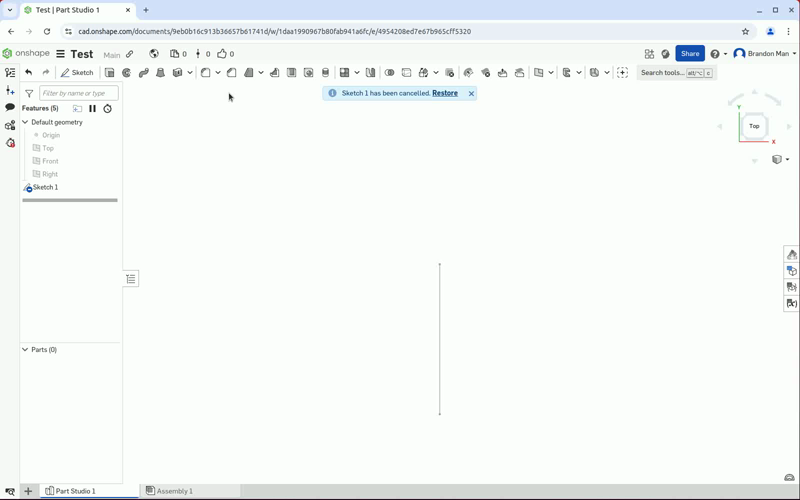
key(shift+h)
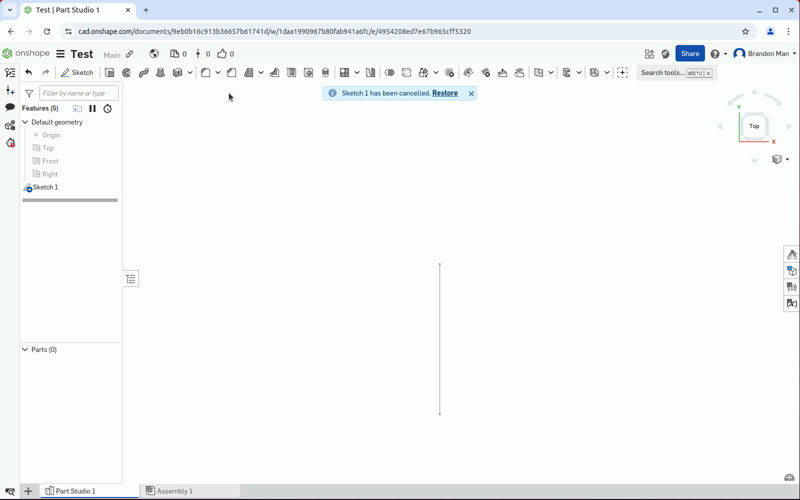
key(shift+s)
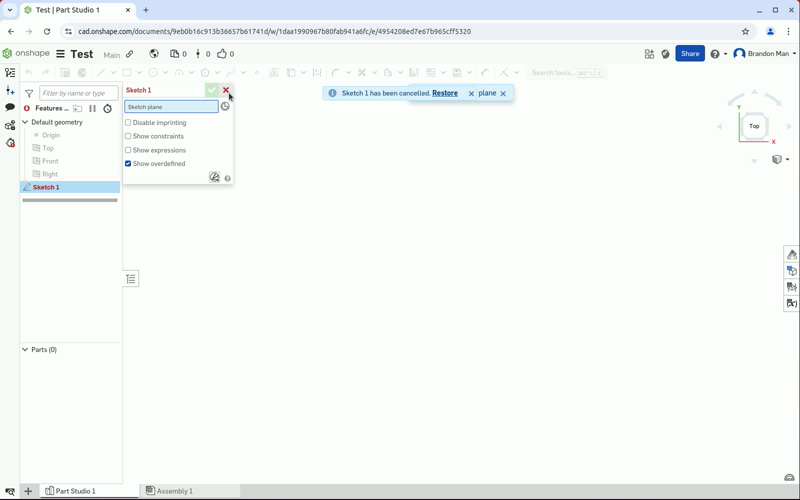
mouse_move(73, 150)
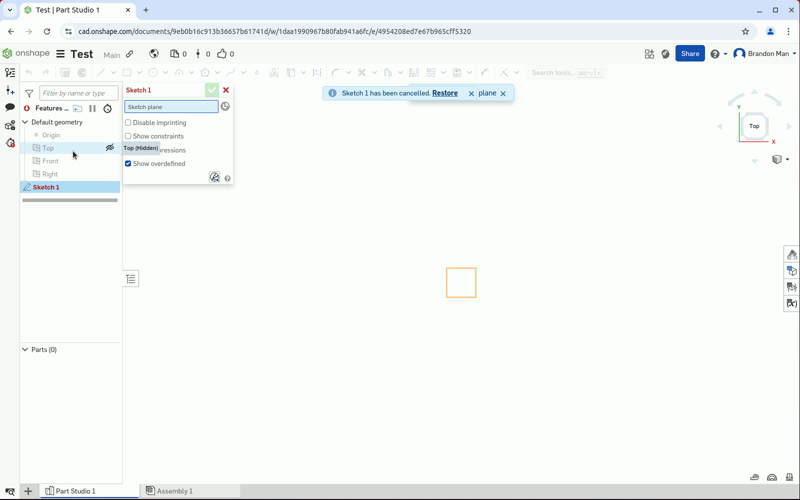
click(73, 150)
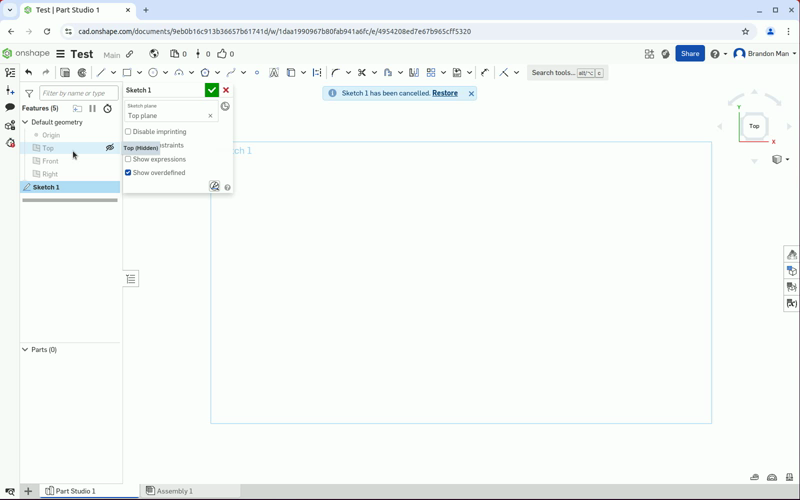
mouse_move(73, 352)
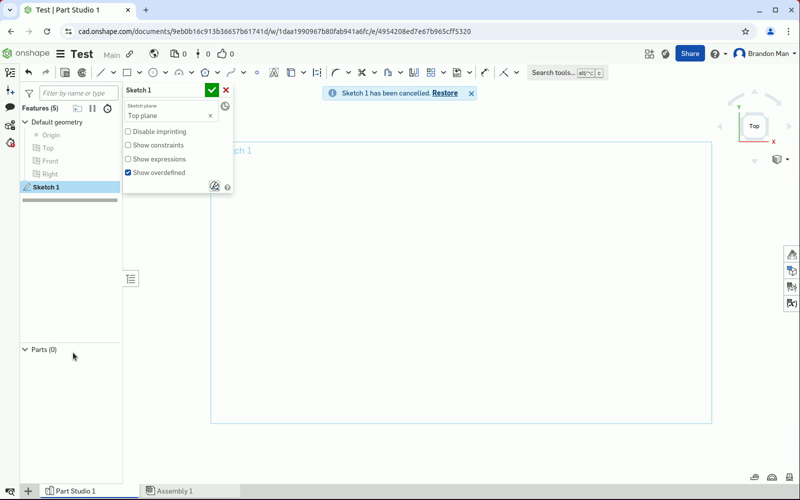
key(y)
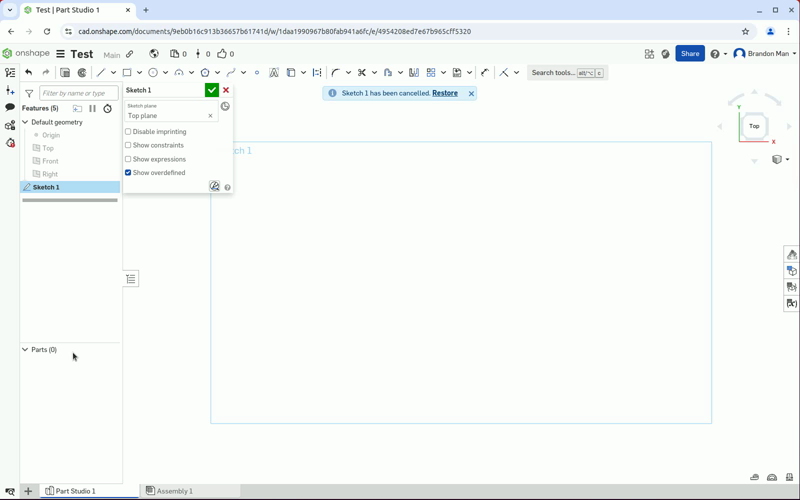
key(l)
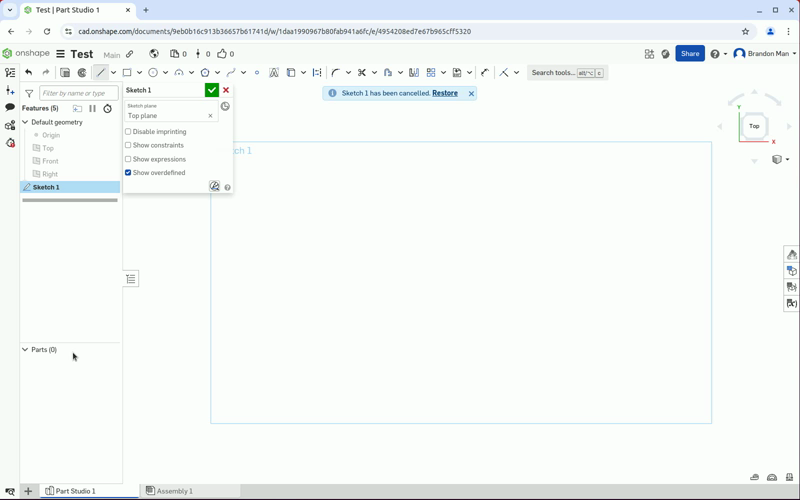
key_down(shift)
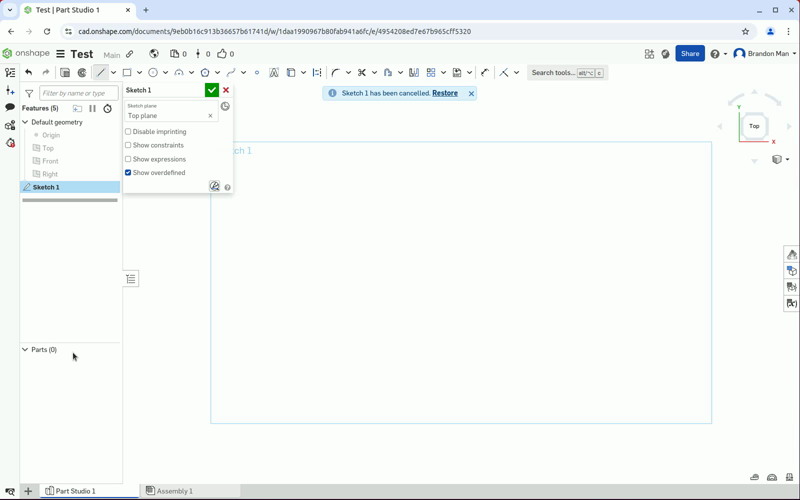
mouse_move(532, 292)
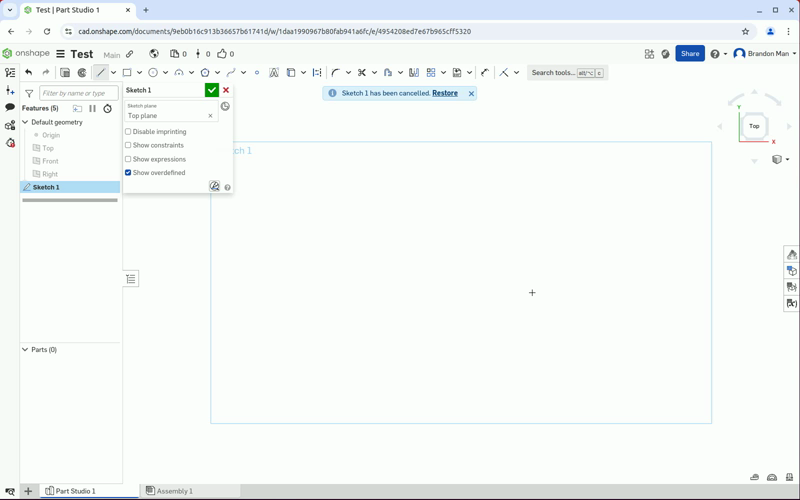
click(532, 292)
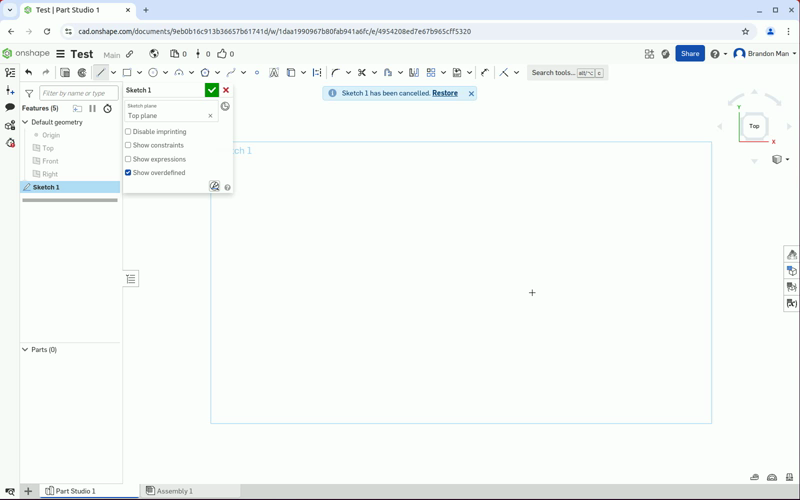
key_up(shift)
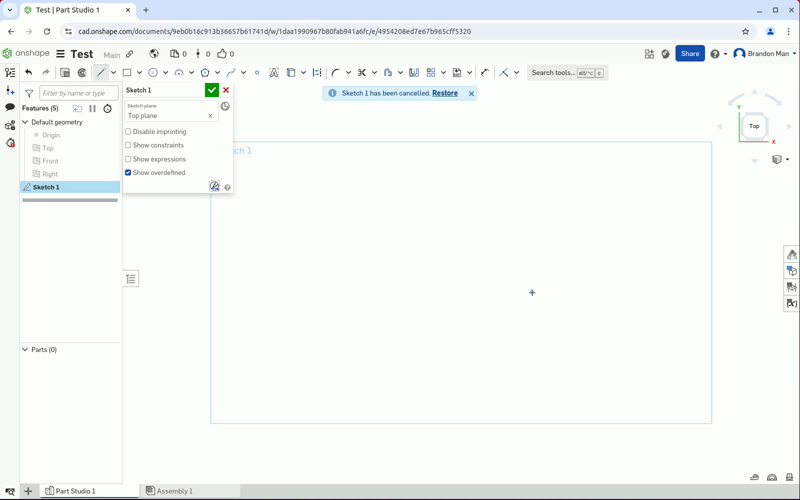
key_down(shift)
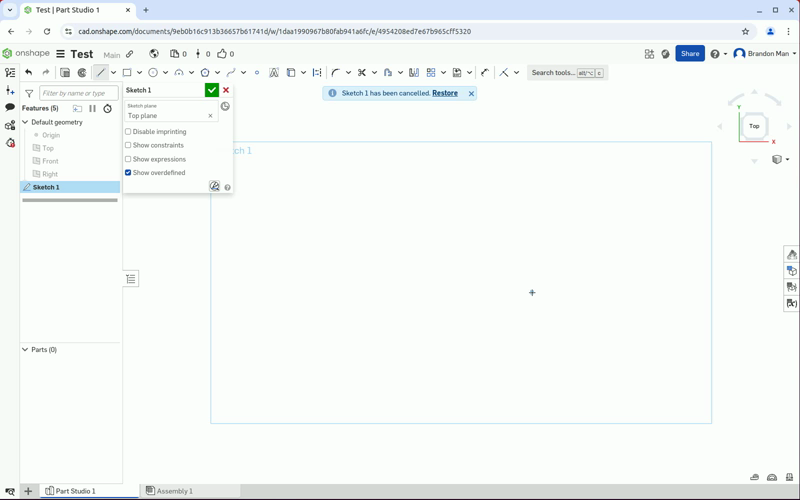
mouse_move(562, 292)
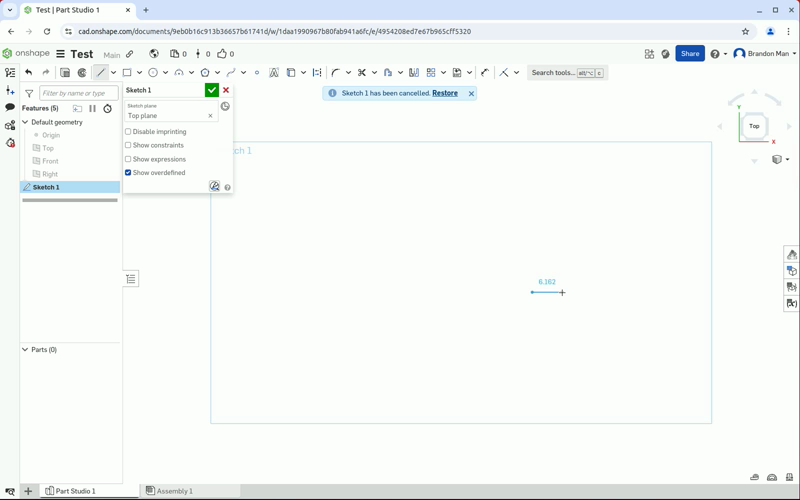
mouse_move(534, 289)
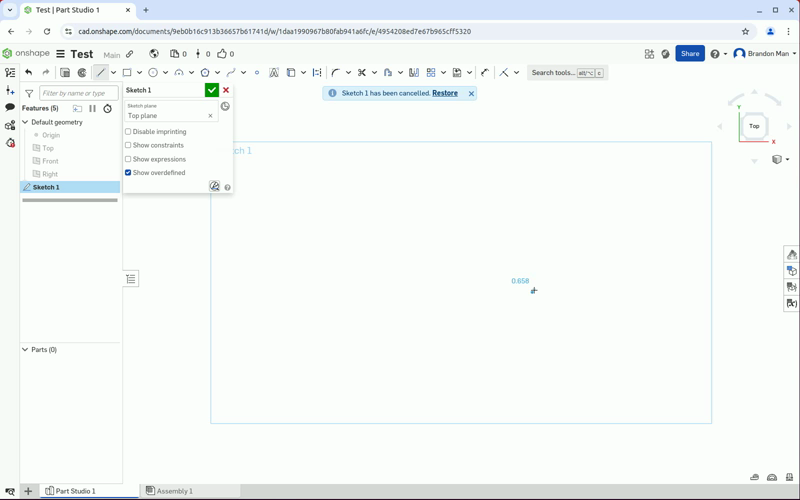
scroll(6)
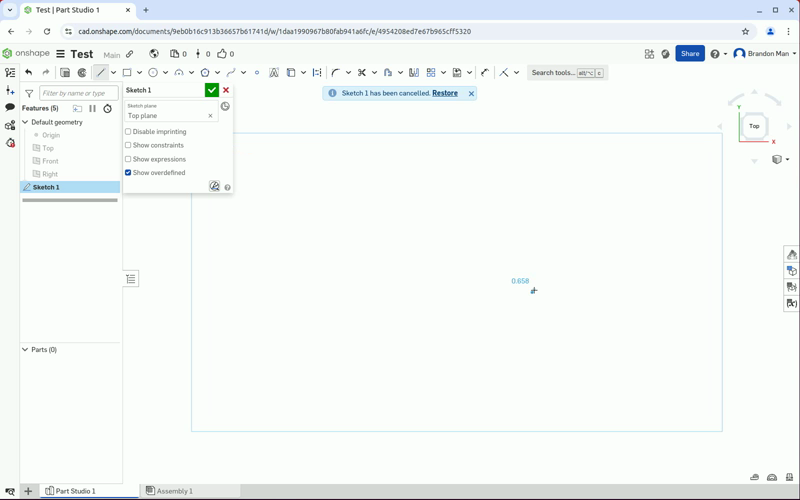
scroll(6)
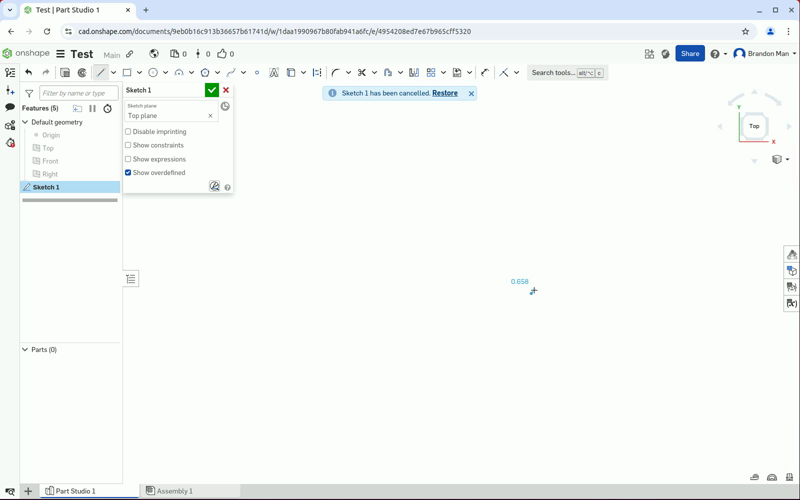
scroll(6)
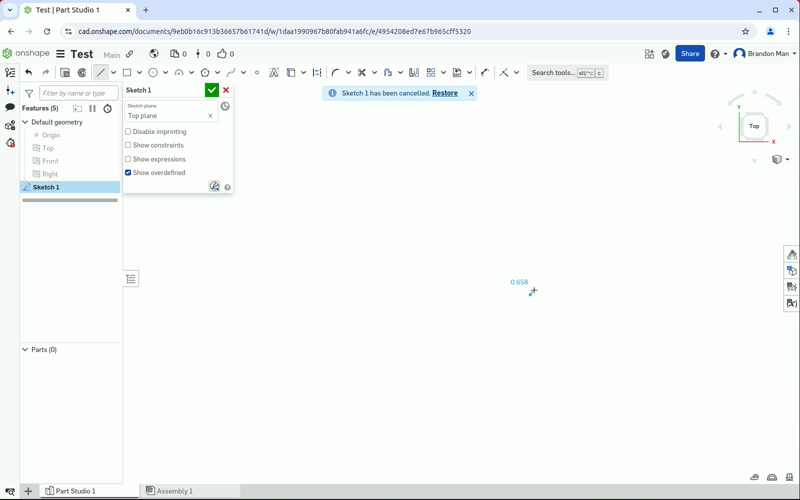
scroll(6)
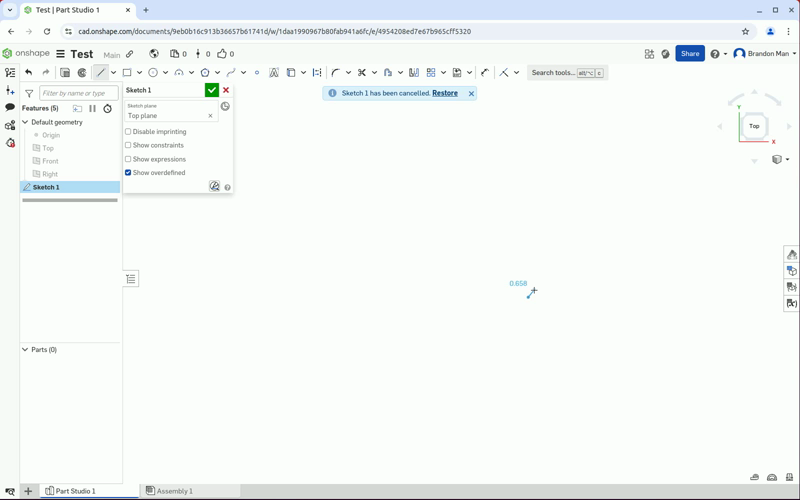
scroll(6)
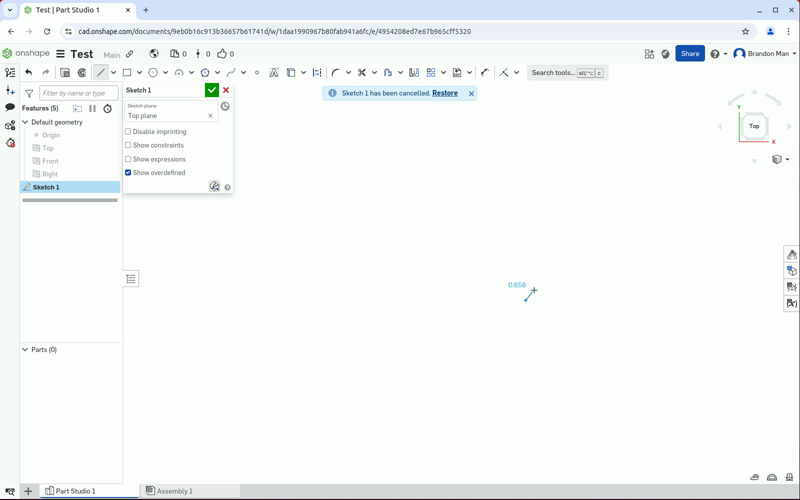
scroll(6)
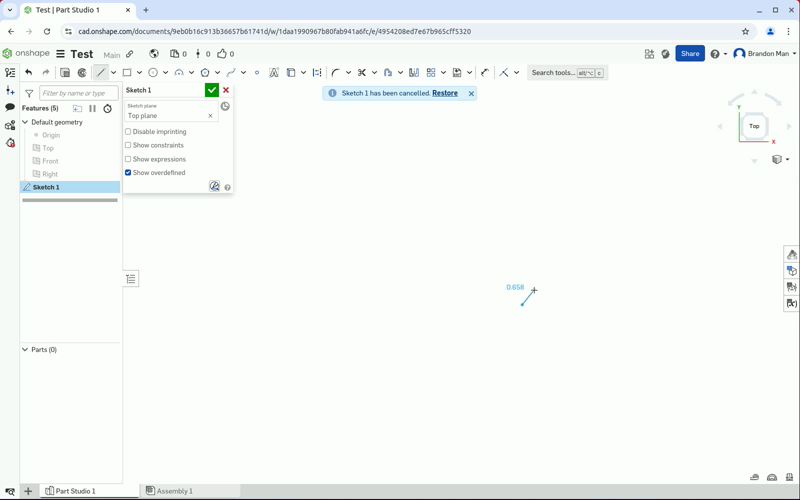
scroll(6)
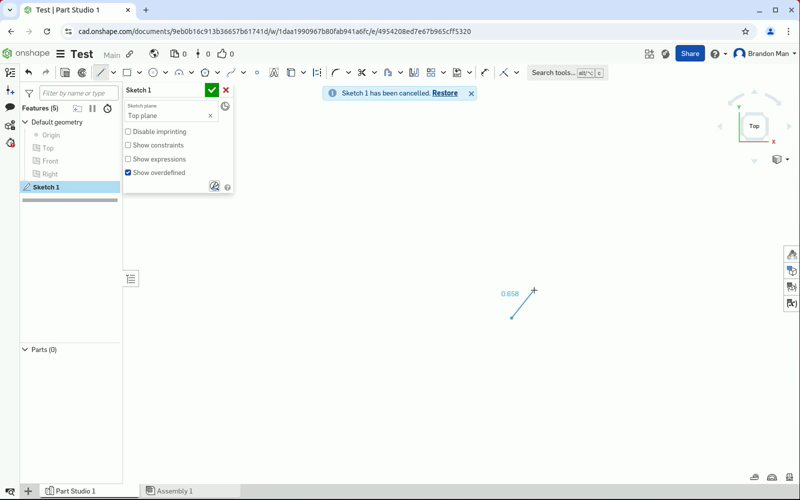
click(534, 289)
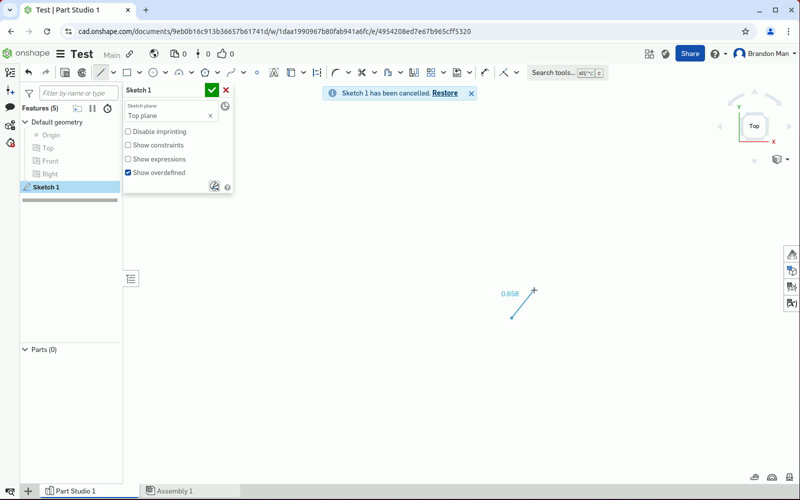
scroll(-6)
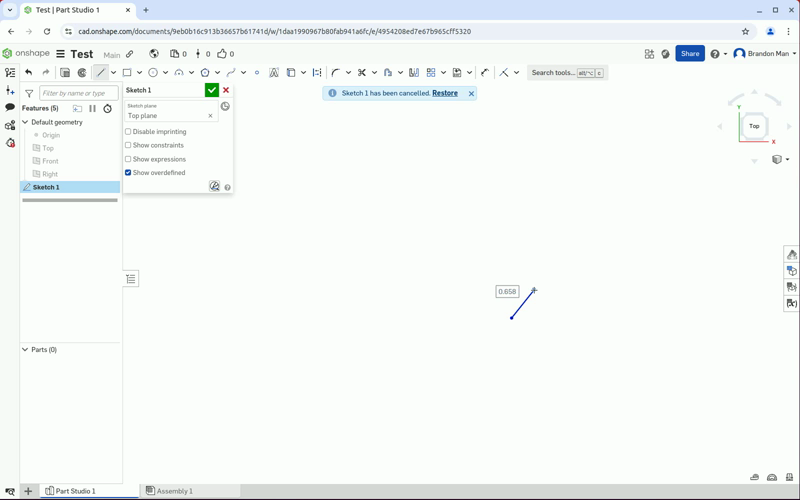
scroll(-6)
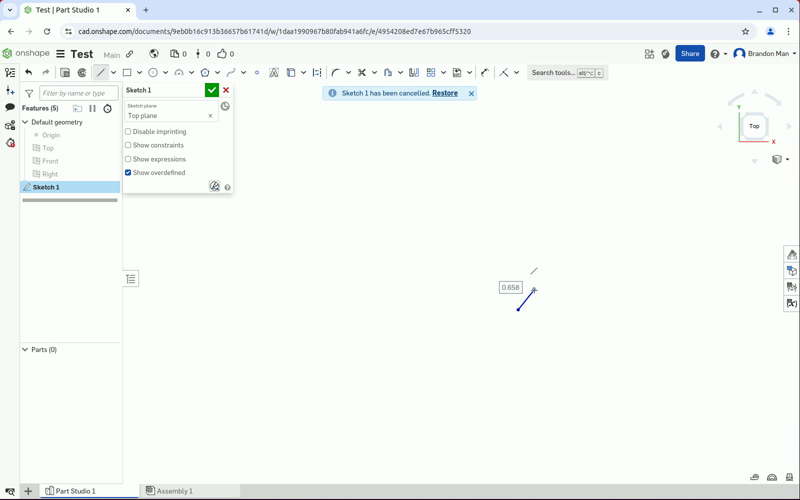
scroll(-6)
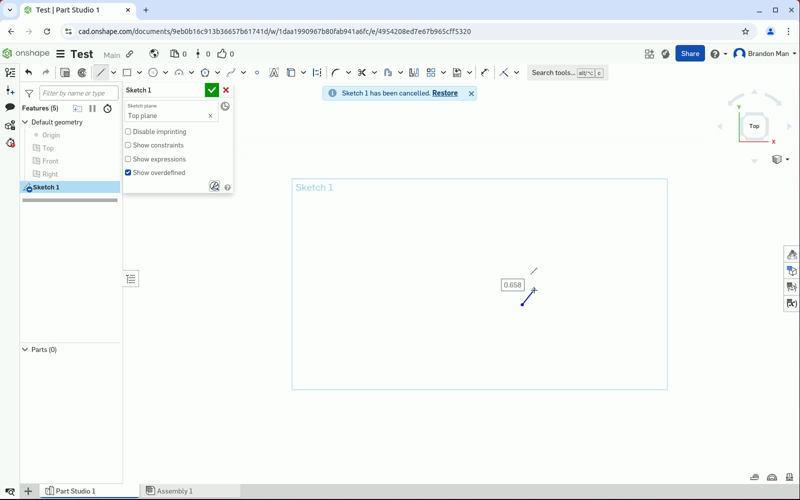
scroll(-6)
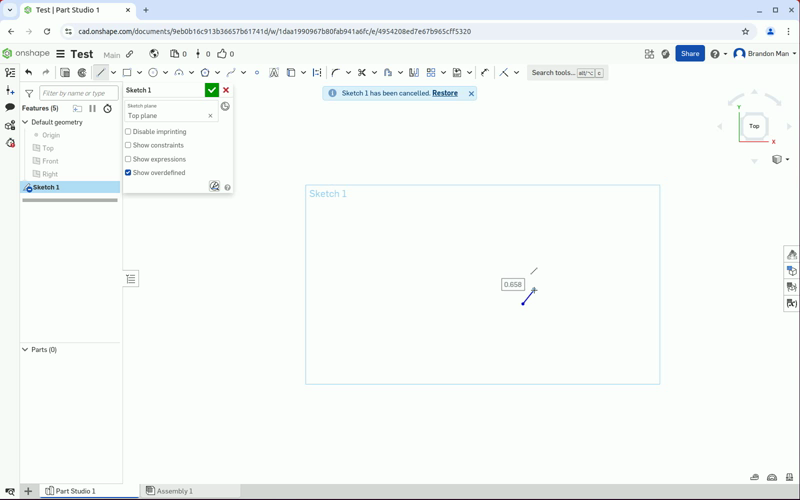
scroll(-6)
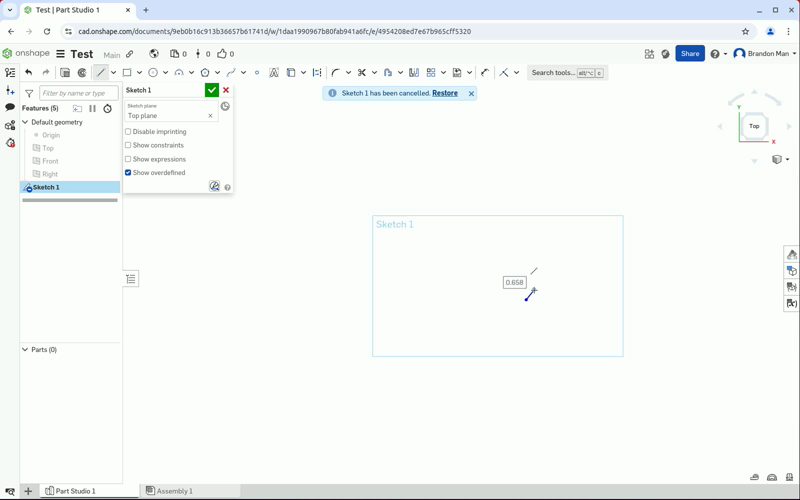
scroll(-6)
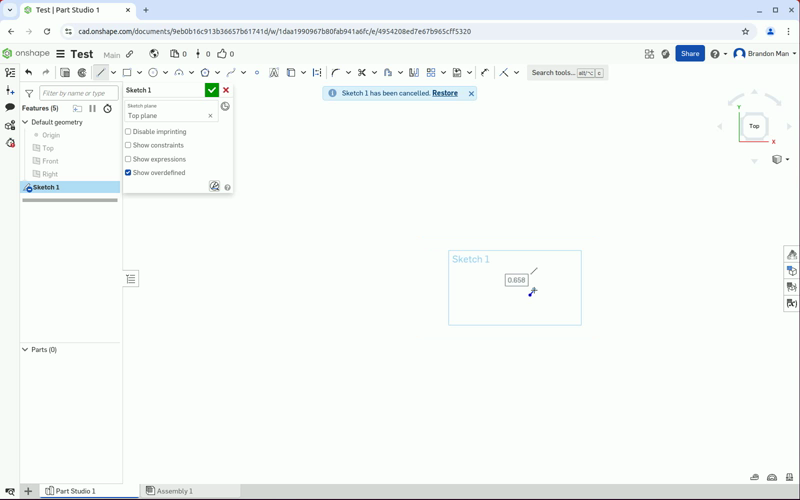
scroll(-6)
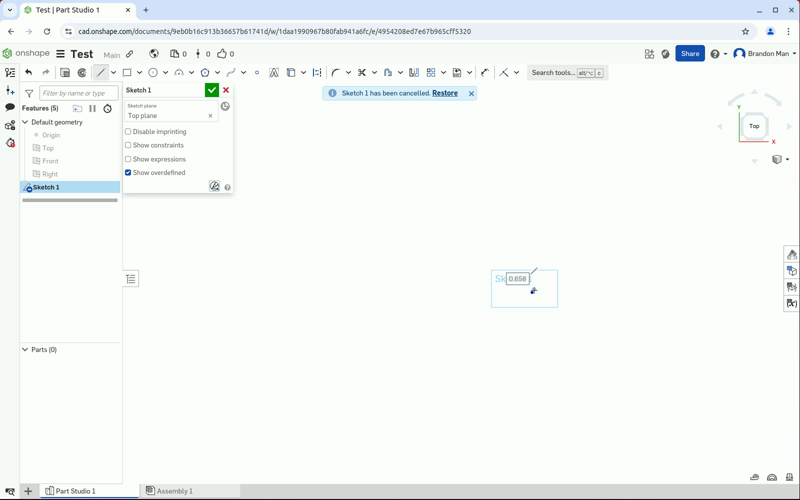
key_up(shift)
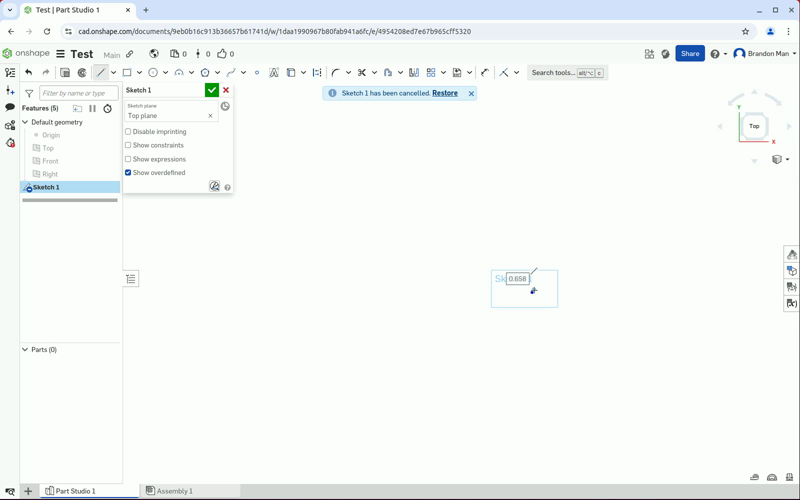
key(esc)
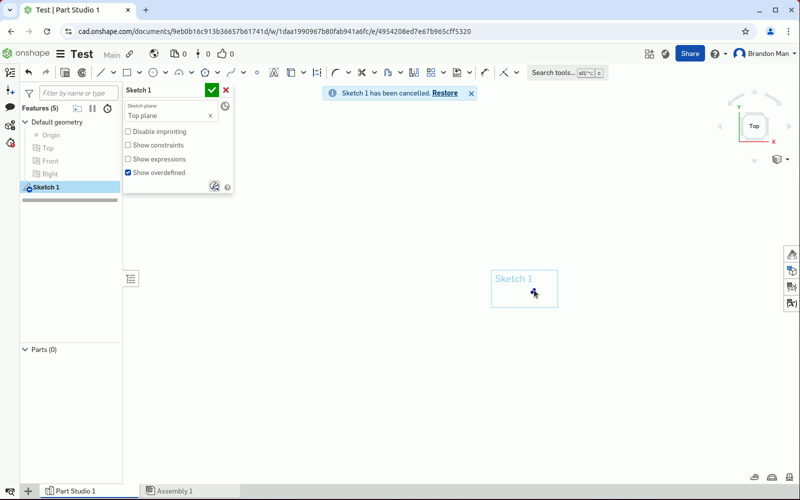
key(a)
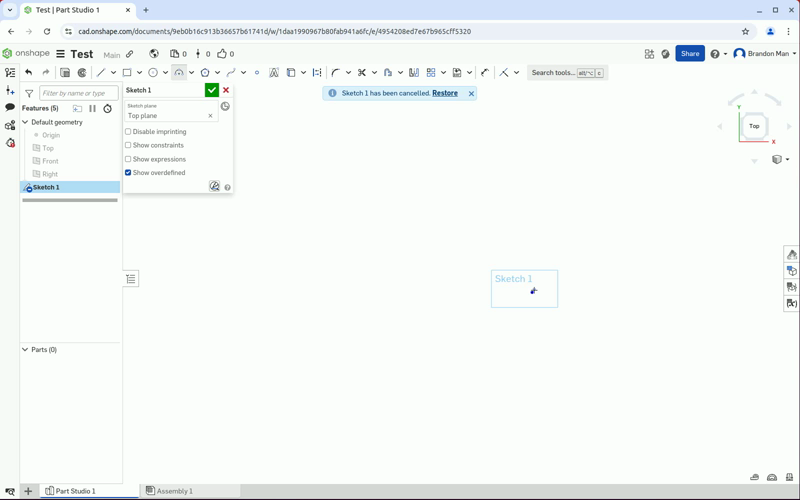
mouse_move(534, 289)
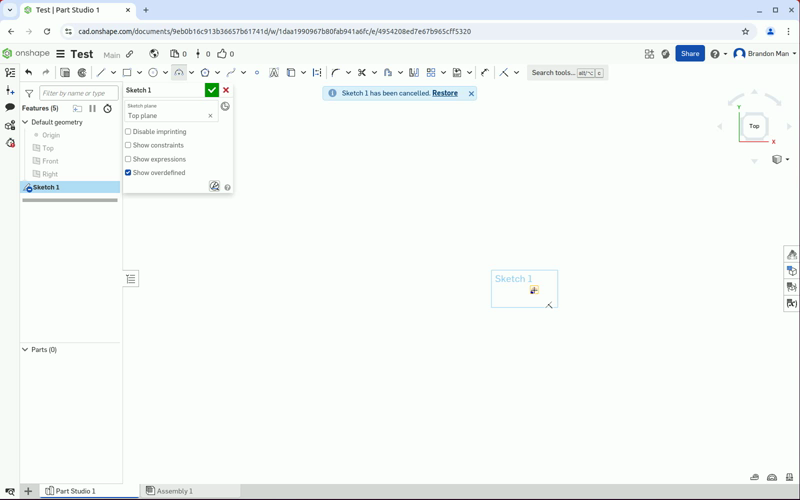
scroll(6)
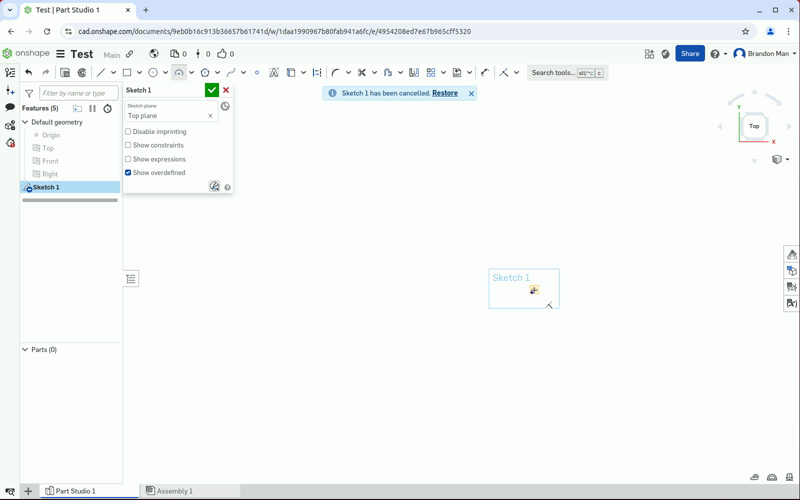
scroll(6)
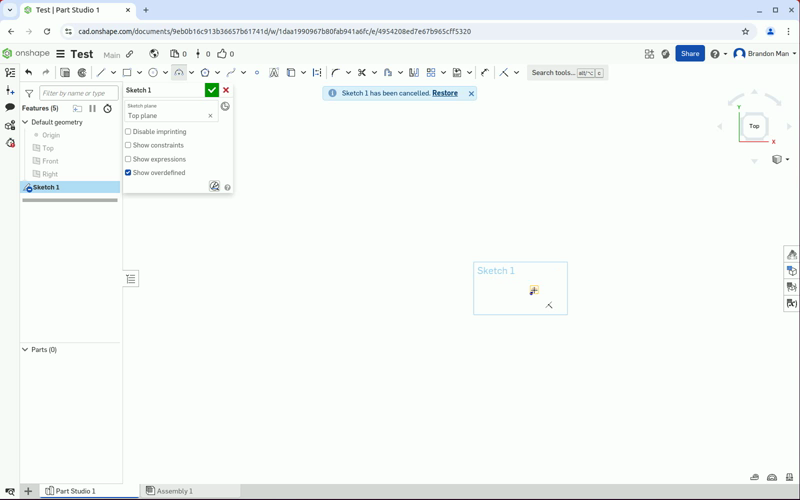
scroll(6)
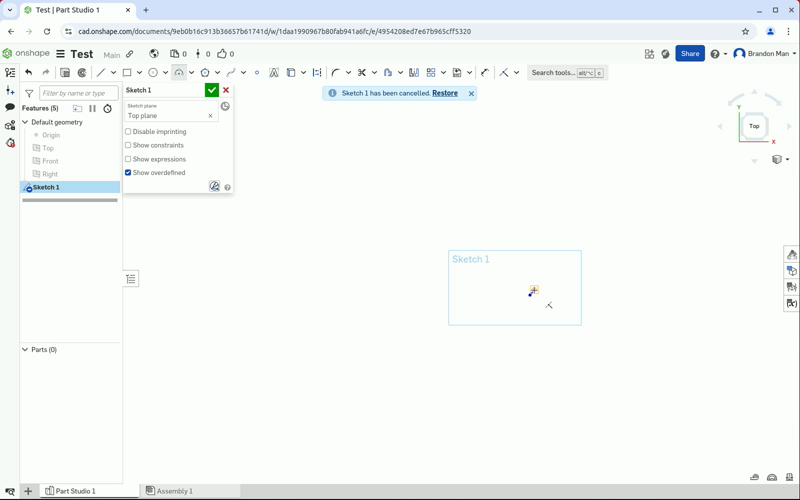
scroll(6)
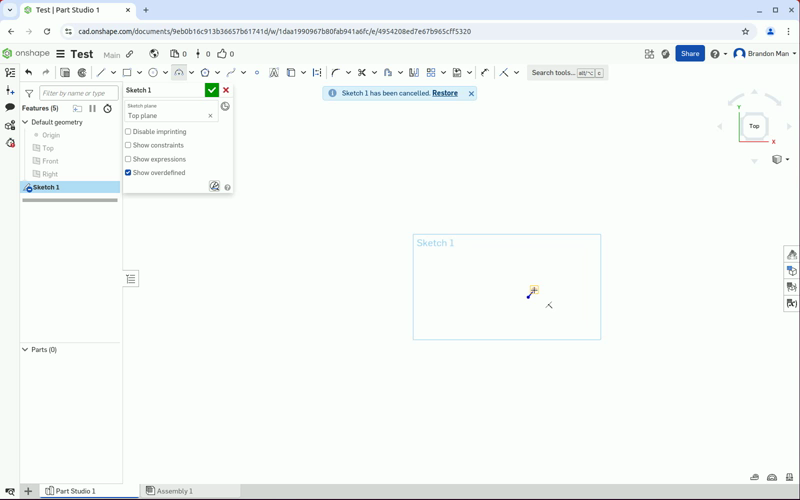
scroll(6)
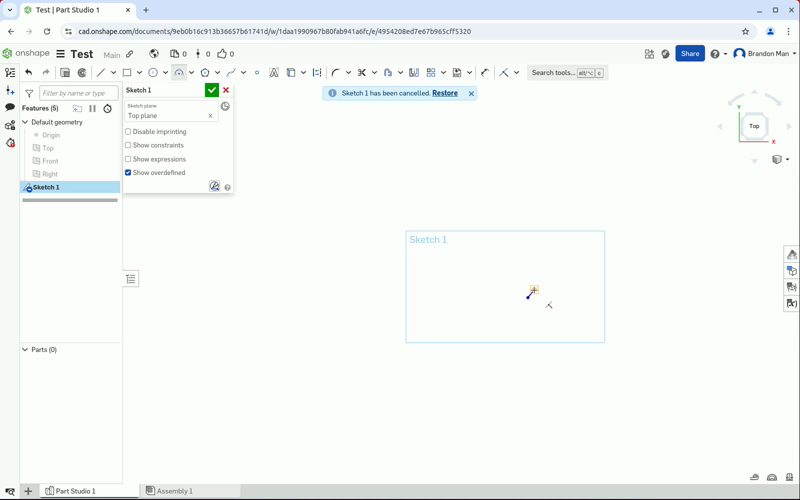
scroll(6)
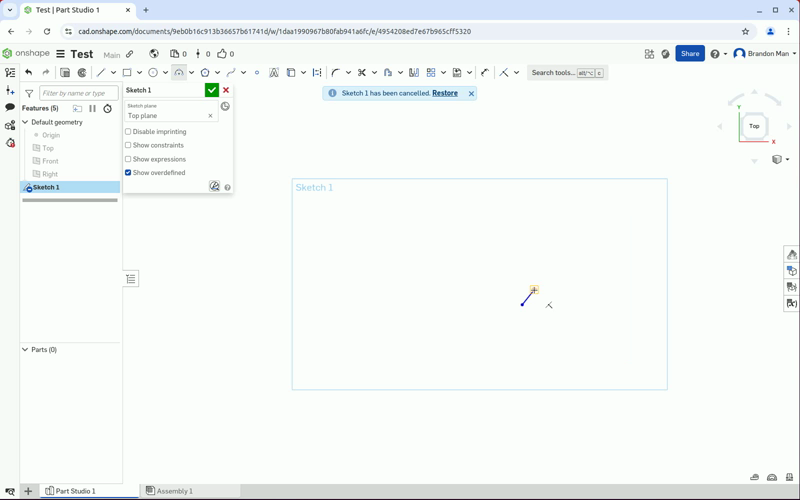
scroll(6)
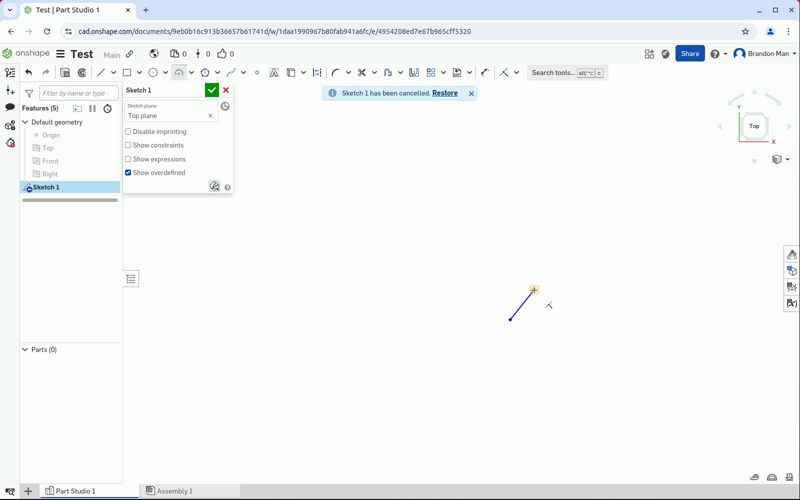
click(534, 289)
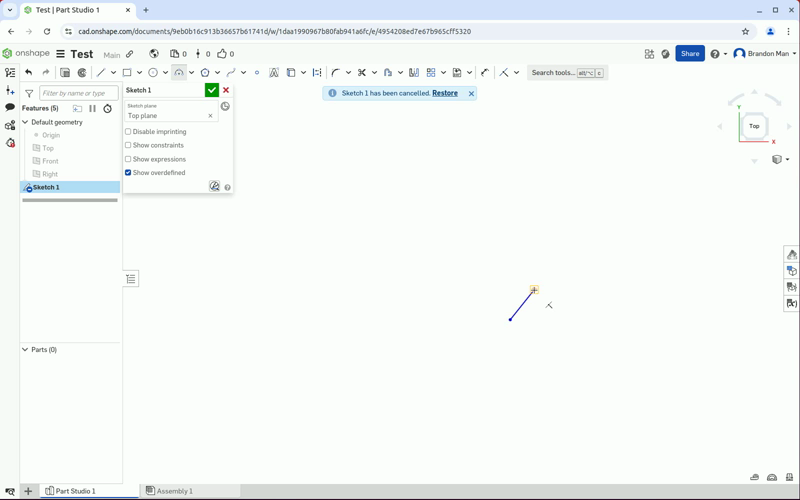
scroll(-6)
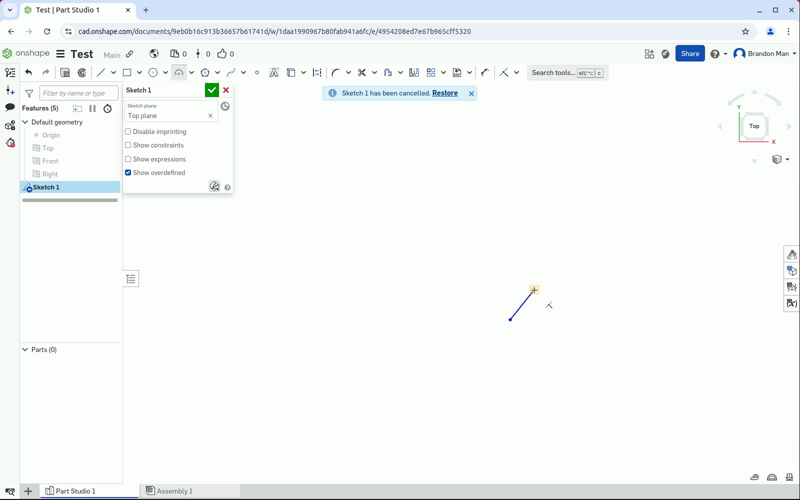
scroll(-6)
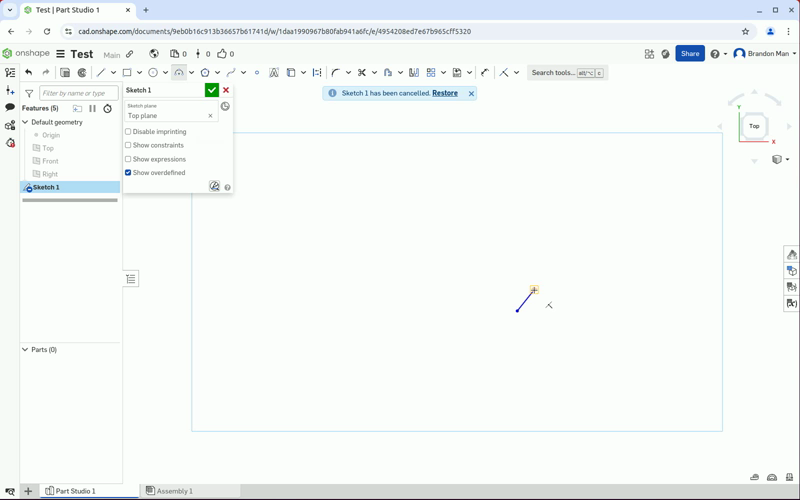
scroll(-6)
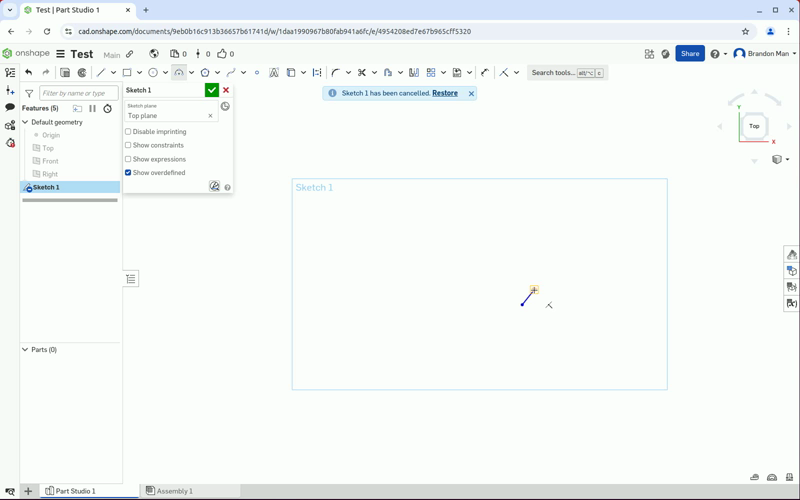
scroll(-6)
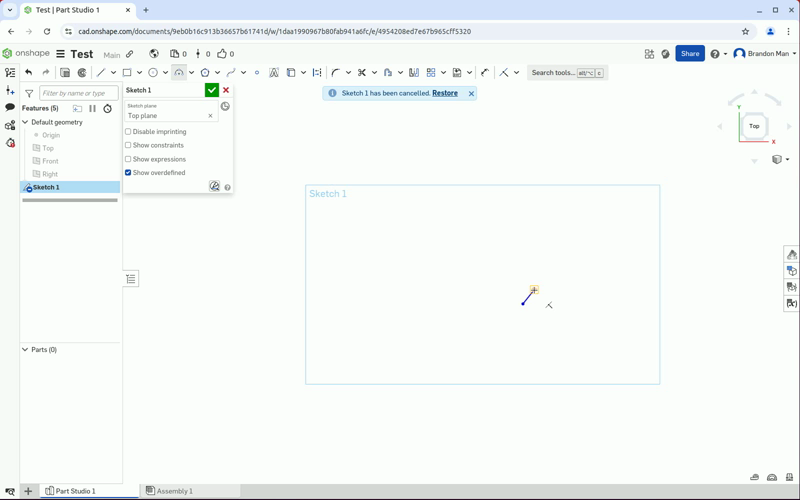
scroll(-6)
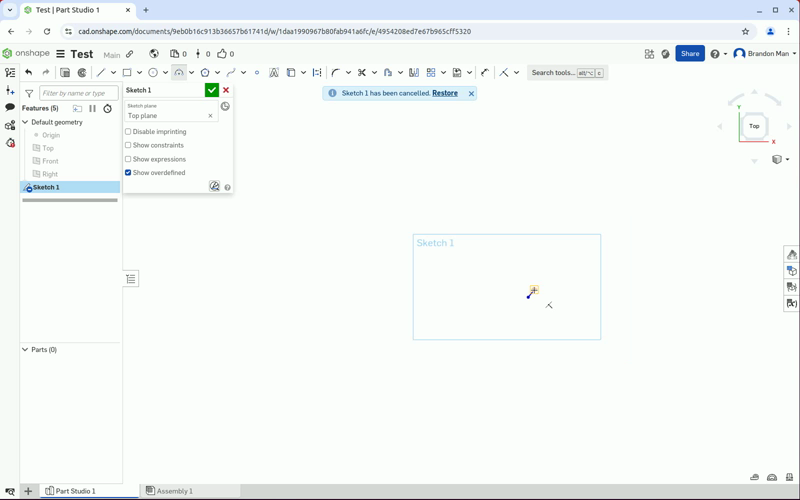
scroll(-6)
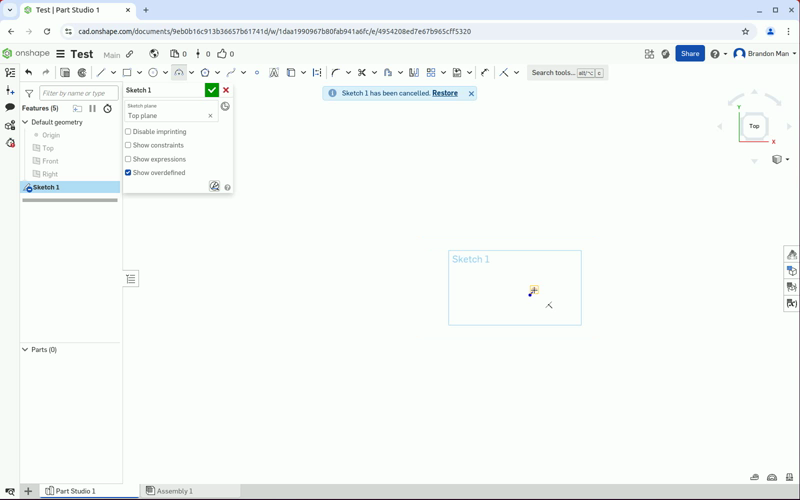
scroll(-6)
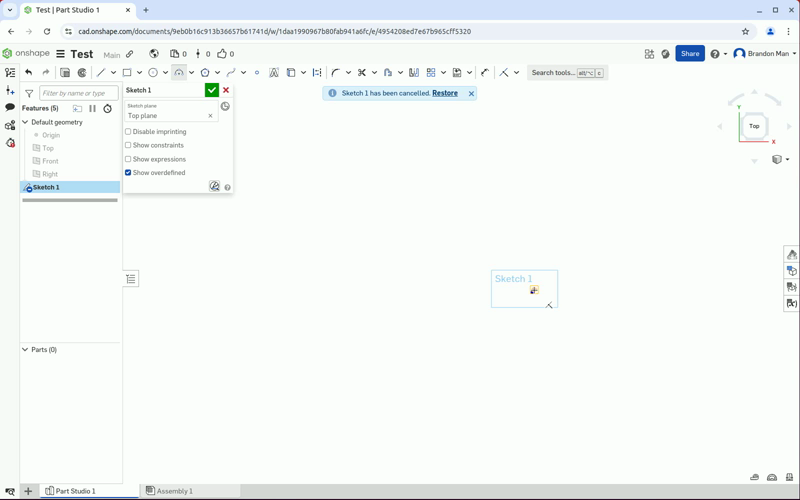
key_down(shift)
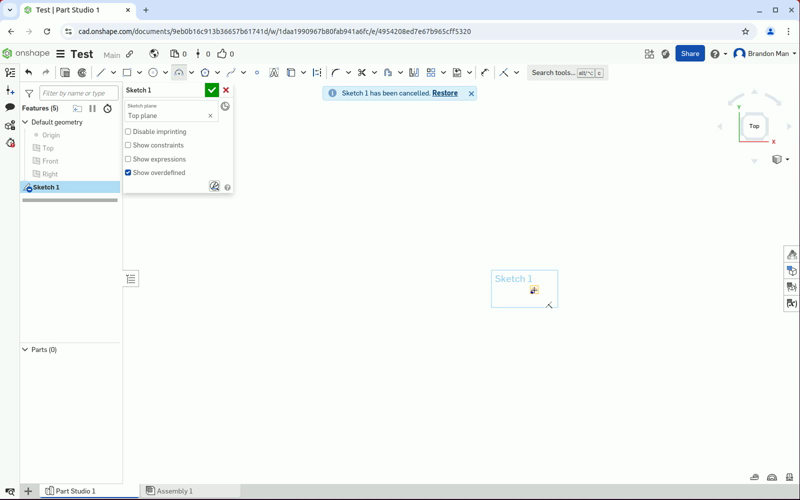
mouse_move(556, 291)
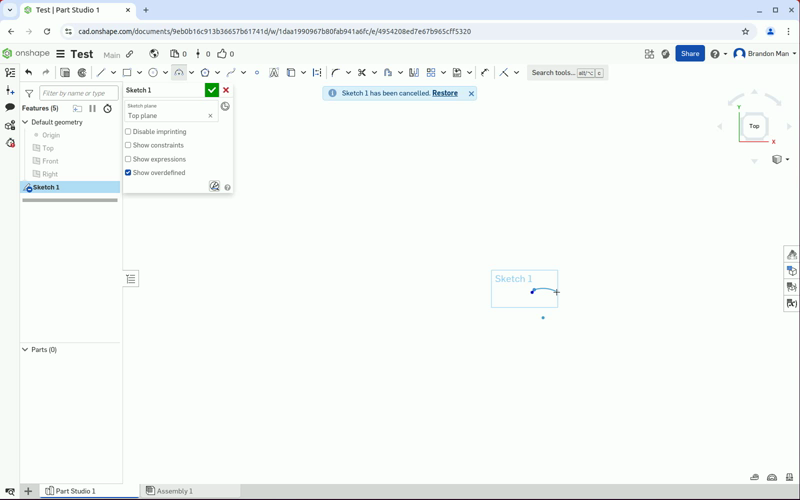
click(556, 291)
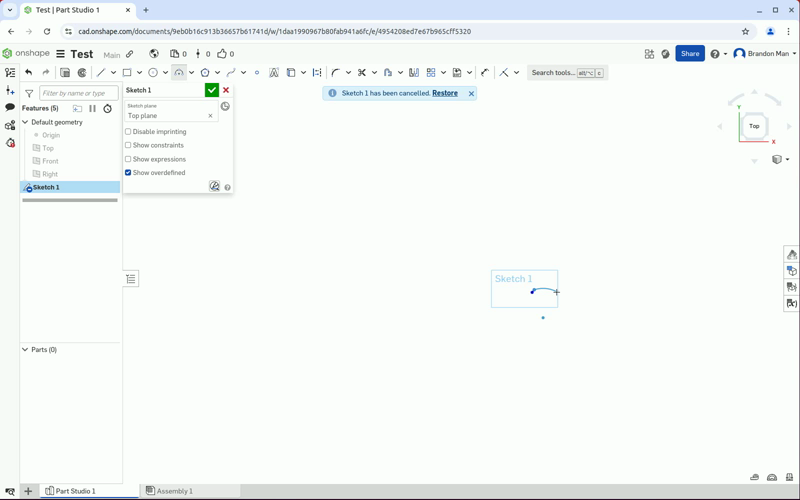
mouse_move(549, 249)
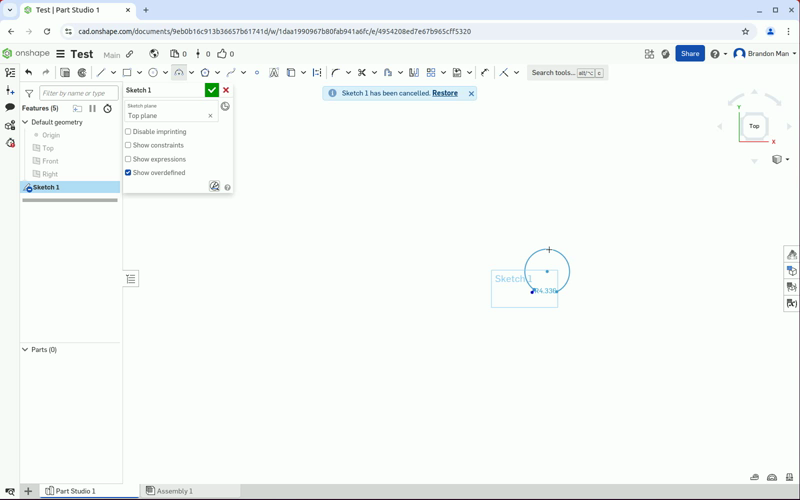
click(549, 249)
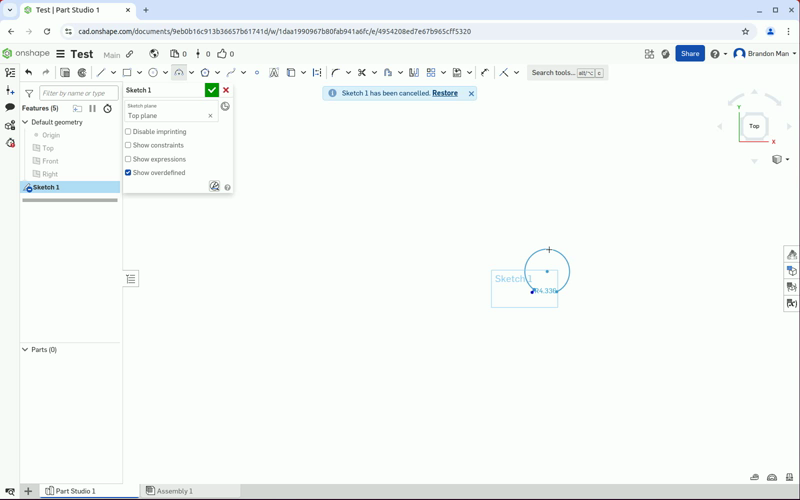
key_up(shift)
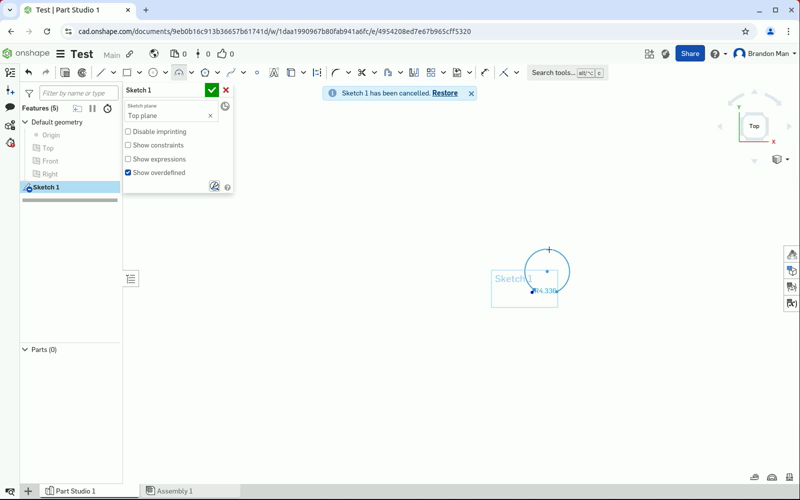
key(esc)
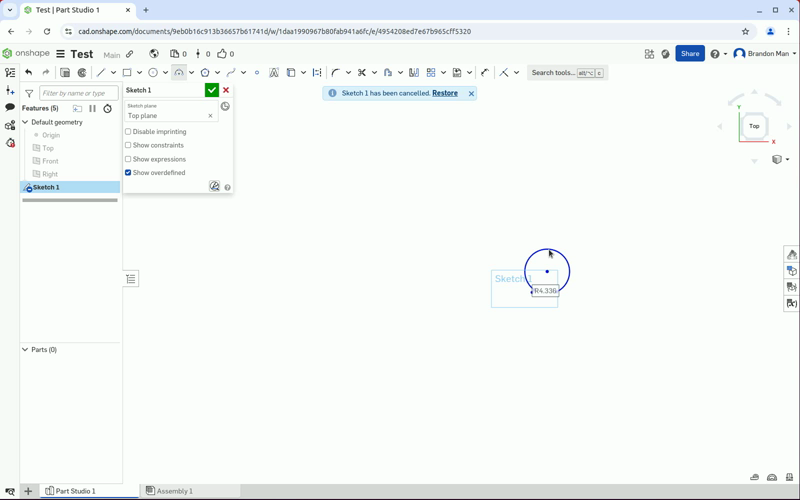
key(l)
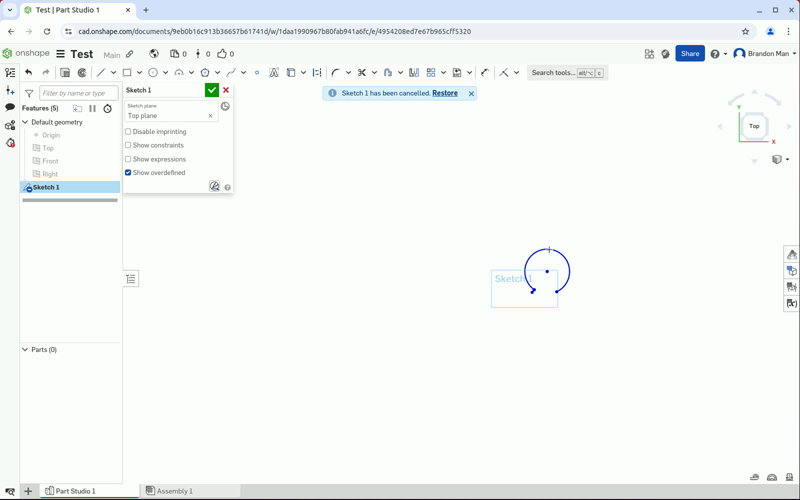
mouse_move(556, 291)
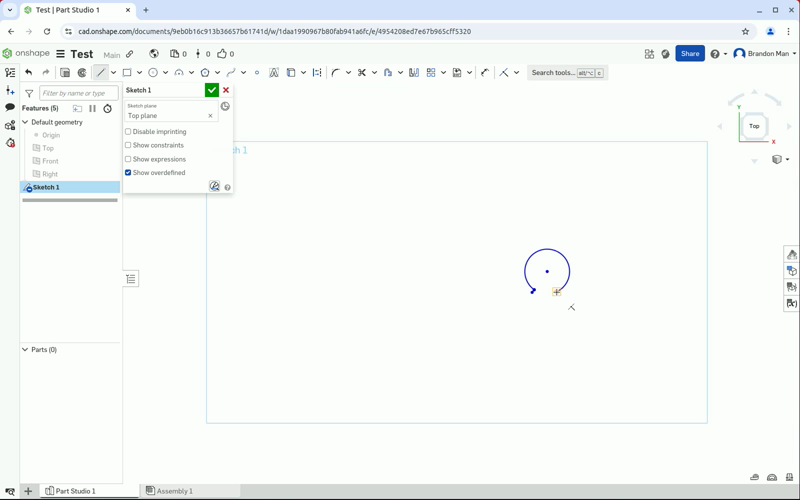
click(556, 291)
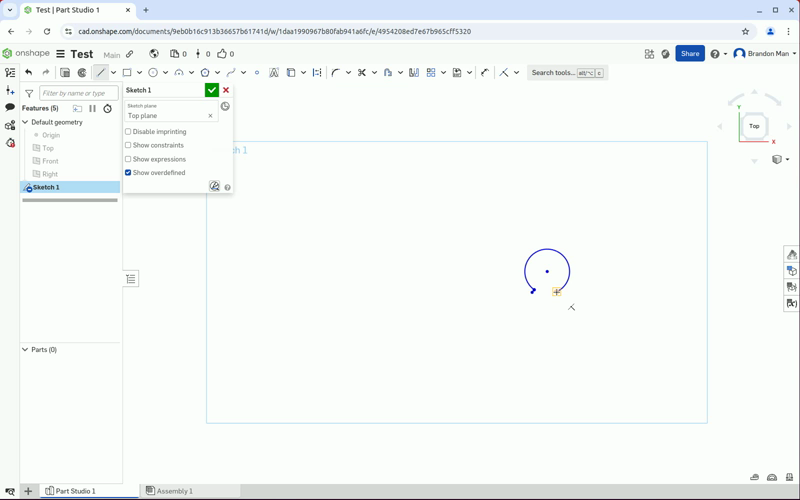
key_down(shift)
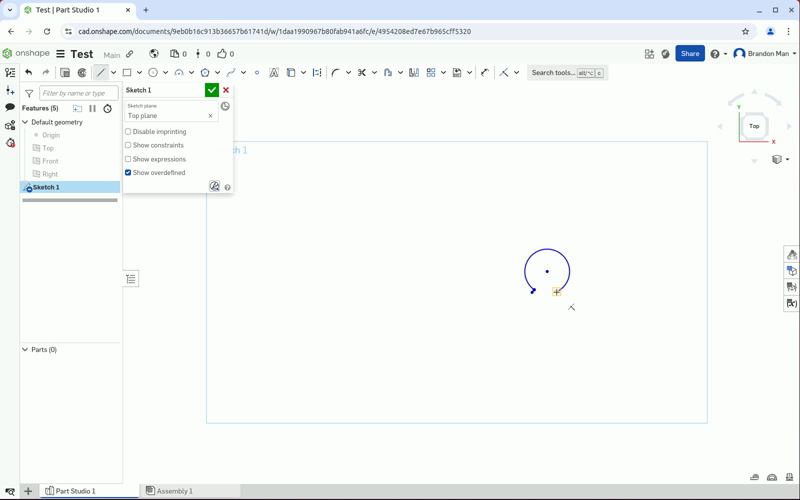
mouse_move(586, 291)
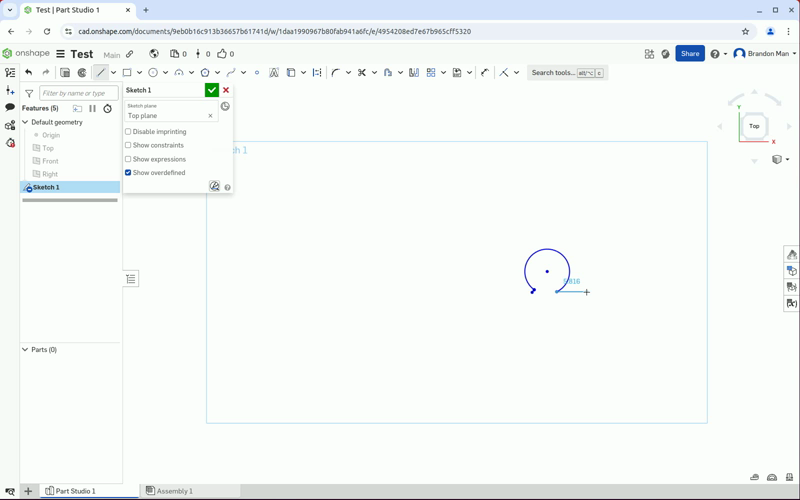
mouse_move(558, 294)
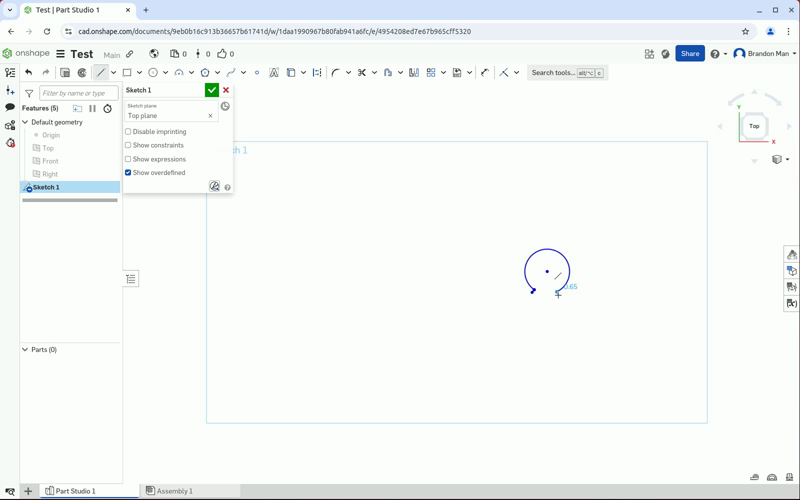
scroll(6)
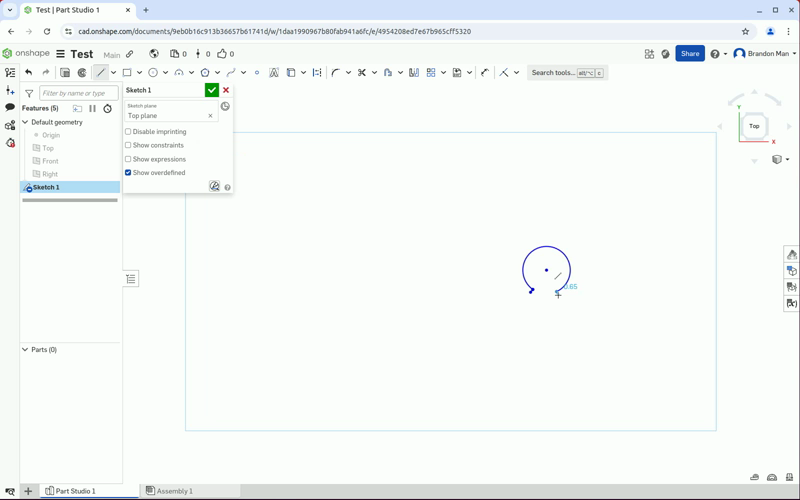
scroll(6)
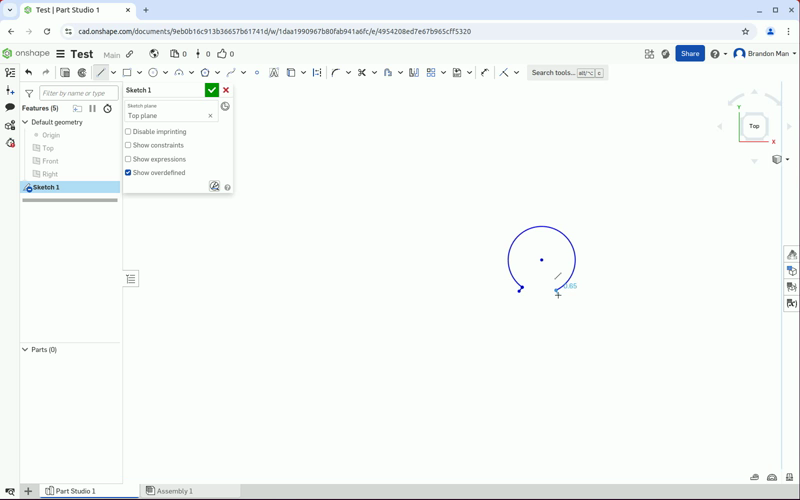
scroll(6)
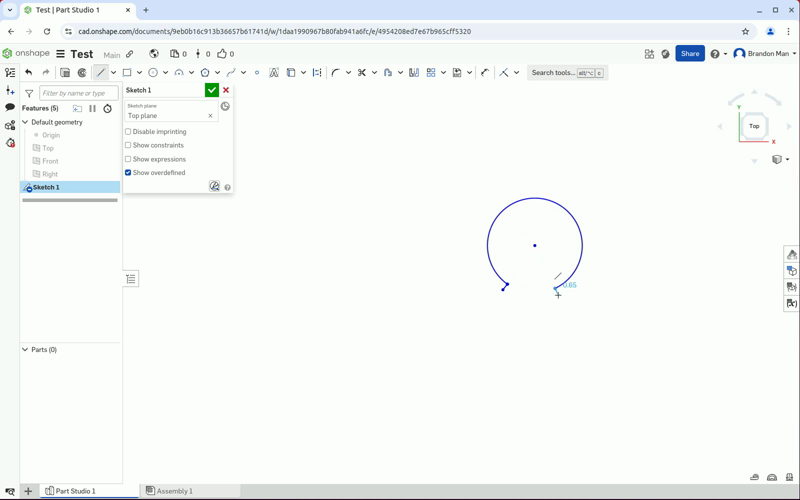
scroll(6)
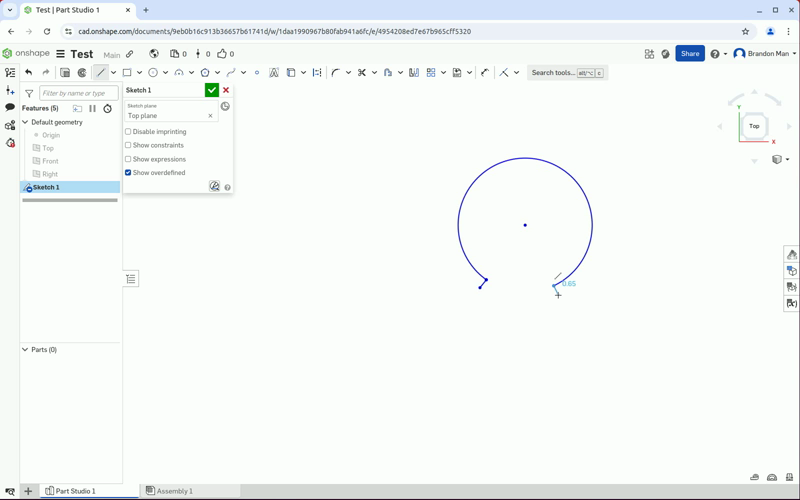
scroll(6)
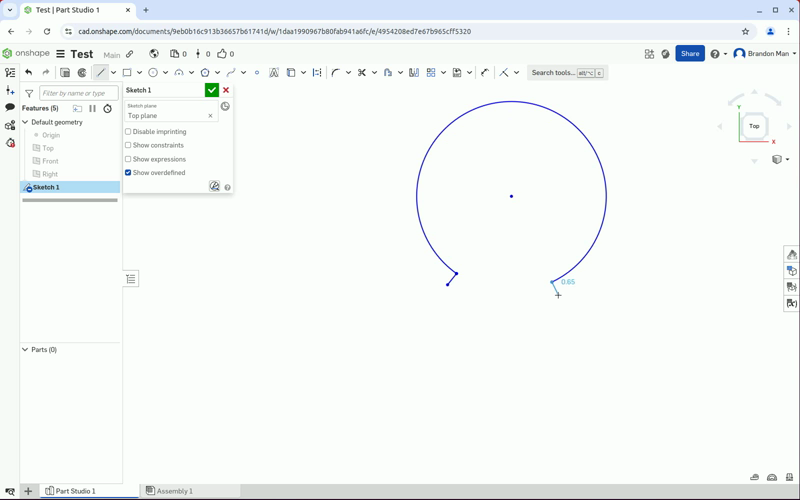
scroll(6)
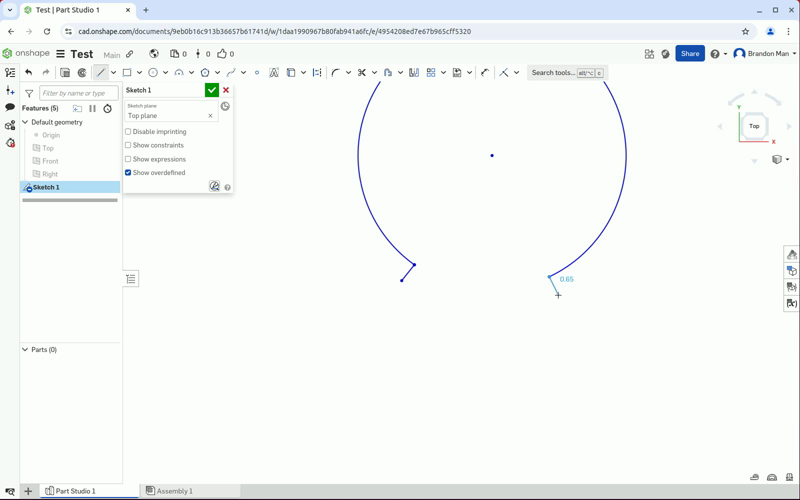
scroll(6)
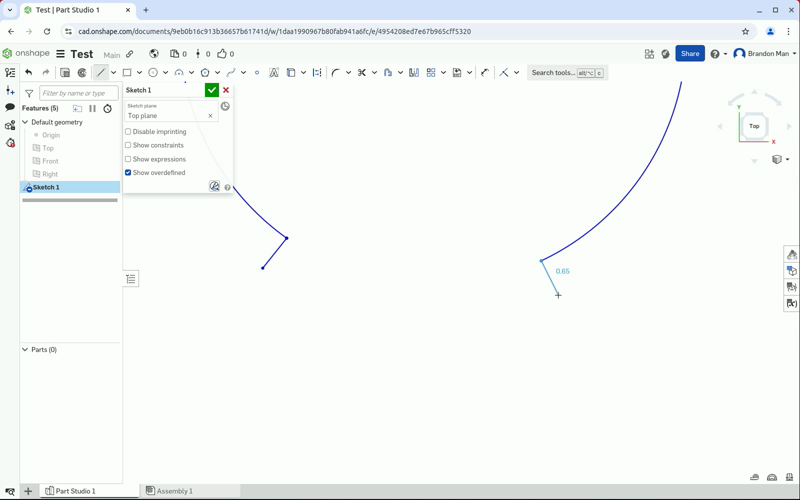
click(558, 294)
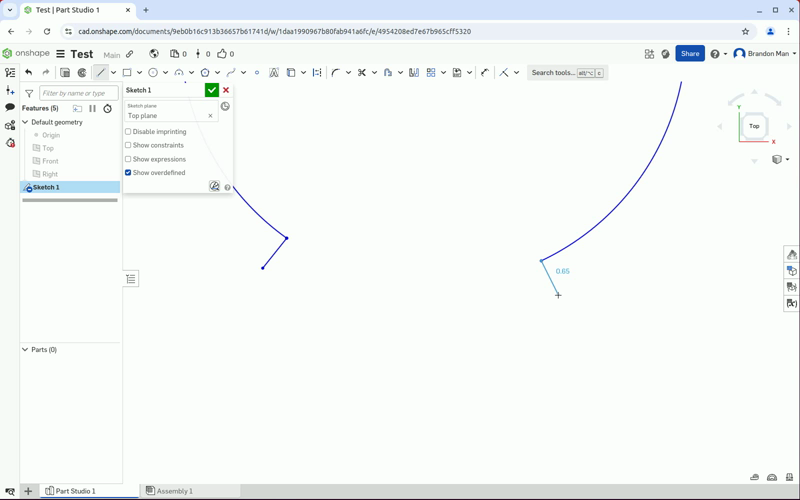
scroll(-6)
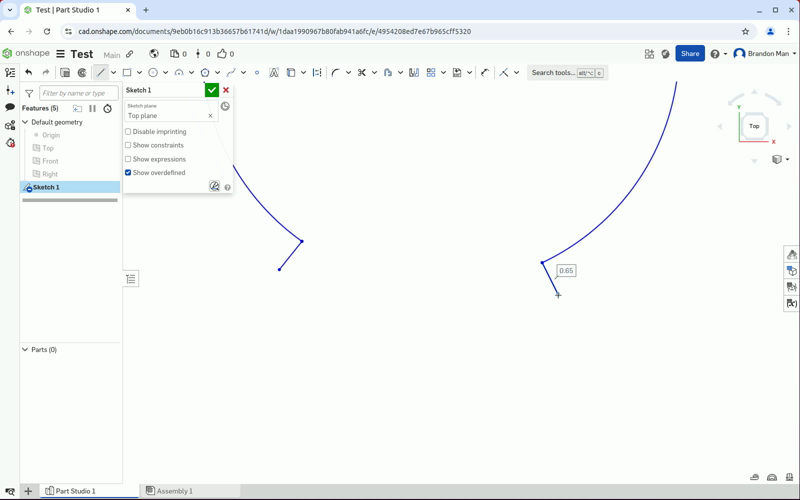
scroll(-6)
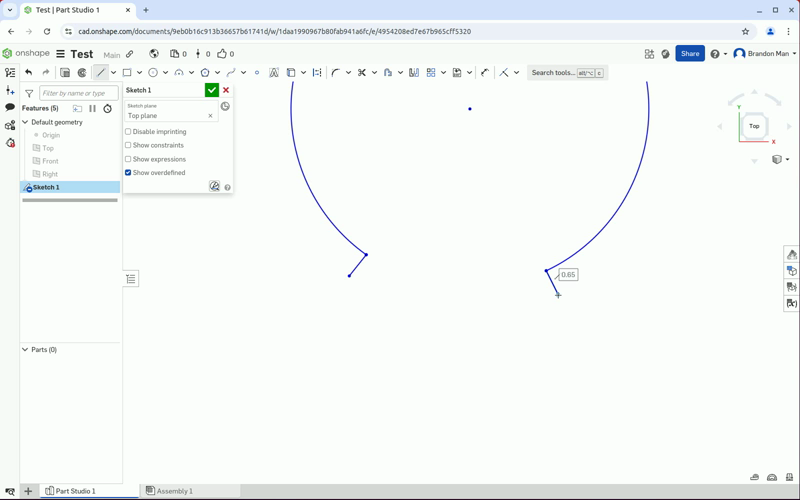
scroll(-6)
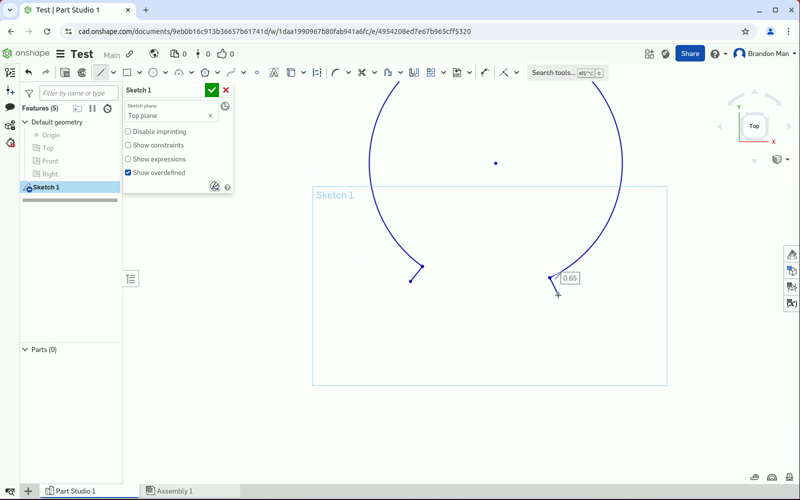
scroll(-6)
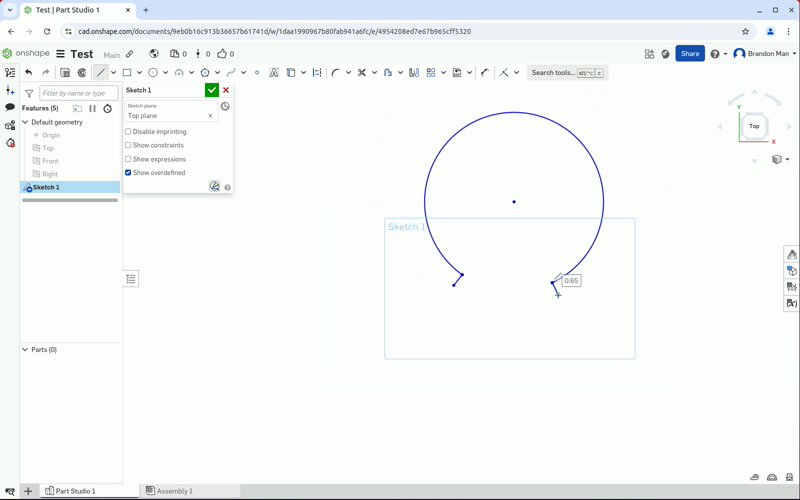
scroll(-6)
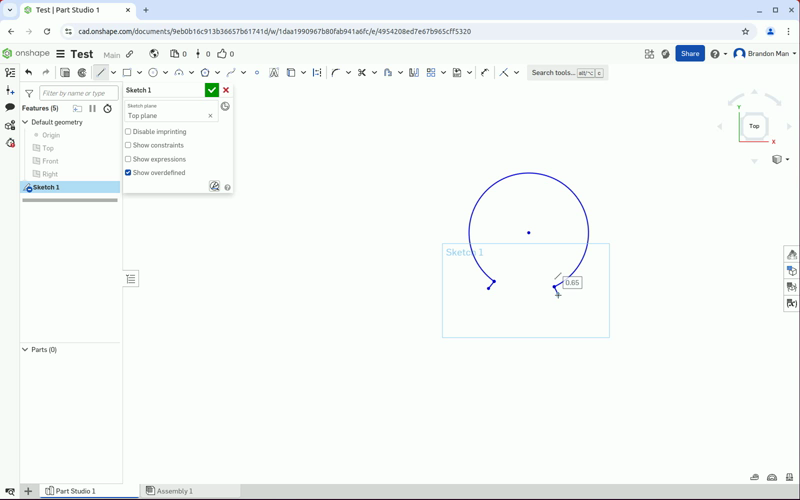
scroll(-6)
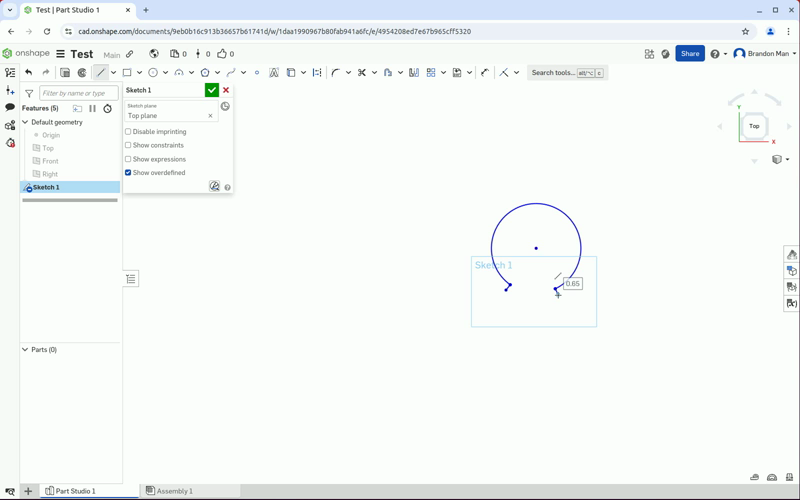
scroll(-6)
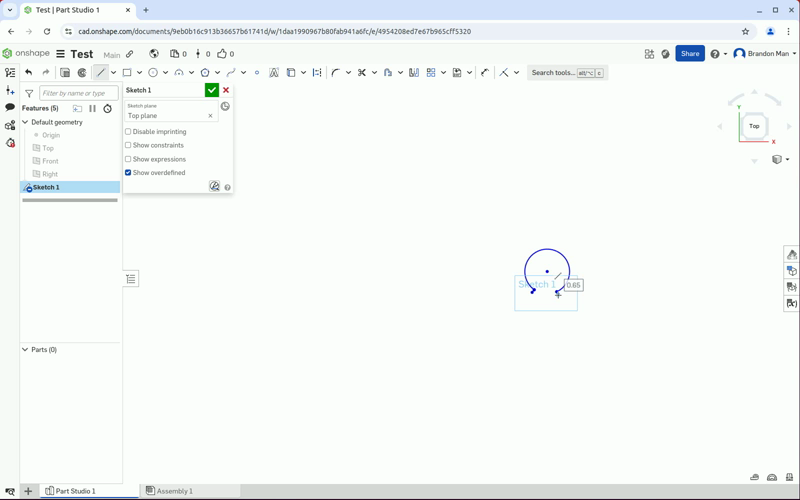
key_up(shift)
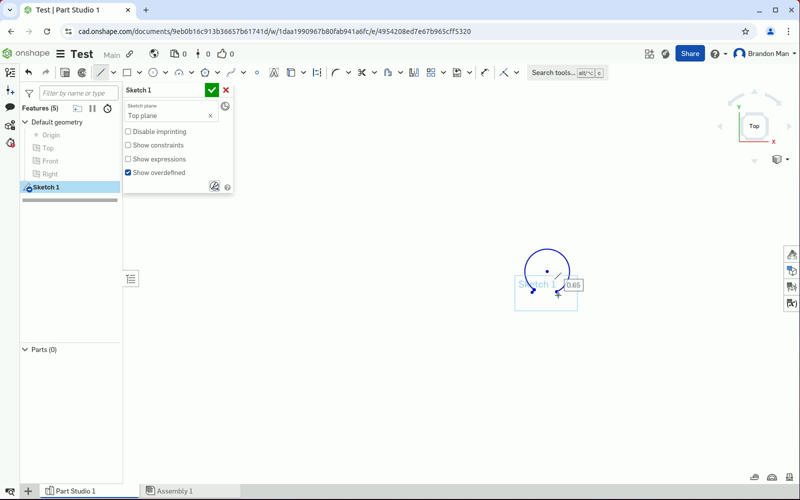
key(esc)
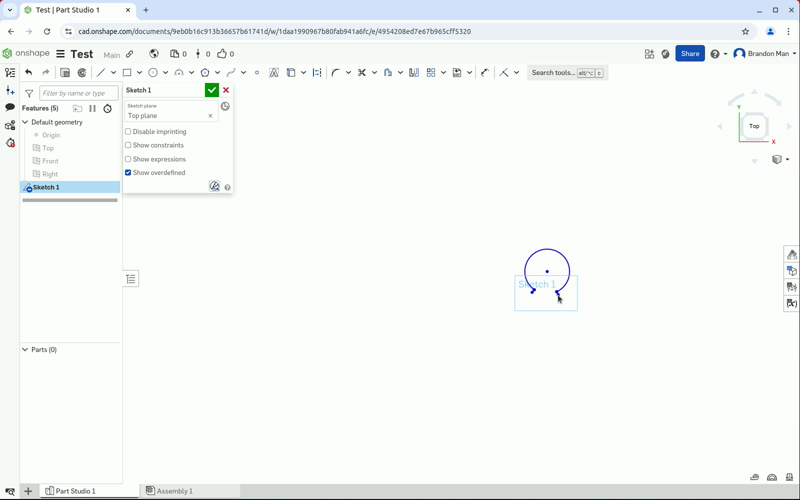
key(a)
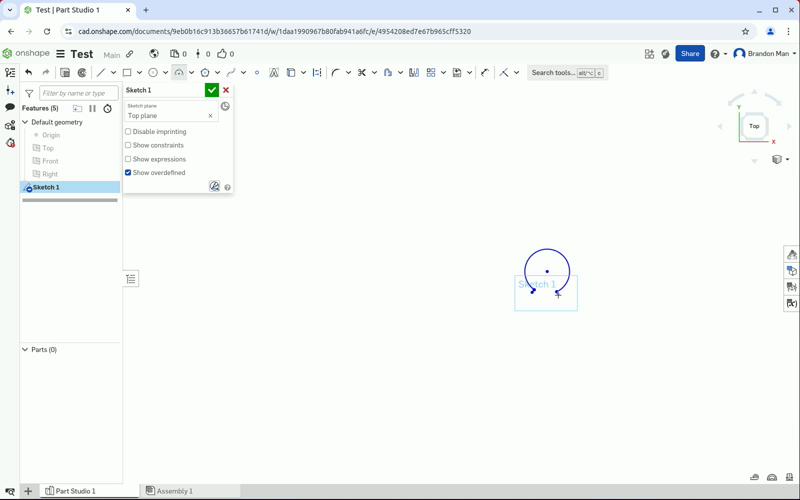
mouse_move(558, 294)
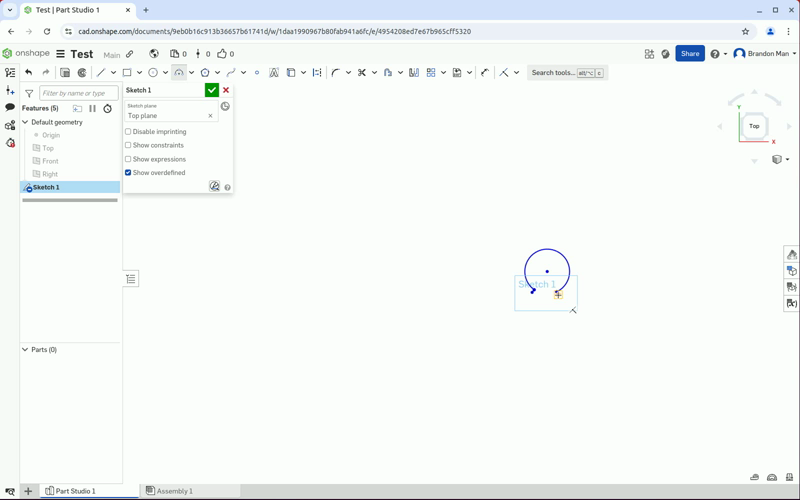
scroll(6)
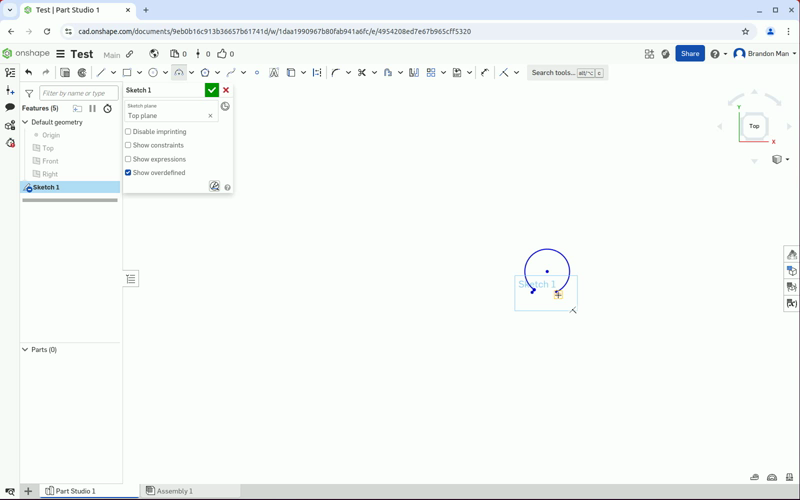
scroll(6)
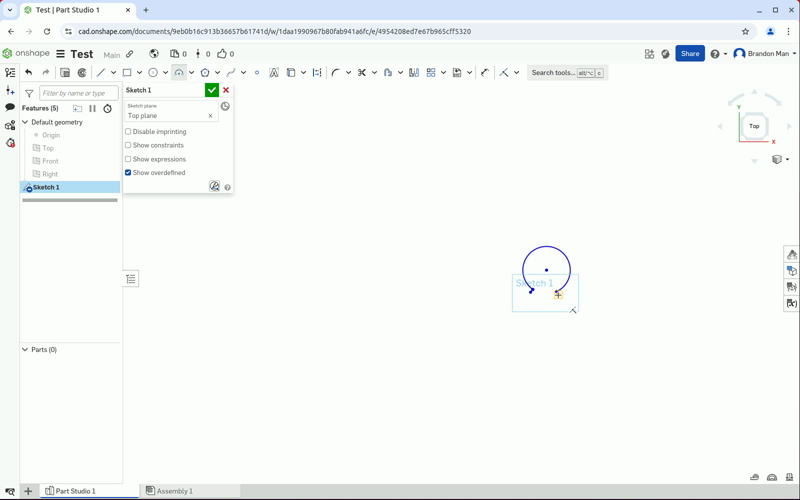
scroll(6)
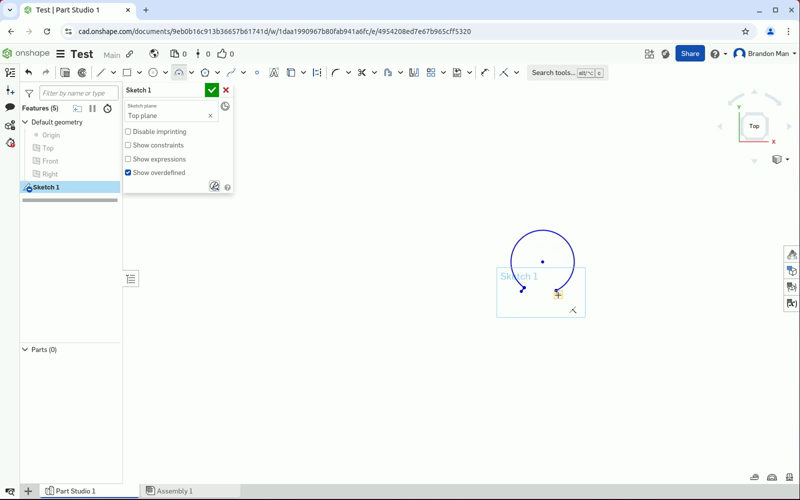
scroll(6)
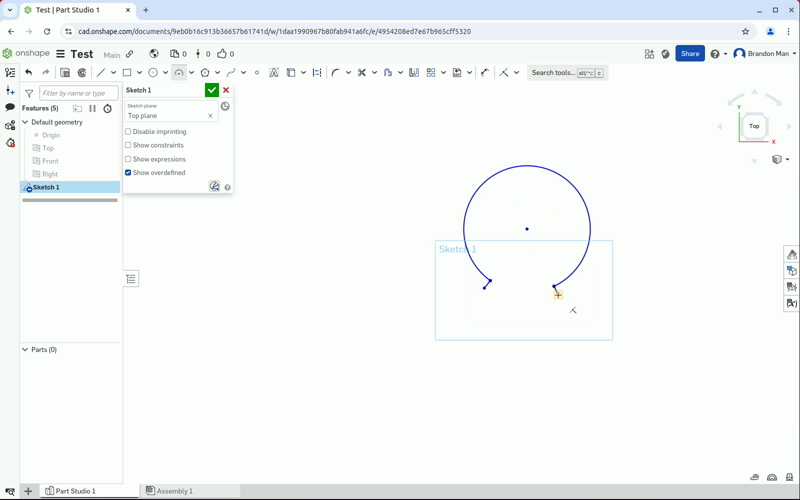
scroll(6)
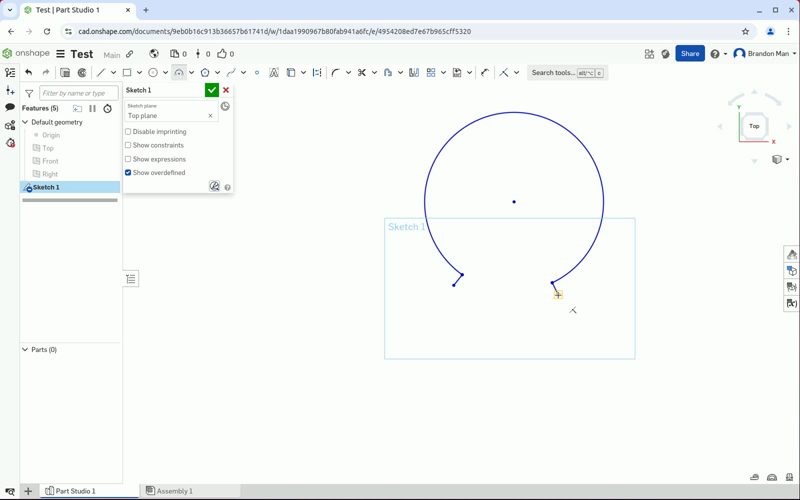
scroll(6)
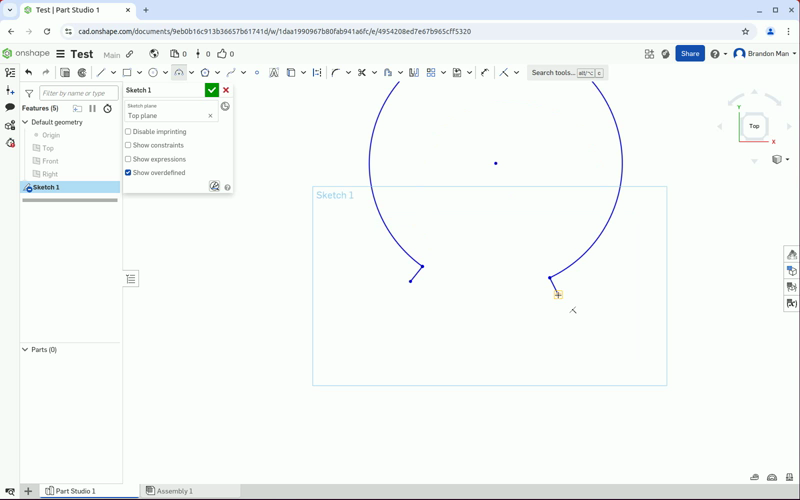
scroll(6)
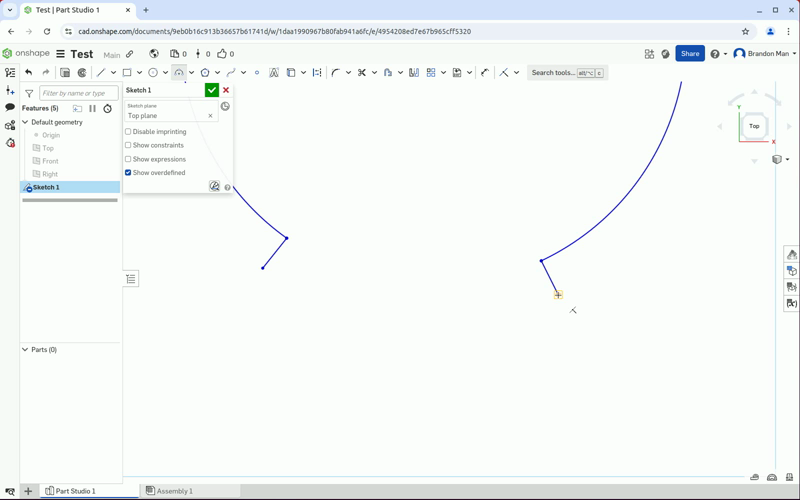
click(558, 294)
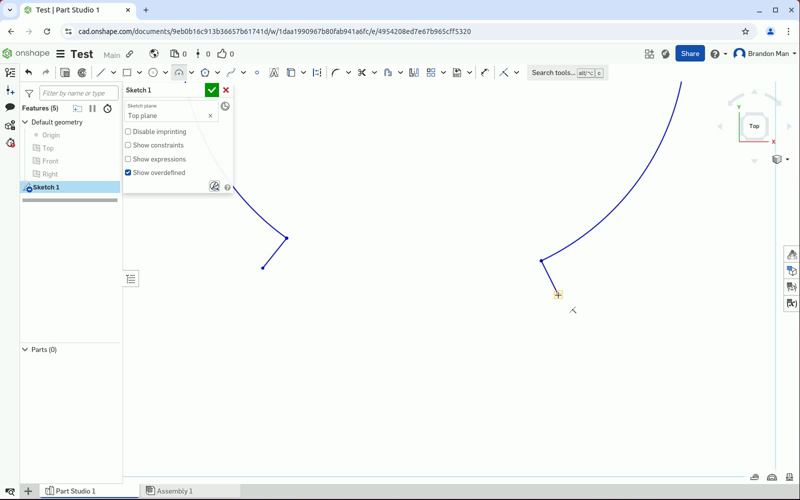
scroll(-6)
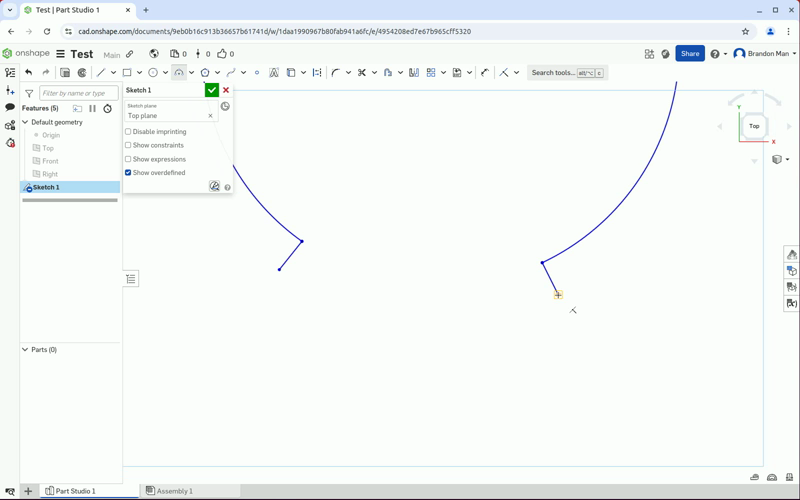
scroll(-6)
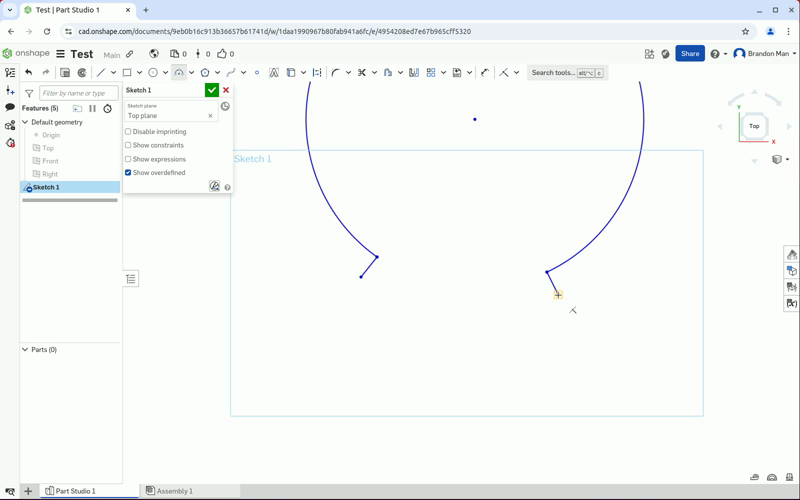
scroll(-6)
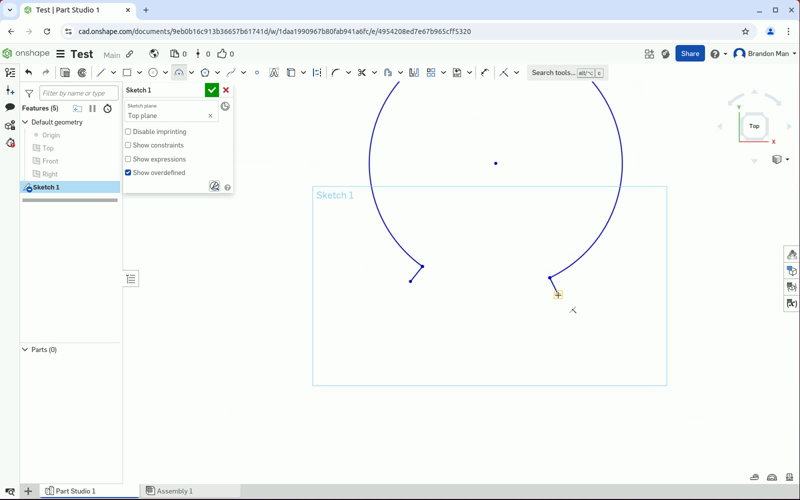
scroll(-6)
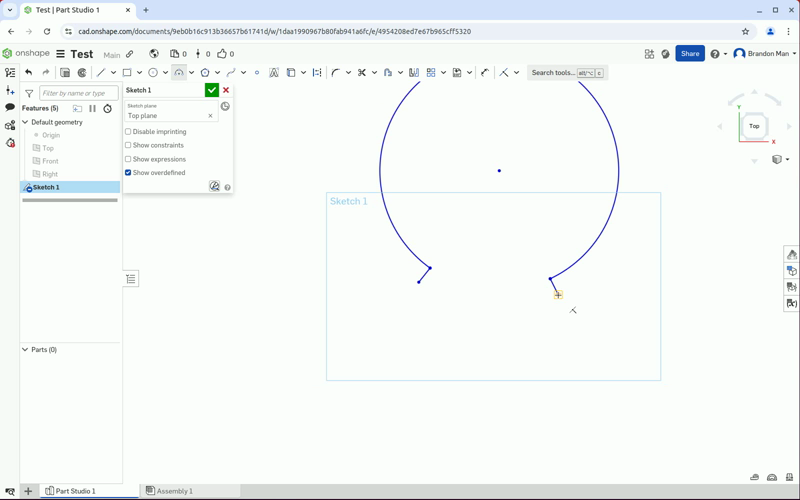
scroll(-6)
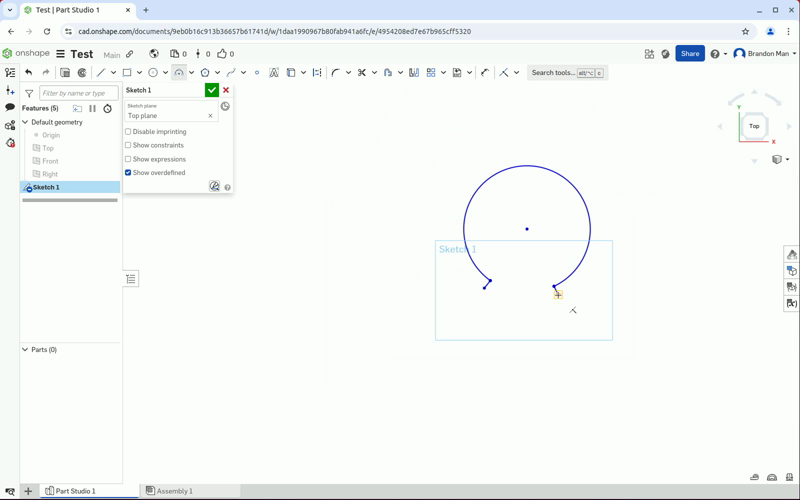
scroll(-6)
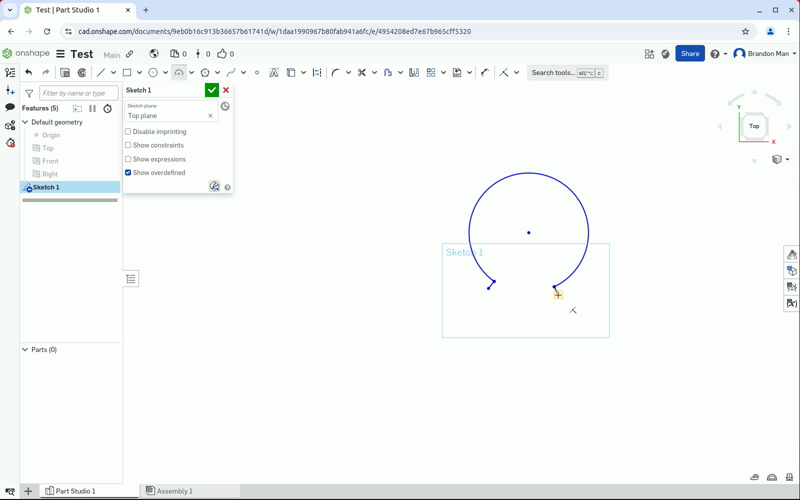
scroll(-6)
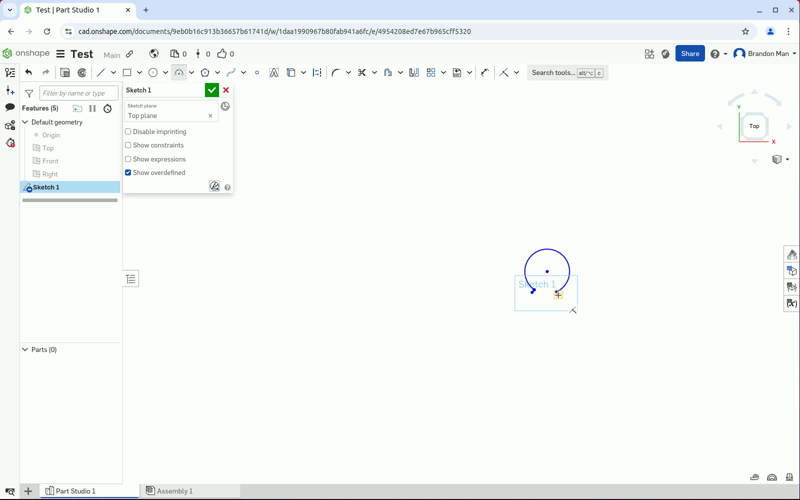
key_down(shift)
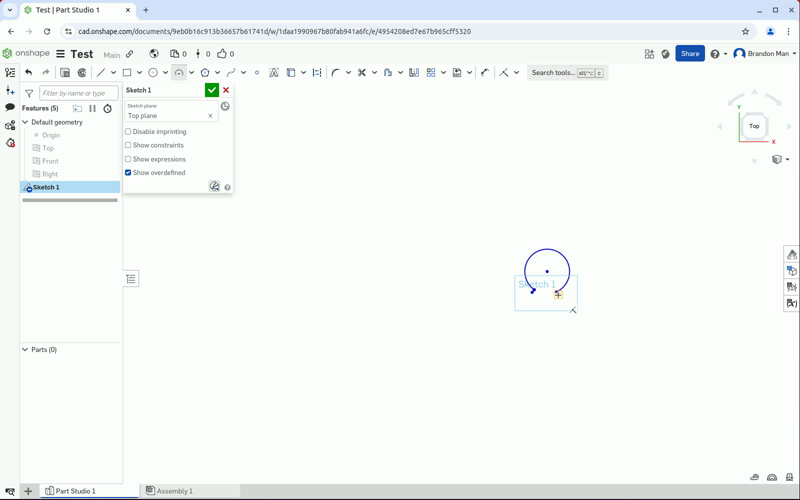
mouse_move(564, 250)
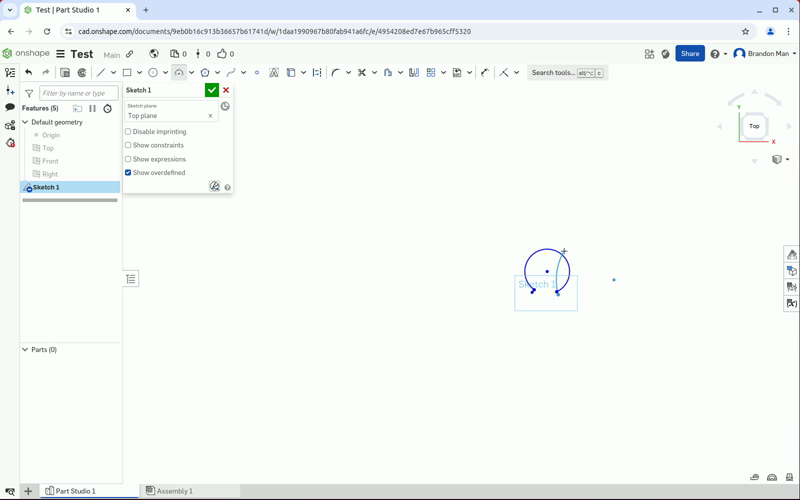
click(564, 250)
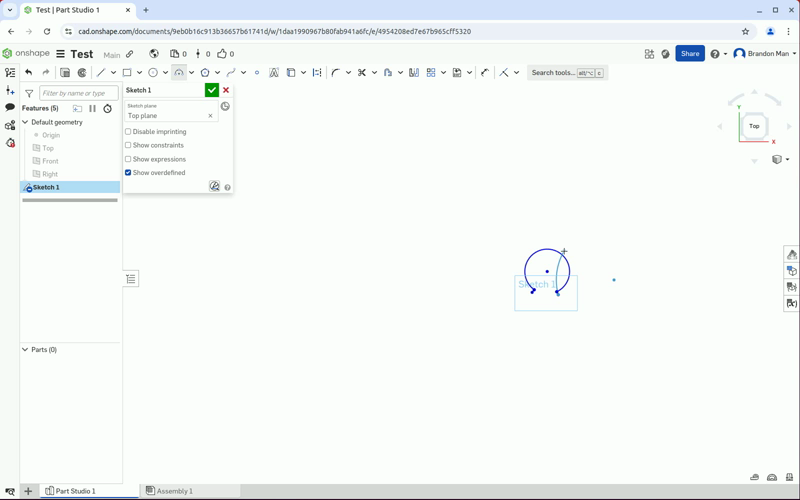
mouse_move(573, 274)
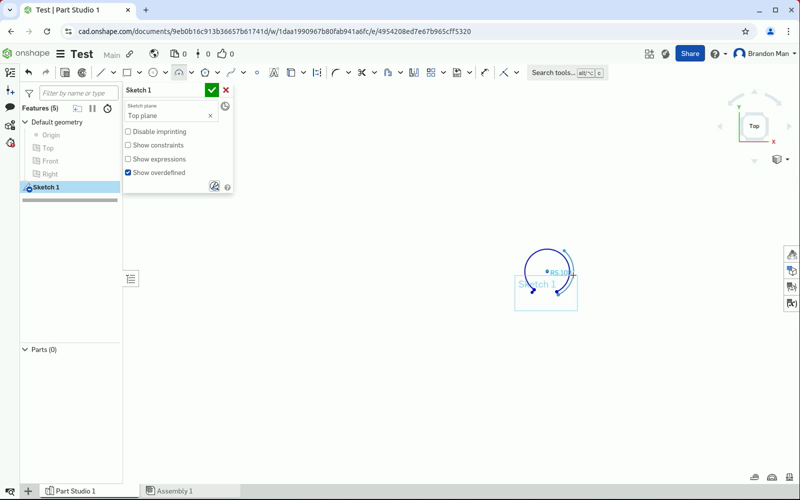
click(573, 274)
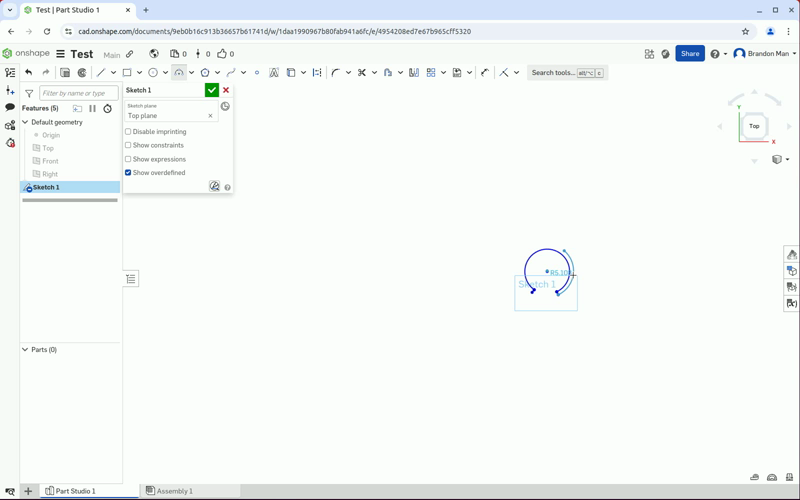
key_up(shift)
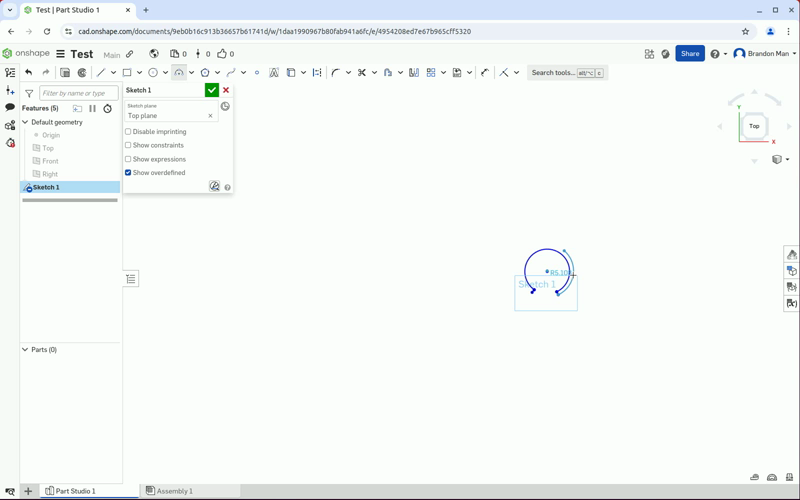
mouse_move(564, 250)
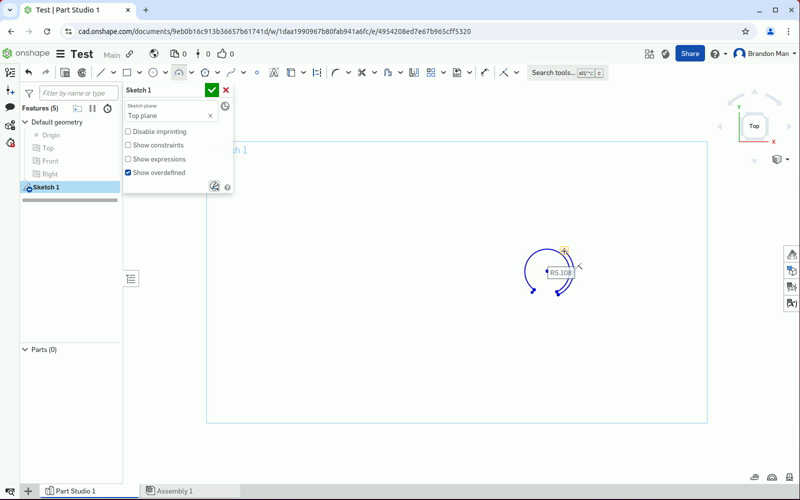
click(564, 250)
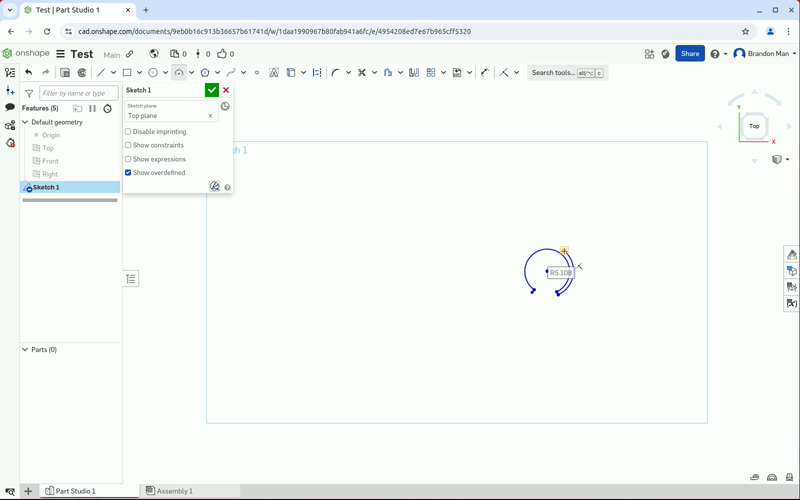
key_down(shift)
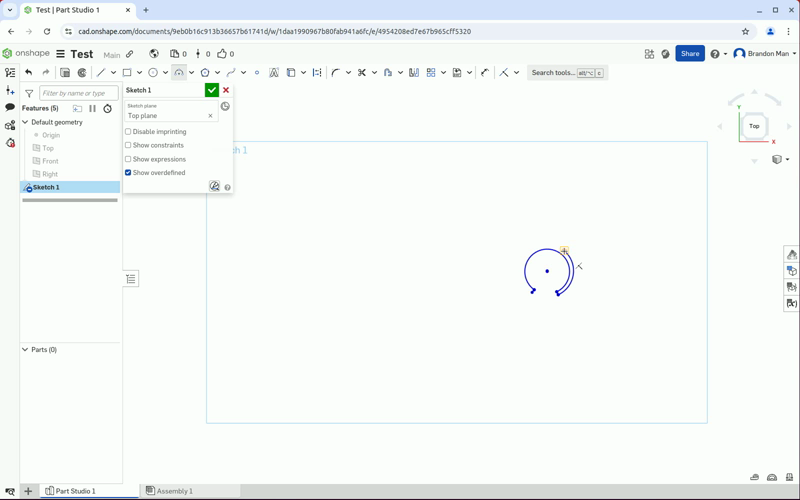
mouse_move(544, 230)
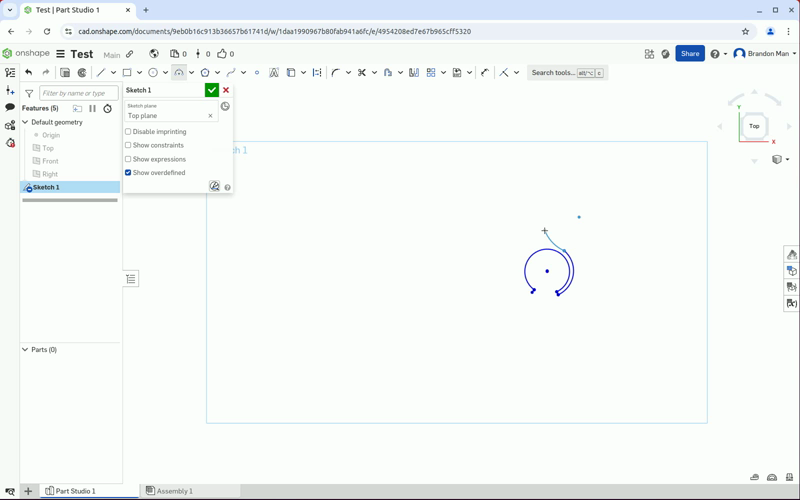
click(544, 230)
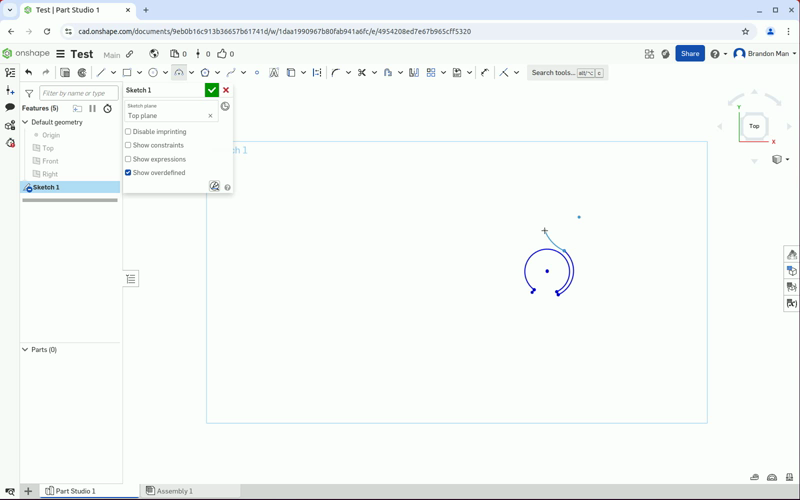
mouse_move(561, 234)
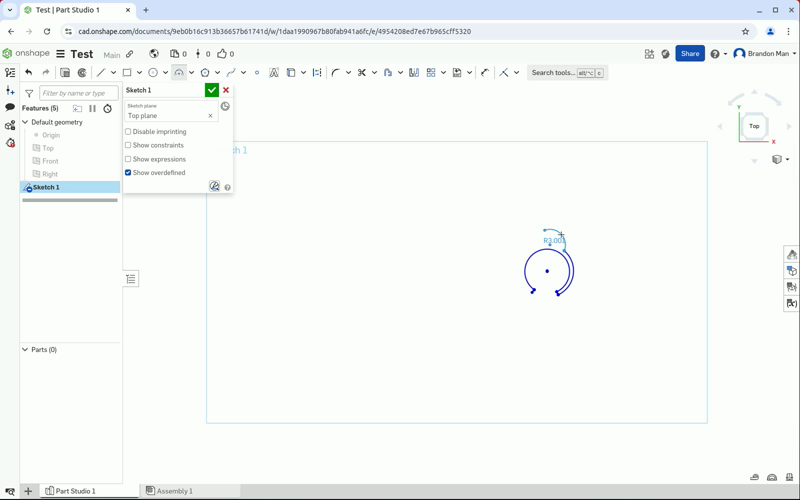
click(561, 234)
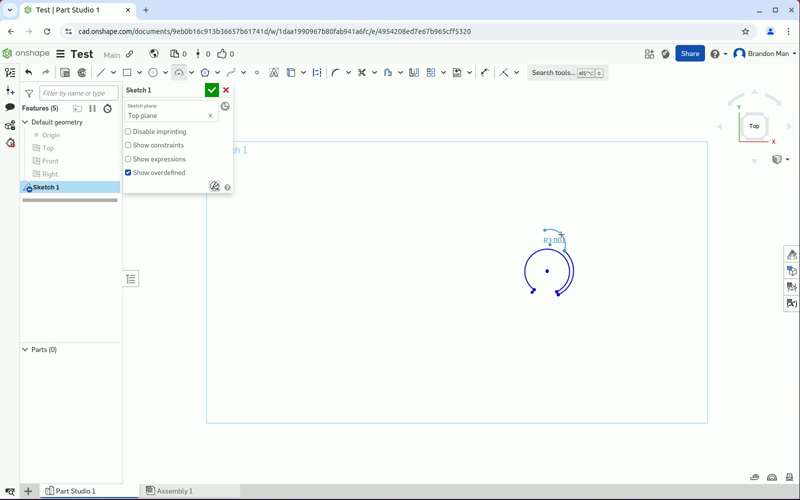
key_up(shift)
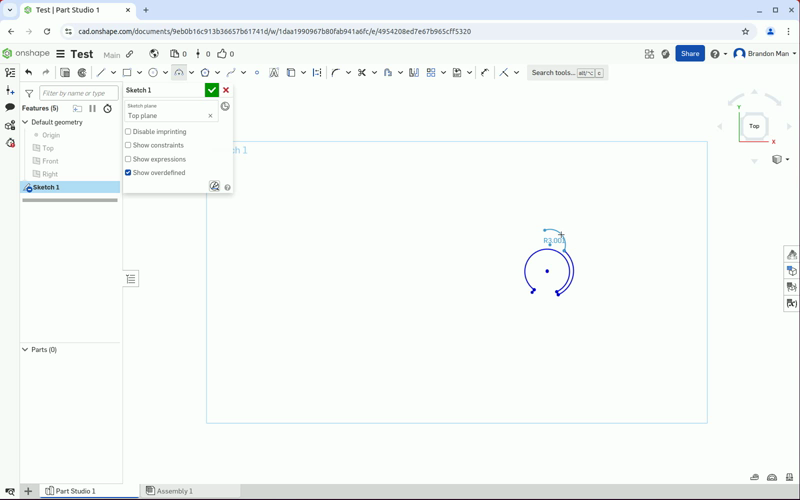
key(esc)
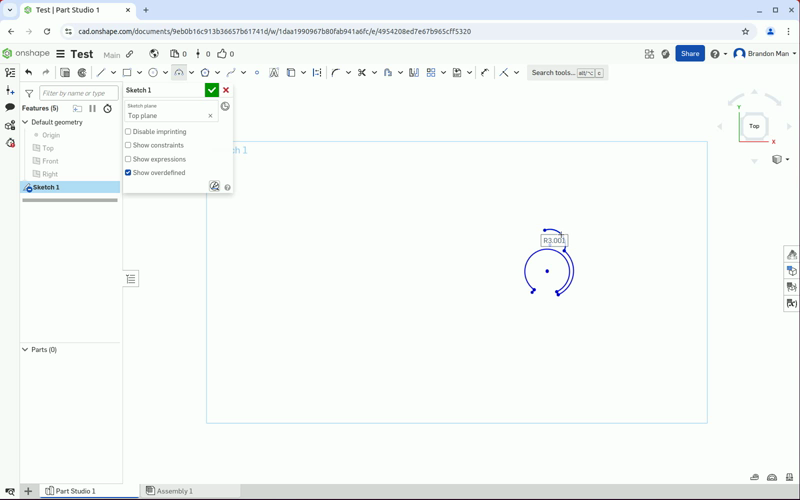
key(l)
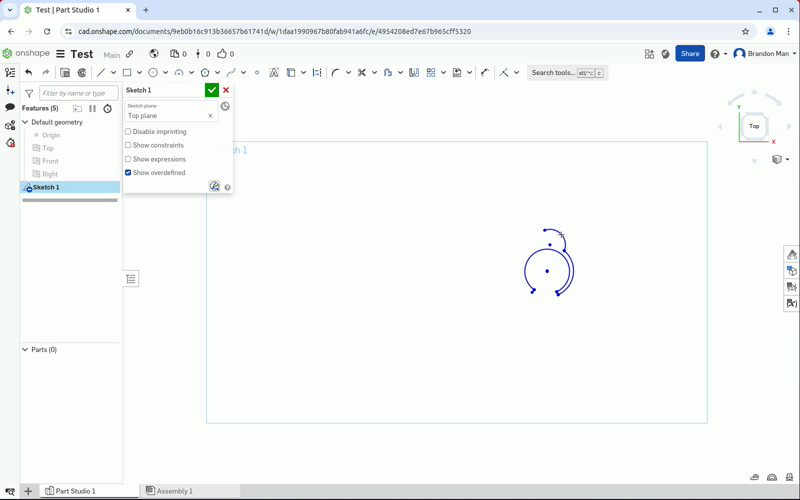
mouse_move(544, 230)
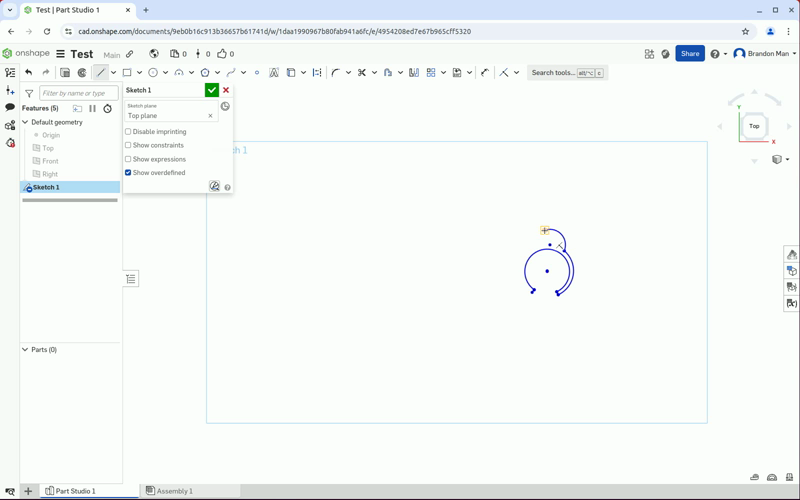
click(544, 230)
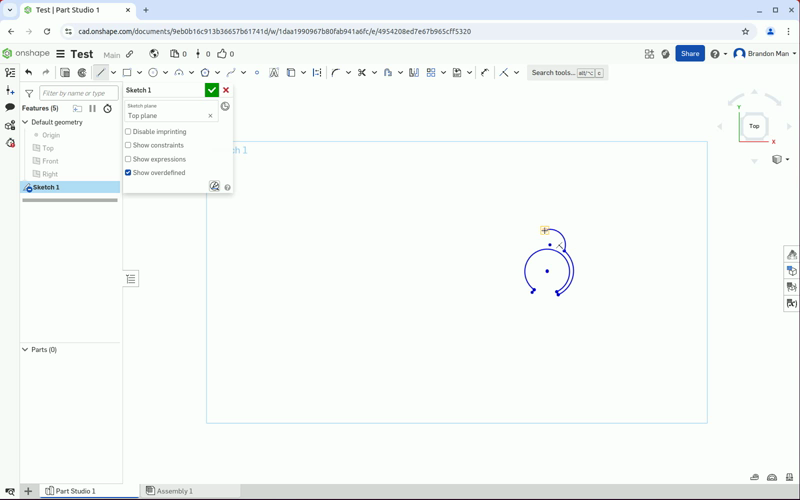
key_down(shift)
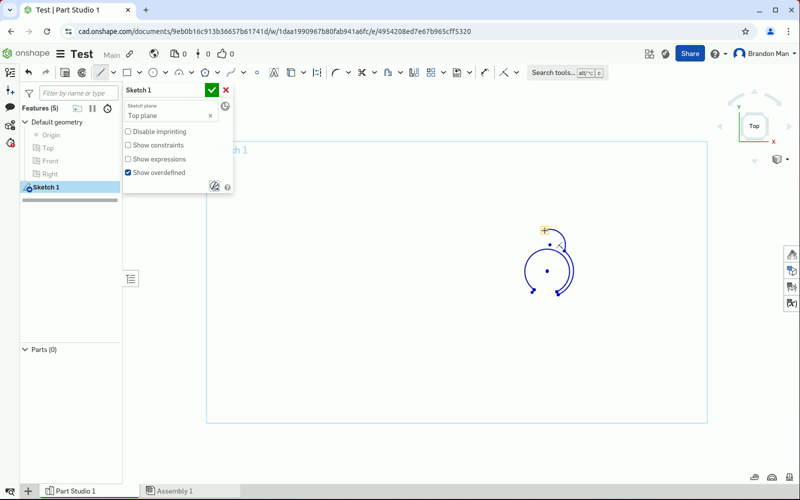
mouse_move(574, 230)
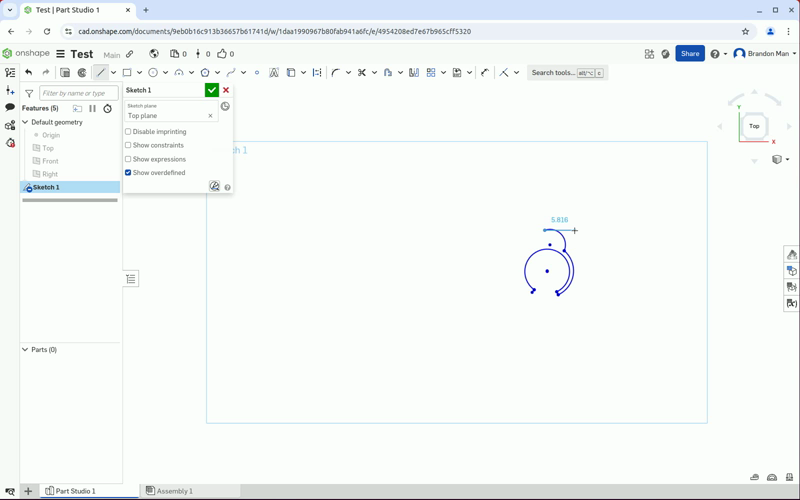
mouse_move(546, 233)
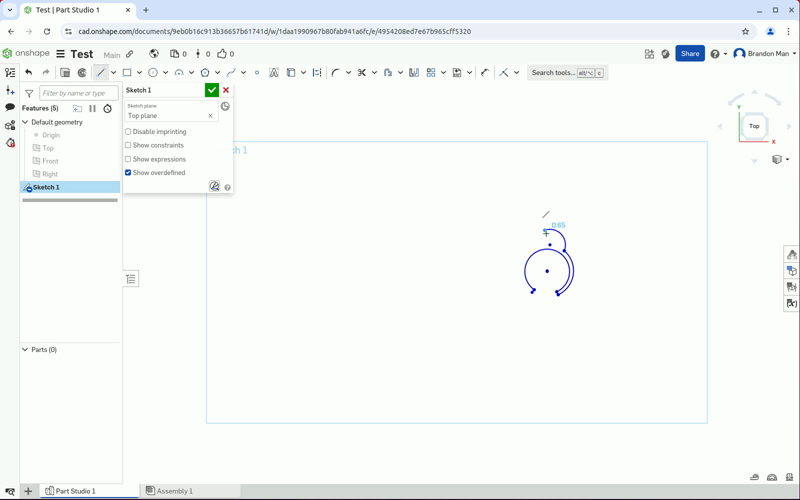
scroll(6)
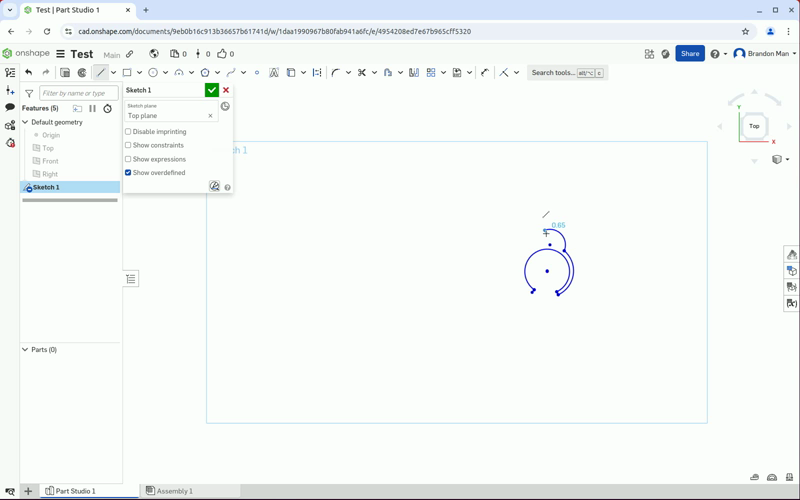
scroll(6)
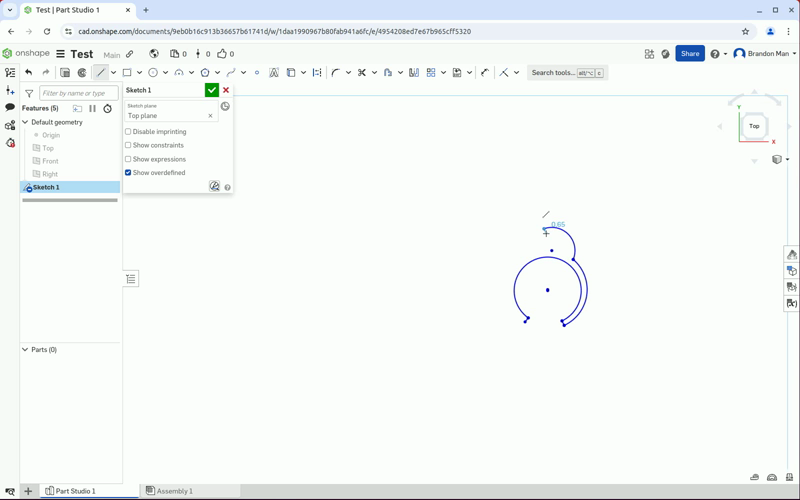
scroll(6)
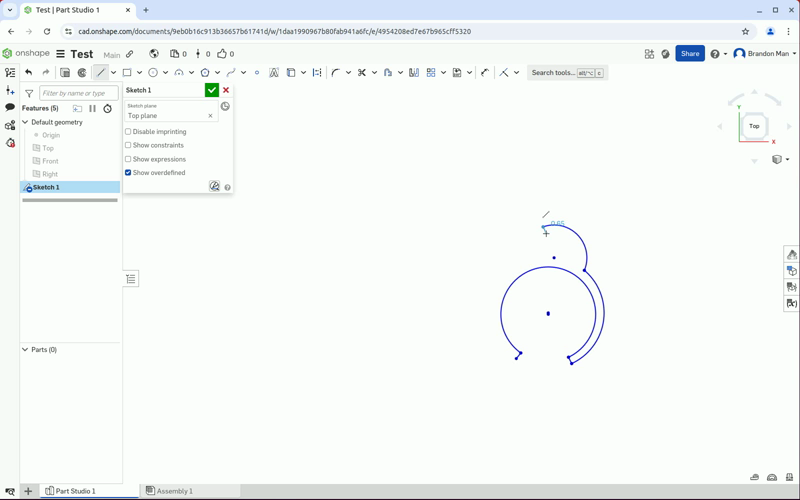
scroll(6)
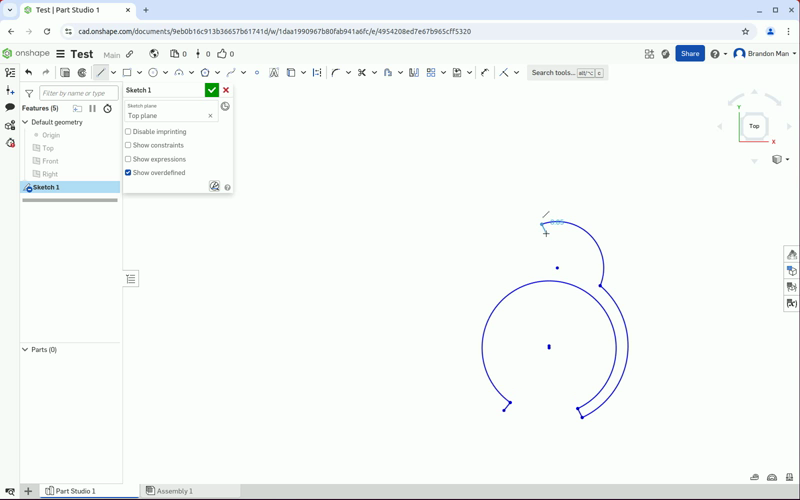
scroll(6)
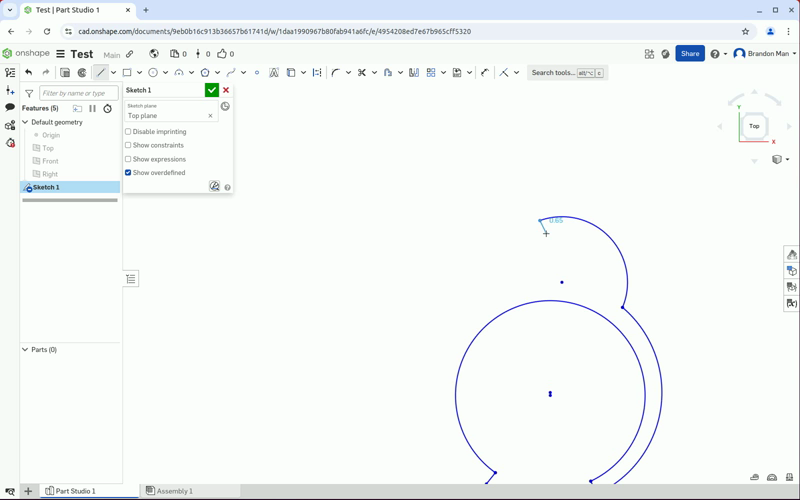
scroll(6)
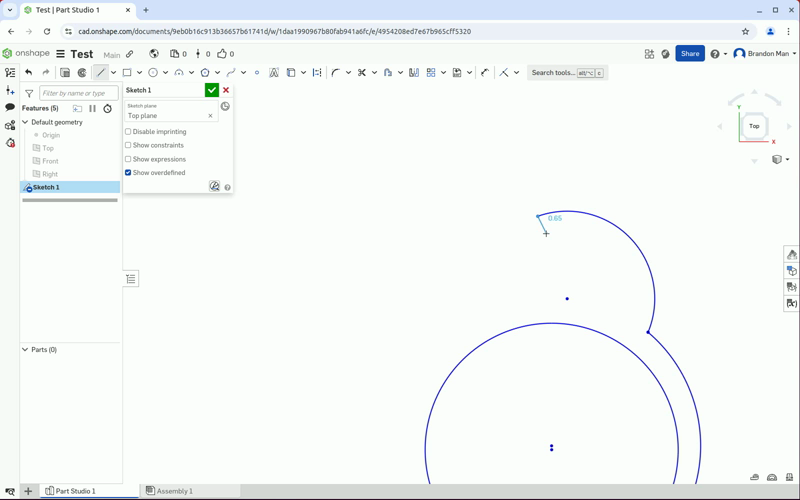
scroll(6)
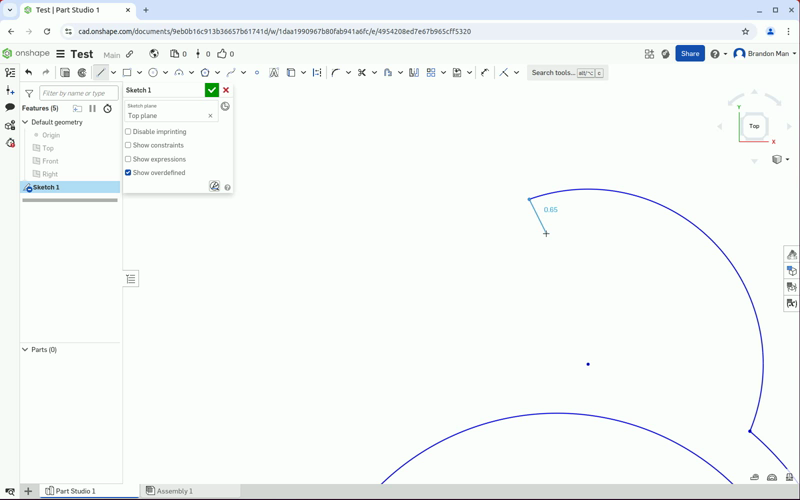
click(546, 233)
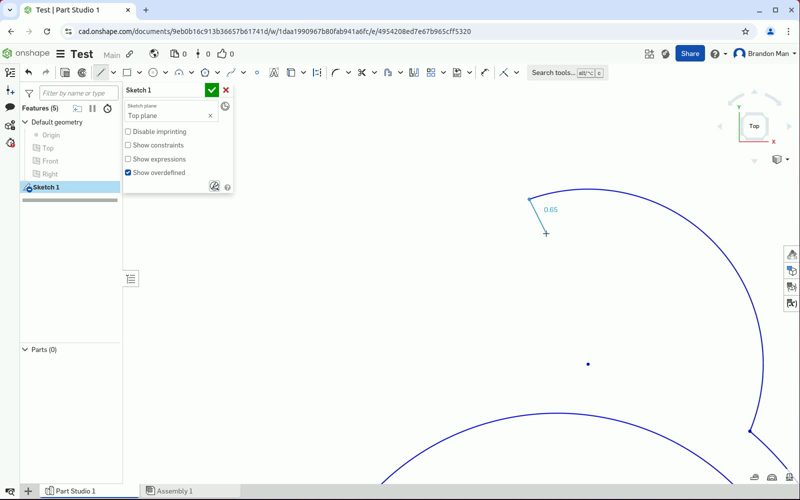
scroll(-6)
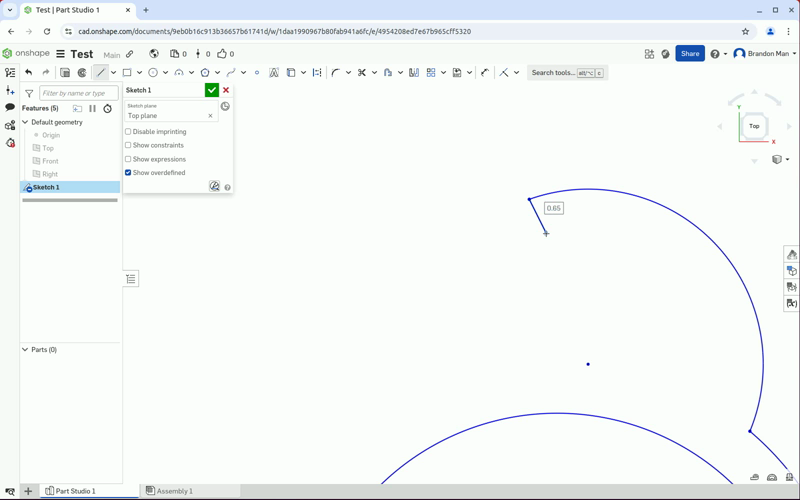
scroll(-6)
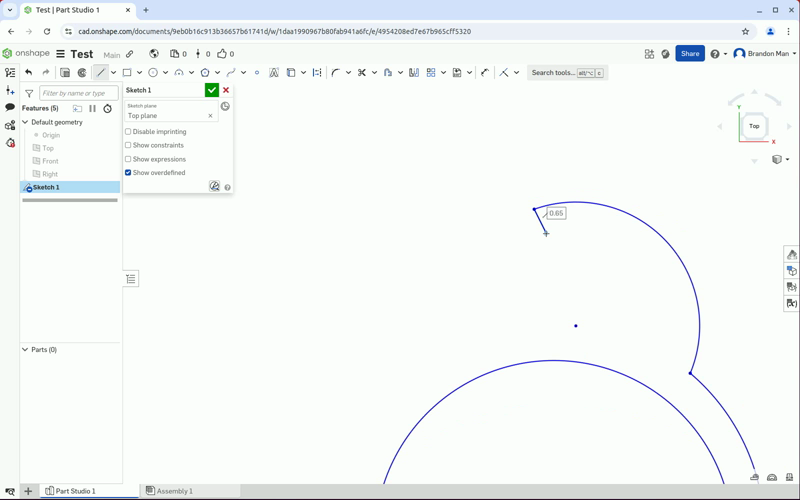
scroll(-6)
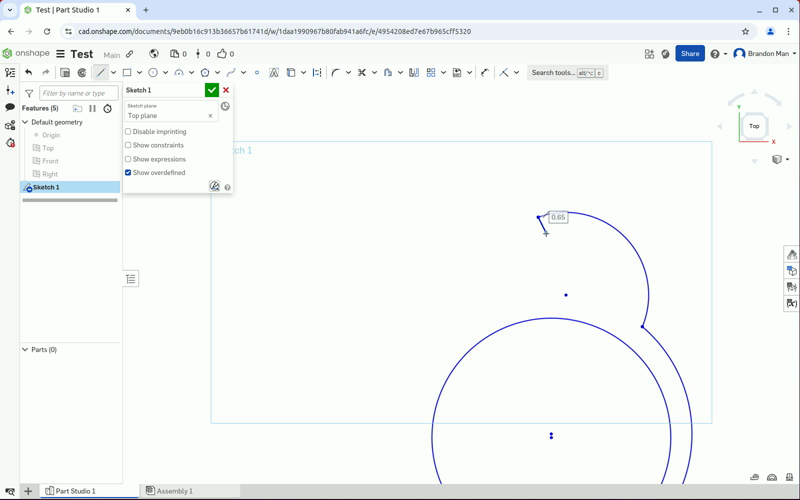
scroll(-6)
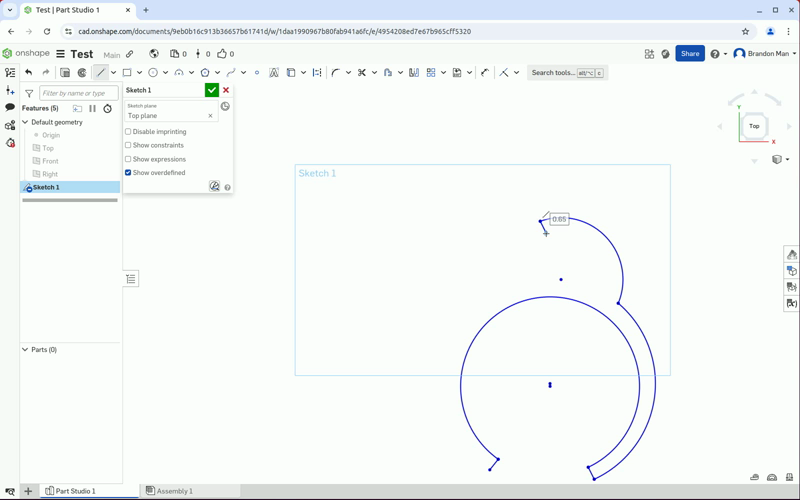
scroll(-6)
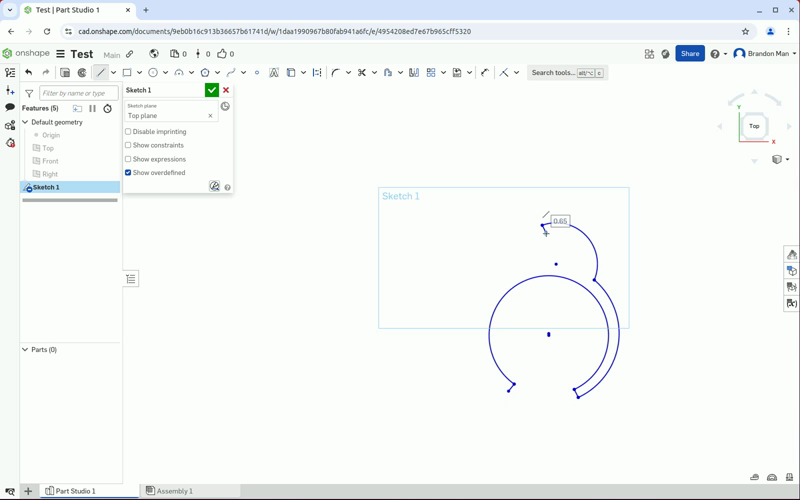
scroll(-6)
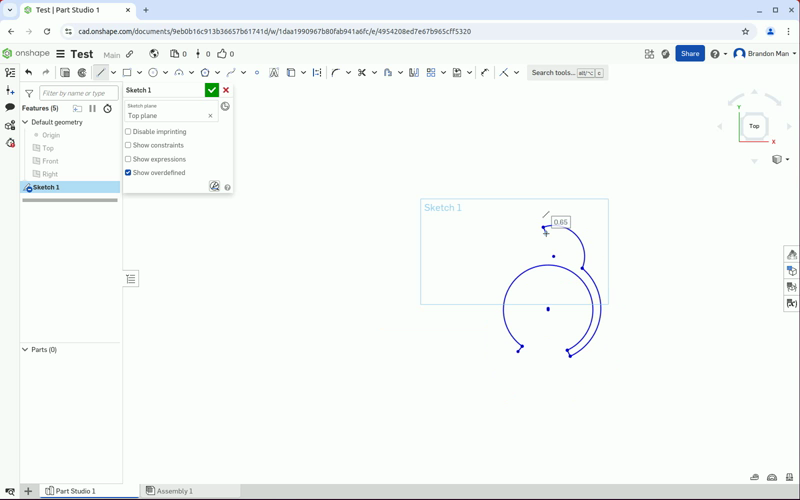
scroll(-6)
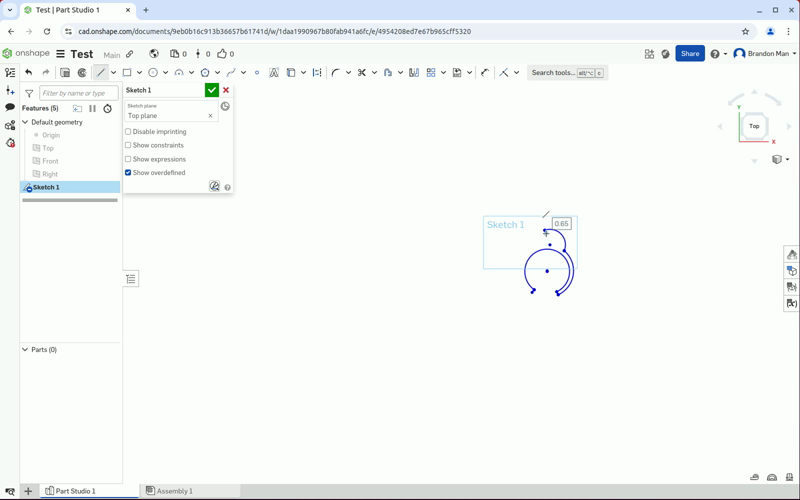
key_up(shift)
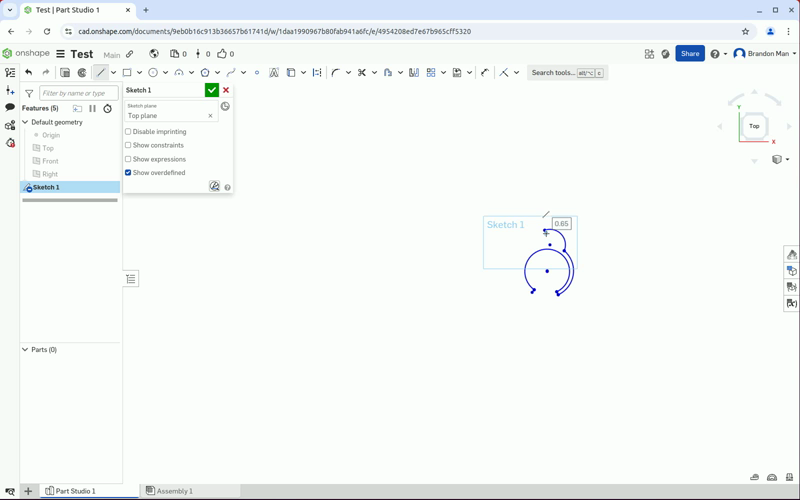
key(esc)
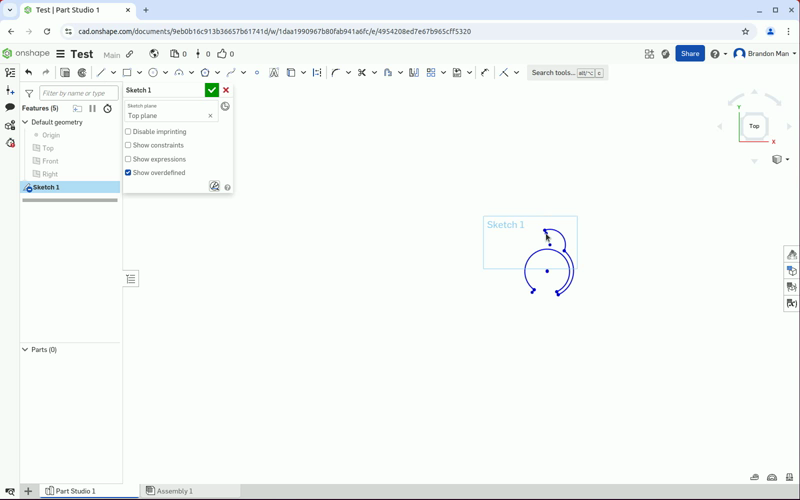
key(a)
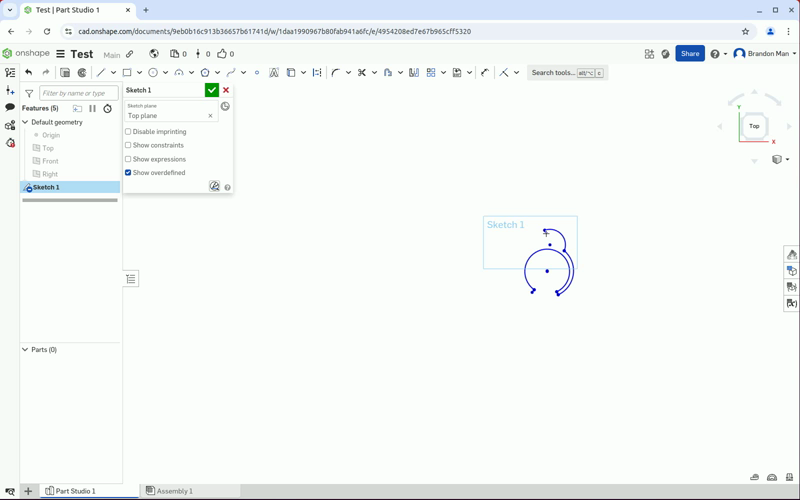
mouse_move(546, 233)
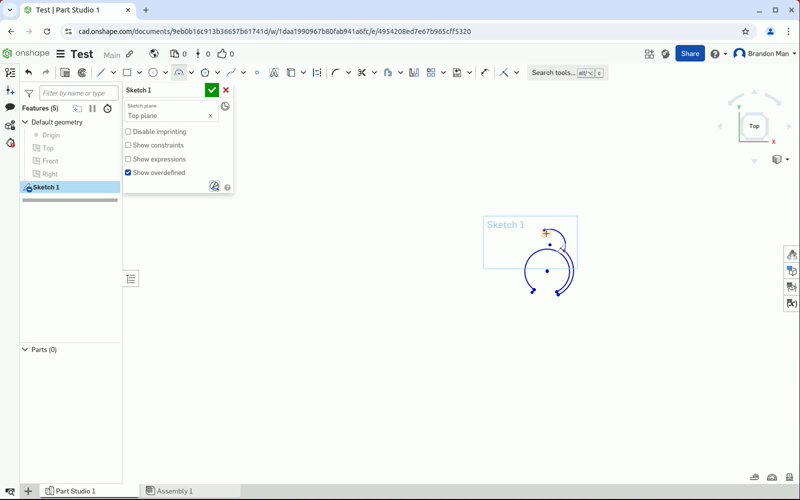
scroll(6)
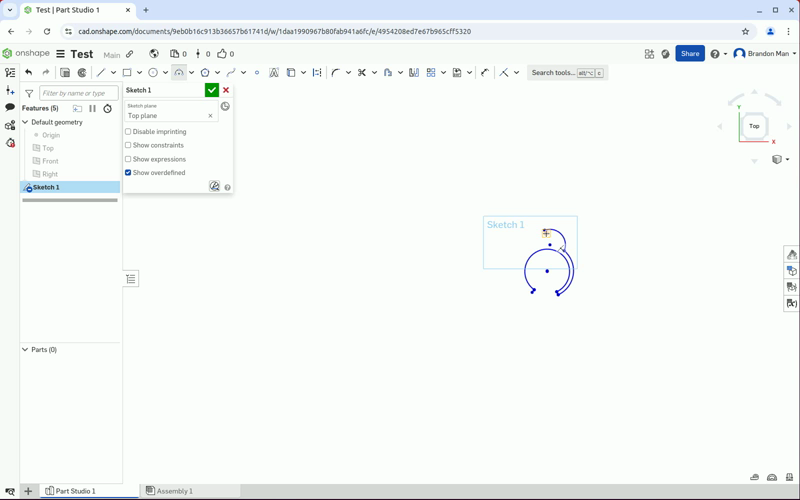
scroll(6)
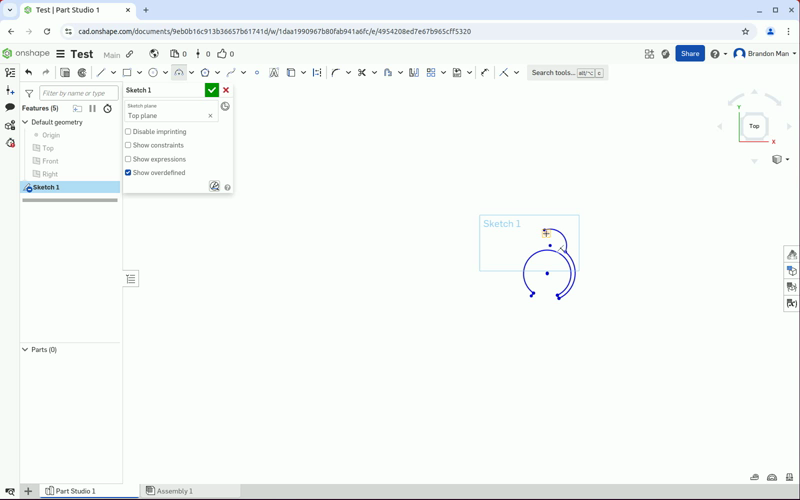
scroll(6)
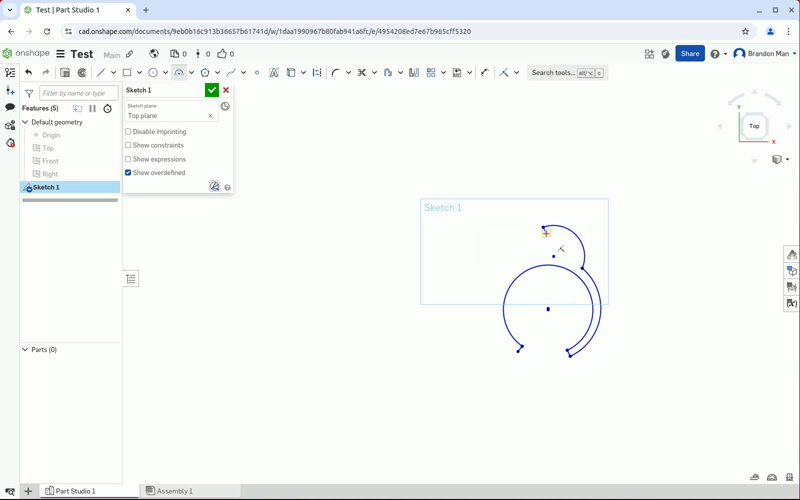
scroll(6)
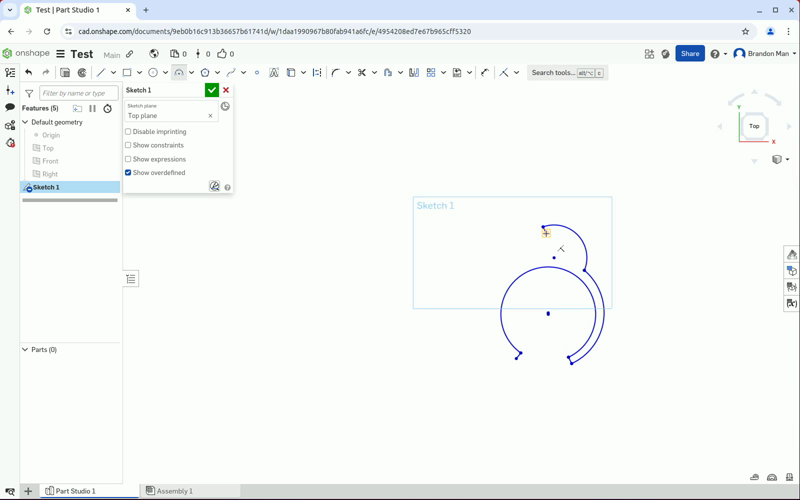
scroll(6)
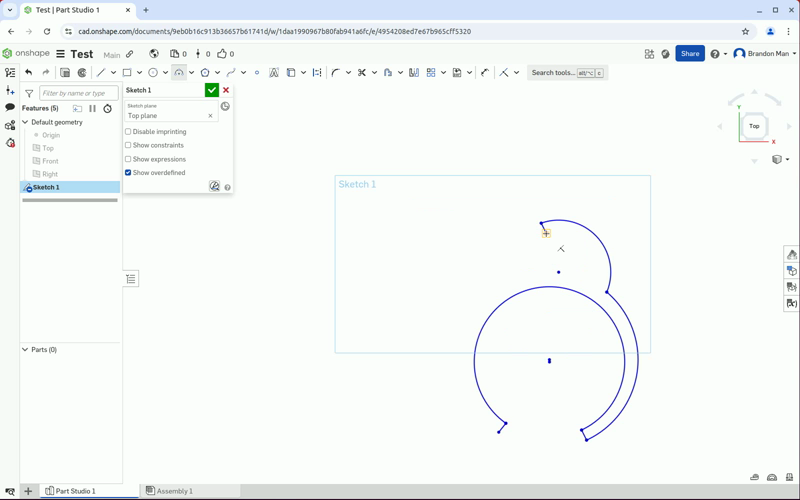
scroll(6)
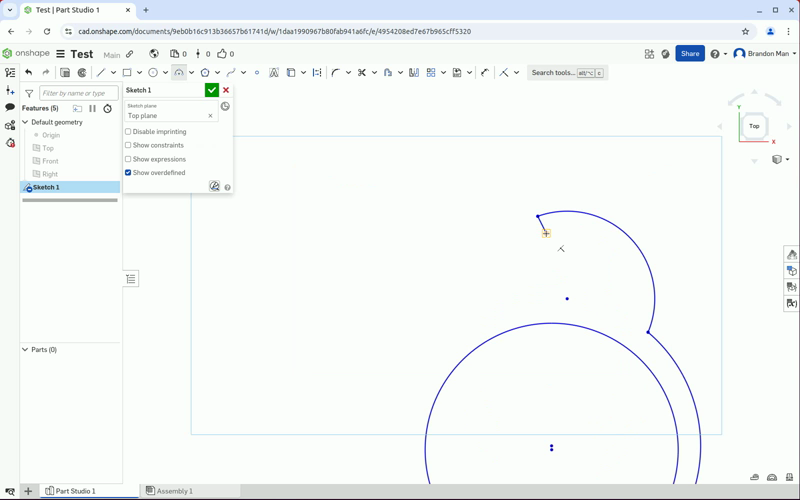
scroll(6)
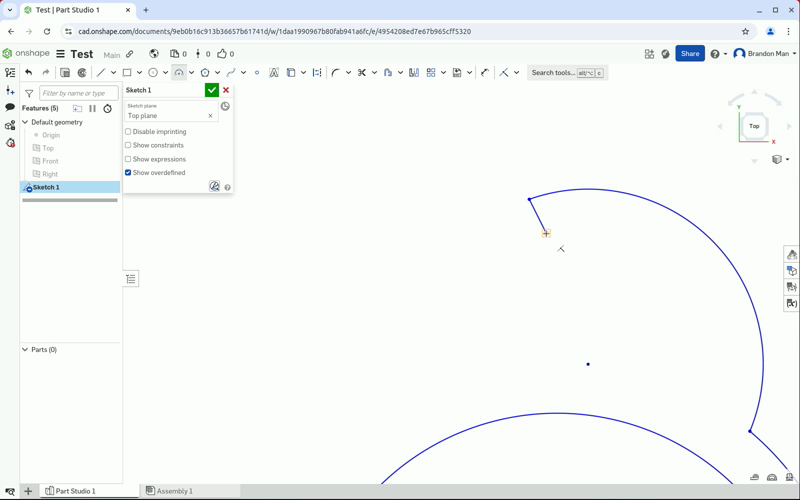
click(546, 233)
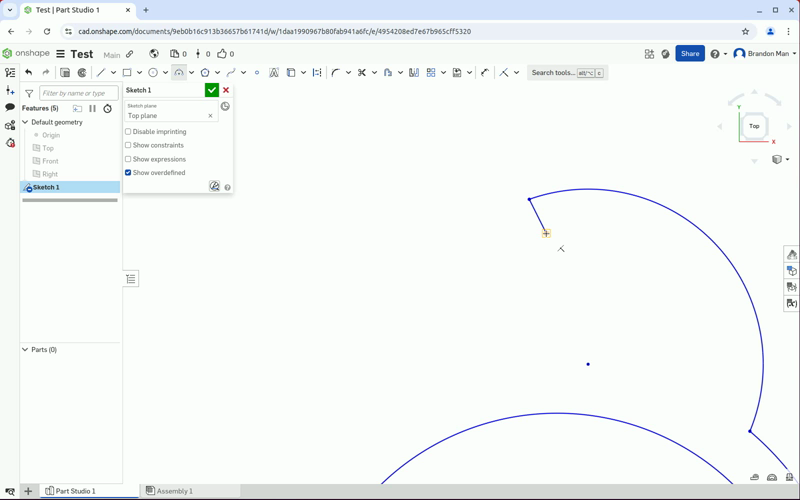
scroll(-6)
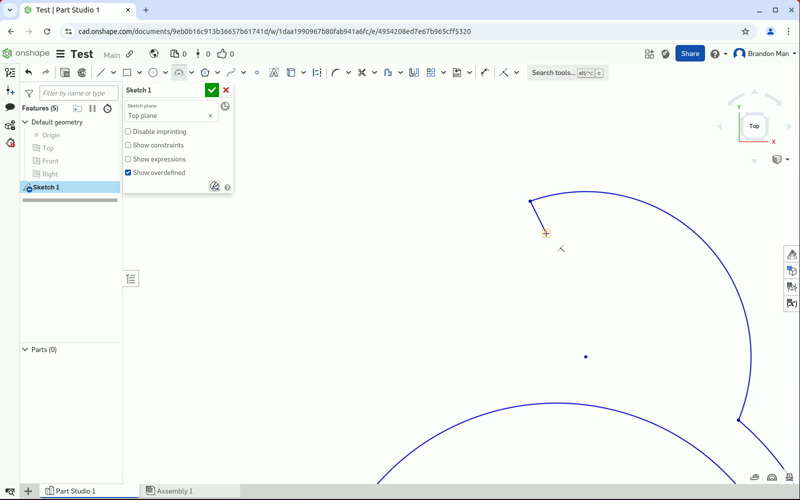
scroll(-6)
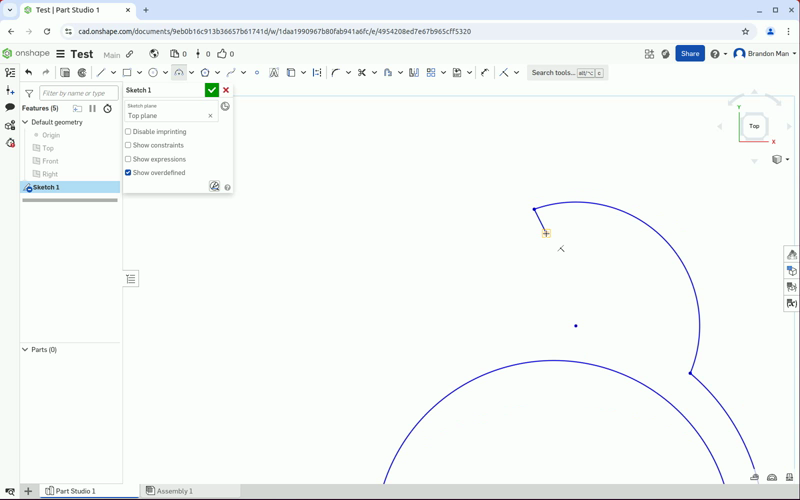
scroll(-6)
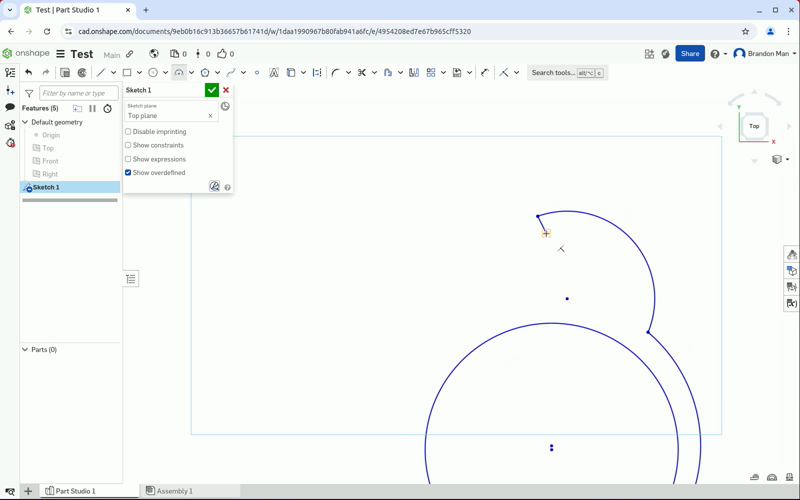
scroll(-6)
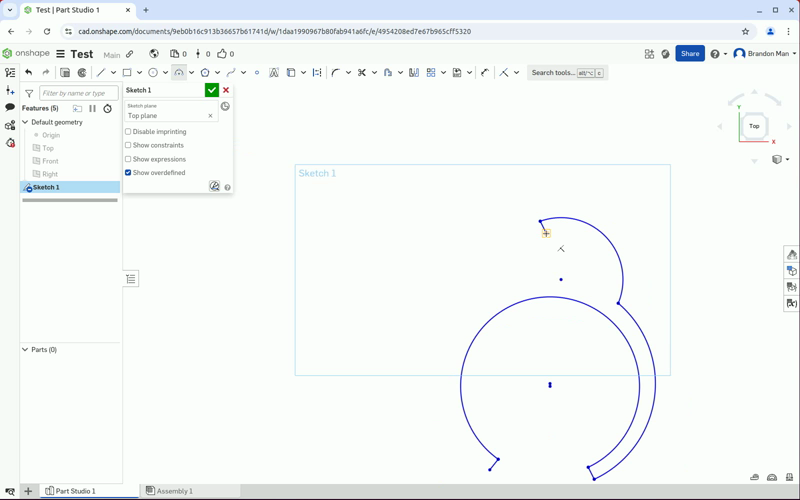
scroll(-6)
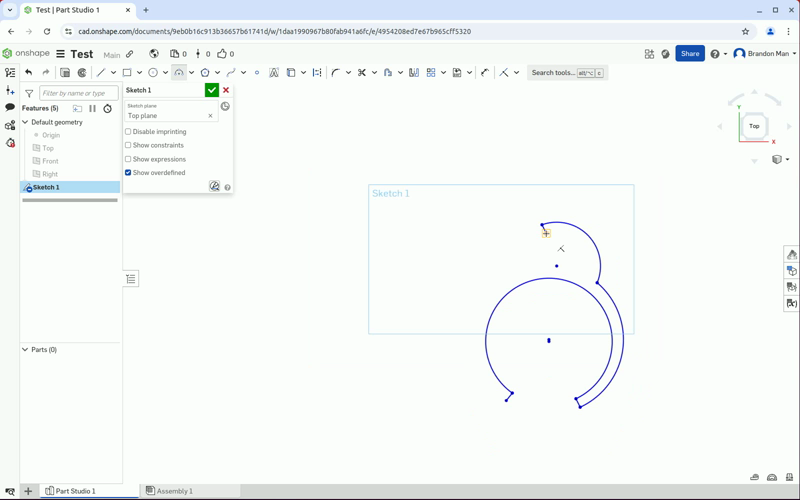
scroll(-6)
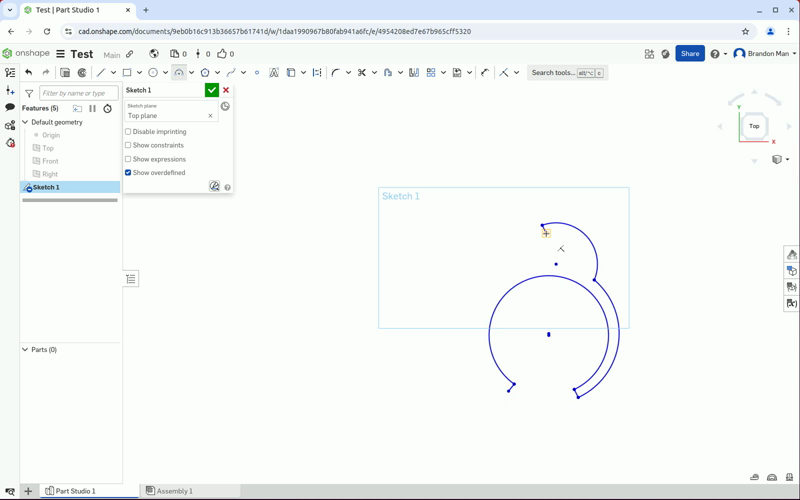
scroll(-6)
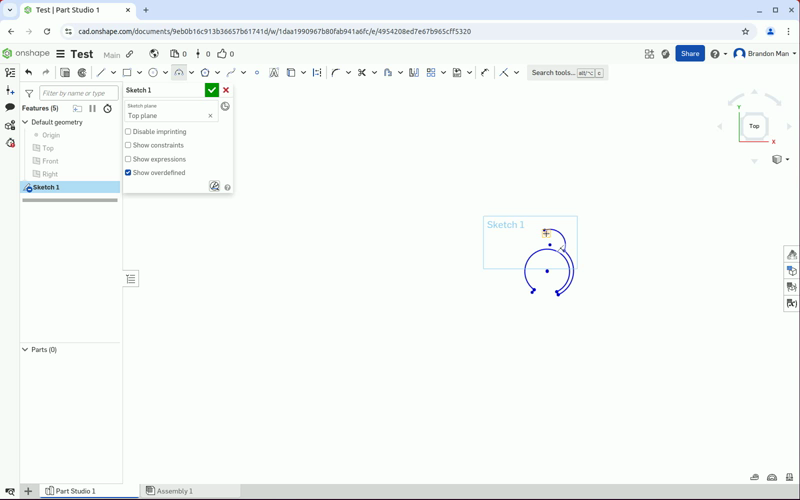
key_down(shift)
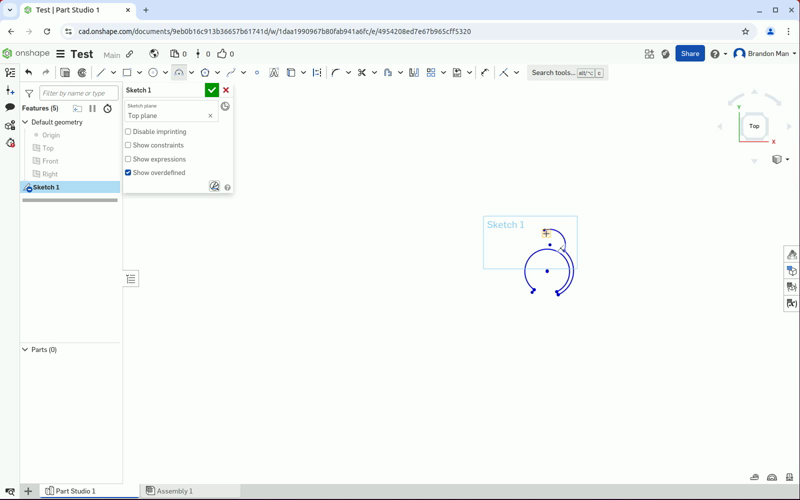
mouse_move(560, 248)
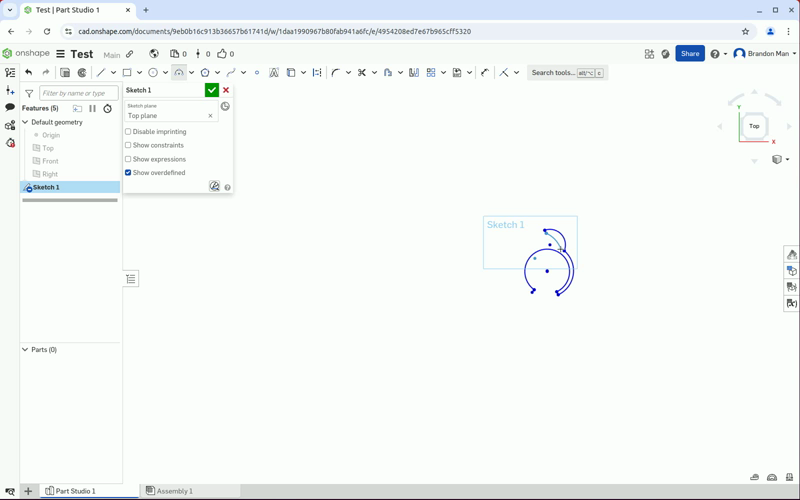
scroll(6)
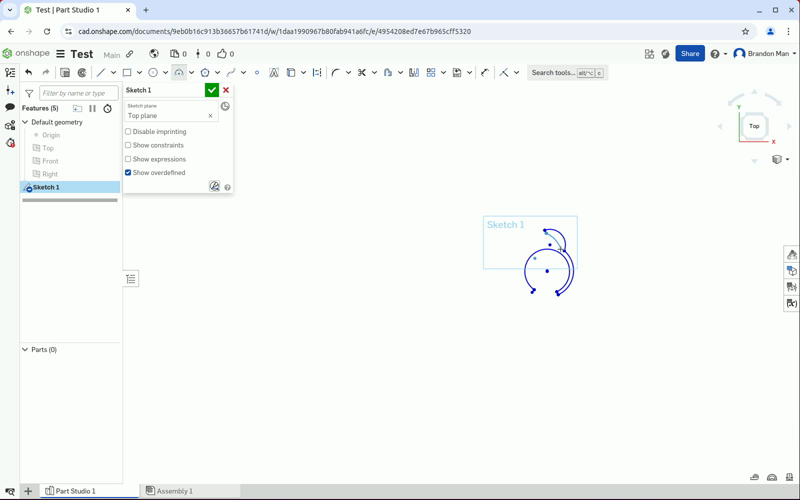
scroll(6)
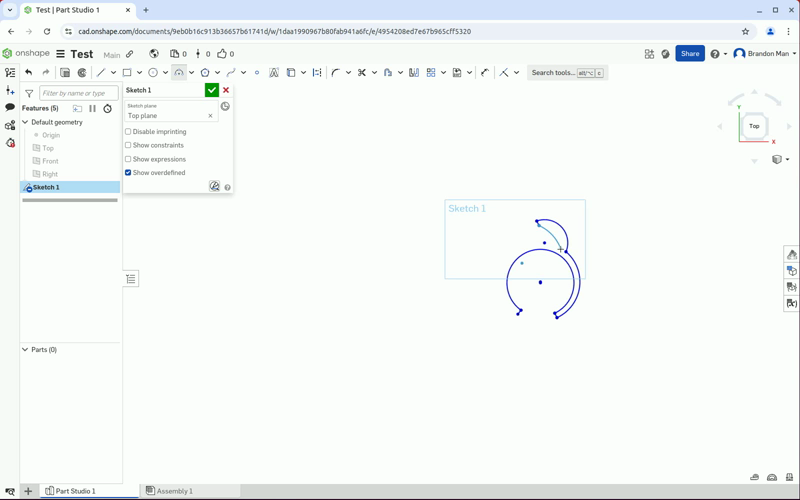
scroll(6)
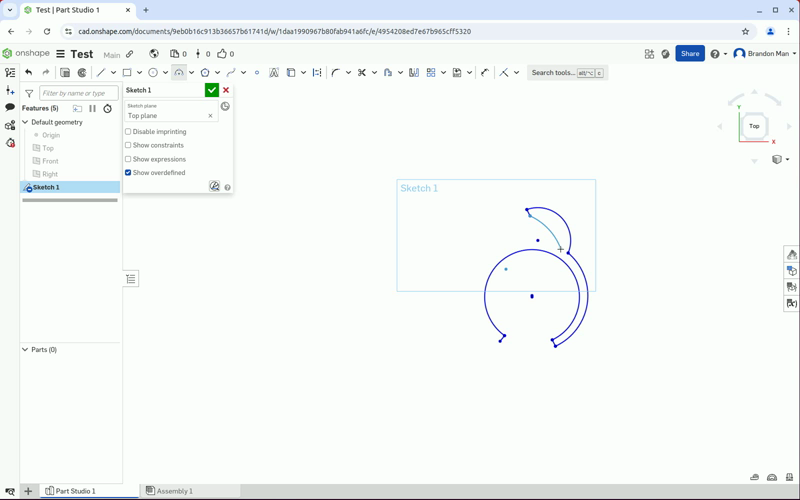
scroll(6)
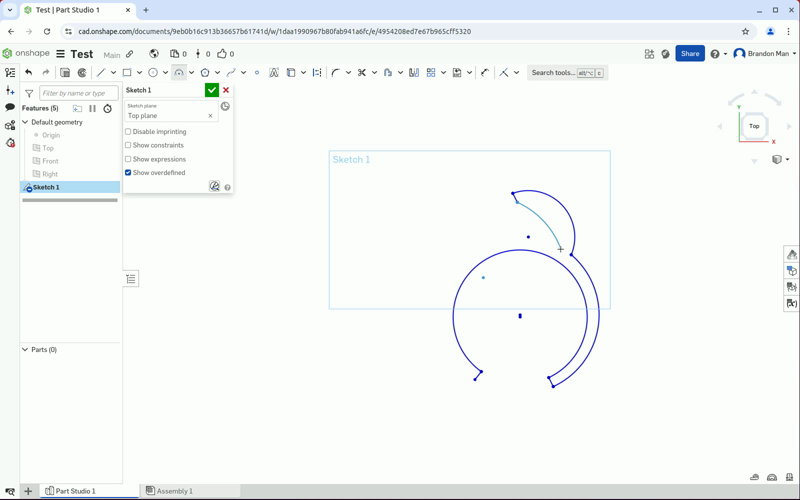
scroll(6)
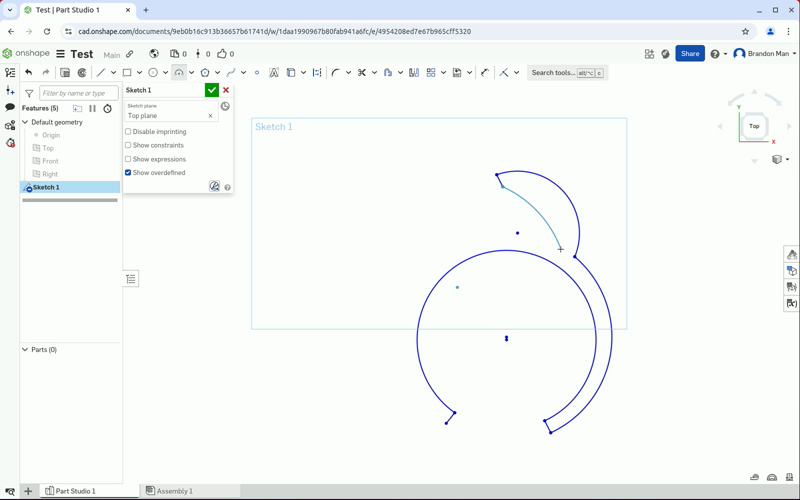
scroll(6)
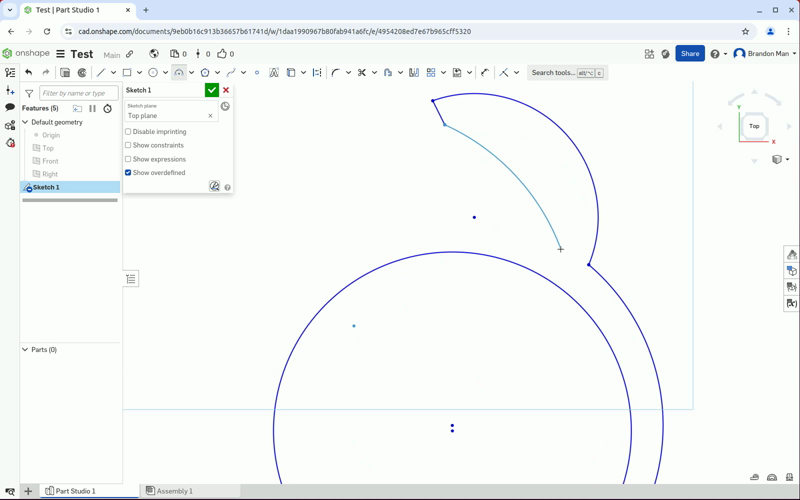
scroll(6)
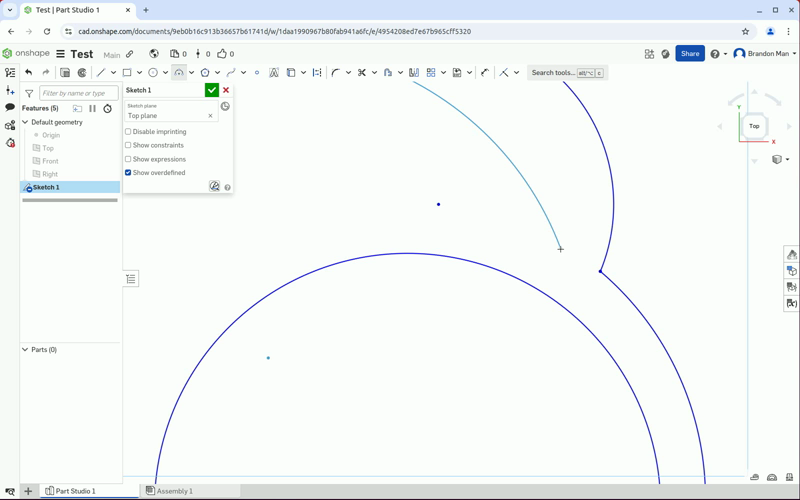
click(560, 248)
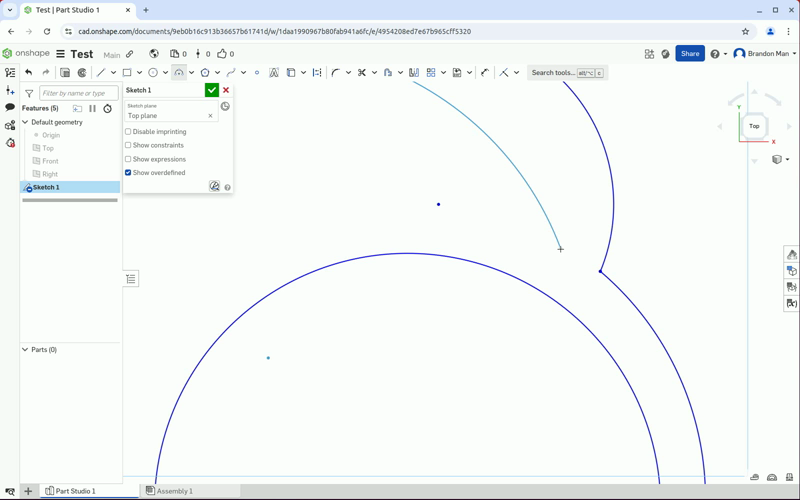
scroll(-6)
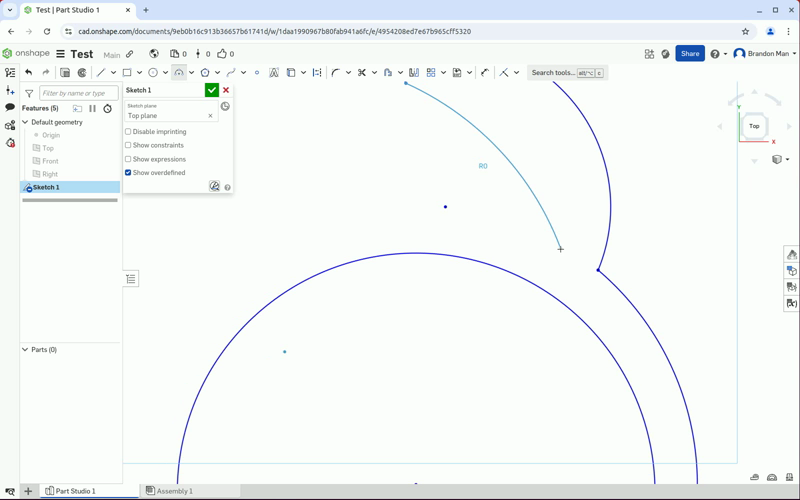
scroll(-6)
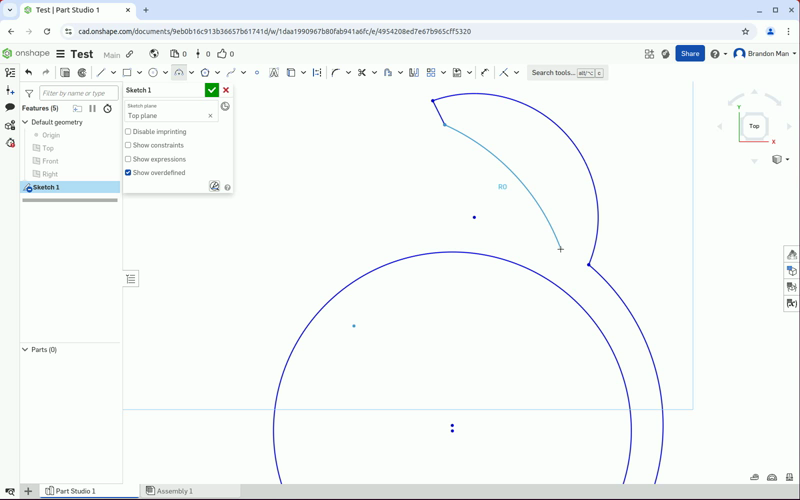
scroll(-6)
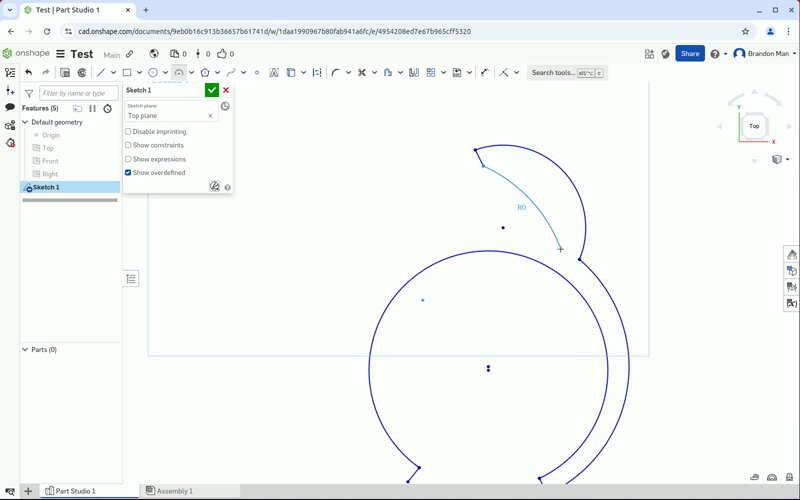
scroll(-6)
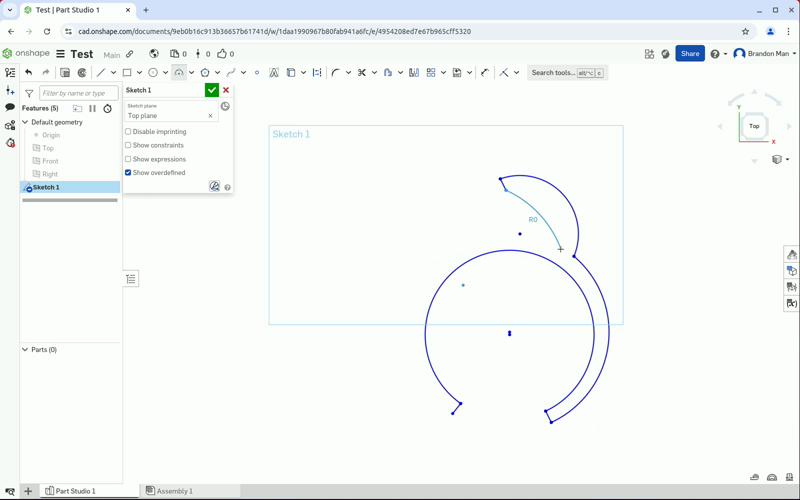
scroll(-6)
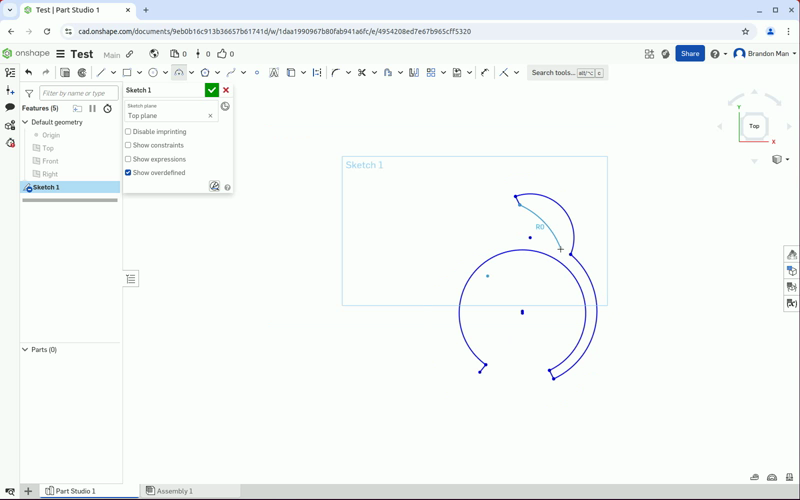
scroll(-6)
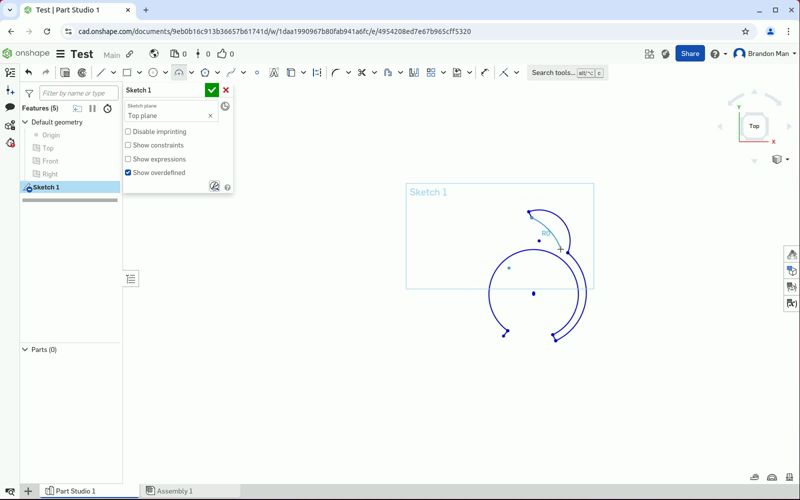
scroll(-6)
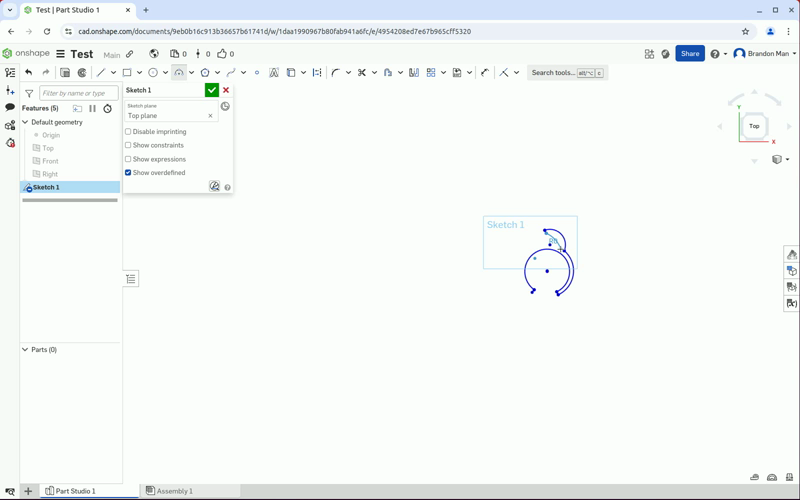
mouse_move(558, 236)
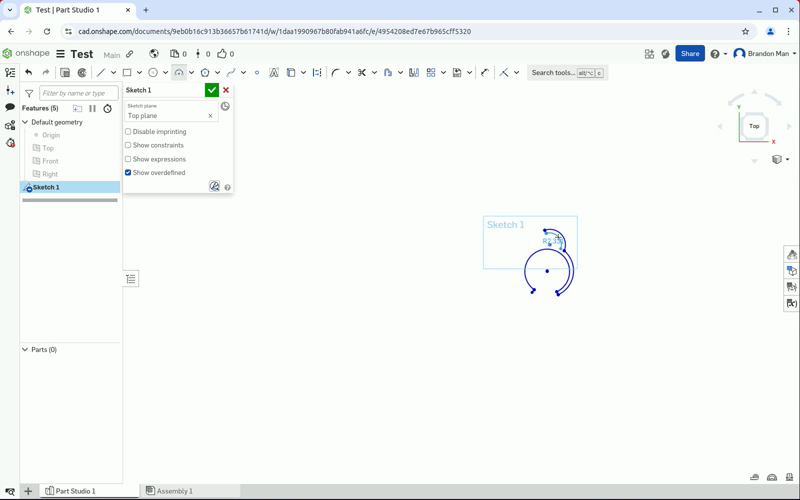
scroll(6)
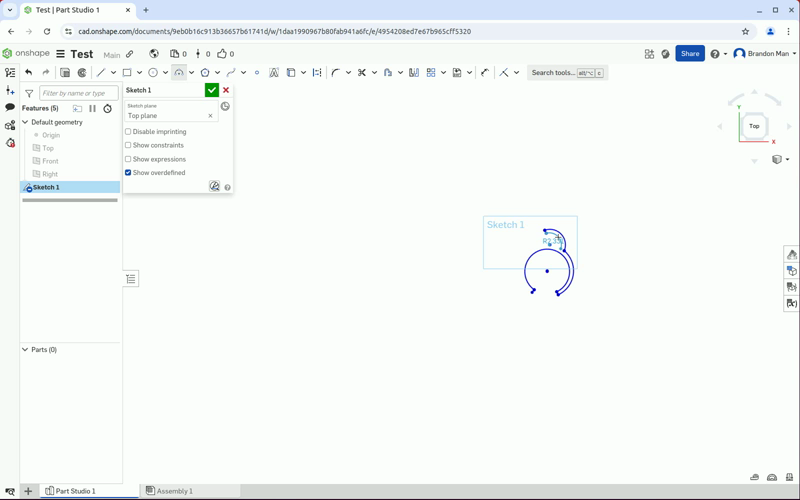
scroll(6)
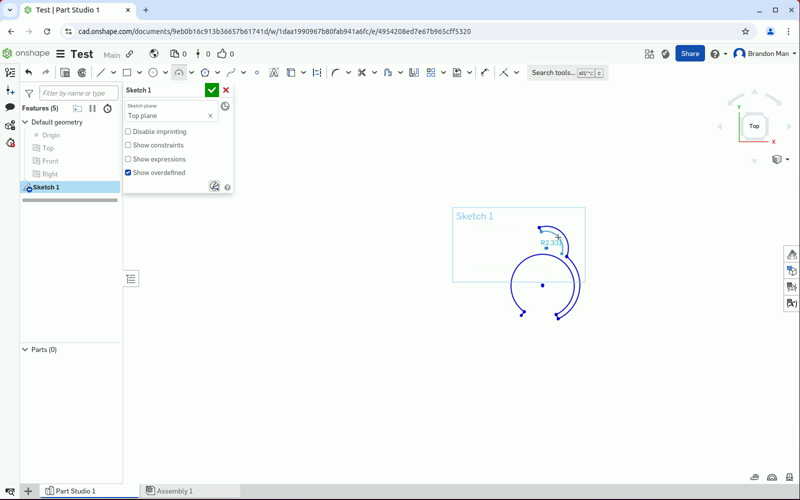
scroll(6)
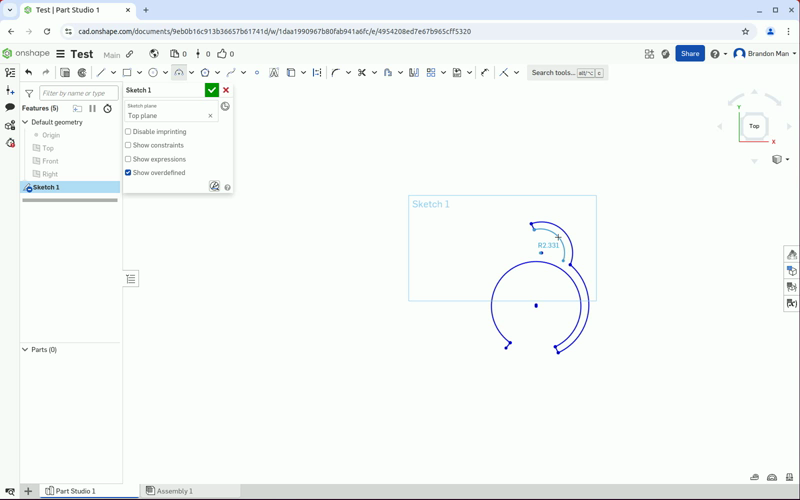
scroll(6)
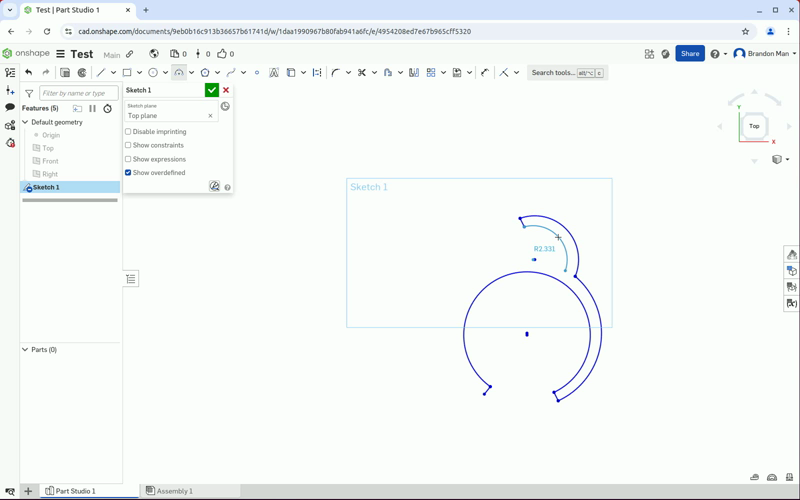
scroll(6)
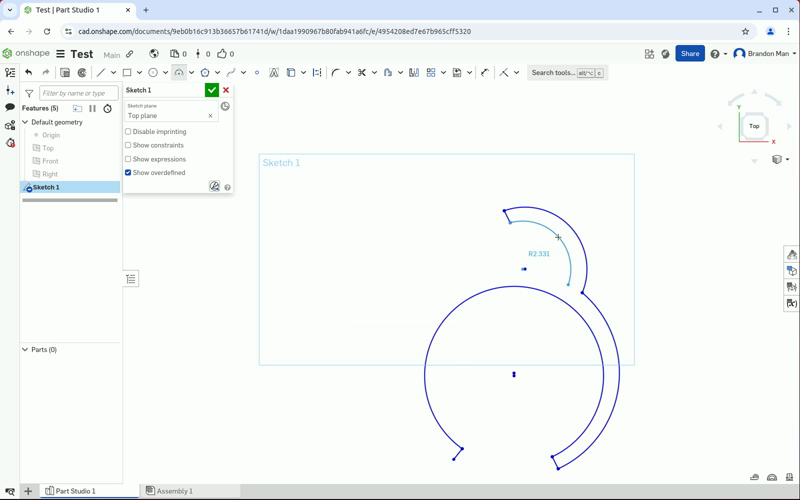
scroll(6)
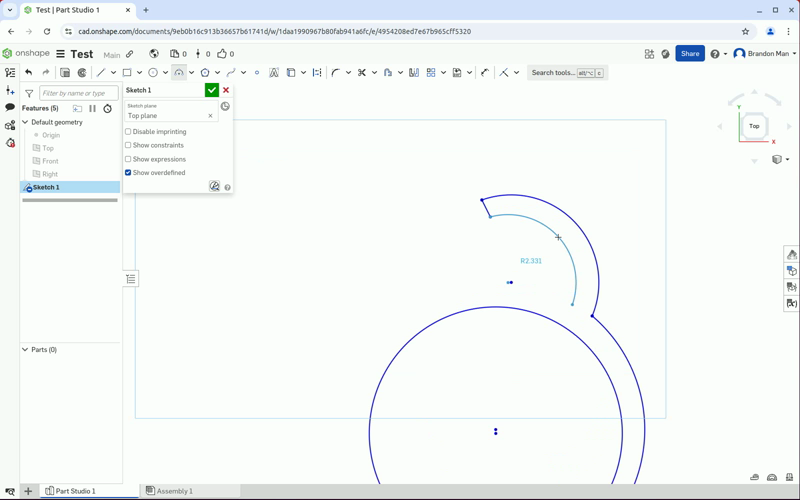
scroll(6)
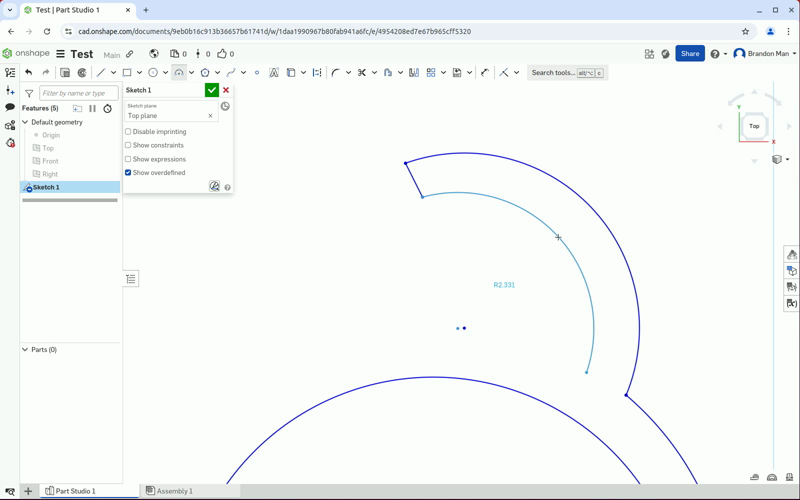
click(558, 236)
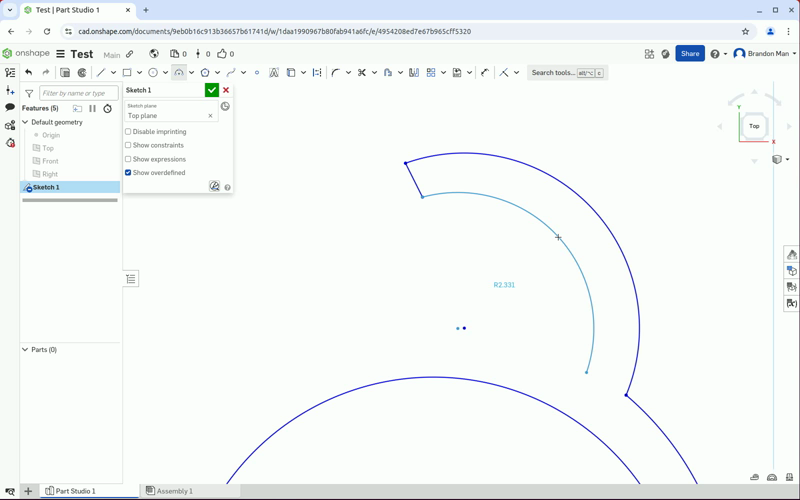
scroll(-6)
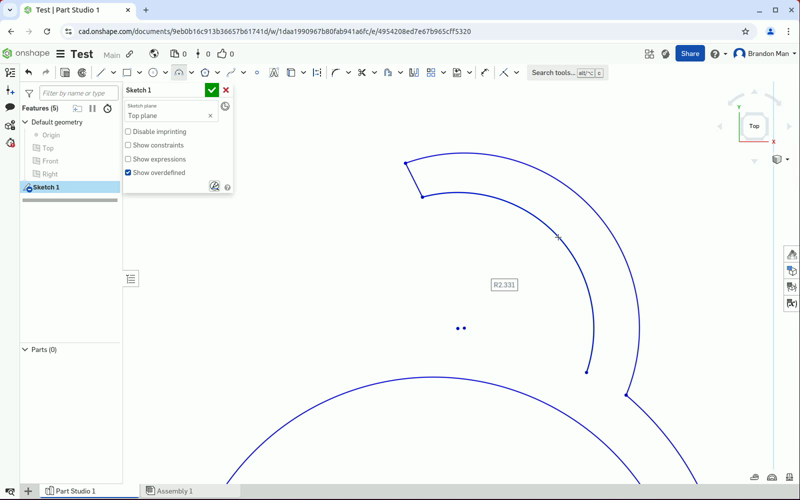
scroll(-6)
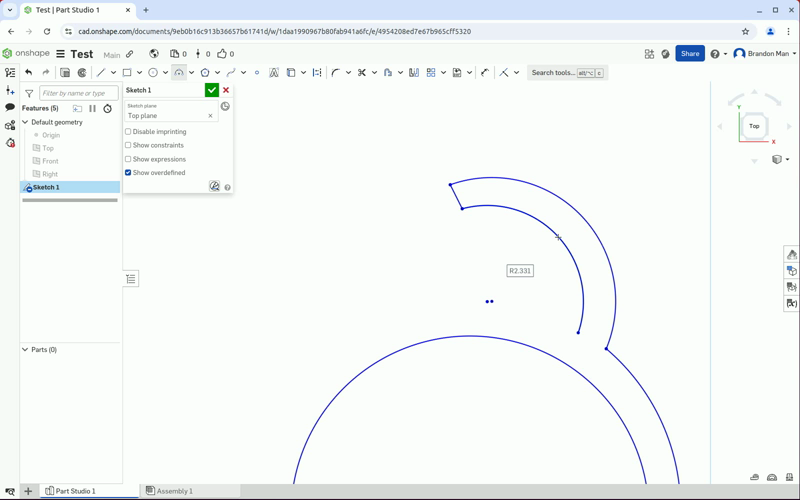
scroll(-6)
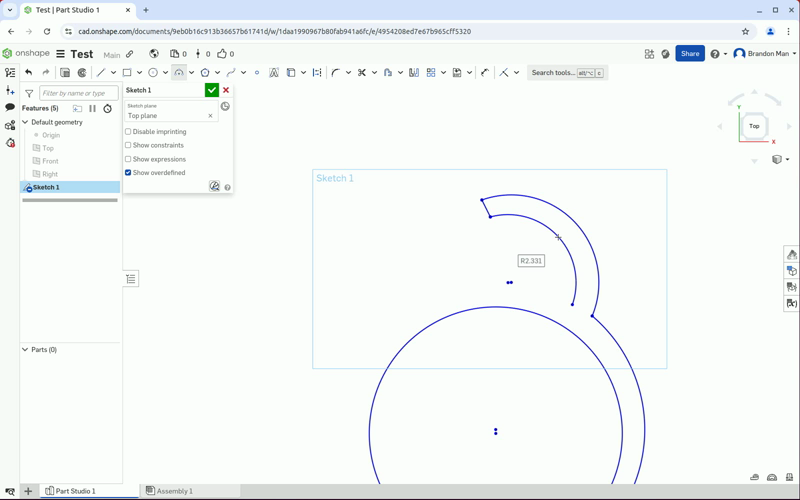
scroll(-6)
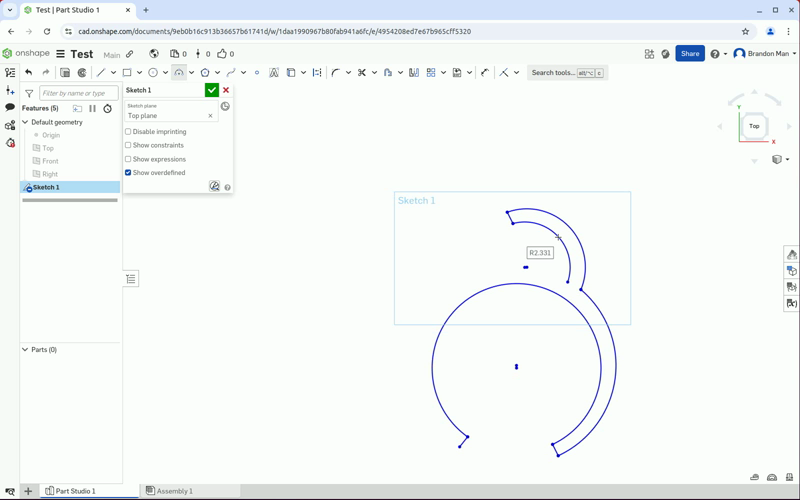
scroll(-6)
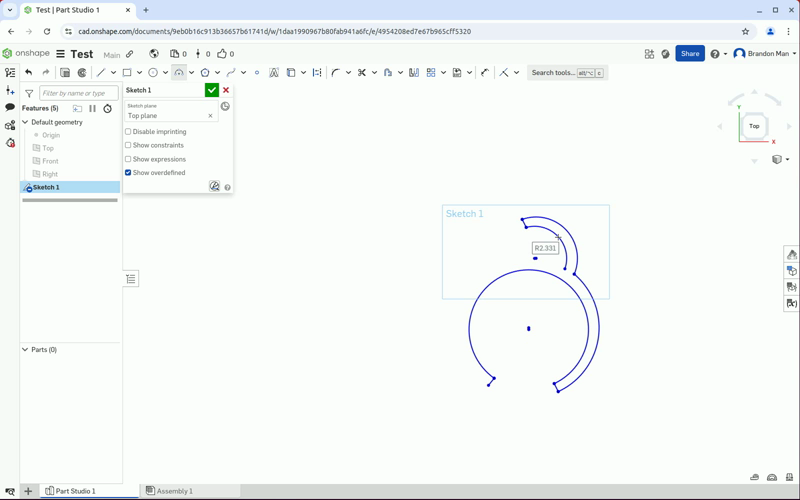
scroll(-6)
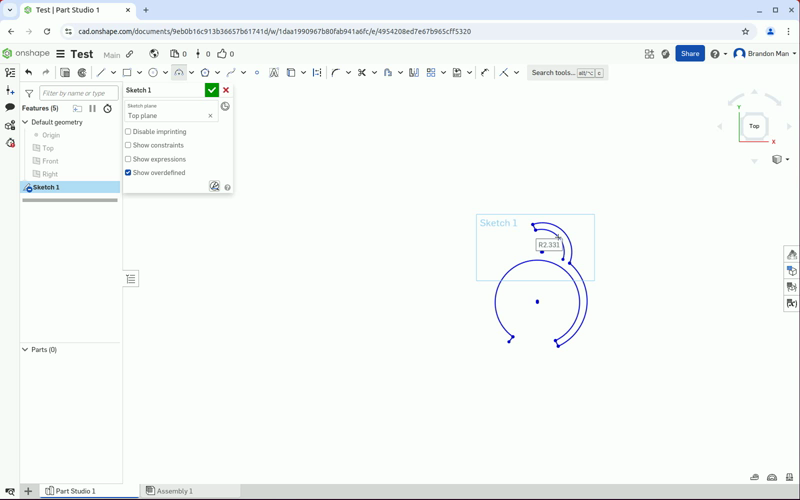
scroll(-6)
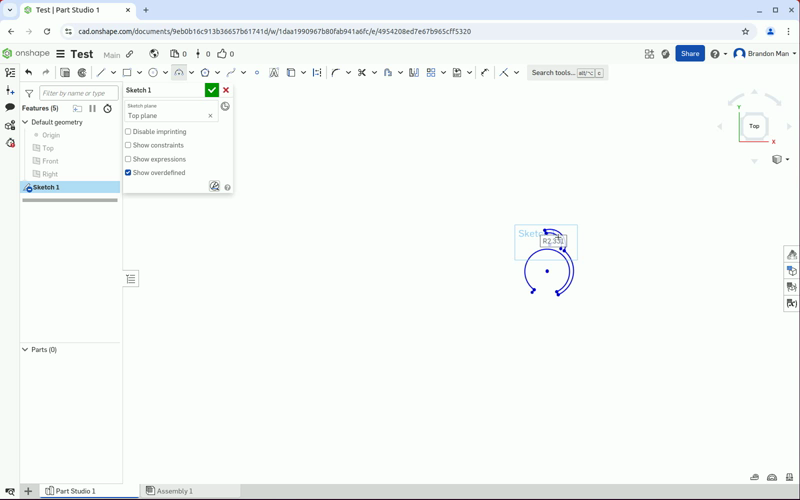
key_up(shift)
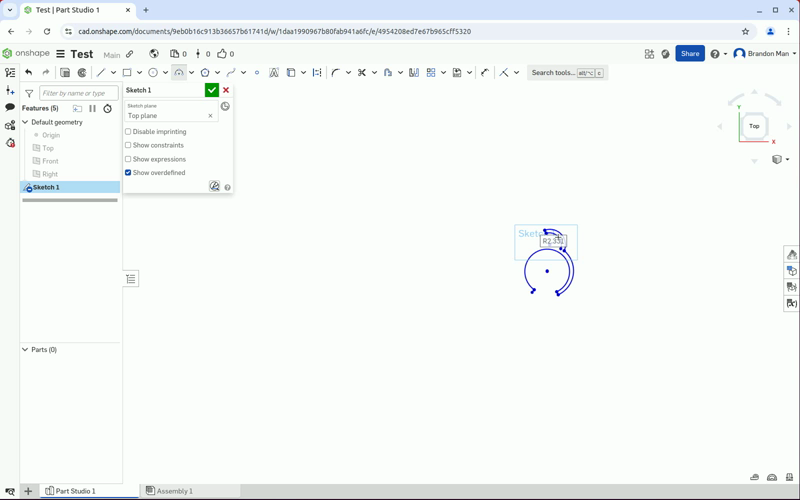
mouse_move(560, 248)
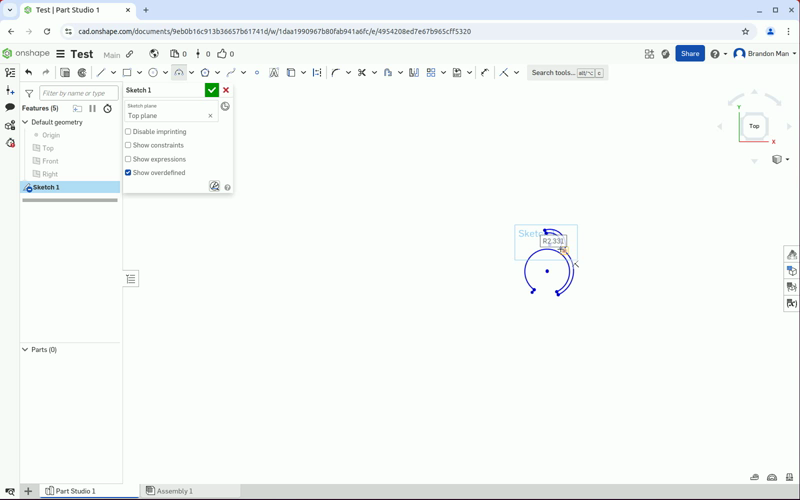
scroll(6)
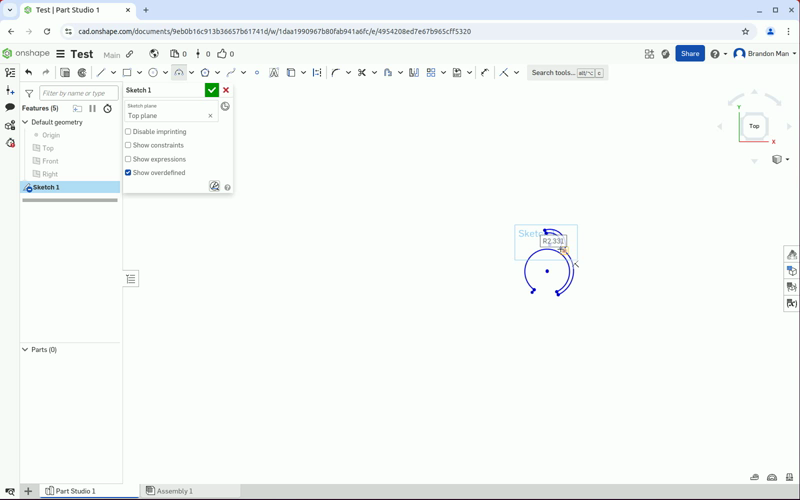
scroll(6)
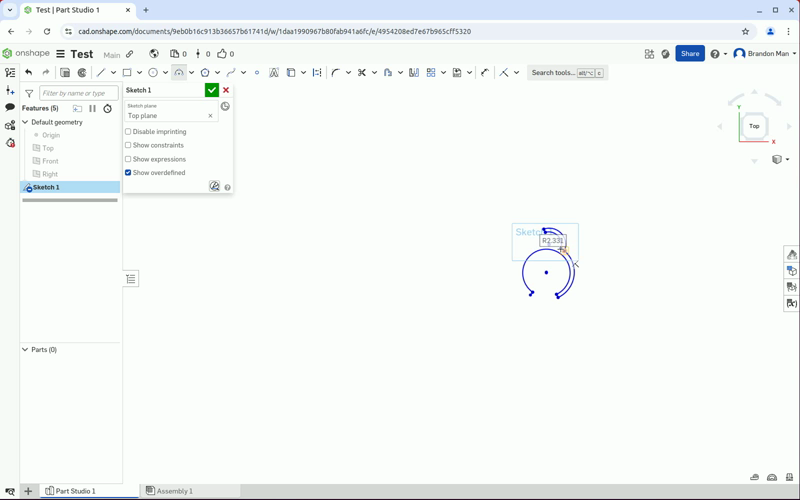
scroll(6)
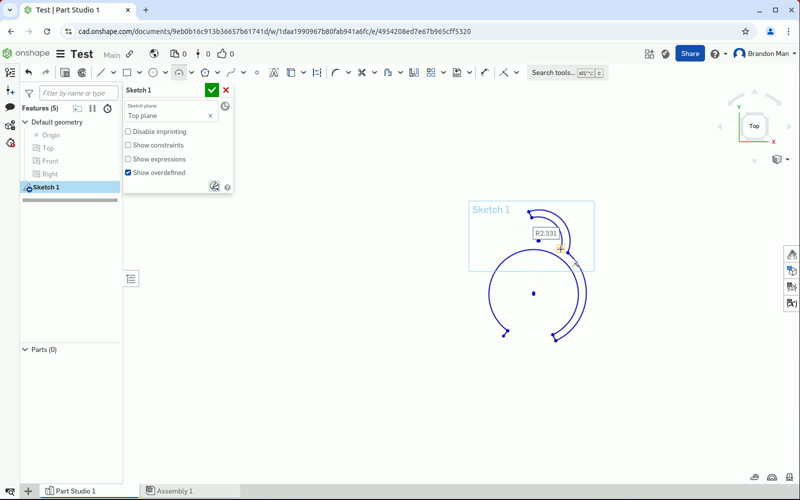
scroll(6)
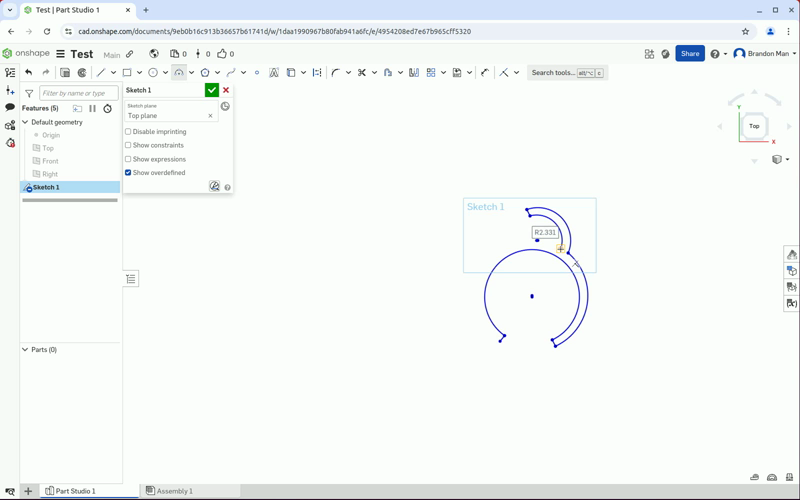
scroll(6)
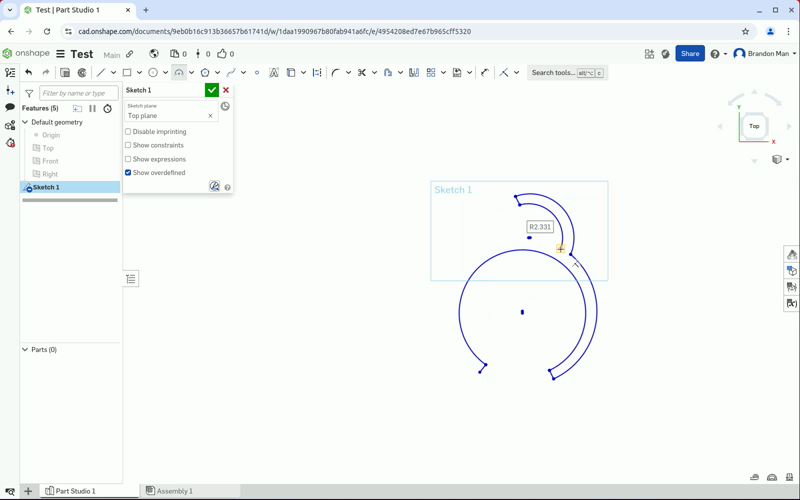
scroll(6)
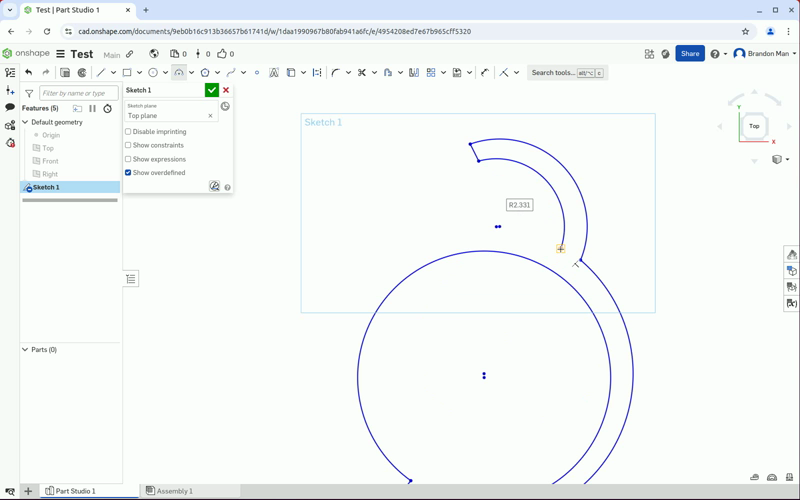
scroll(6)
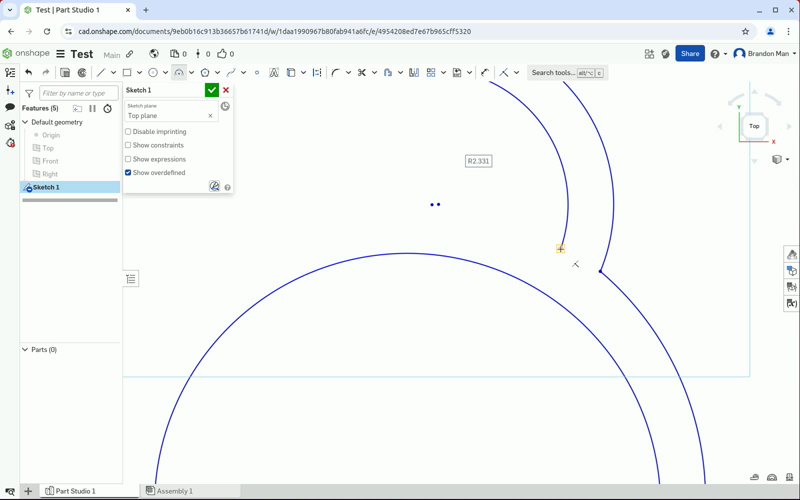
click(560, 248)
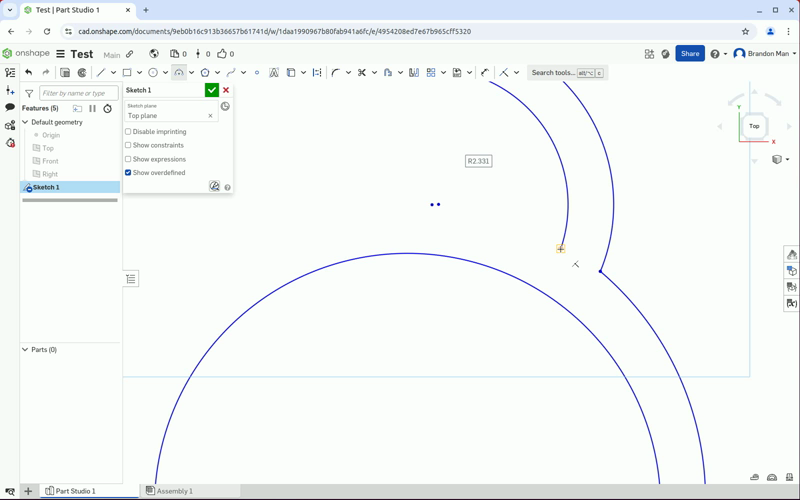
scroll(-6)
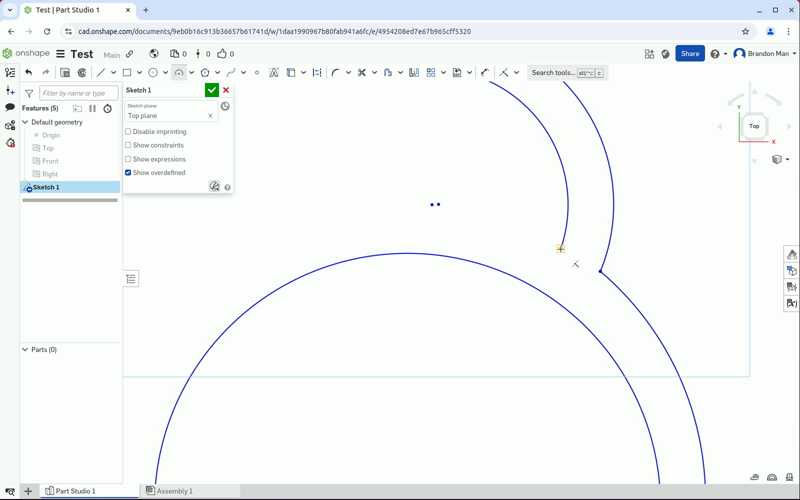
scroll(-6)
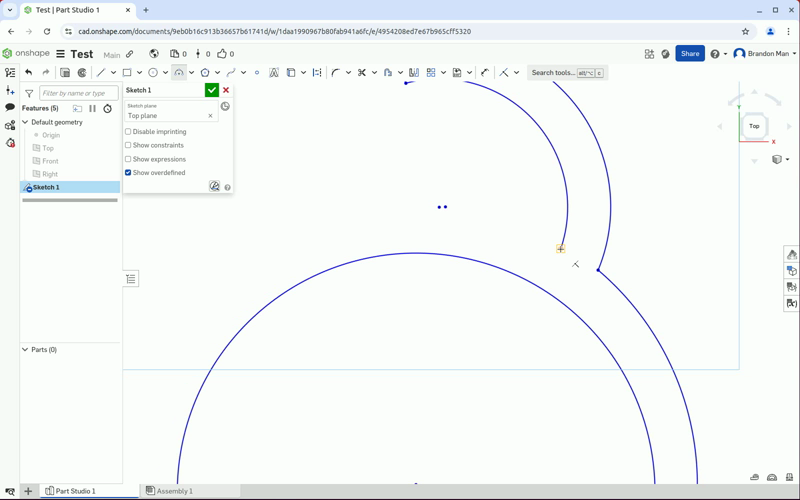
scroll(-6)
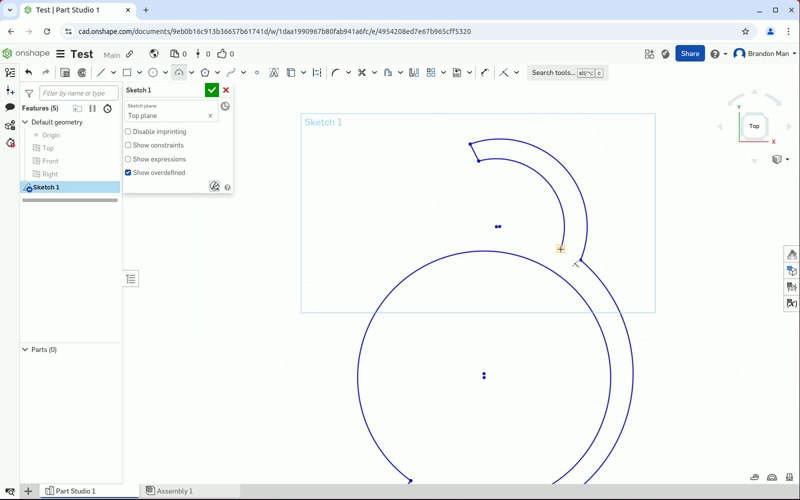
scroll(-6)
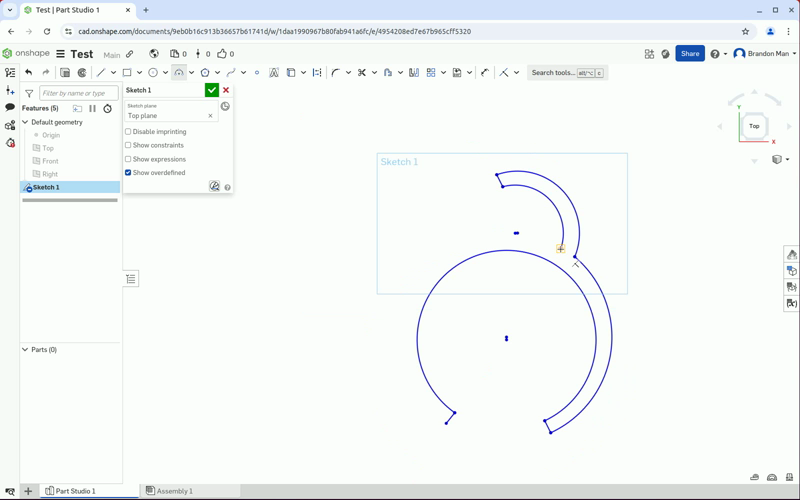
scroll(-6)
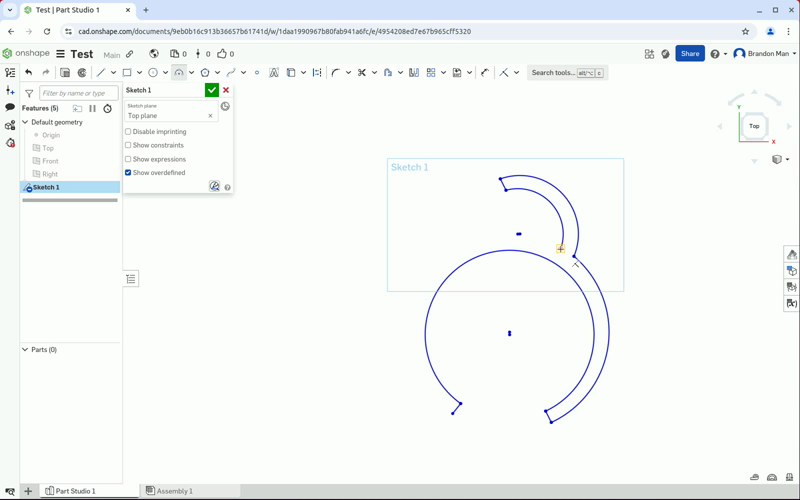
scroll(-6)
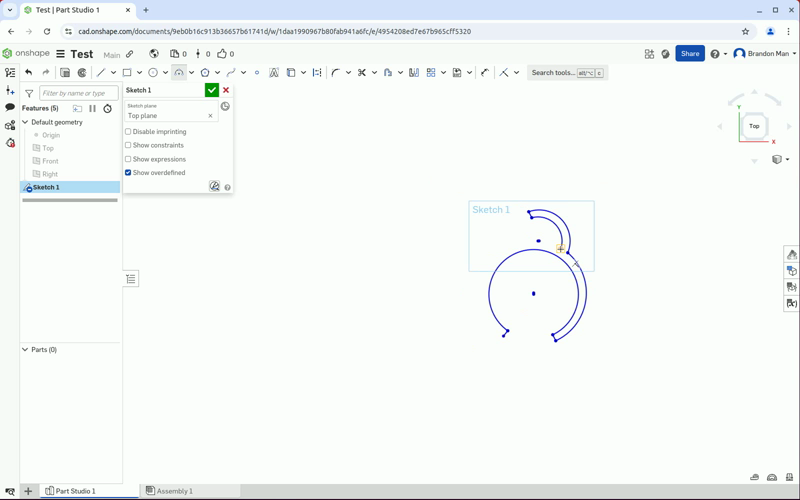
scroll(-6)
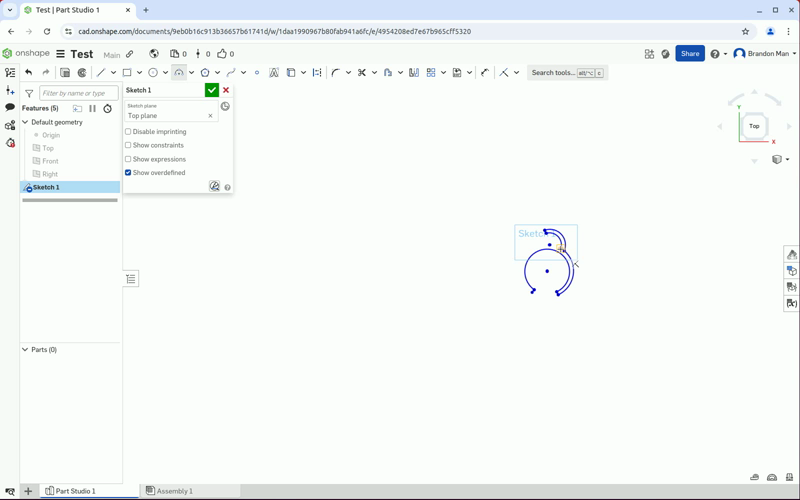
key_down(shift)
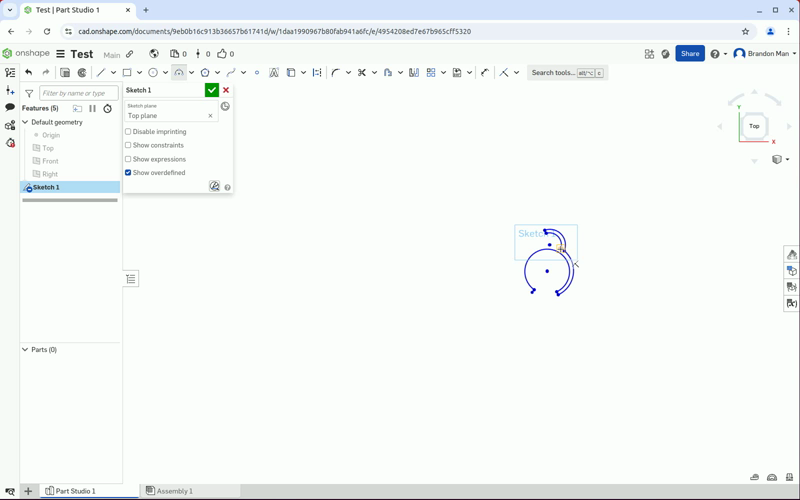
mouse_move(538, 246)
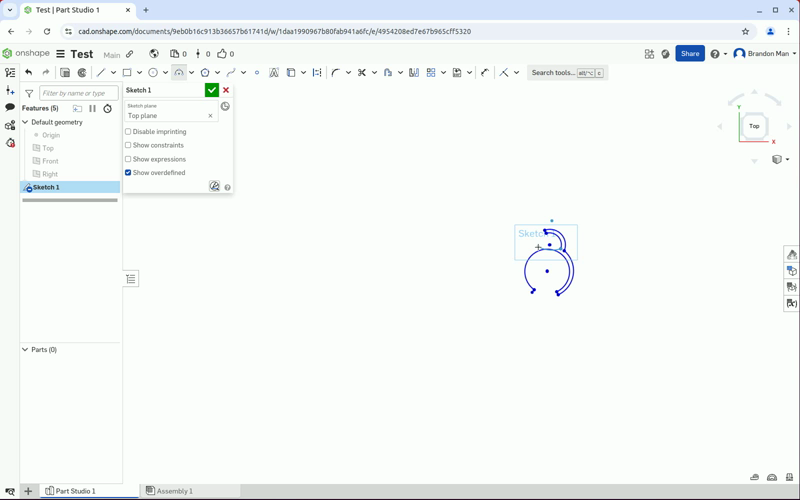
click(538, 246)
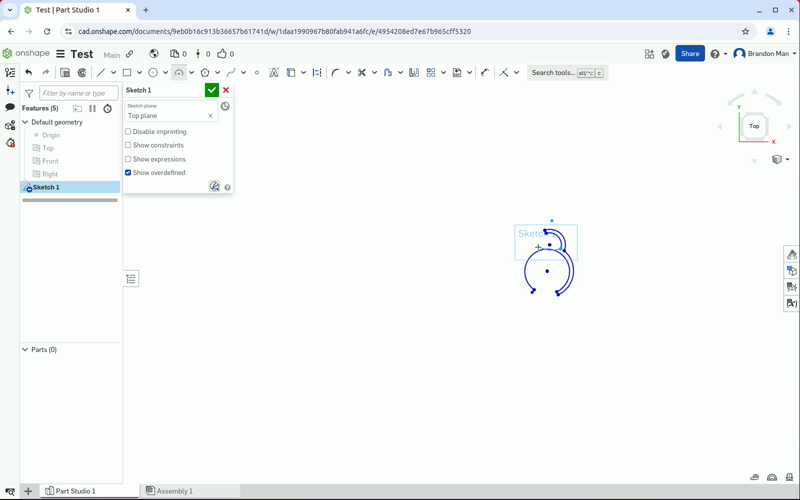
mouse_move(549, 245)
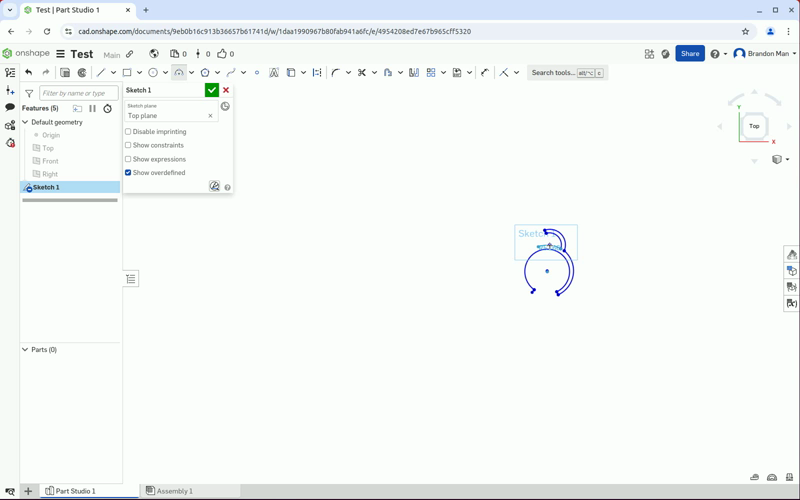
scroll(6)
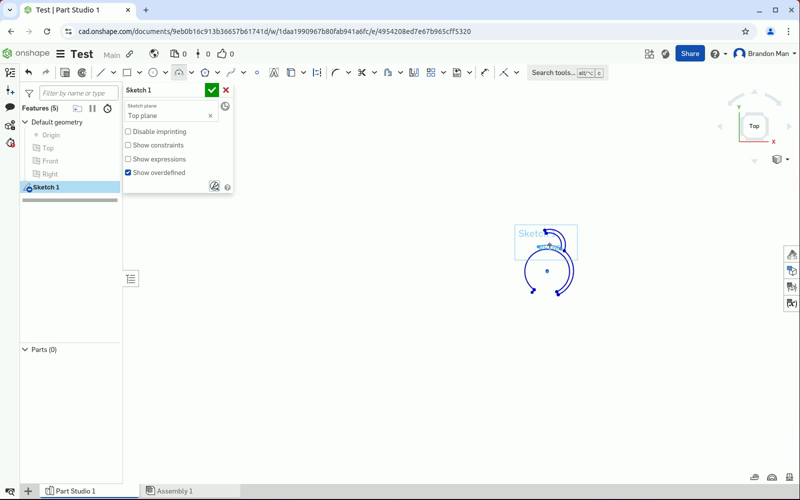
scroll(6)
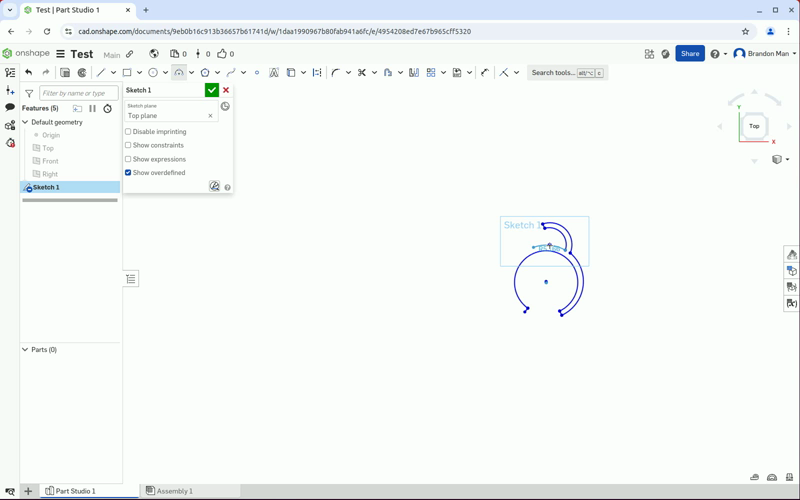
scroll(6)
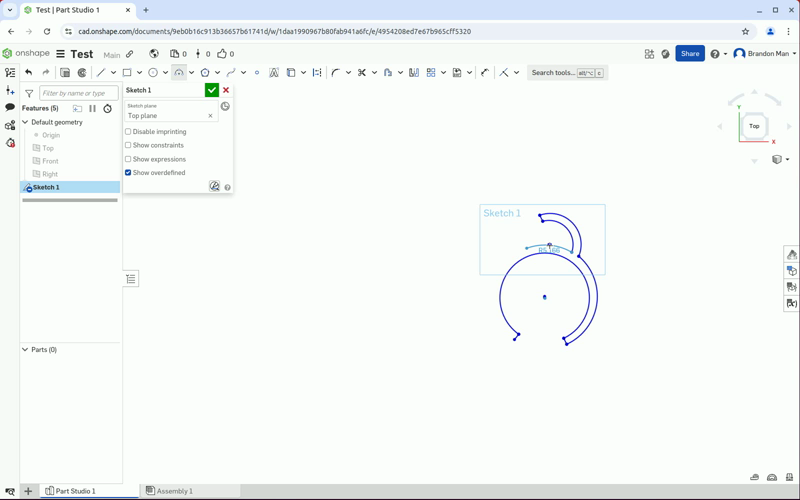
scroll(6)
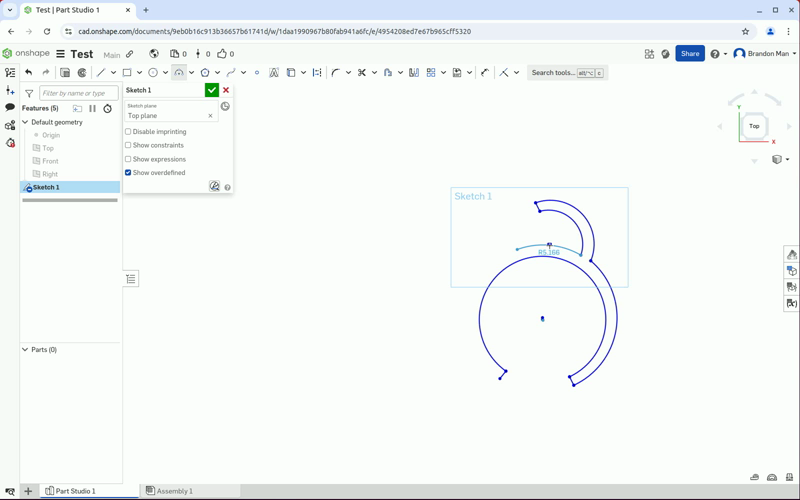
scroll(6)
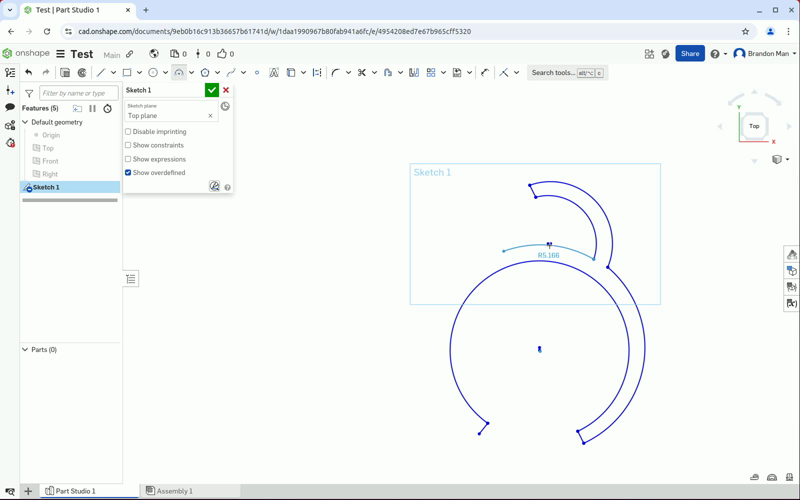
scroll(6)
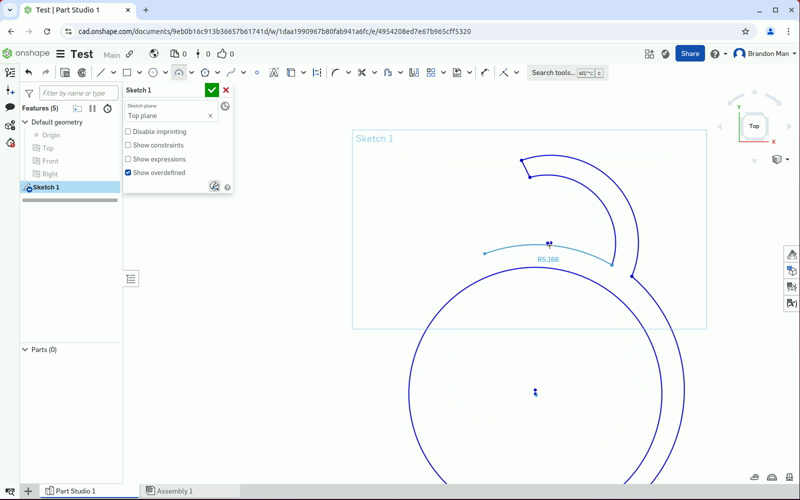
scroll(6)
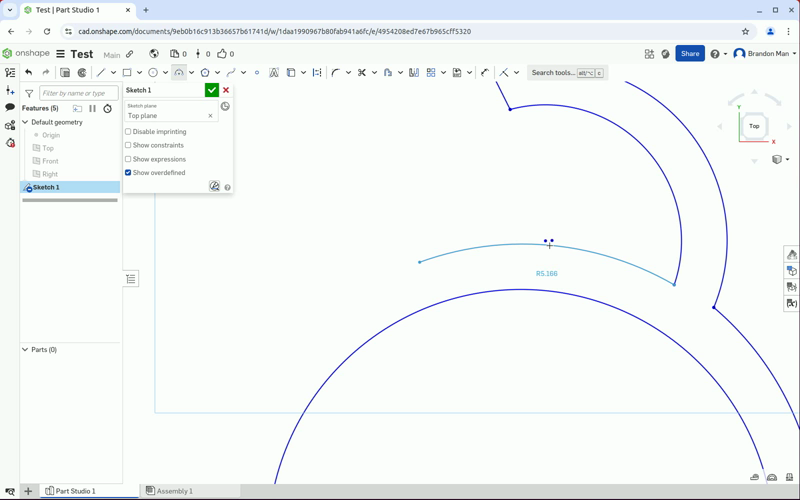
click(549, 245)
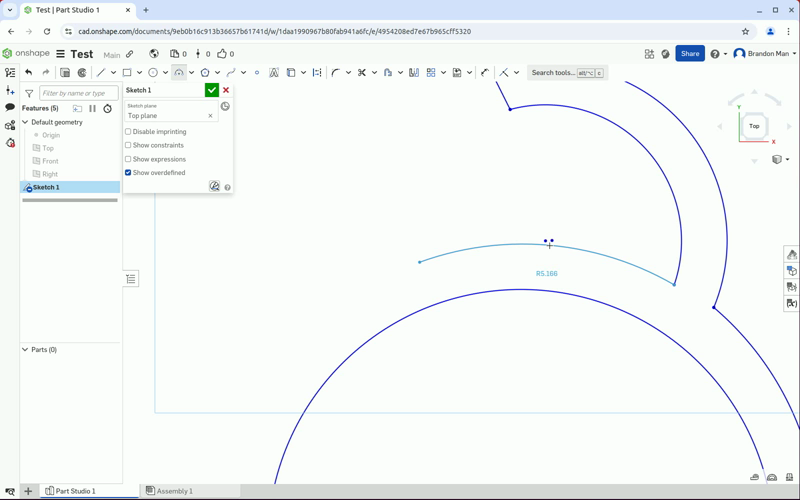
scroll(-6)
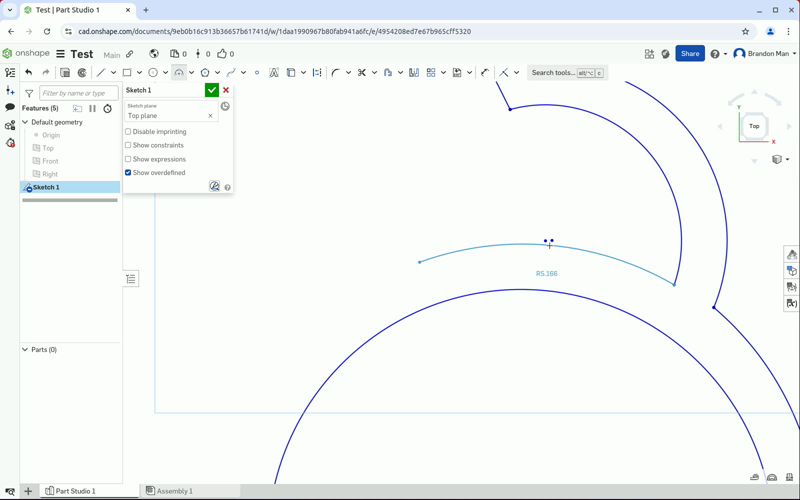
scroll(-6)
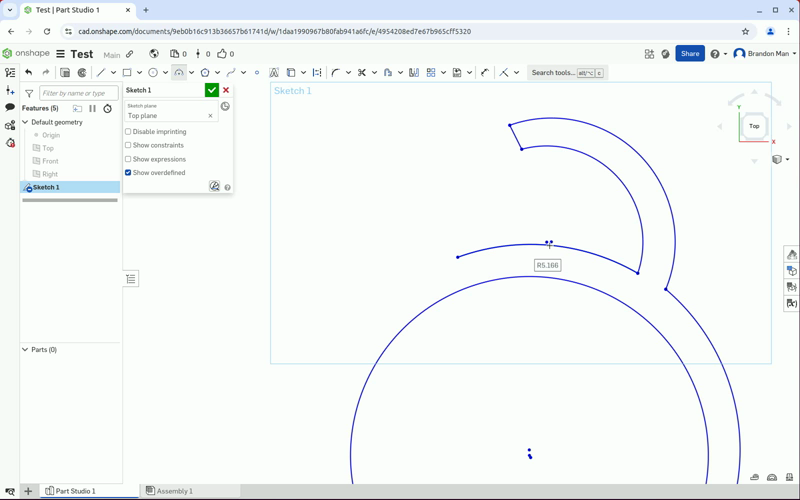
scroll(-6)
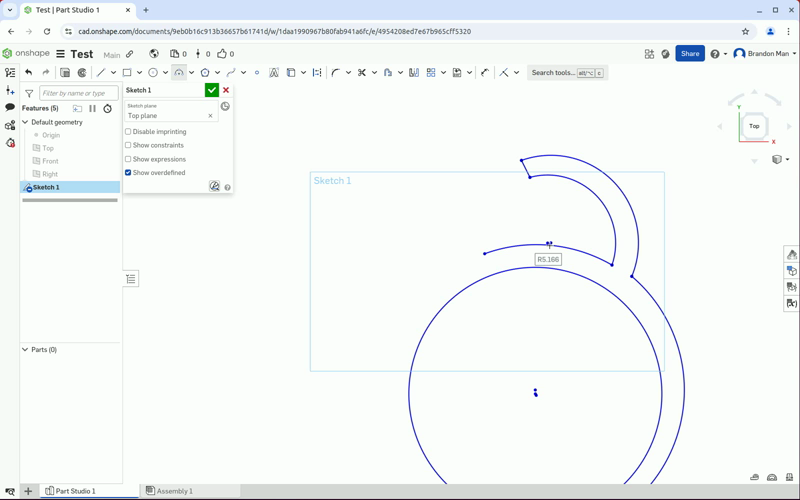
scroll(-6)
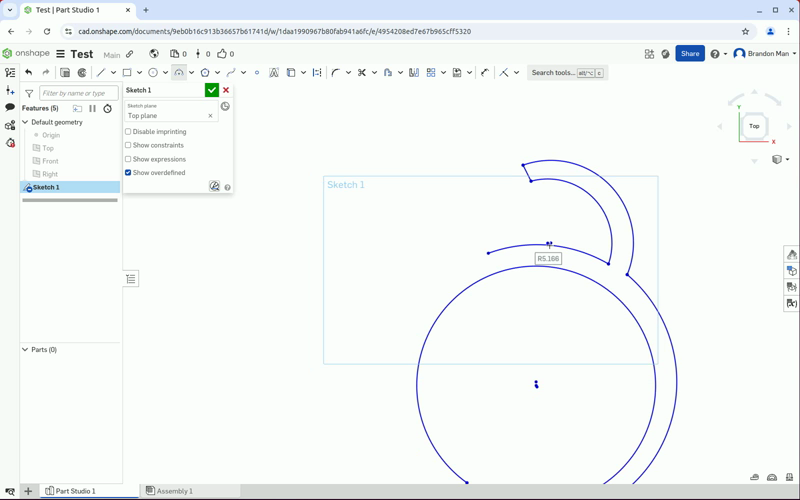
scroll(-6)
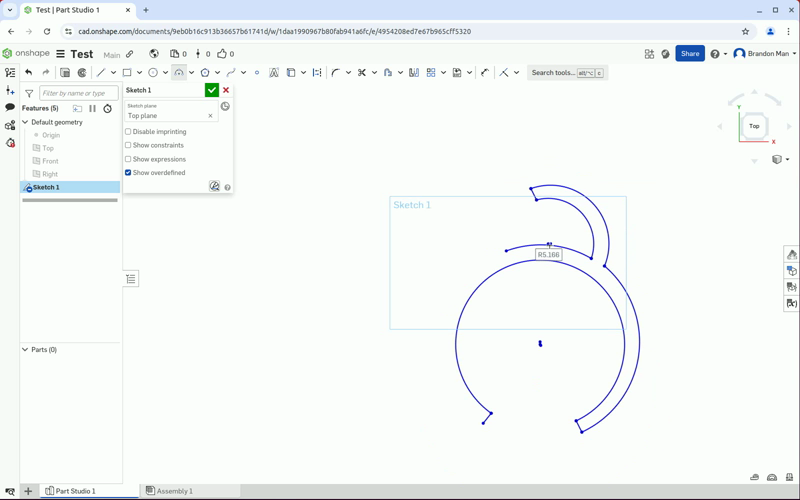
scroll(-6)
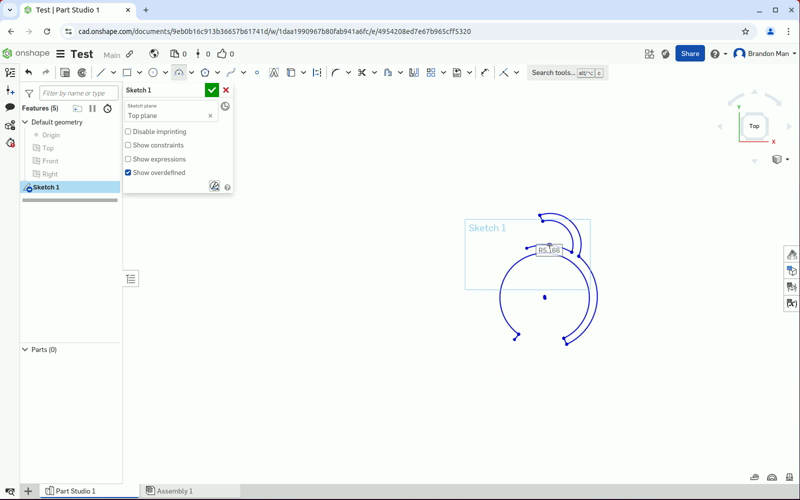
scroll(-6)
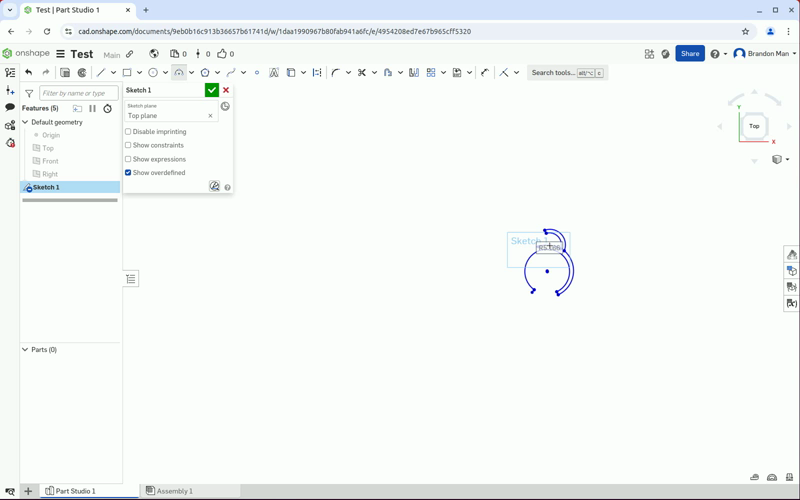
key_up(shift)
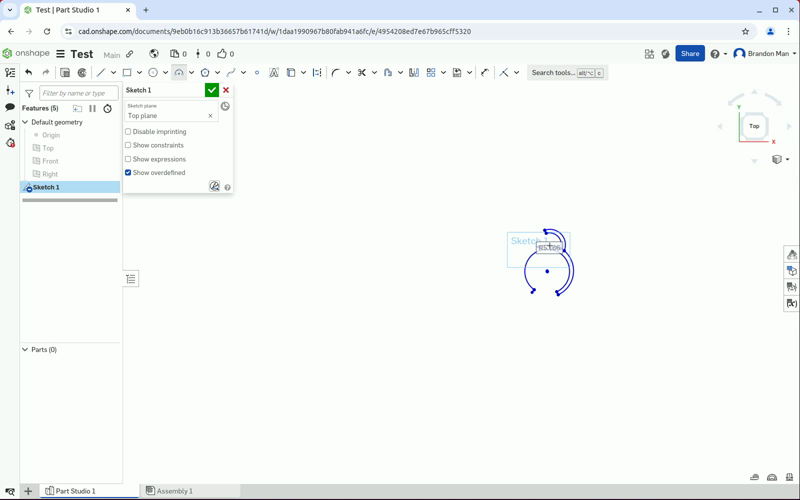
mouse_move(538, 246)
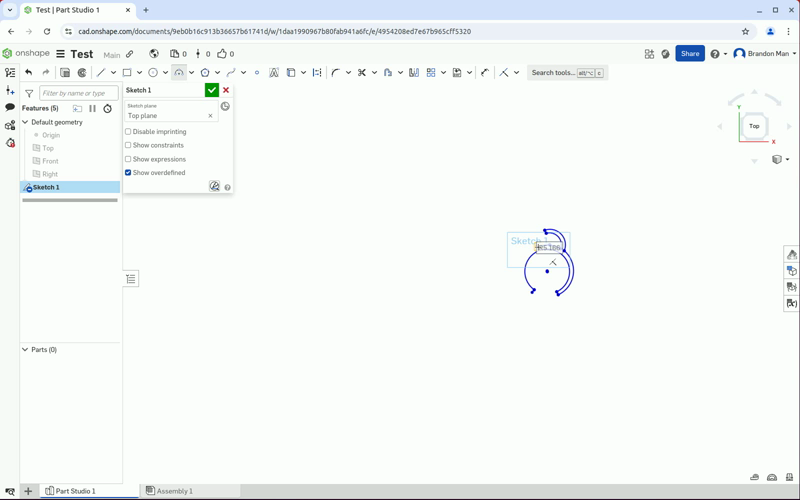
click(538, 246)
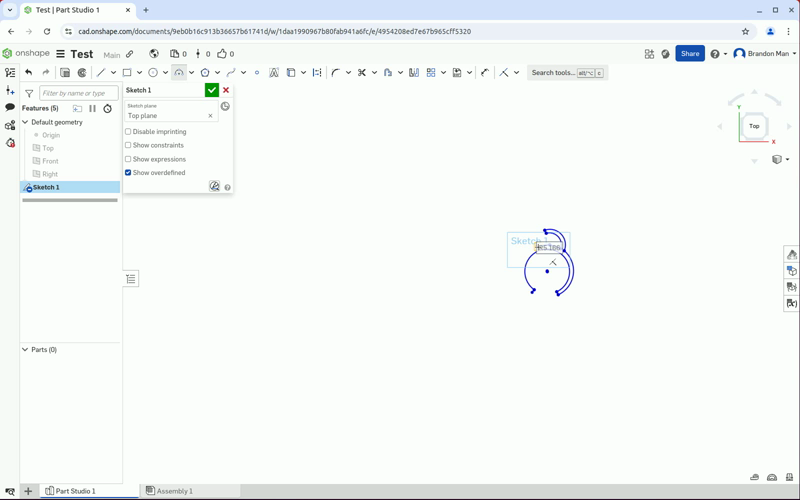
key_down(shift)
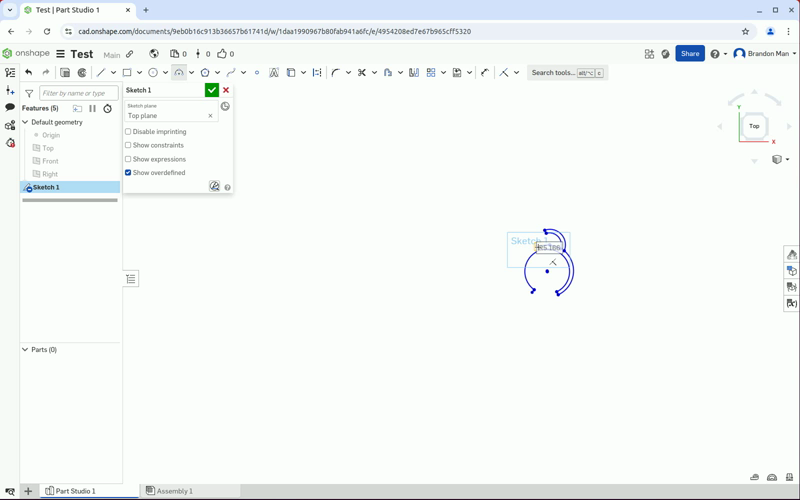
mouse_move(543, 234)
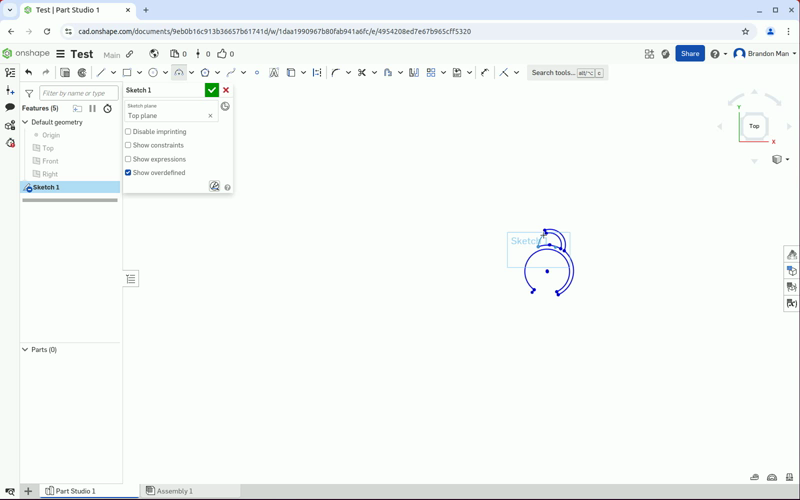
scroll(6)
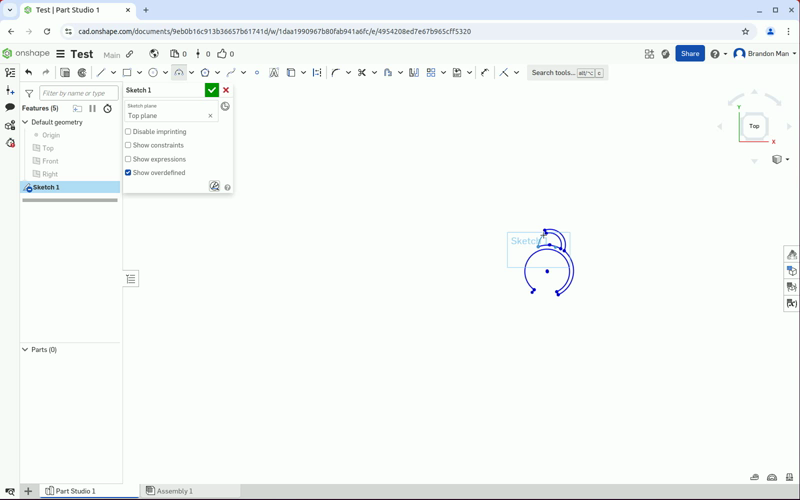
scroll(6)
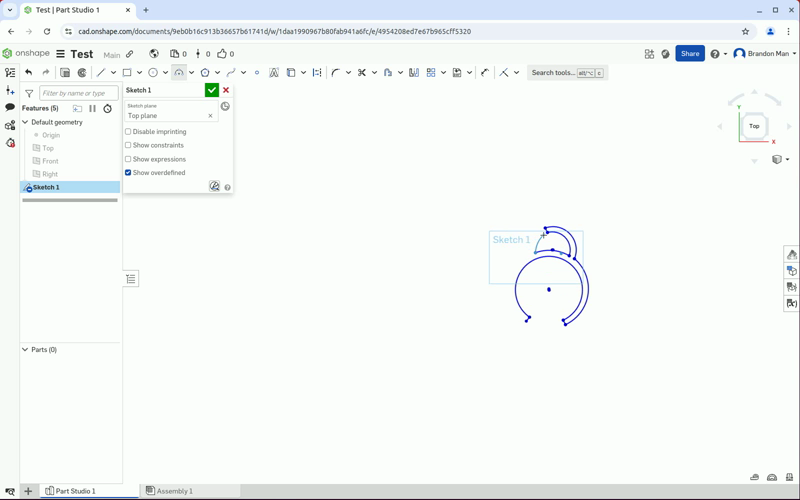
scroll(6)
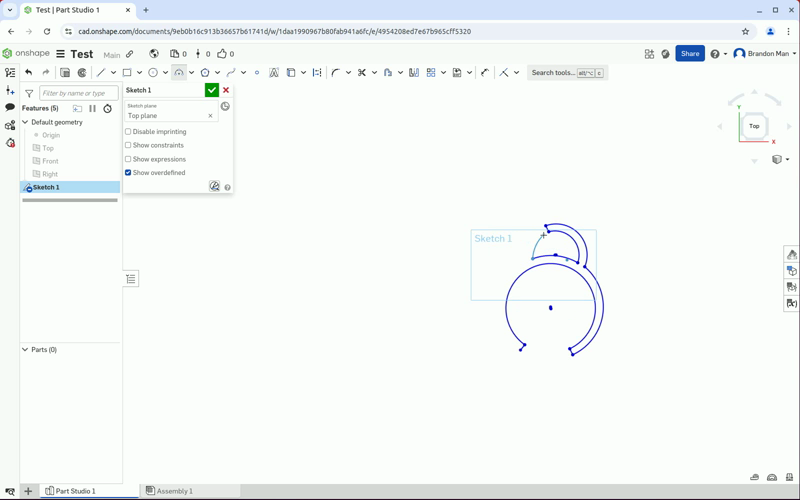
scroll(6)
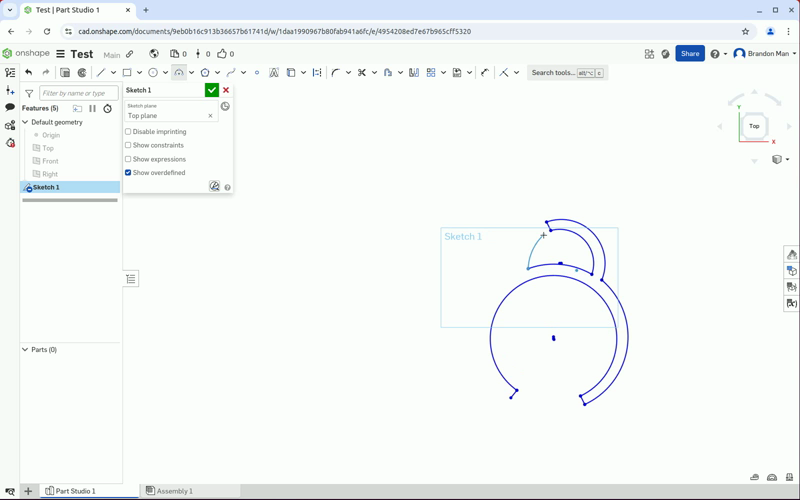
scroll(6)
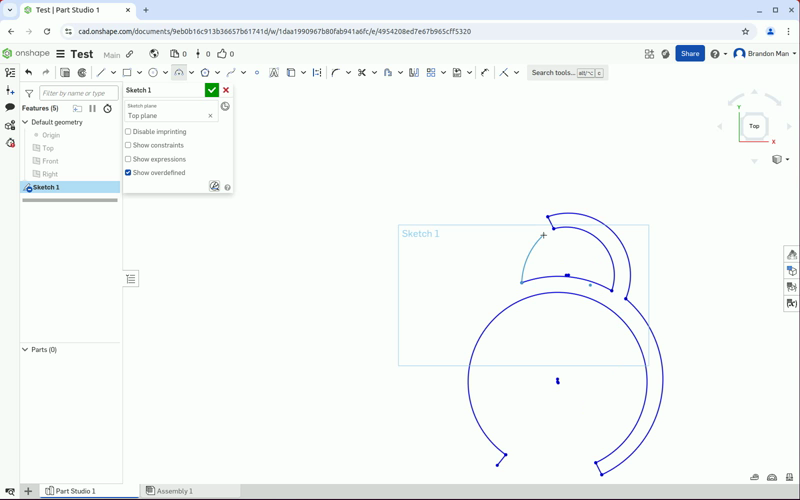
scroll(6)
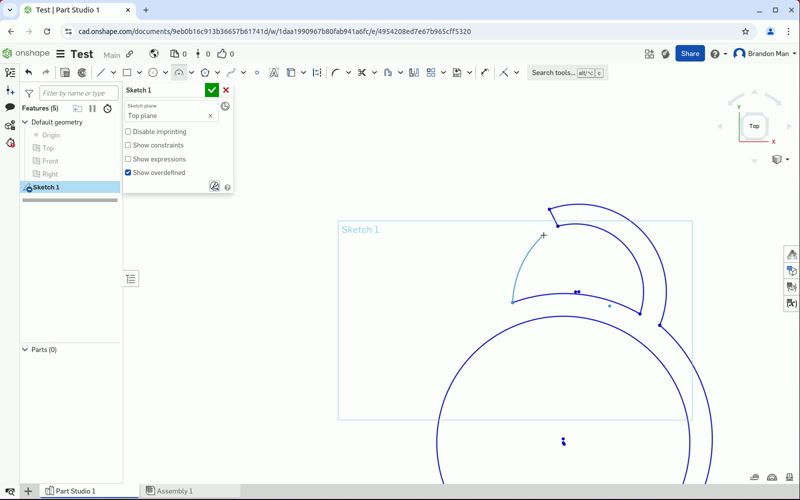
scroll(6)
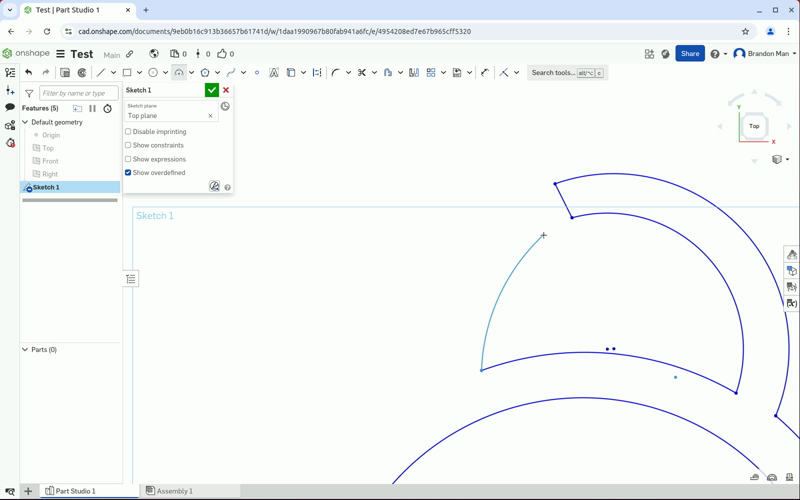
click(543, 234)
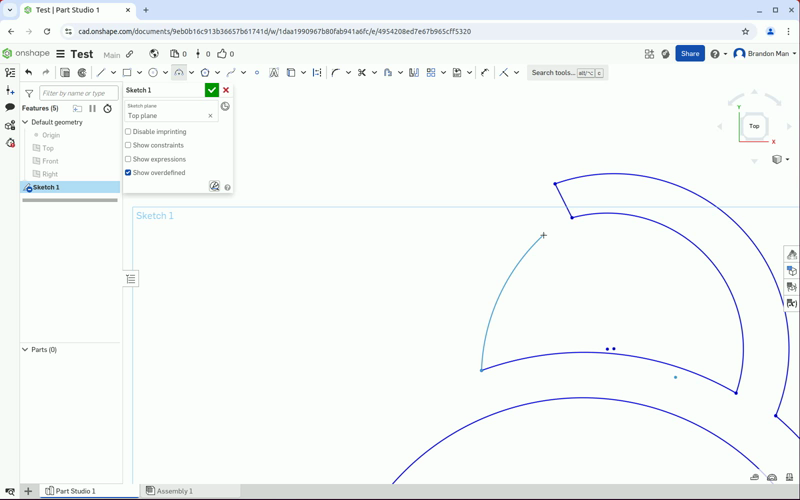
scroll(-6)
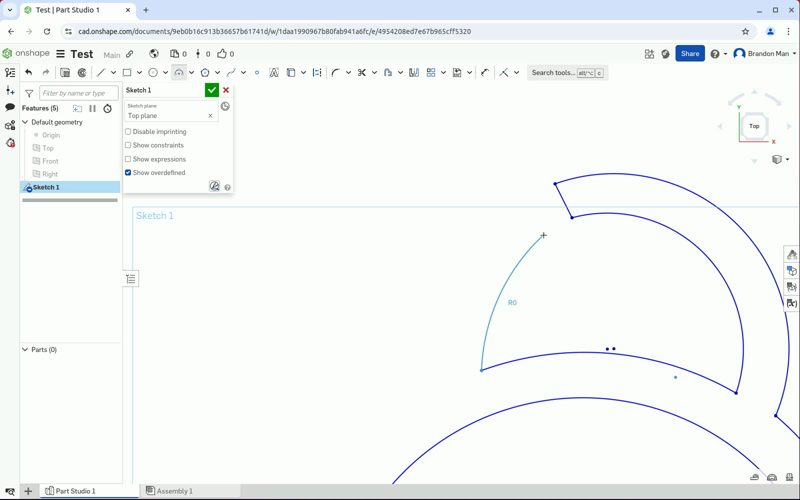
scroll(-6)
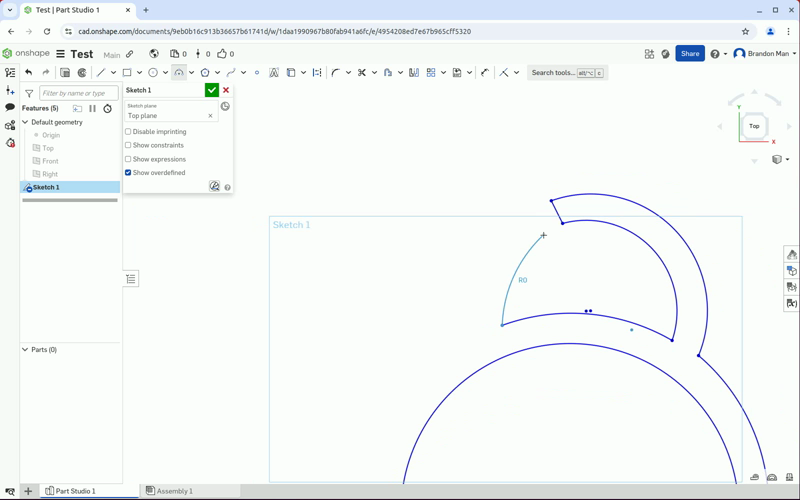
scroll(-6)
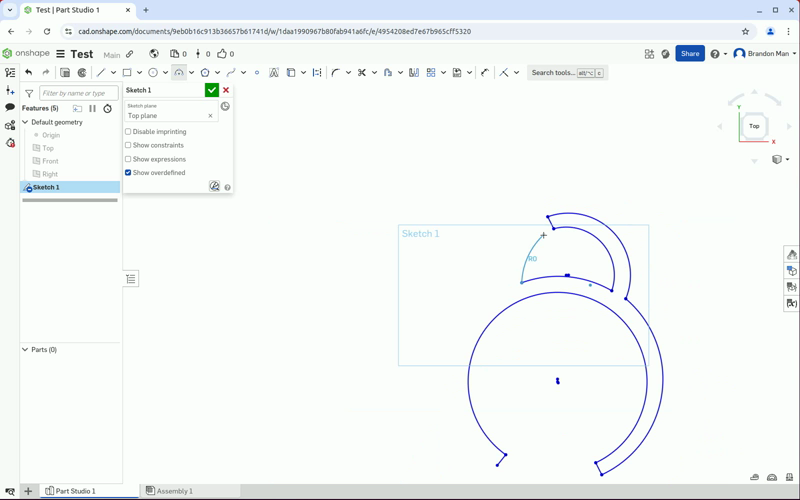
scroll(-6)
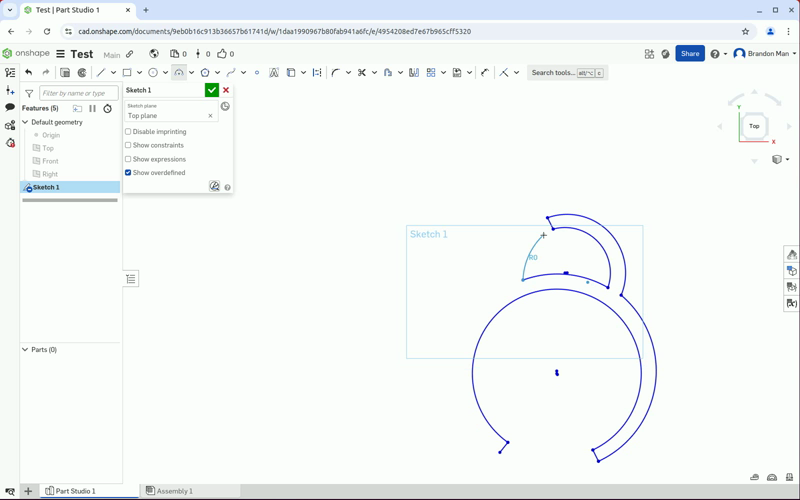
scroll(-6)
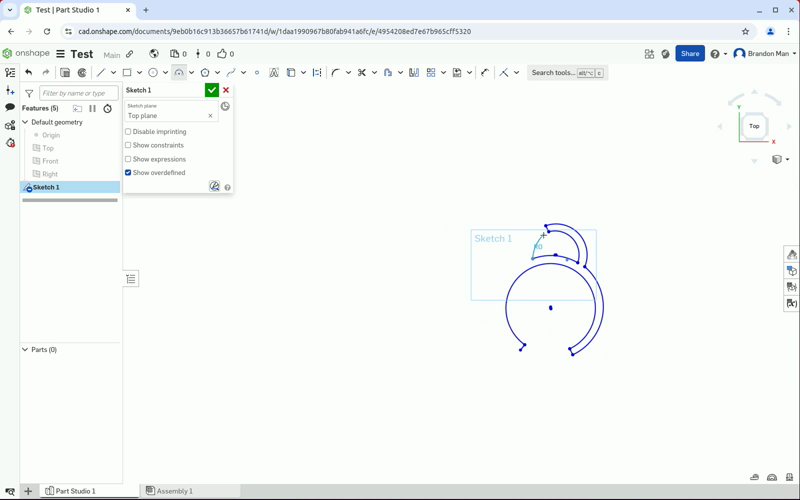
scroll(-6)
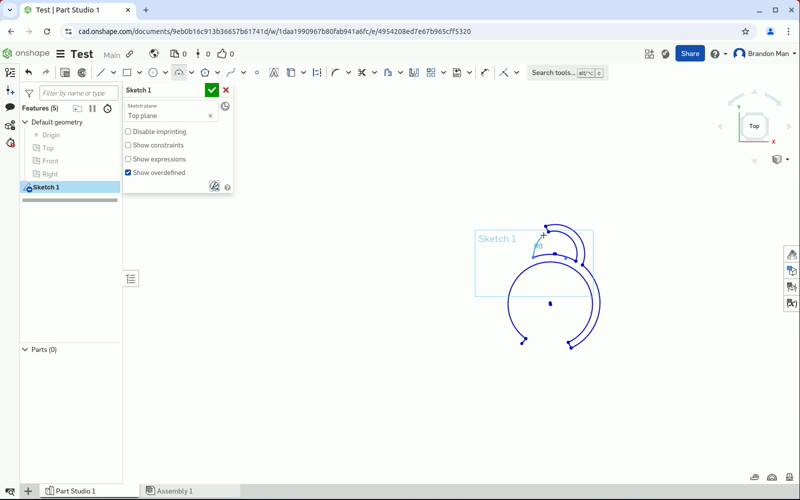
scroll(-6)
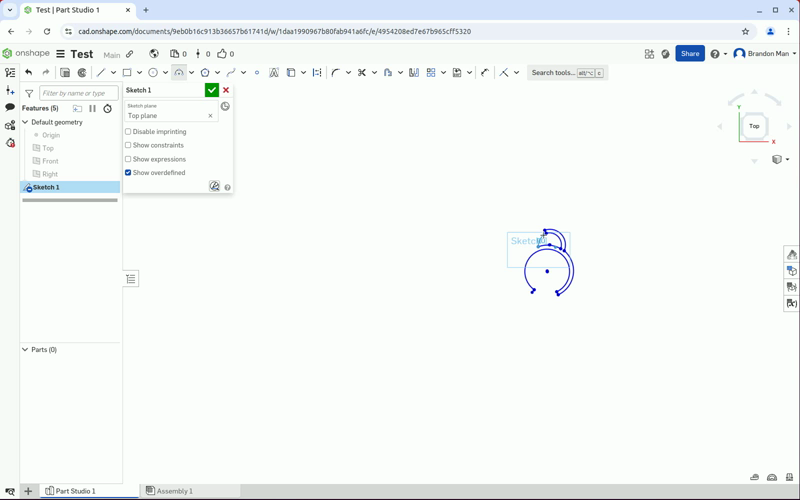
mouse_move(539, 240)
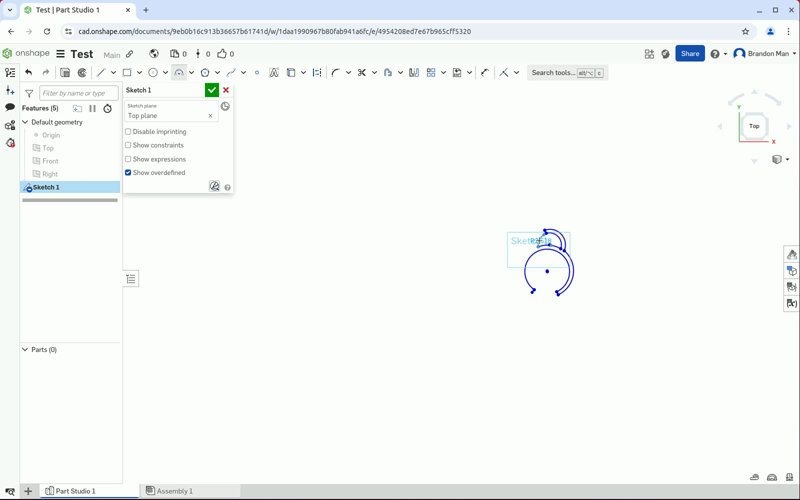
click(539, 240)
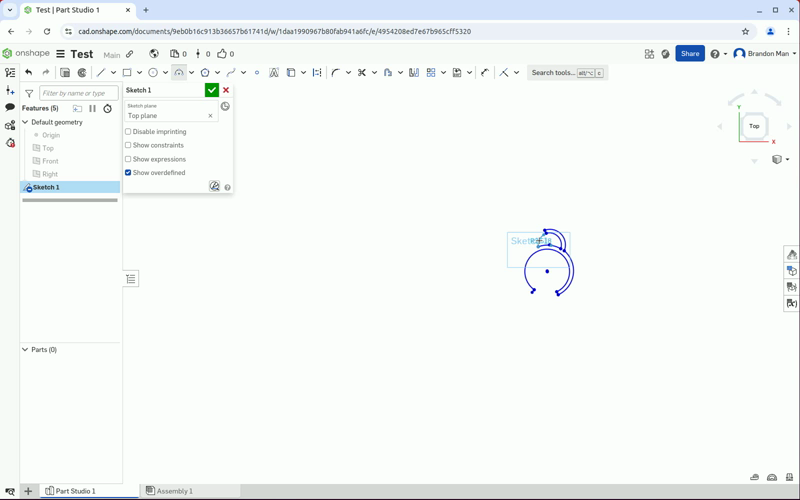
key_up(shift)
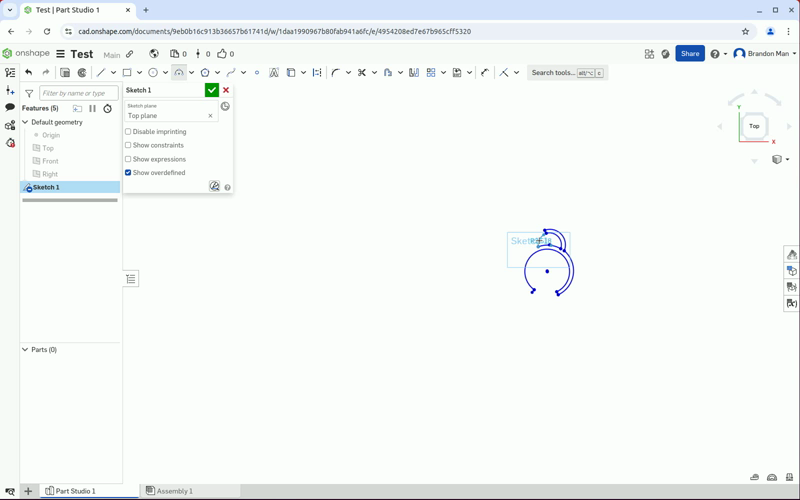
key(esc)
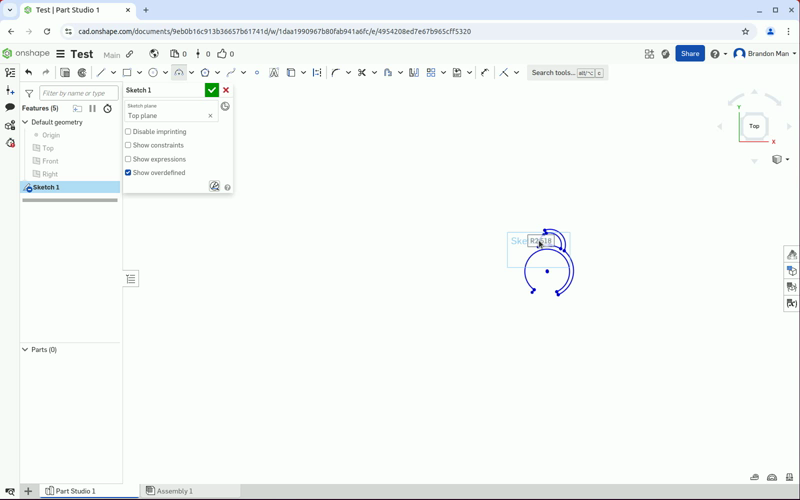
key(l)
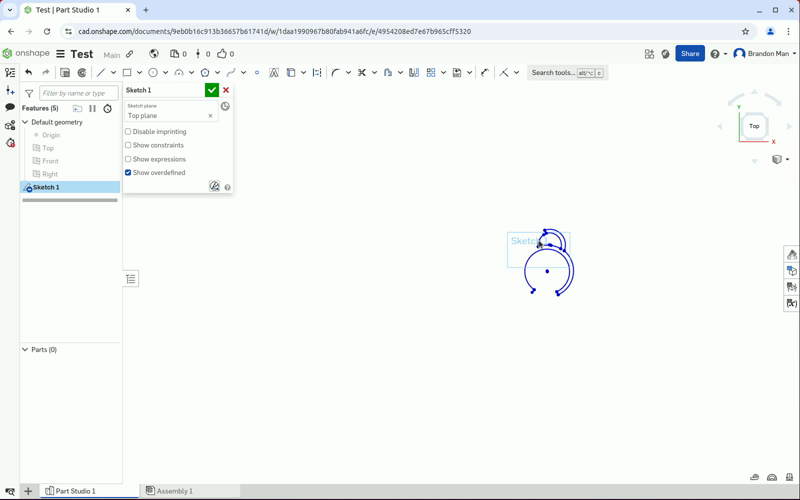
mouse_move(543, 234)
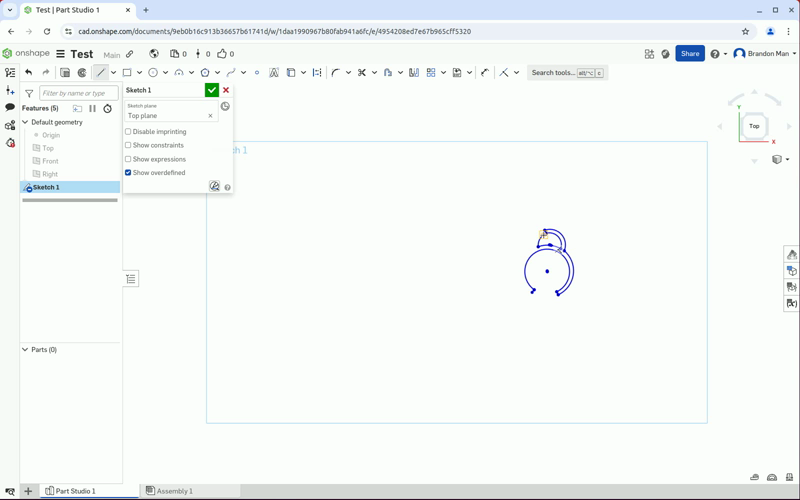
scroll(6)
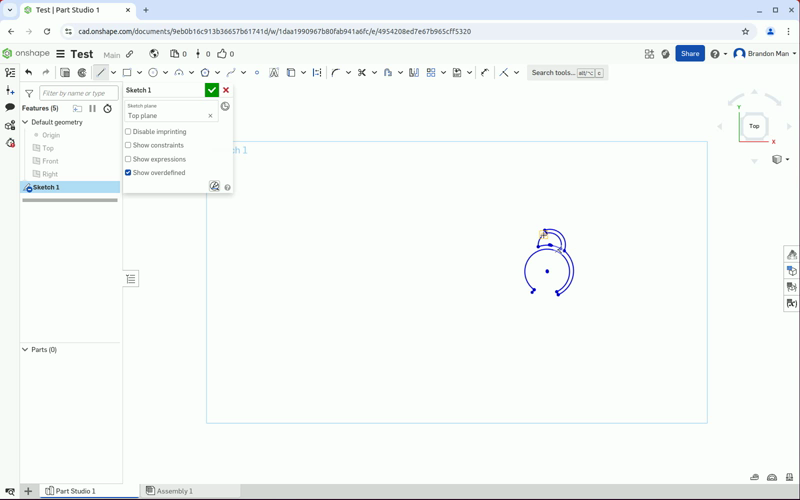
scroll(6)
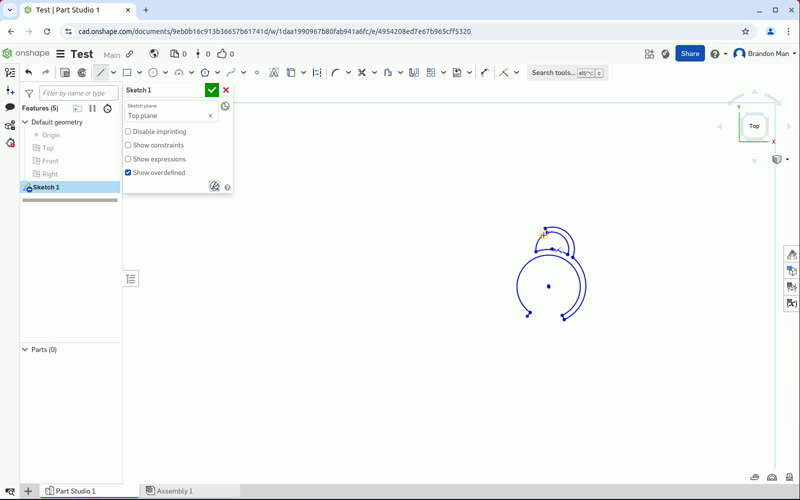
scroll(6)
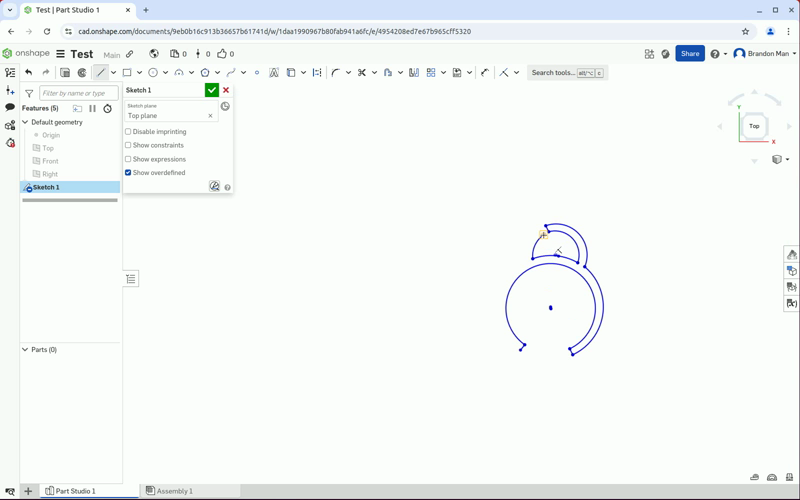
scroll(6)
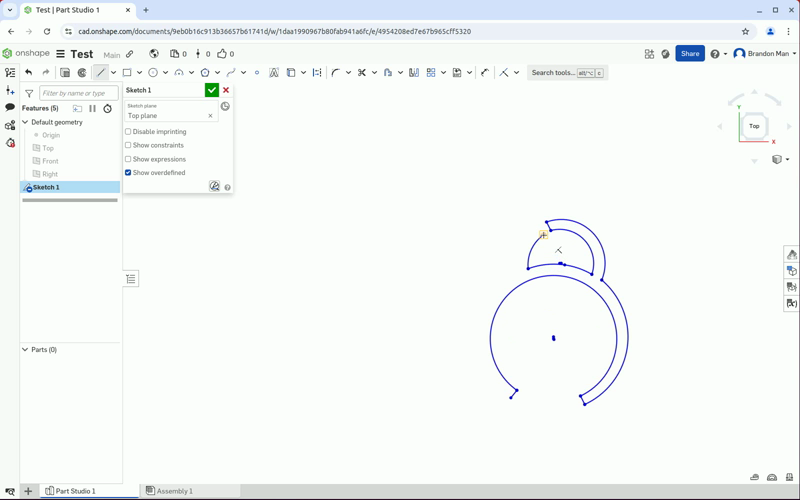
scroll(6)
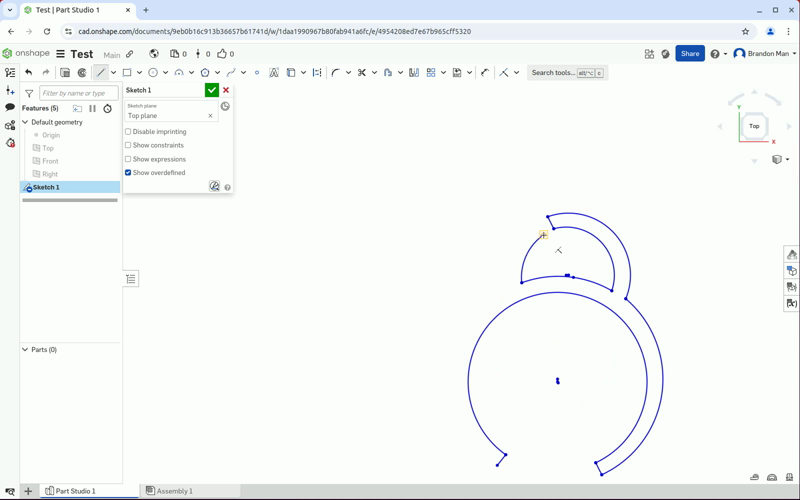
scroll(6)
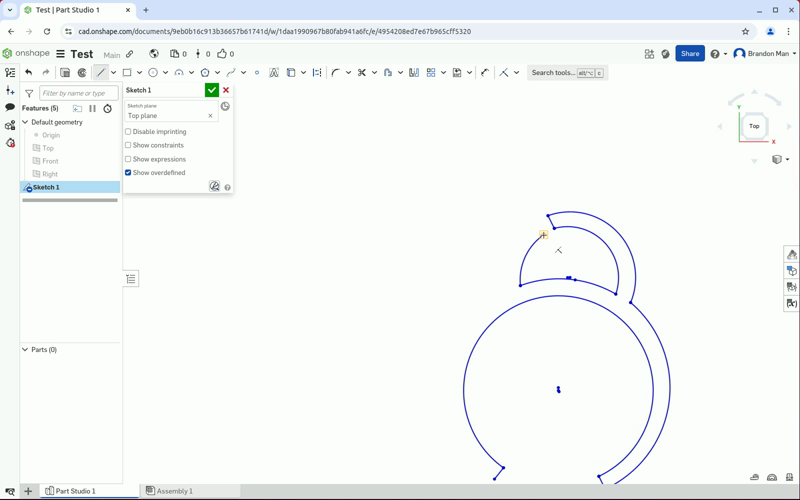
scroll(6)
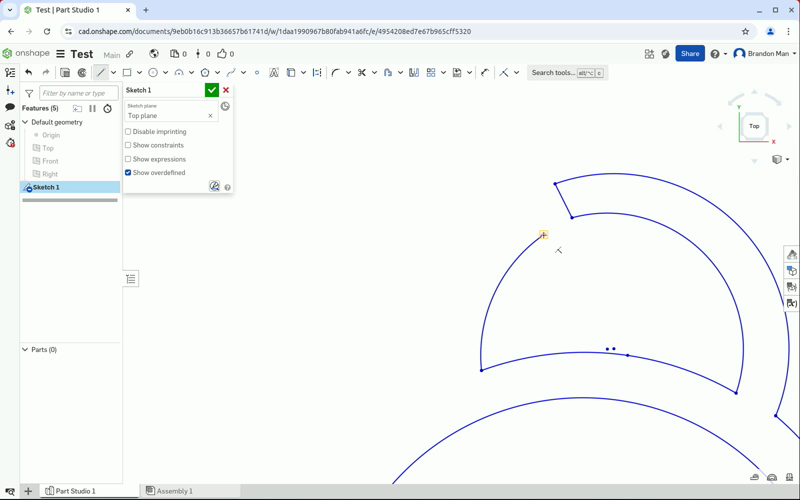
click(543, 234)
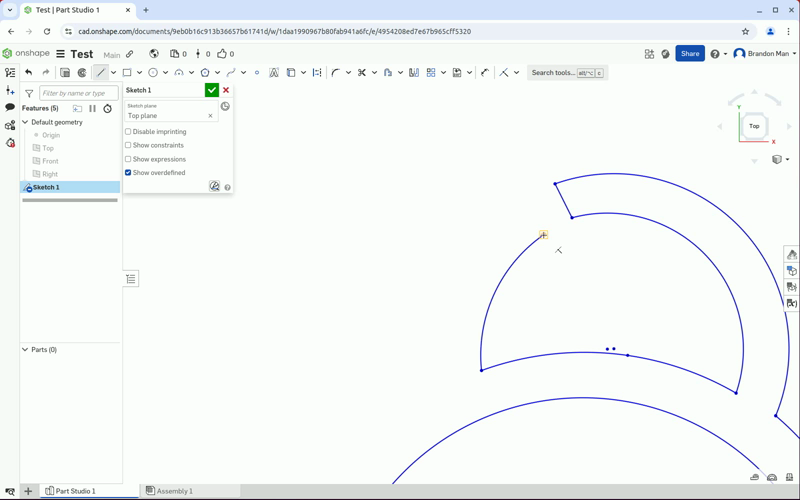
scroll(-6)
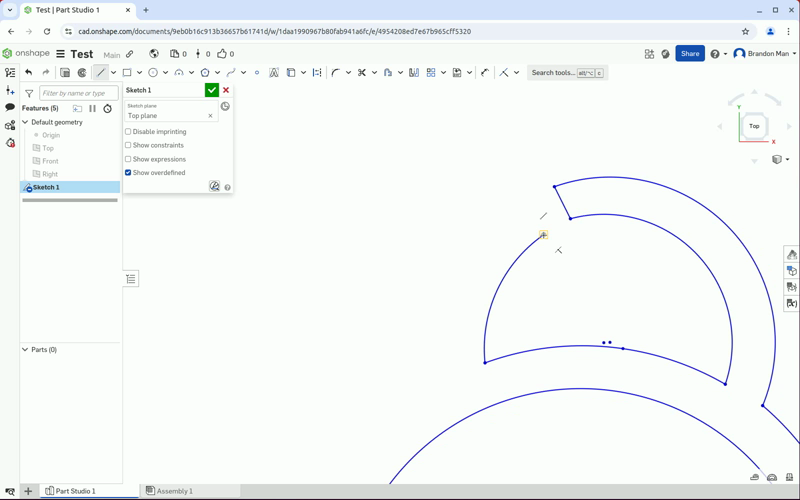
scroll(-6)
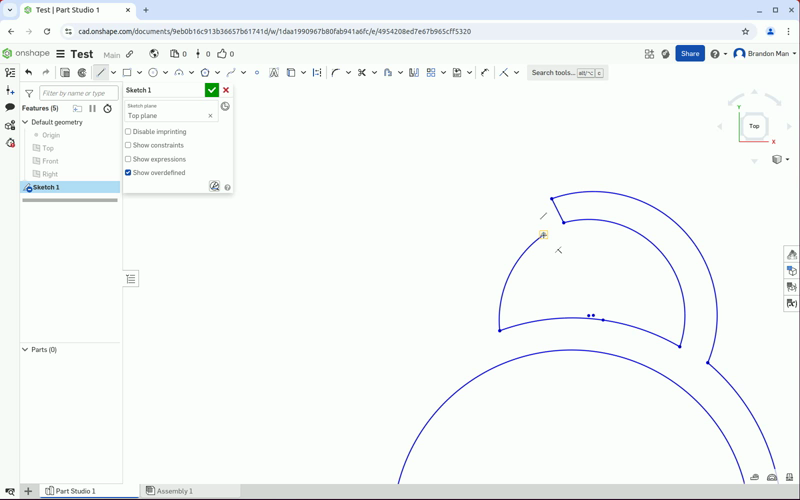
scroll(-6)
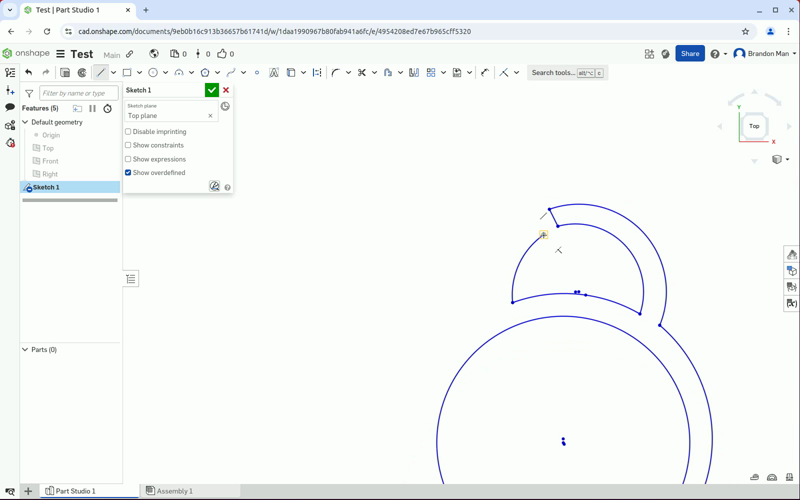
scroll(-6)
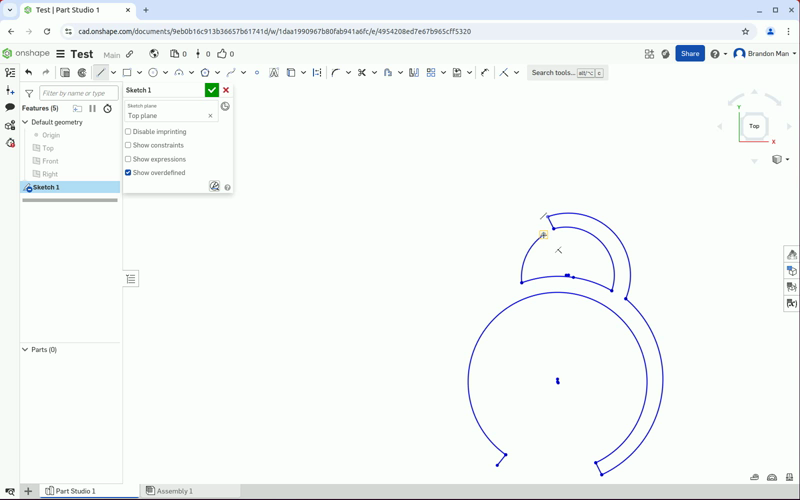
scroll(-6)
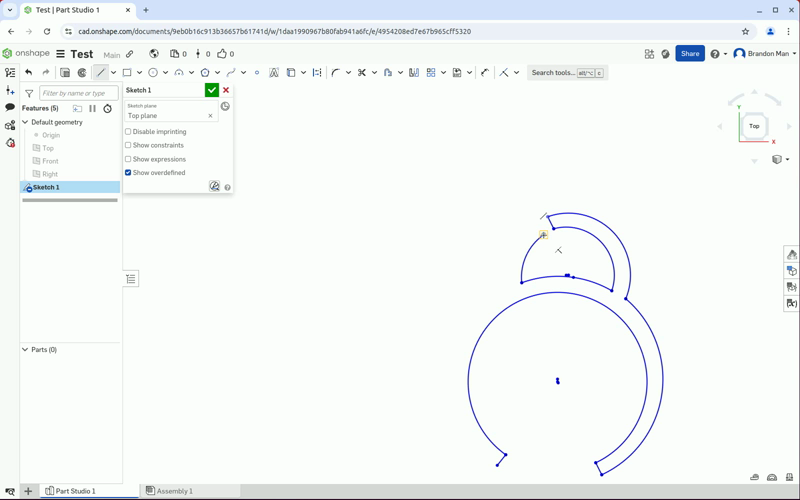
scroll(-6)
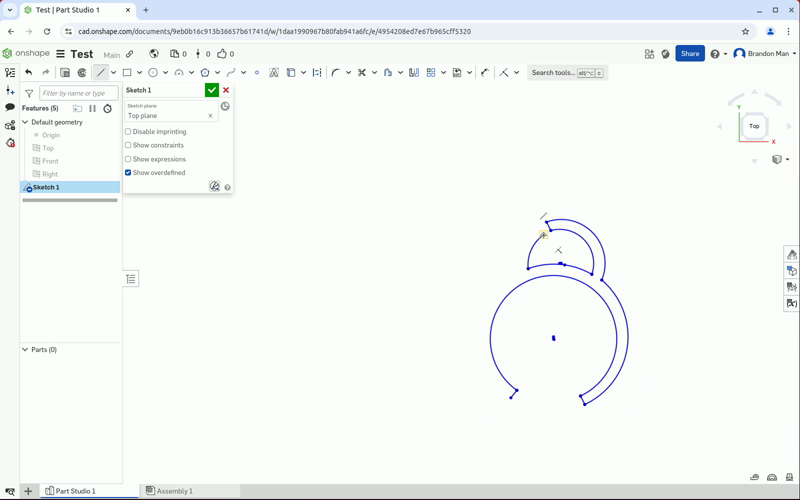
scroll(-6)
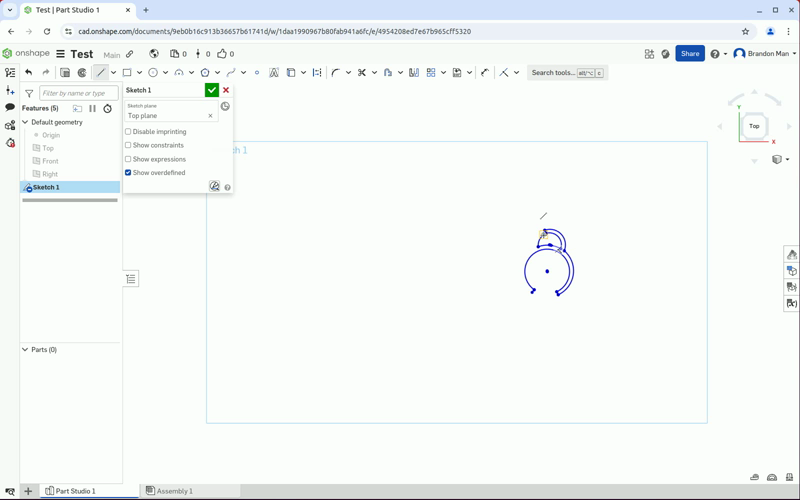
key_down(shift)
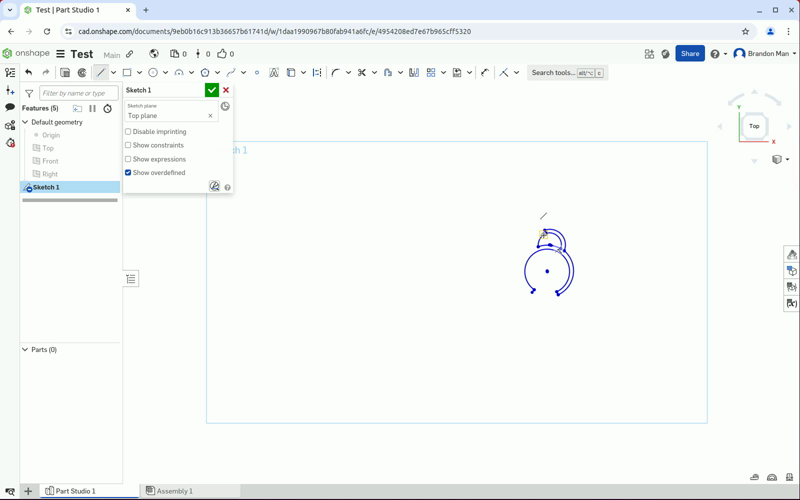
mouse_move(573, 234)
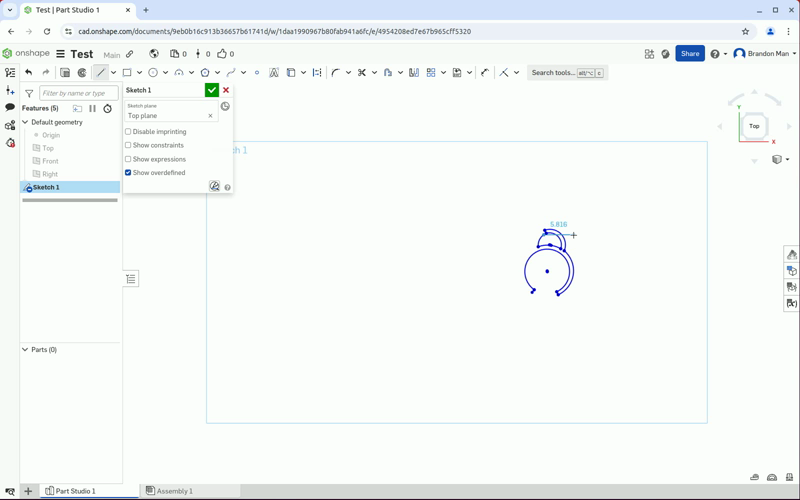
mouse_move(542, 231)
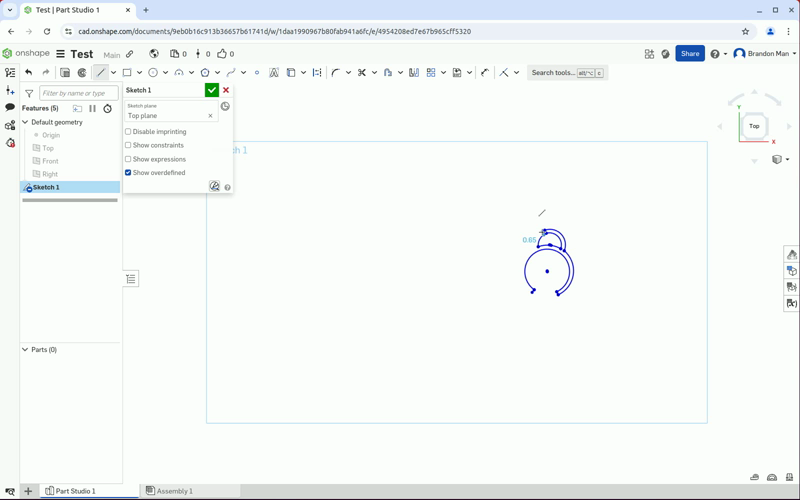
scroll(6)
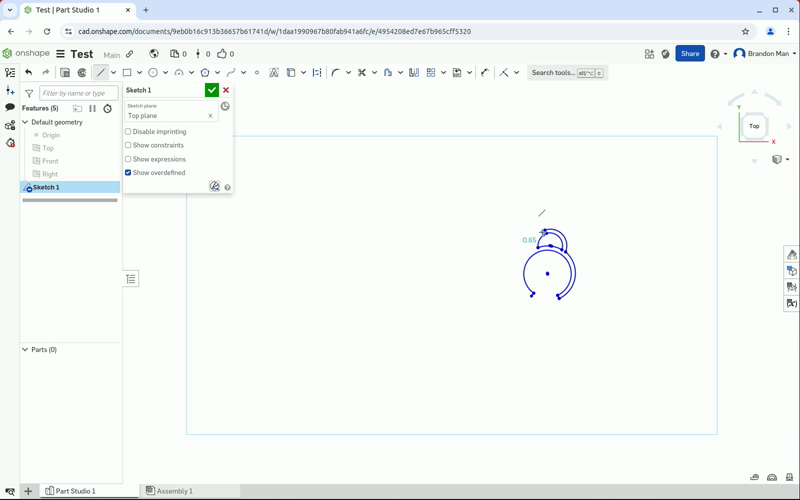
scroll(6)
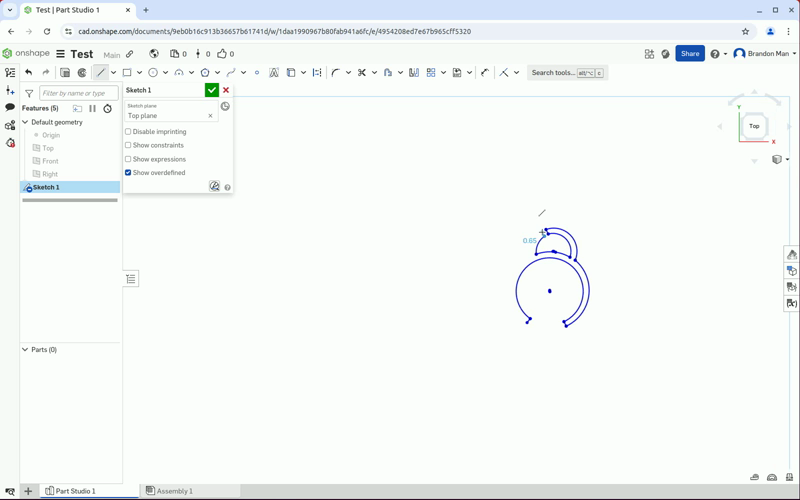
scroll(6)
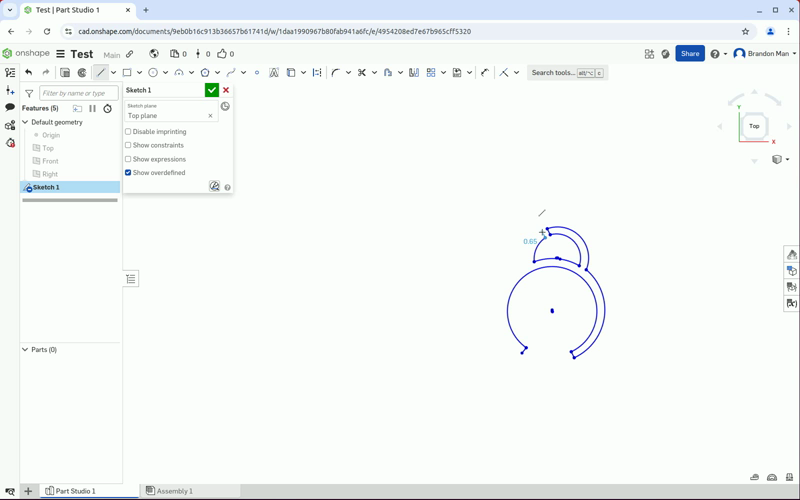
scroll(6)
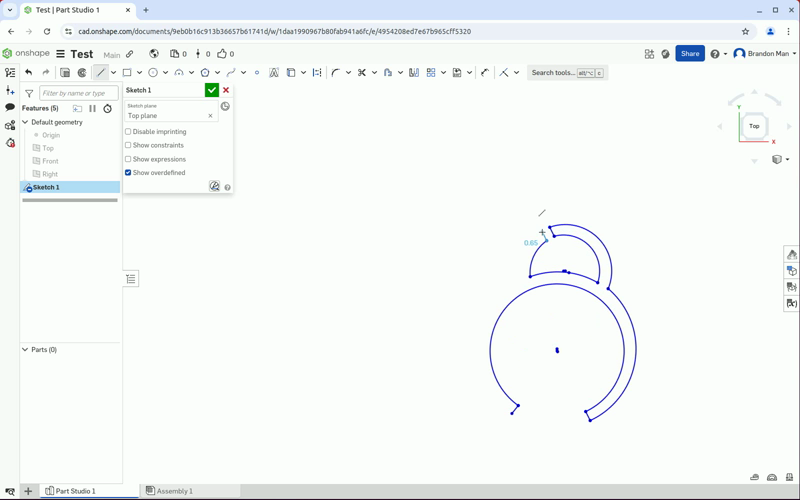
scroll(6)
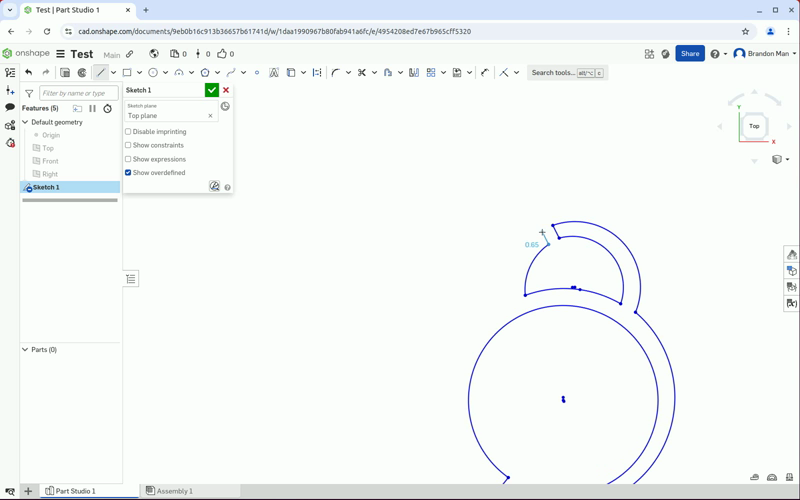
scroll(6)
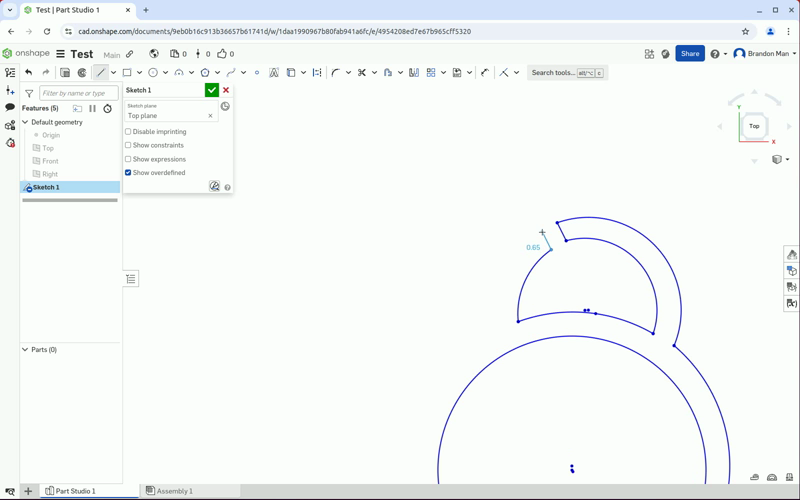
scroll(6)
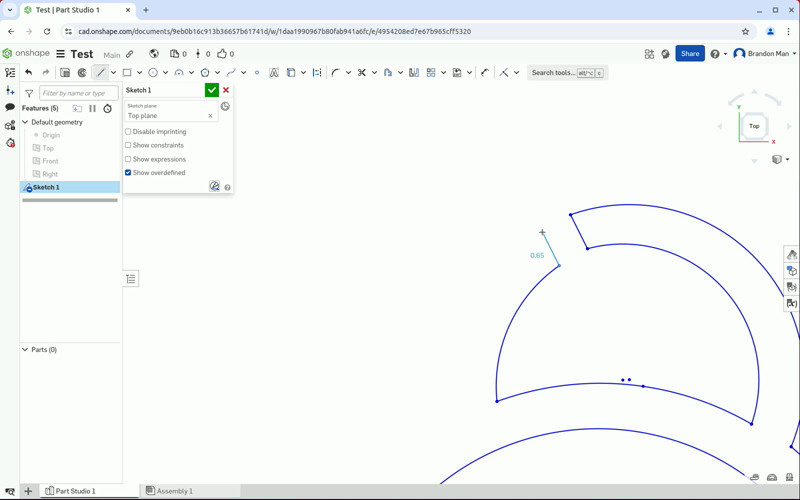
click(542, 231)
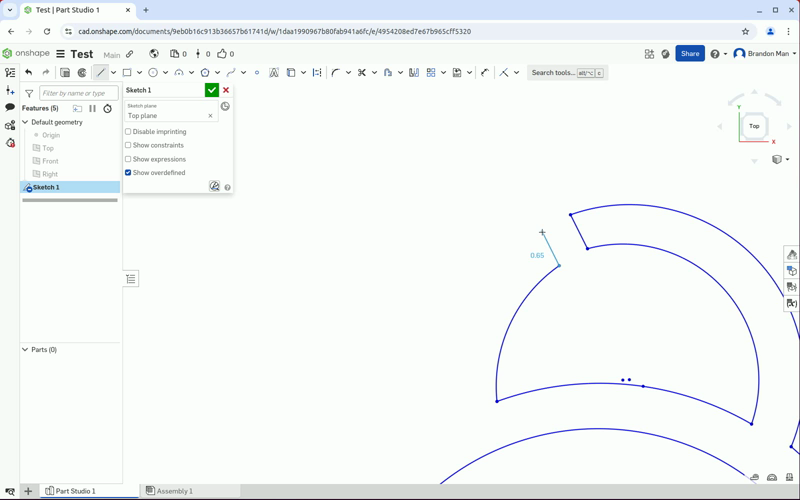
scroll(-6)
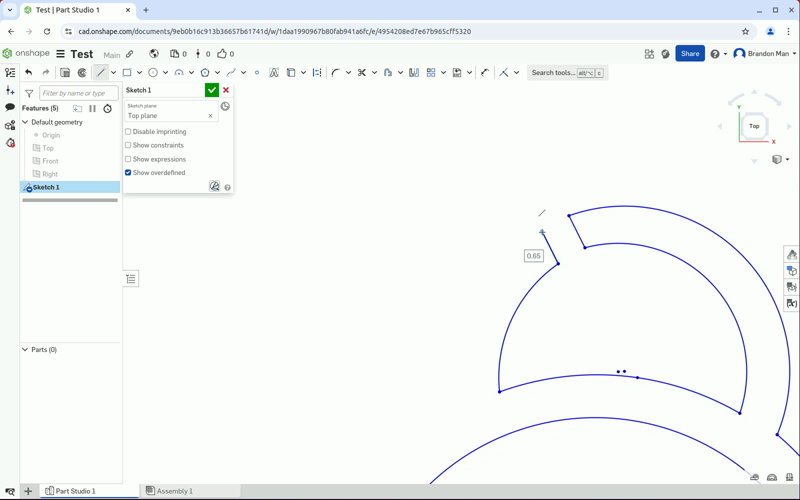
scroll(-6)
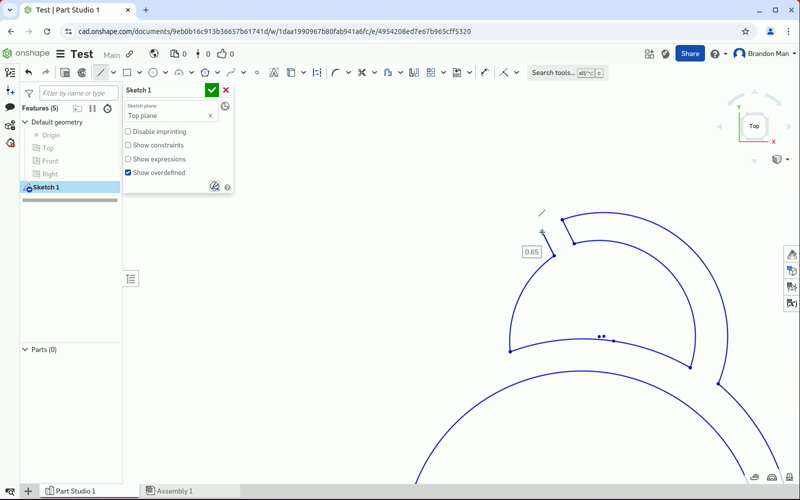
scroll(-6)
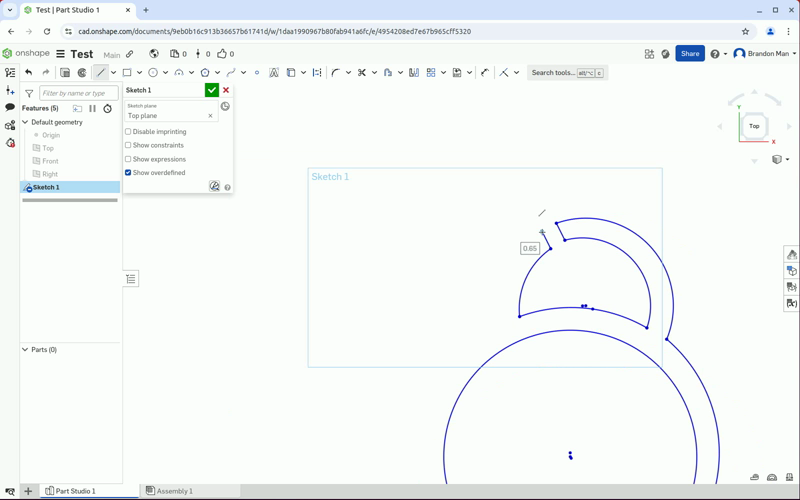
scroll(-6)
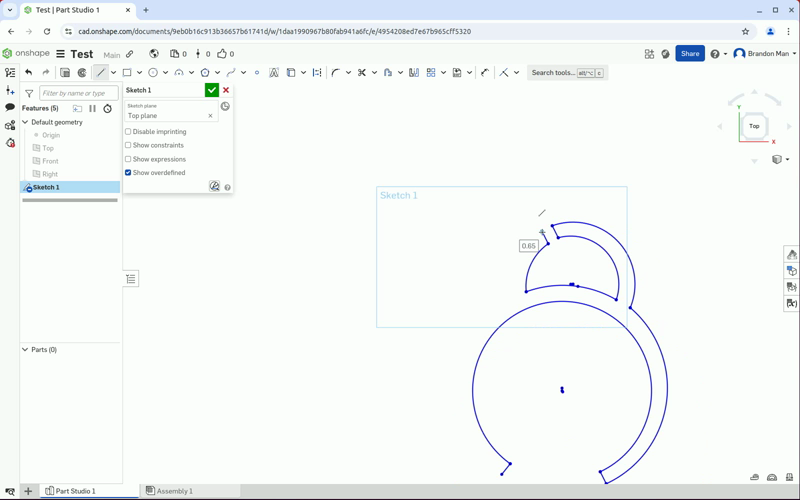
scroll(-6)
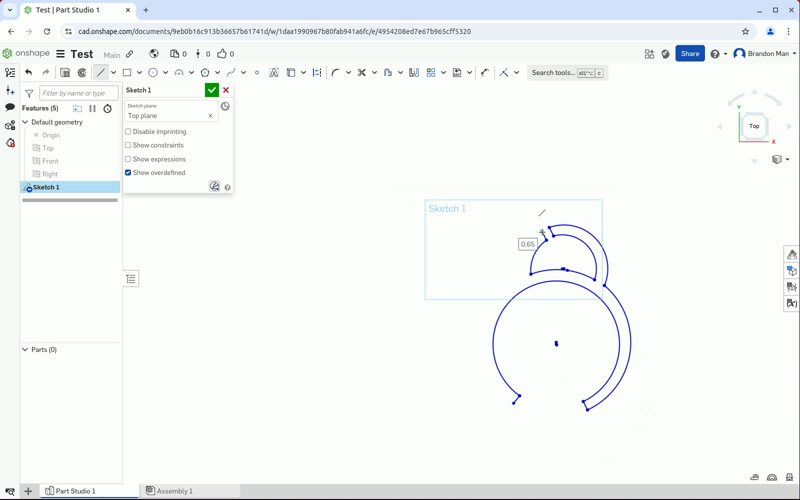
scroll(-6)
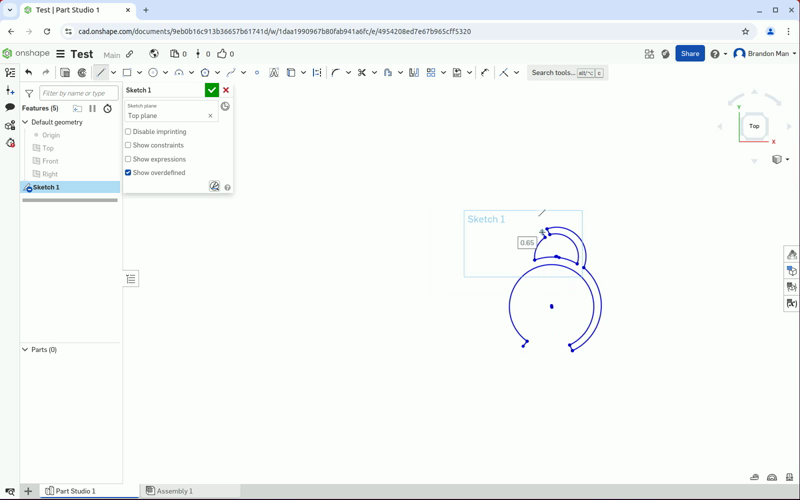
scroll(-6)
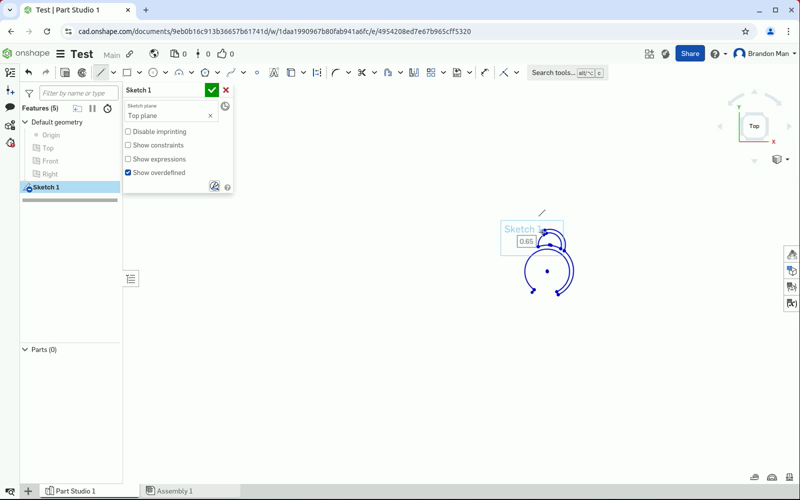
key_up(shift)
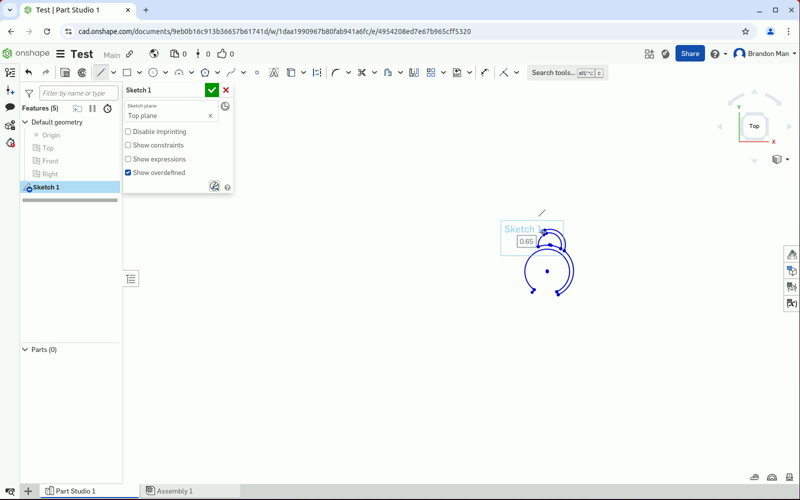
key(esc)
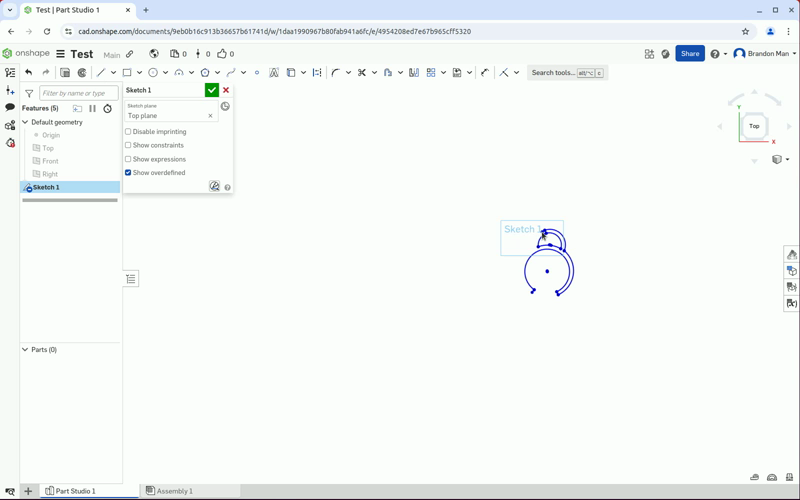
key(a)
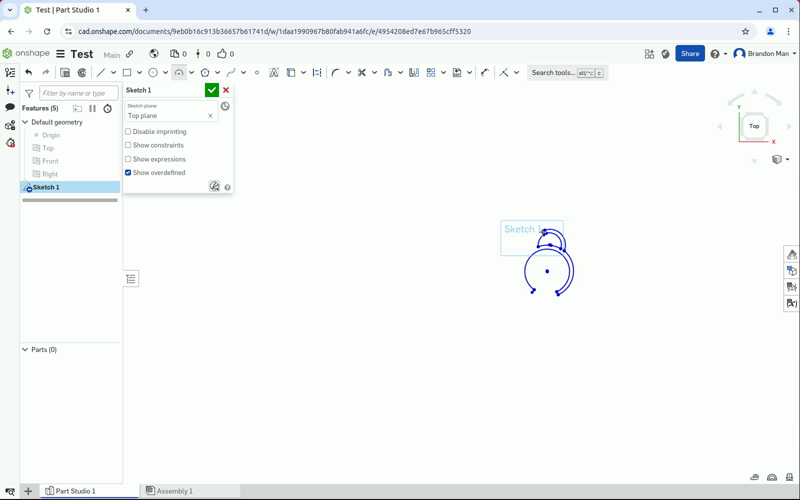
mouse_move(542, 231)
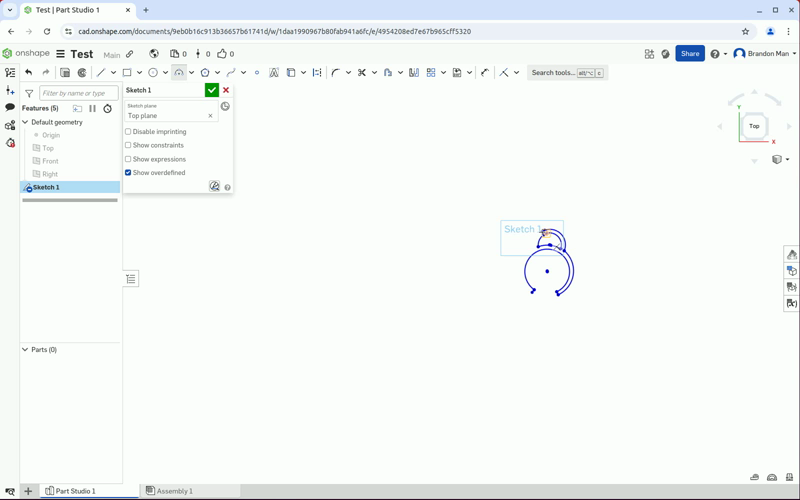
scroll(6)
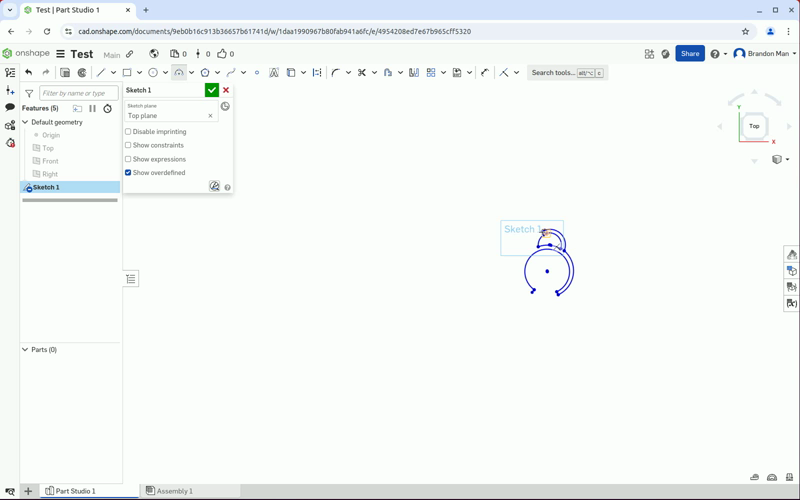
scroll(6)
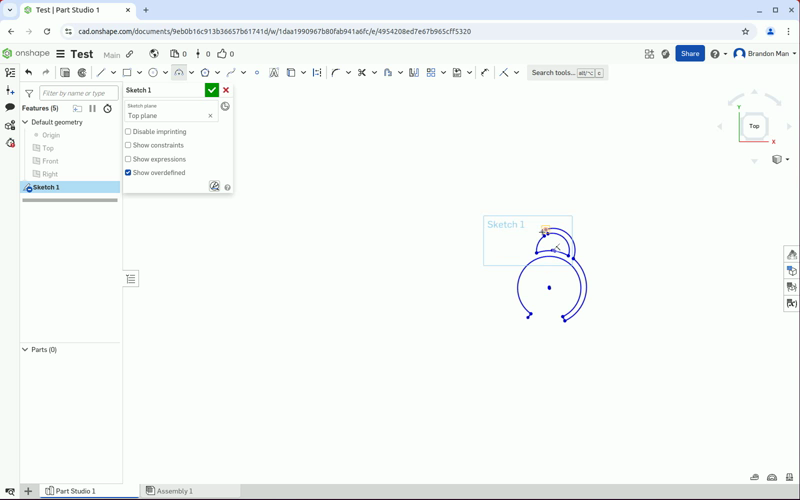
scroll(6)
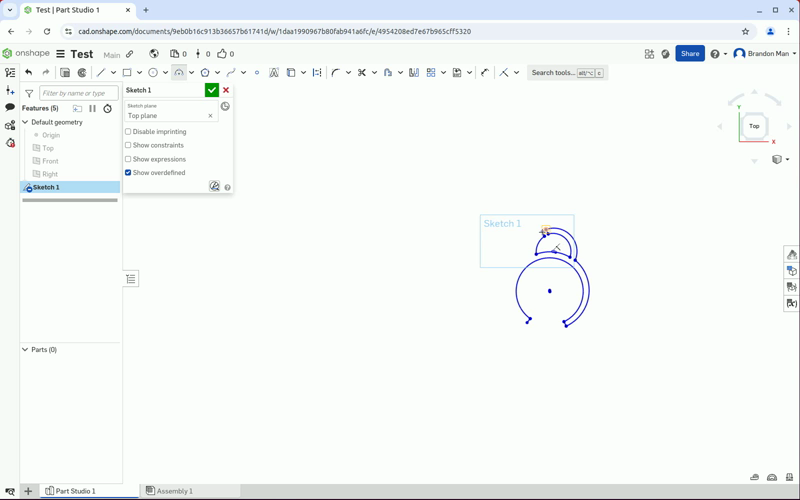
scroll(6)
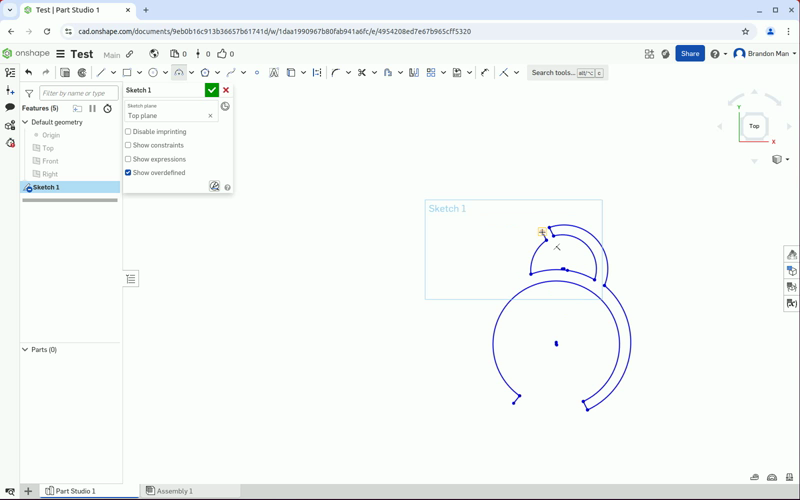
scroll(6)
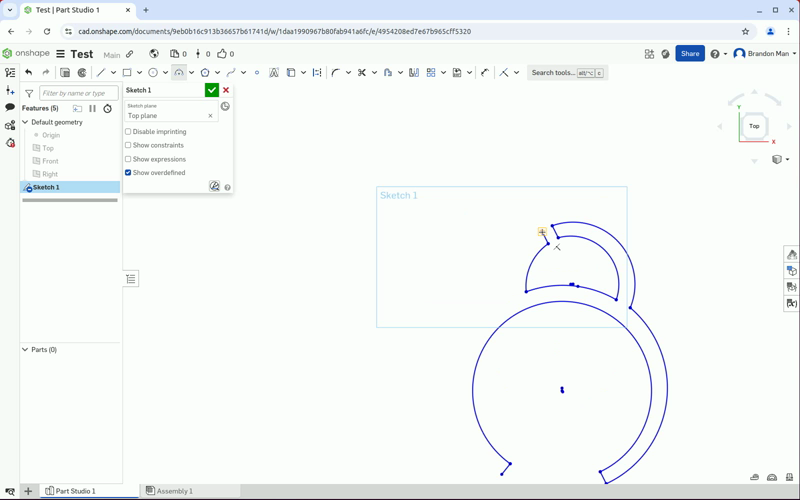
scroll(6)
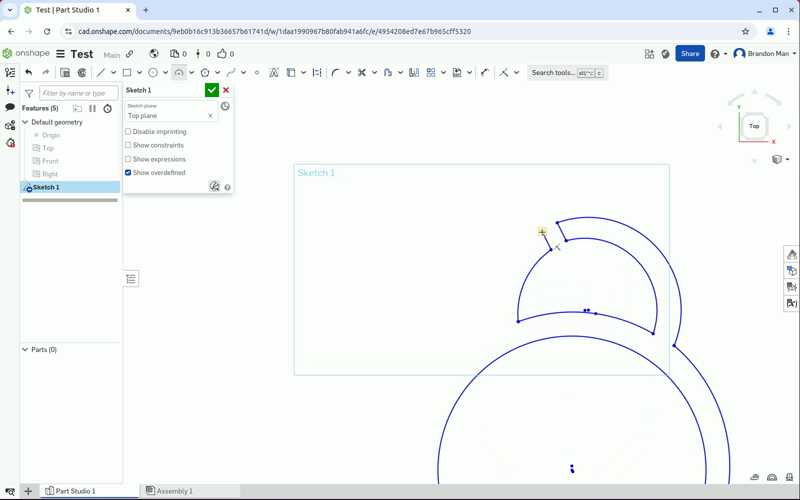
scroll(6)
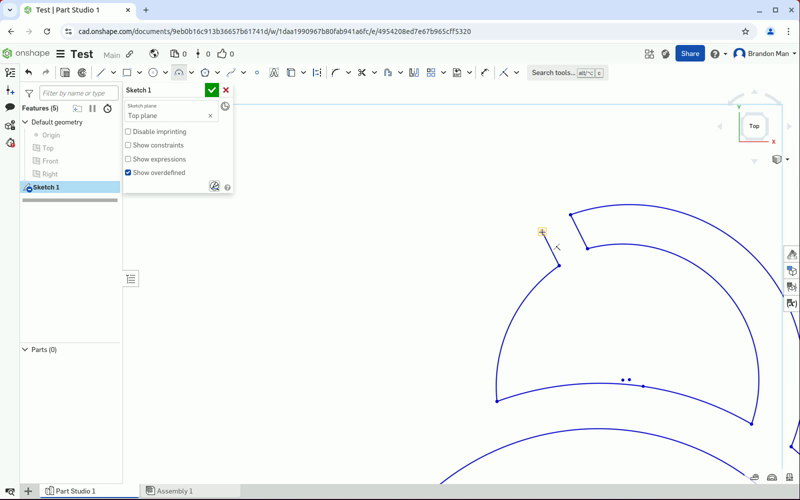
click(542, 231)
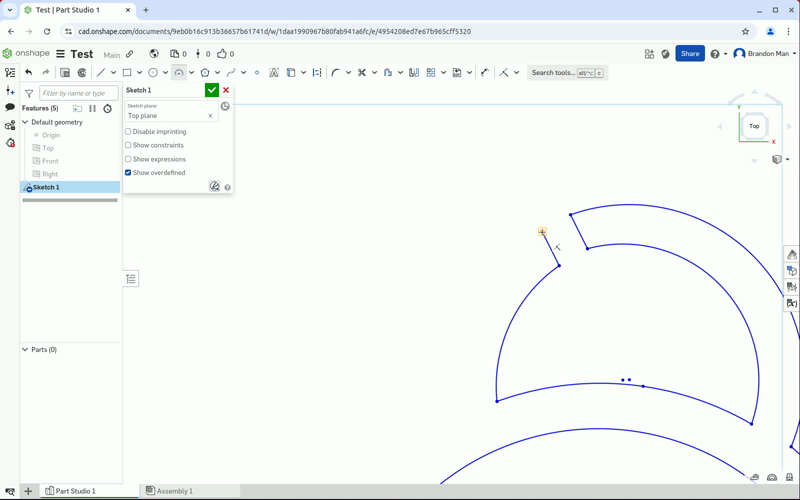
scroll(-6)
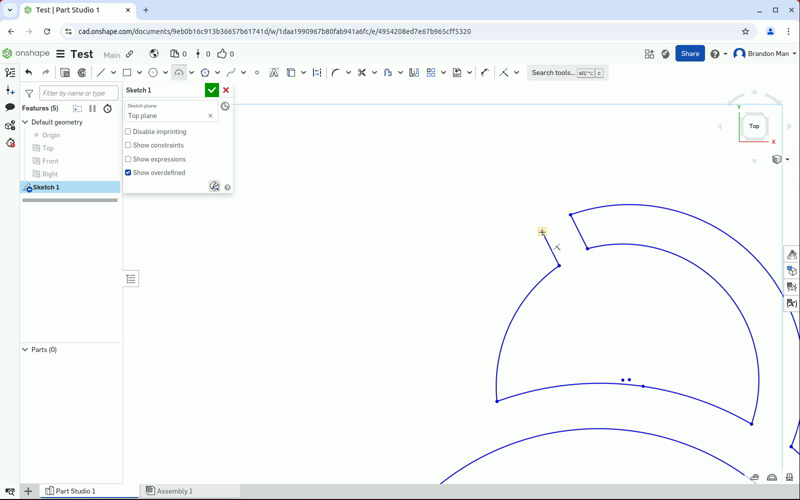
scroll(-6)
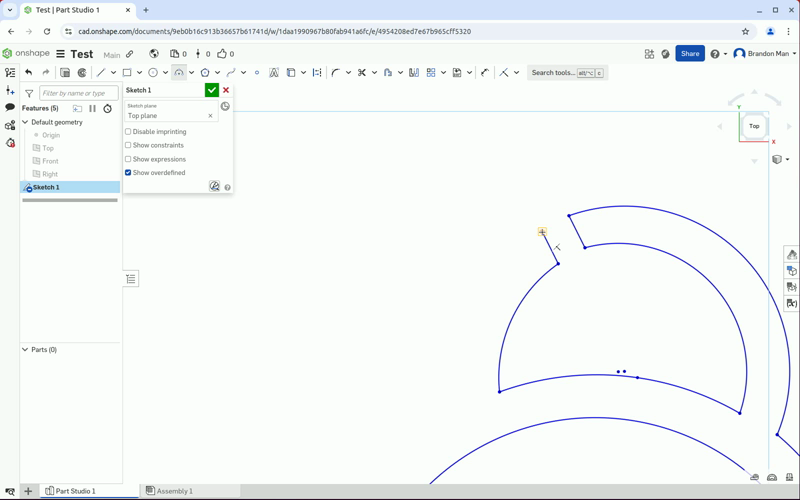
scroll(-6)
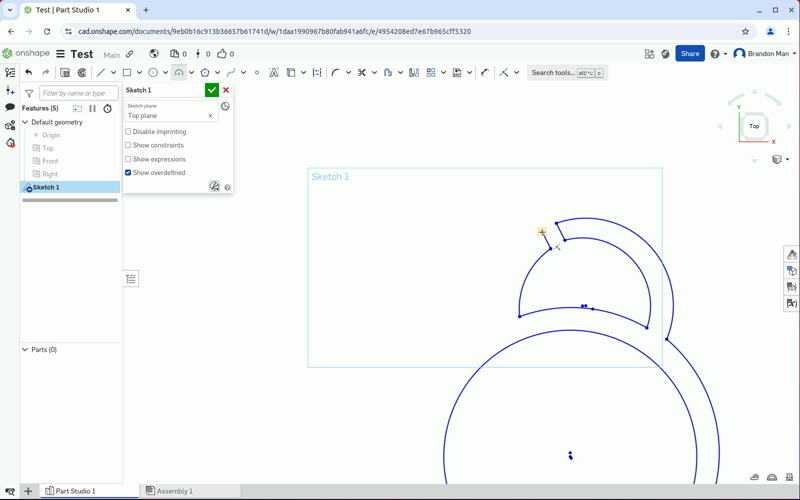
scroll(-6)
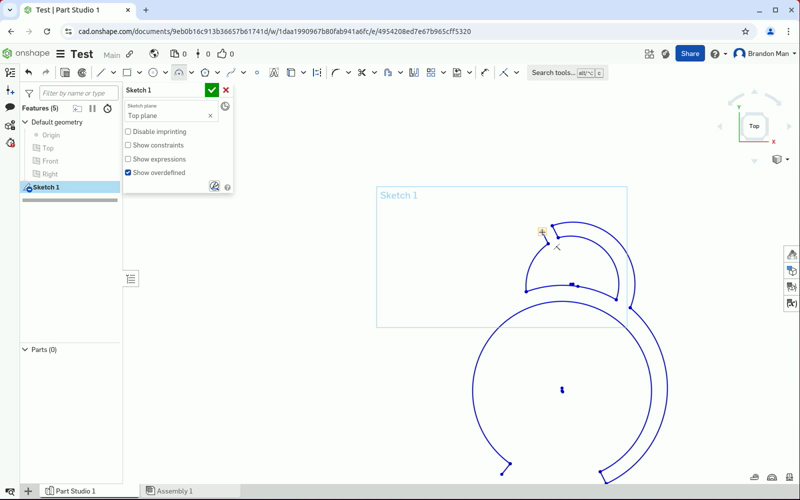
scroll(-6)
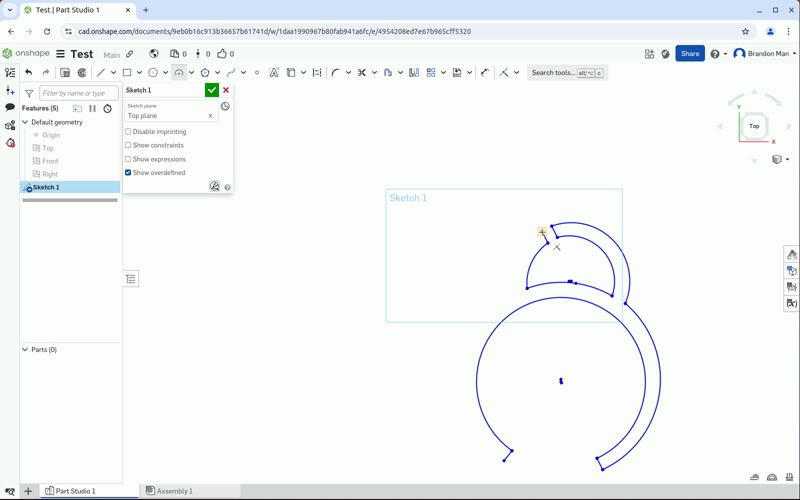
scroll(-6)
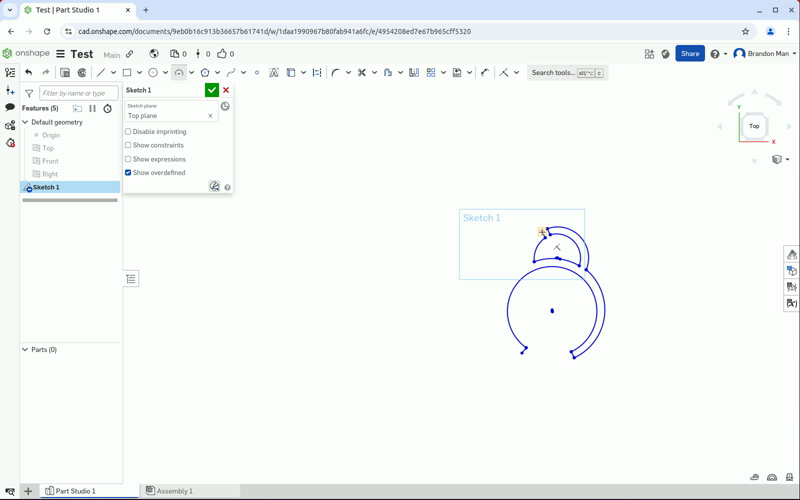
scroll(-6)
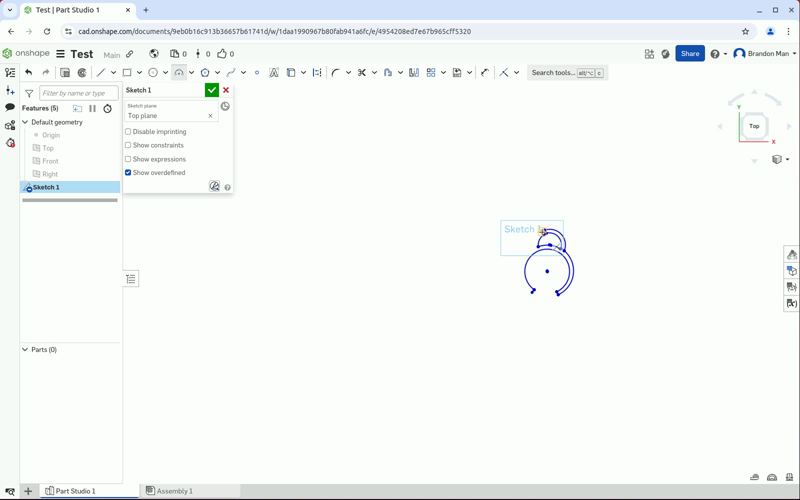
key_down(shift)
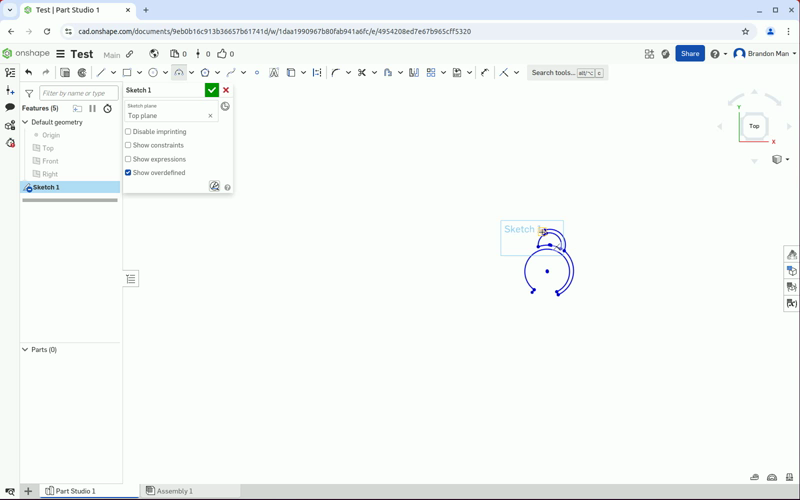
mouse_move(534, 248)
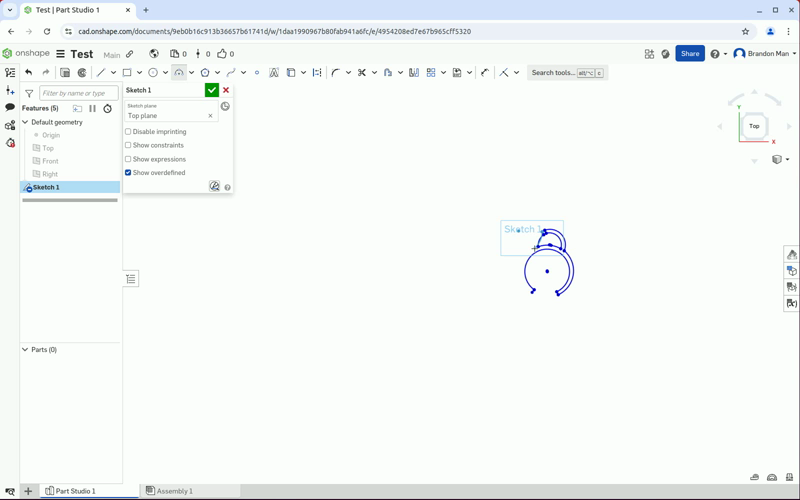
scroll(6)
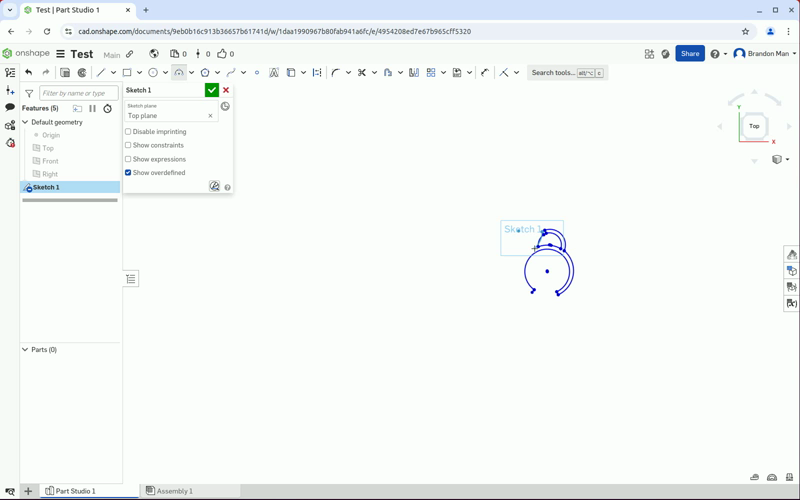
scroll(6)
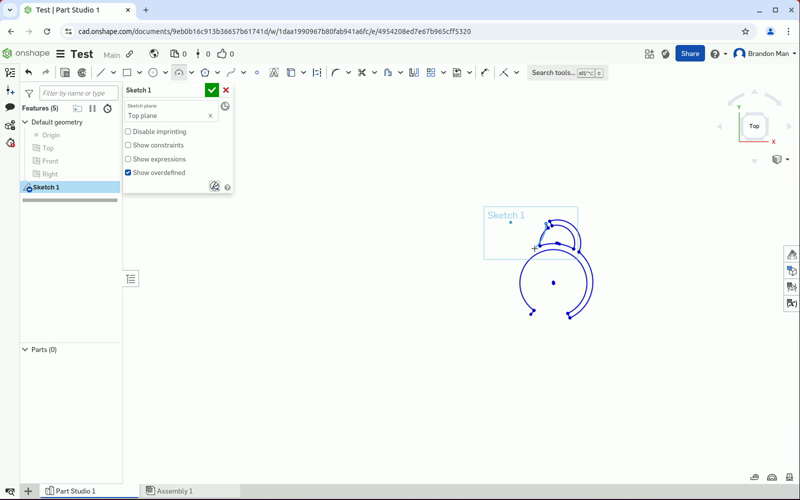
scroll(6)
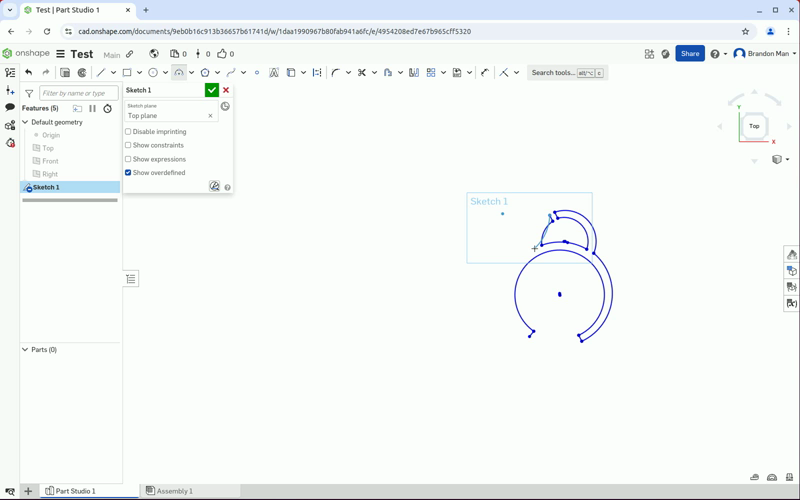
scroll(6)
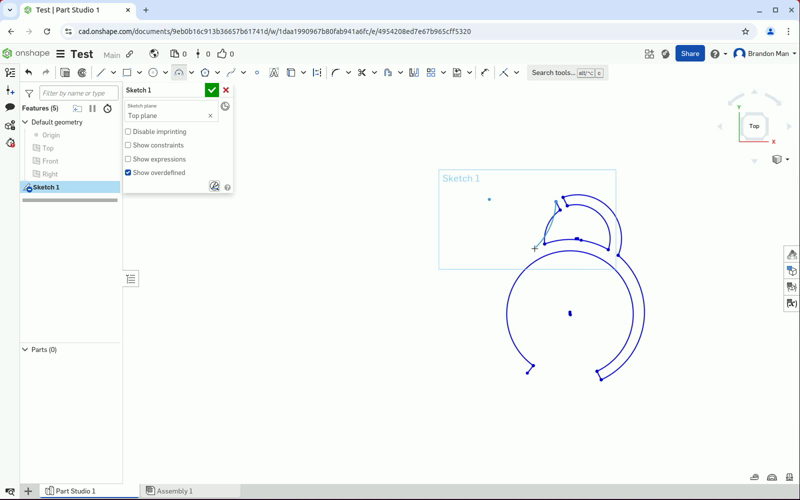
scroll(6)
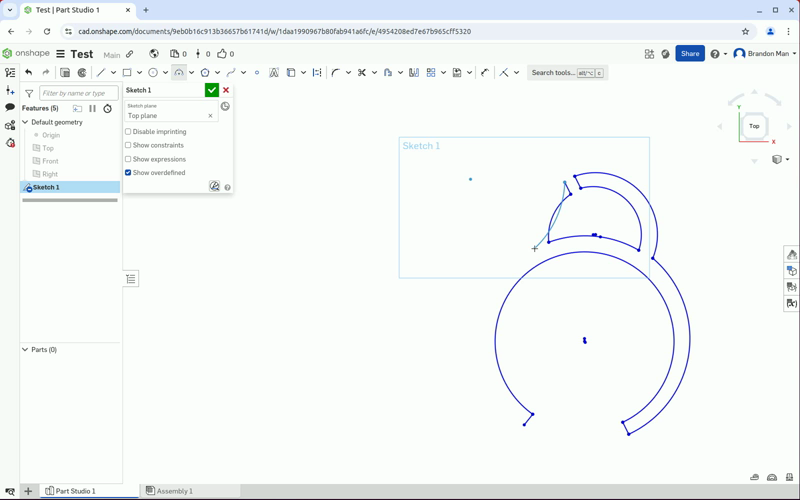
scroll(6)
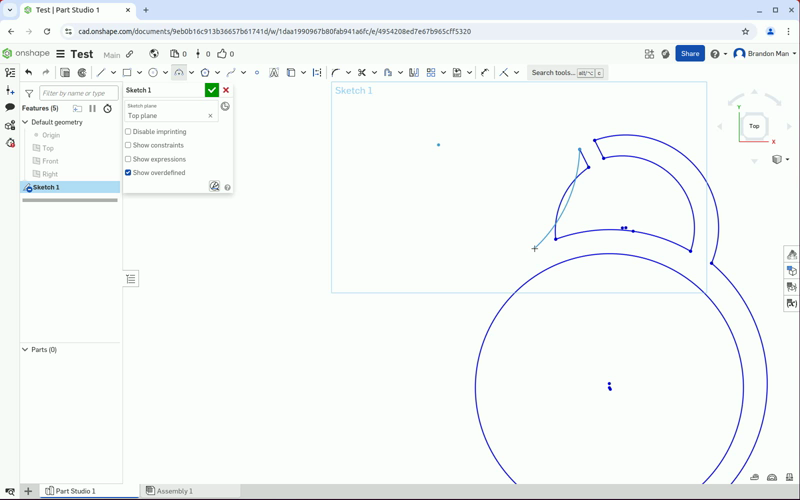
scroll(6)
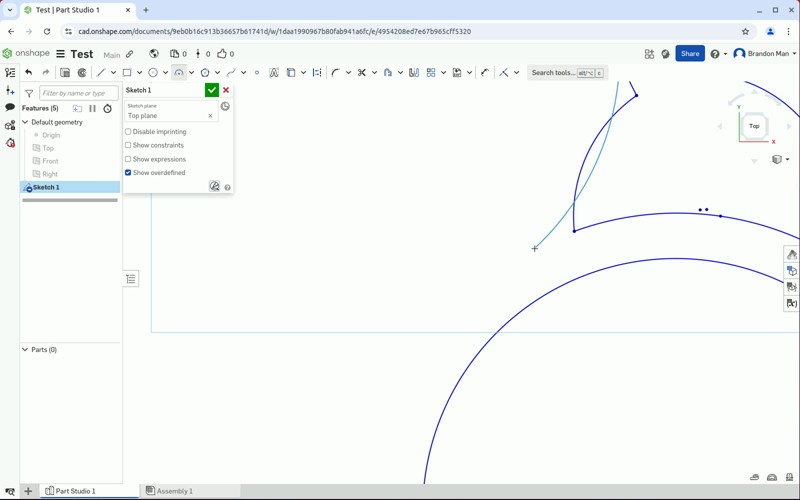
click(534, 248)
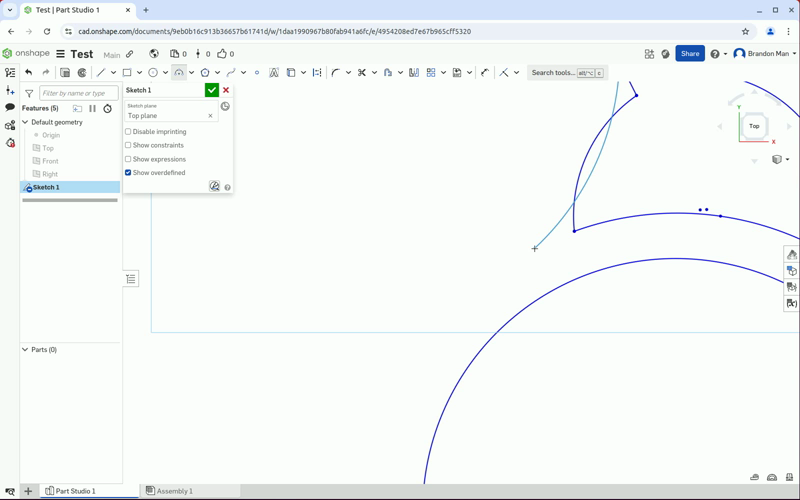
scroll(-6)
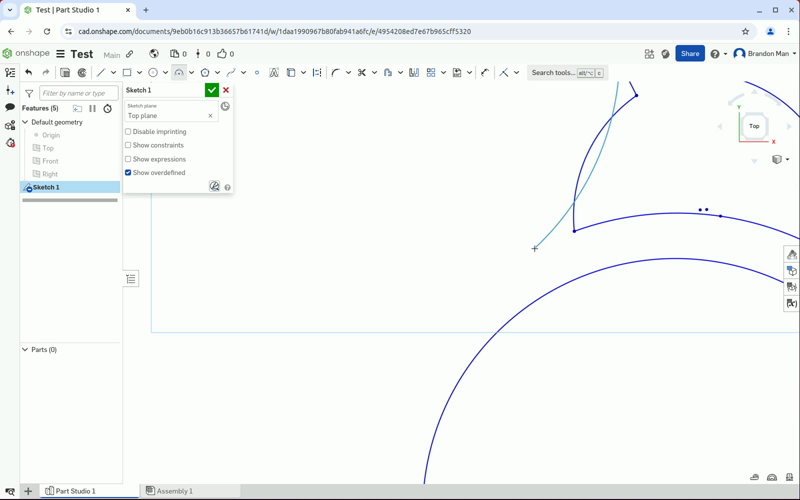
scroll(-6)
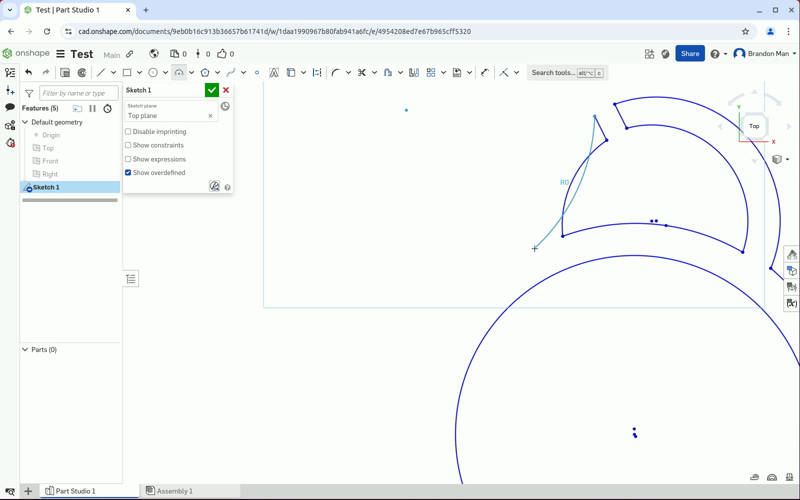
scroll(-6)
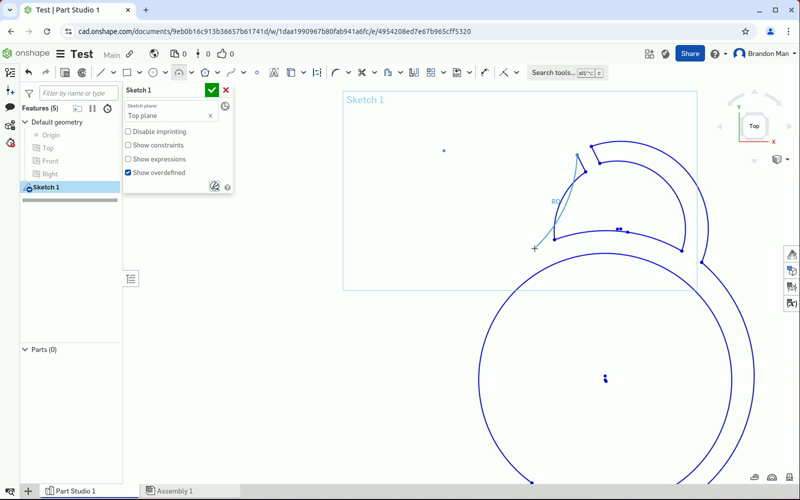
scroll(-6)
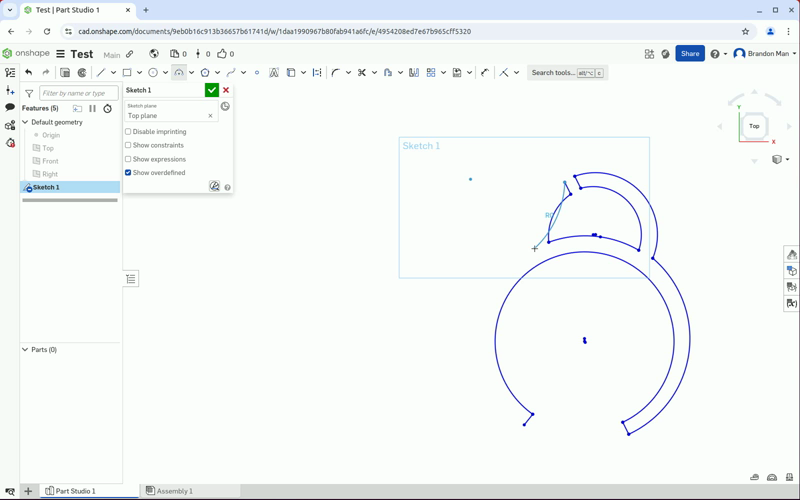
scroll(-6)
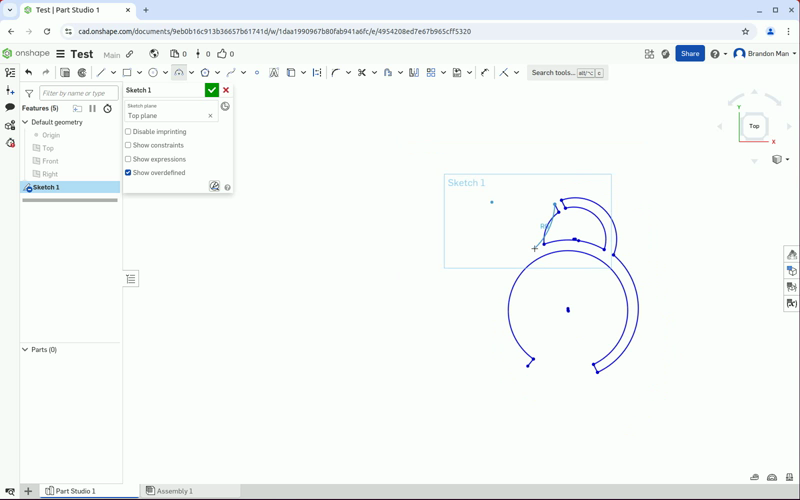
scroll(-6)
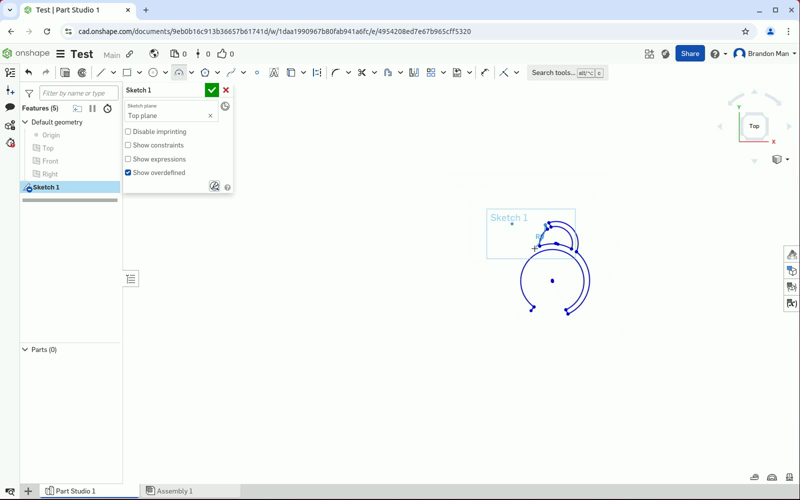
scroll(-6)
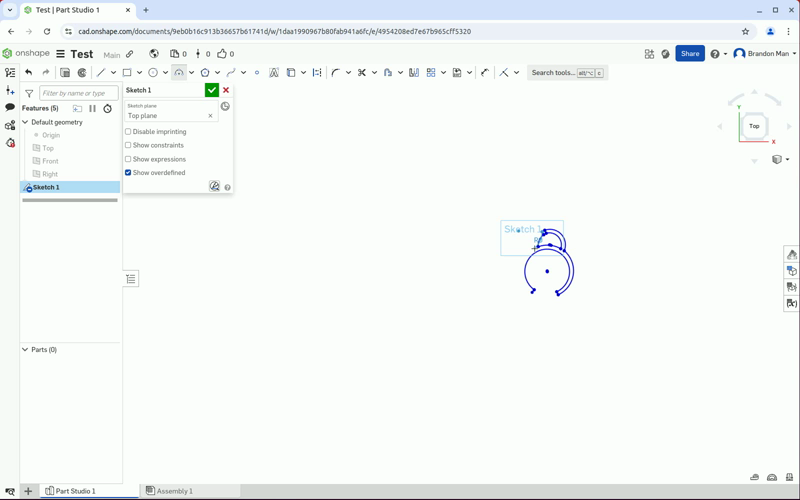
mouse_move(535, 238)
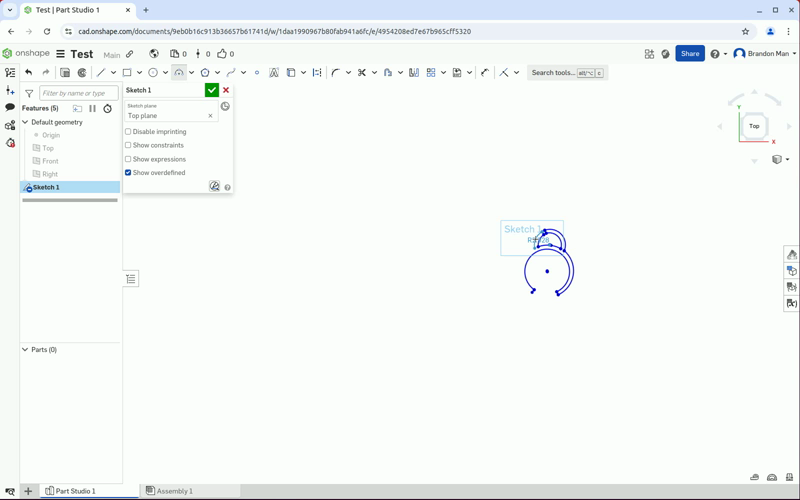
scroll(6)
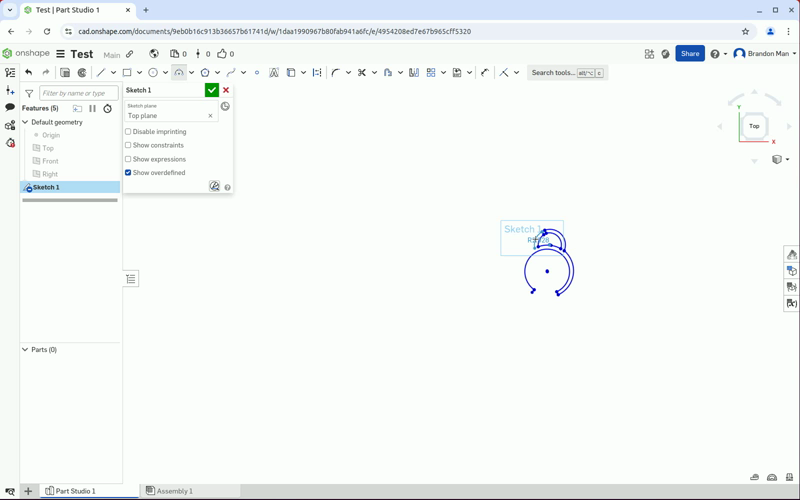
scroll(6)
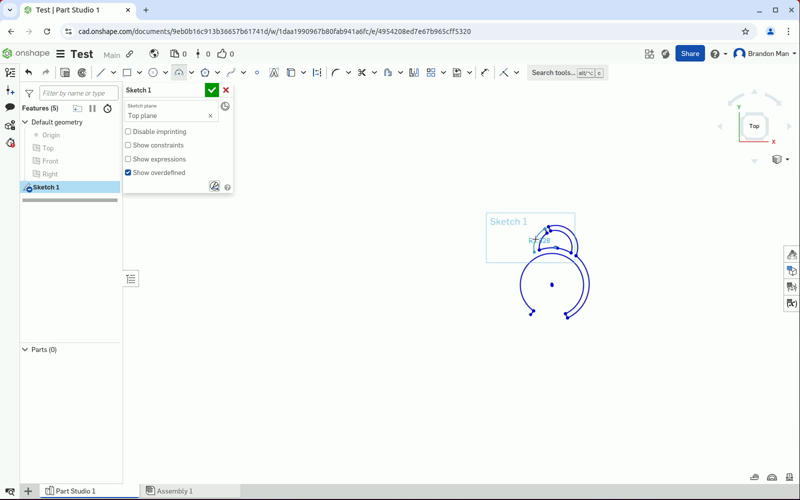
scroll(6)
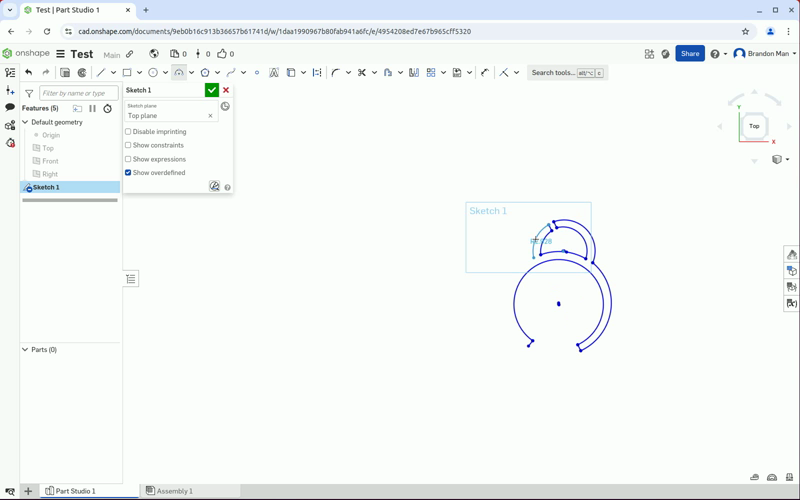
scroll(6)
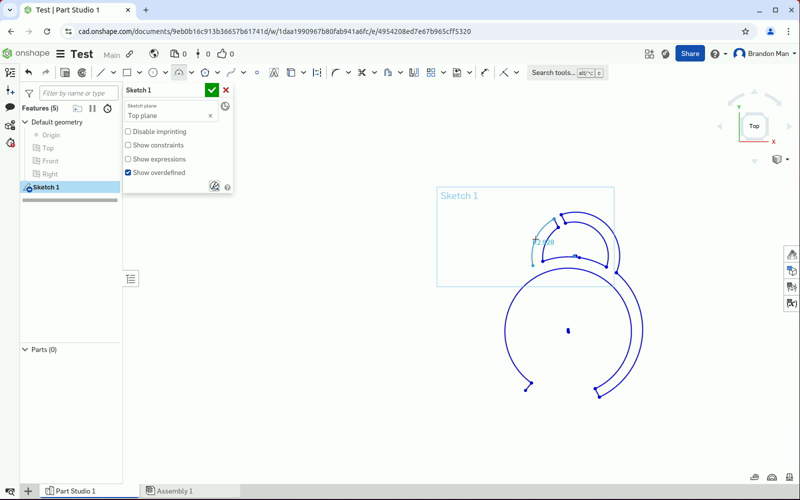
scroll(6)
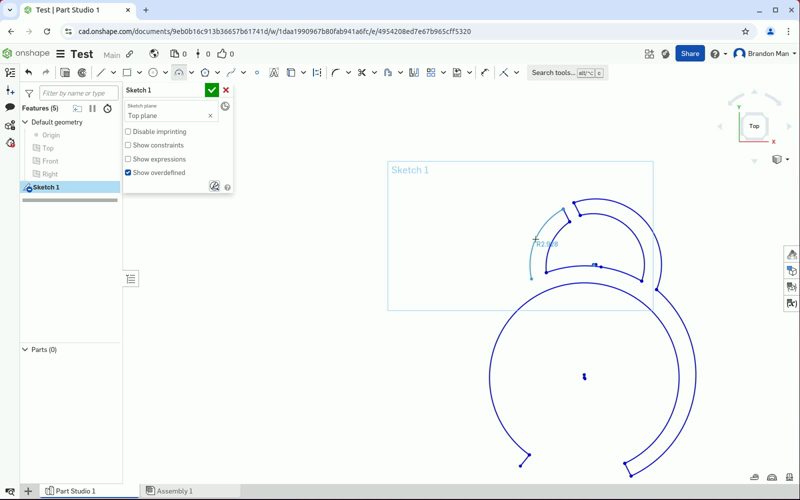
scroll(6)
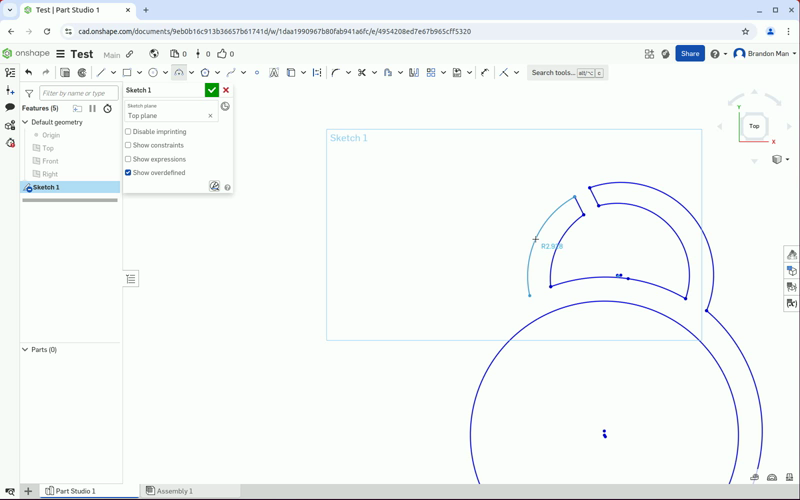
scroll(6)
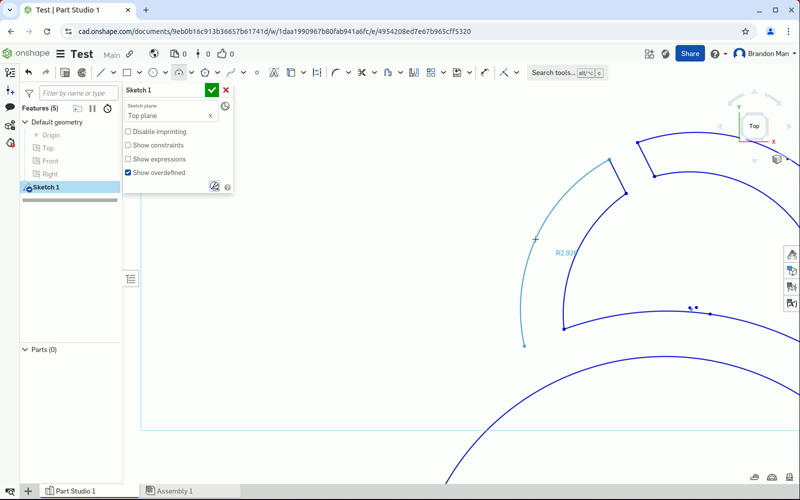
click(535, 238)
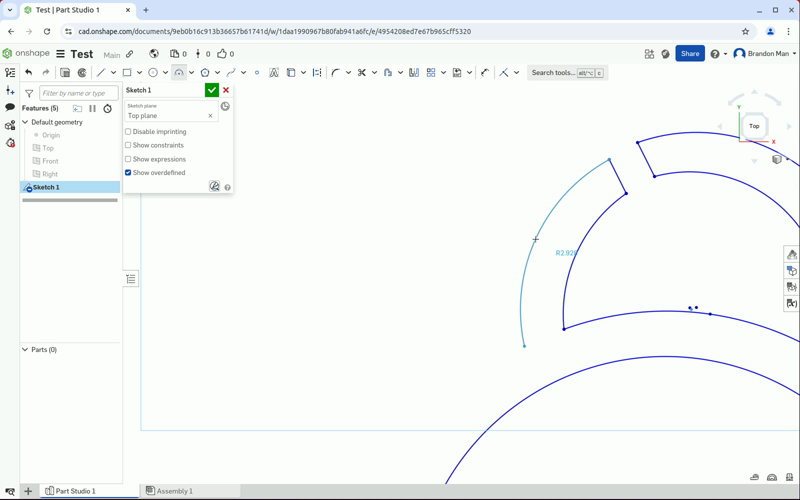
scroll(-6)
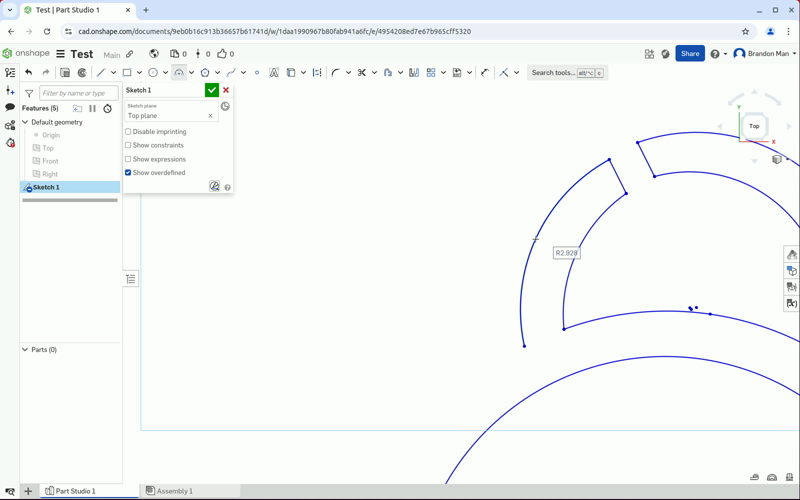
scroll(-6)
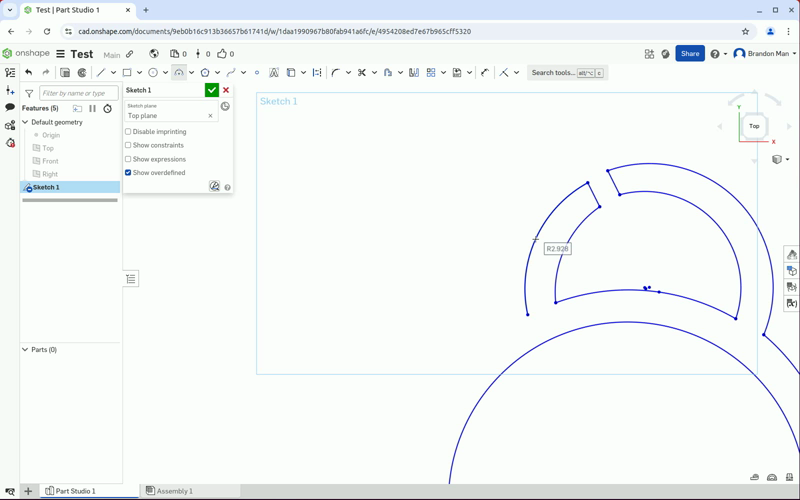
scroll(-6)
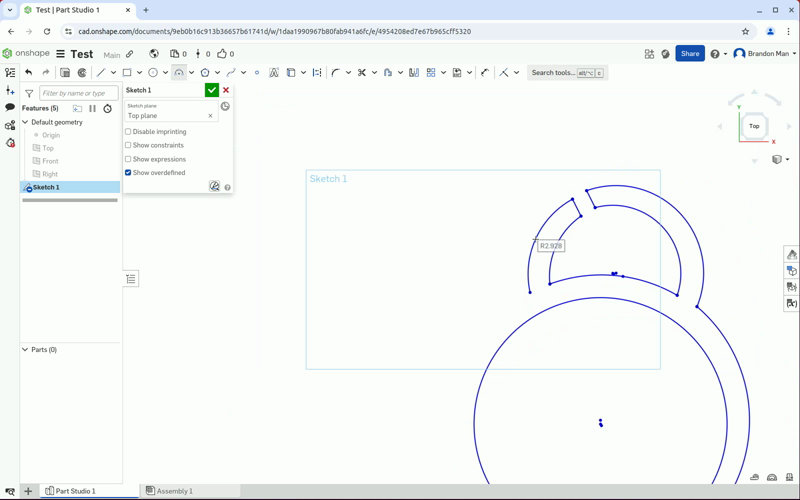
scroll(-6)
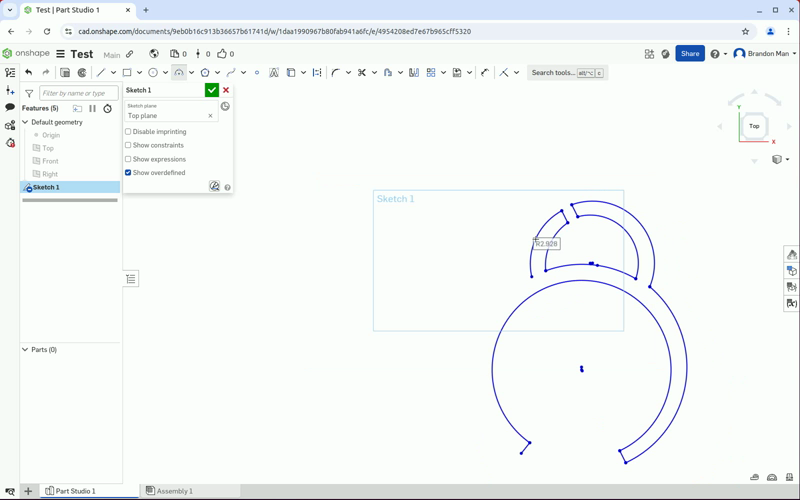
scroll(-6)
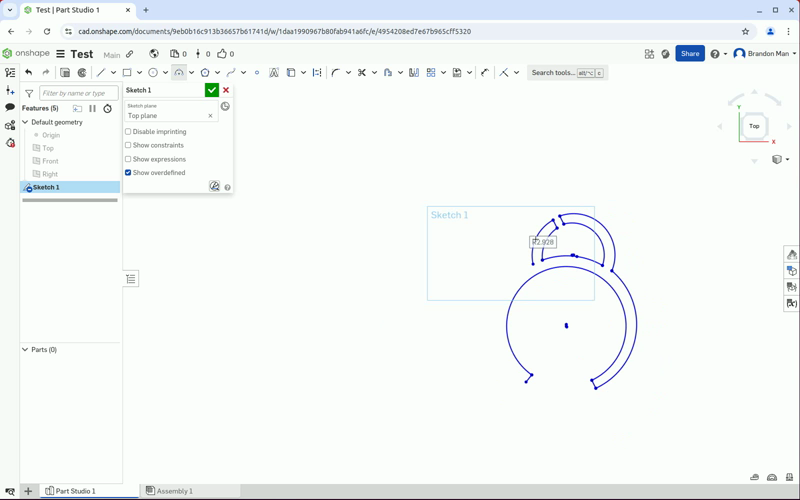
scroll(-6)
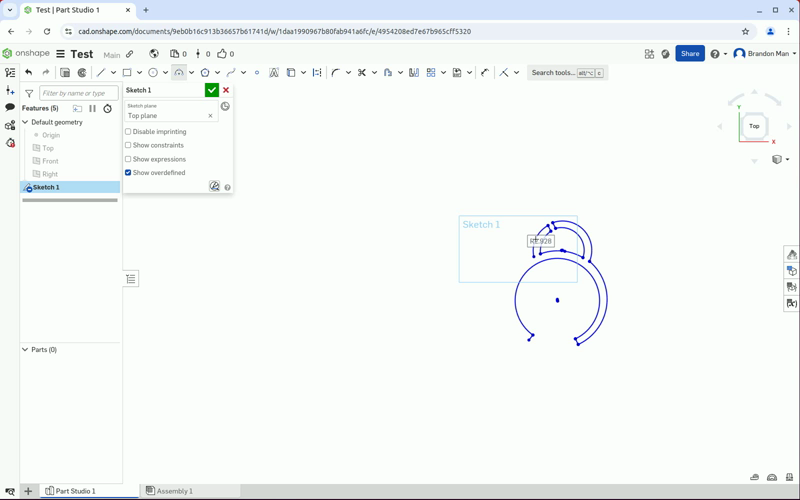
scroll(-6)
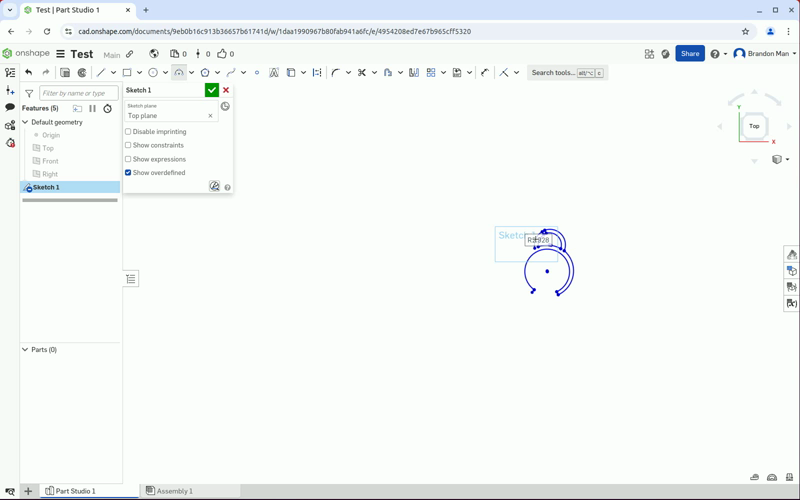
key_up(shift)
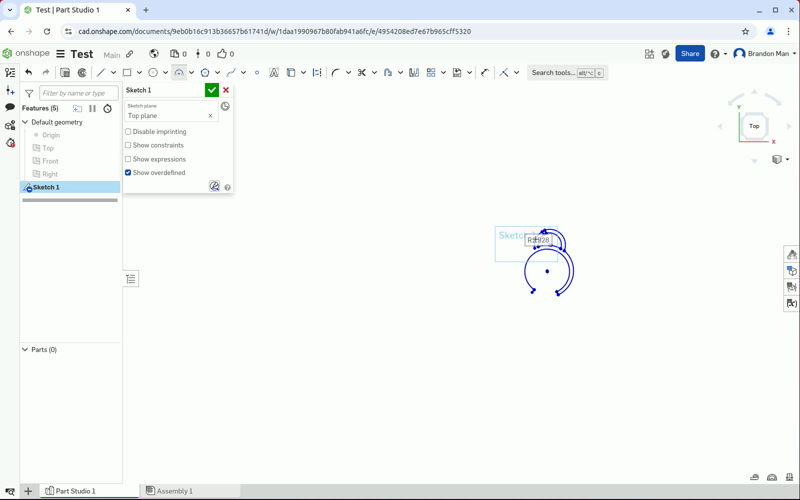
mouse_move(534, 248)
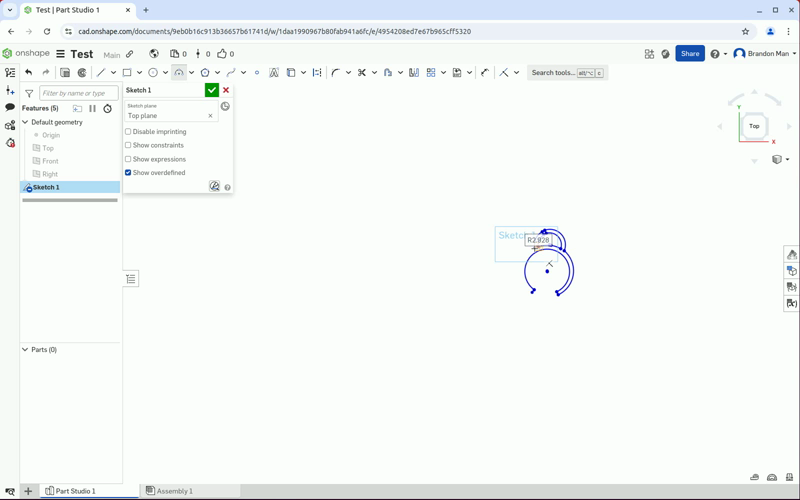
scroll(6)
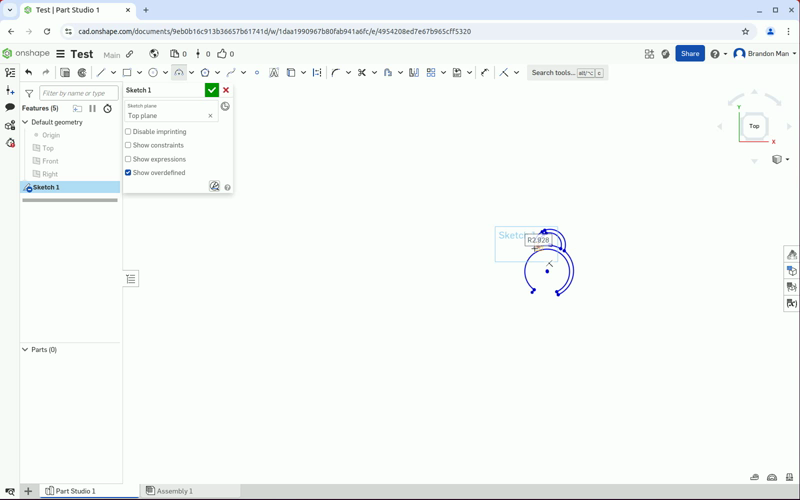
scroll(6)
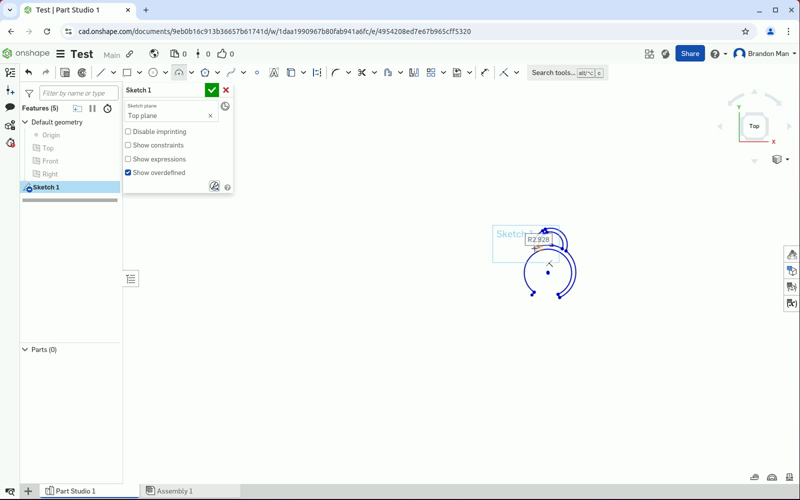
scroll(6)
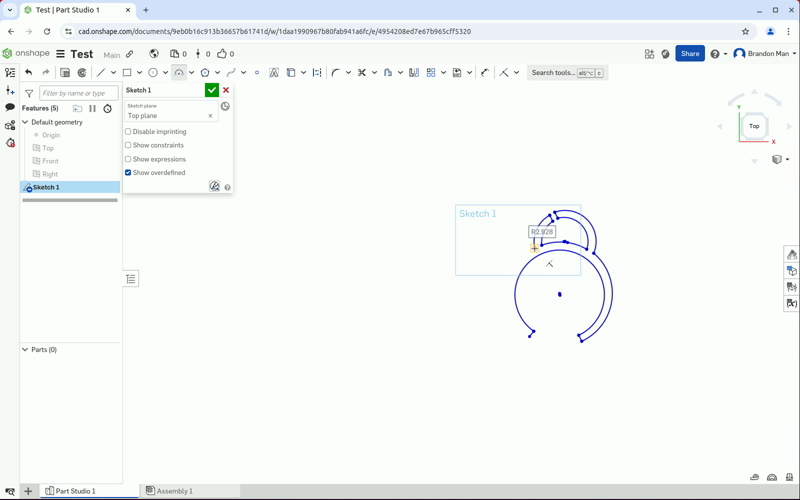
scroll(6)
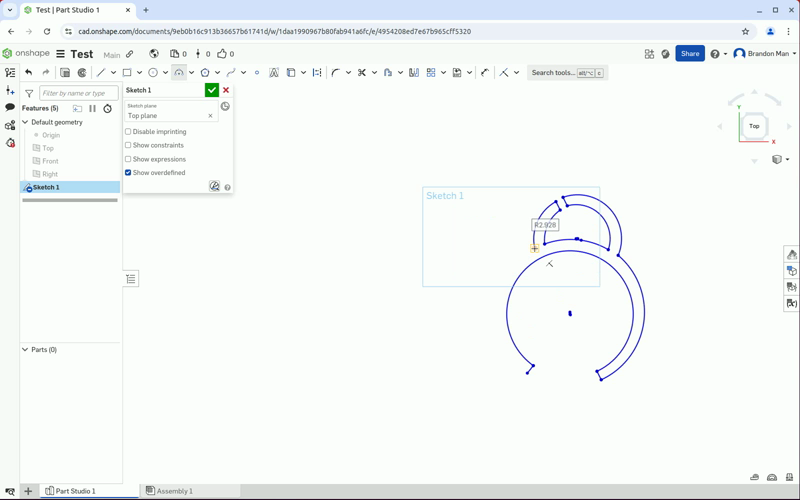
scroll(6)
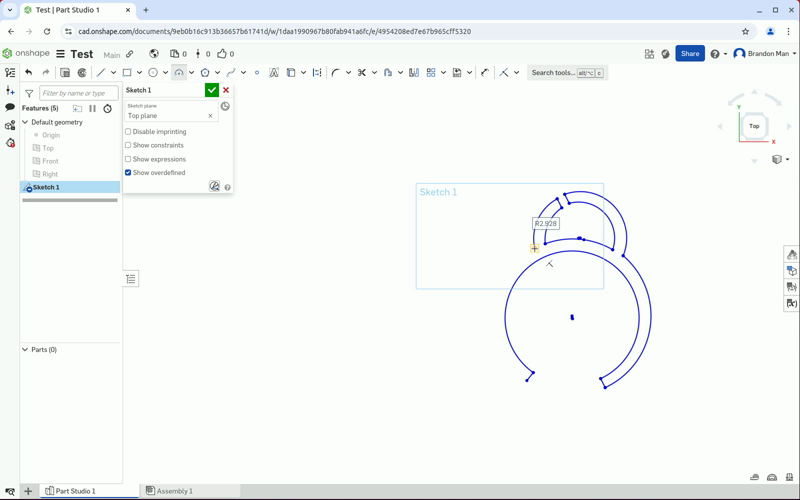
scroll(6)
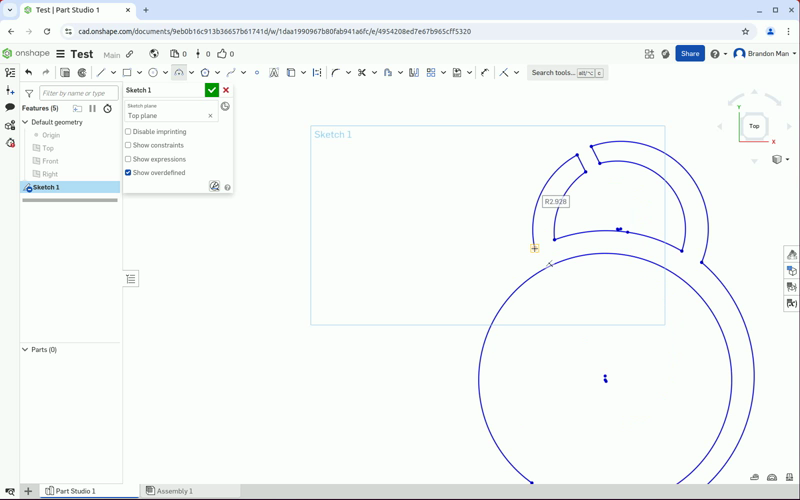
scroll(6)
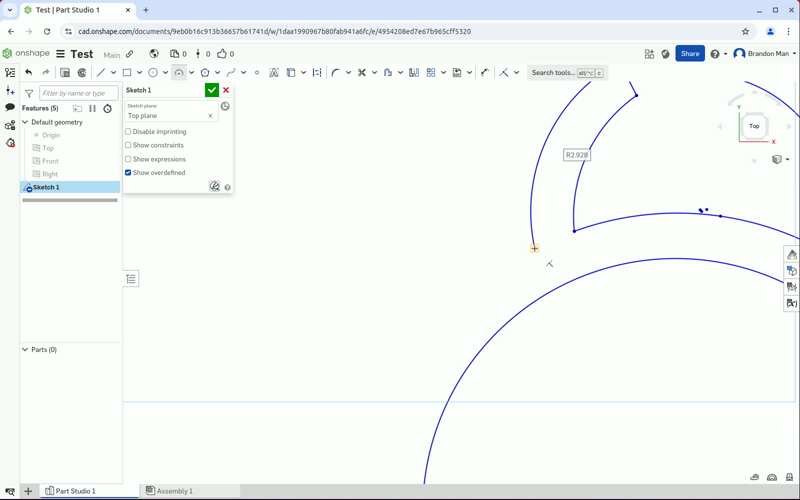
click(534, 248)
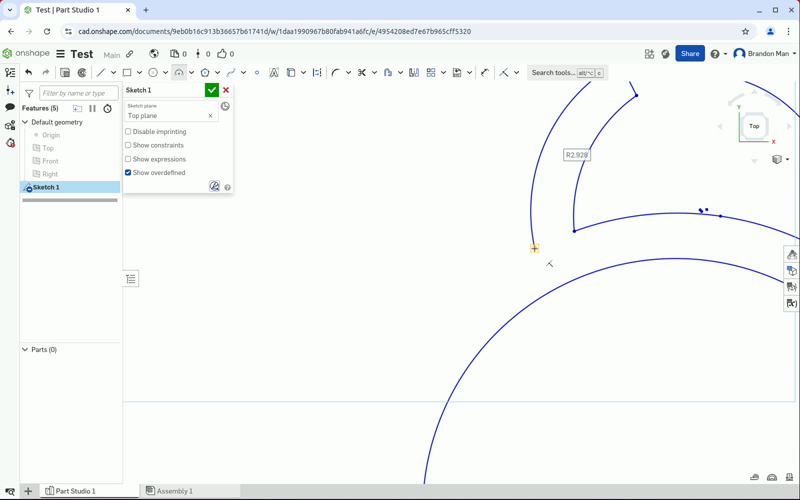
scroll(-6)
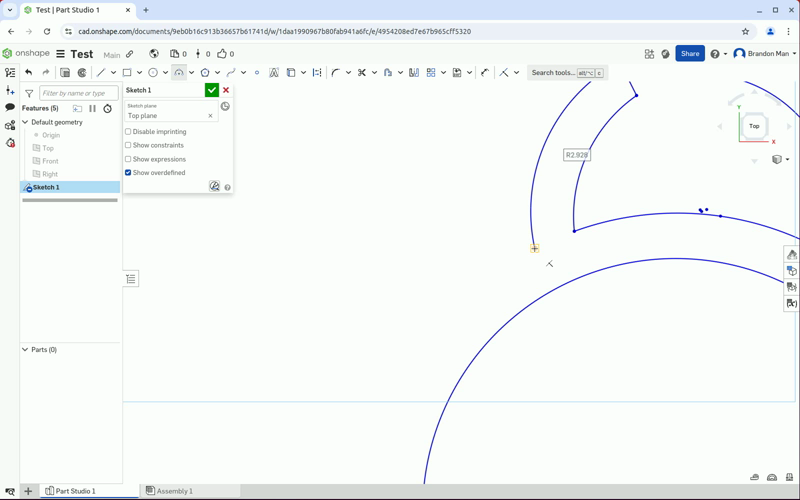
scroll(-6)
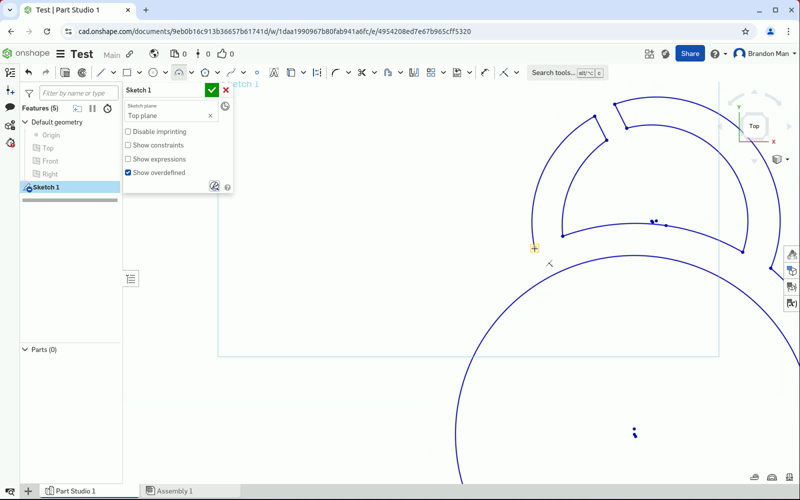
scroll(-6)
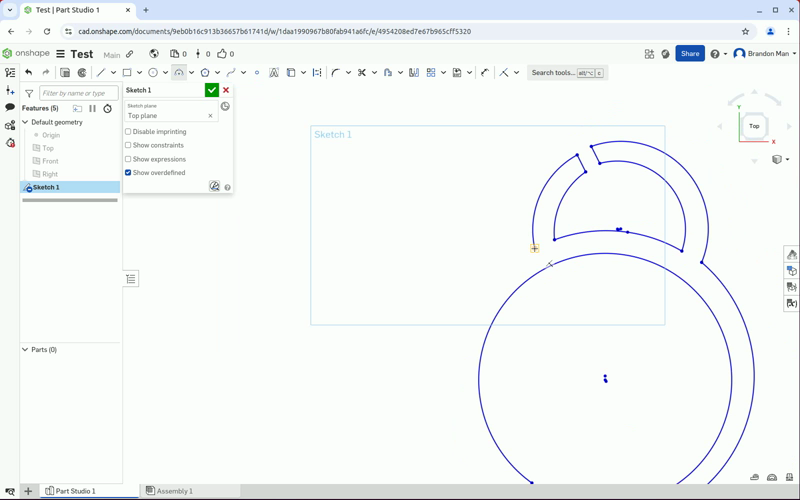
scroll(-6)
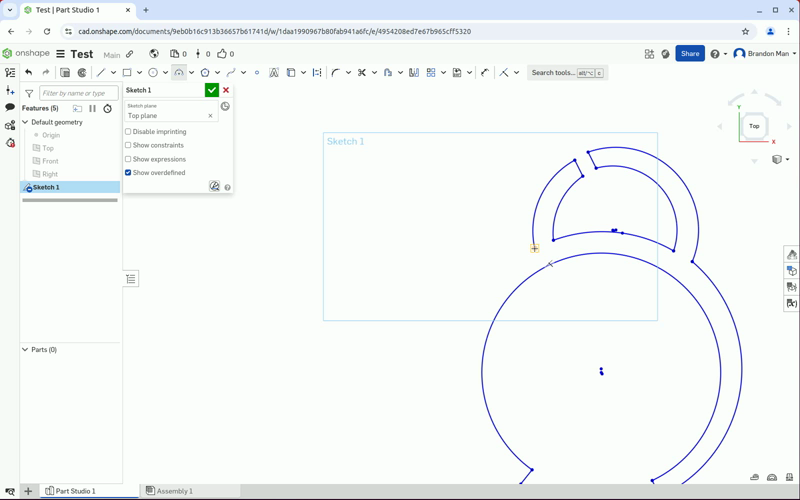
scroll(-6)
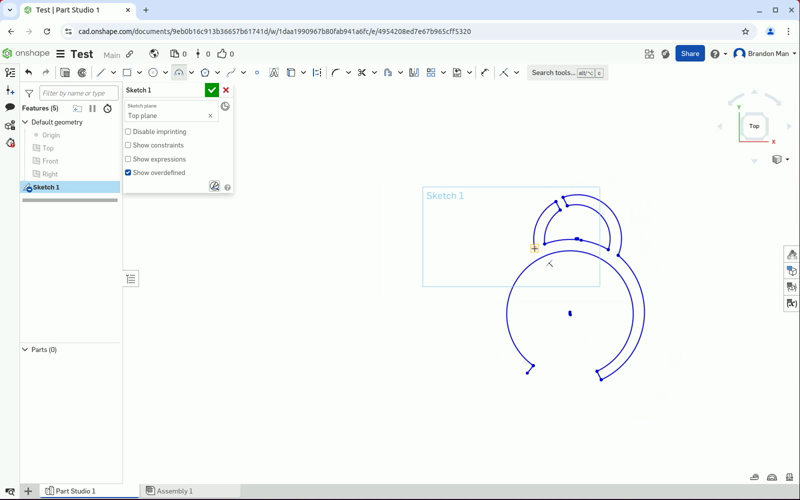
scroll(-6)
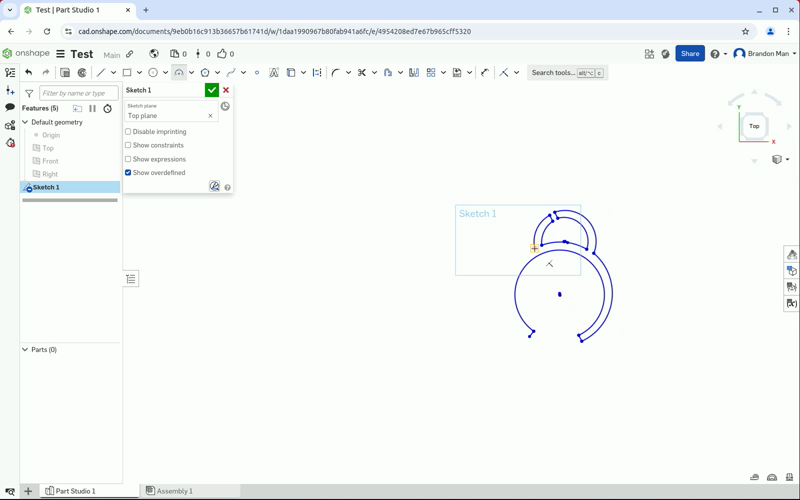
scroll(-6)
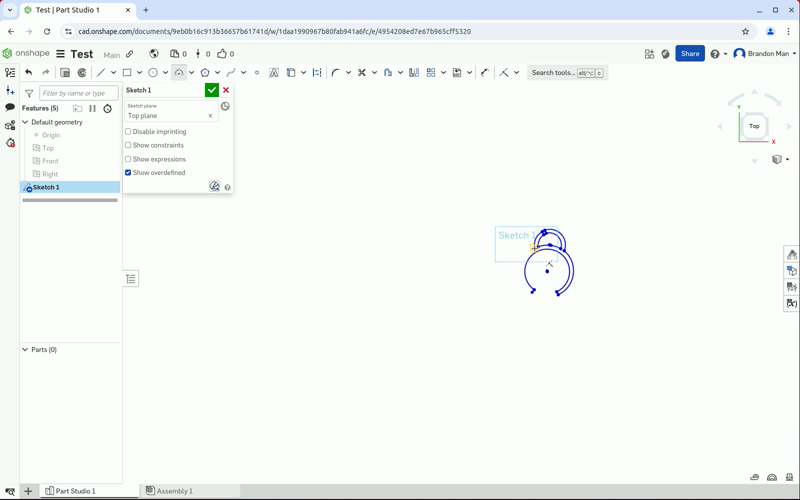
mouse_move(532, 292)
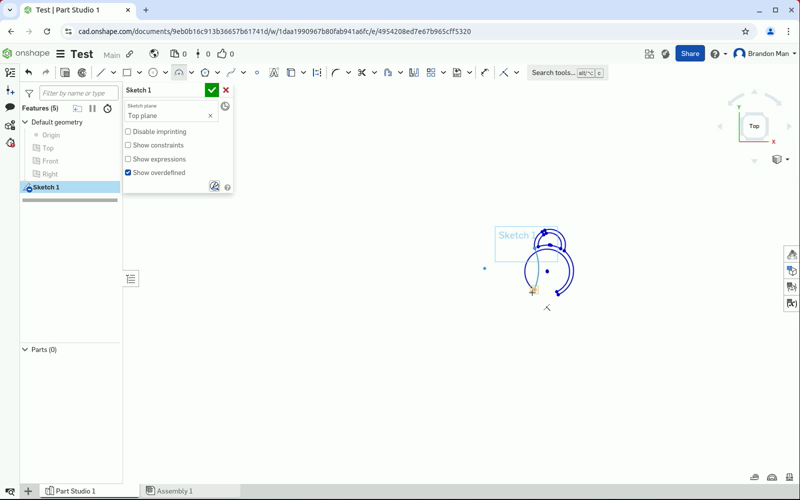
scroll(6)
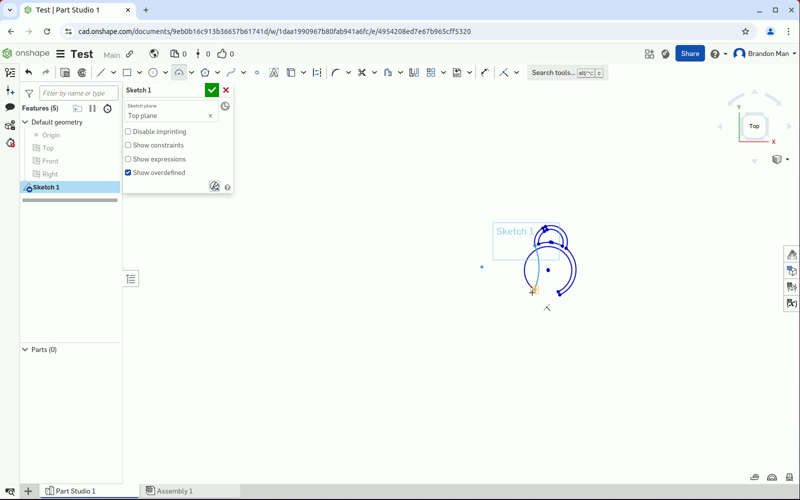
scroll(6)
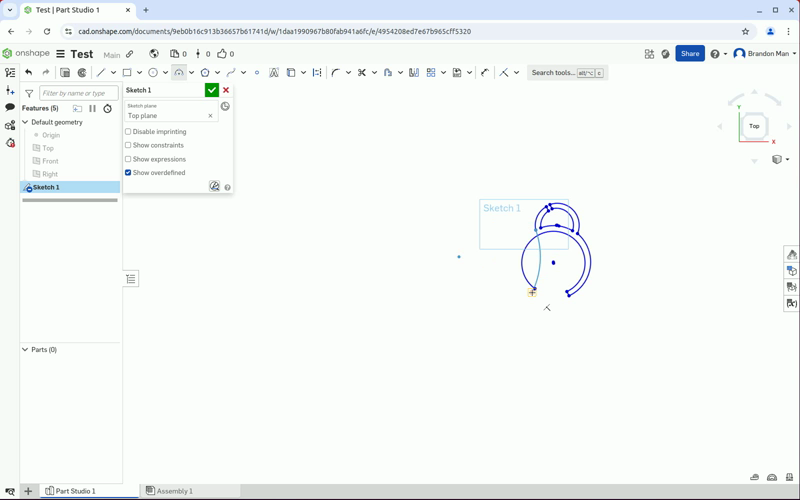
scroll(6)
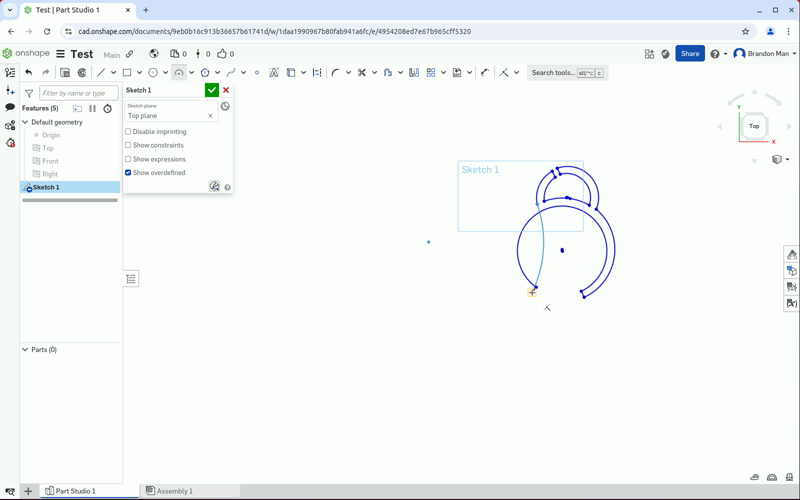
scroll(6)
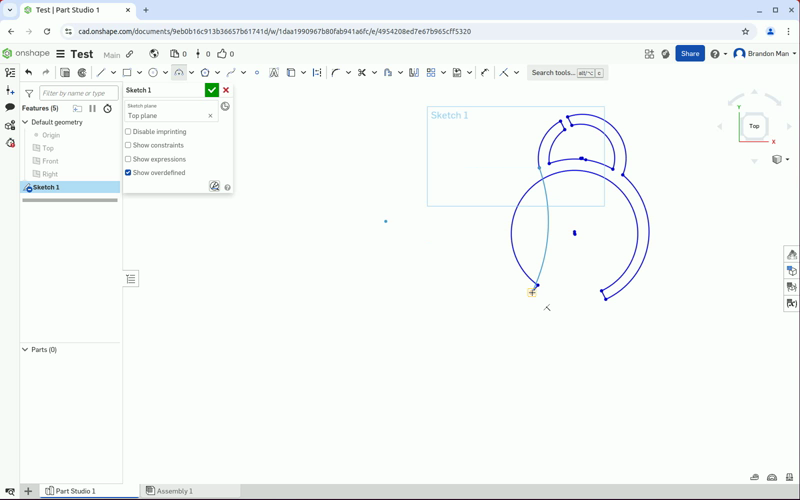
scroll(6)
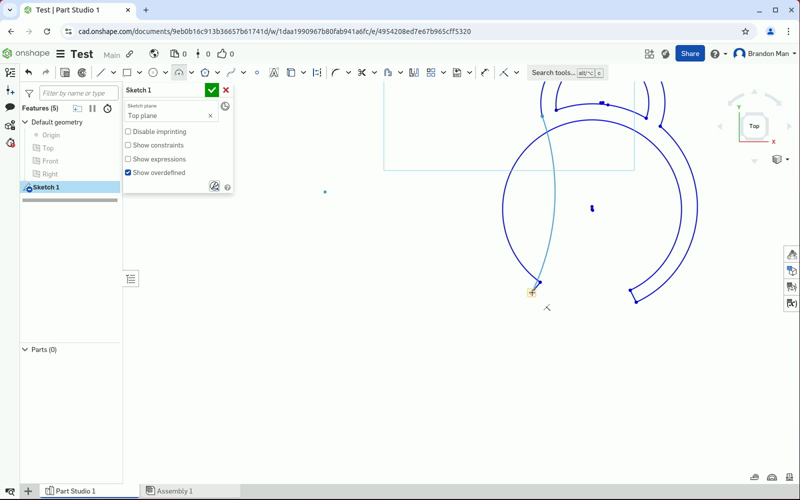
scroll(6)
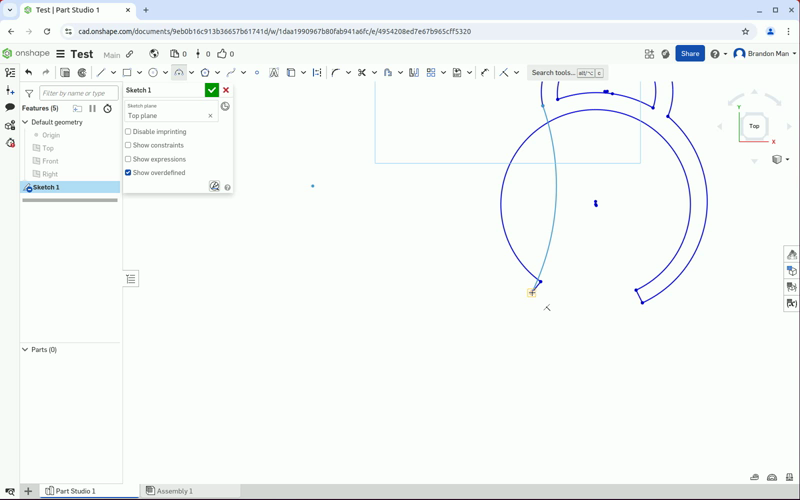
scroll(6)
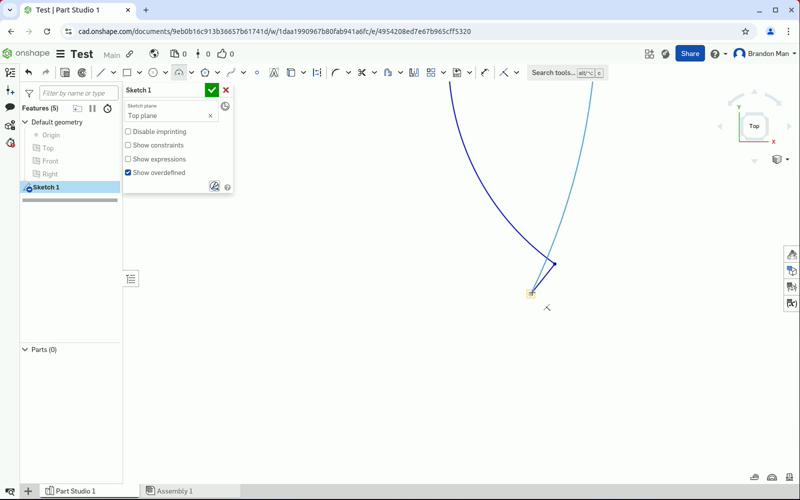
click(532, 292)
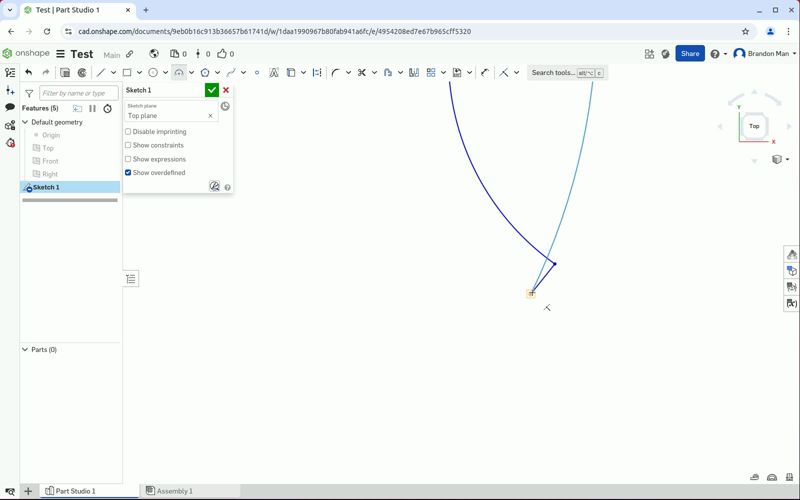
scroll(-6)
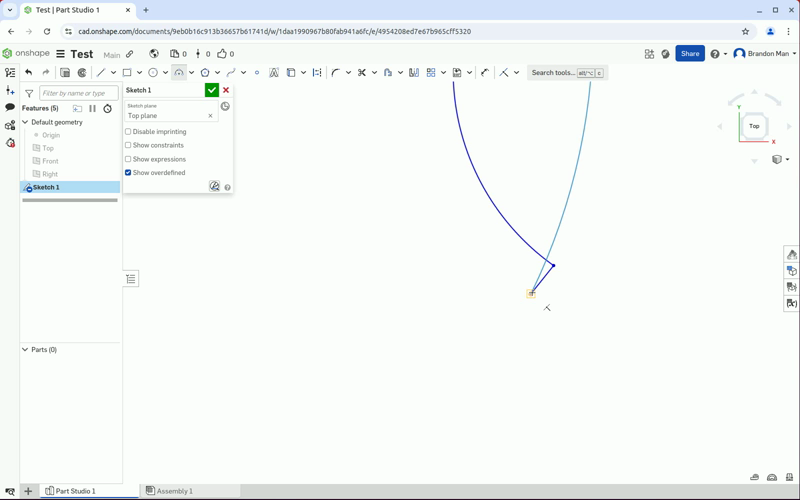
scroll(-6)
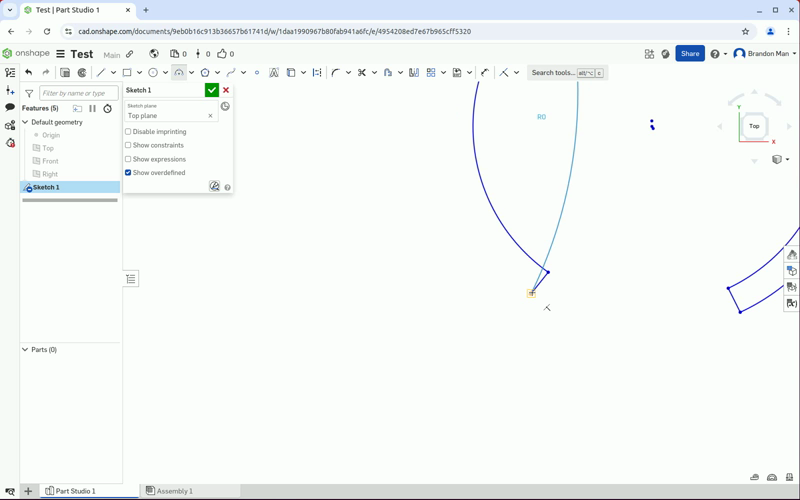
scroll(-6)
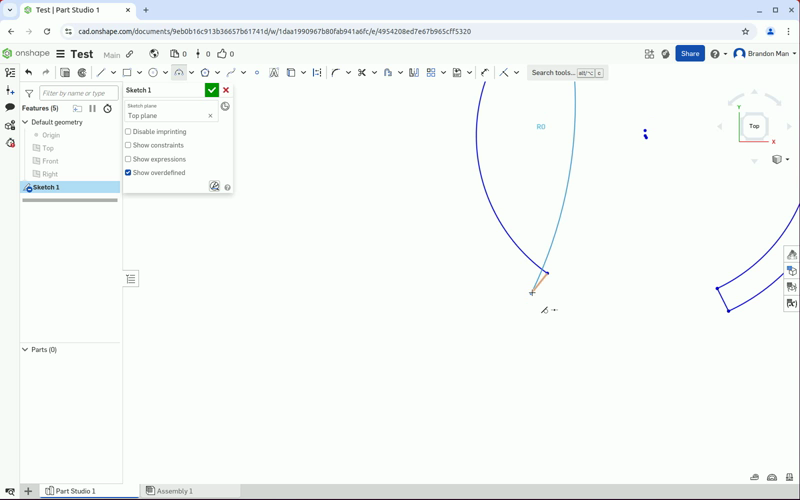
scroll(-6)
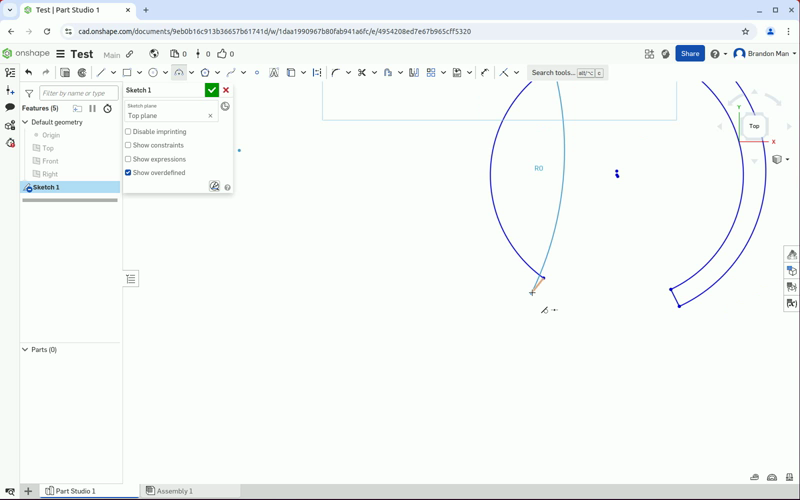
scroll(-6)
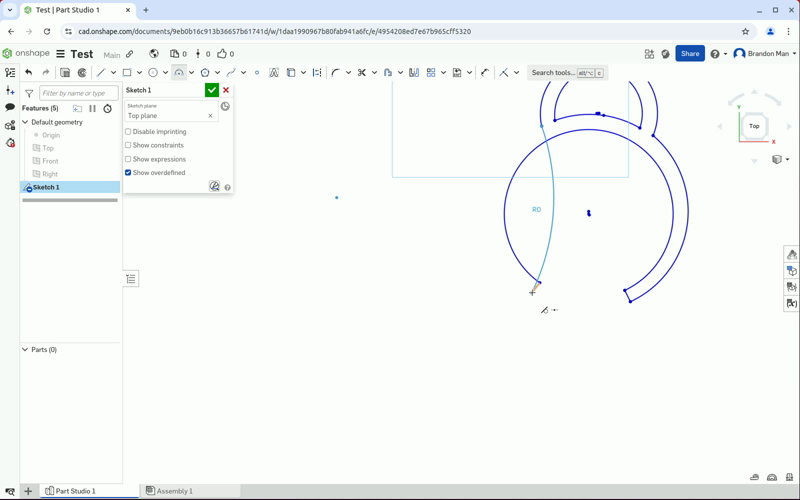
scroll(-6)
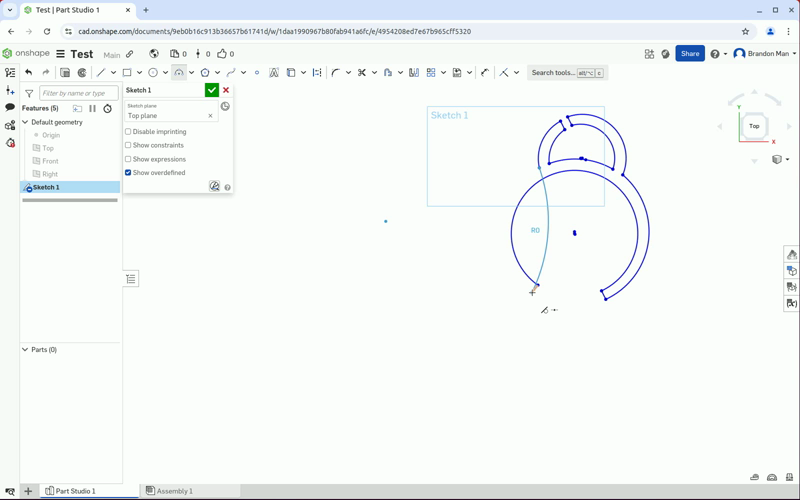
scroll(-6)
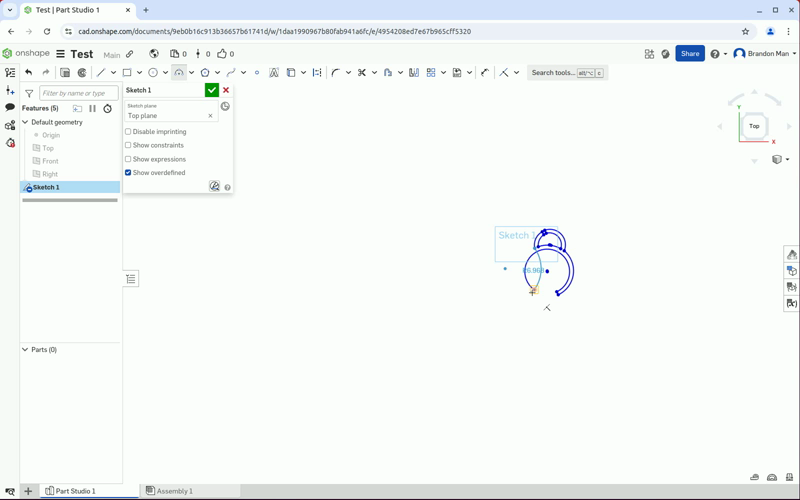
key_down(shift)
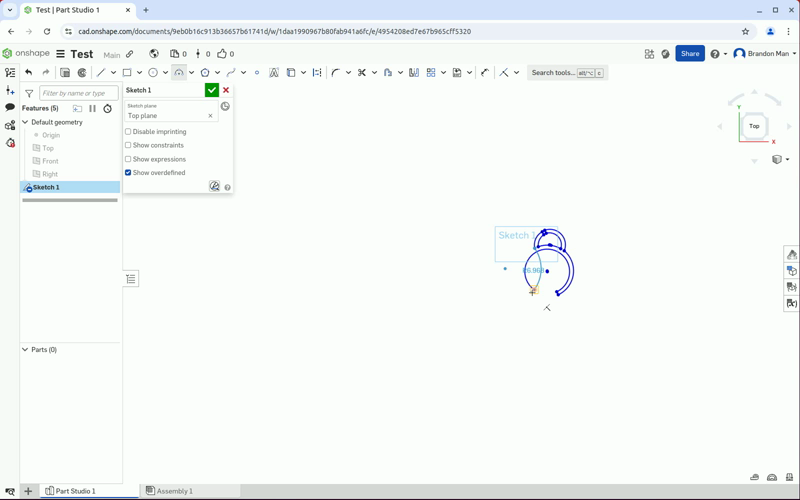
mouse_move(521, 269)
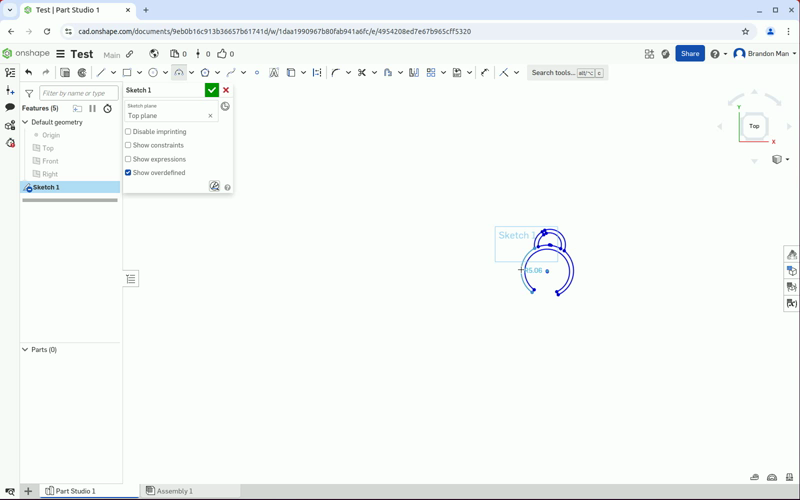
click(521, 269)
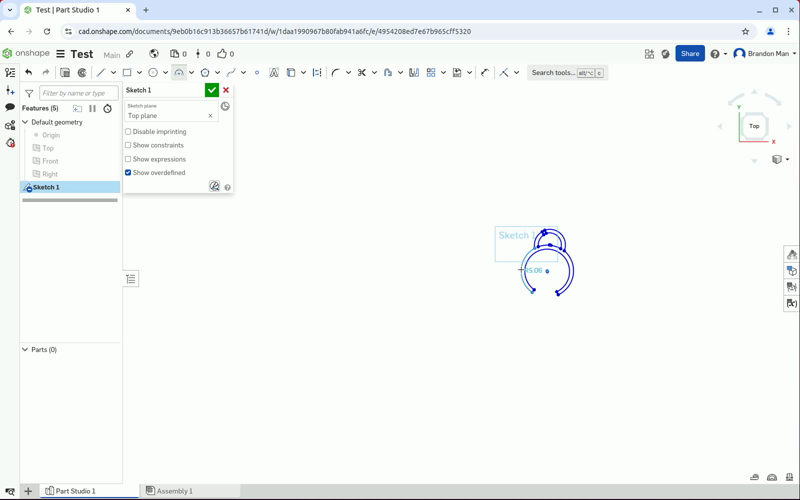
key_up(shift)
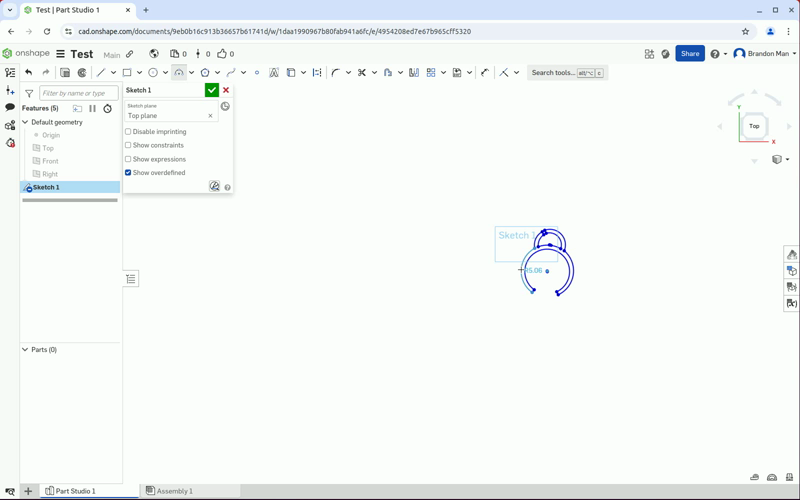
key(esc)
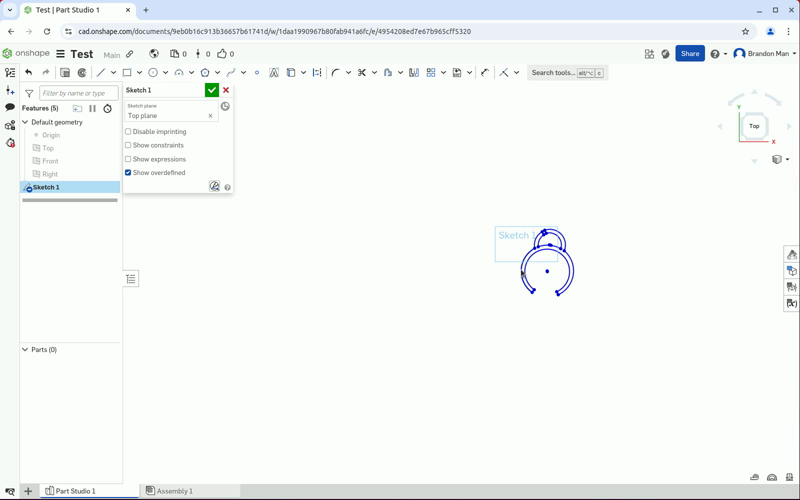
mouse_move(539, 248)
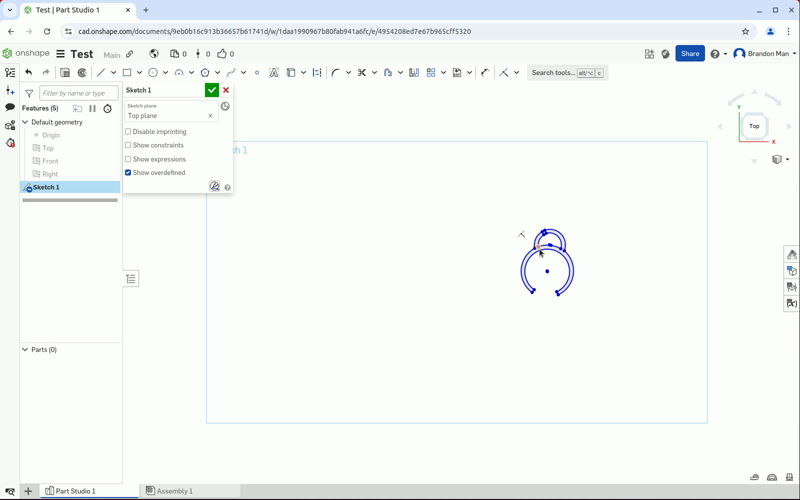
scroll(6)
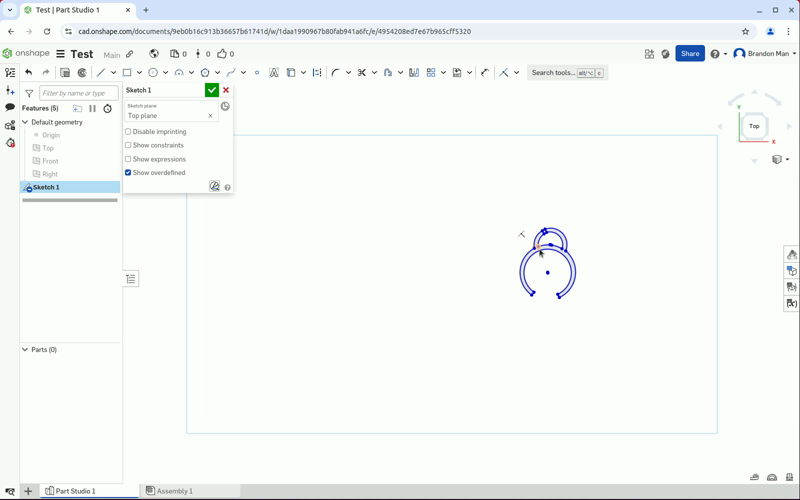
scroll(6)
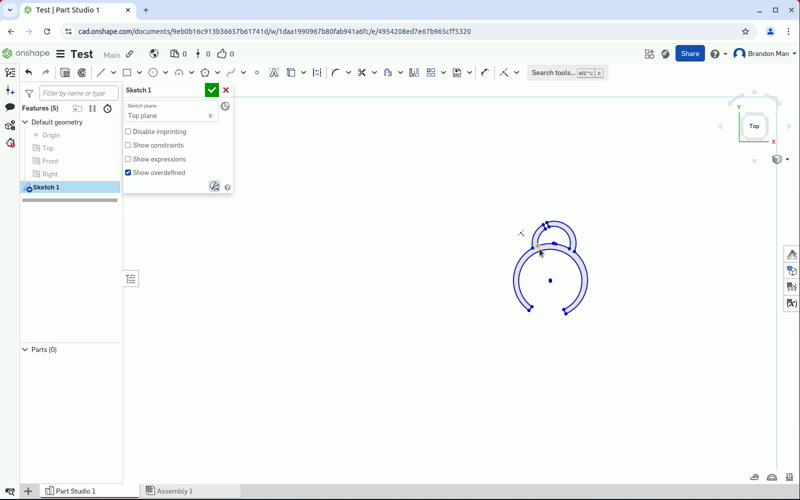
scroll(6)
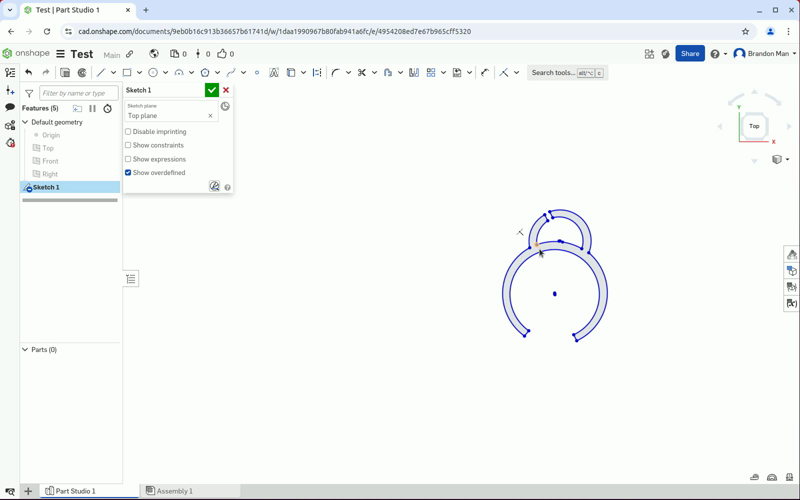
scroll(6)
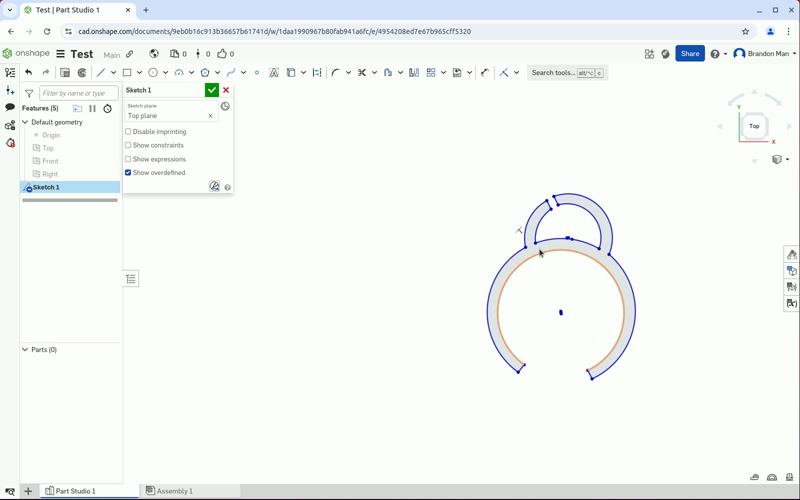
scroll(6)
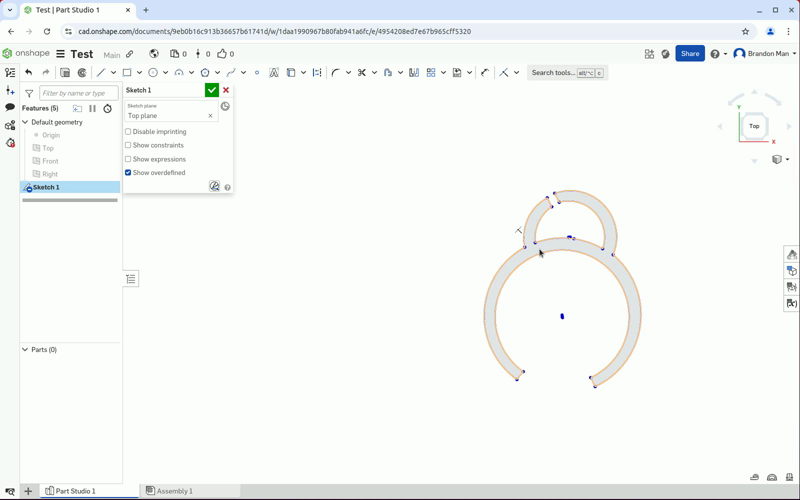
scroll(6)
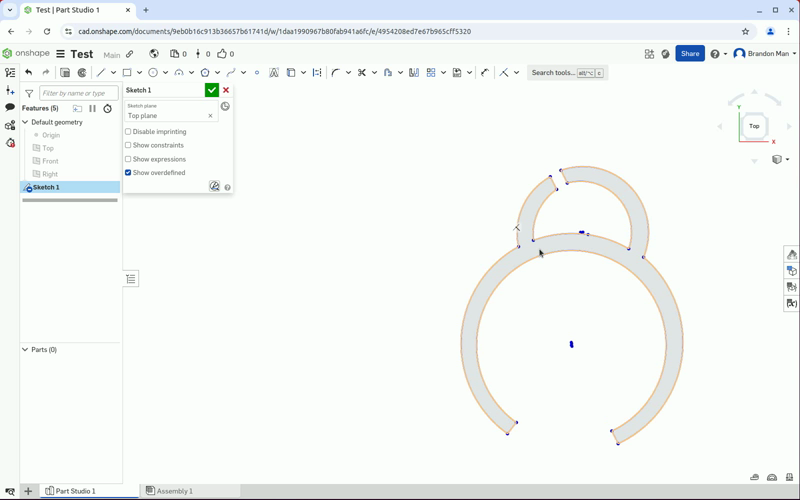
scroll(6)
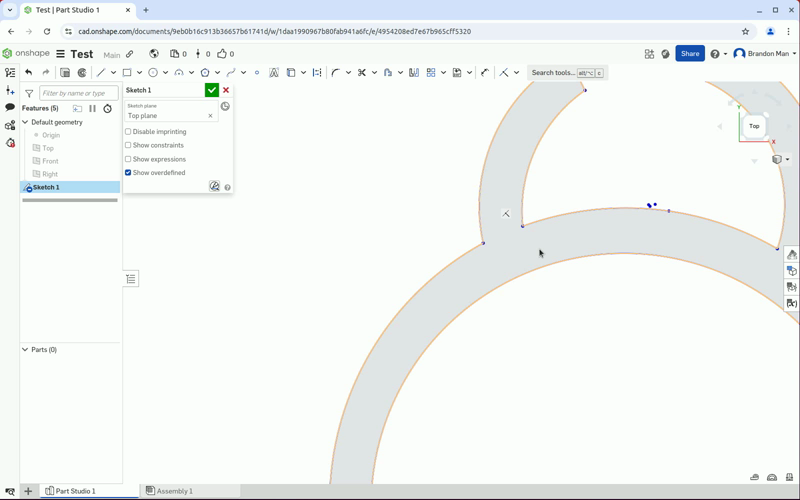
click(539, 248)
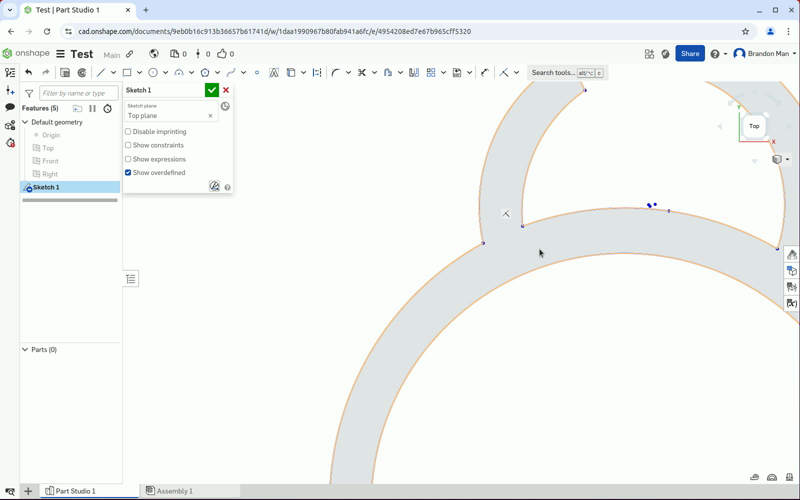
scroll(-6)
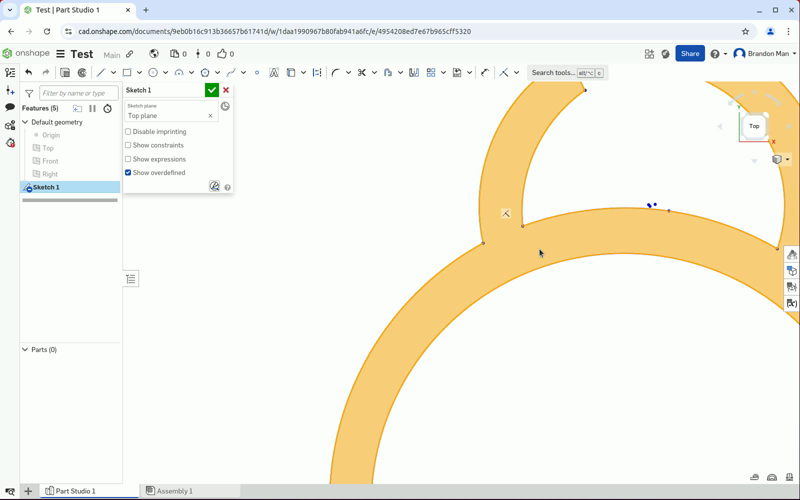
scroll(-6)
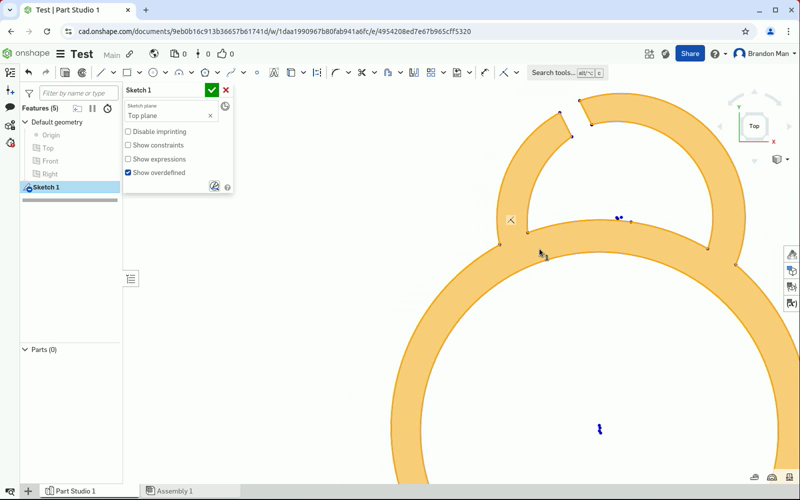
scroll(-6)
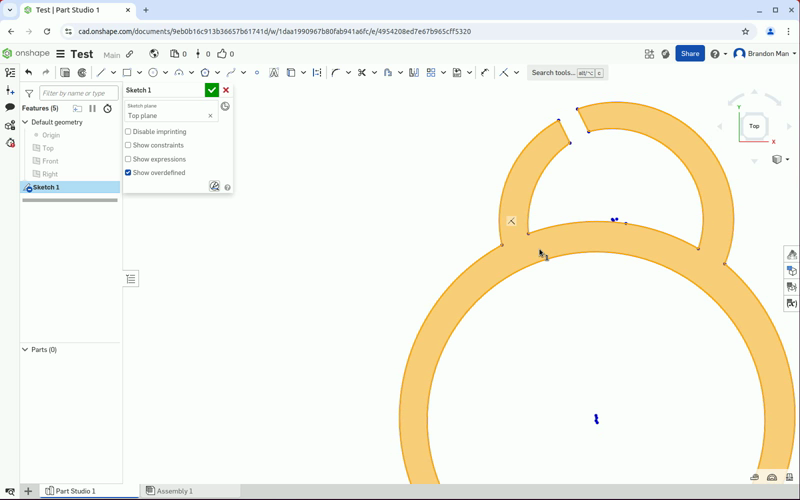
scroll(-6)
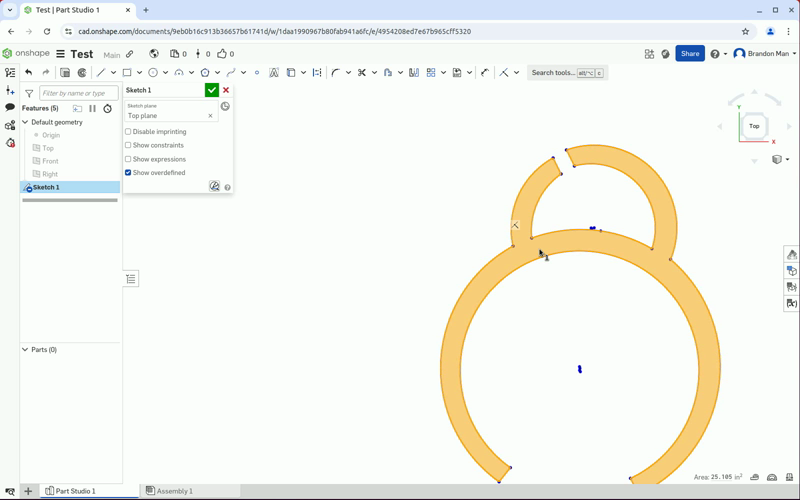
scroll(-6)
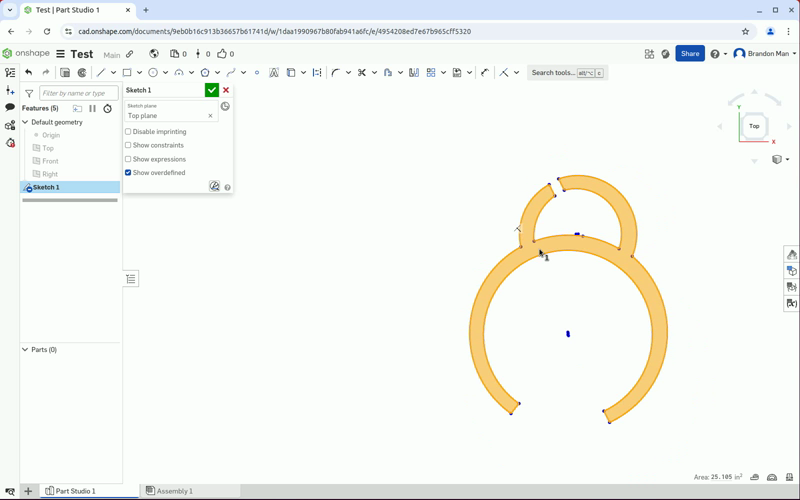
scroll(-6)
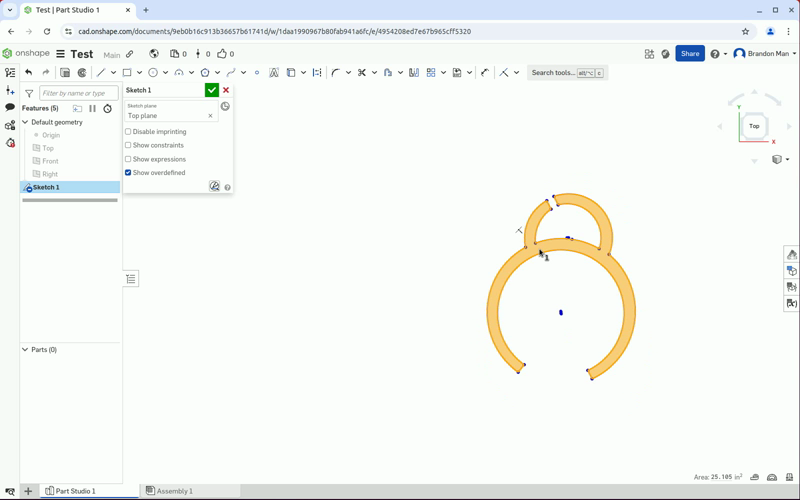
scroll(-6)
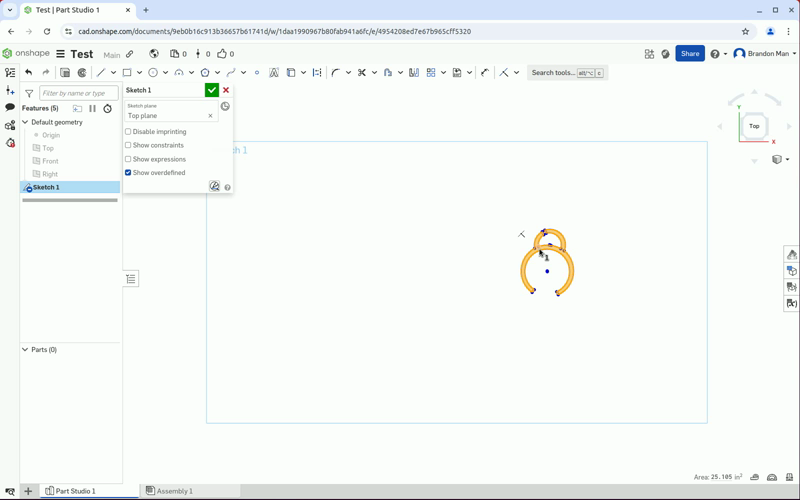
mouse_move(73, 352)
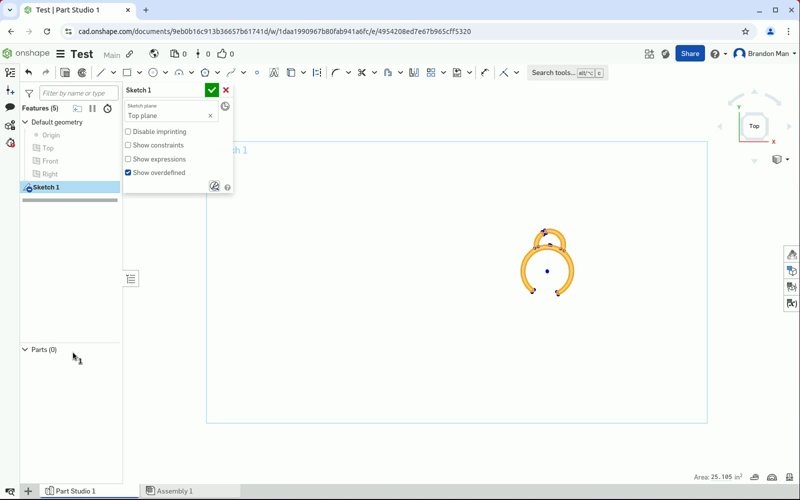
key(shift+y)
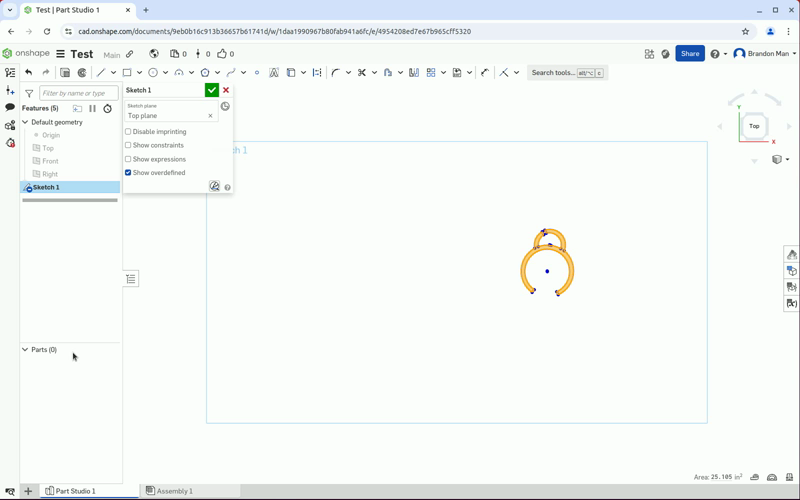
key(shift+e)
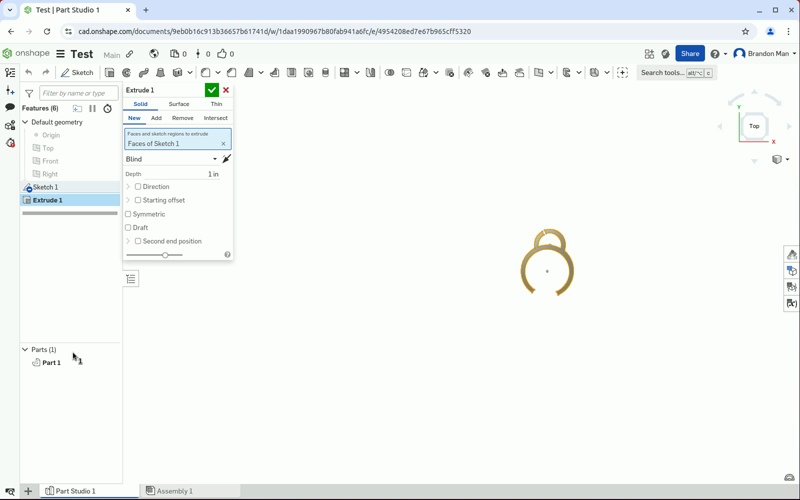
mouse_move(143, 106)
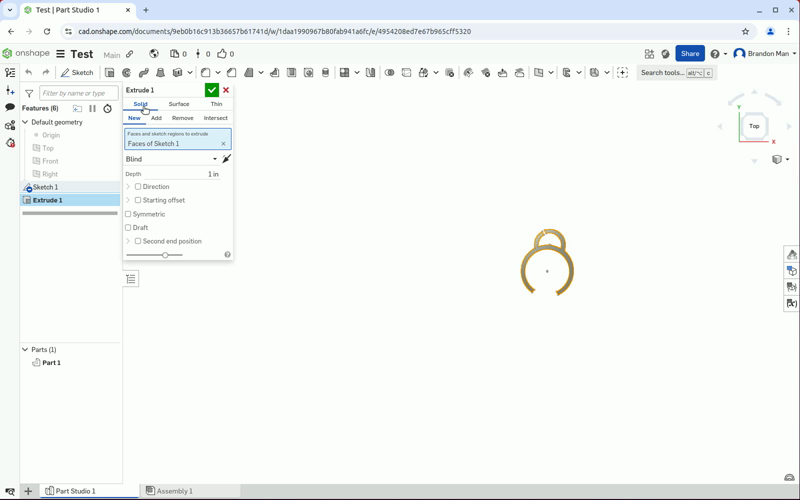
click(143, 106)
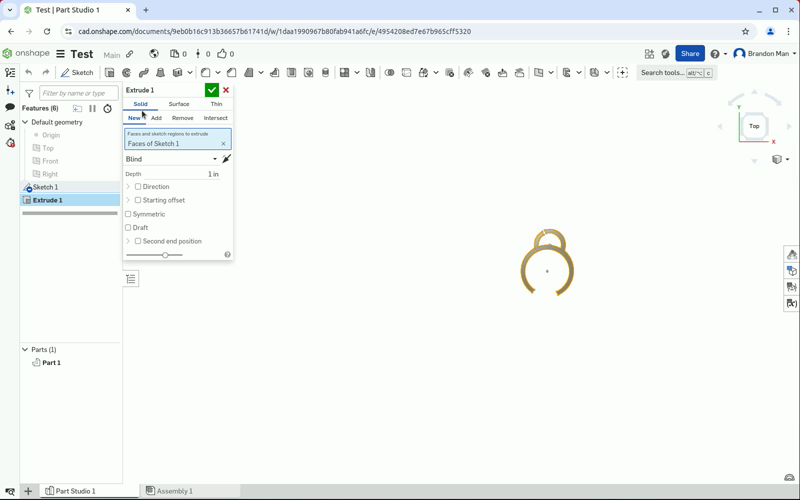
mouse_move(137, 120)
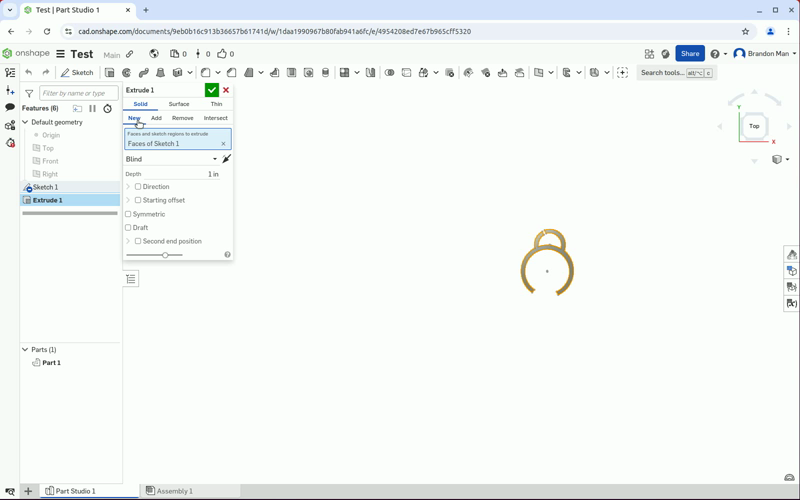
click(137, 120)
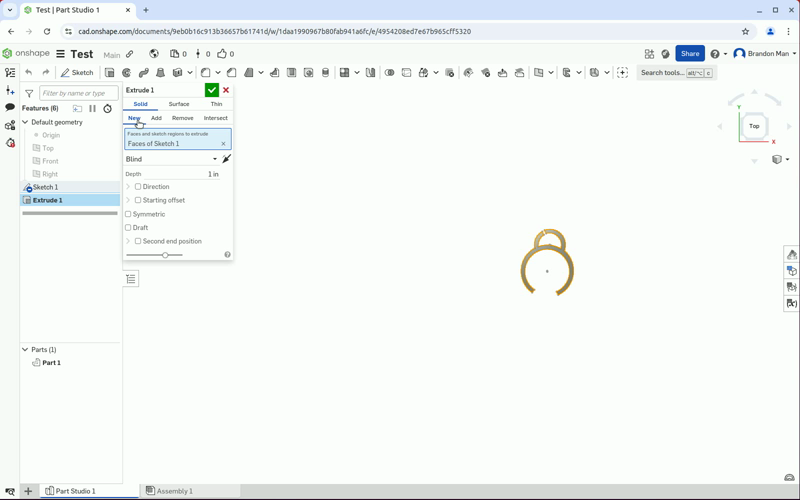
key(tab, 4)
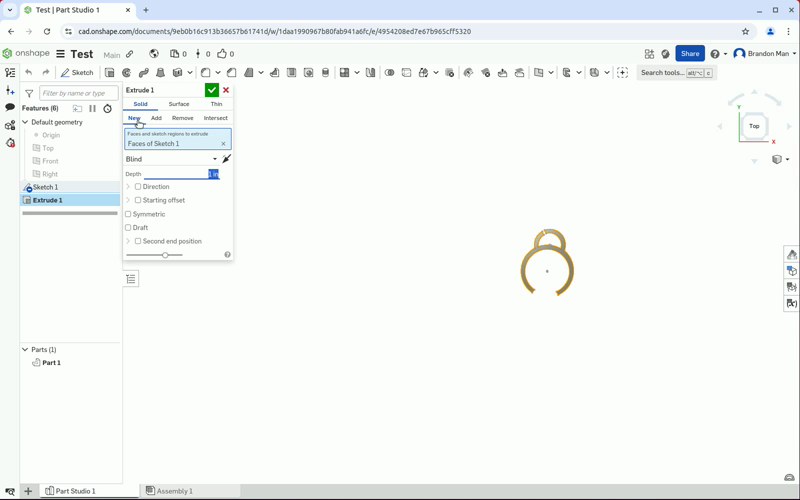
text(1.926)
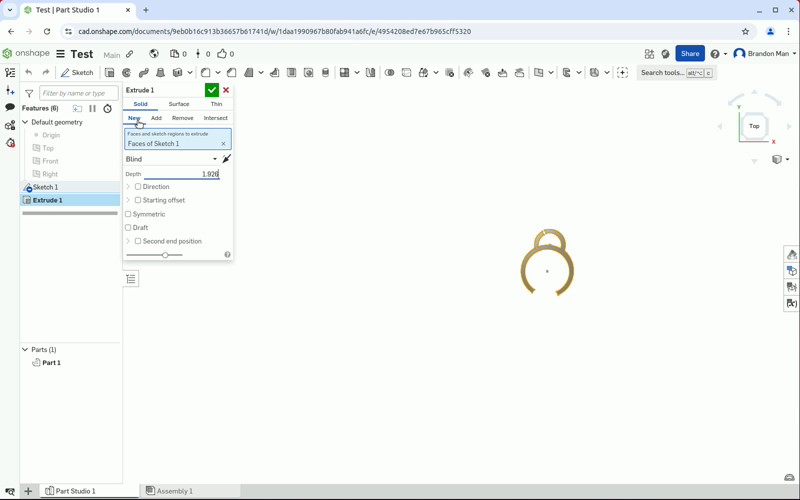
key(enter)
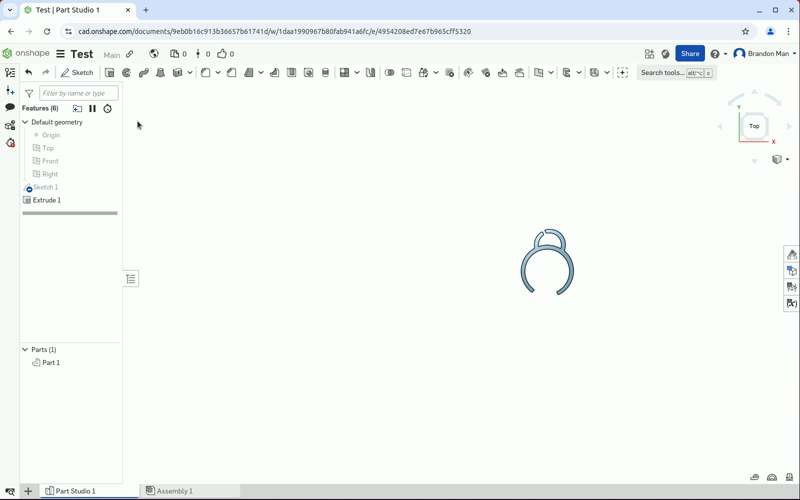
key(shift+h)
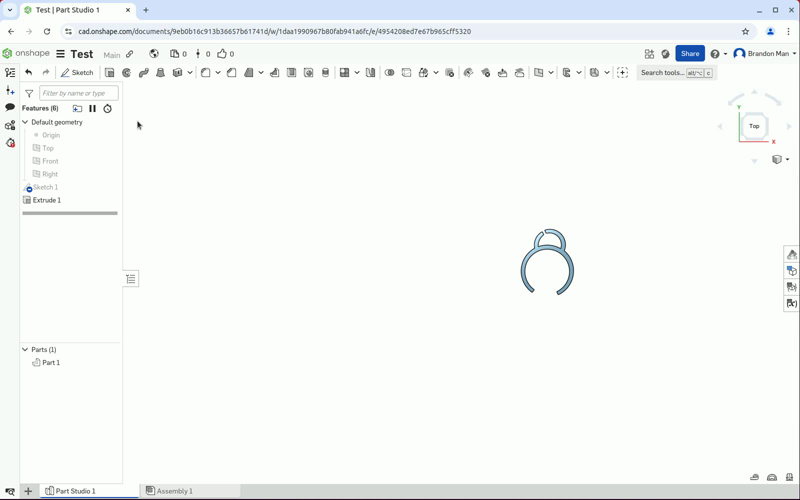
key(shift+h)
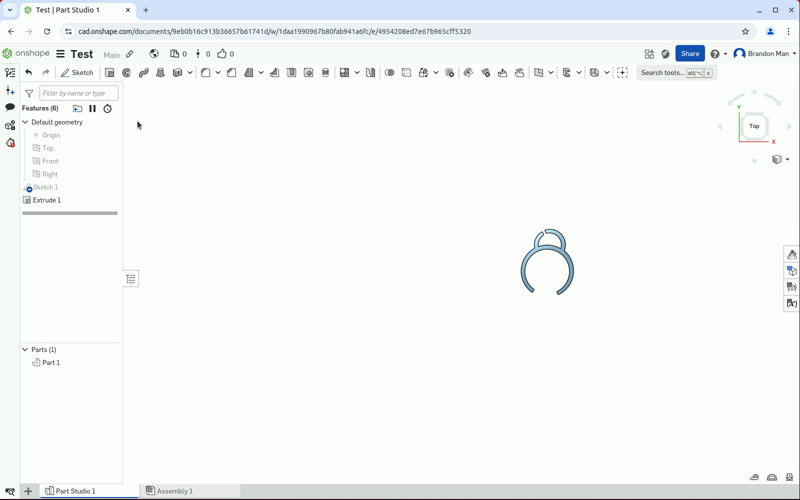
mouse_move(73, 189)
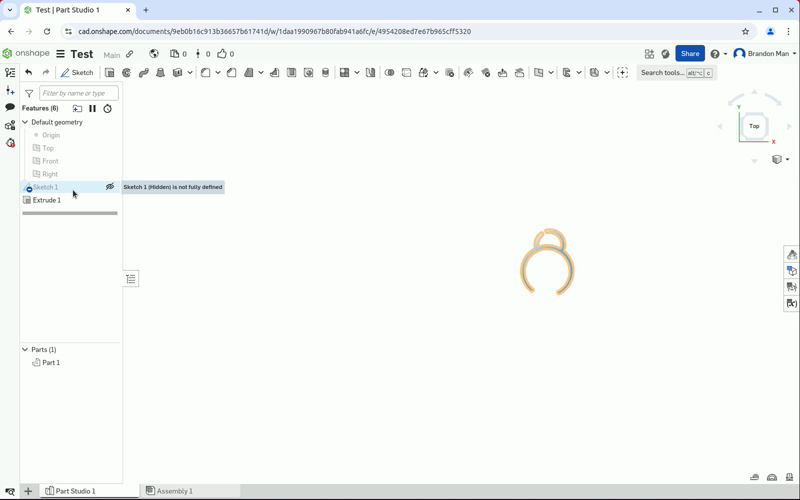
click(73, 189)
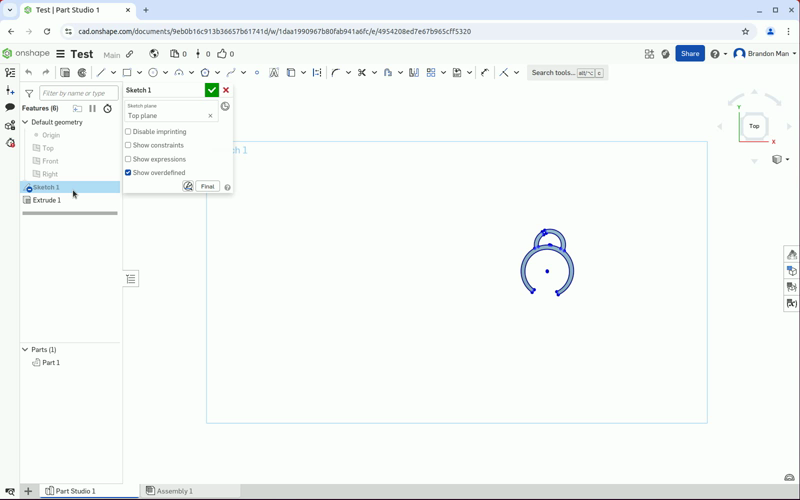
mouse_move(229, 92)
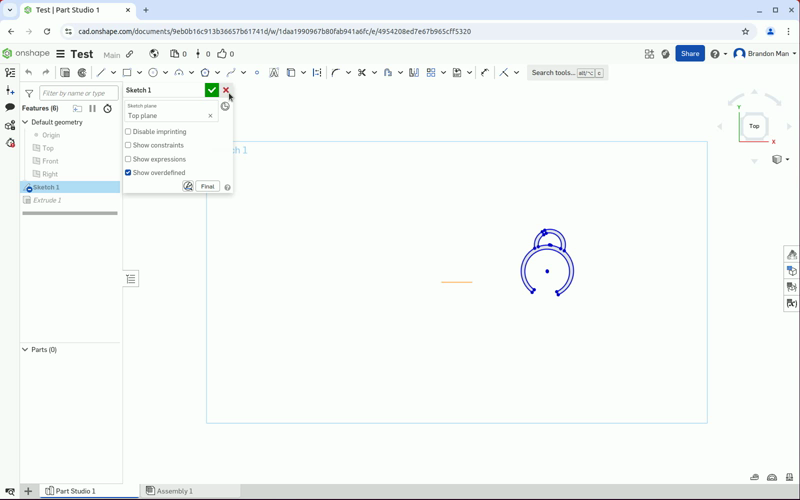
click(229, 92)
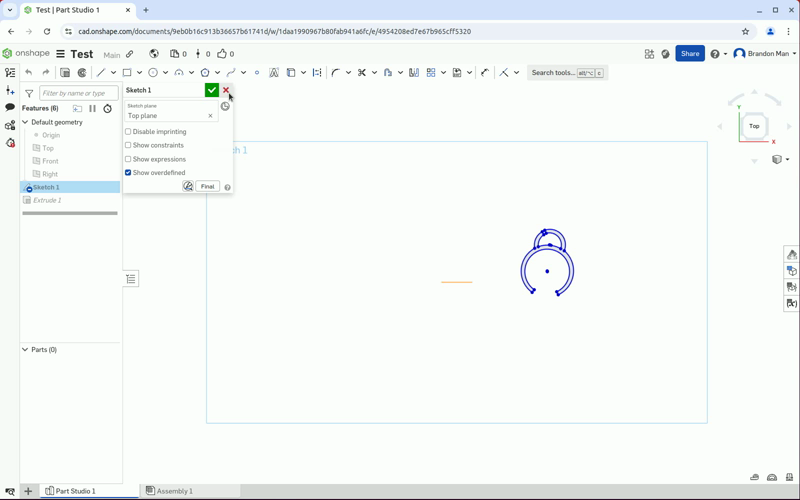
key(shift+s)
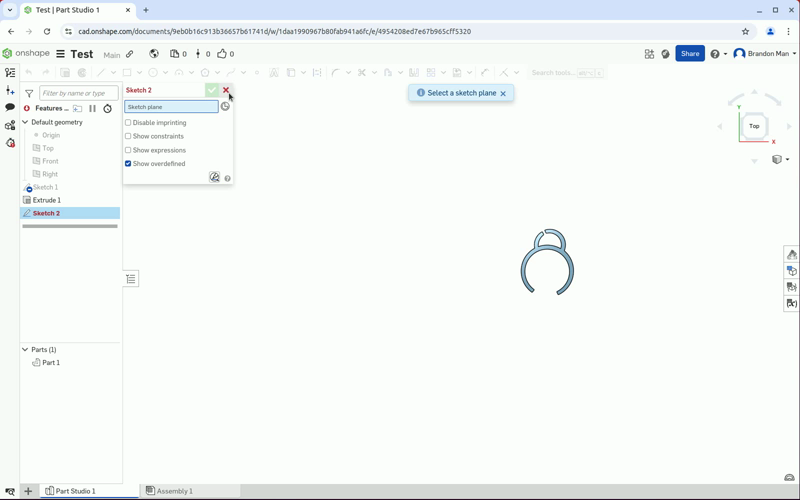
mouse_move(73, 150)
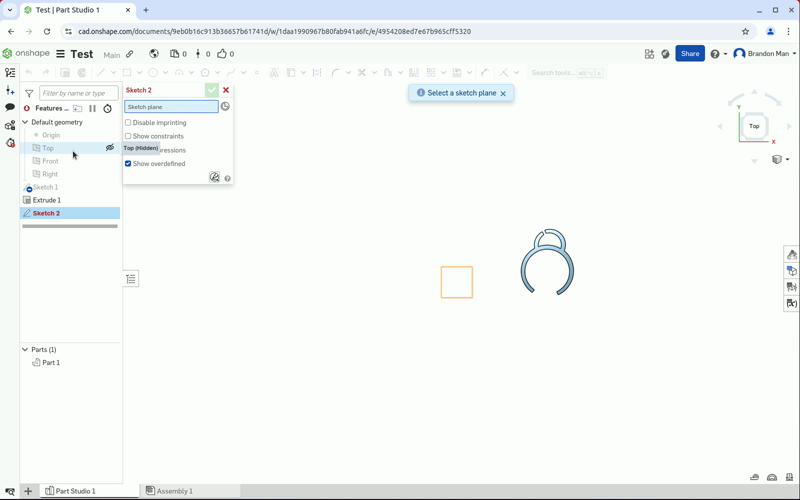
click(73, 150)
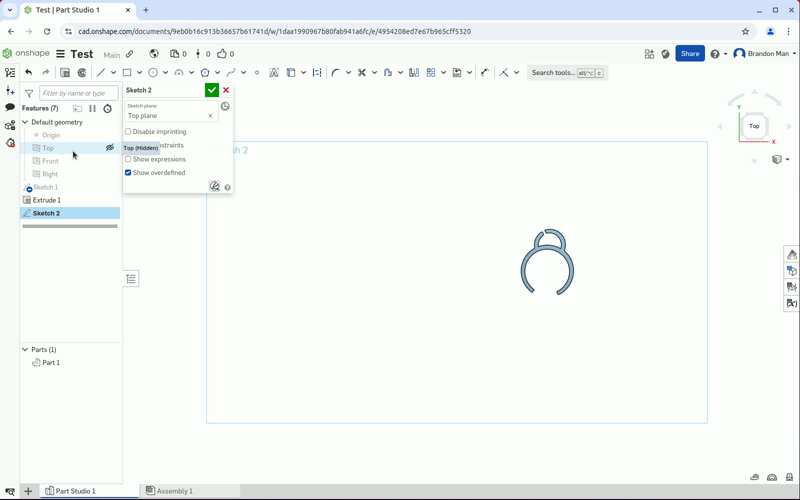
mouse_move(73, 352)
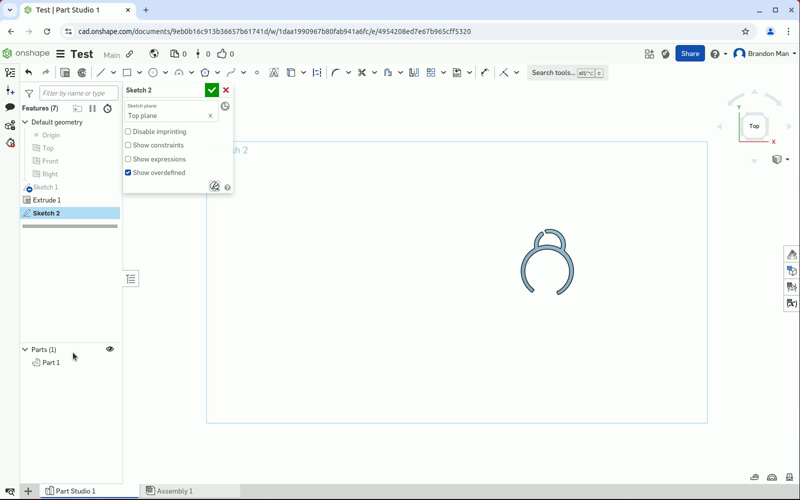
key(y)
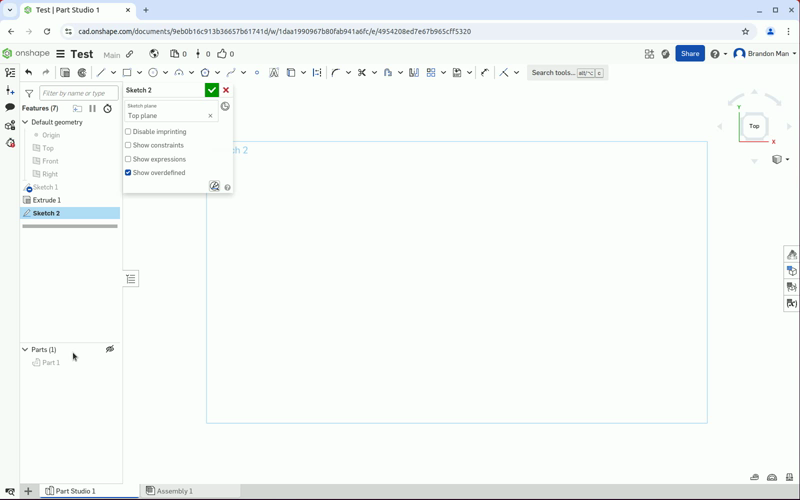
key(a)
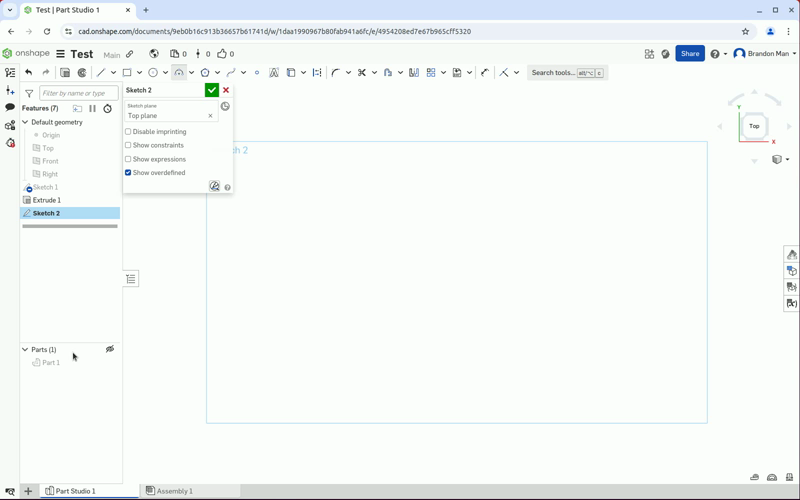
key_down(shift)
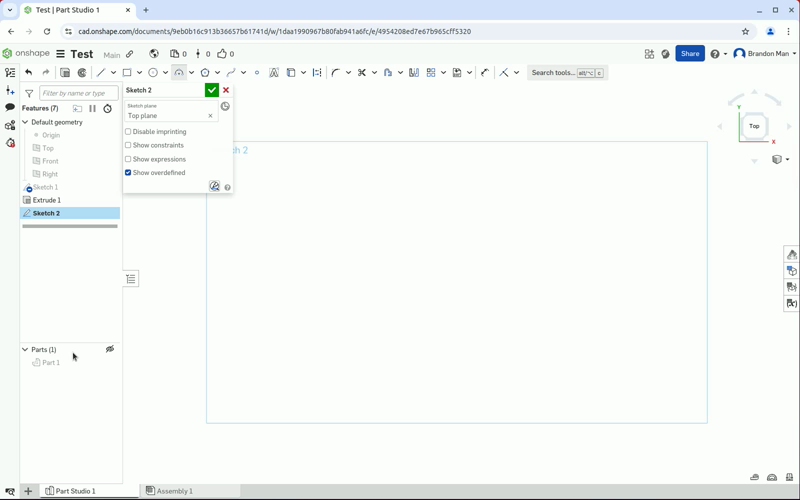
mouse_move(460, 257)
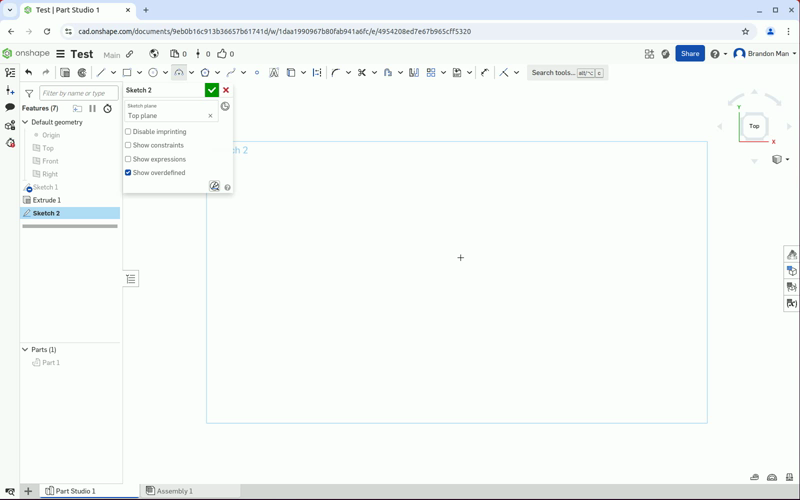
click(460, 257)
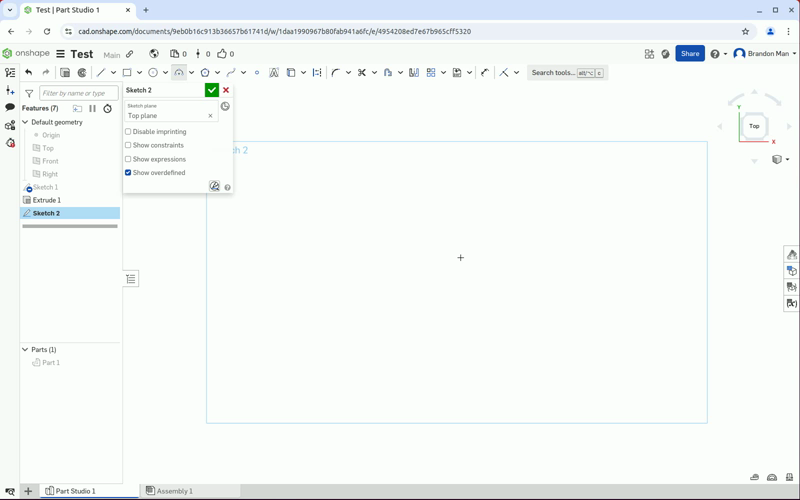
key_up(shift)
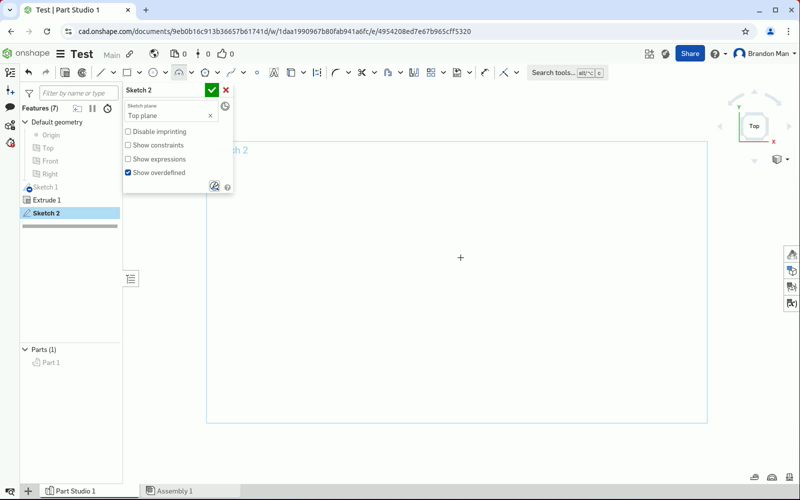
key_down(shift)
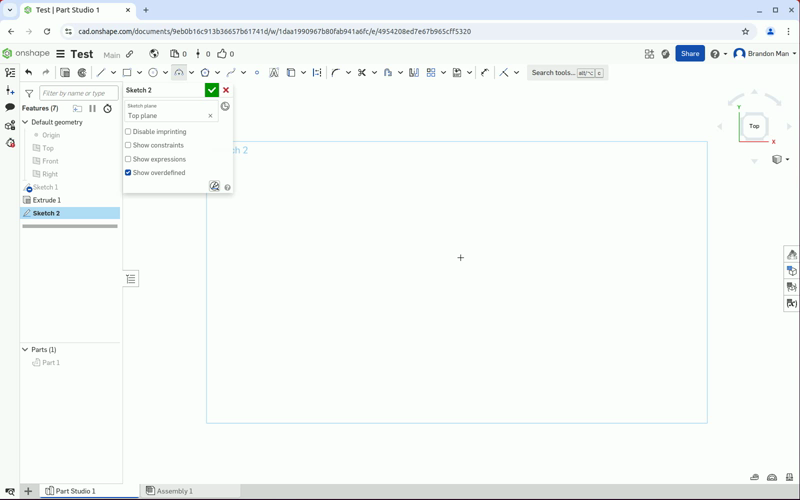
mouse_move(467, 257)
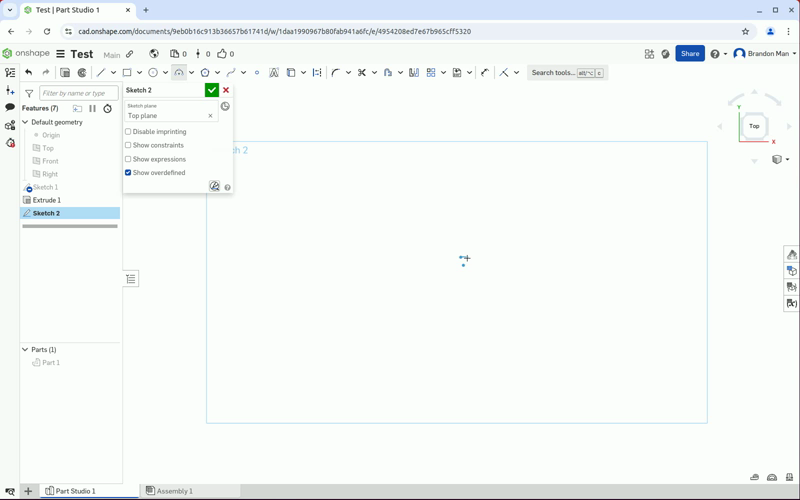
scroll(6)
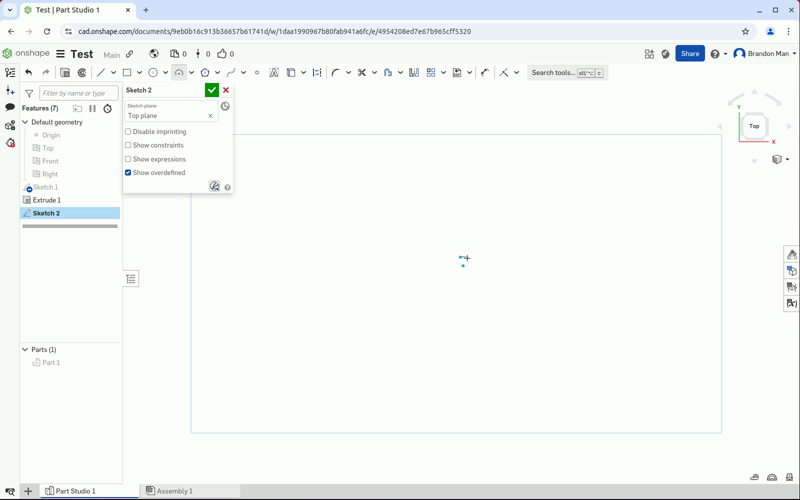
scroll(6)
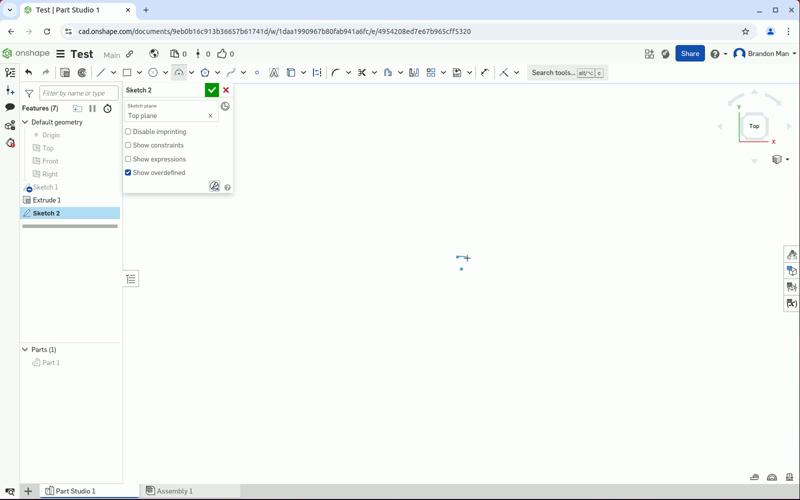
scroll(6)
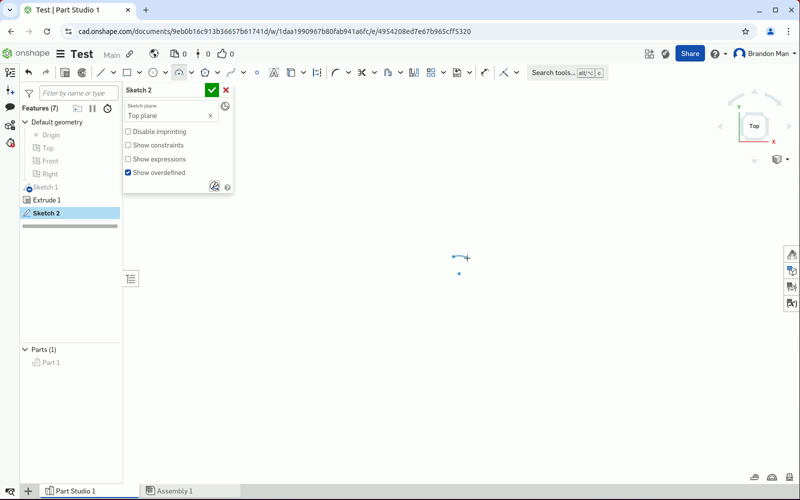
scroll(6)
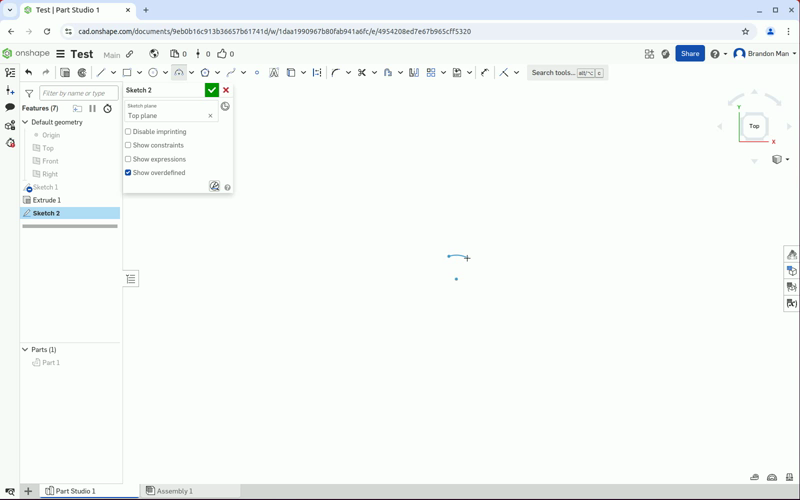
scroll(6)
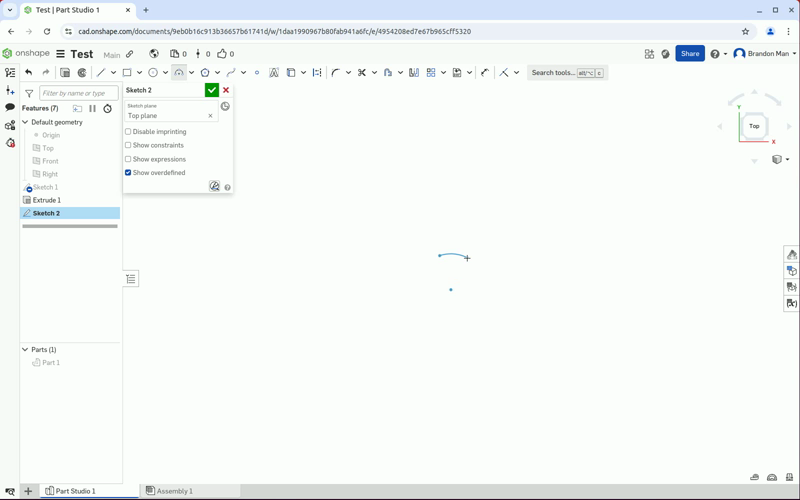
scroll(6)
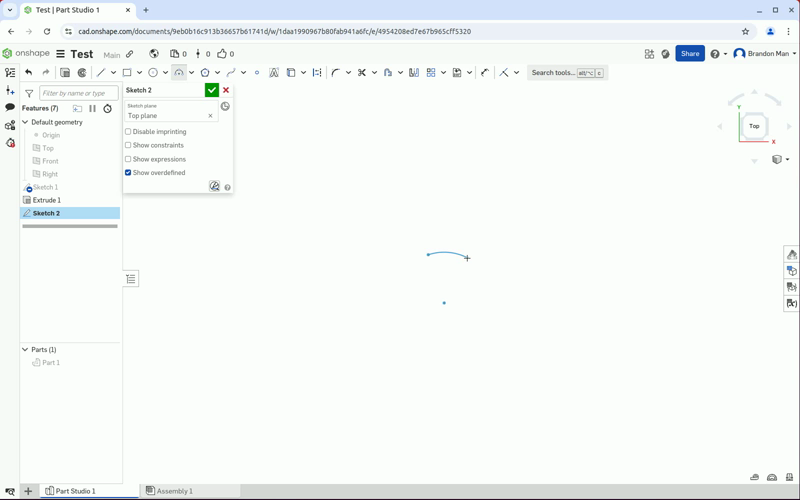
scroll(6)
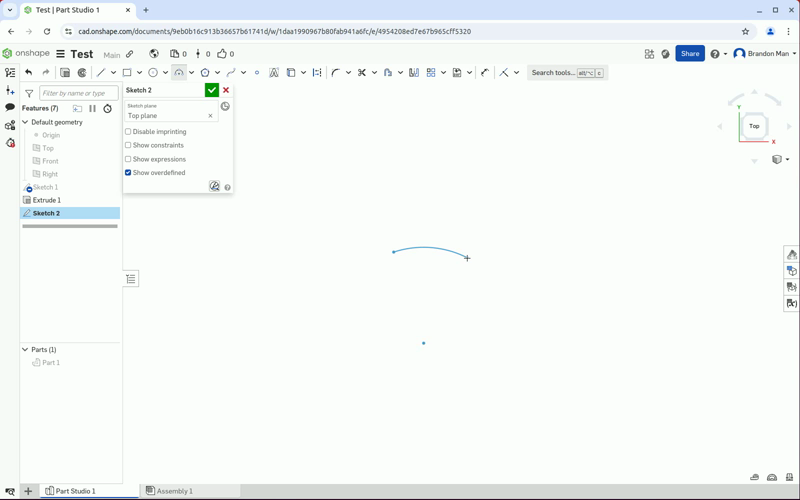
click(467, 257)
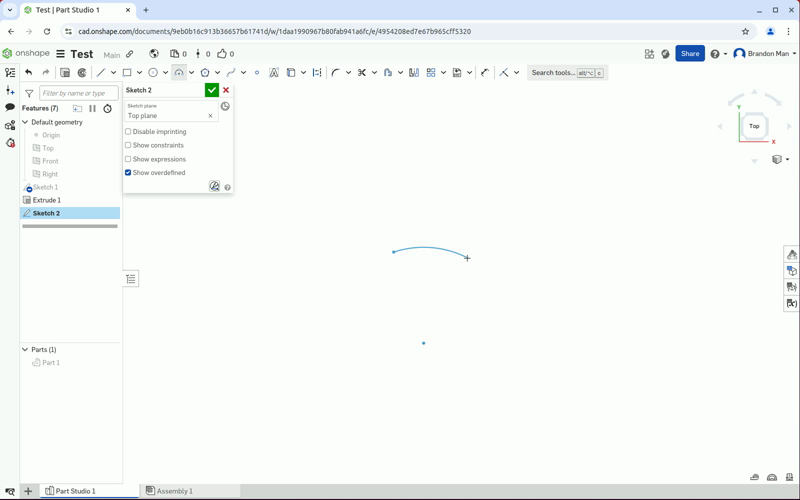
scroll(-6)
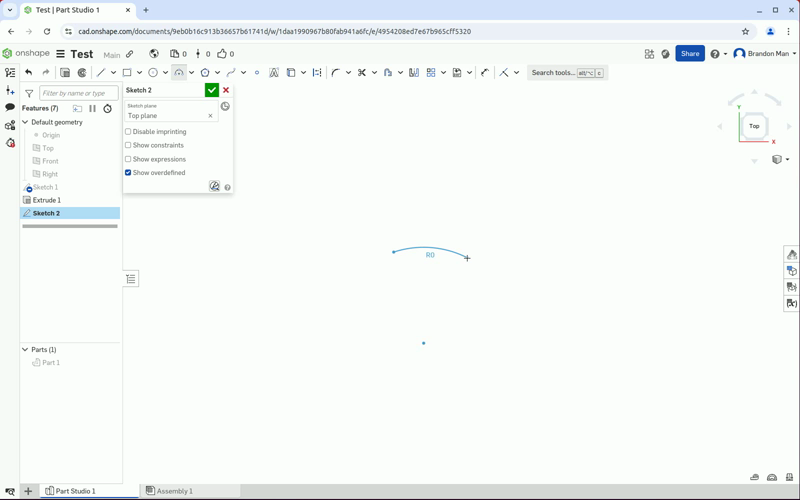
scroll(-6)
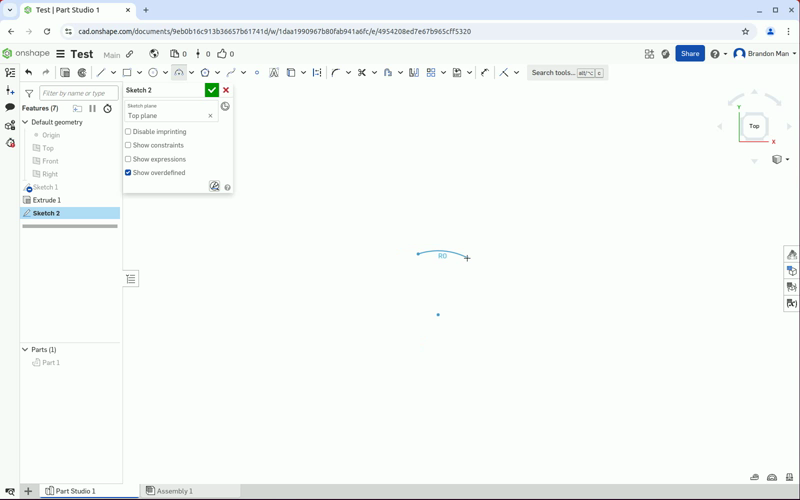
scroll(-6)
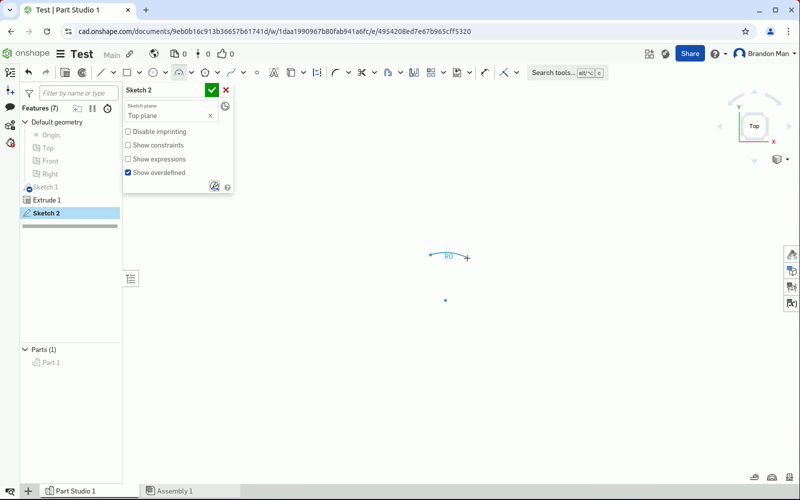
scroll(-6)
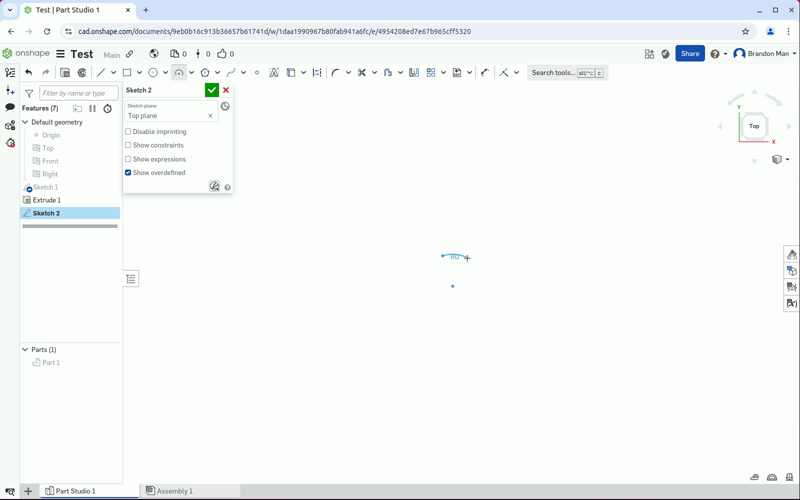
scroll(-6)
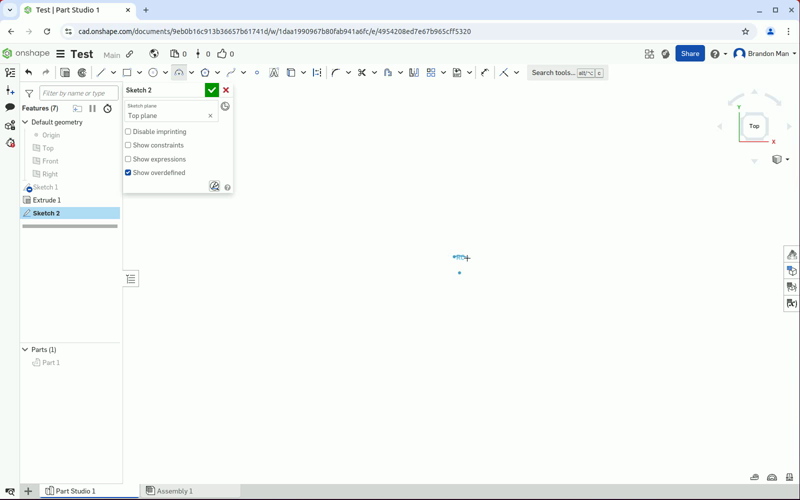
scroll(-6)
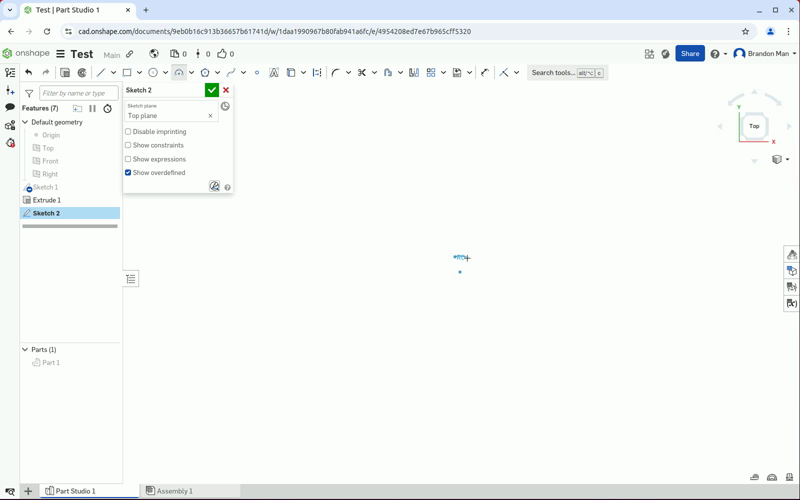
scroll(-6)
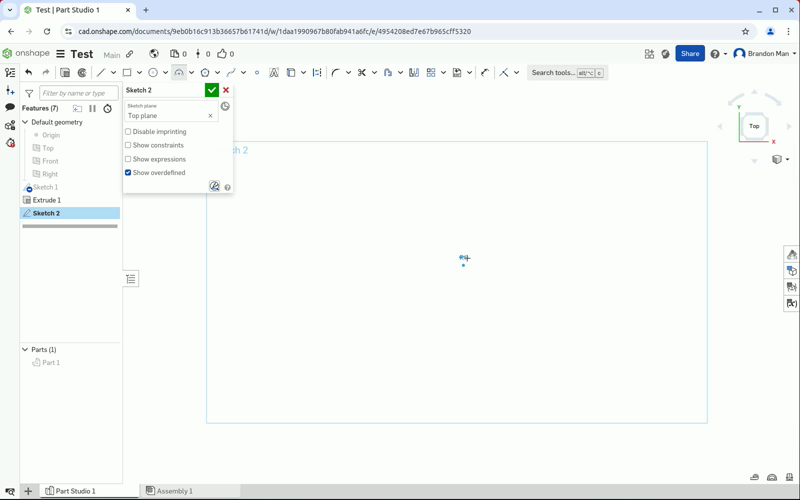
mouse_move(464, 258)
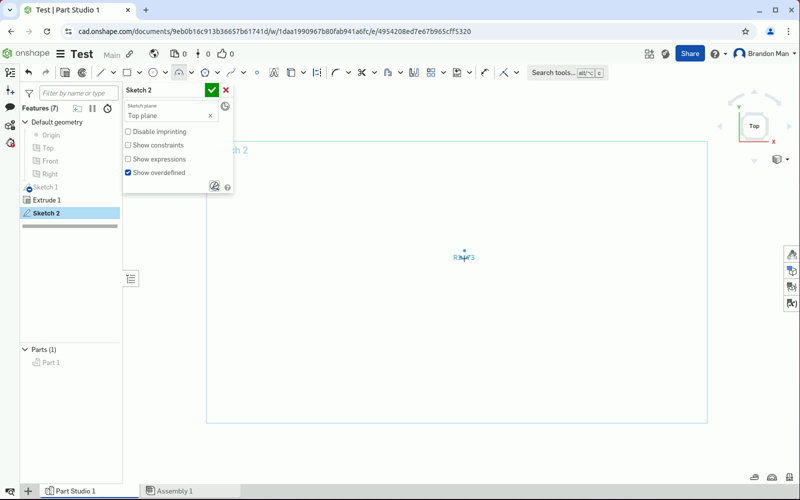
scroll(6)
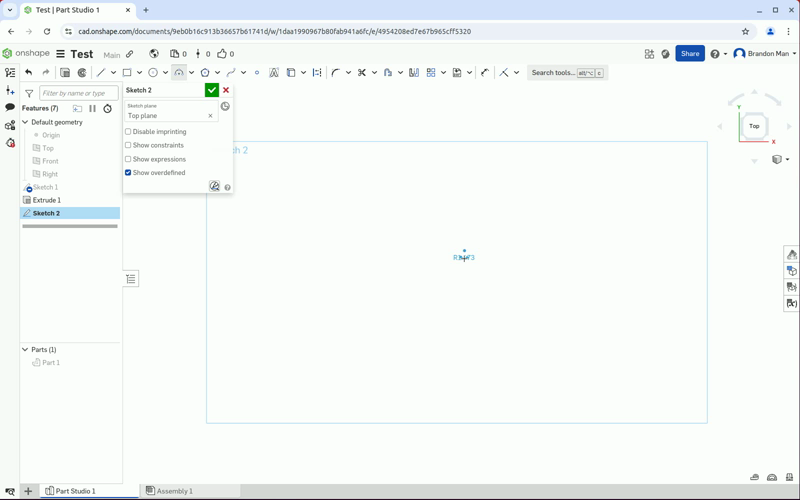
scroll(6)
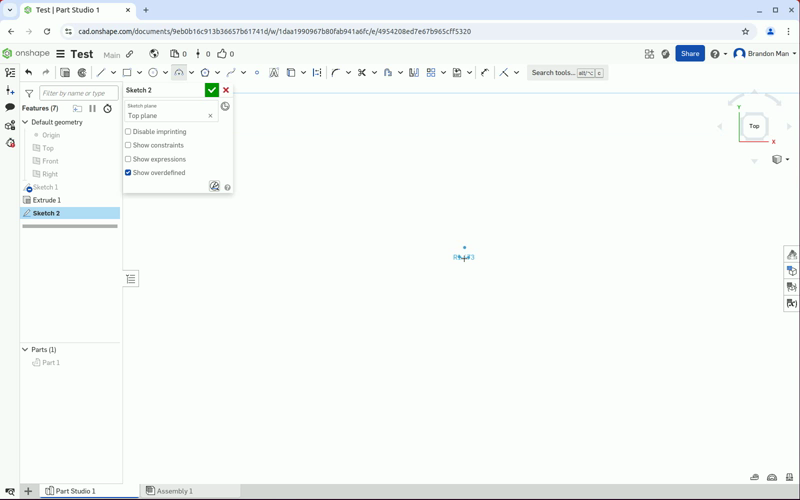
scroll(6)
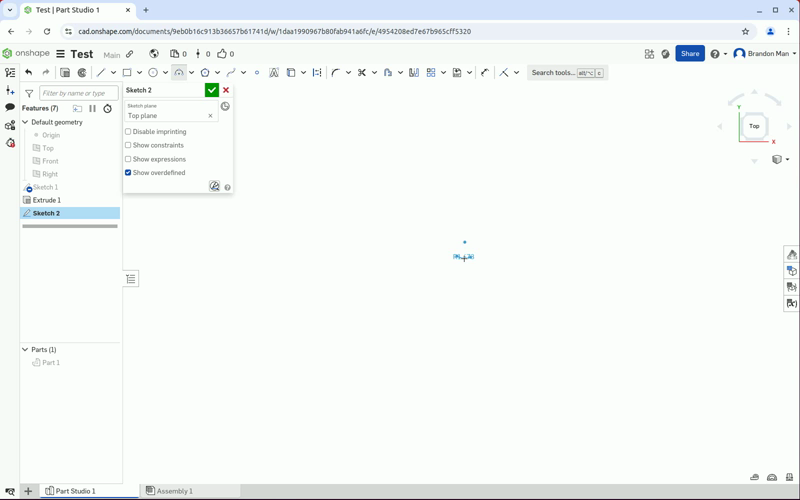
scroll(6)
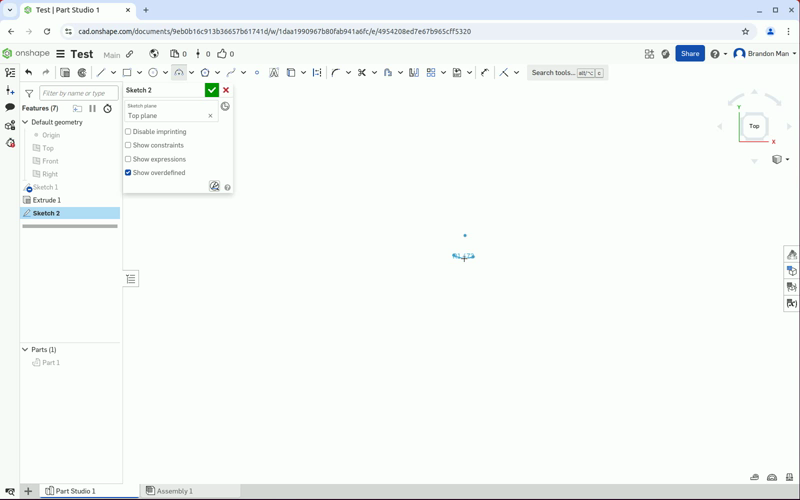
scroll(6)
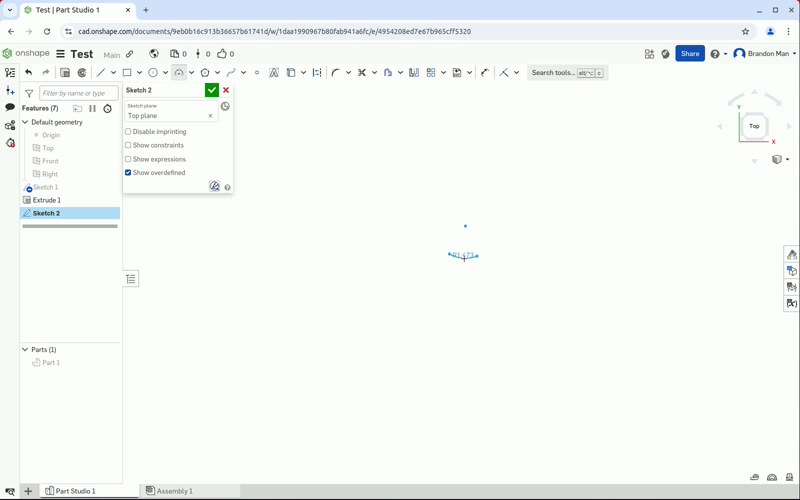
scroll(6)
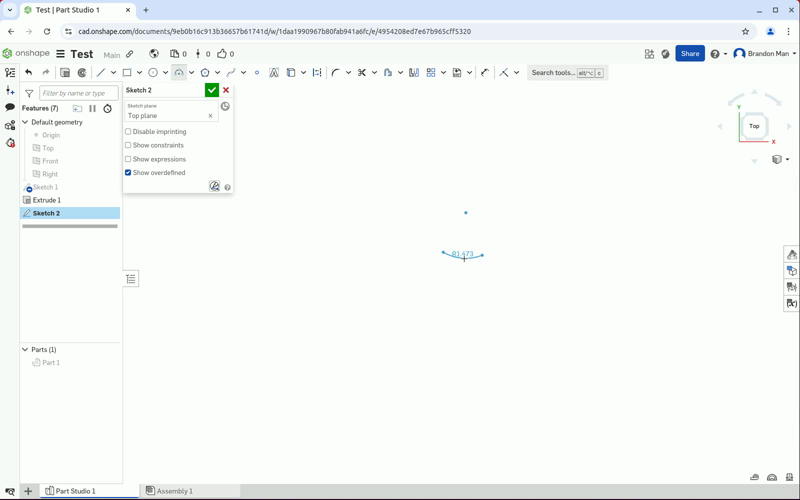
scroll(6)
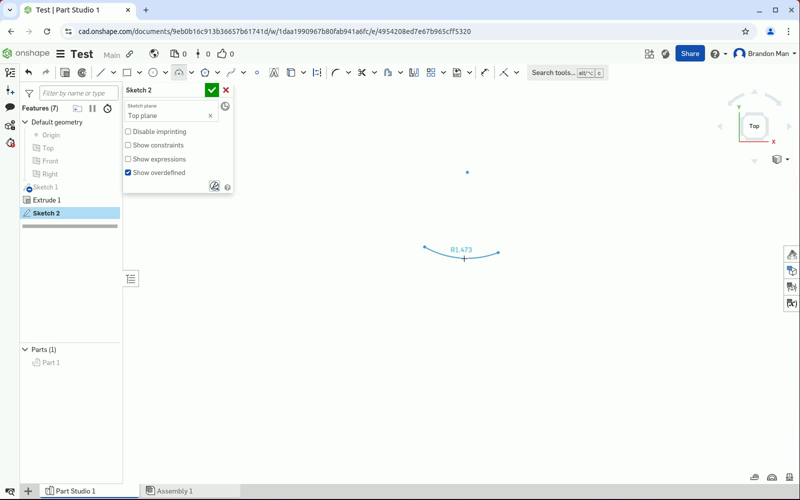
click(464, 258)
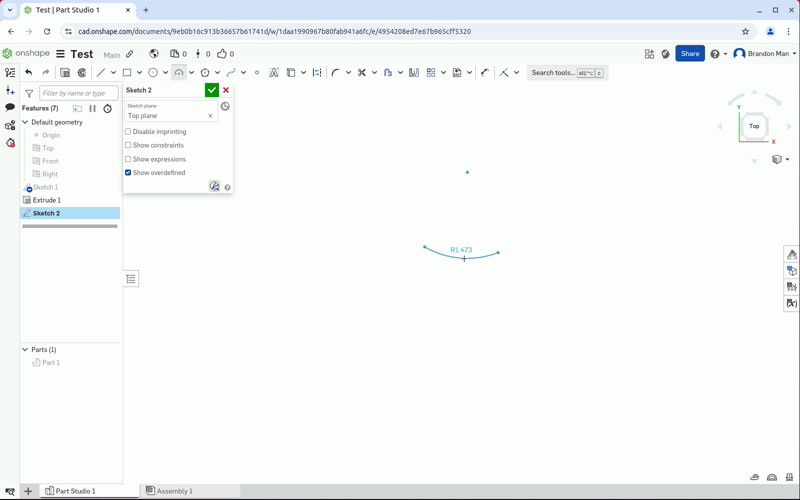
scroll(-6)
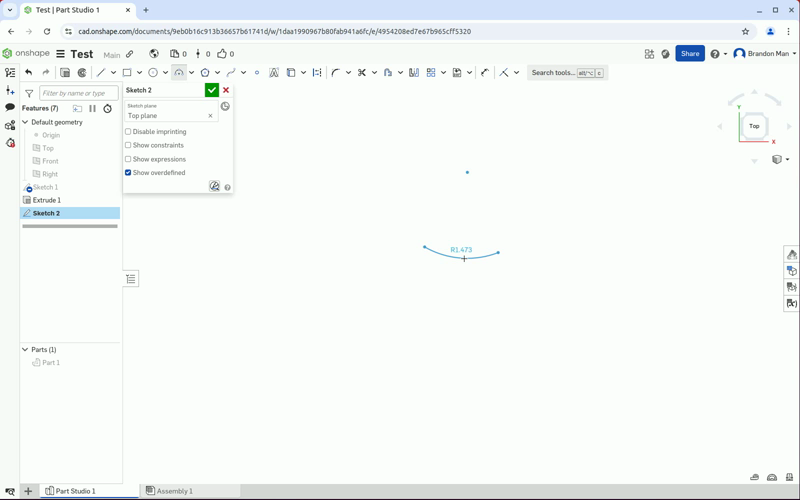
scroll(-6)
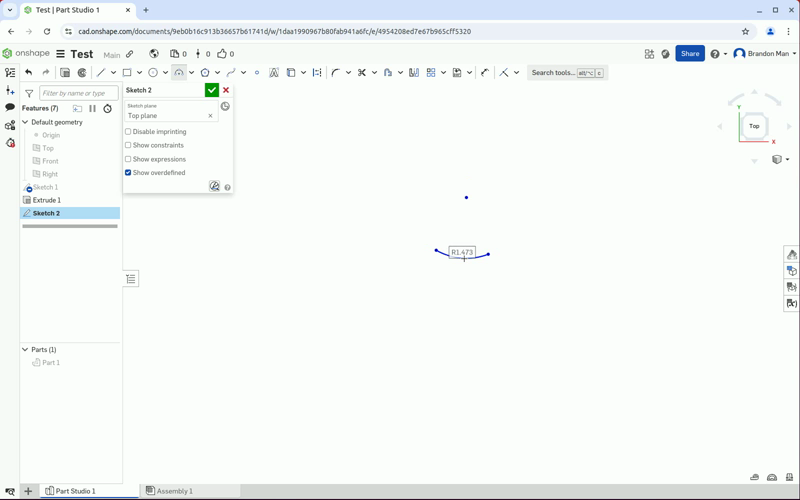
scroll(-6)
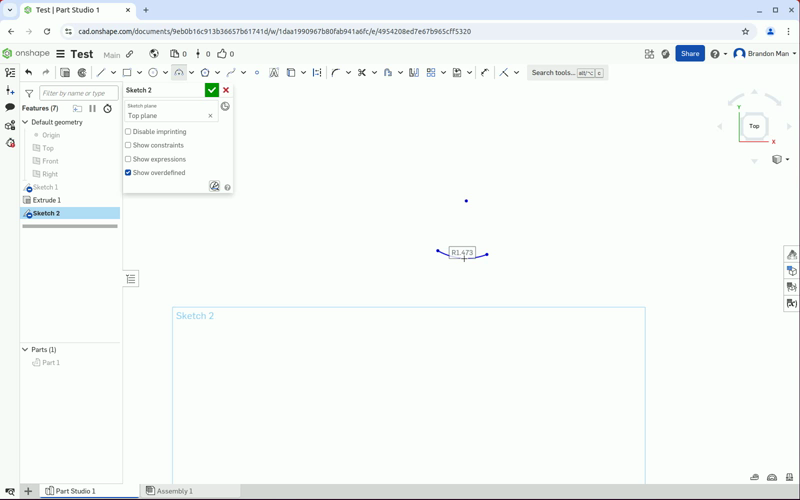
scroll(-6)
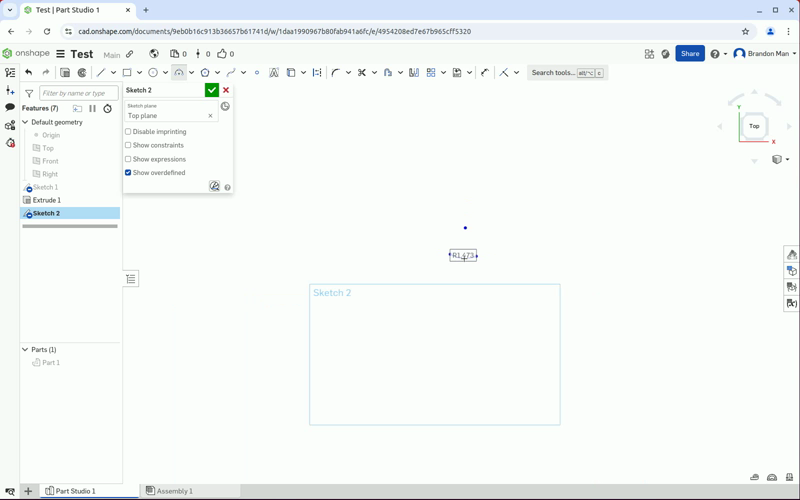
scroll(-6)
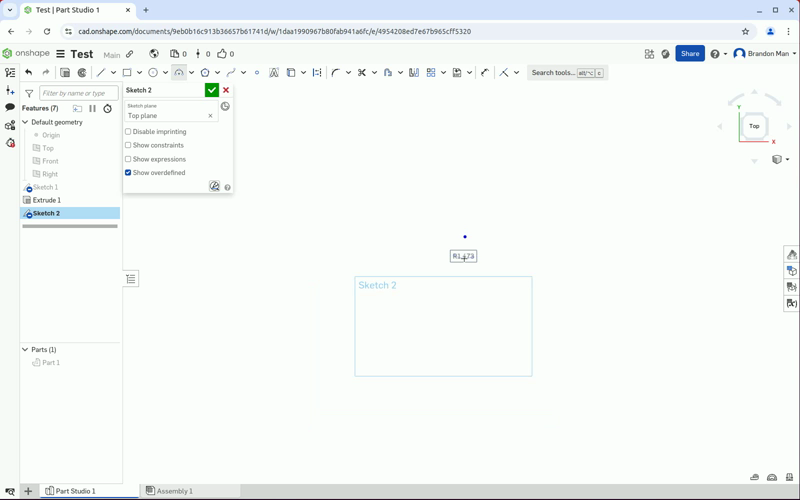
scroll(-6)
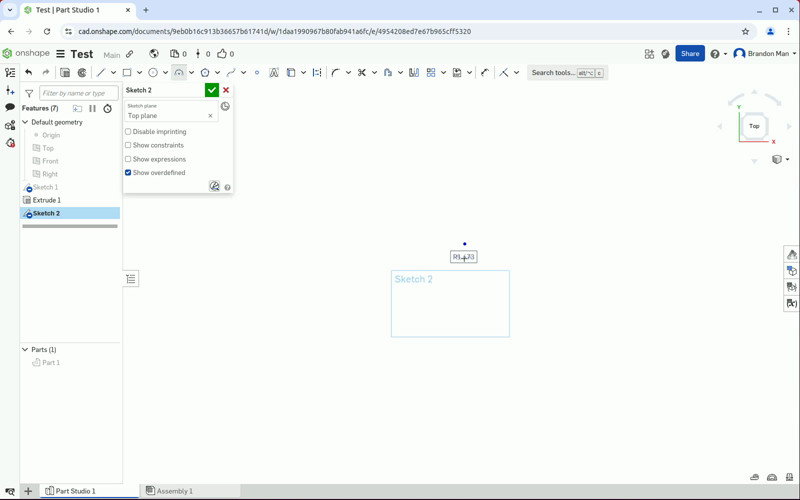
scroll(-6)
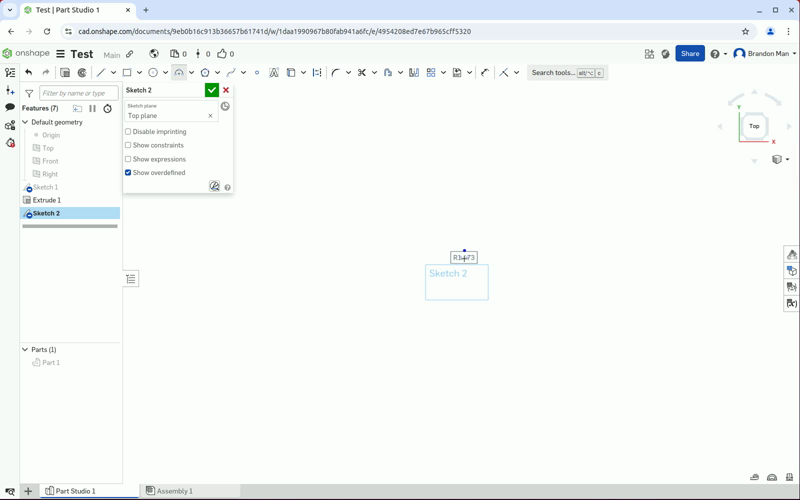
key_up(shift)
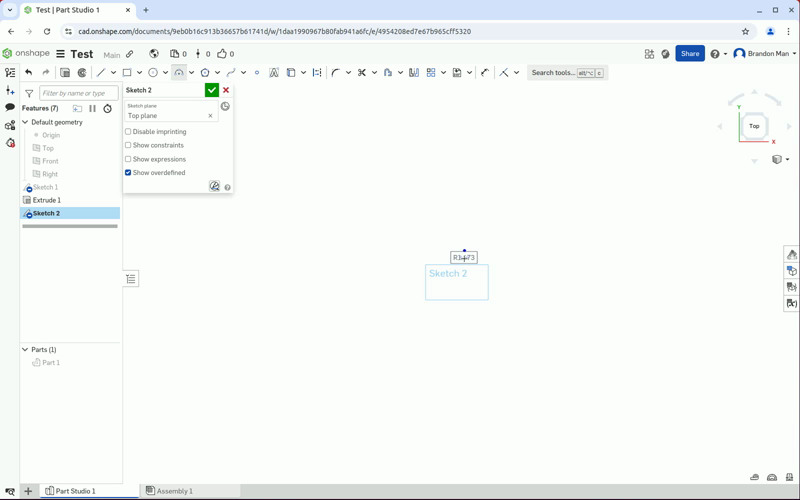
key(esc)
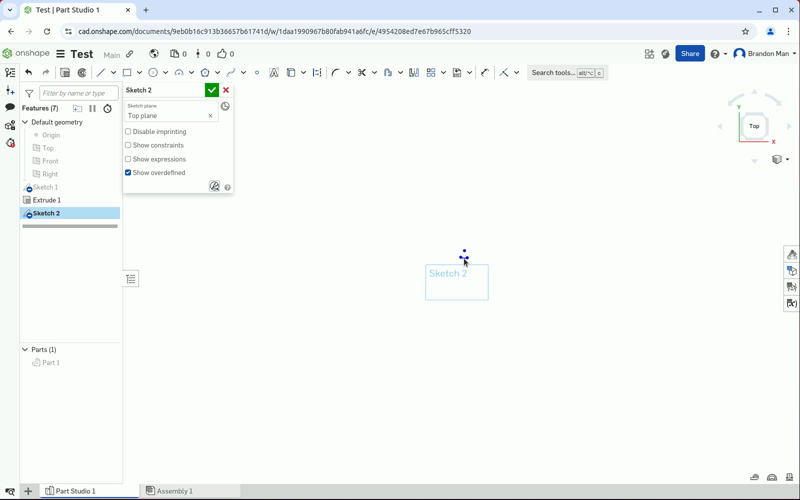
key(l)
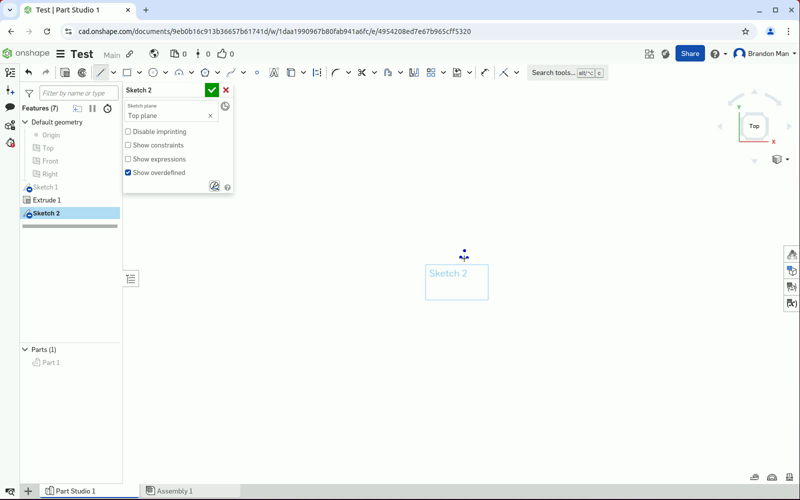
mouse_move(467, 257)
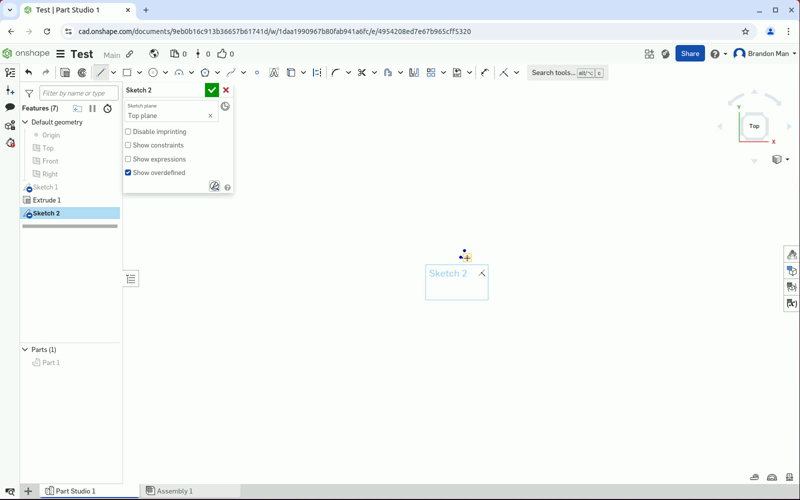
scroll(6)
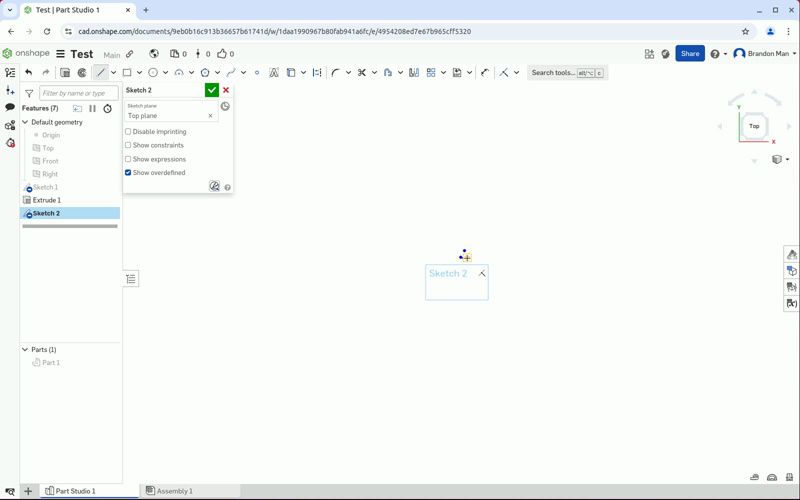
scroll(6)
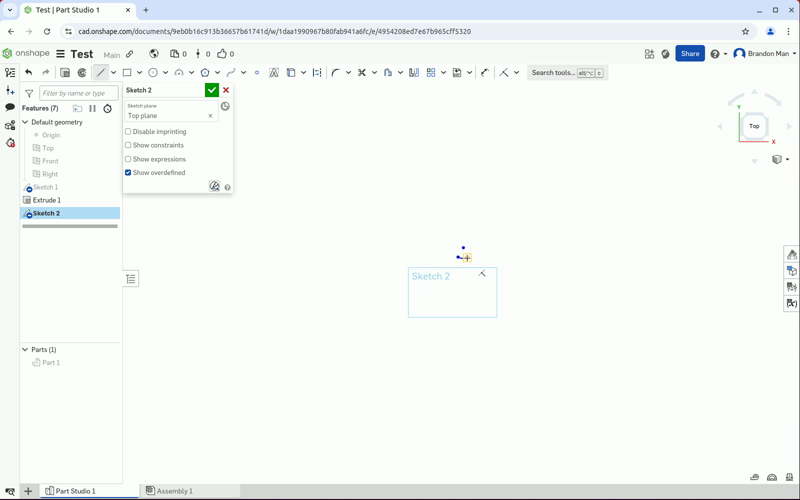
scroll(6)
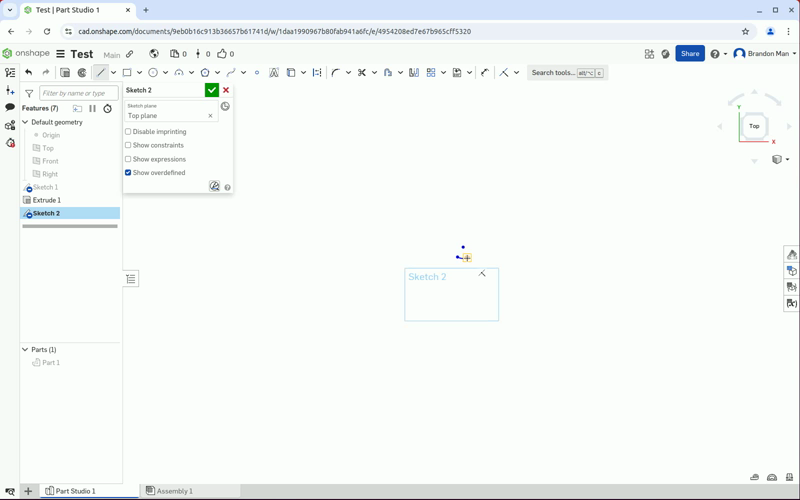
scroll(6)
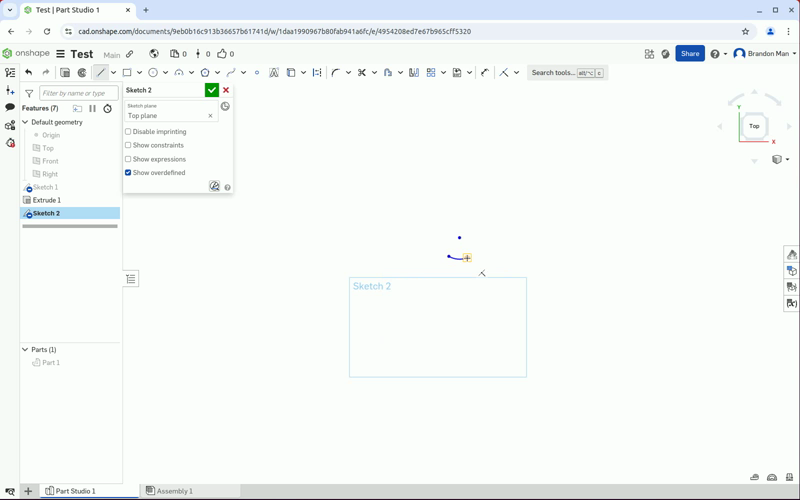
scroll(6)
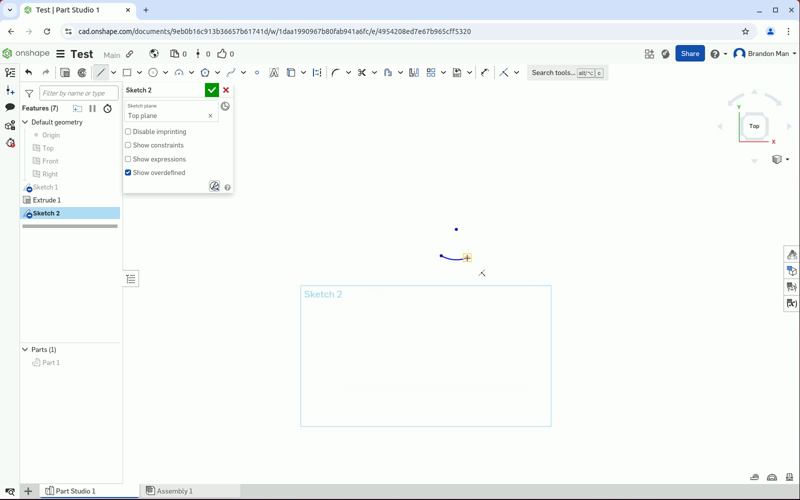
scroll(6)
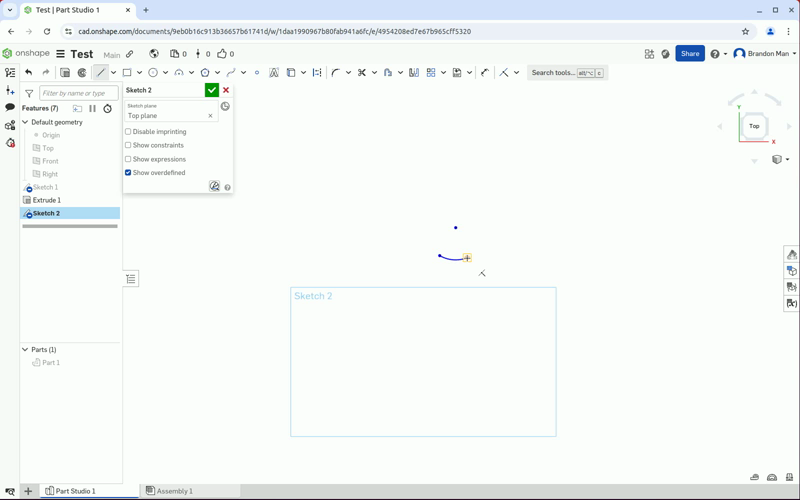
scroll(6)
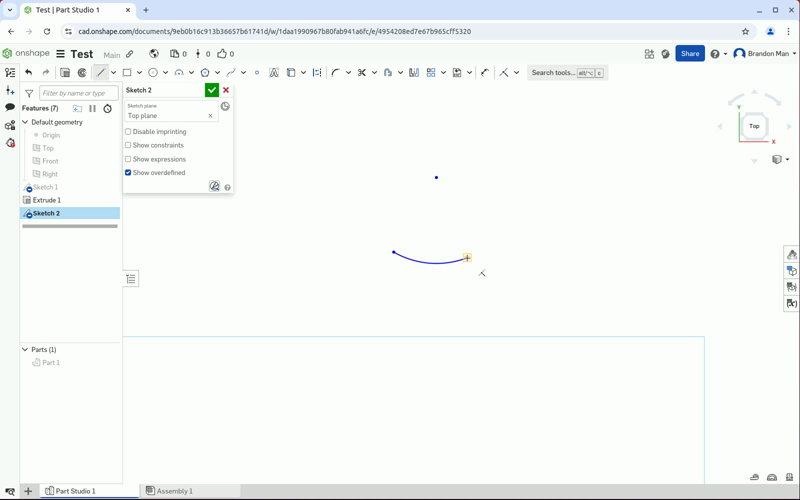
click(467, 257)
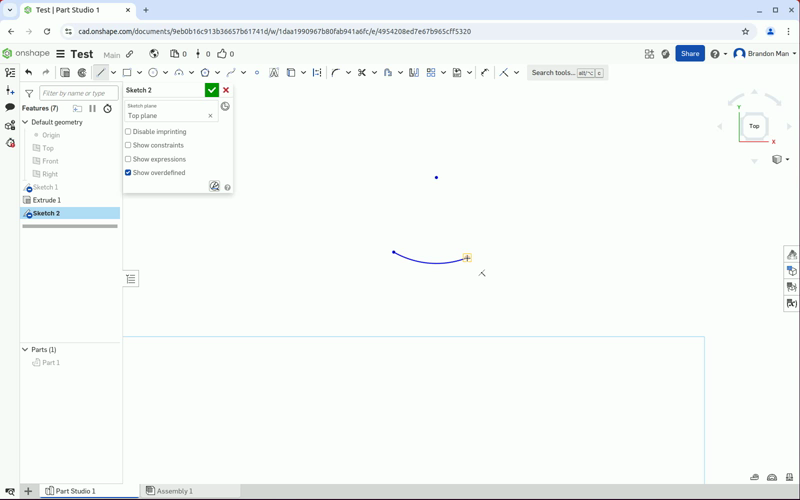
scroll(-6)
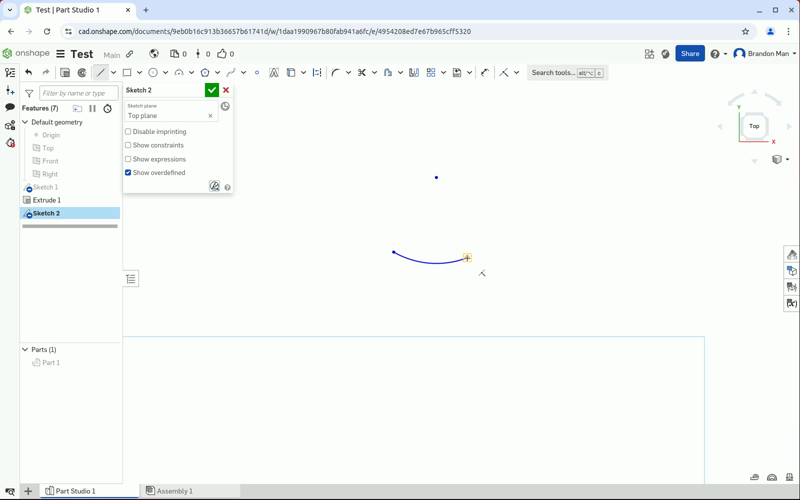
scroll(-6)
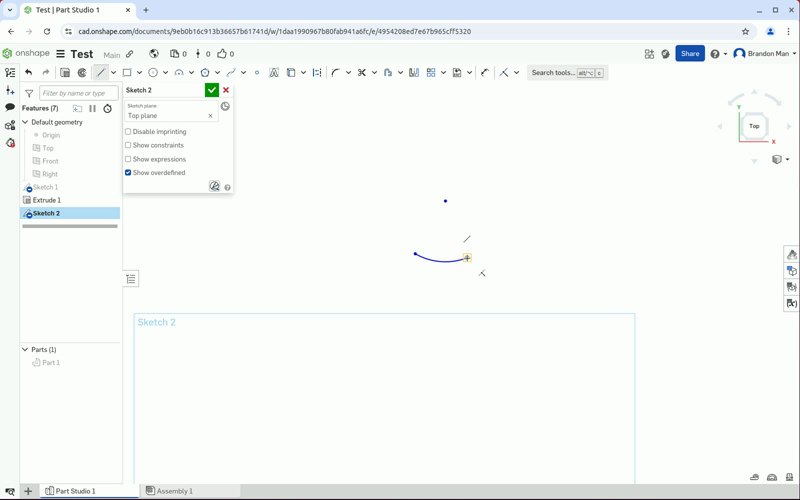
scroll(-6)
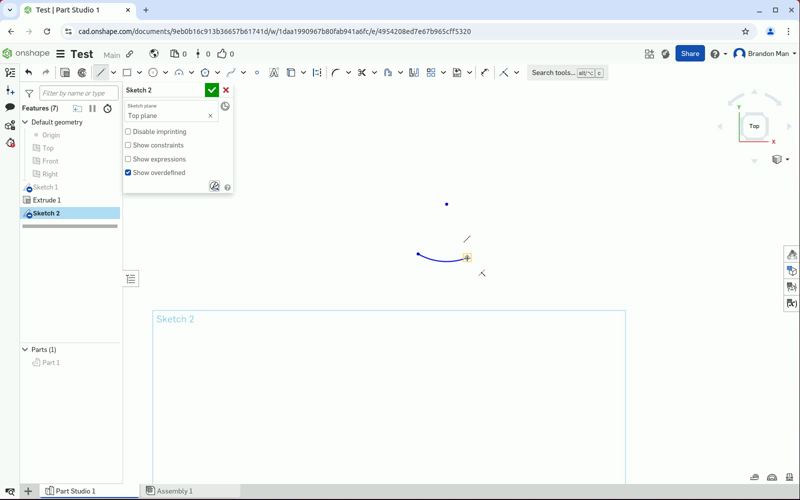
scroll(-6)
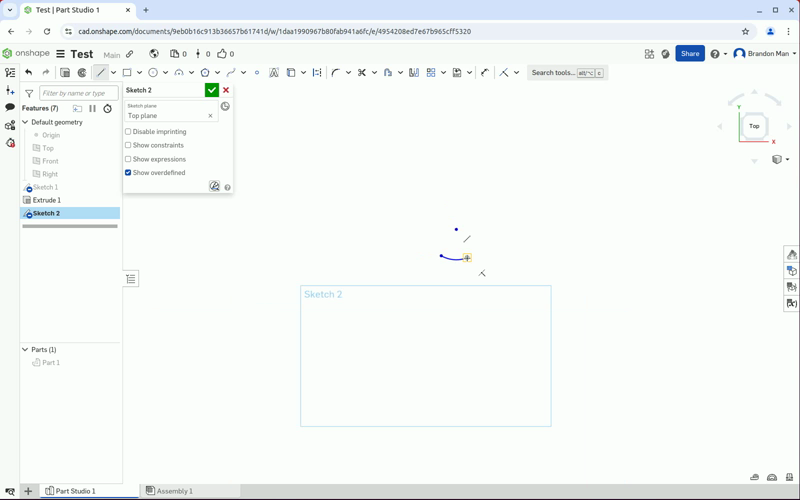
scroll(-6)
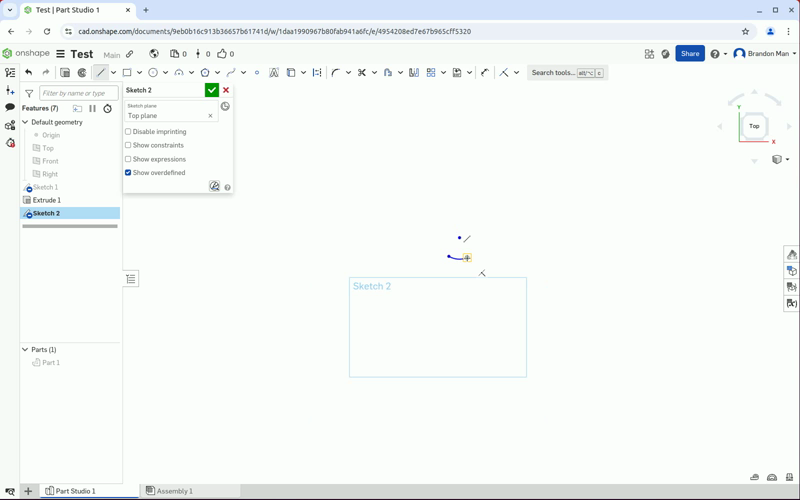
scroll(-6)
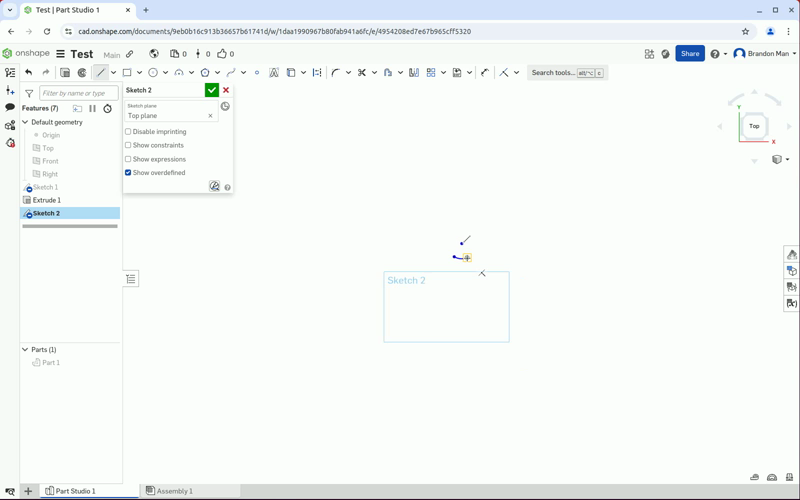
scroll(-6)
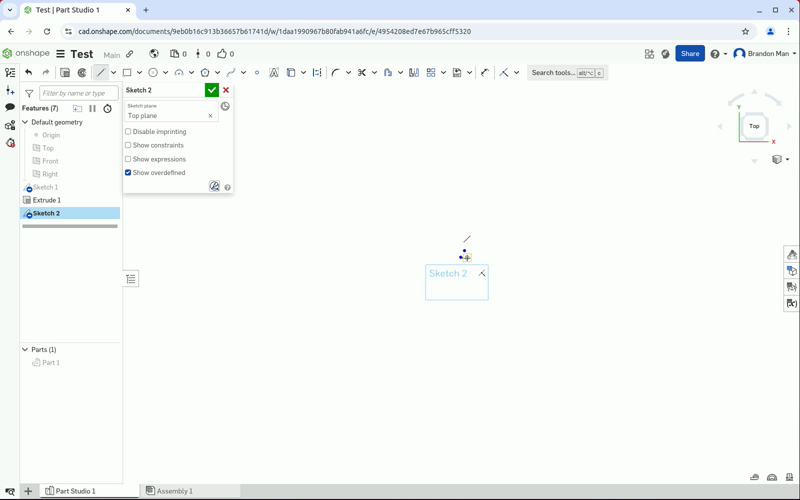
key_down(shift)
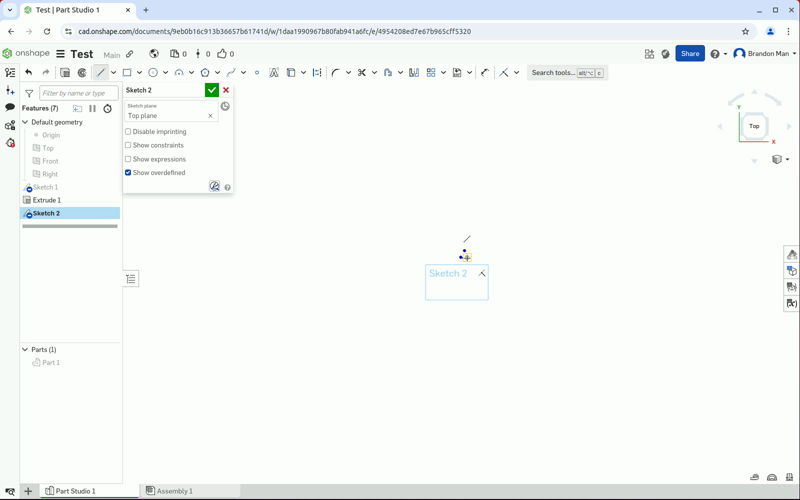
mouse_move(497, 257)
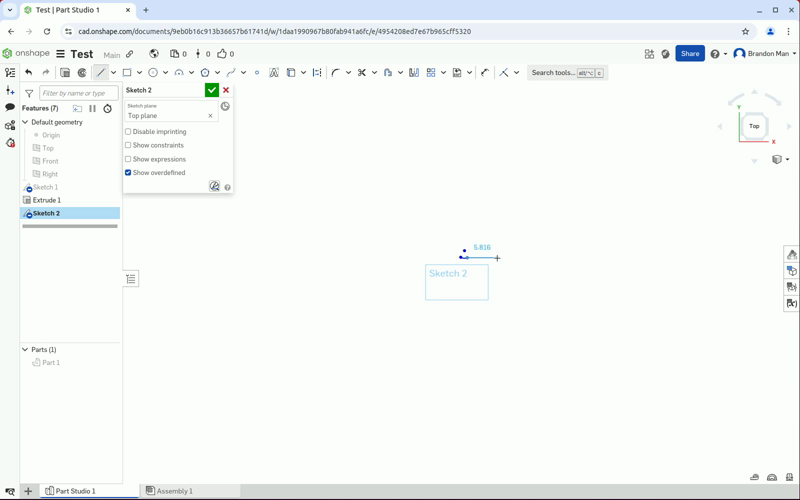
mouse_move(473, 222)
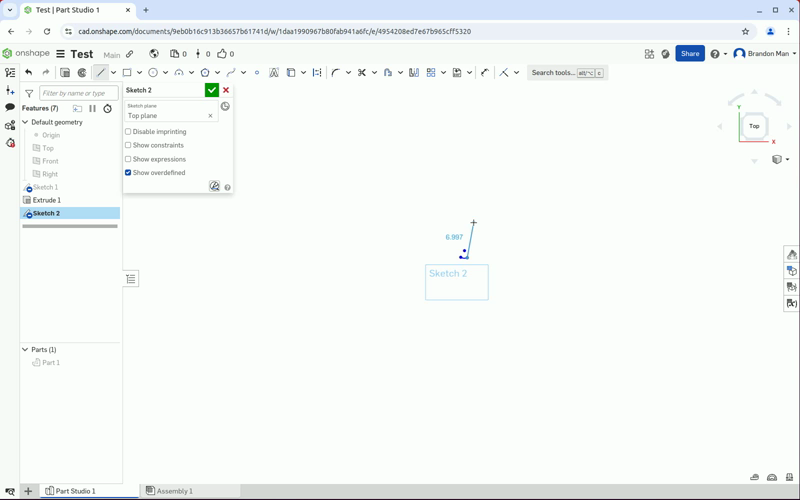
click(473, 222)
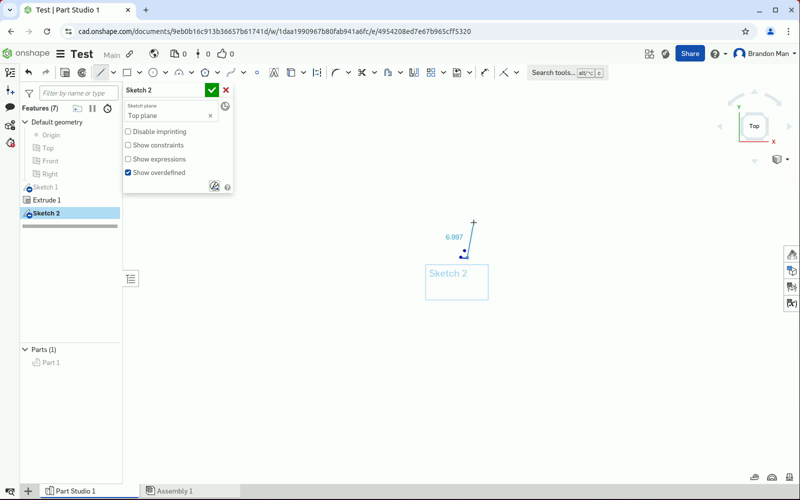
key_up(shift)
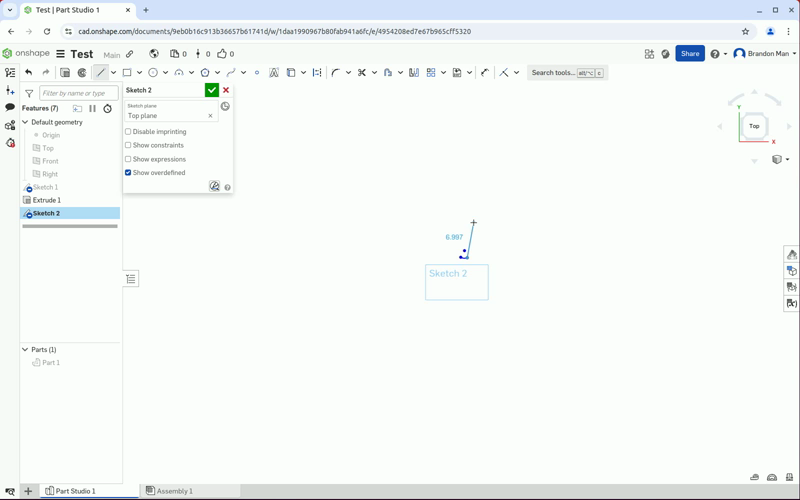
key(esc)
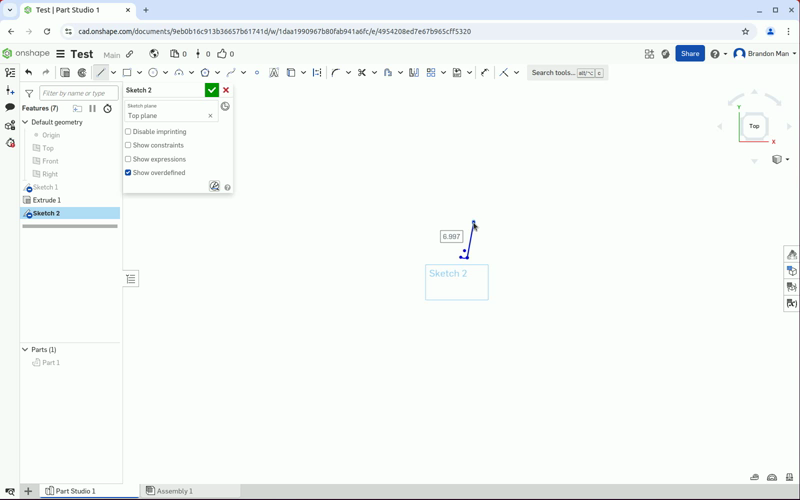
key(a)
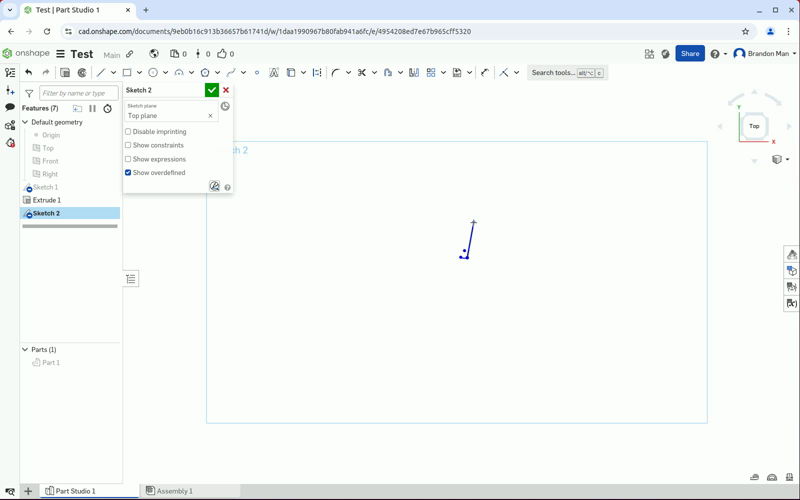
mouse_move(473, 222)
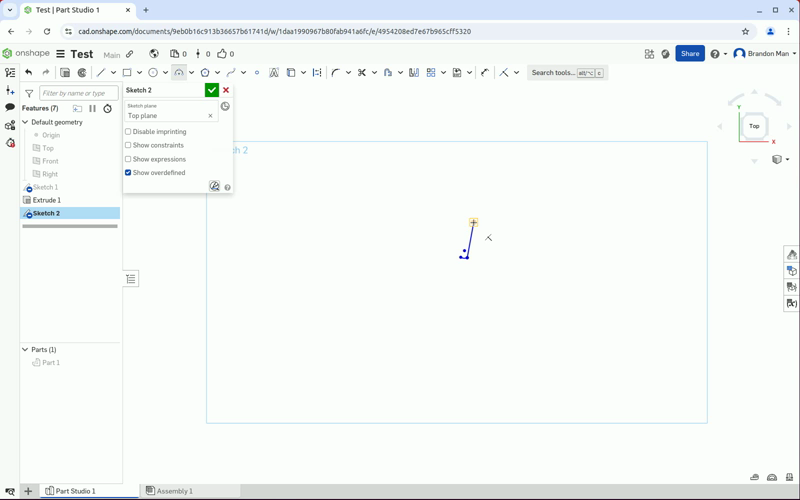
click(473, 222)
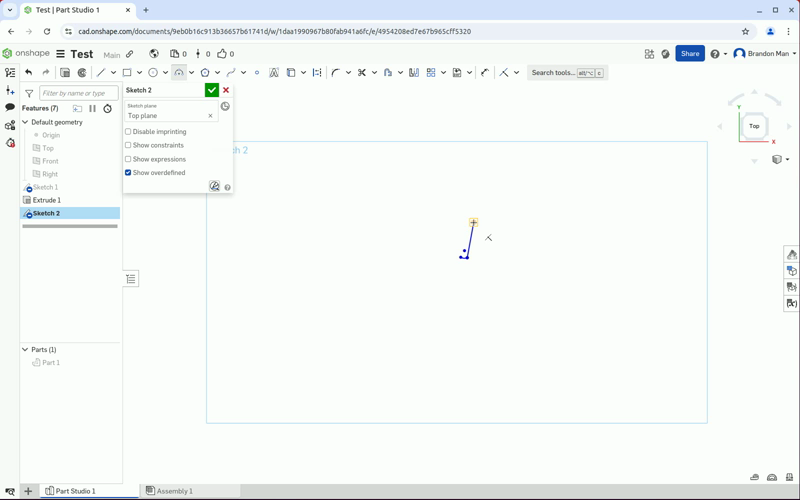
key_down(shift)
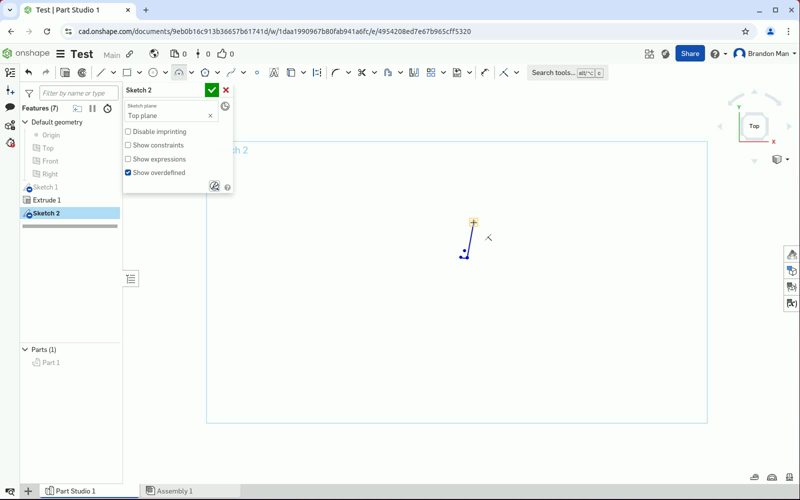
mouse_move(468, 222)
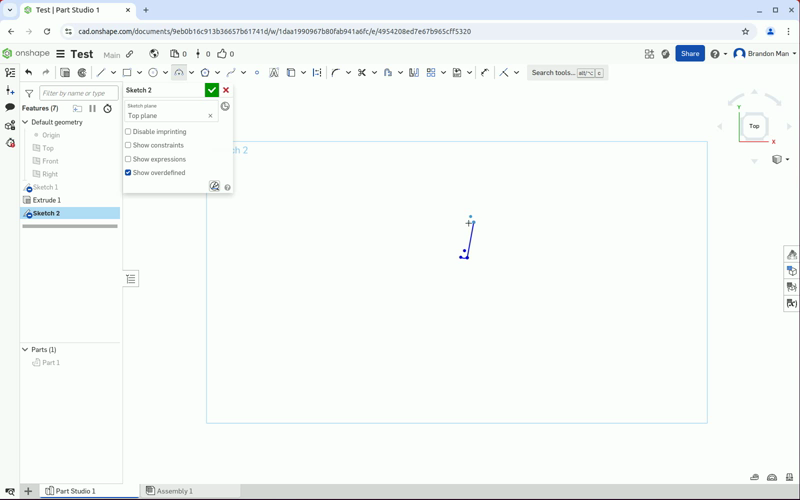
scroll(6)
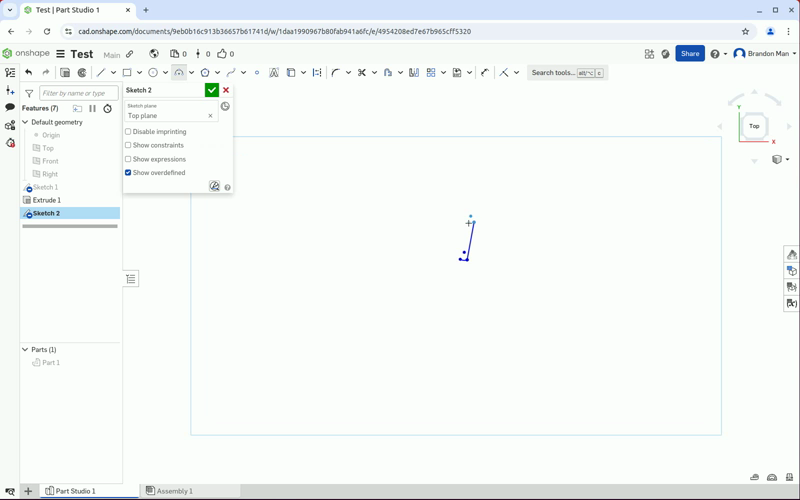
scroll(6)
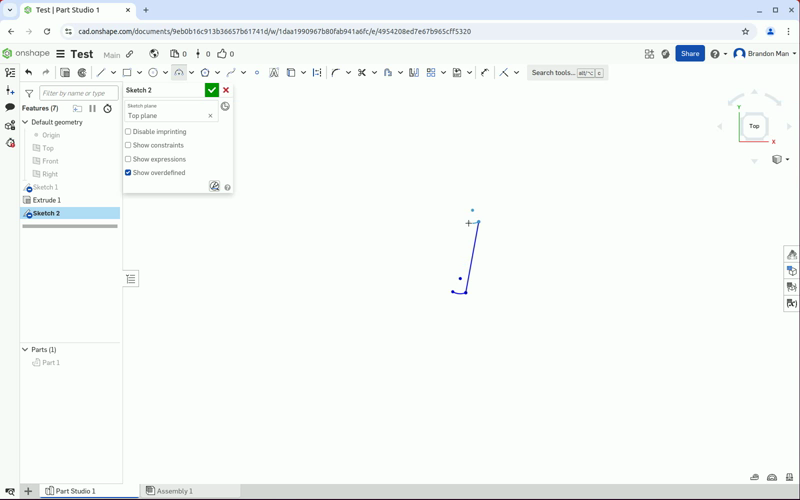
scroll(6)
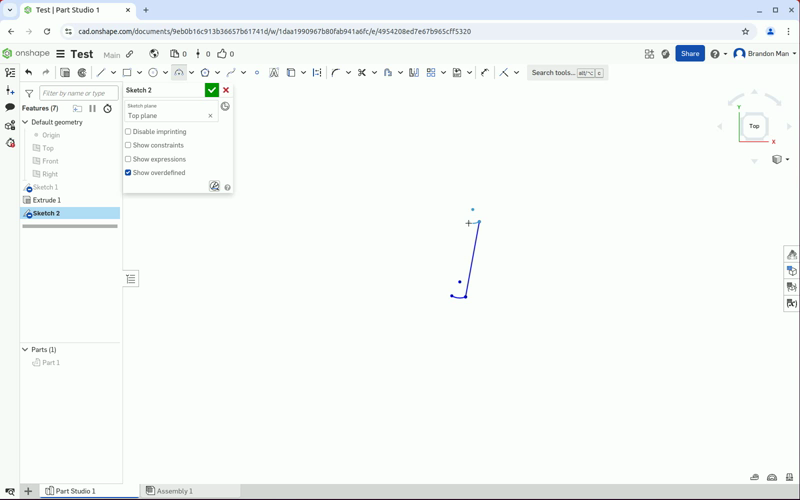
scroll(6)
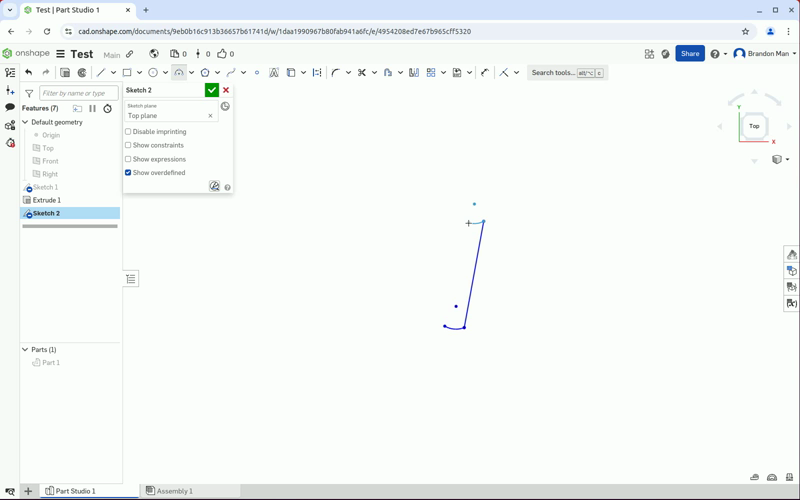
scroll(6)
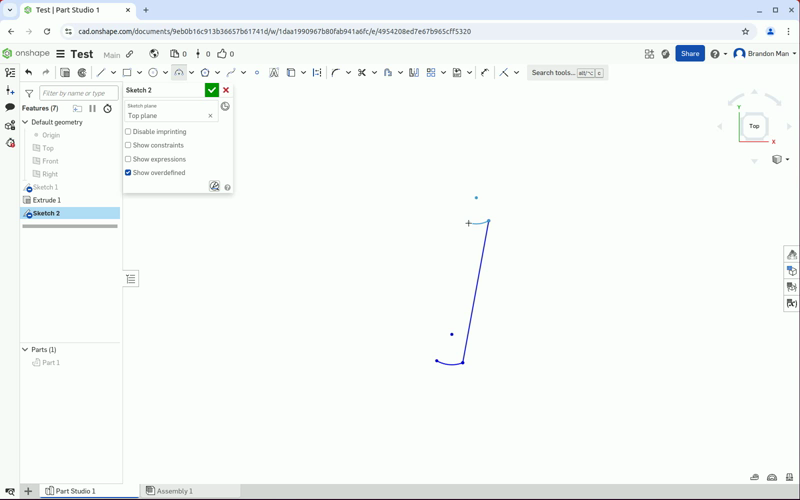
scroll(6)
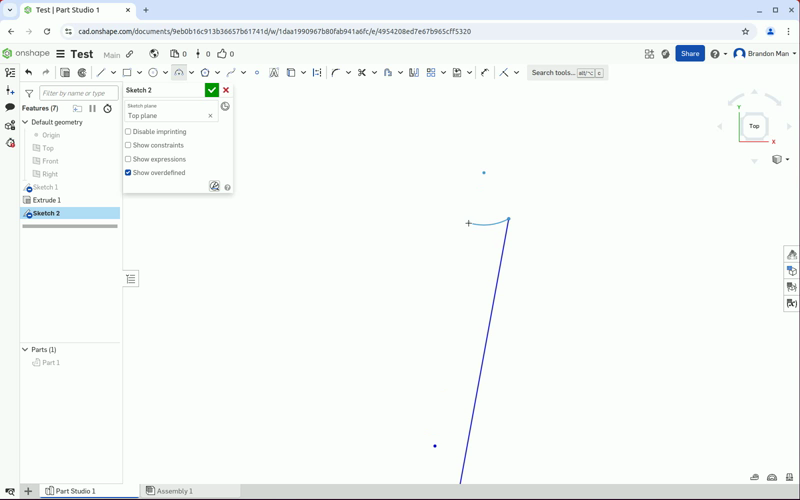
scroll(6)
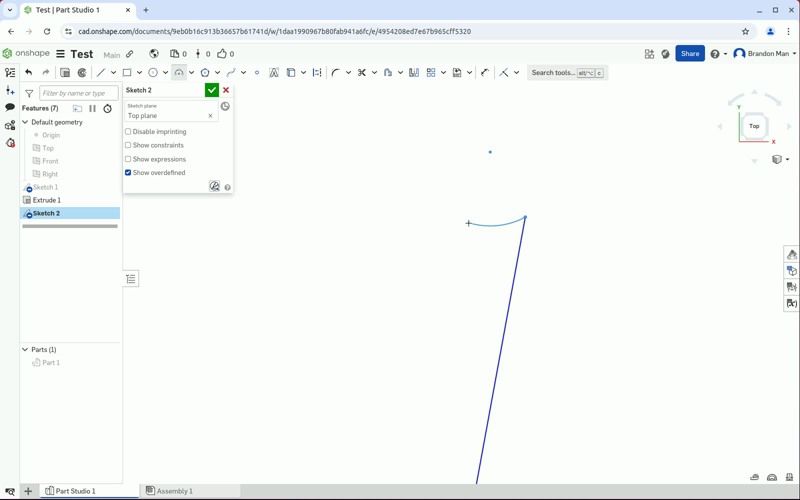
click(468, 222)
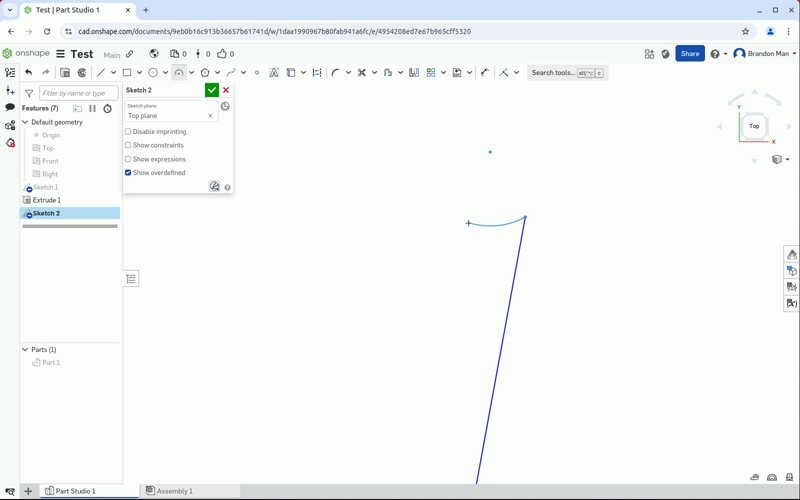
scroll(-6)
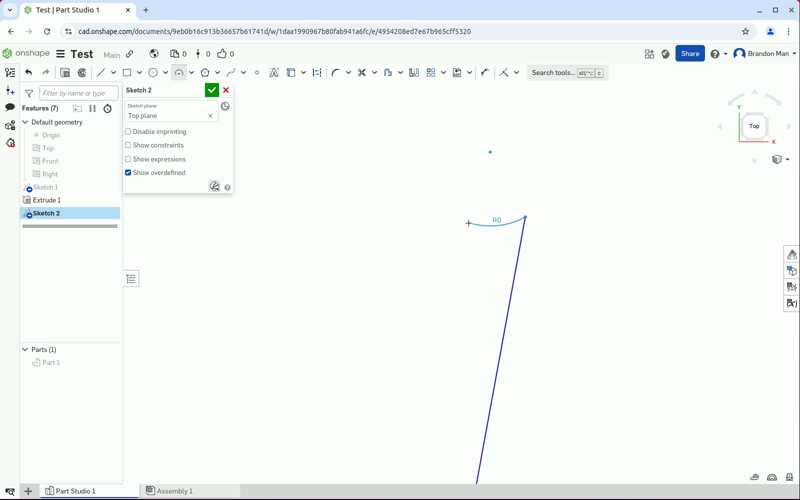
scroll(-6)
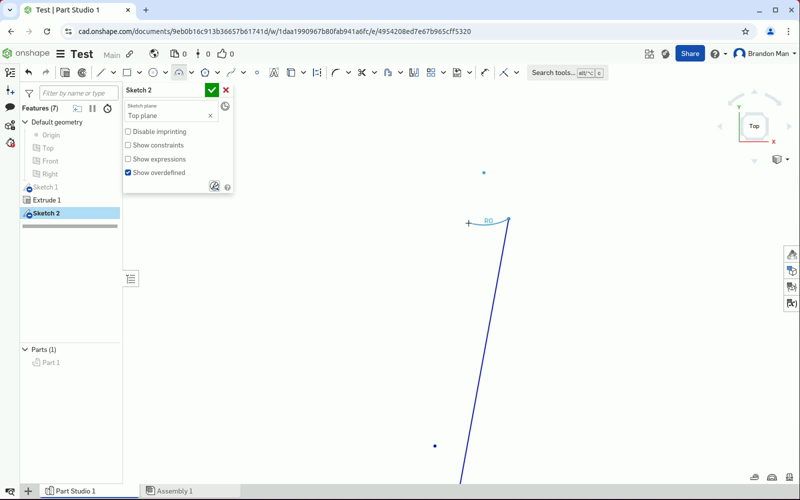
scroll(-6)
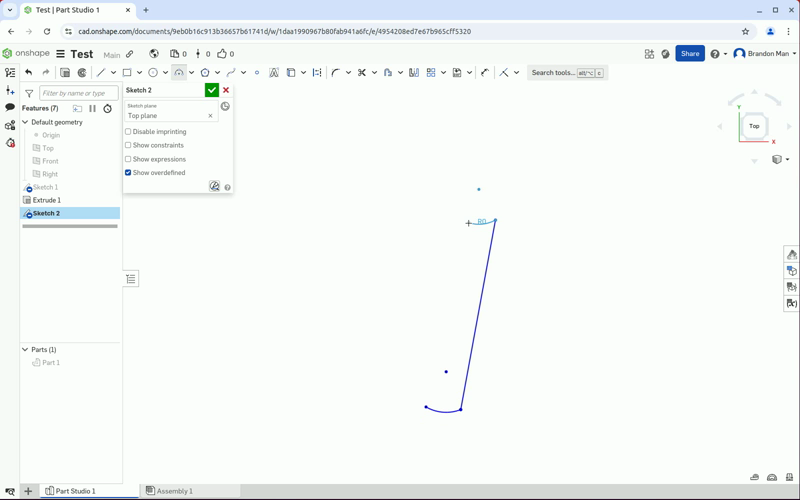
scroll(-6)
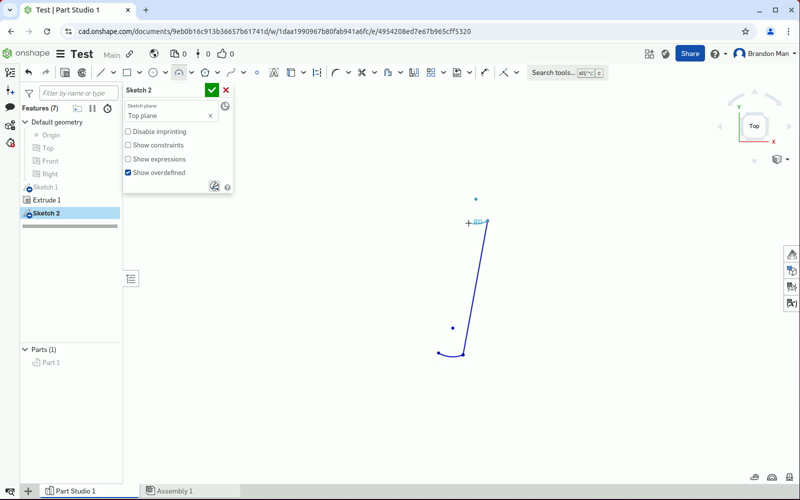
scroll(-6)
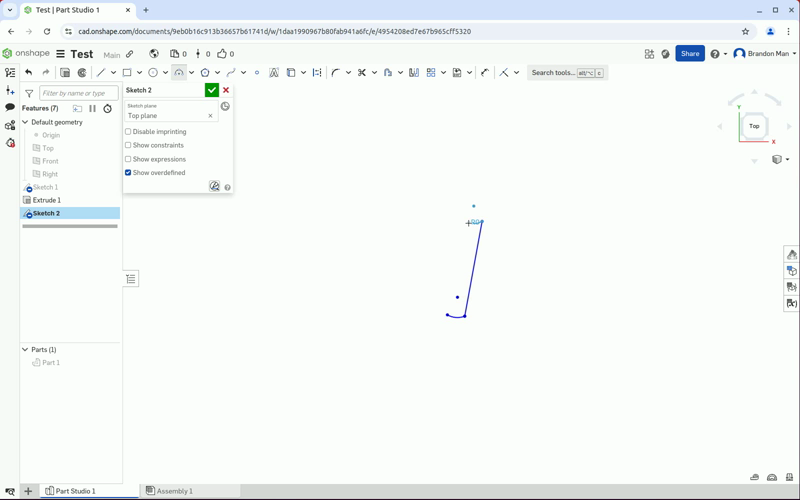
scroll(-6)
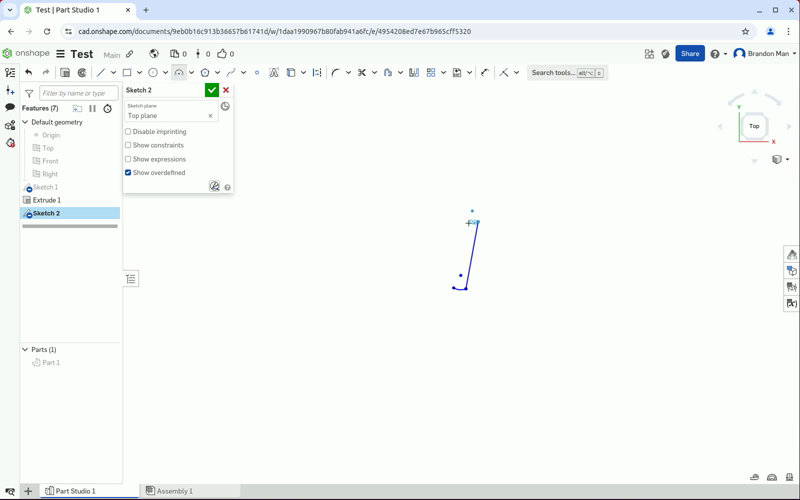
scroll(-6)
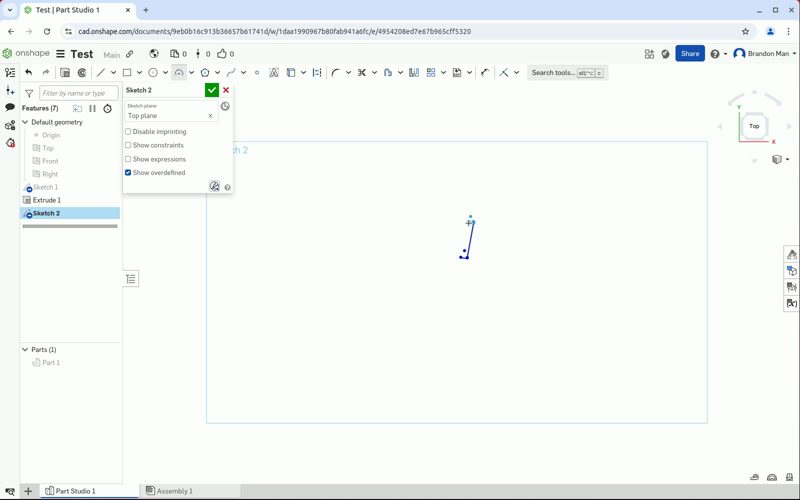
mouse_move(470, 221)
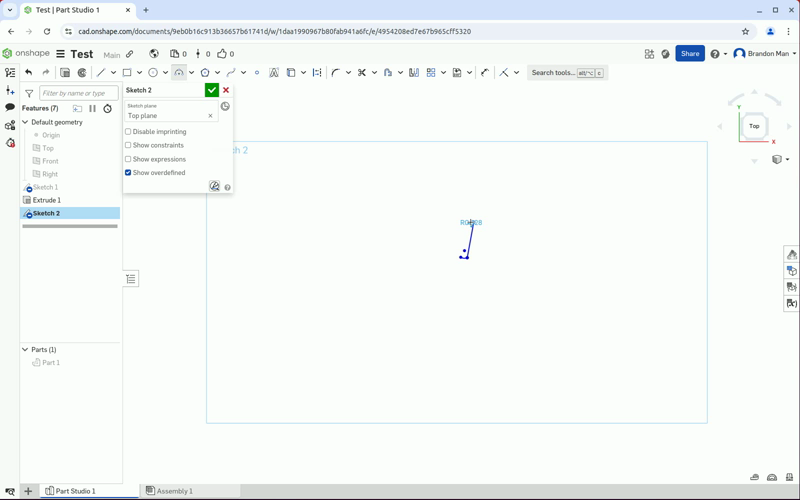
scroll(6)
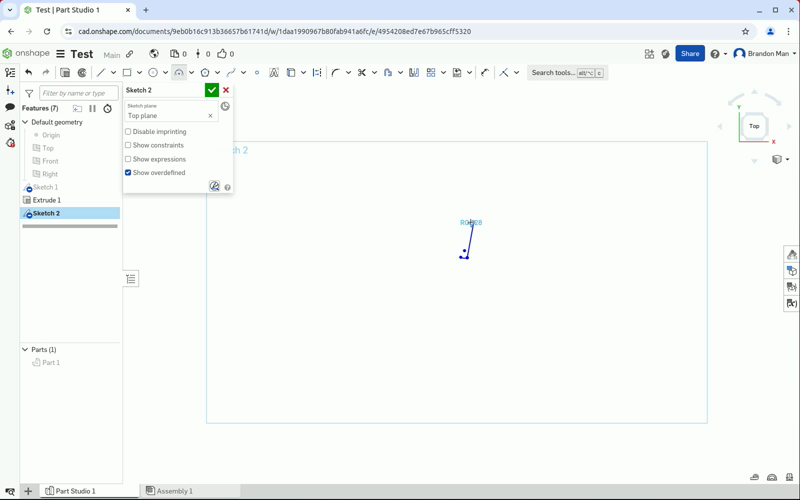
scroll(6)
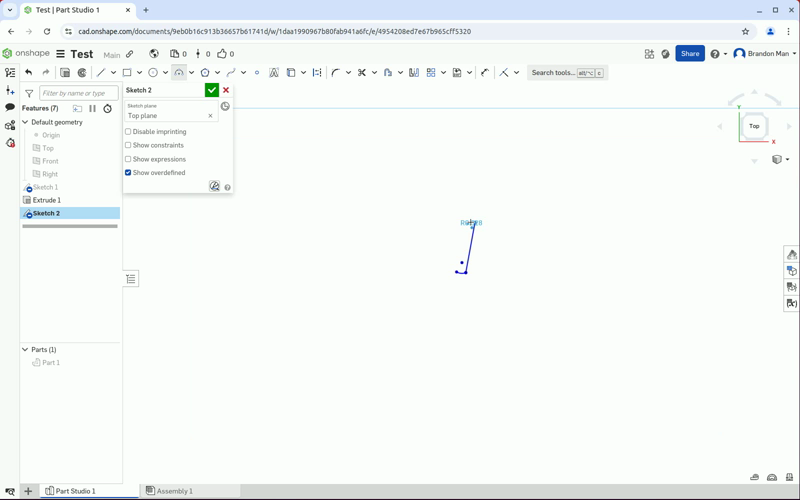
scroll(6)
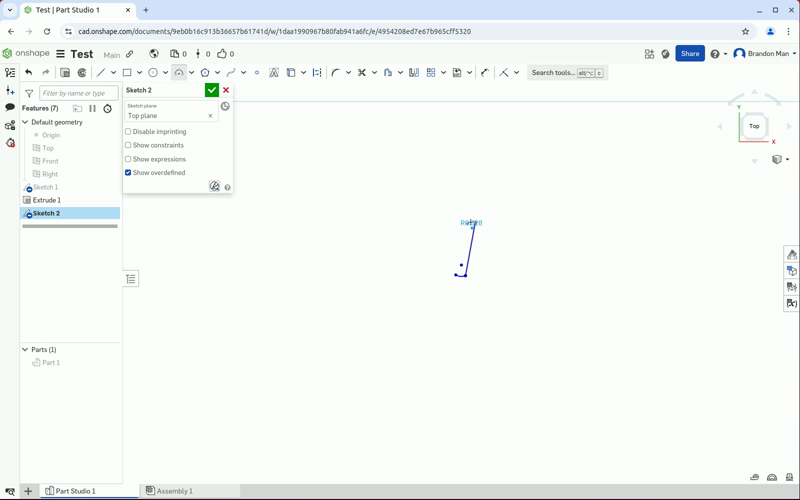
scroll(6)
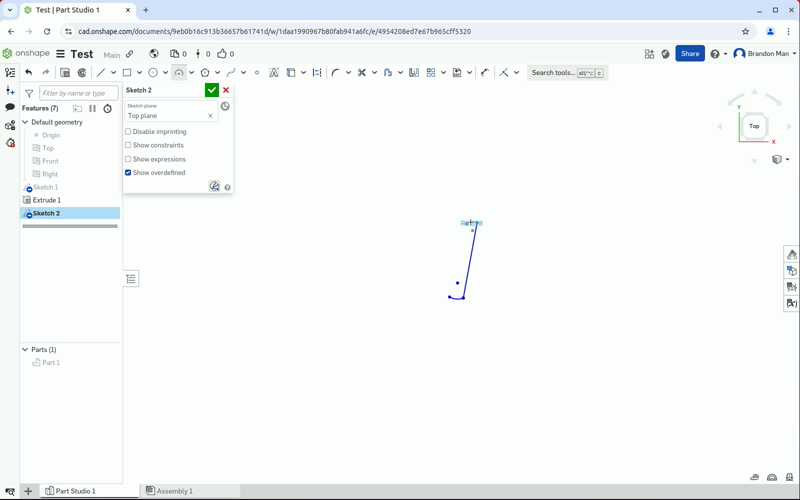
scroll(6)
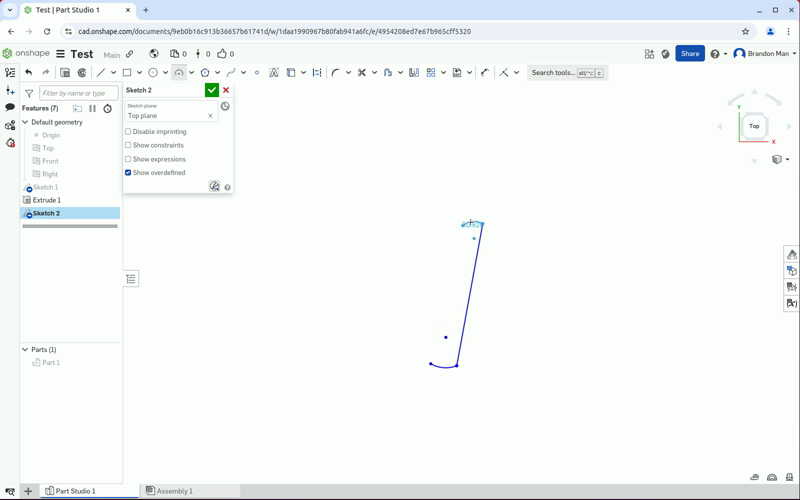
scroll(6)
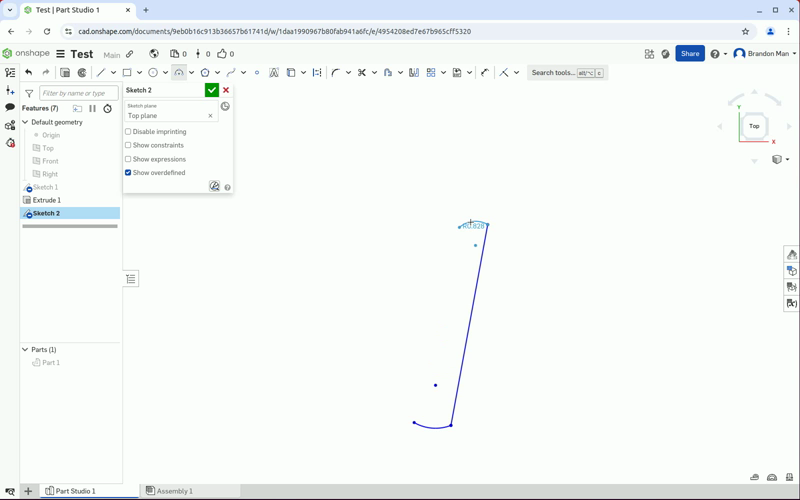
scroll(6)
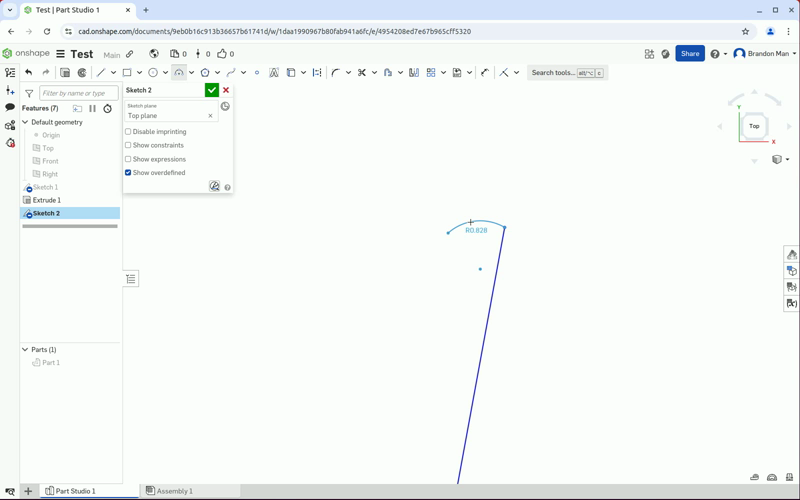
click(470, 221)
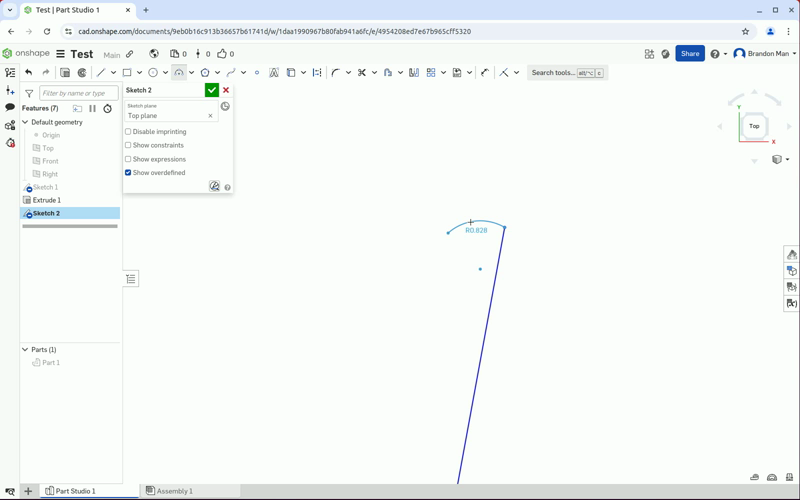
scroll(-6)
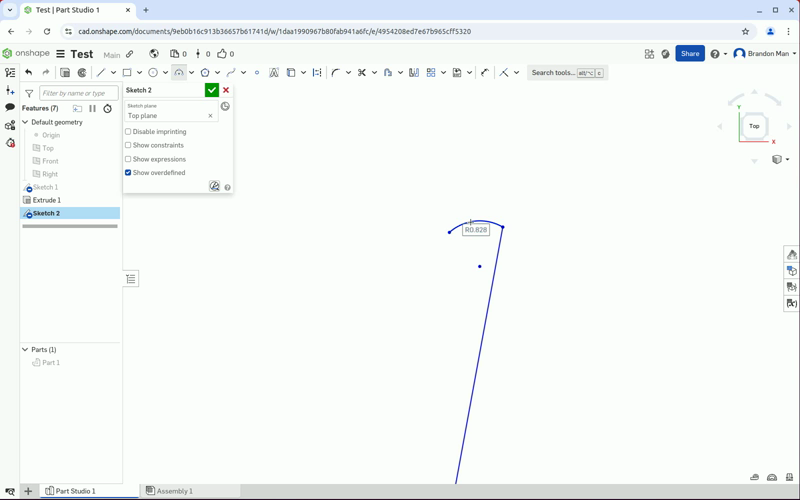
scroll(-6)
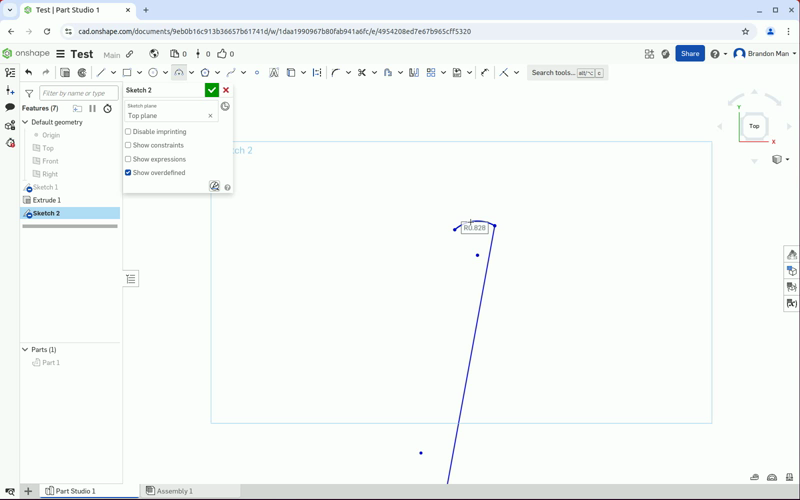
scroll(-6)
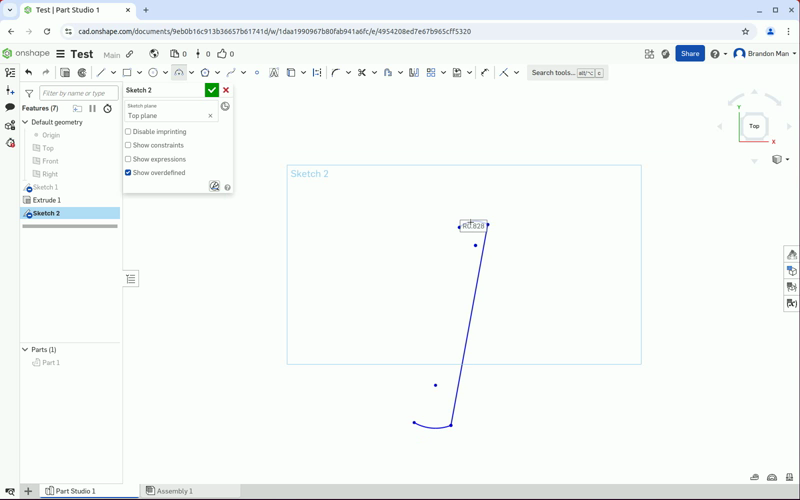
scroll(-6)
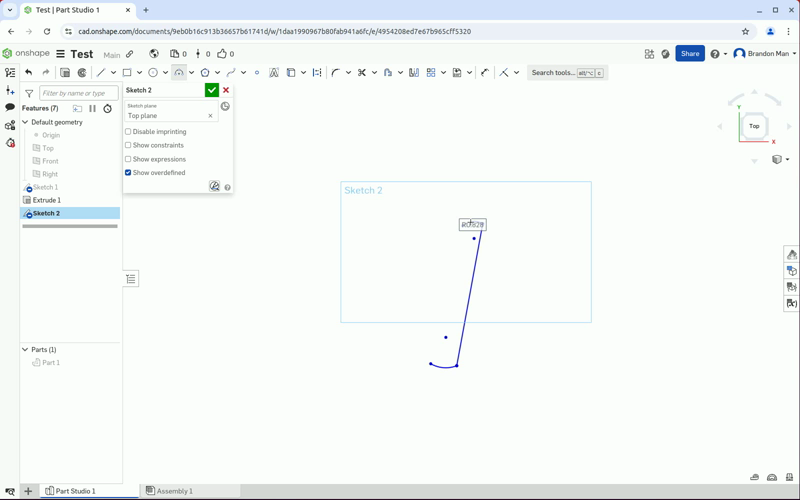
scroll(-6)
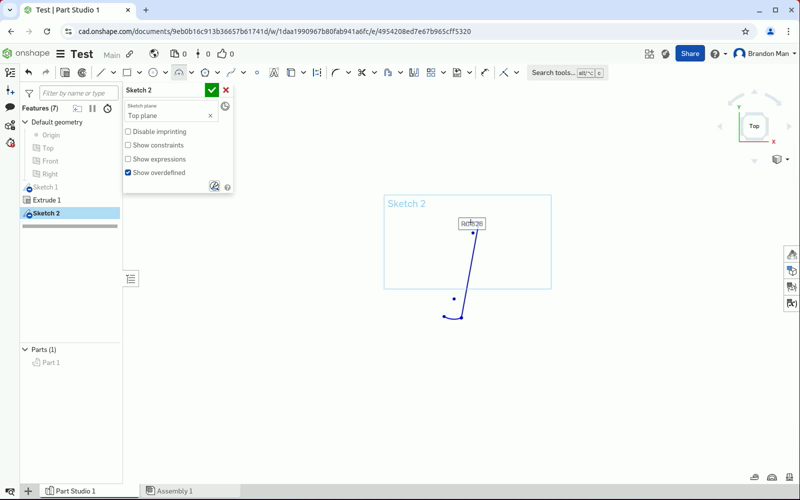
scroll(-6)
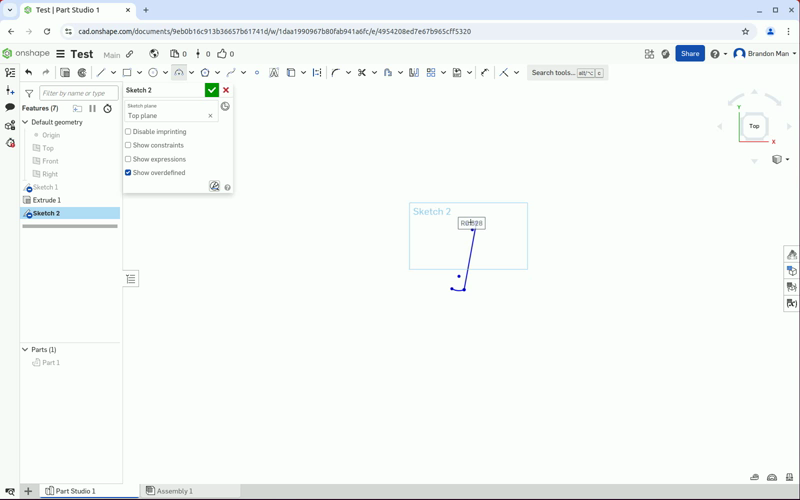
scroll(-6)
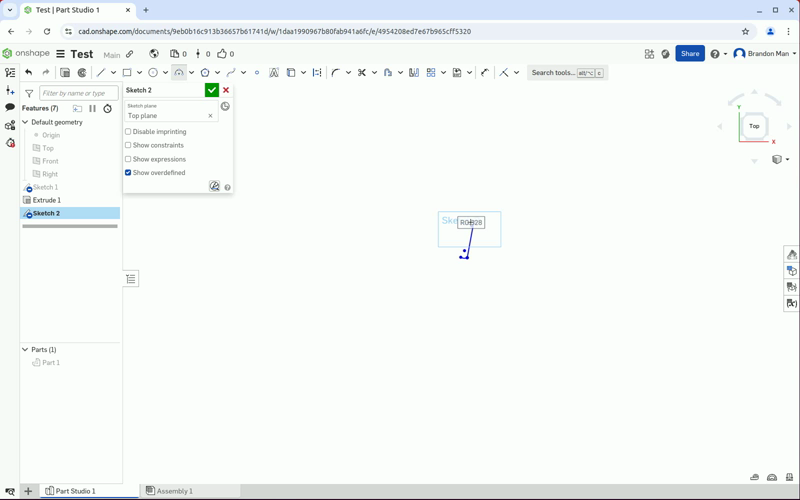
key_up(shift)
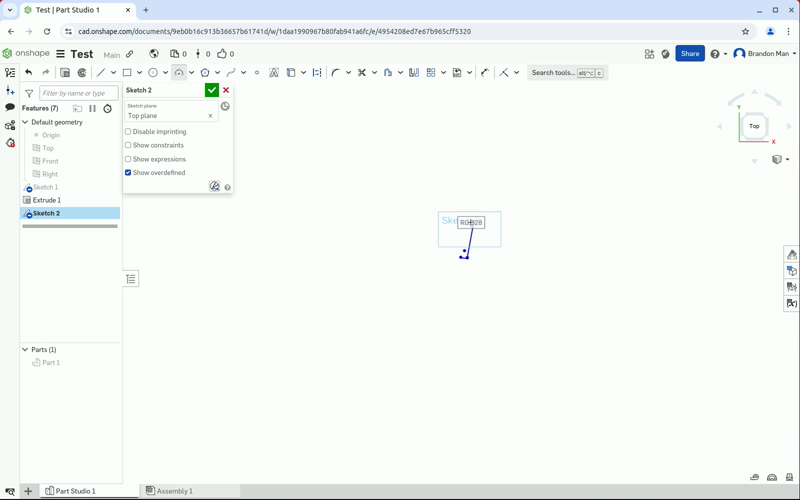
key(esc)
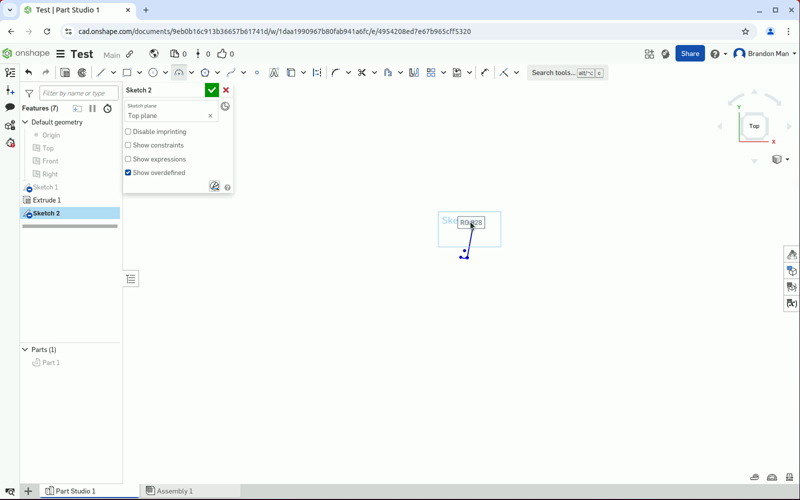
key(l)
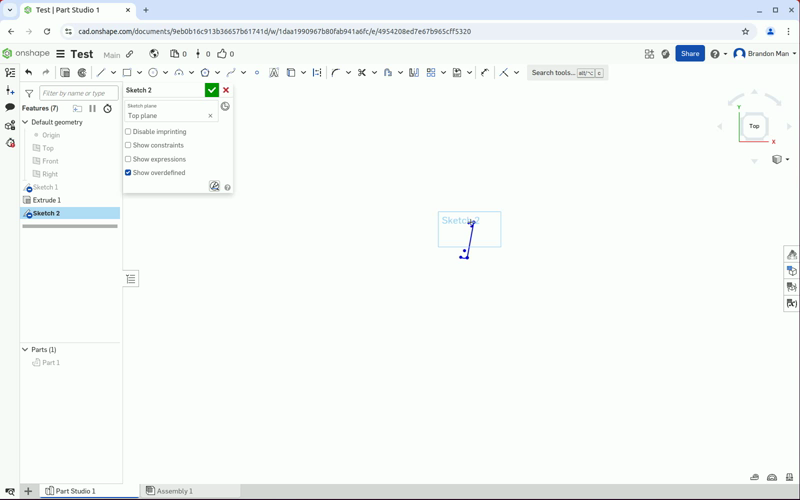
mouse_move(468, 222)
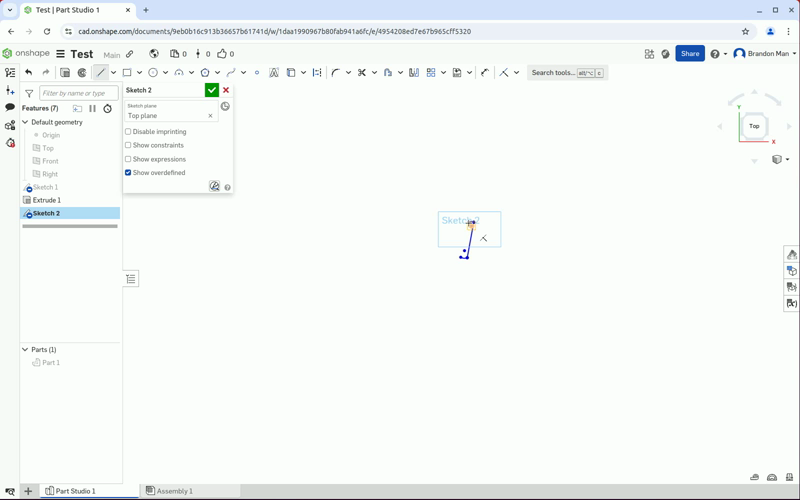
scroll(6)
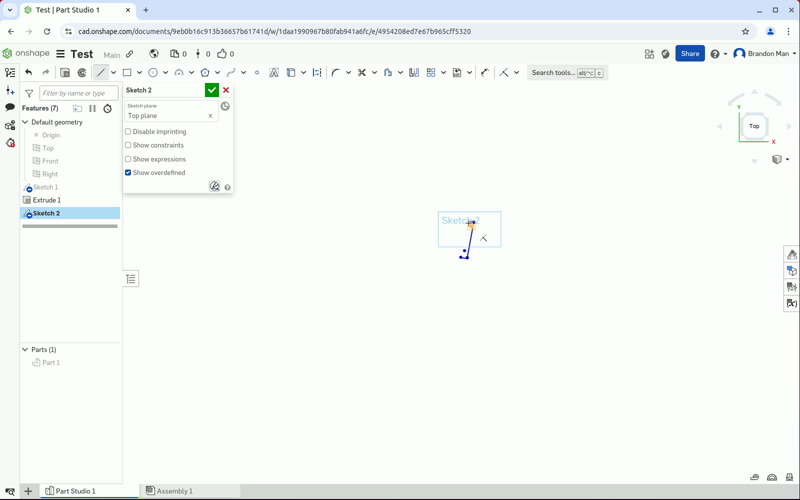
scroll(6)
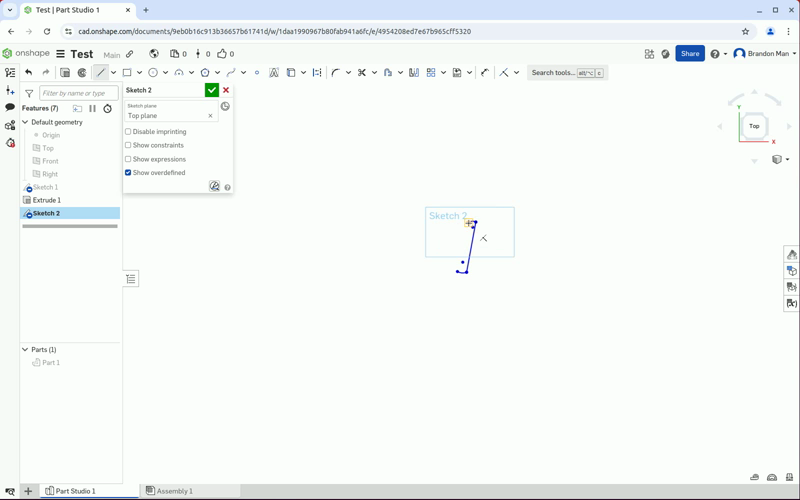
scroll(6)
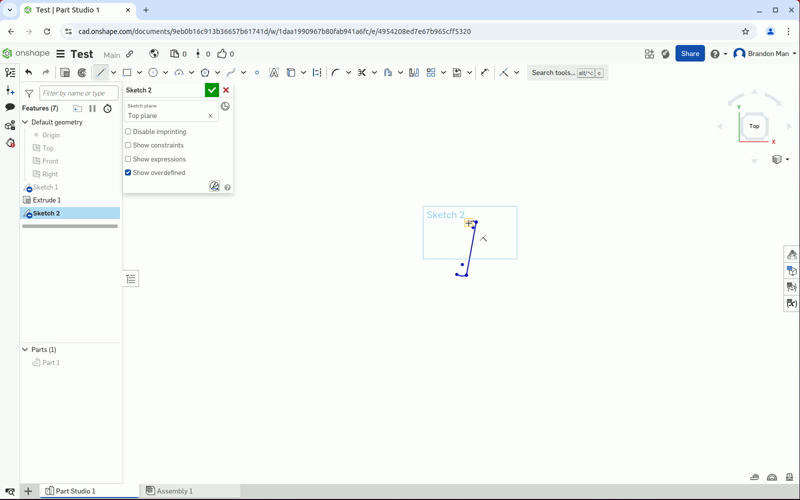
scroll(6)
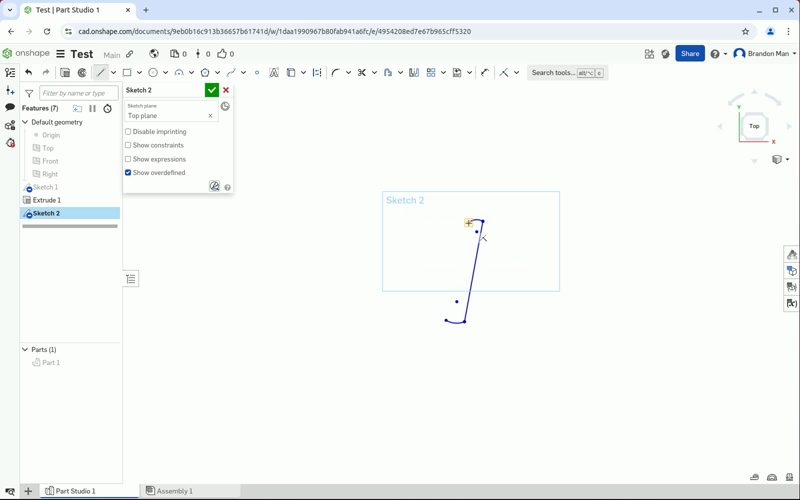
scroll(6)
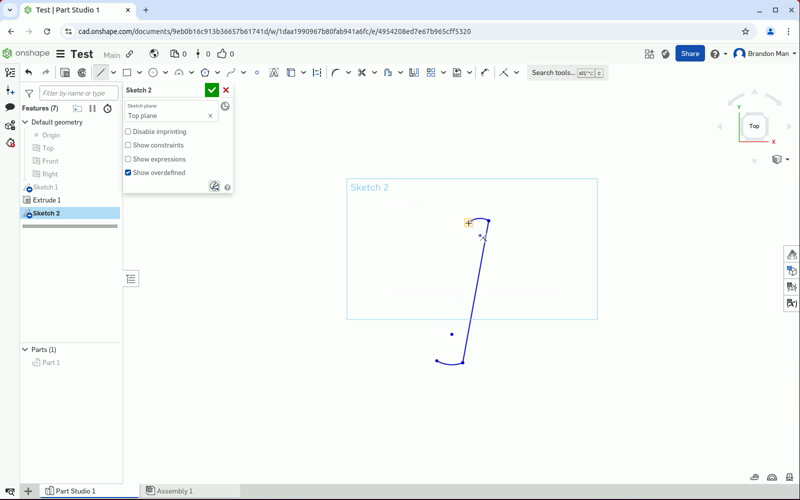
scroll(6)
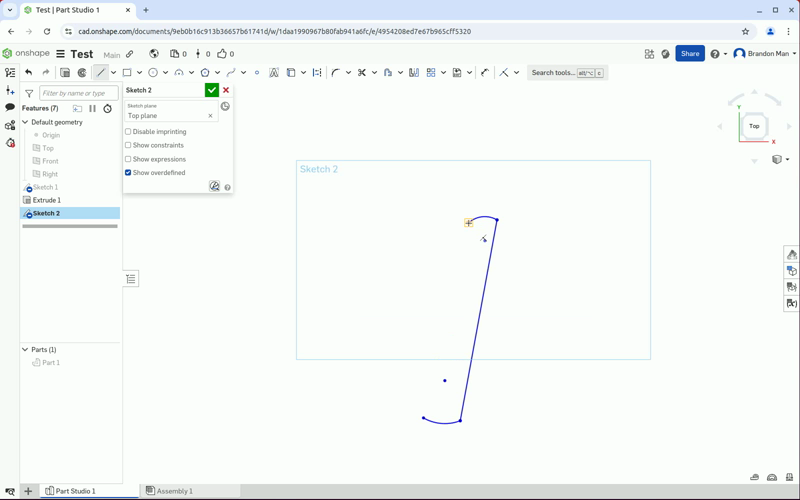
scroll(6)
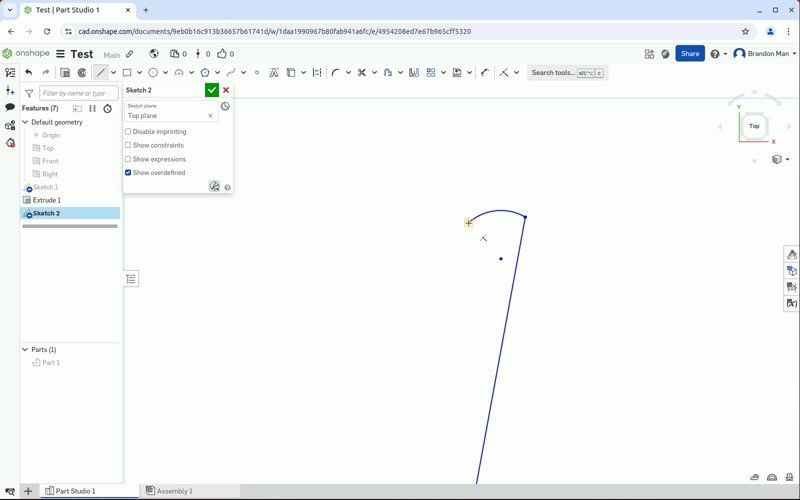
click(468, 222)
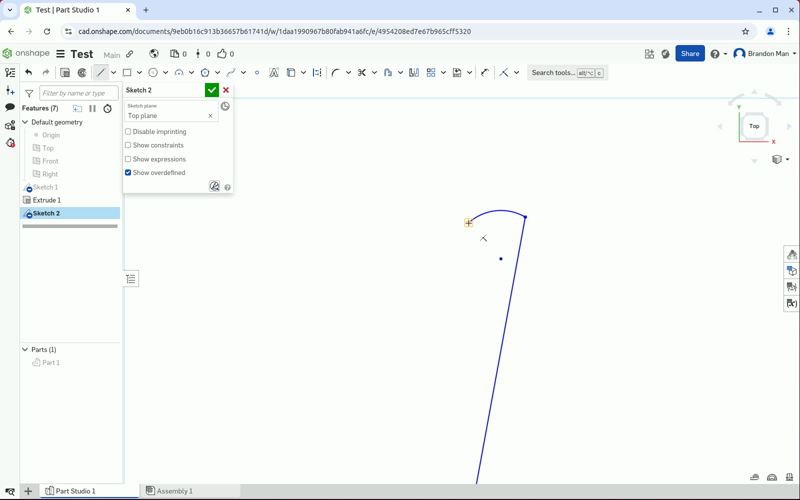
scroll(-6)
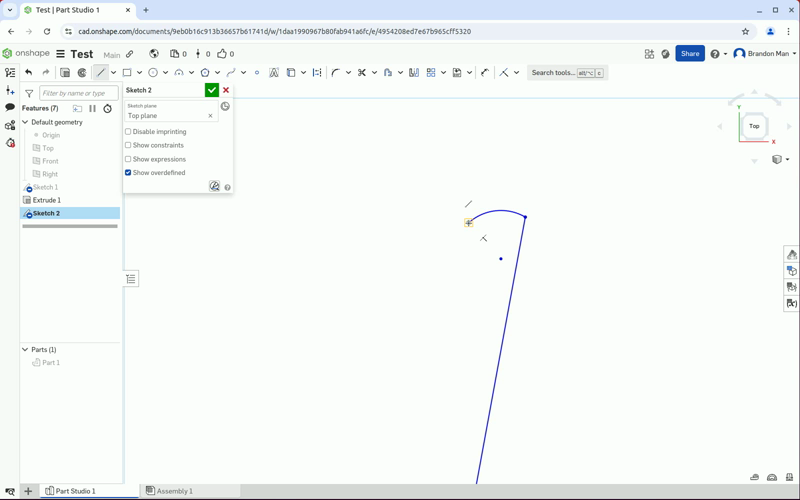
scroll(-6)
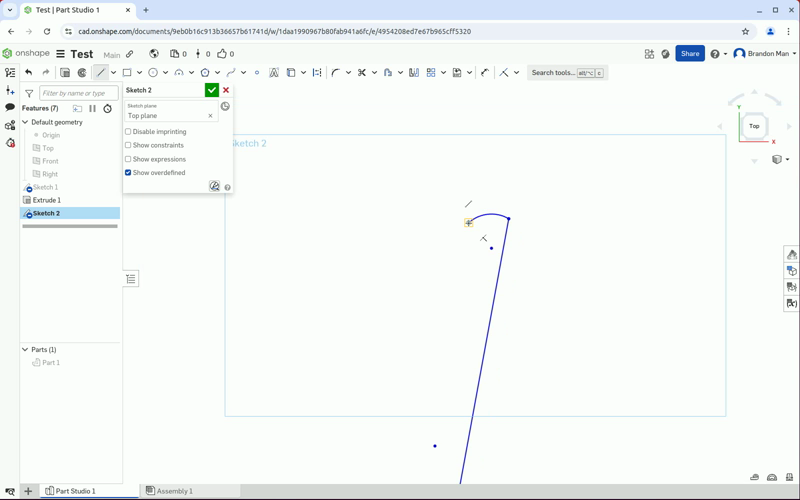
scroll(-6)
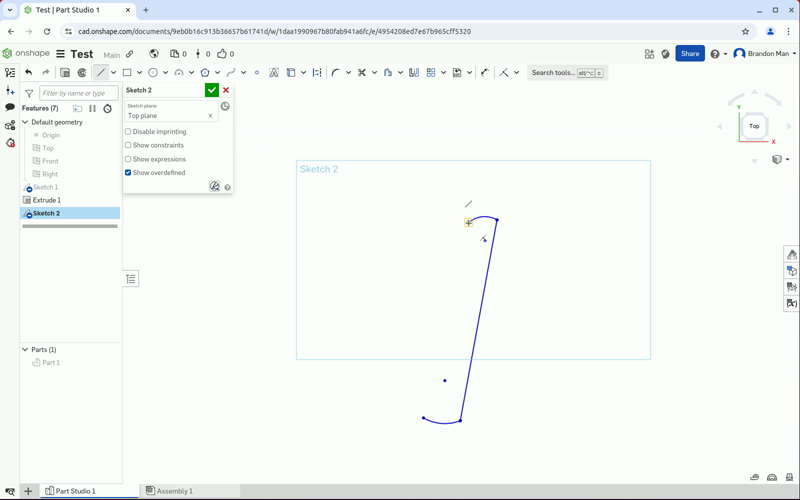
scroll(-6)
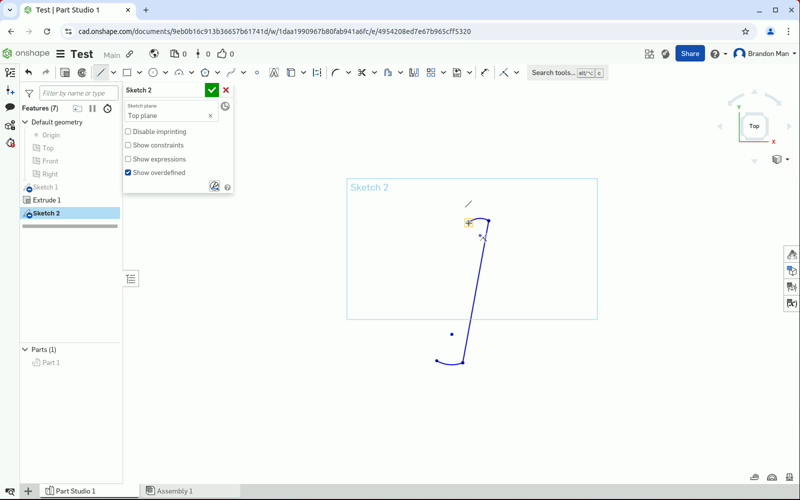
scroll(-6)
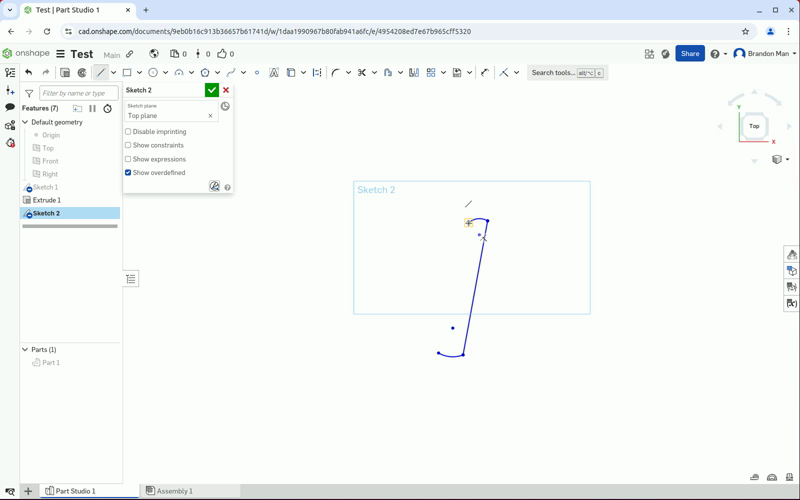
scroll(-6)
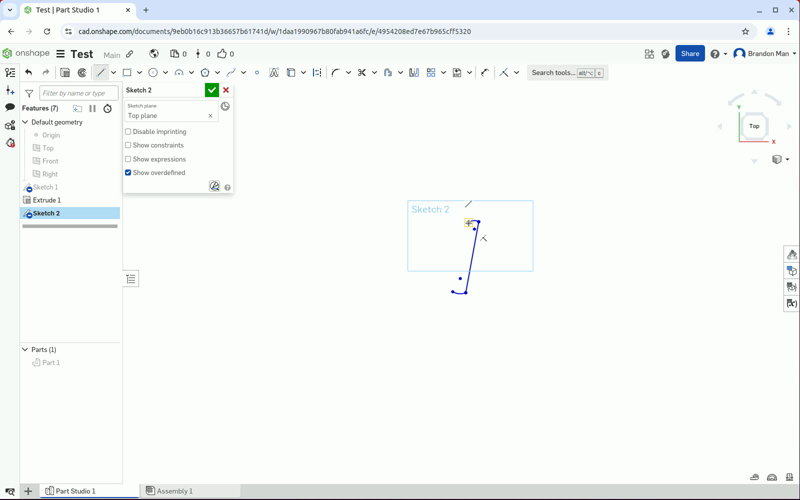
scroll(-6)
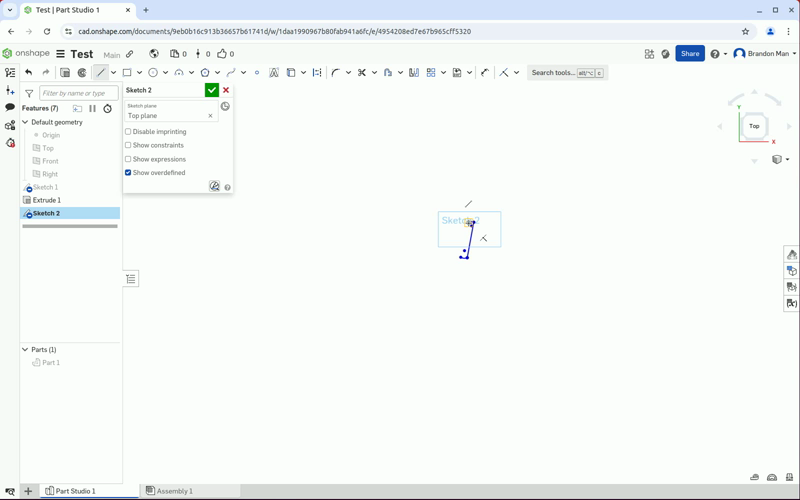
key_down(shift)
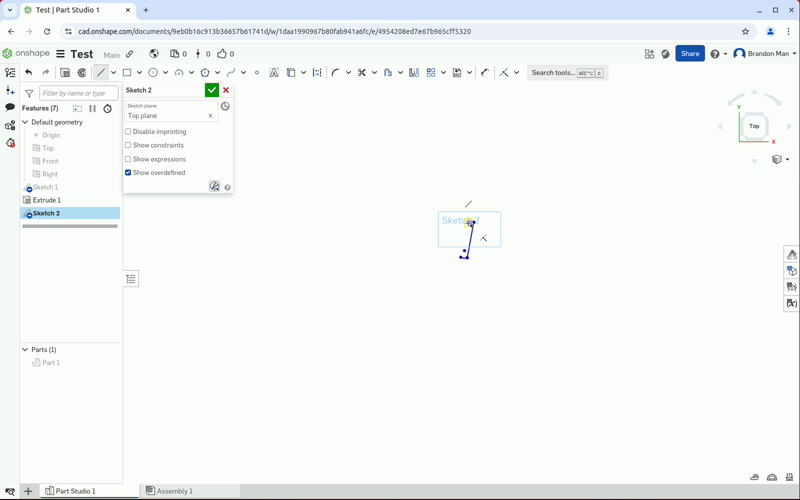
mouse_move(498, 222)
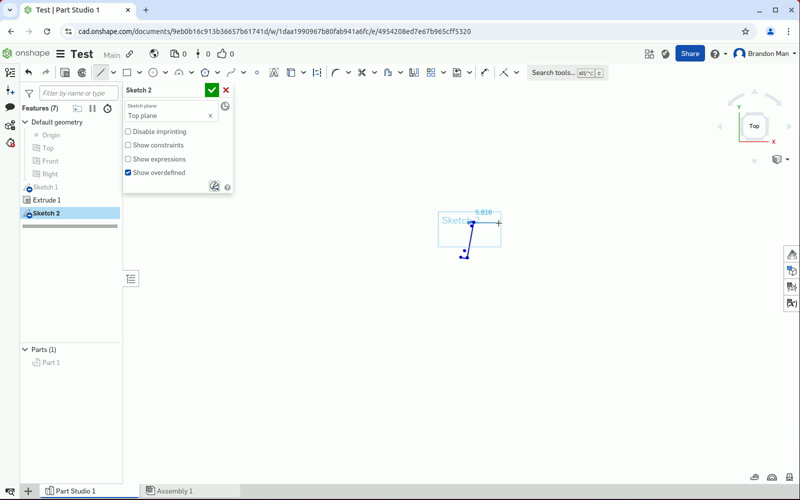
mouse_move(466, 226)
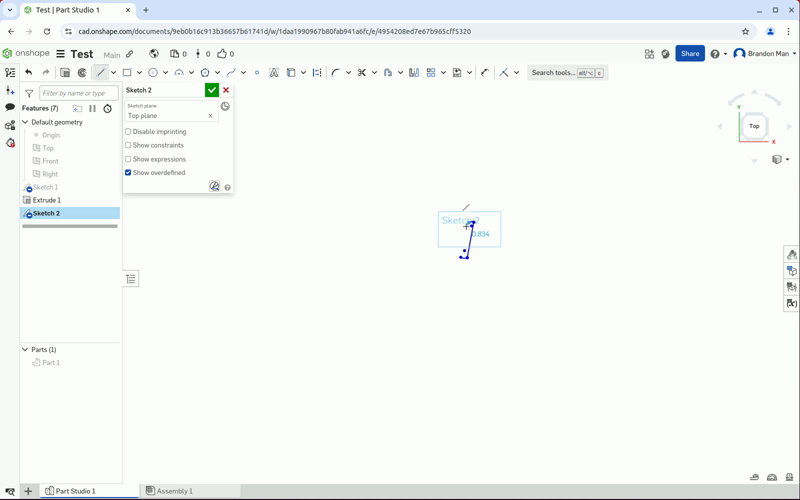
scroll(6)
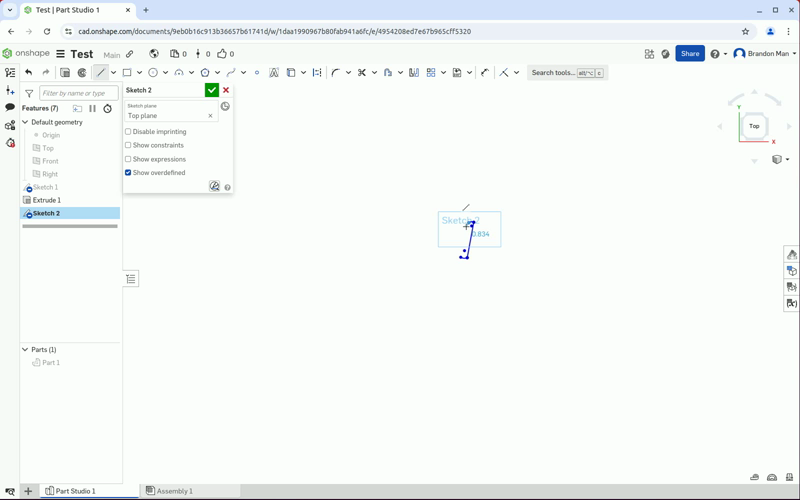
scroll(6)
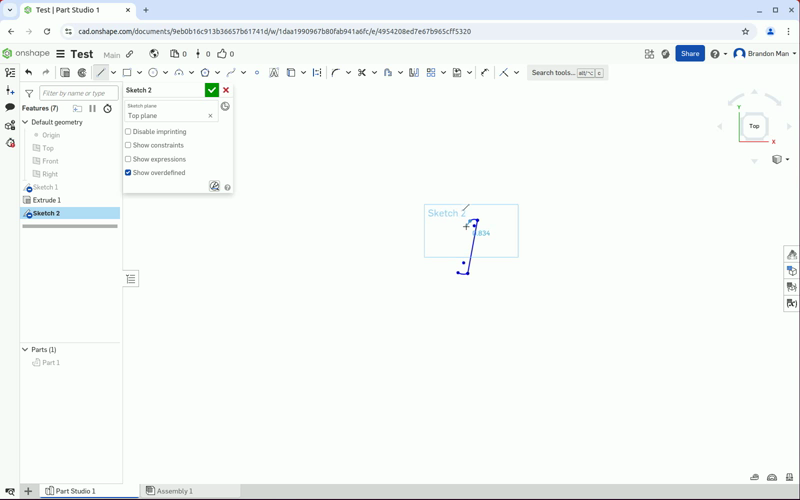
scroll(6)
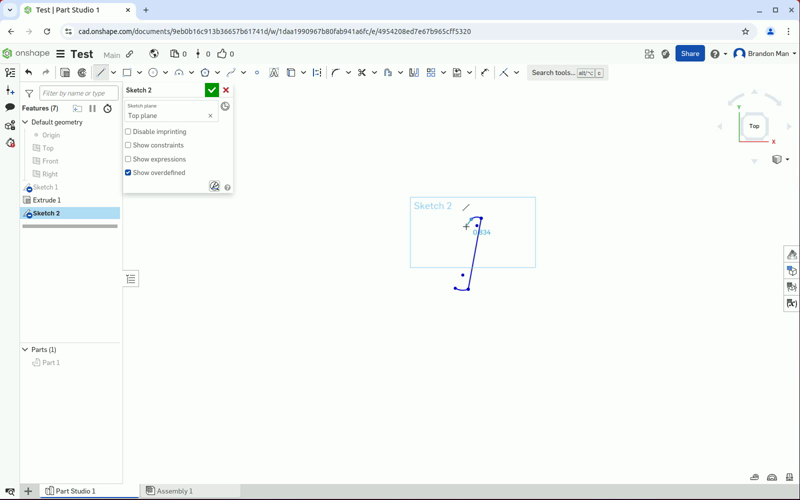
scroll(6)
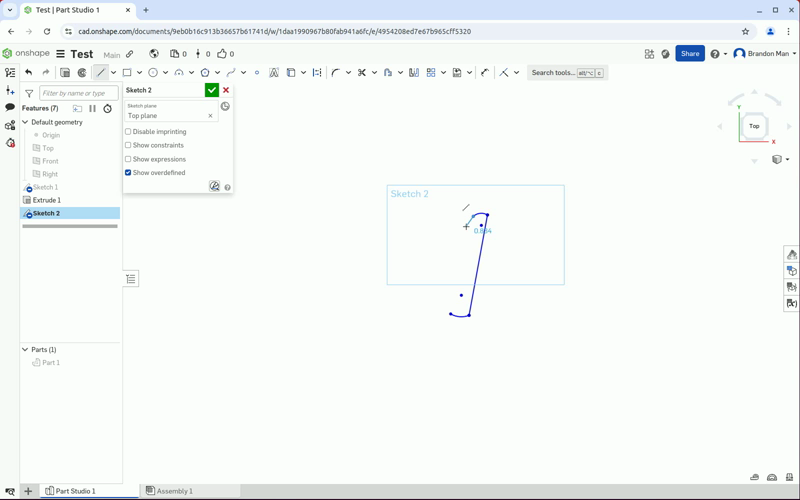
scroll(6)
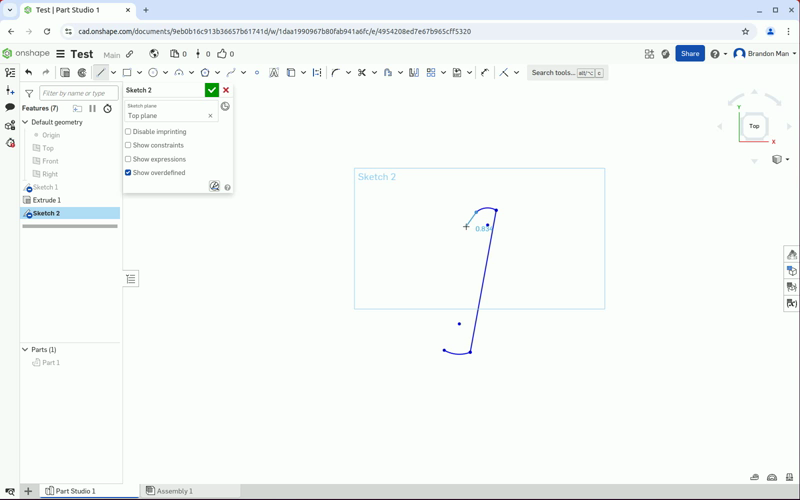
scroll(6)
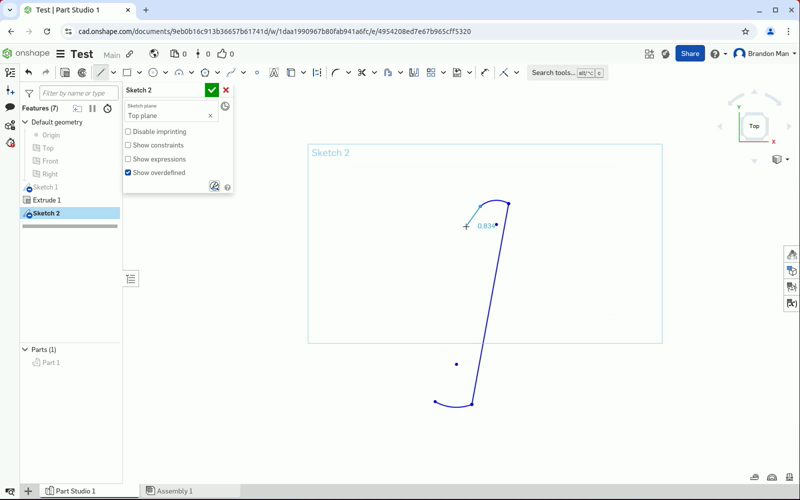
scroll(6)
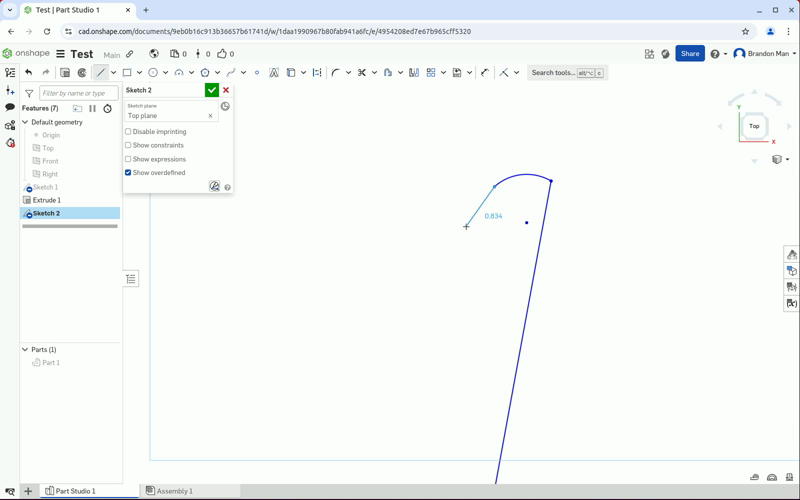
click(466, 226)
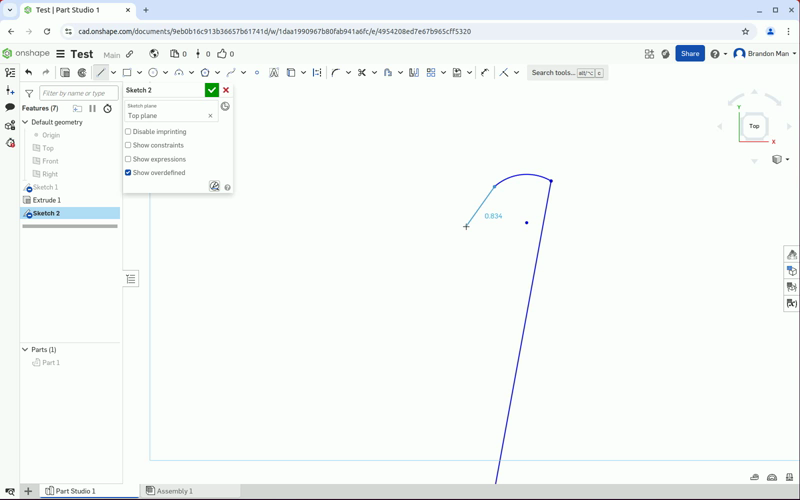
scroll(-6)
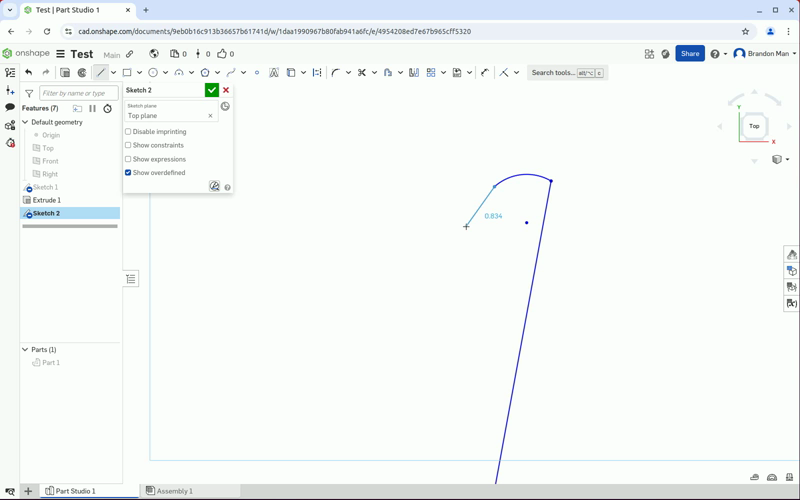
scroll(-6)
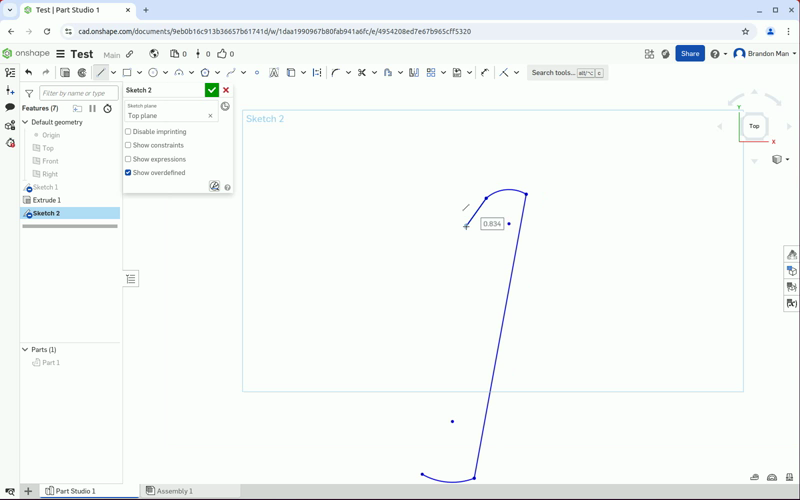
scroll(-6)
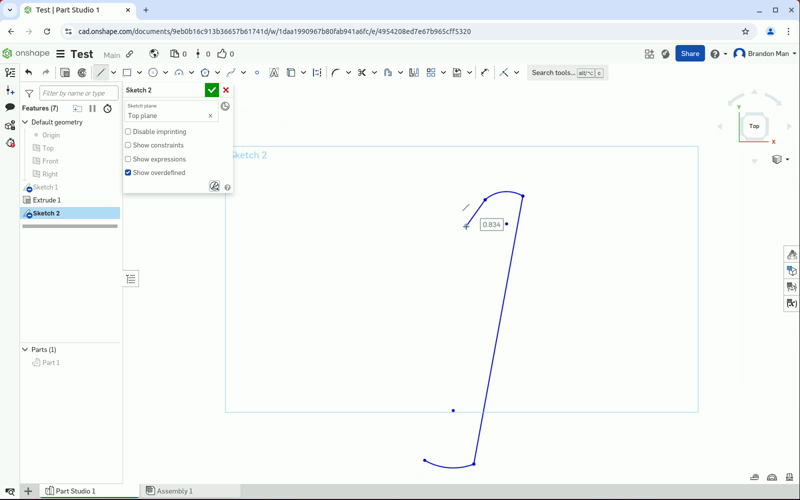
scroll(-6)
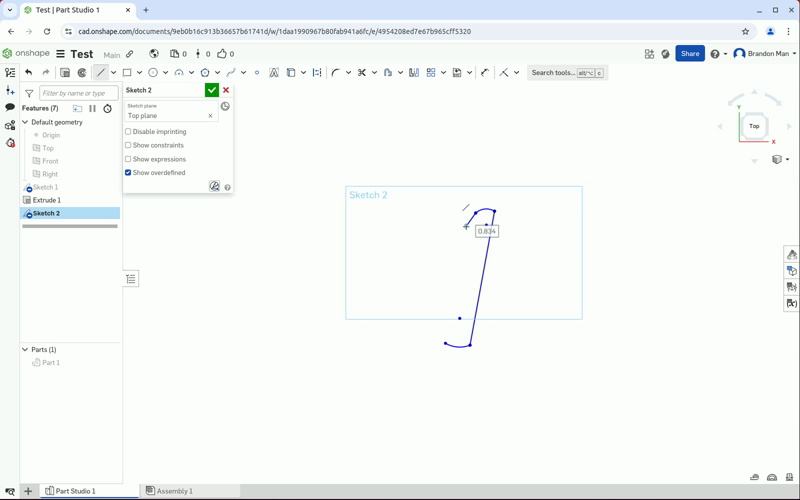
scroll(-6)
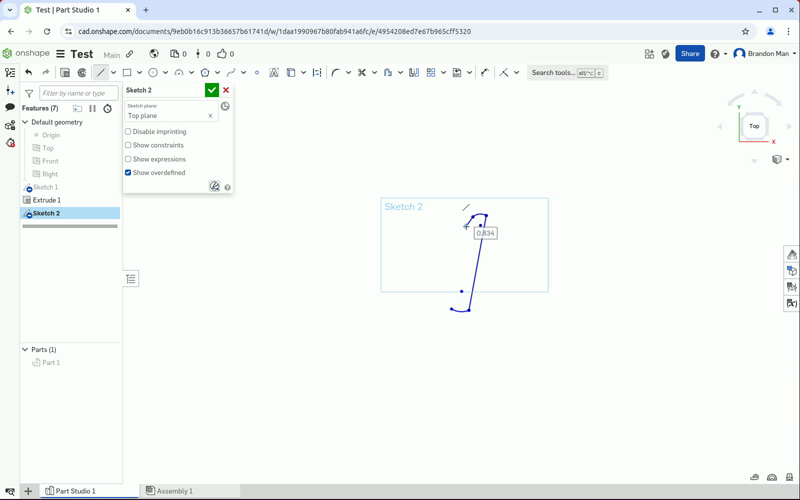
scroll(-6)
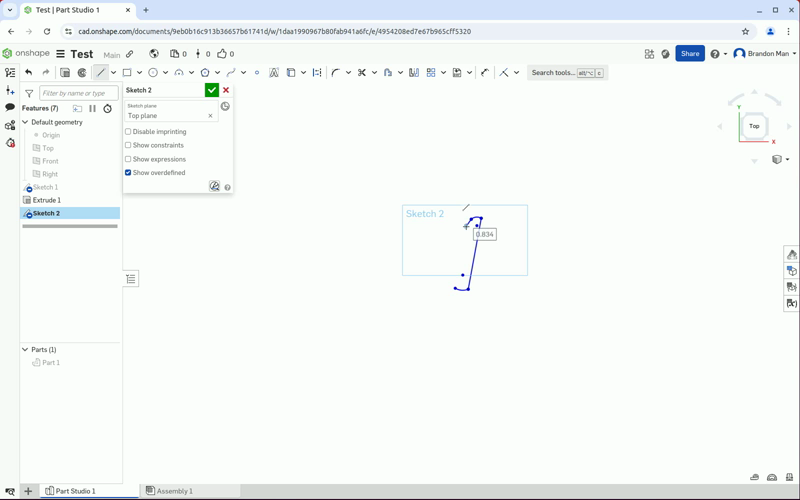
scroll(-6)
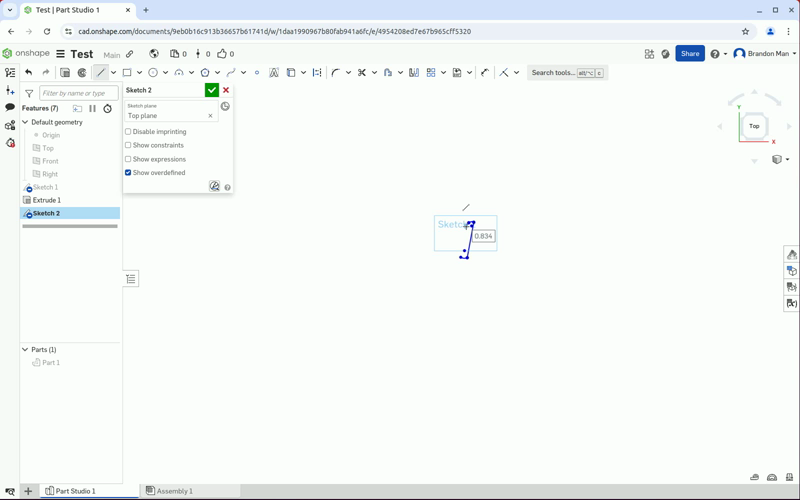
key_up(shift)
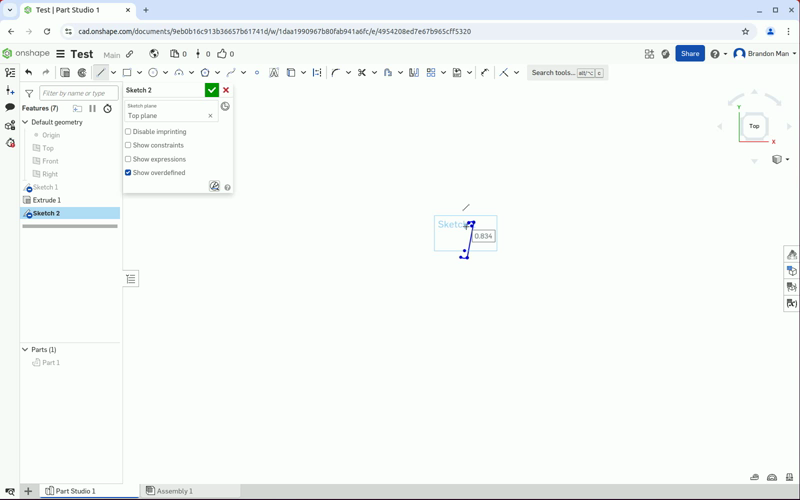
key_down(shift)
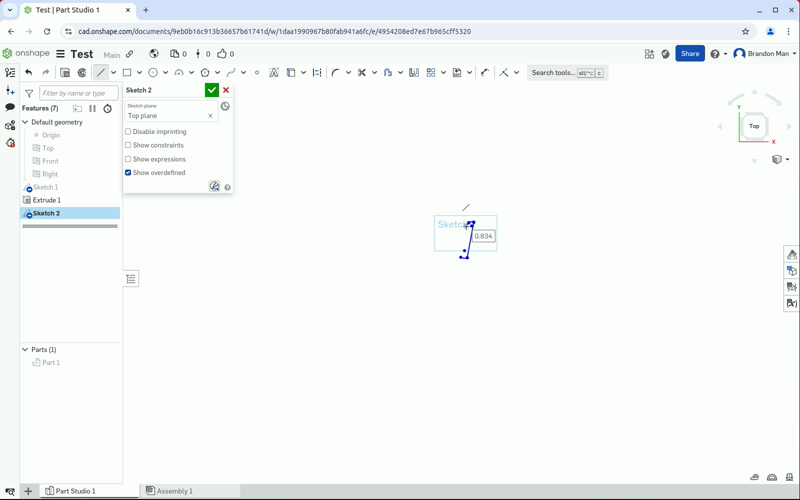
mouse_move(496, 226)
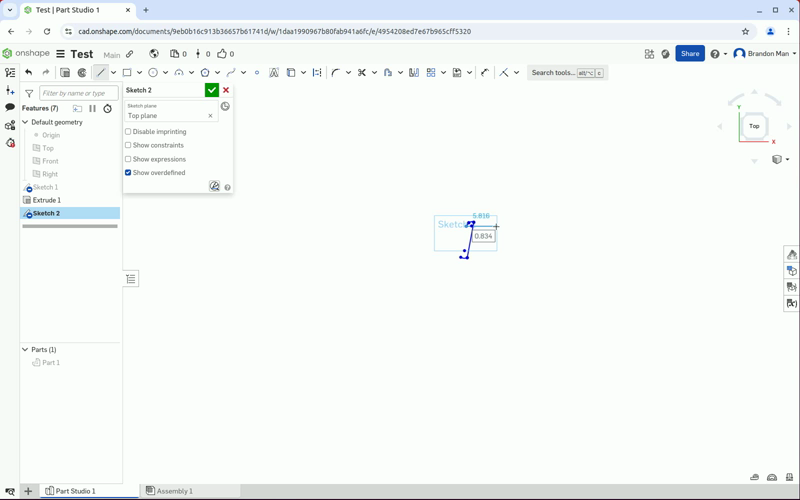
mouse_move(465, 230)
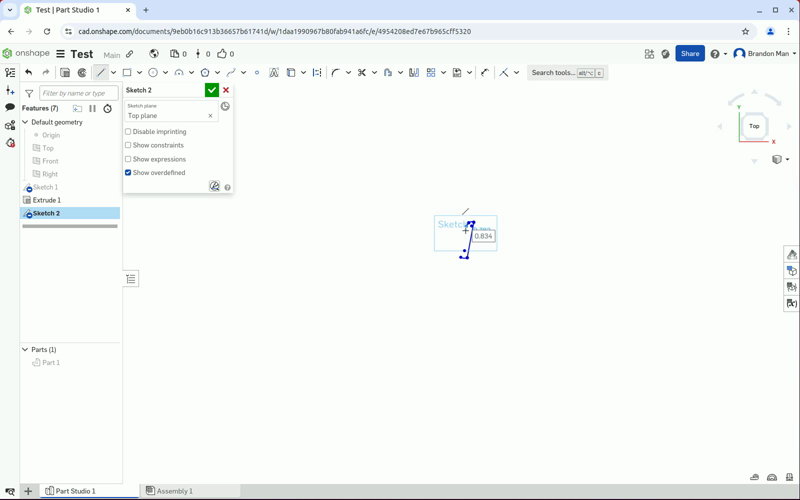
scroll(6)
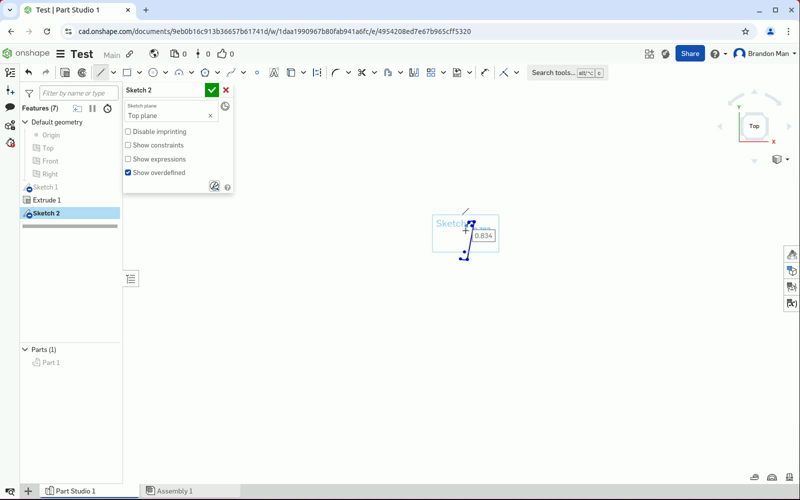
scroll(6)
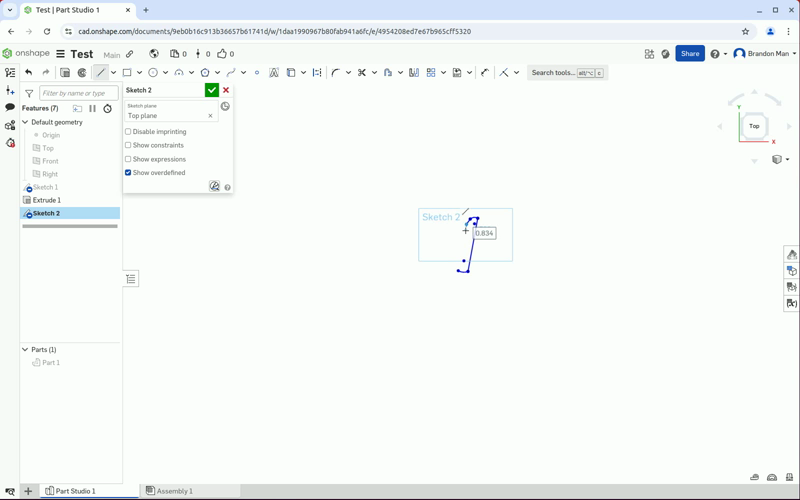
scroll(6)
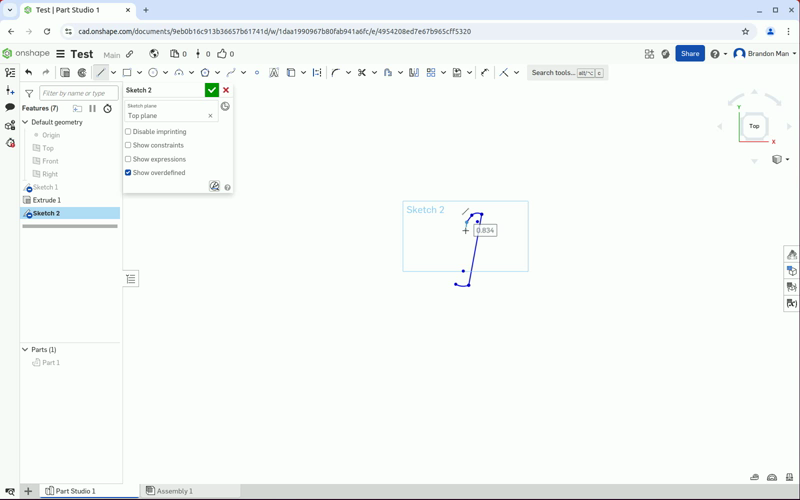
scroll(6)
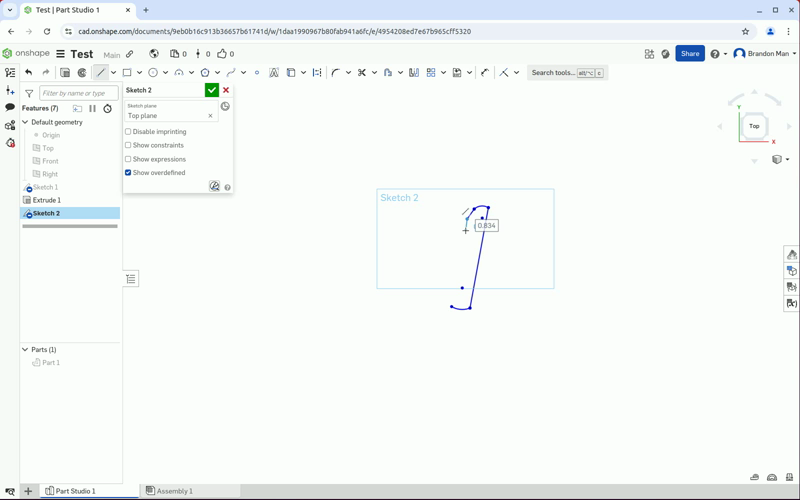
scroll(6)
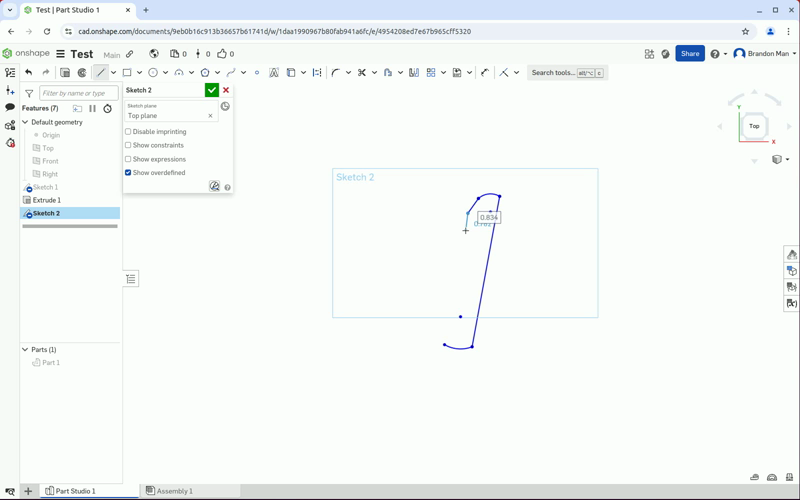
scroll(6)
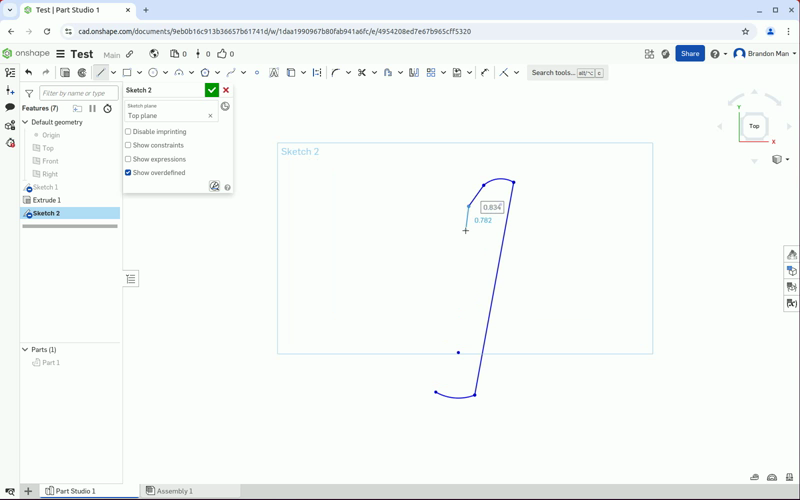
scroll(6)
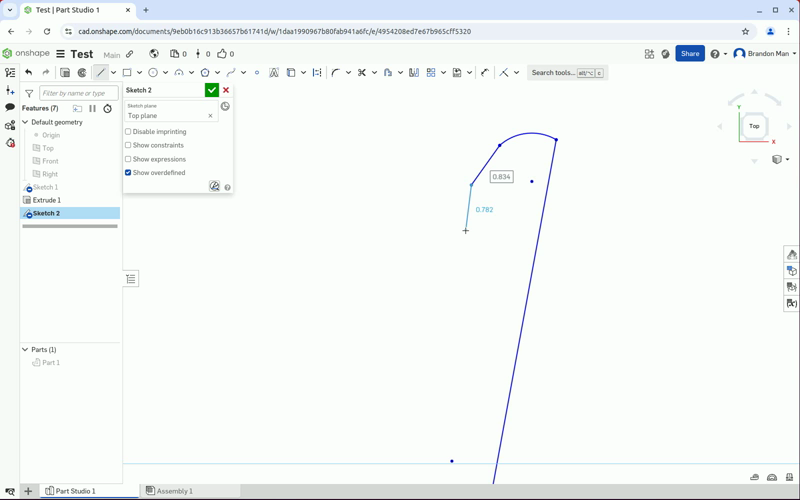
click(465, 230)
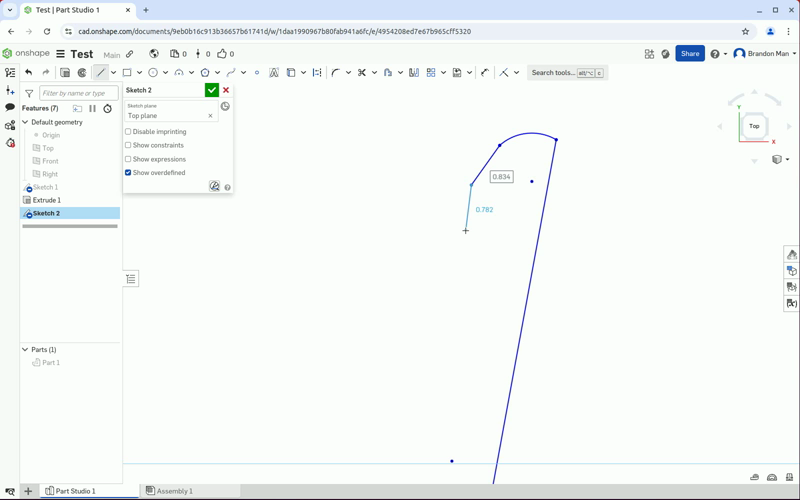
scroll(-6)
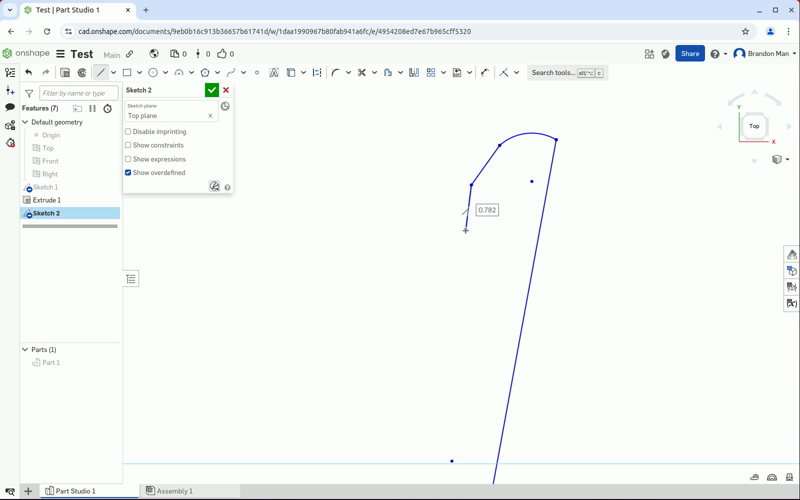
scroll(-6)
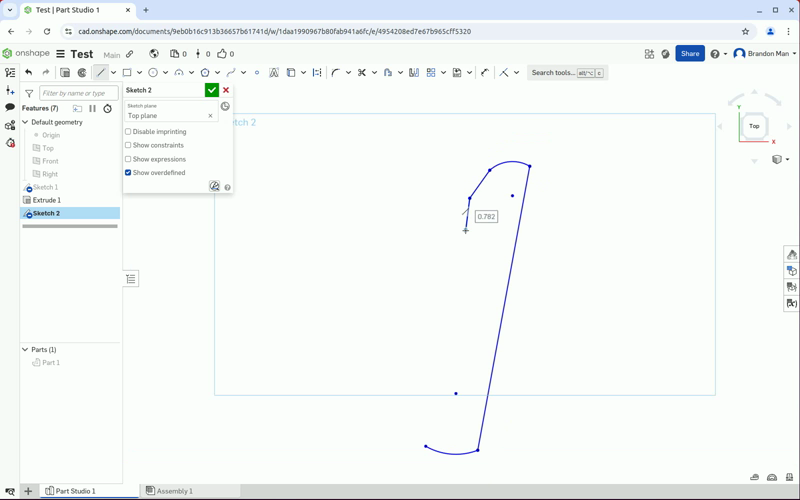
scroll(-6)
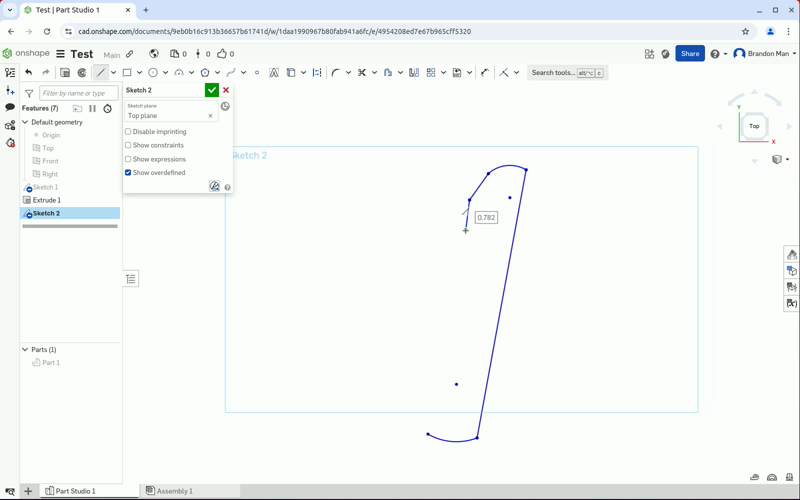
scroll(-6)
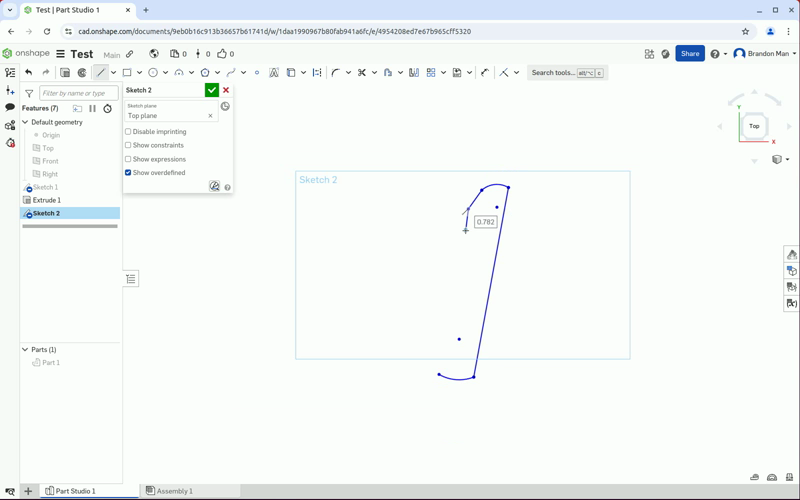
scroll(-6)
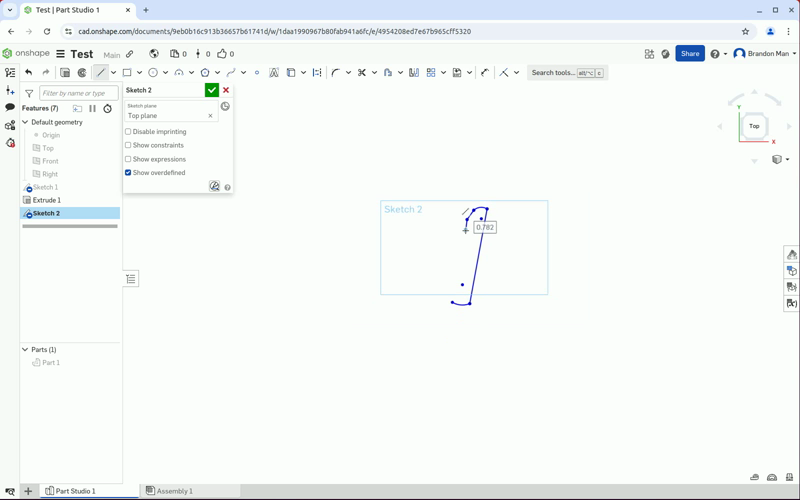
scroll(-6)
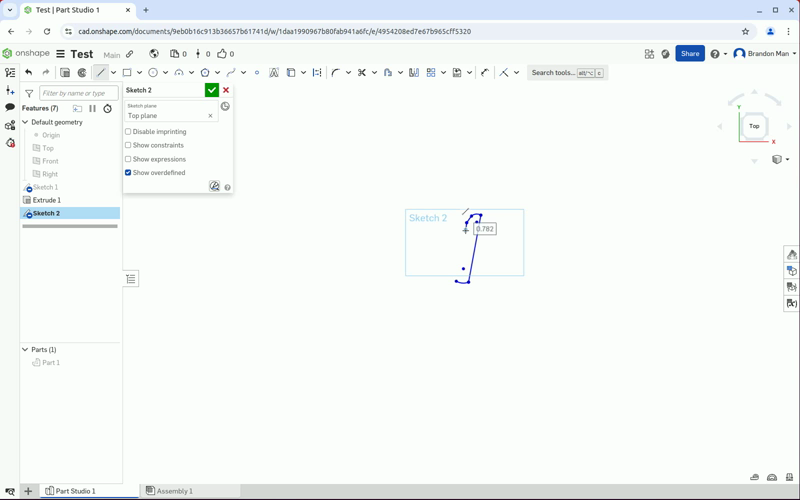
scroll(-6)
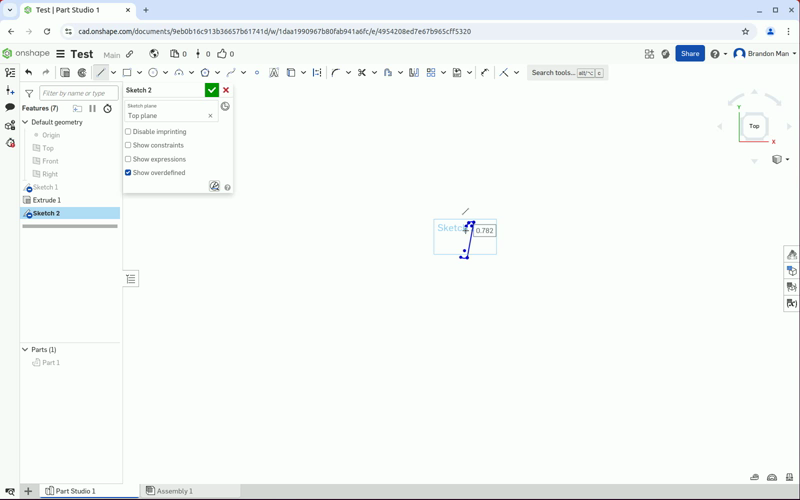
key_up(shift)
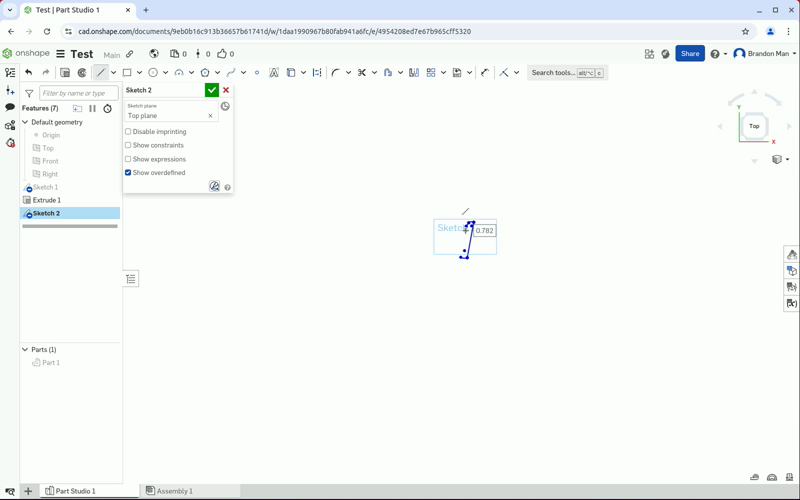
key_down(shift)
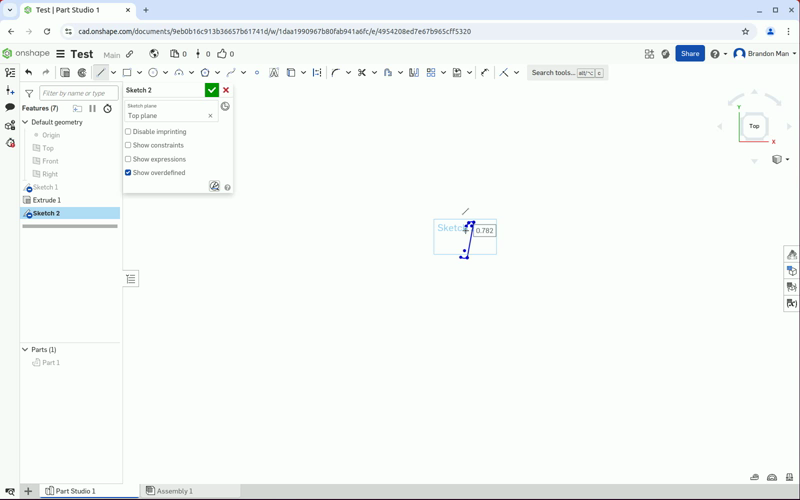
mouse_move(495, 230)
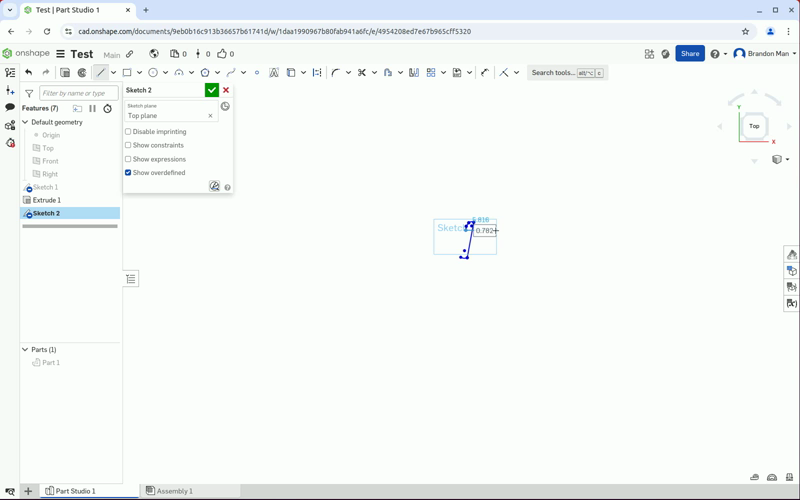
mouse_move(466, 233)
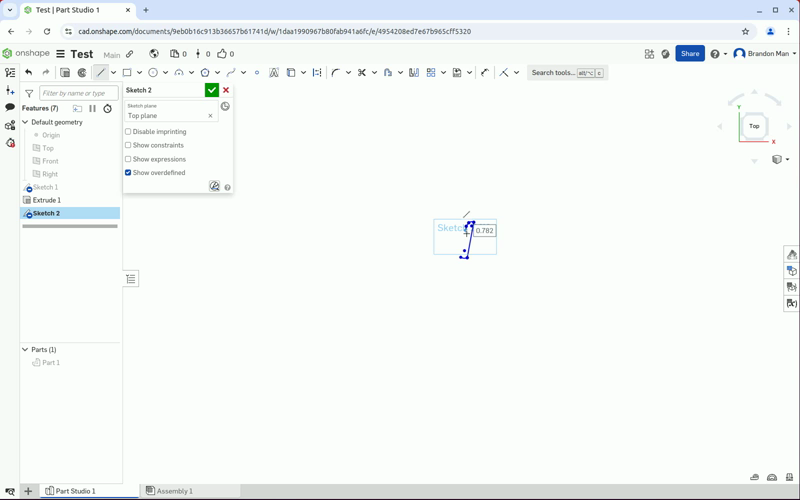
scroll(6)
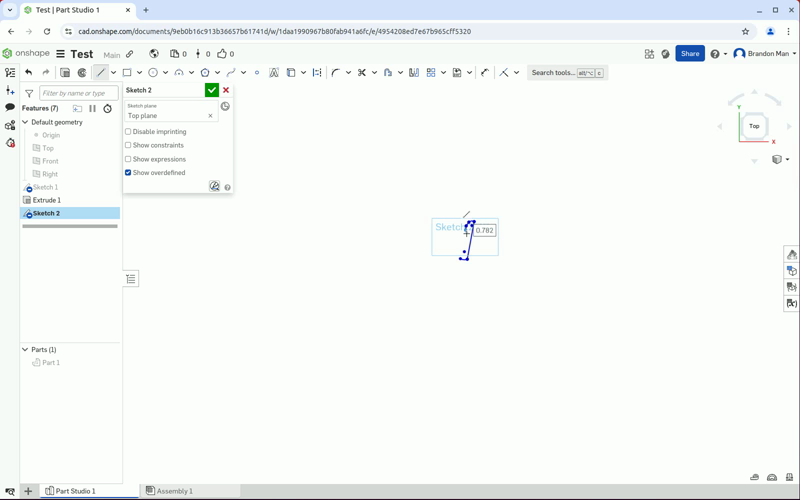
scroll(6)
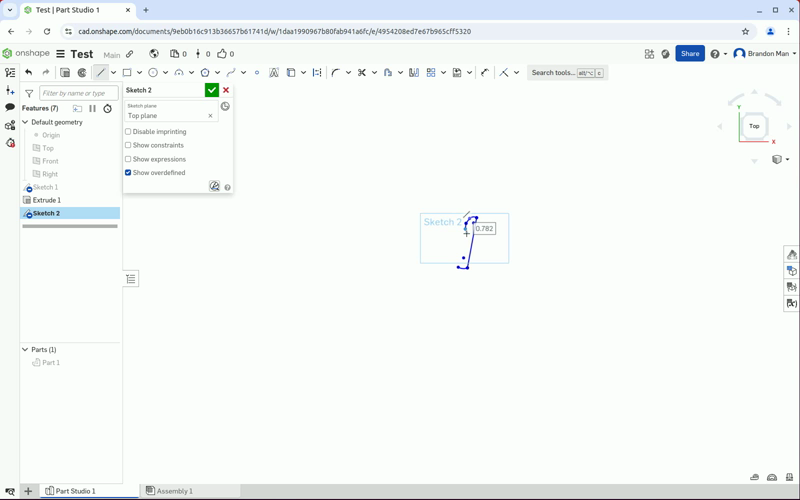
scroll(6)
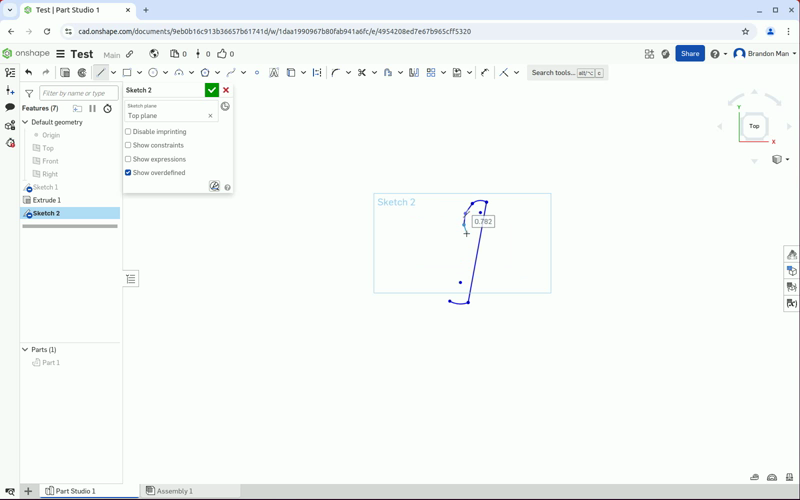
scroll(6)
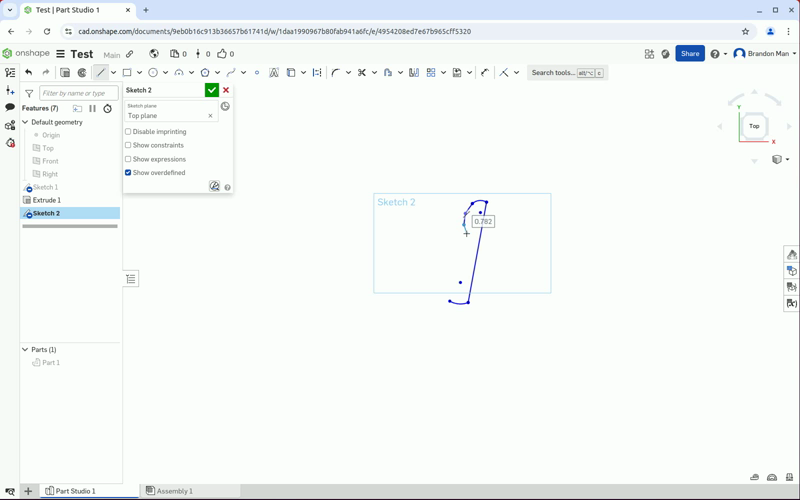
scroll(6)
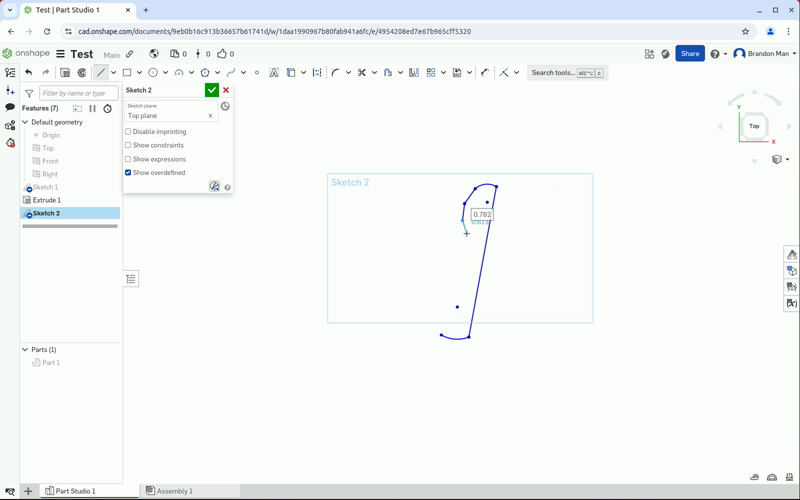
scroll(6)
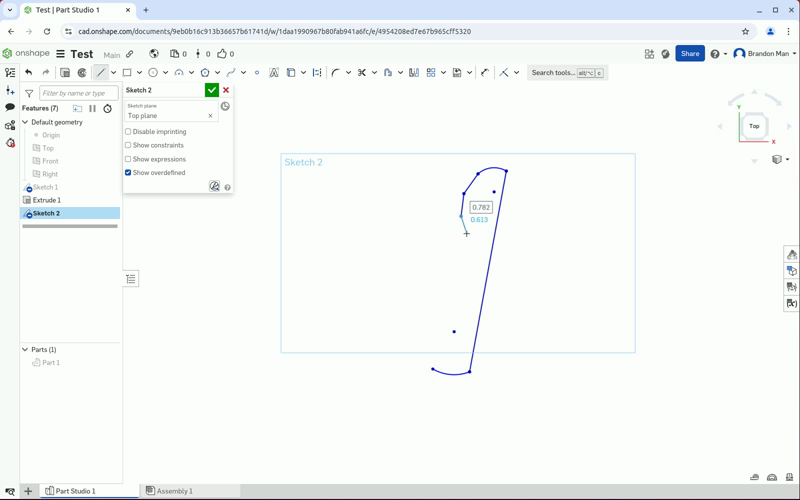
scroll(6)
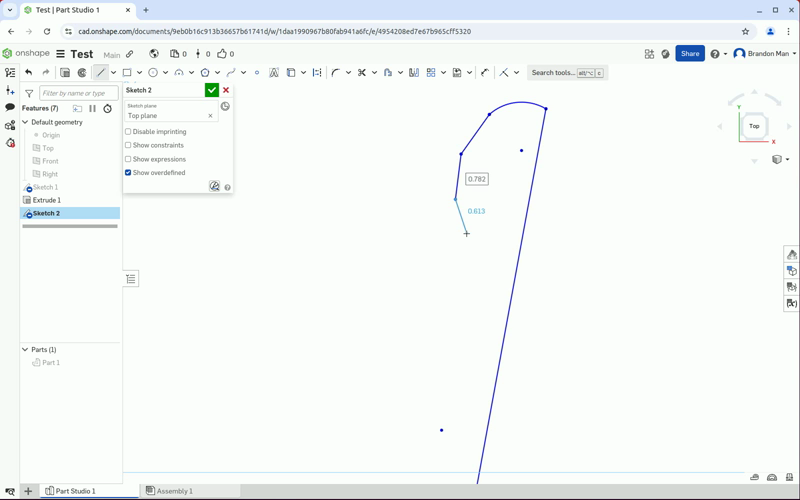
click(466, 233)
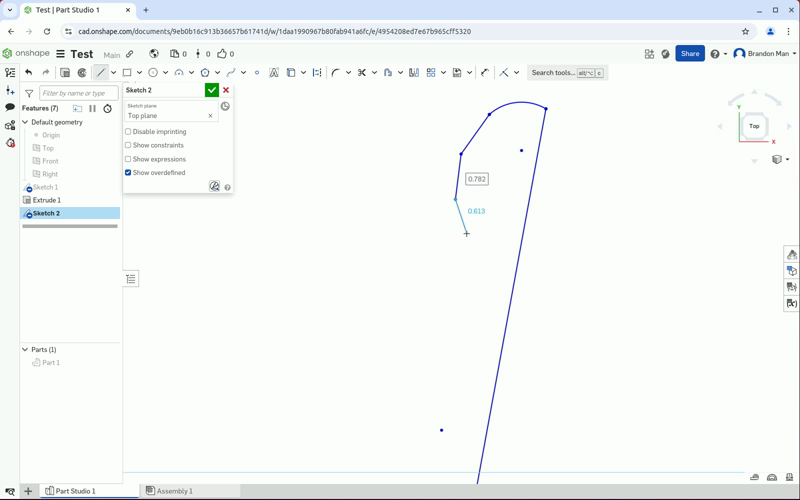
scroll(-6)
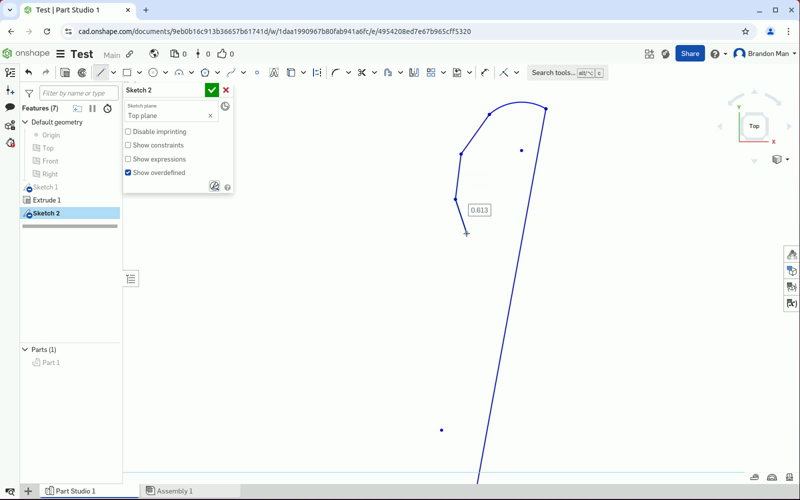
scroll(-6)
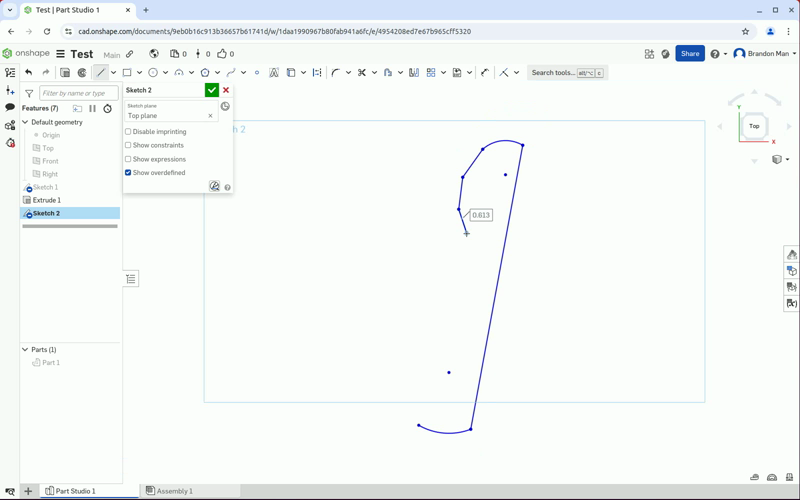
scroll(-6)
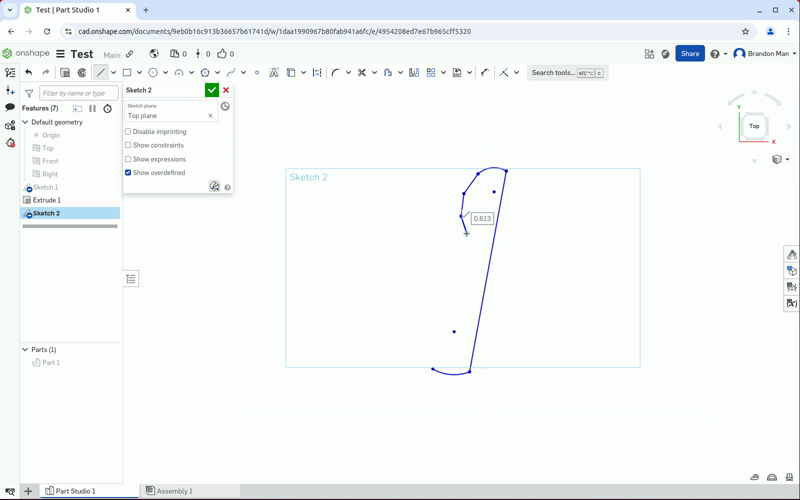
scroll(-6)
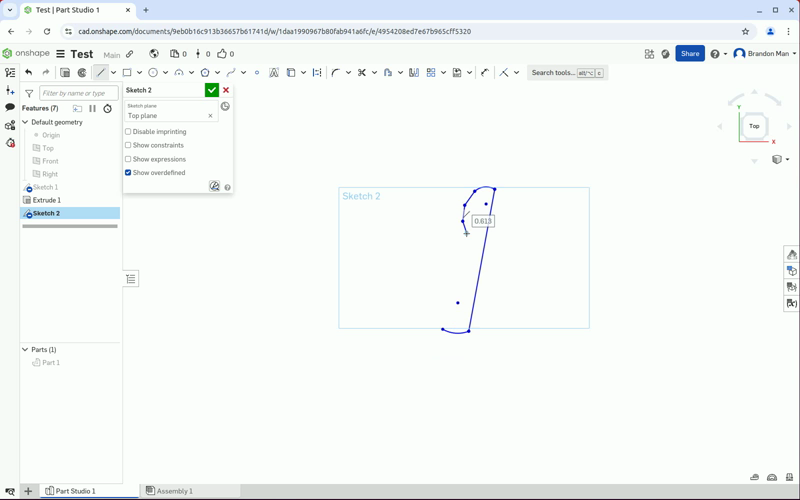
scroll(-6)
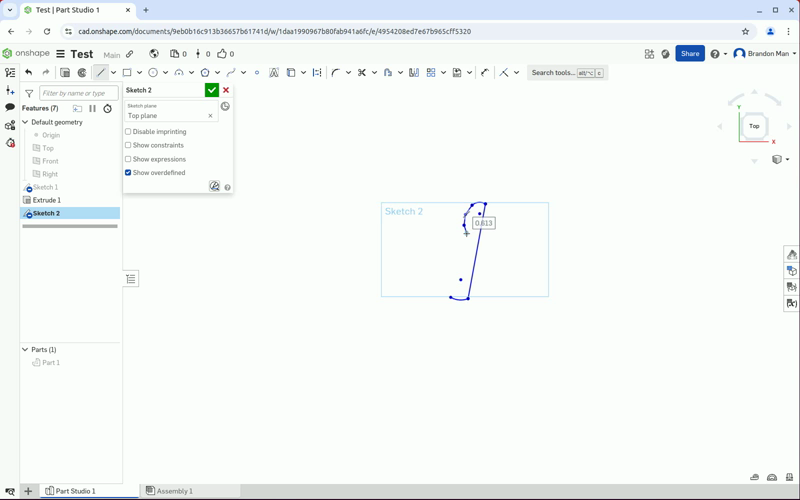
scroll(-6)
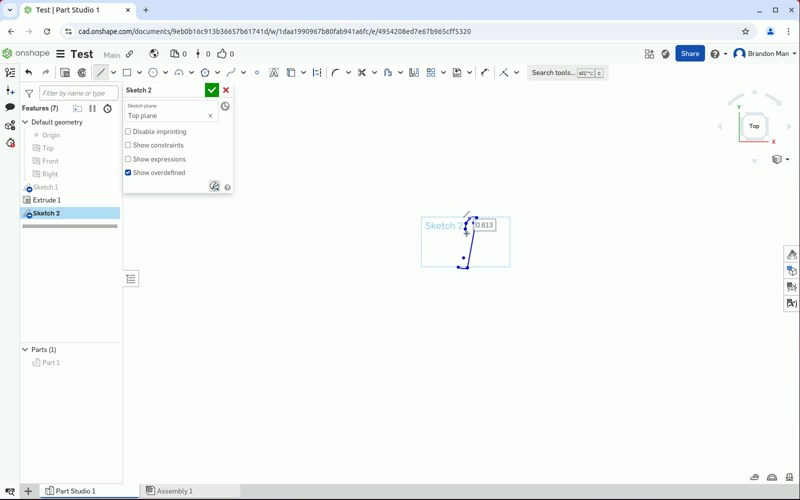
scroll(-6)
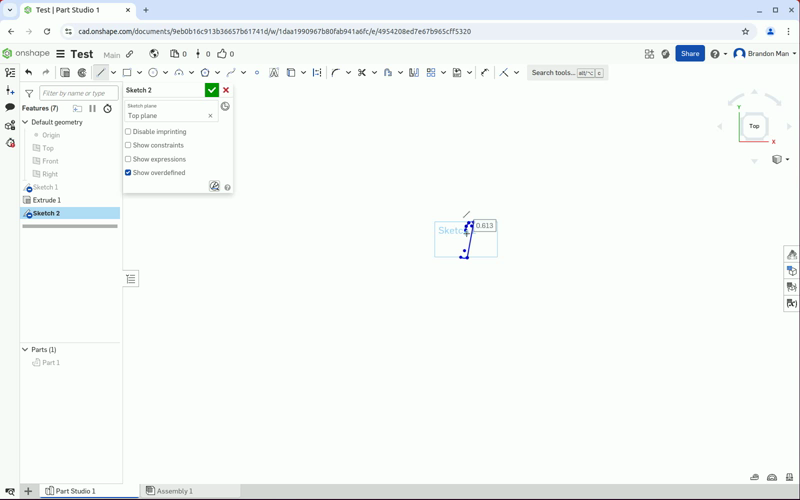
key_up(shift)
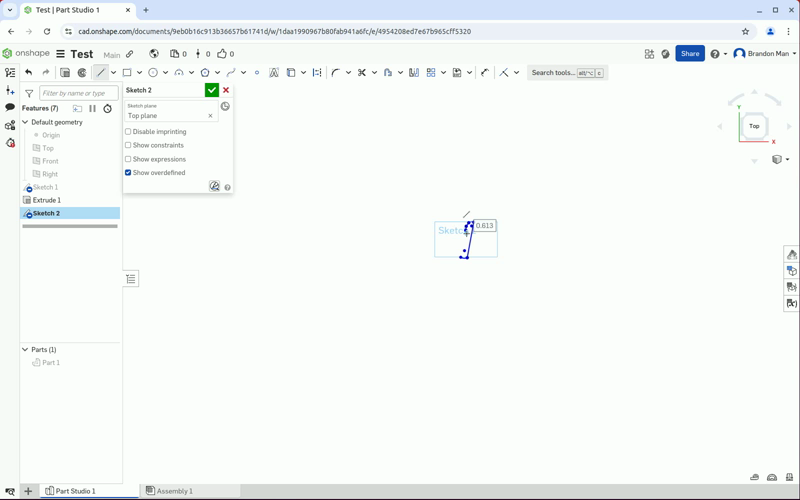
key_down(shift)
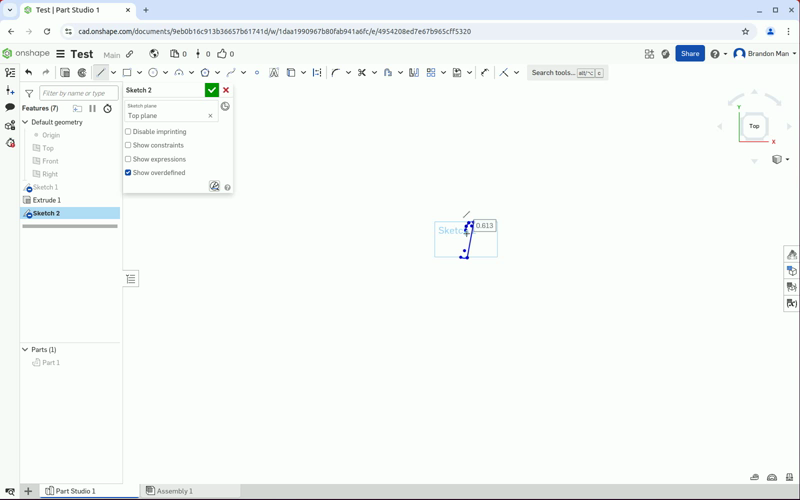
mouse_move(496, 233)
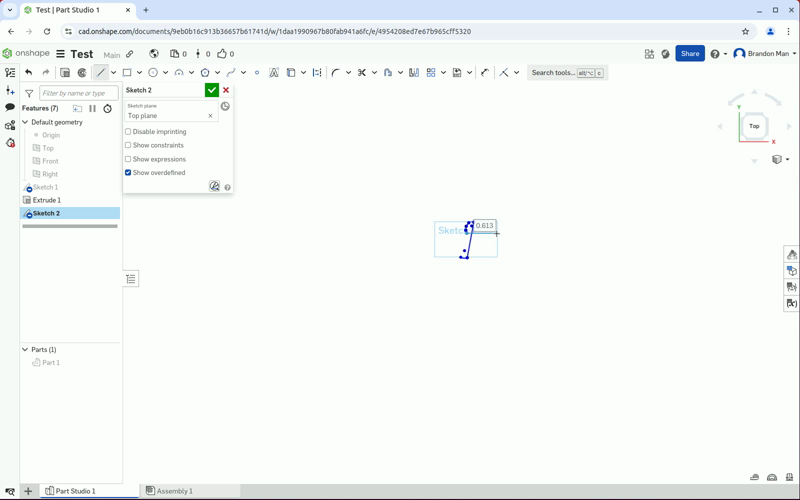
mouse_move(464, 236)
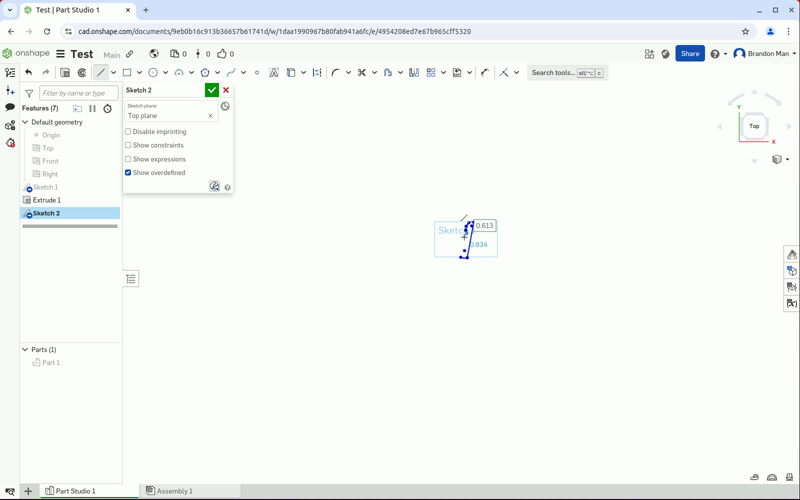
scroll(6)
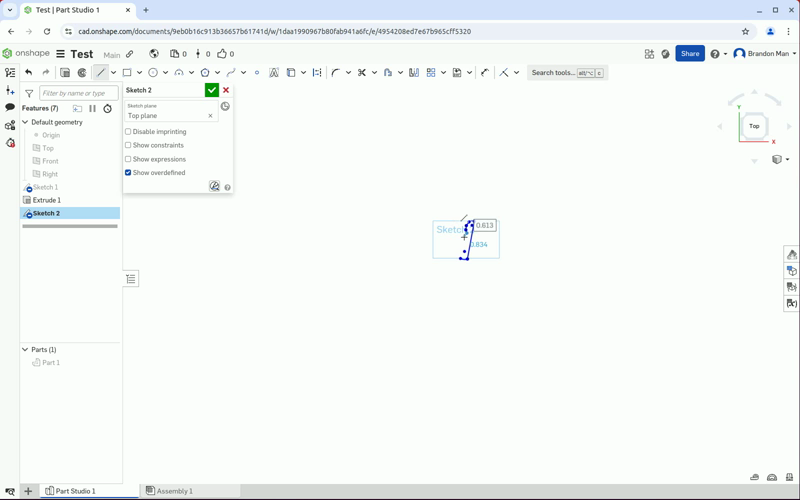
scroll(6)
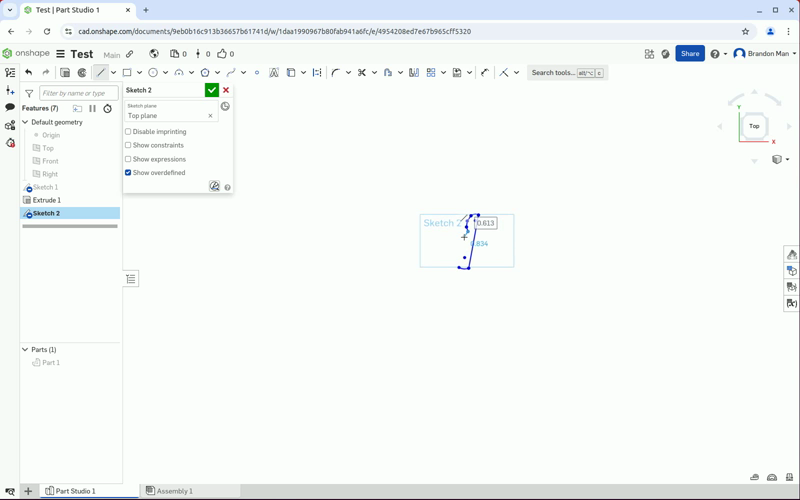
scroll(6)
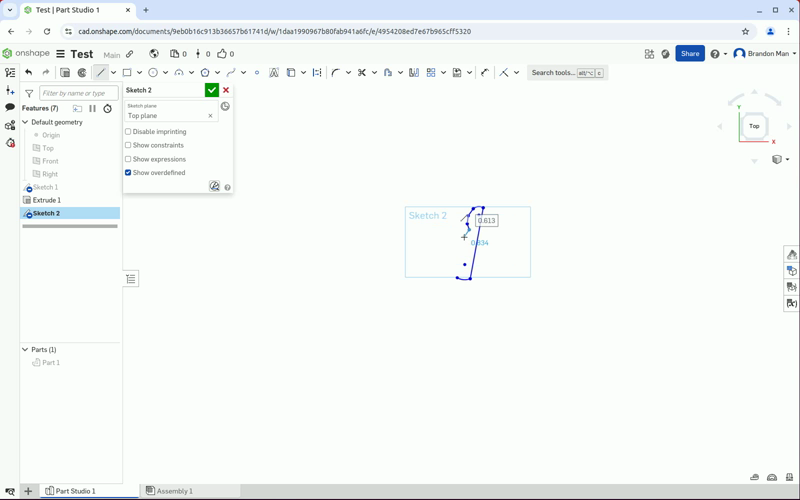
scroll(6)
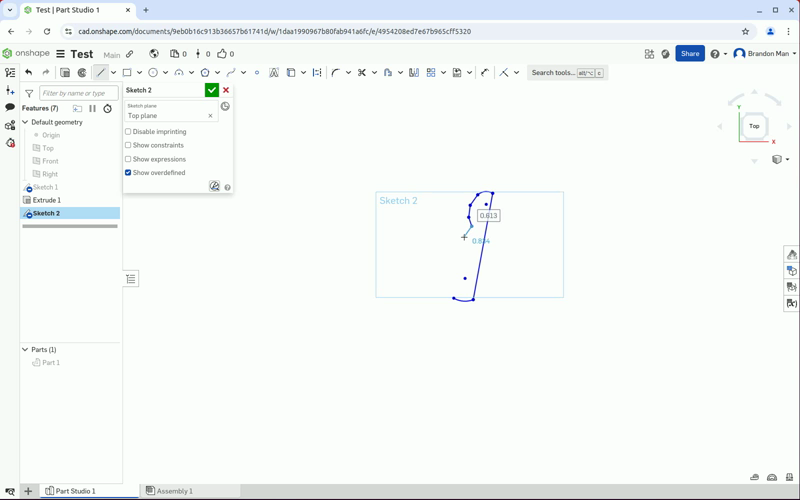
scroll(6)
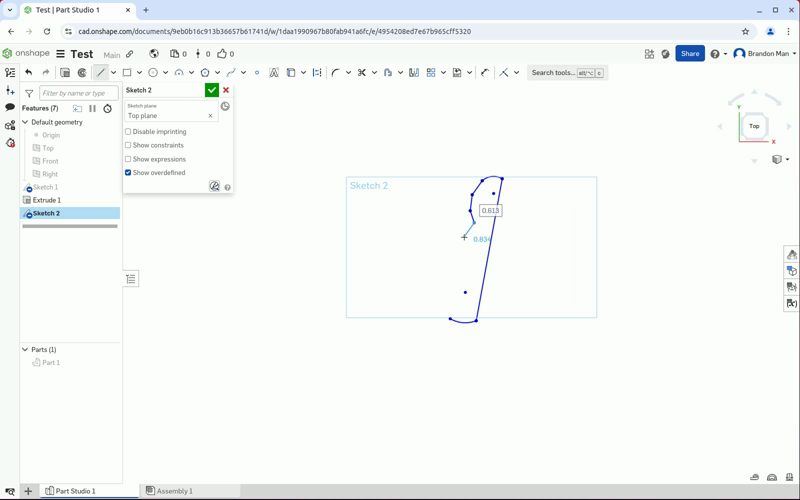
scroll(6)
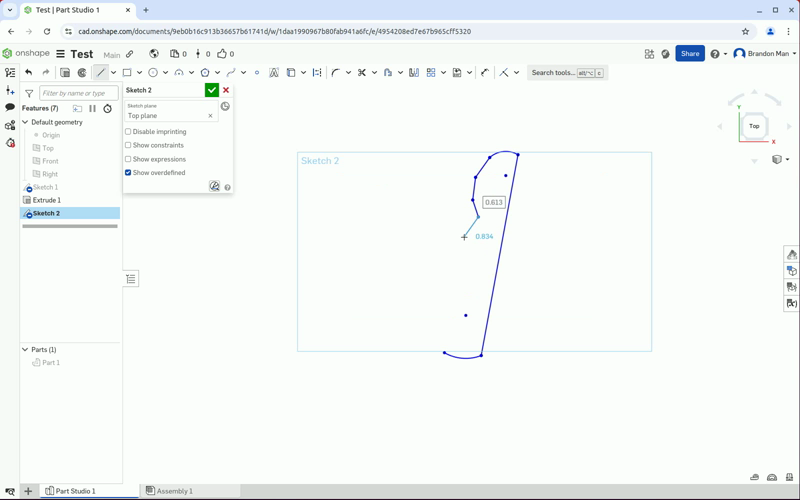
scroll(6)
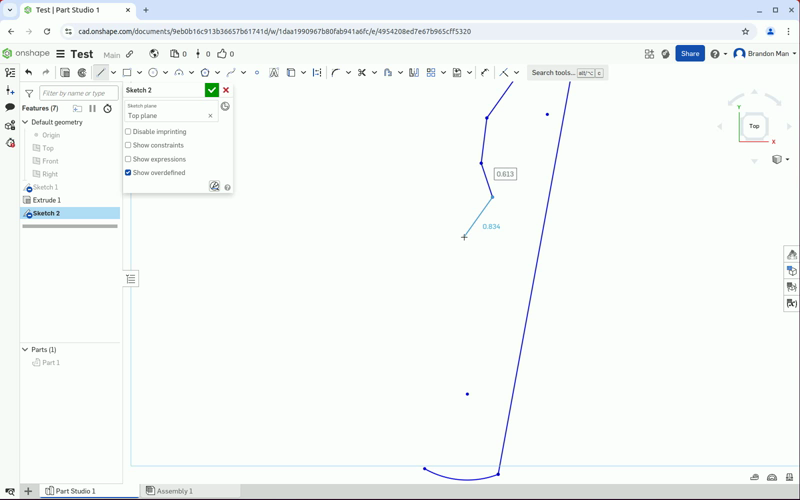
click(464, 236)
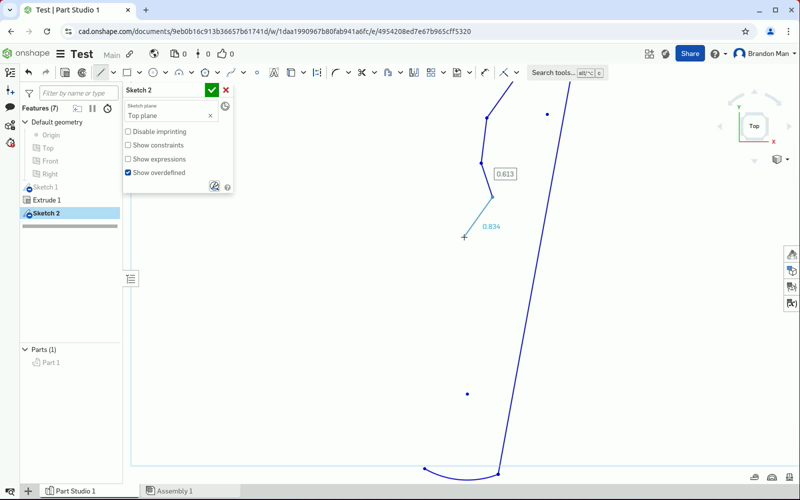
scroll(-6)
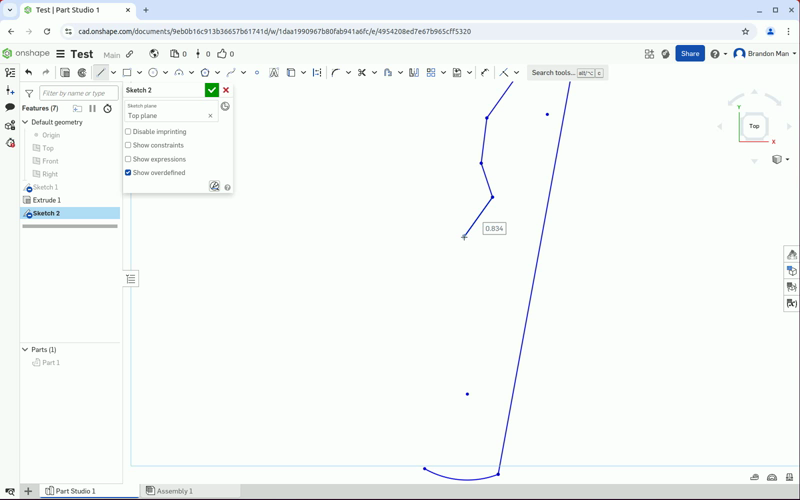
scroll(-6)
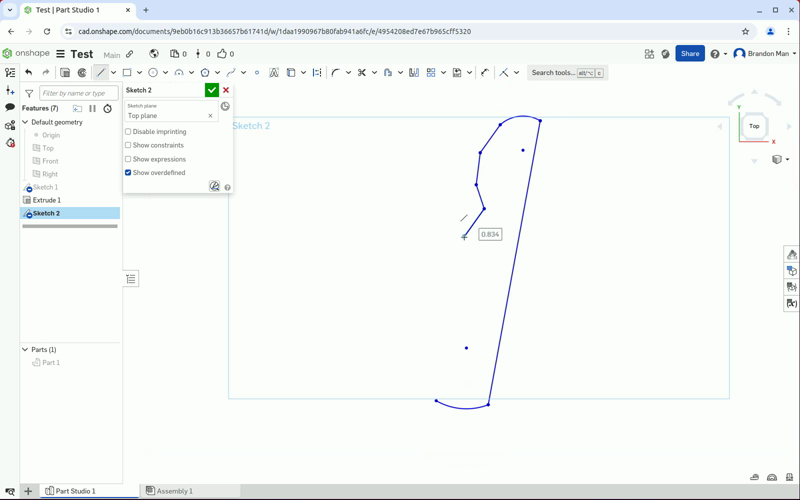
scroll(-6)
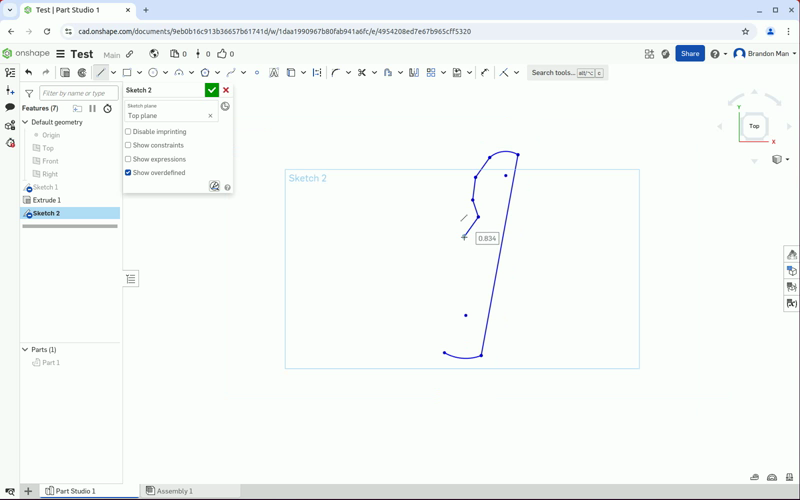
scroll(-6)
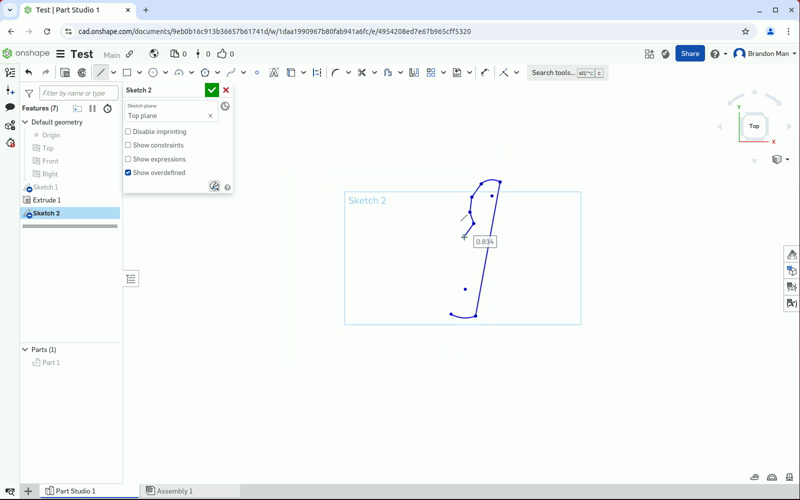
scroll(-6)
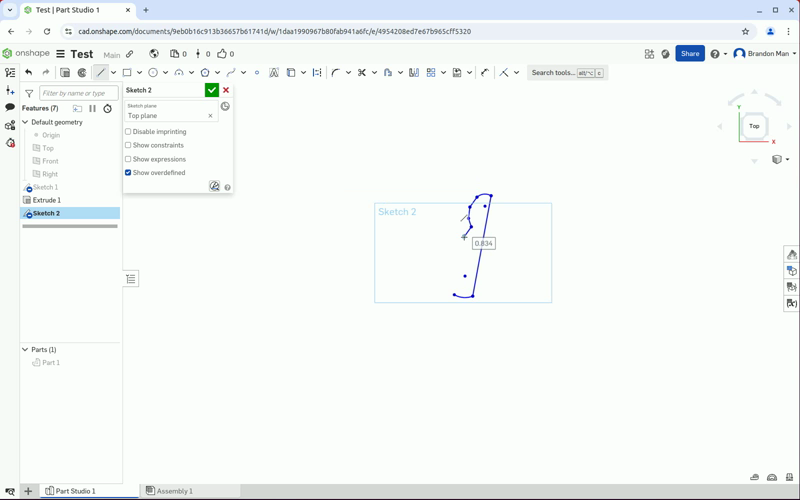
scroll(-6)
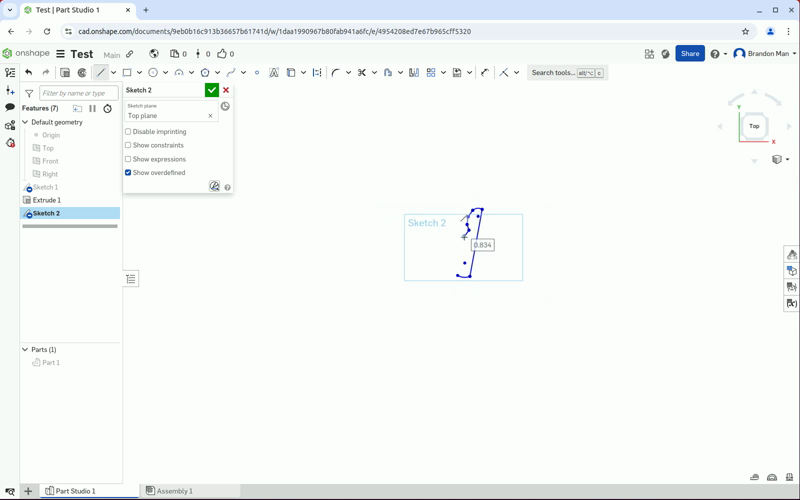
scroll(-6)
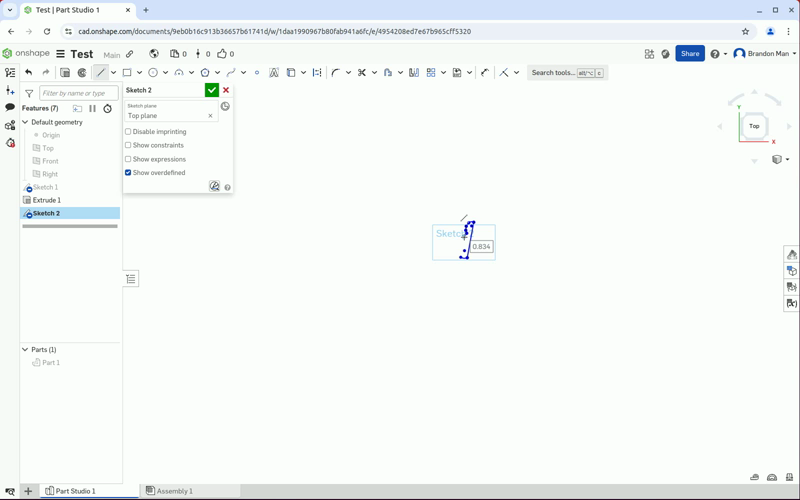
key_up(shift)
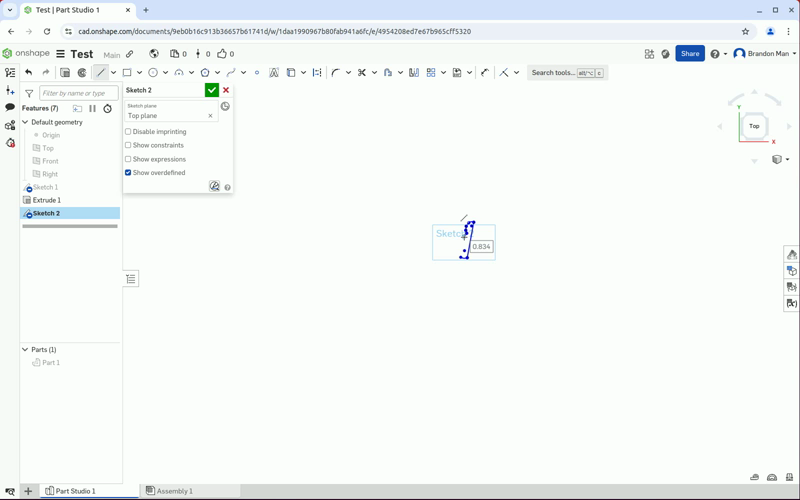
key_down(shift)
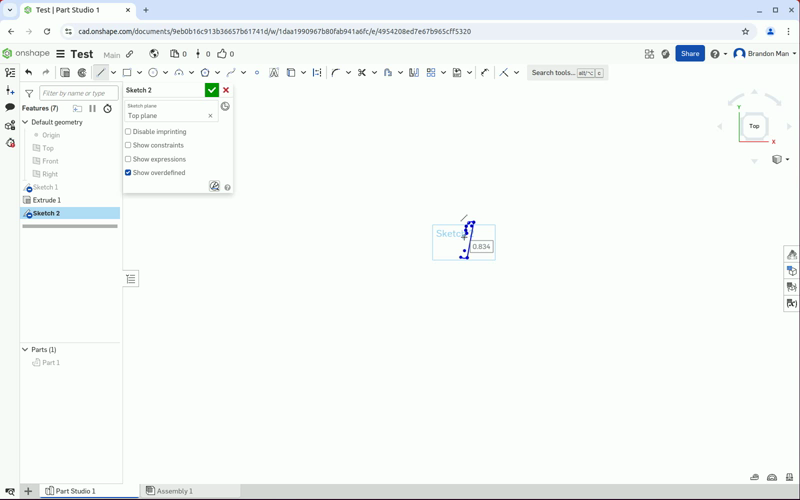
mouse_move(494, 236)
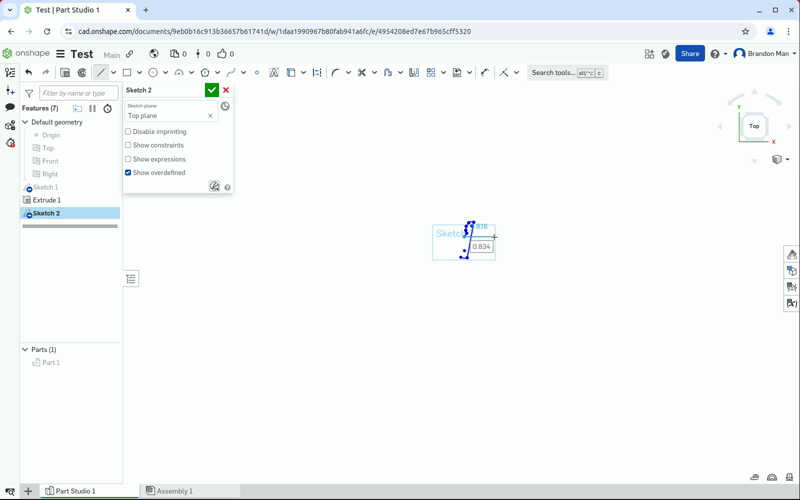
mouse_move(463, 240)
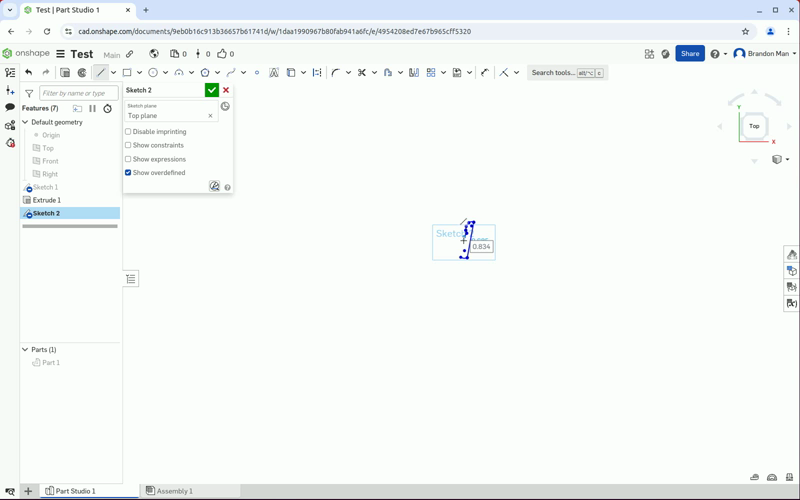
scroll(6)
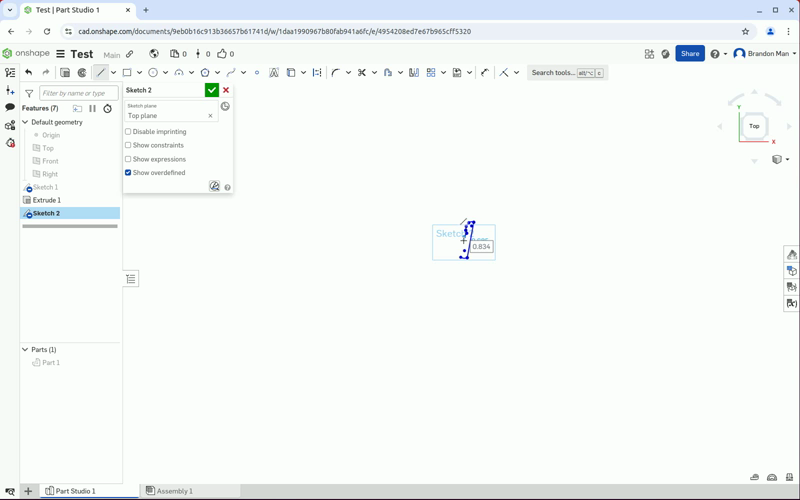
scroll(6)
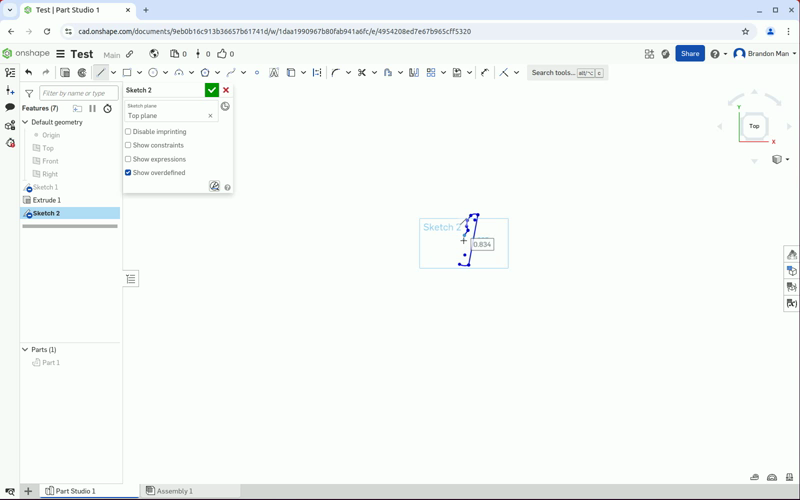
scroll(6)
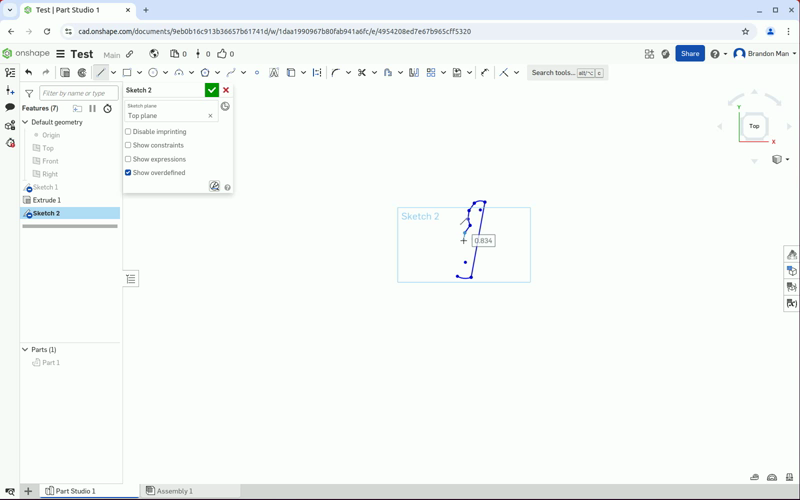
scroll(6)
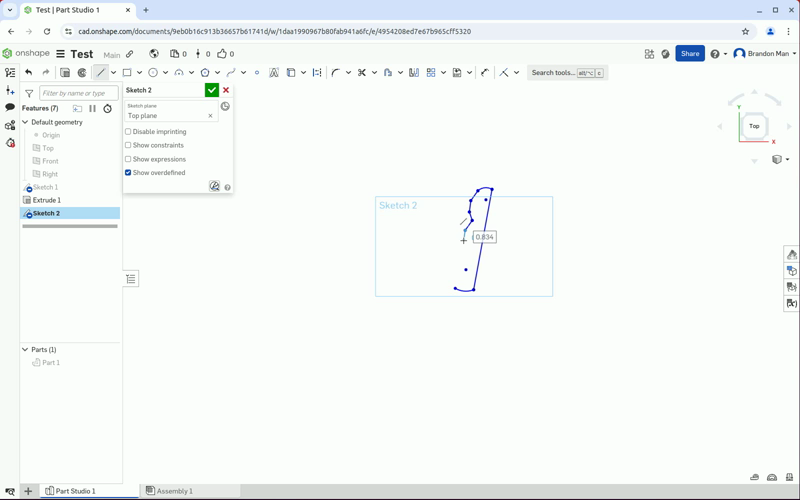
scroll(6)
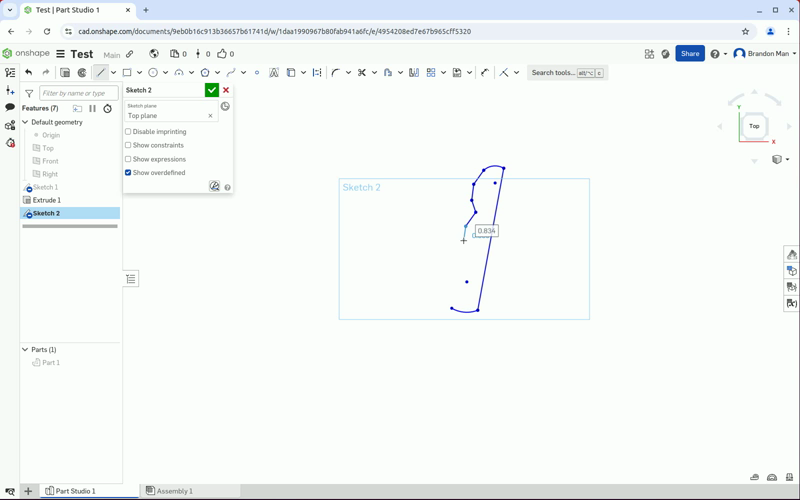
scroll(6)
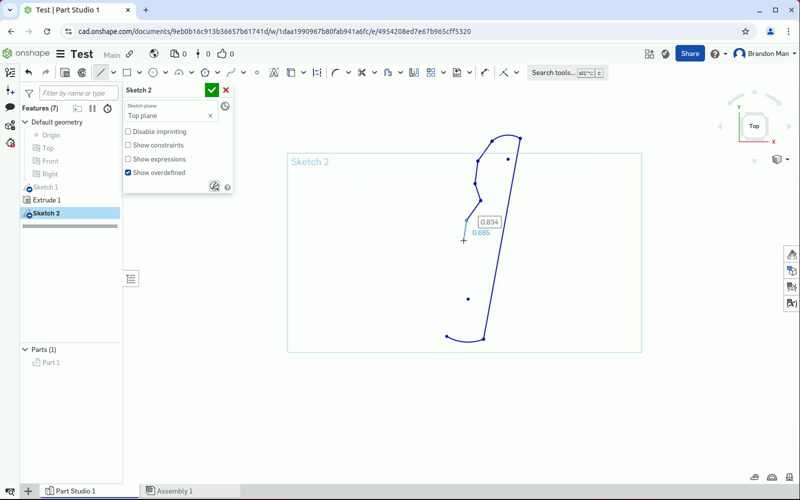
scroll(6)
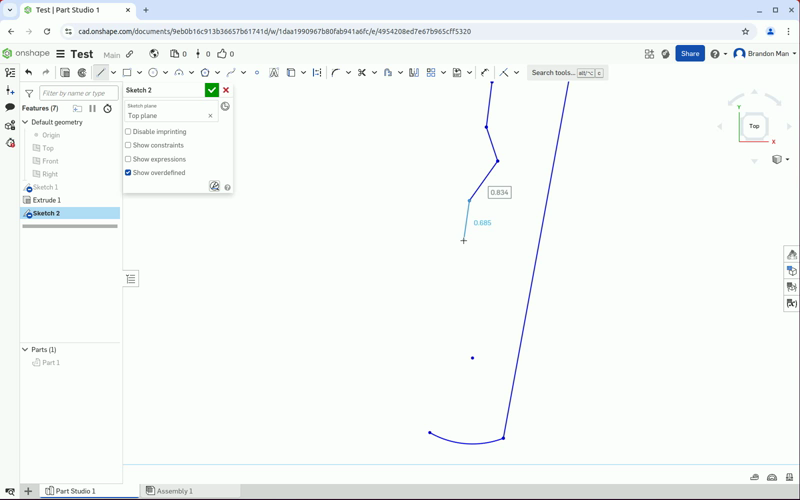
click(463, 240)
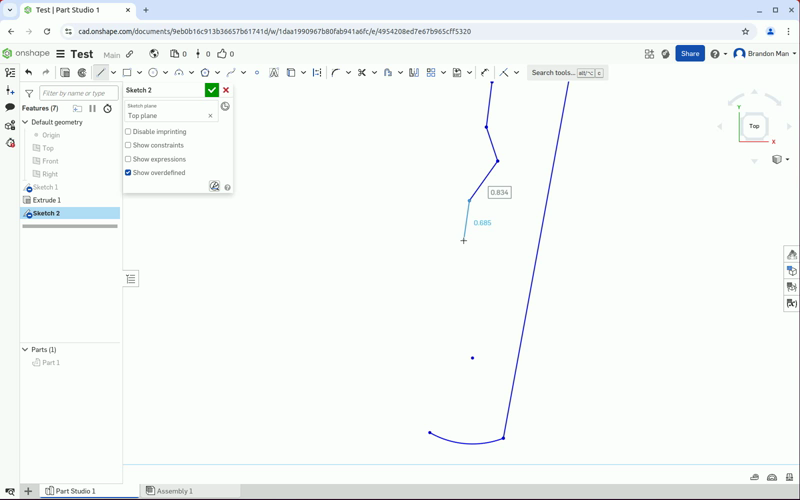
scroll(-6)
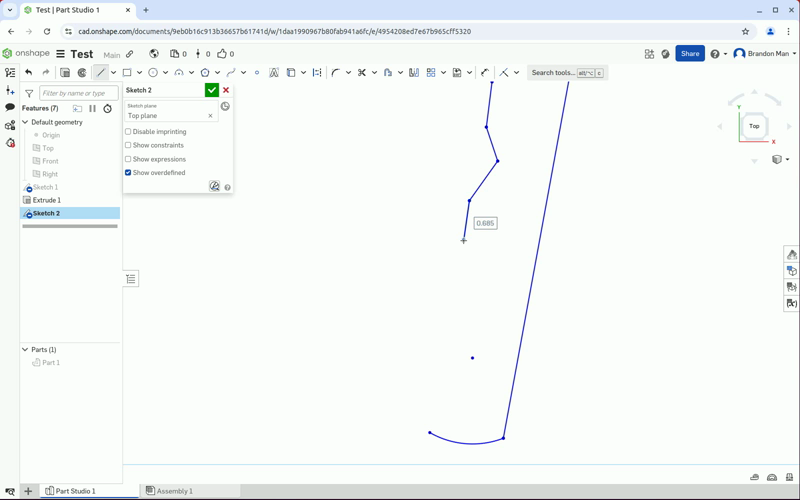
scroll(-6)
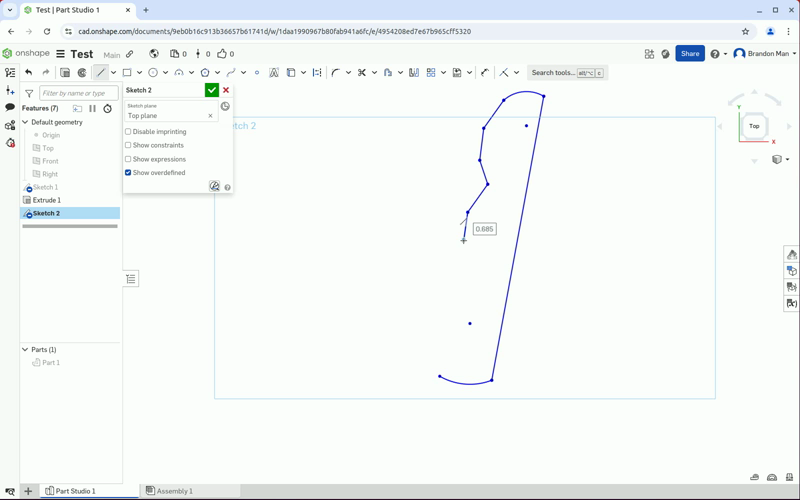
scroll(-6)
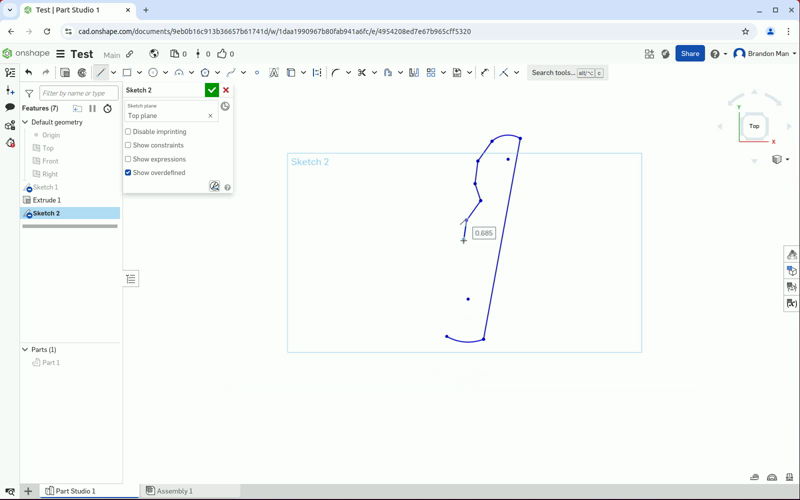
scroll(-6)
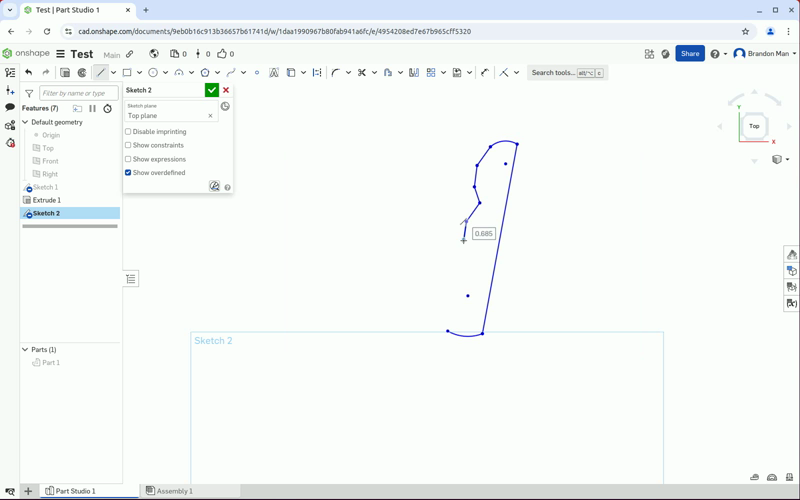
scroll(-6)
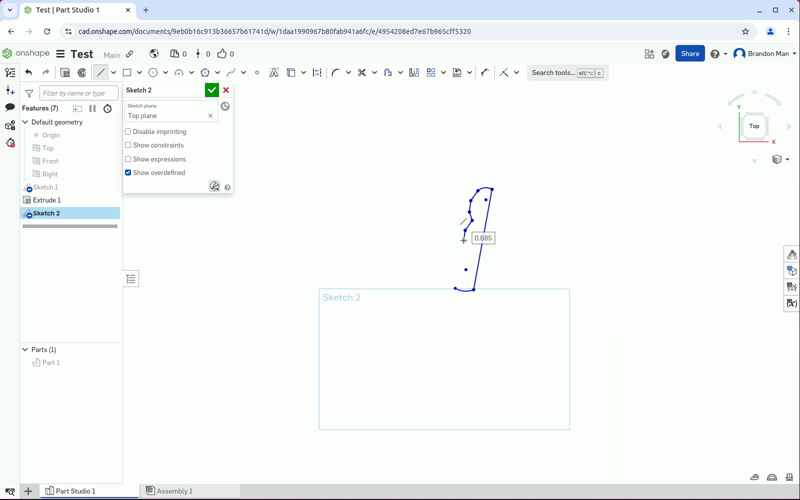
scroll(-6)
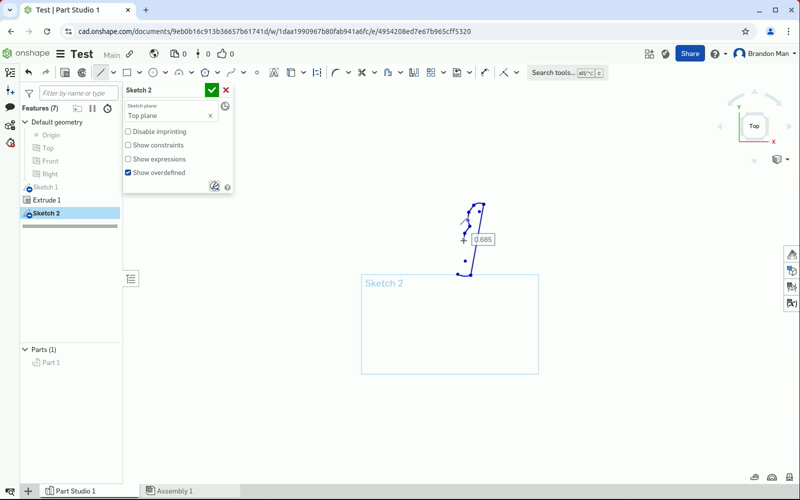
scroll(-6)
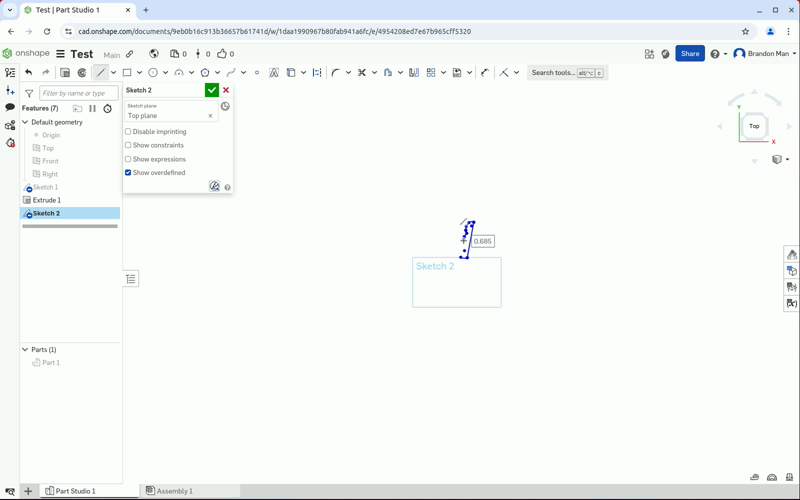
key_up(shift)
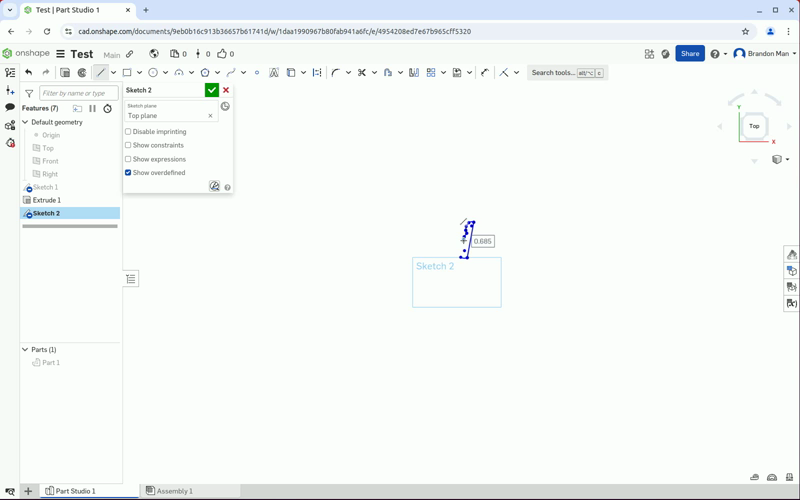
key_down(shift)
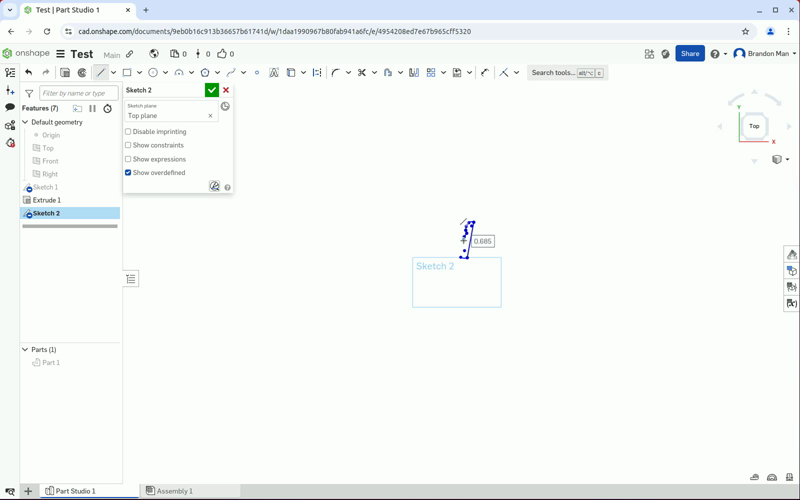
mouse_move(493, 240)
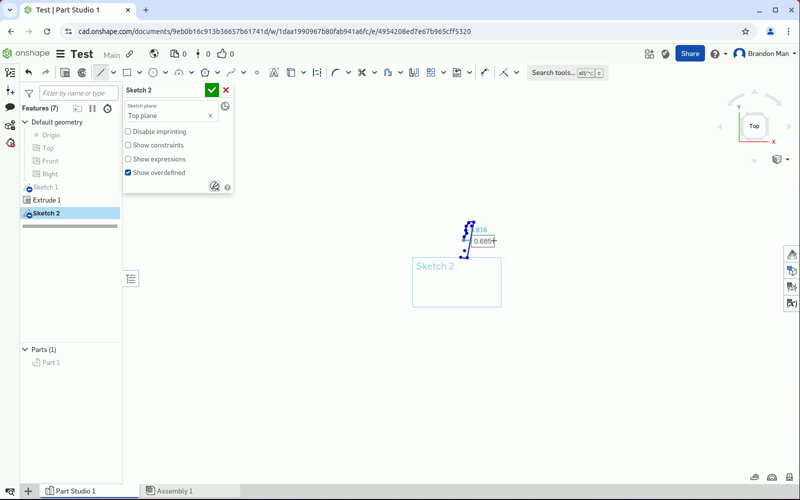
mouse_move(464, 243)
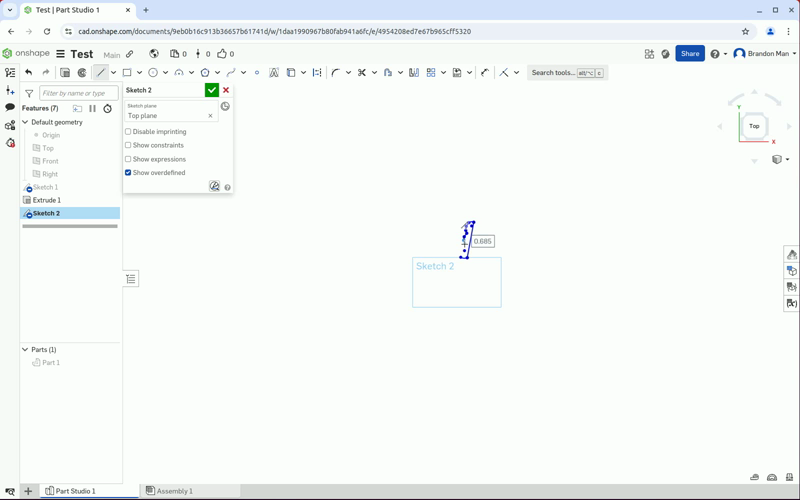
scroll(6)
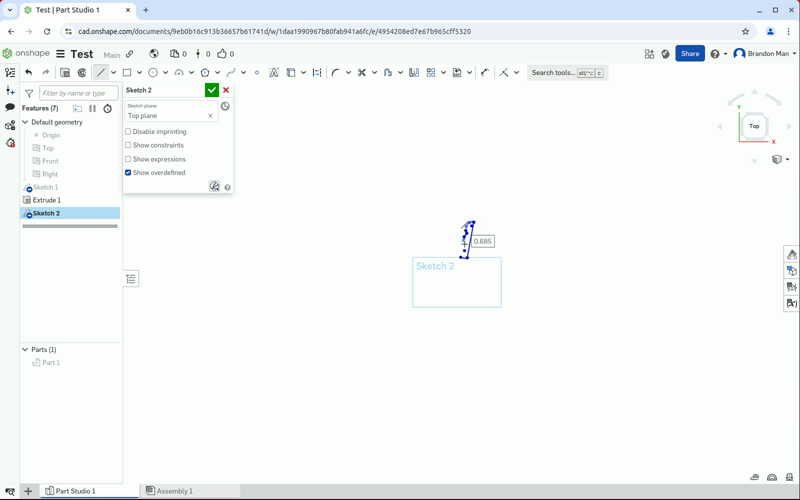
scroll(6)
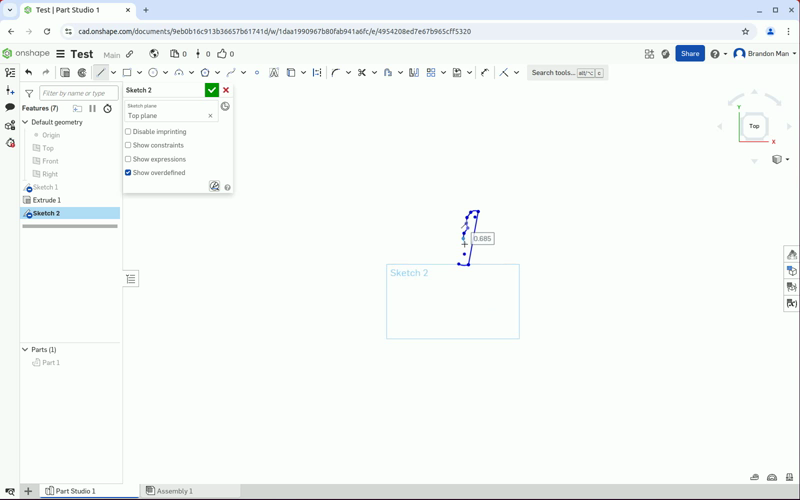
scroll(6)
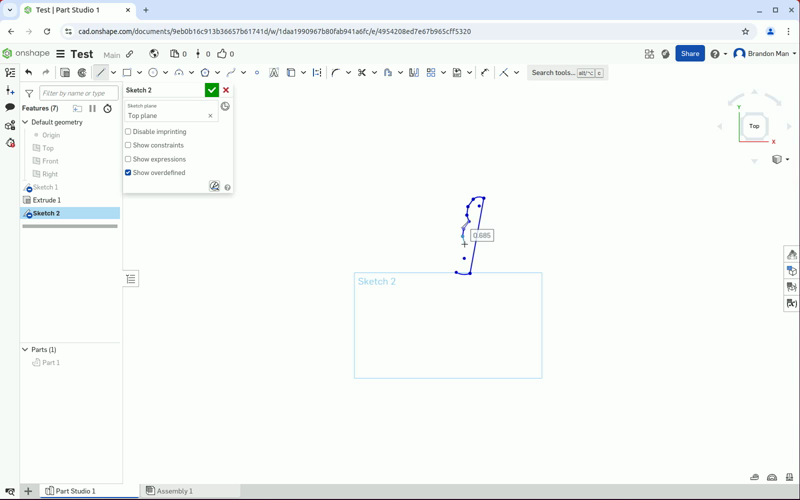
scroll(6)
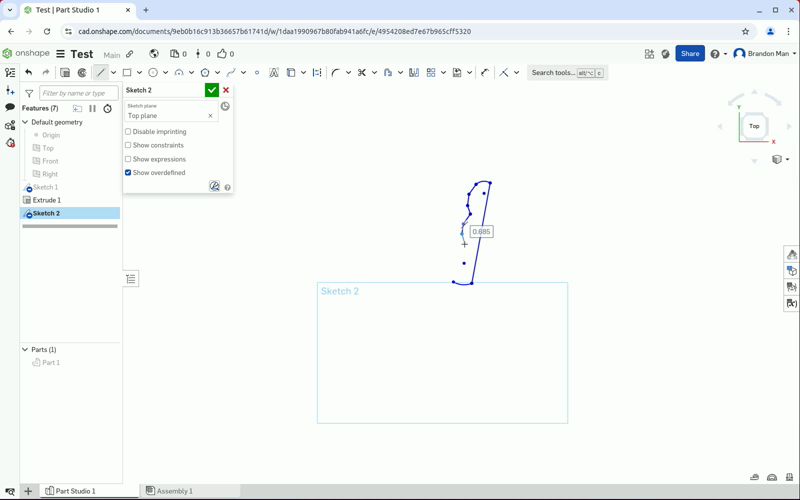
scroll(6)
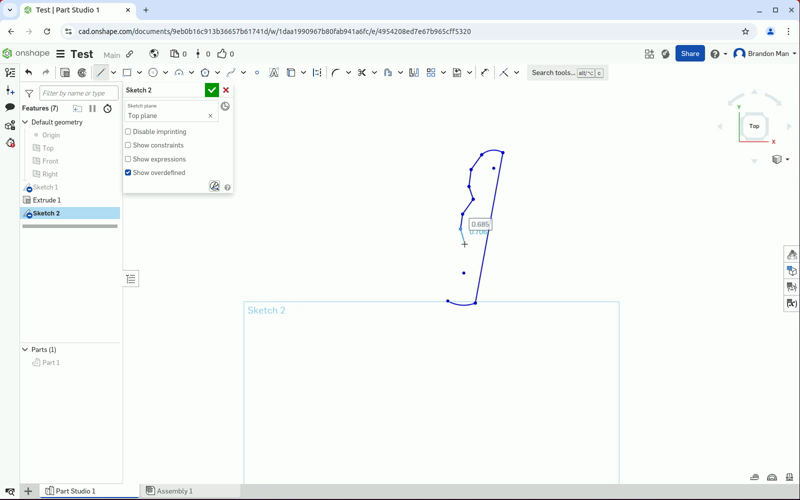
scroll(6)
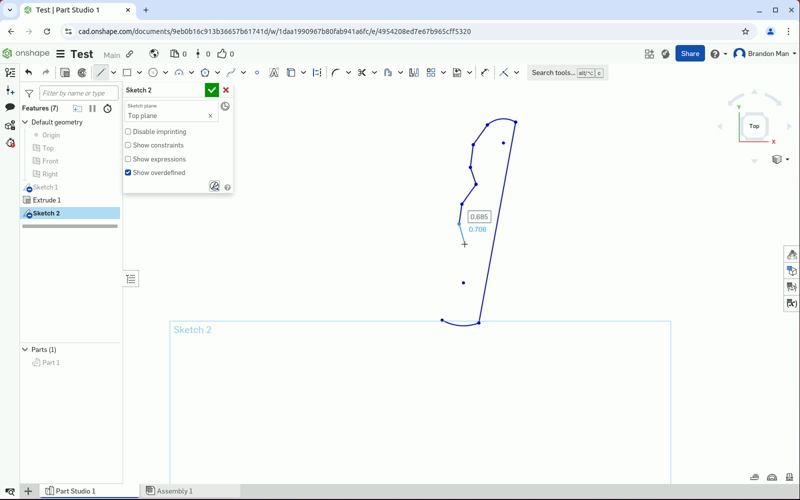
scroll(6)
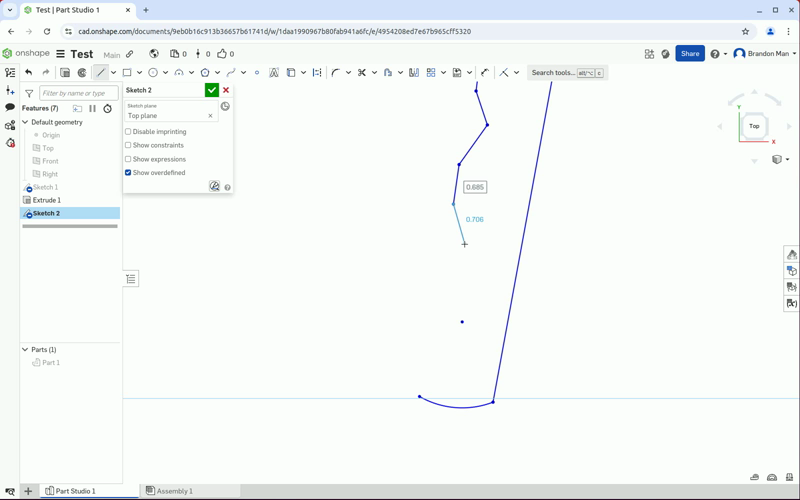
click(464, 243)
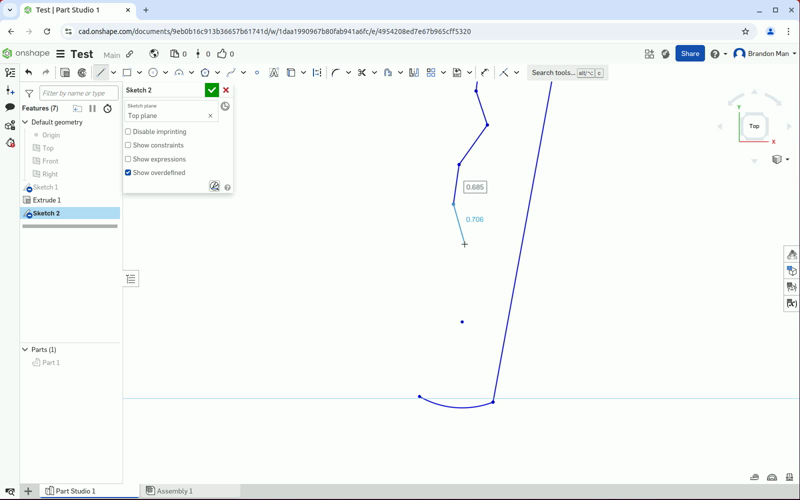
scroll(-6)
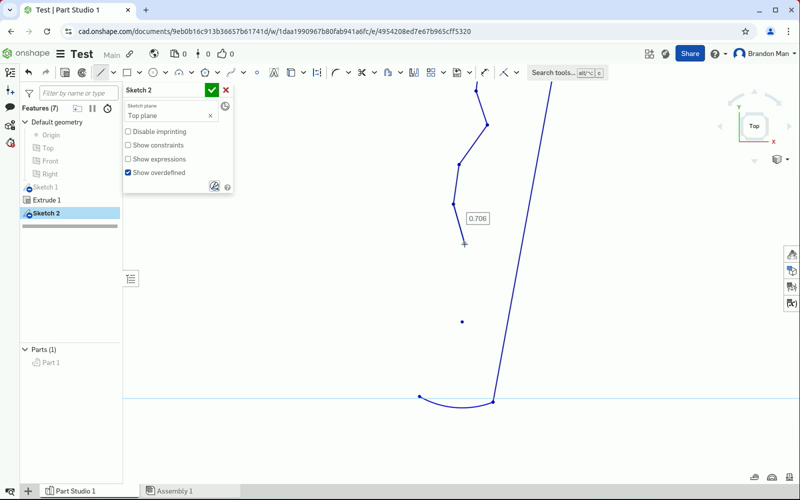
scroll(-6)
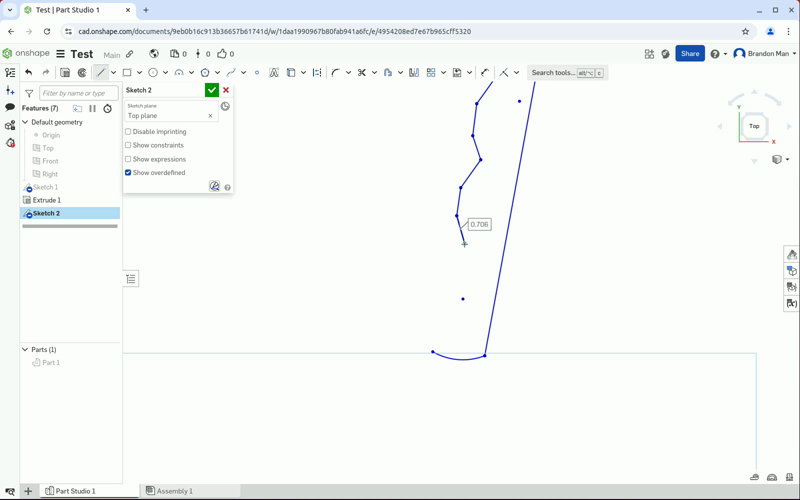
scroll(-6)
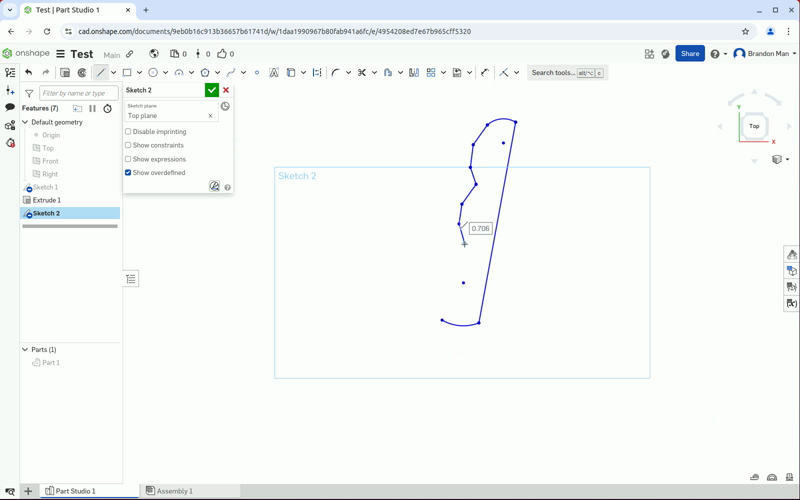
scroll(-6)
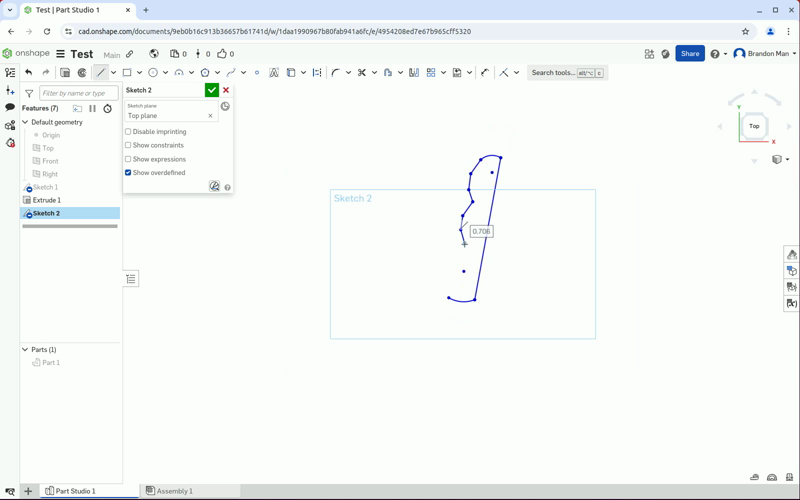
scroll(-6)
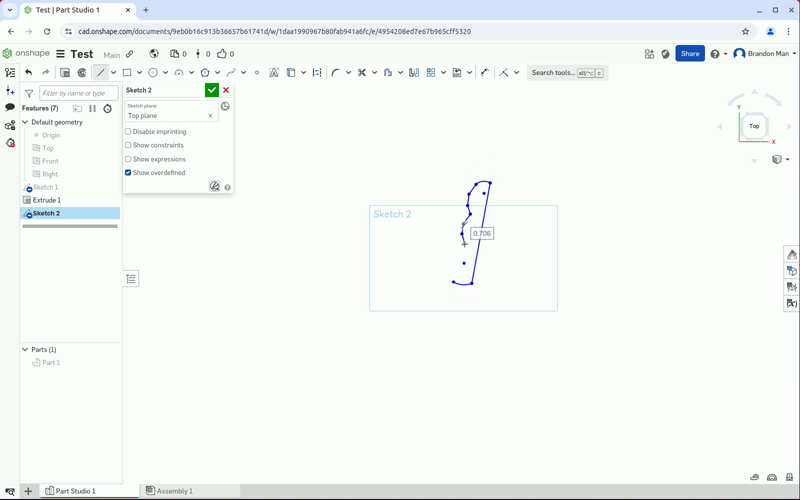
scroll(-6)
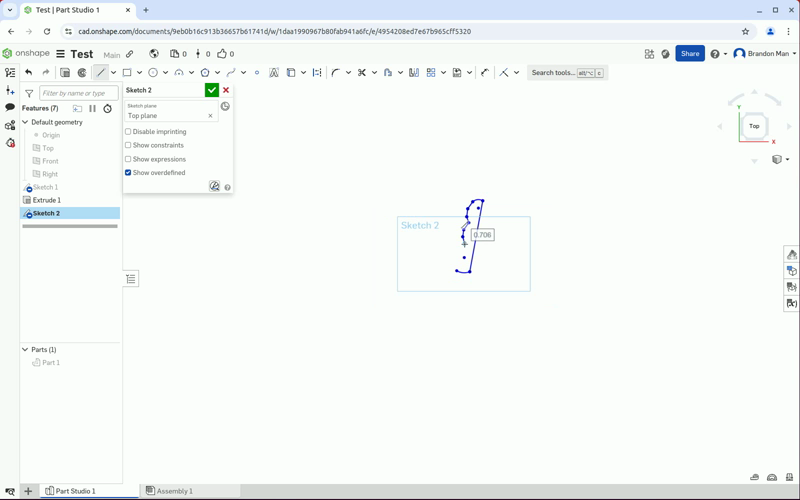
scroll(-6)
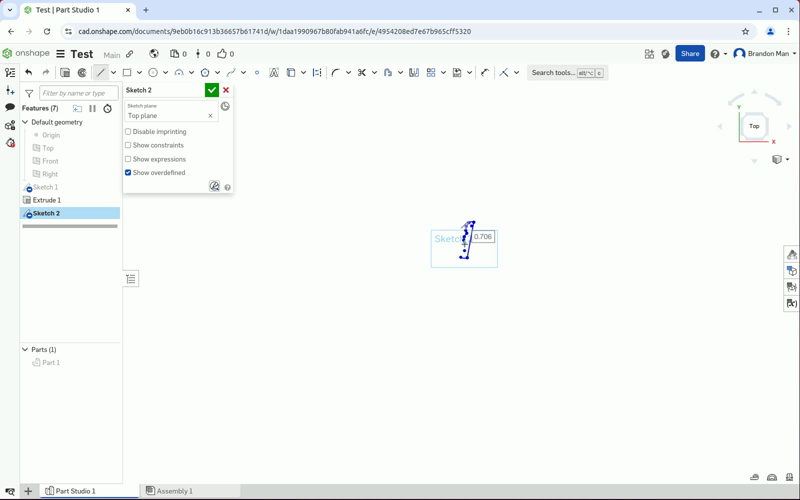
key_up(shift)
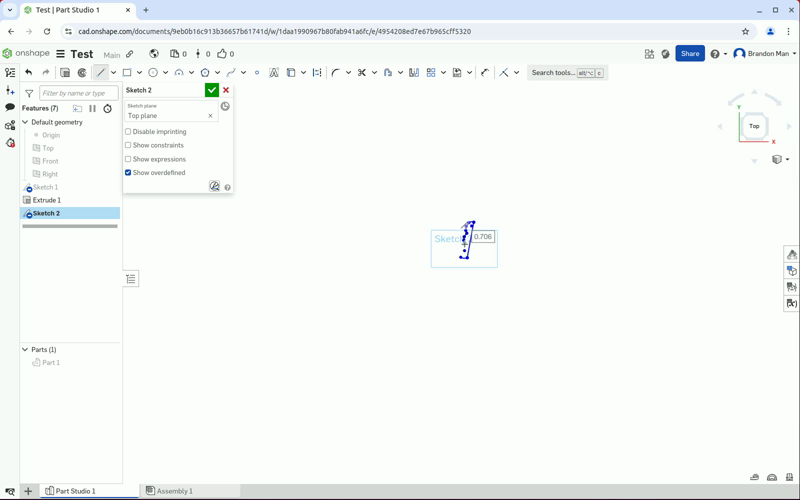
key_down(shift)
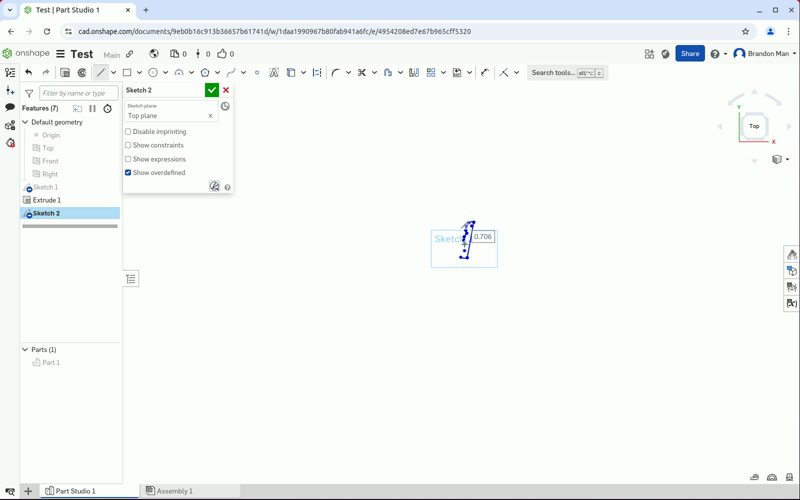
mouse_move(494, 243)
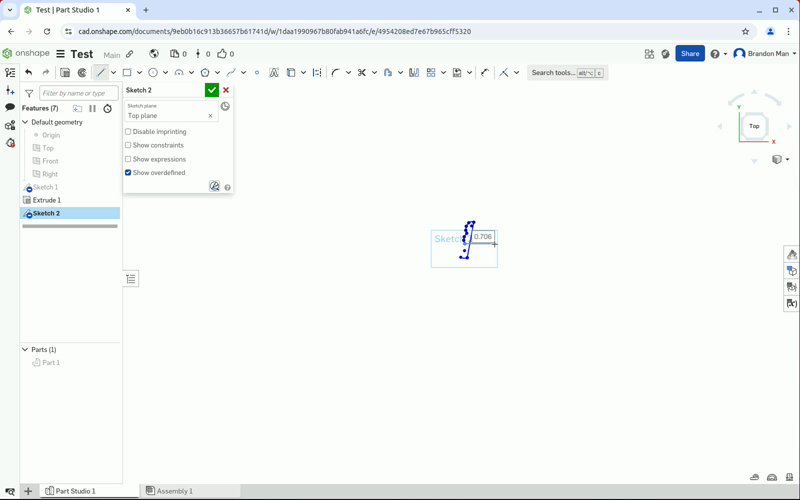
mouse_move(462, 246)
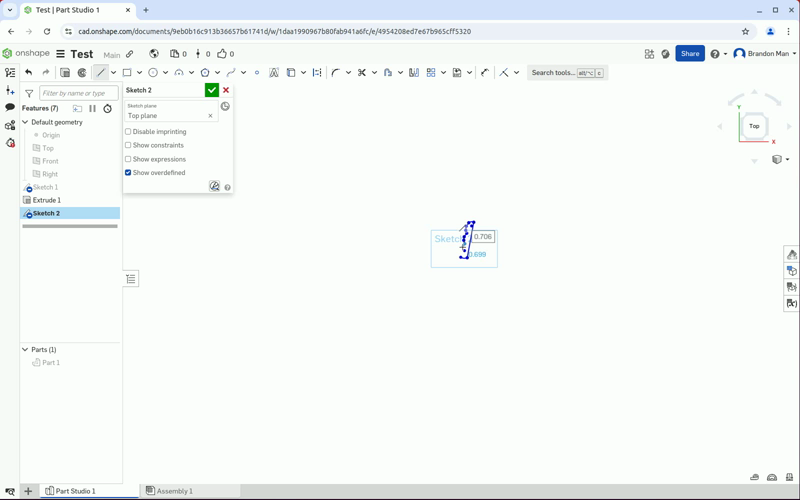
scroll(6)
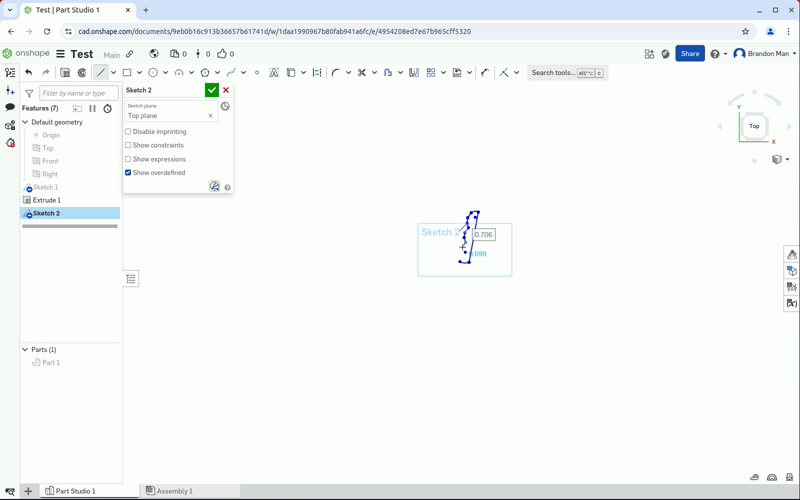
scroll(6)
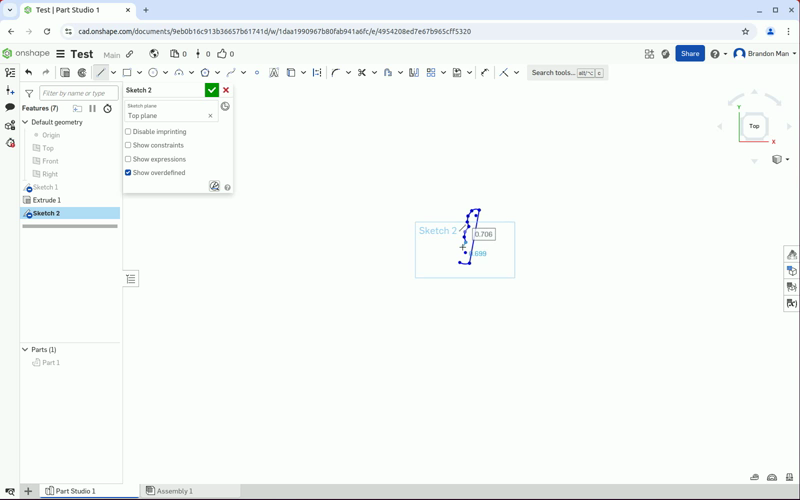
scroll(6)
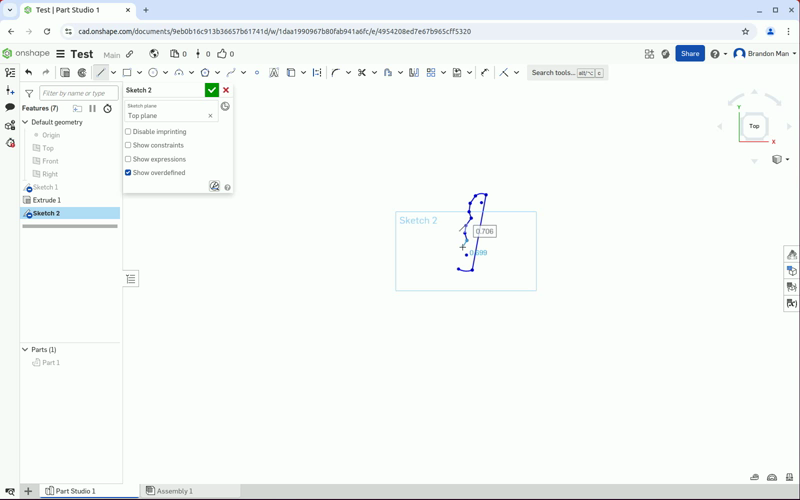
scroll(6)
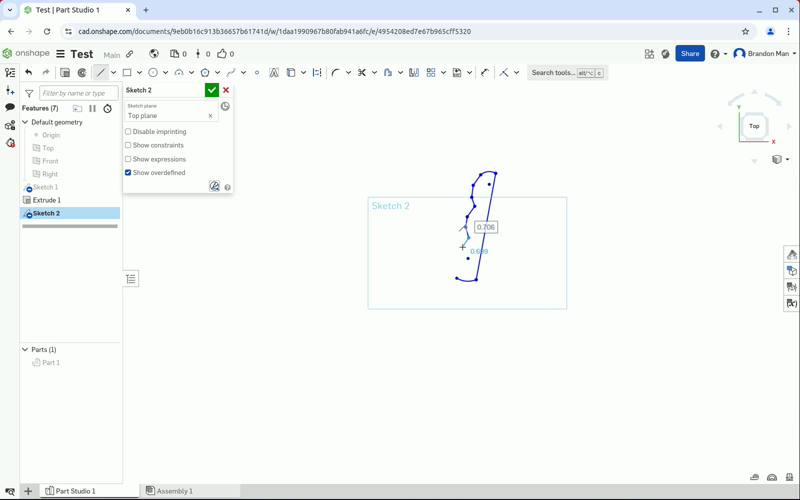
scroll(6)
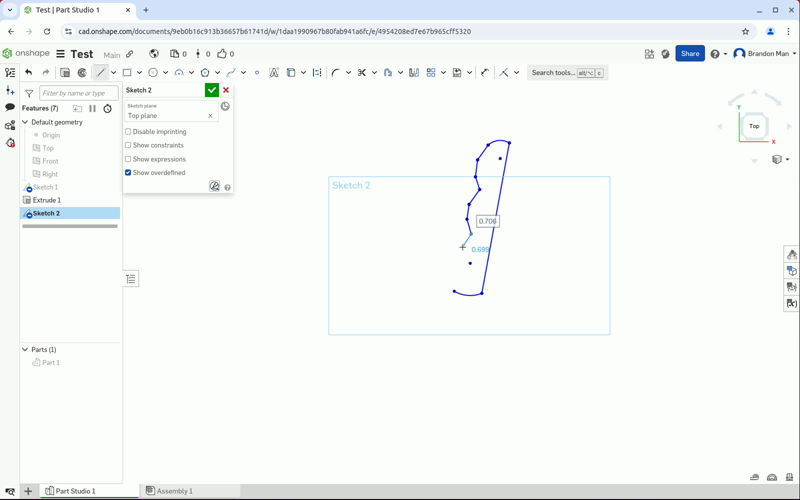
scroll(6)
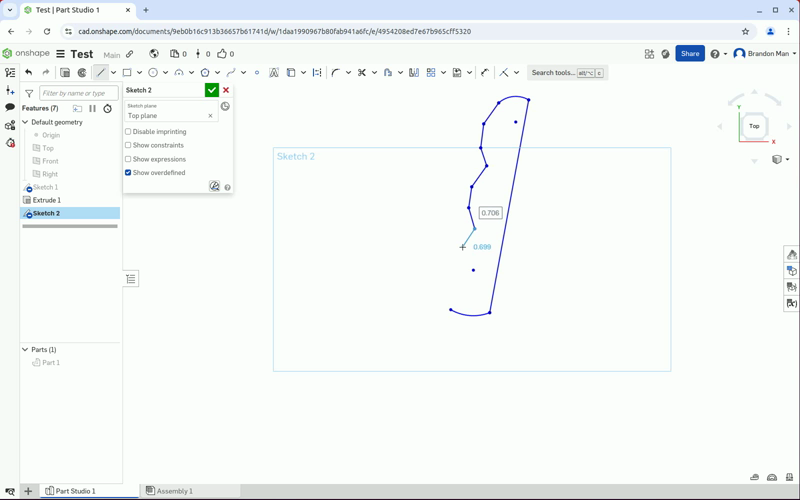
scroll(6)
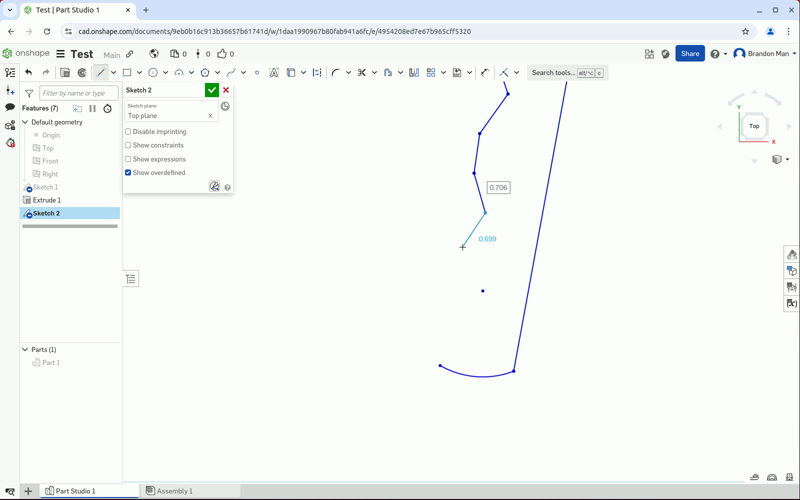
click(462, 246)
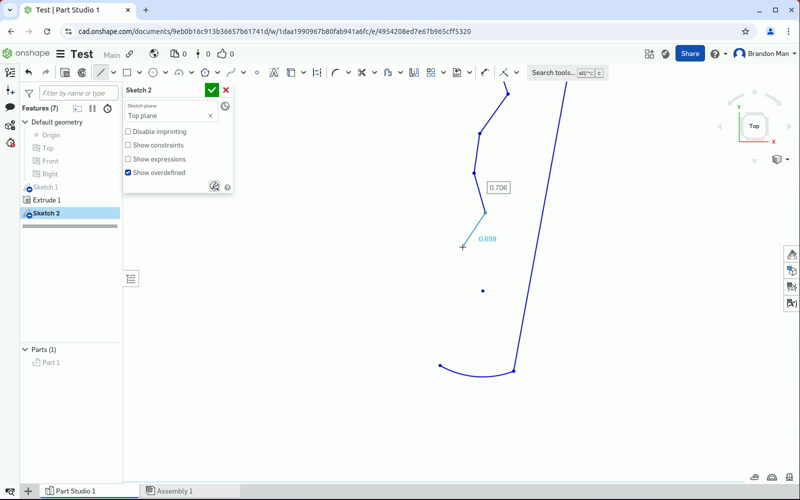
scroll(-6)
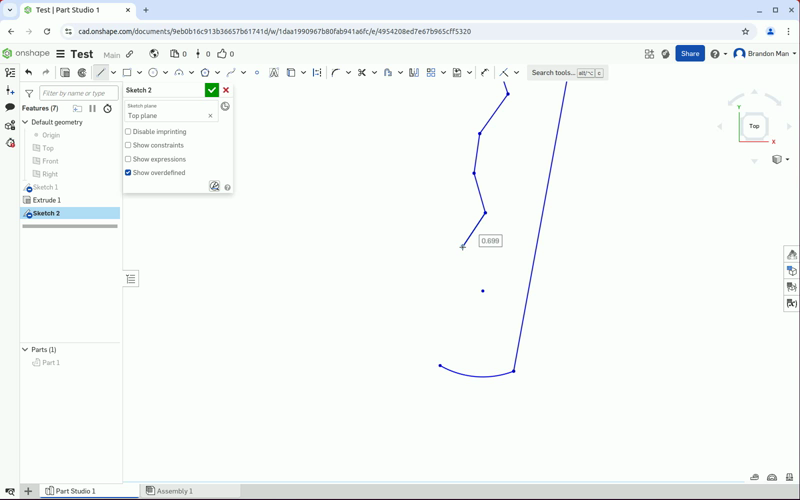
scroll(-6)
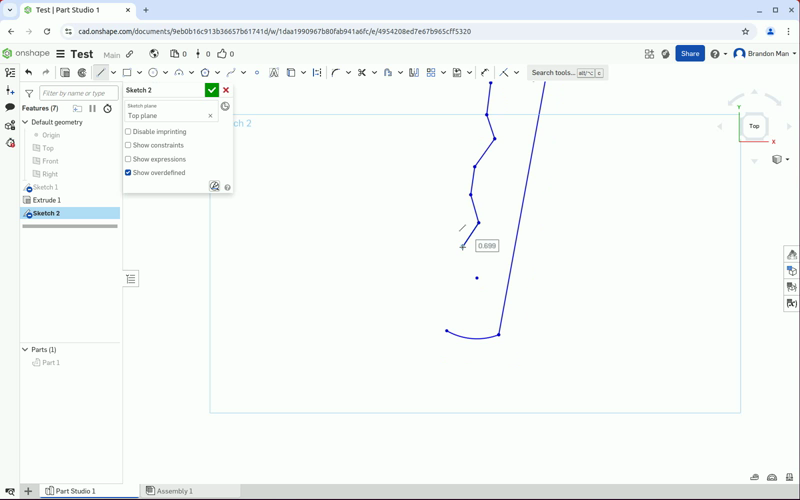
scroll(-6)
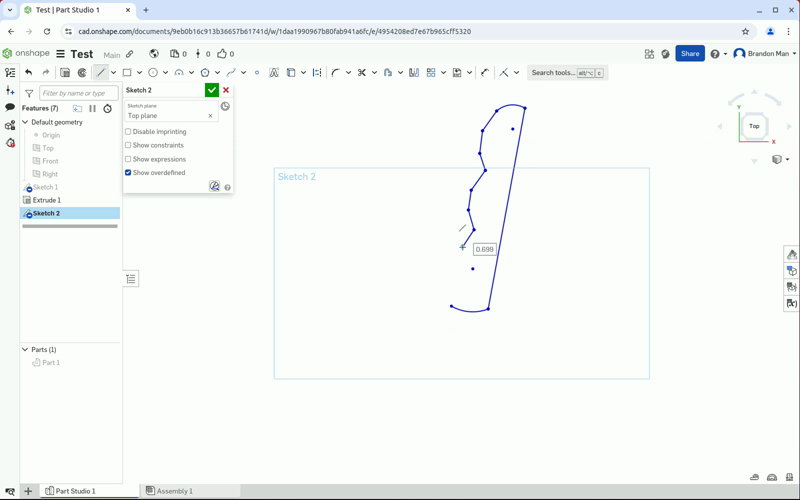
scroll(-6)
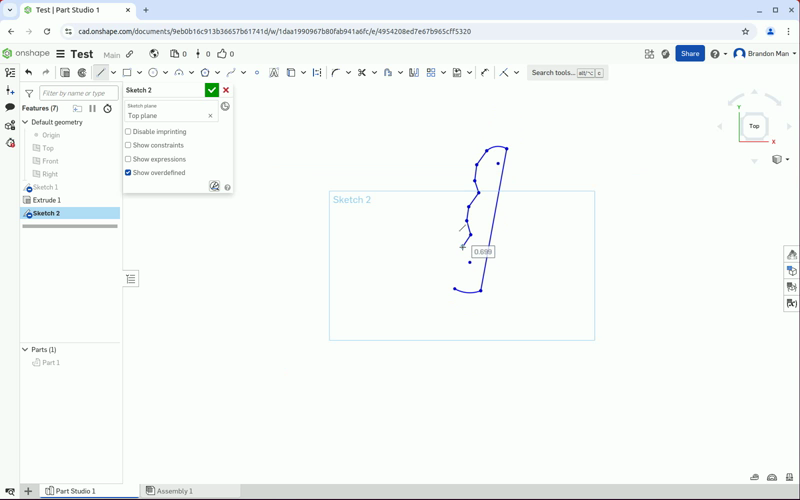
scroll(-6)
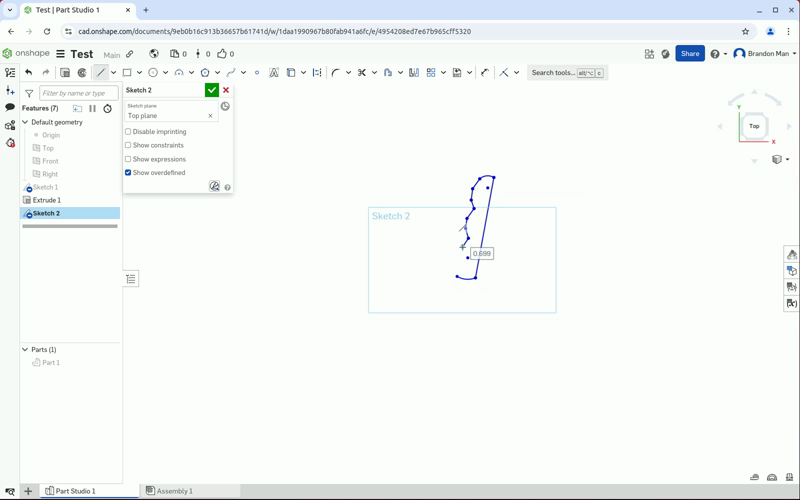
scroll(-6)
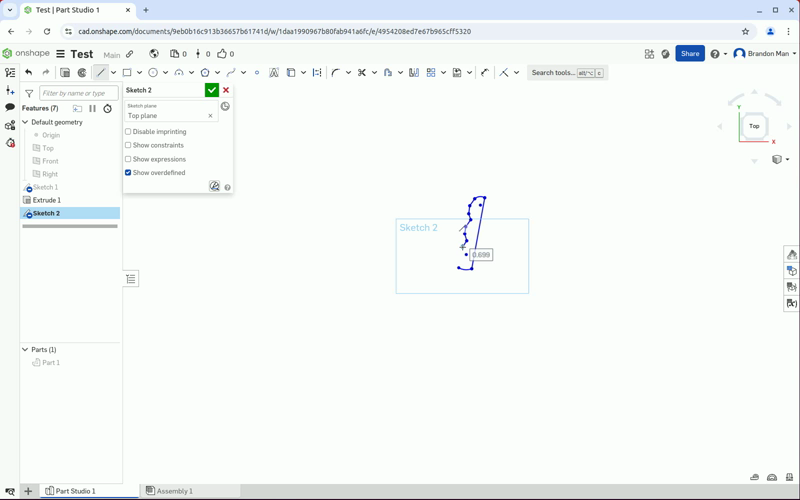
scroll(-6)
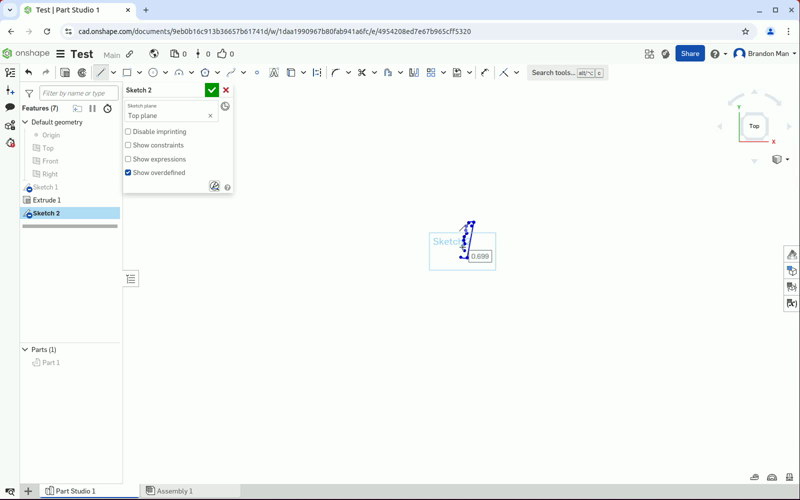
key_up(shift)
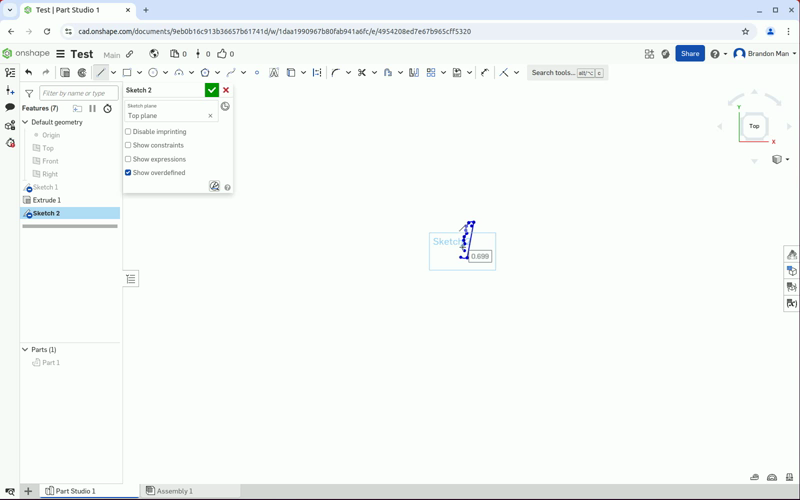
key_down(shift)
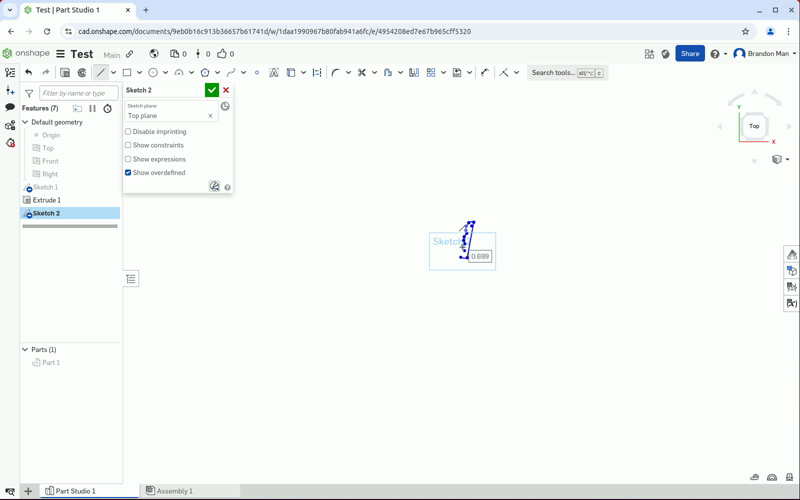
mouse_move(492, 246)
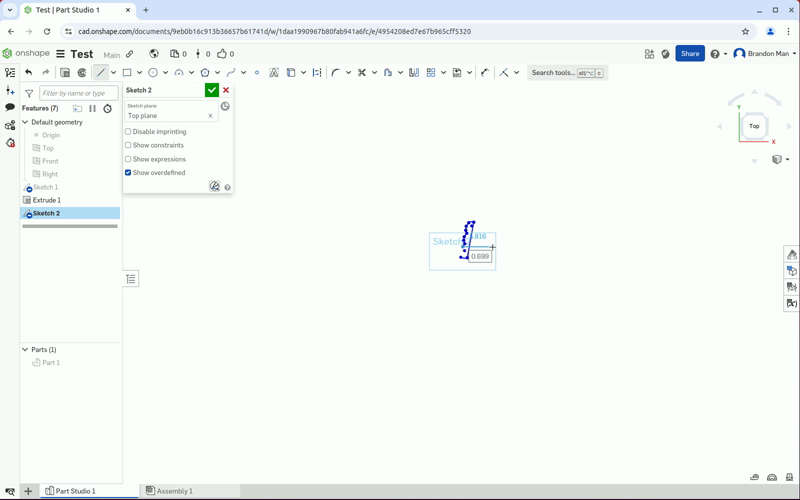
mouse_move(461, 250)
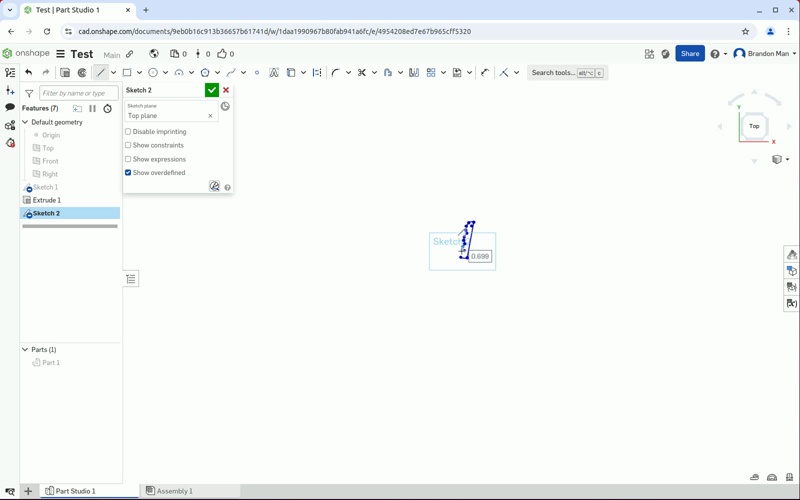
scroll(6)
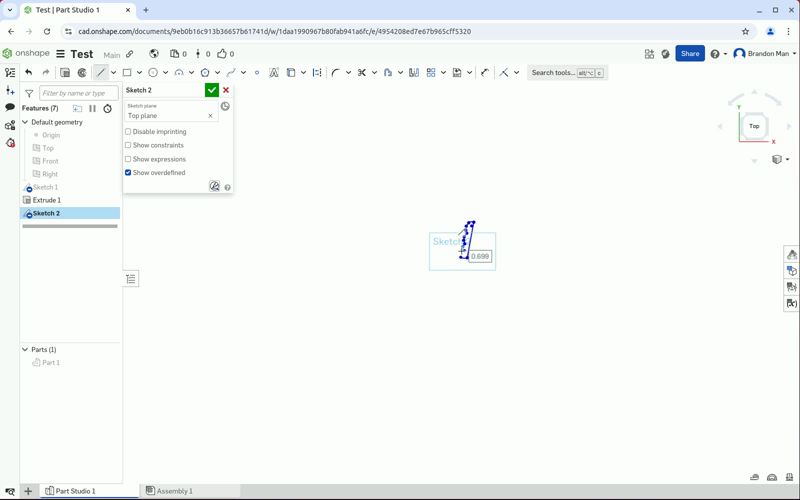
scroll(6)
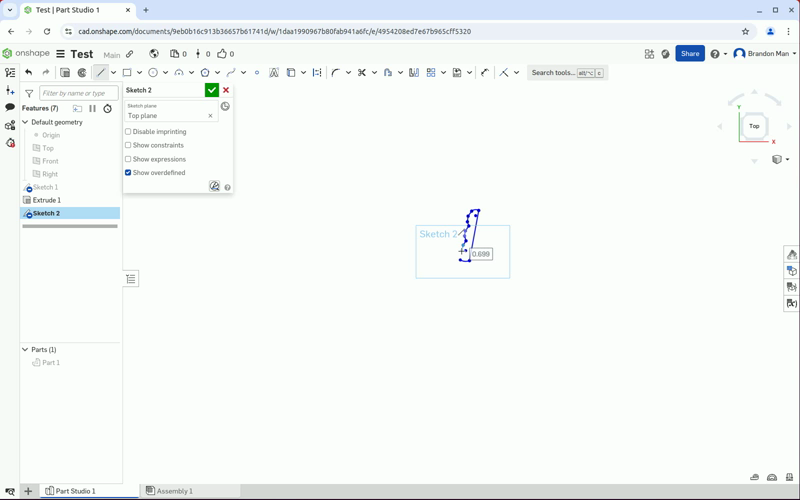
scroll(6)
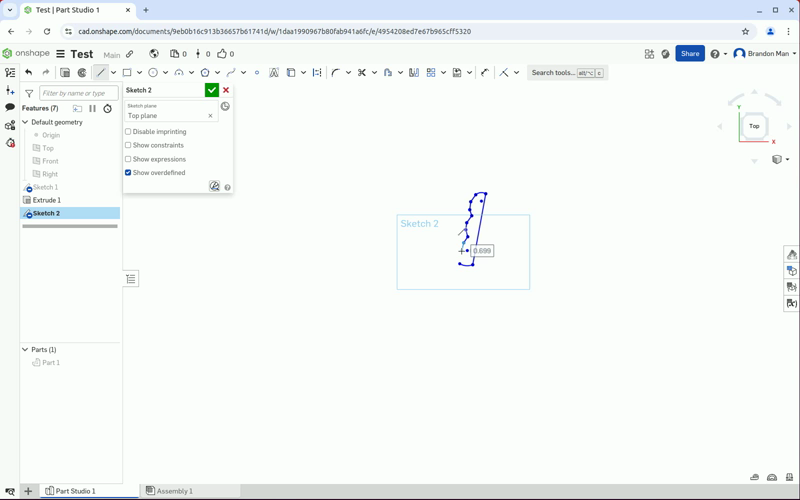
scroll(6)
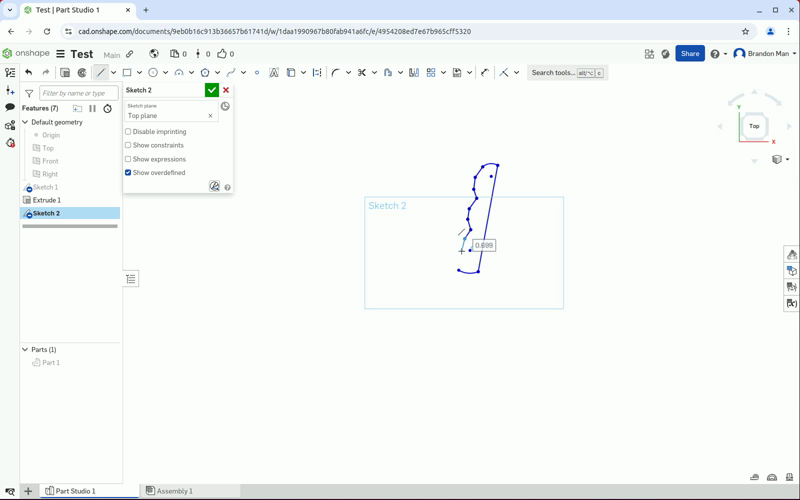
scroll(6)
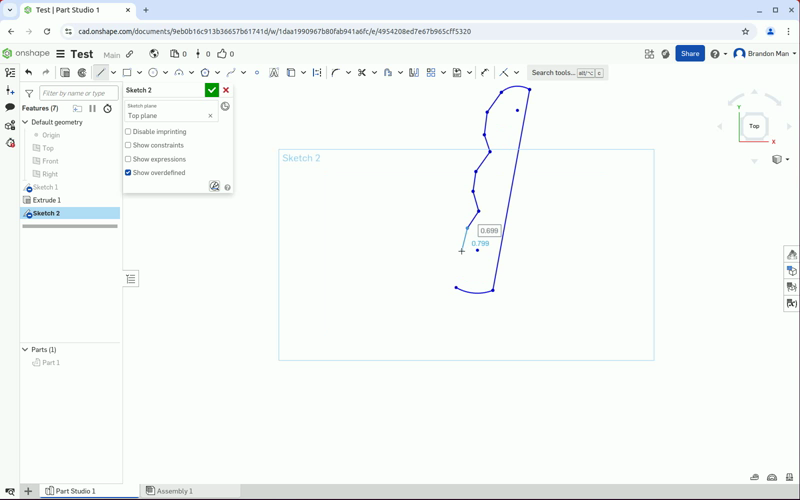
scroll(6)
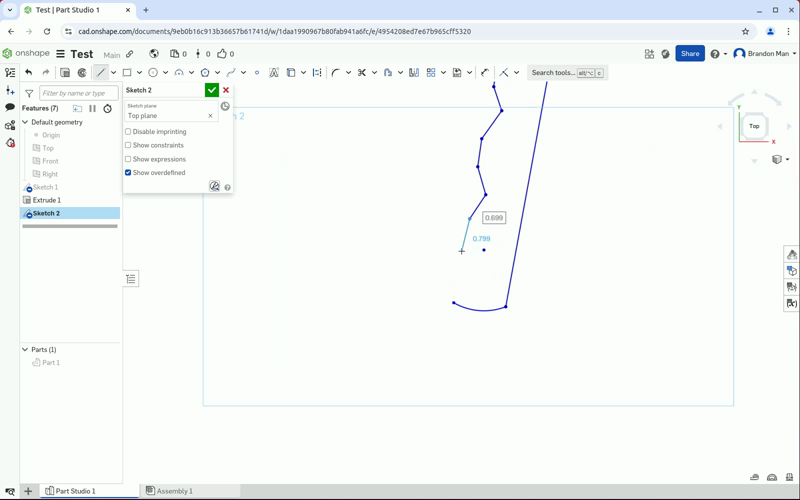
scroll(6)
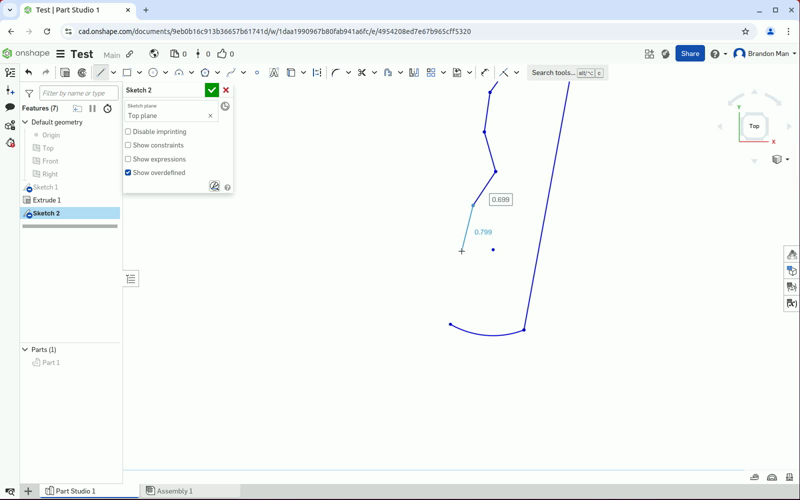
click(461, 250)
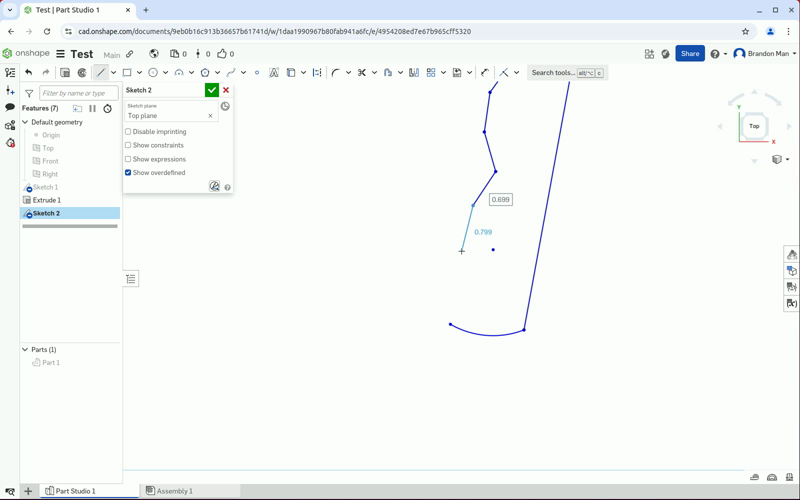
scroll(-6)
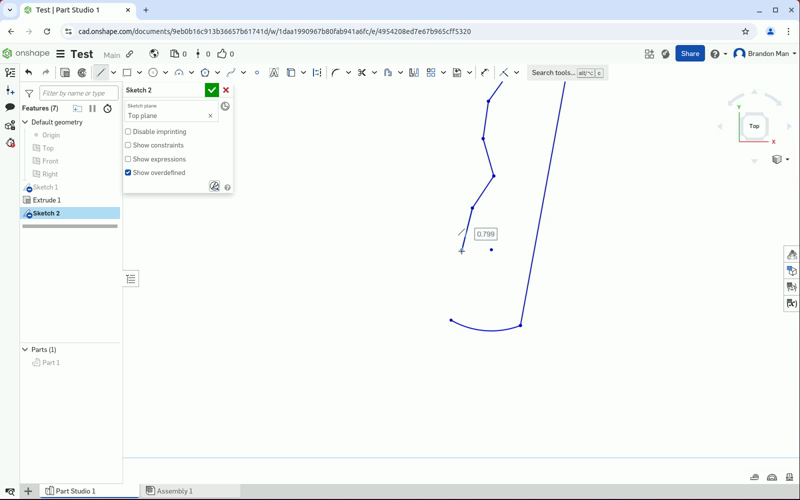
scroll(-6)
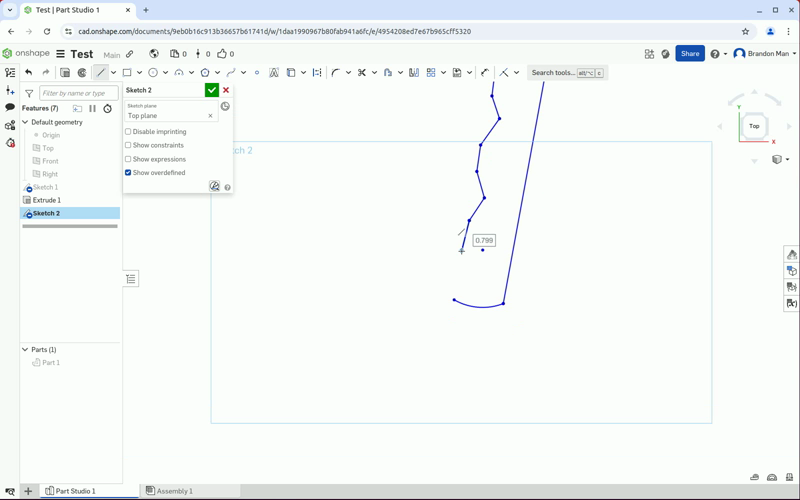
scroll(-6)
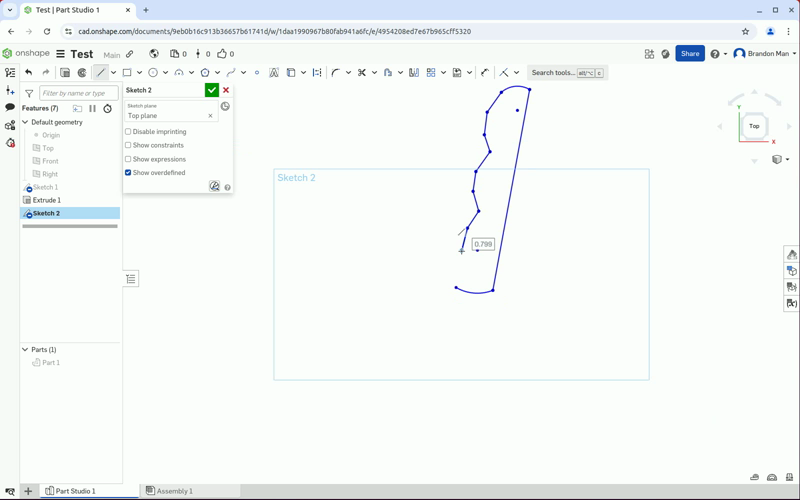
scroll(-6)
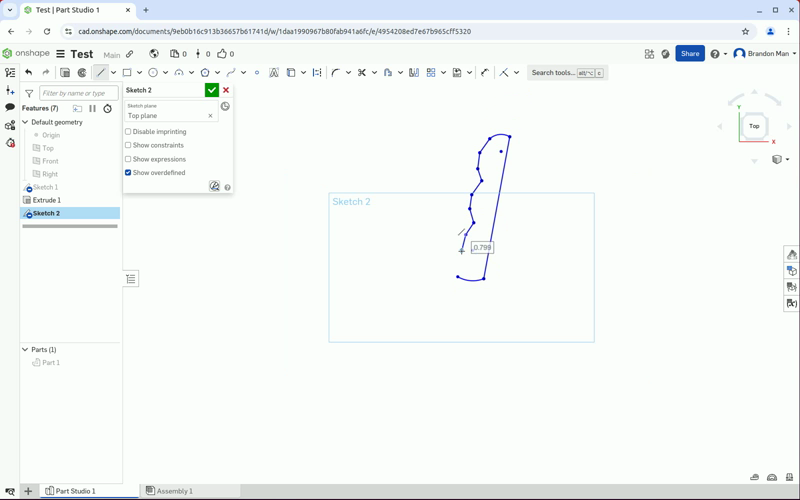
scroll(-6)
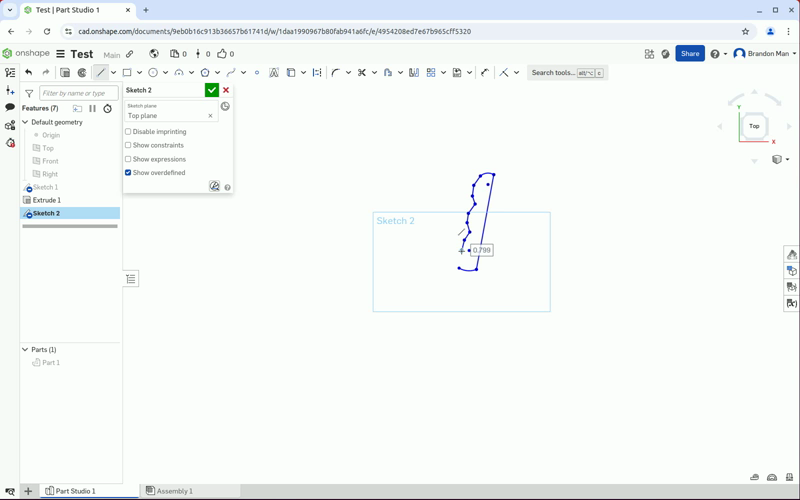
scroll(-6)
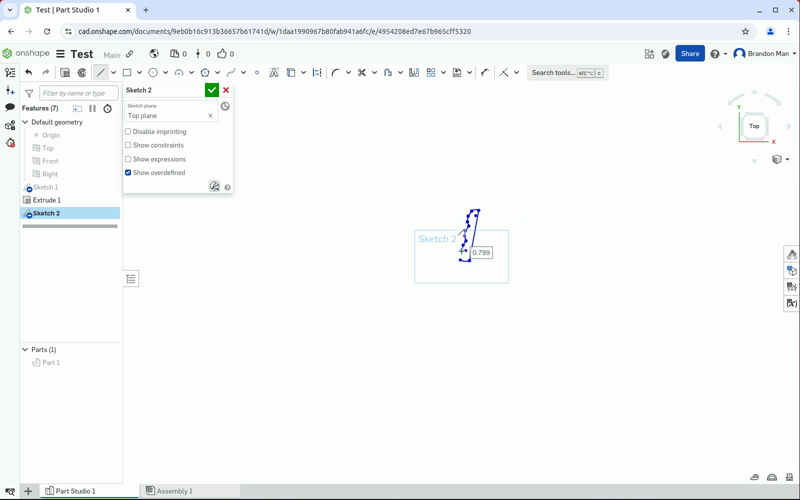
scroll(-6)
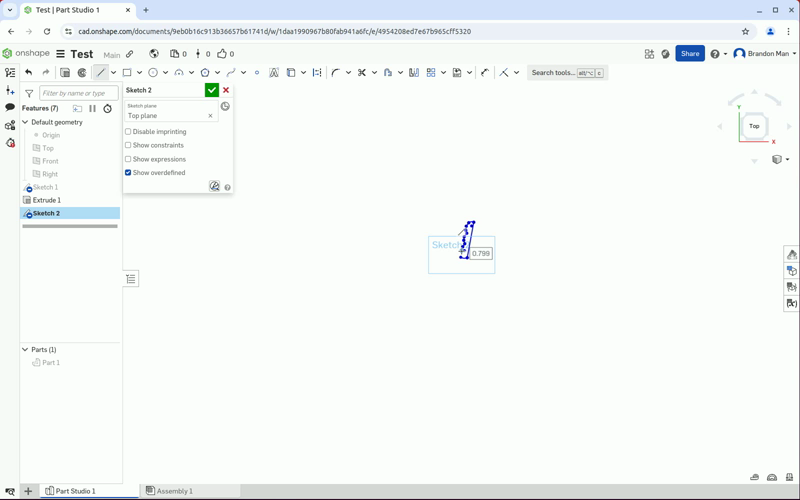
key_up(shift)
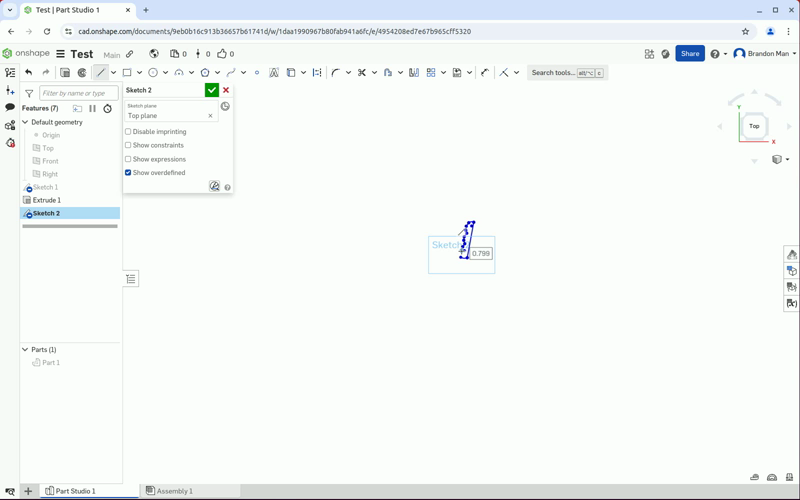
key_down(shift)
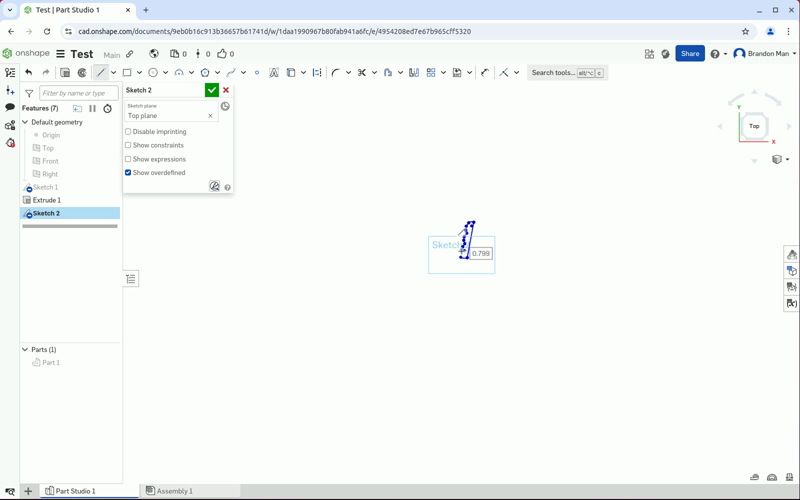
mouse_move(492, 250)
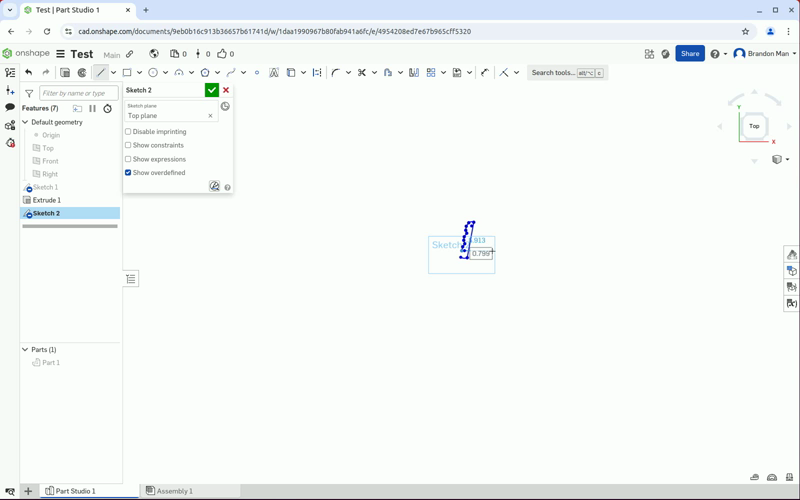
mouse_move(462, 254)
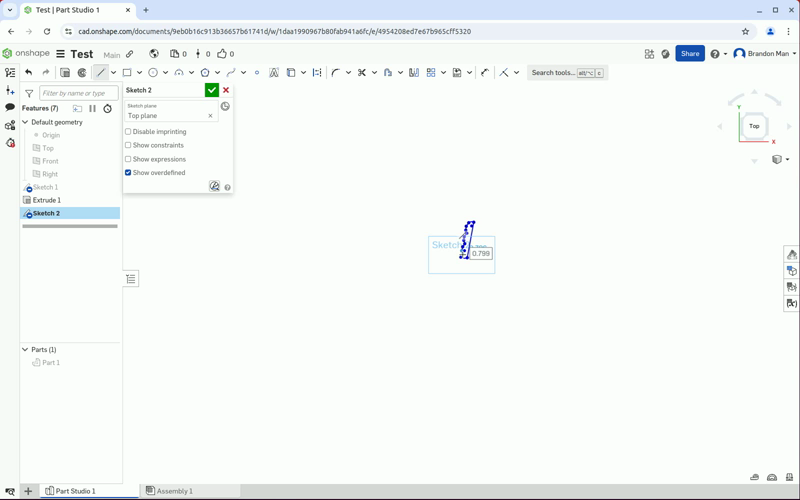
scroll(6)
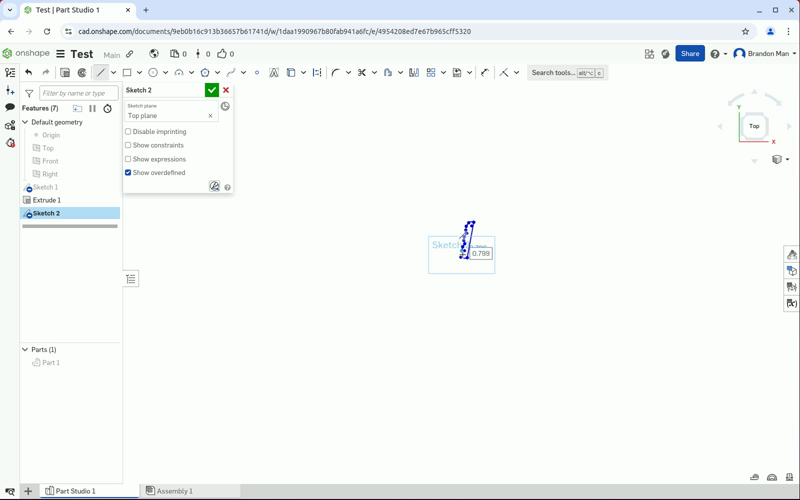
scroll(6)
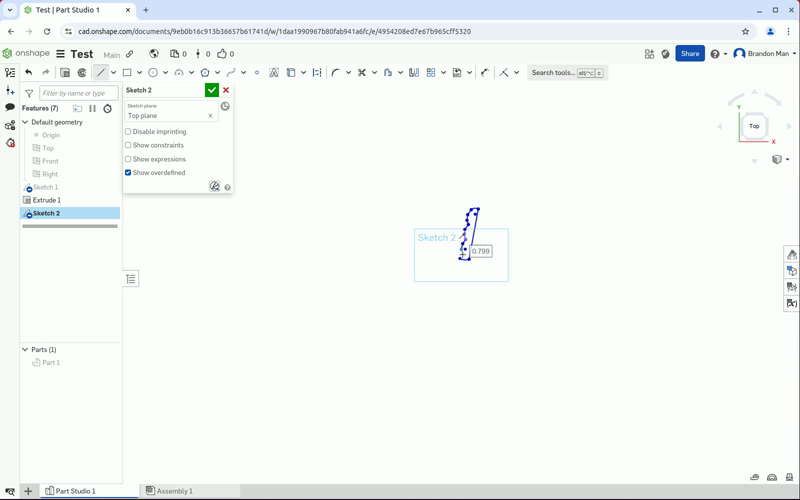
scroll(6)
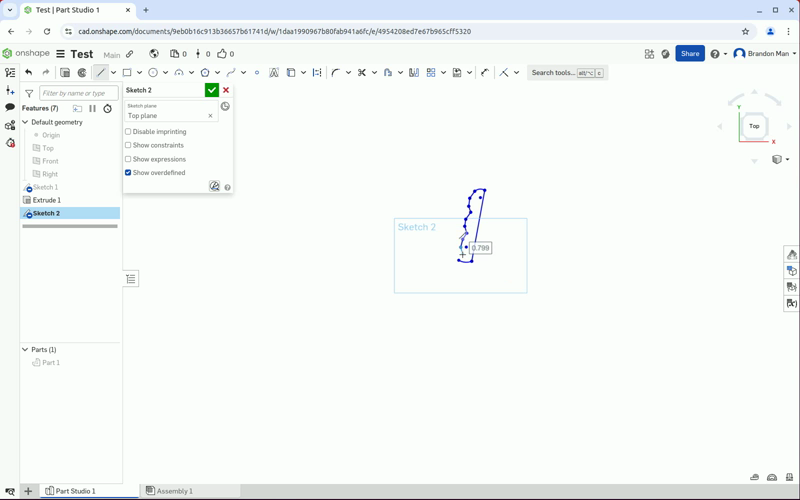
scroll(6)
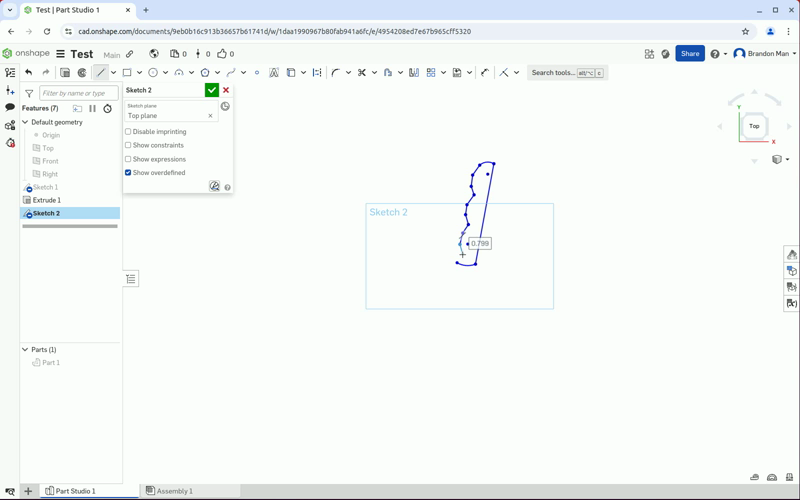
scroll(6)
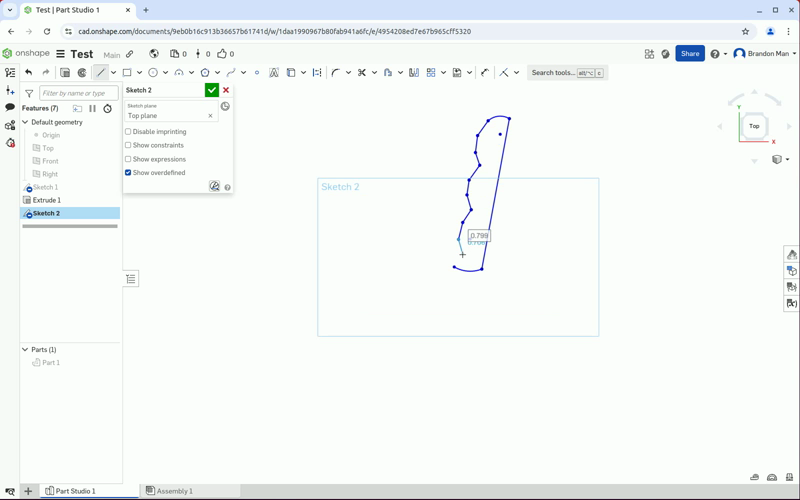
scroll(6)
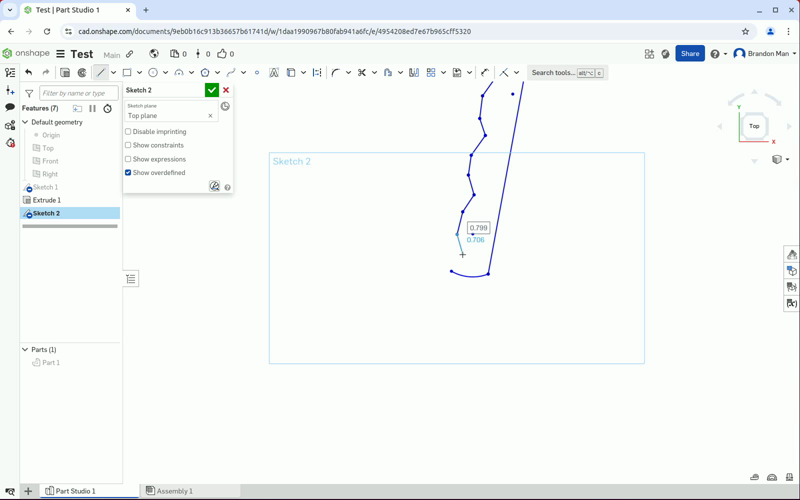
scroll(6)
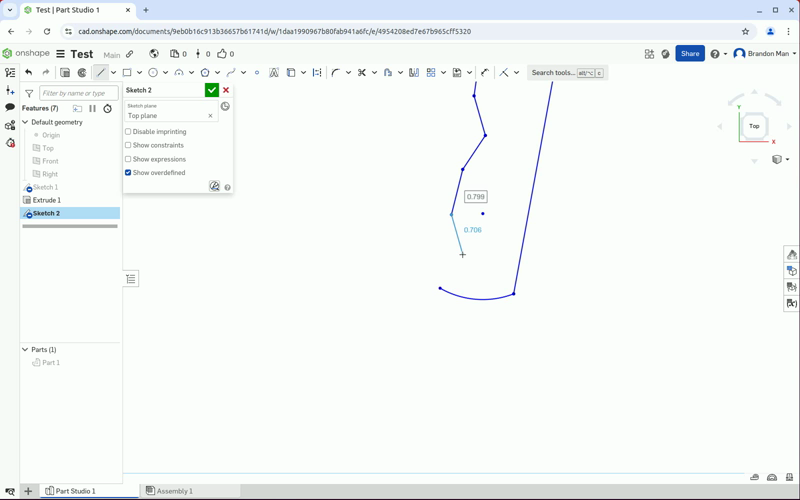
click(462, 254)
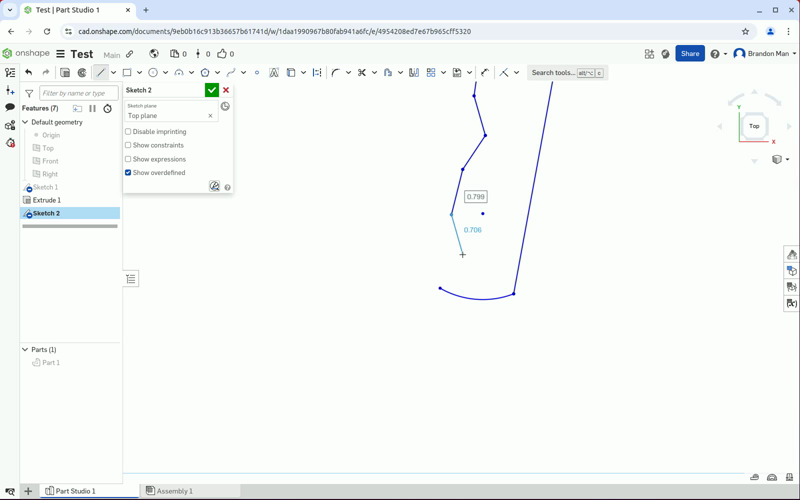
scroll(-6)
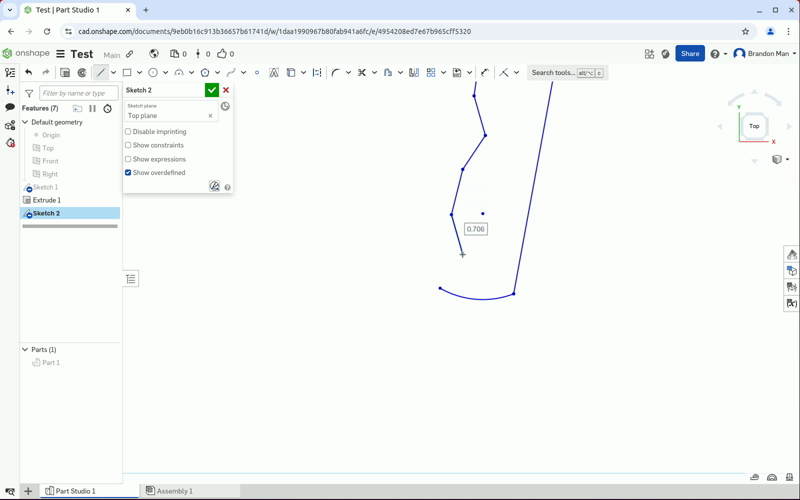
scroll(-6)
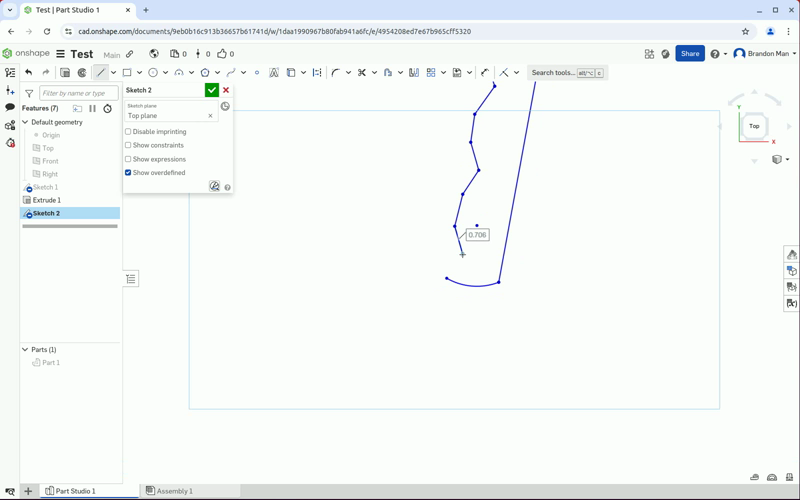
scroll(-6)
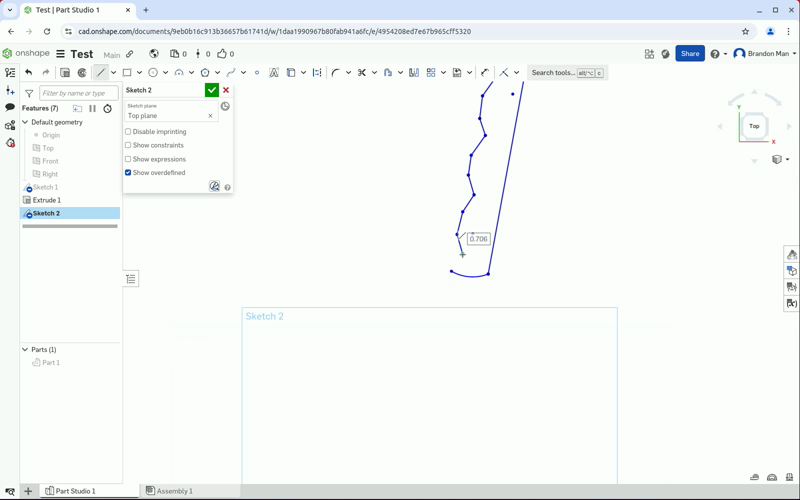
scroll(-6)
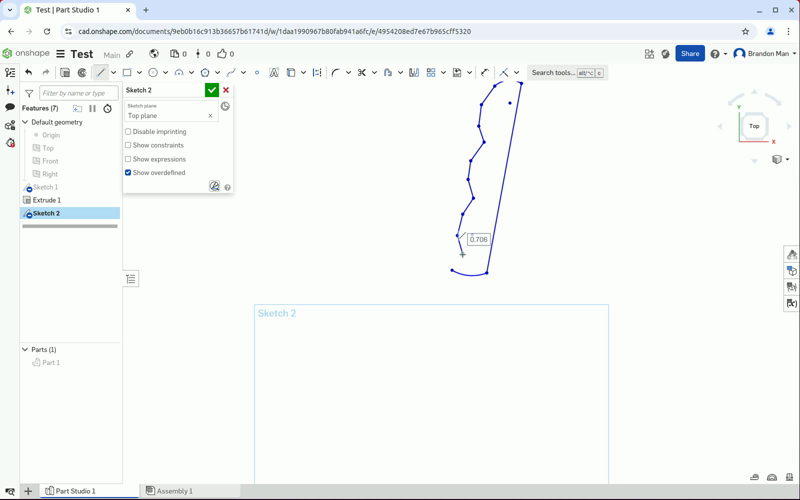
scroll(-6)
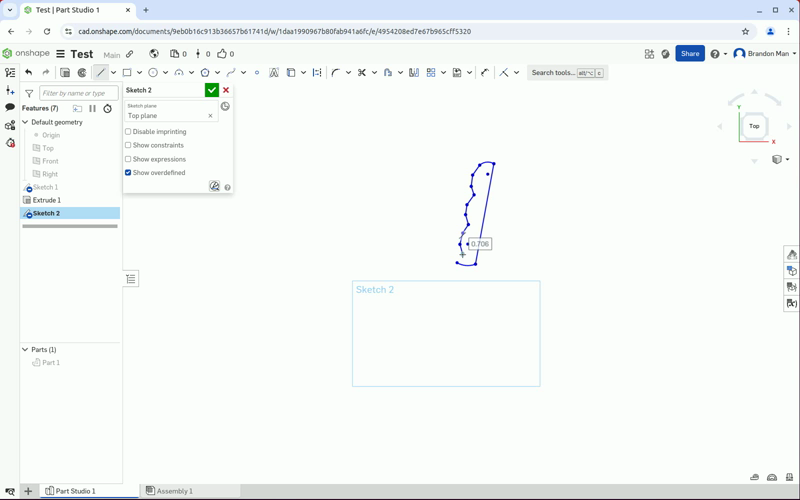
scroll(-6)
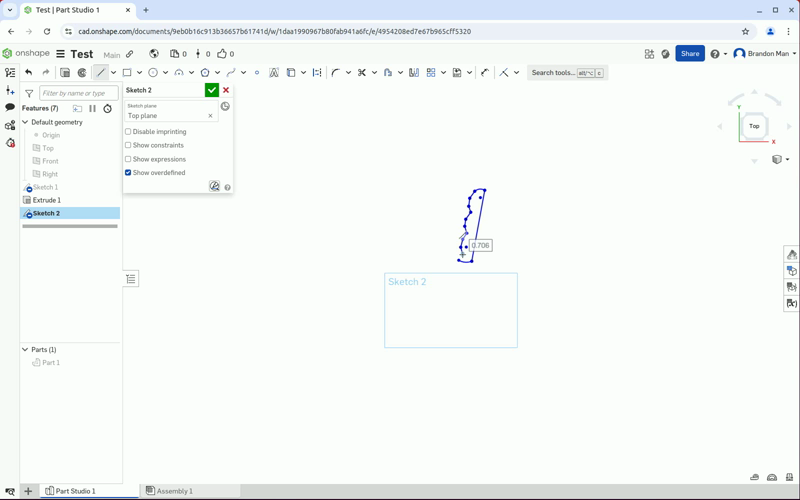
scroll(-6)
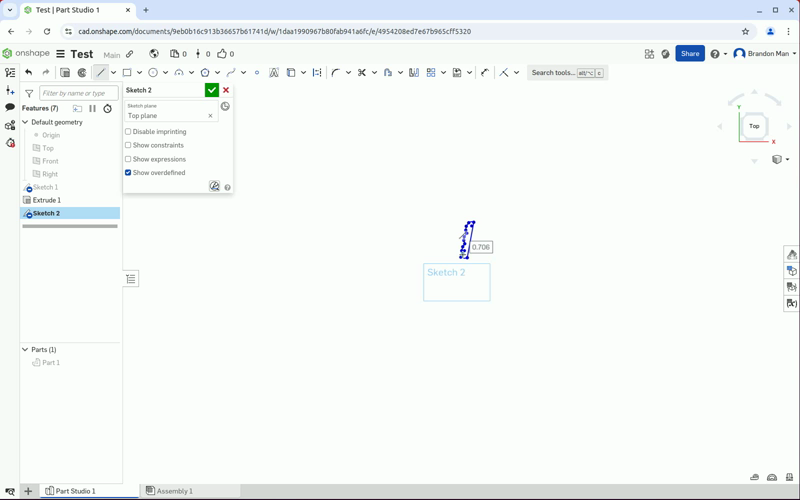
key_up(shift)
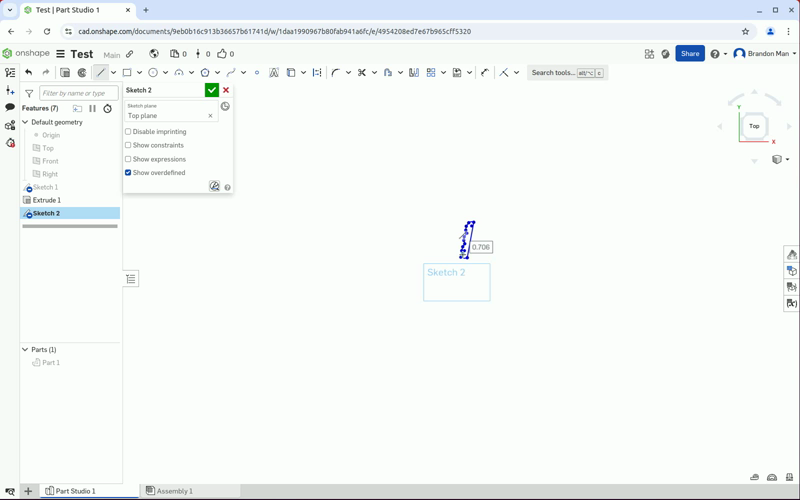
mouse_move(492, 254)
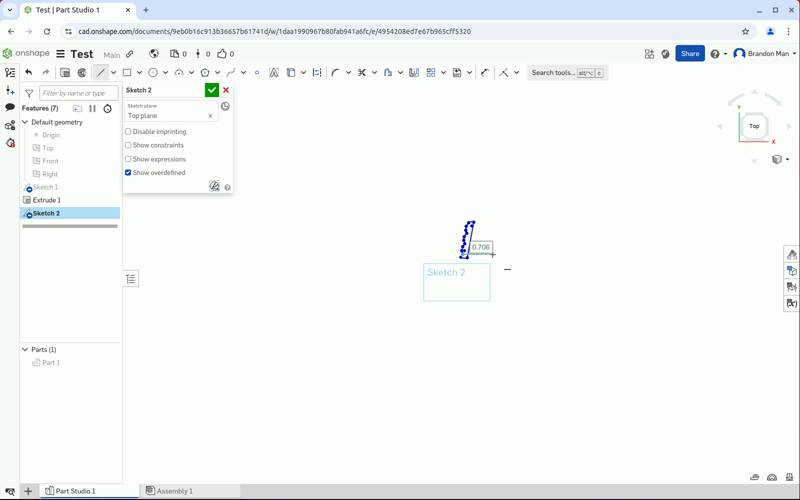
key_down(shift)
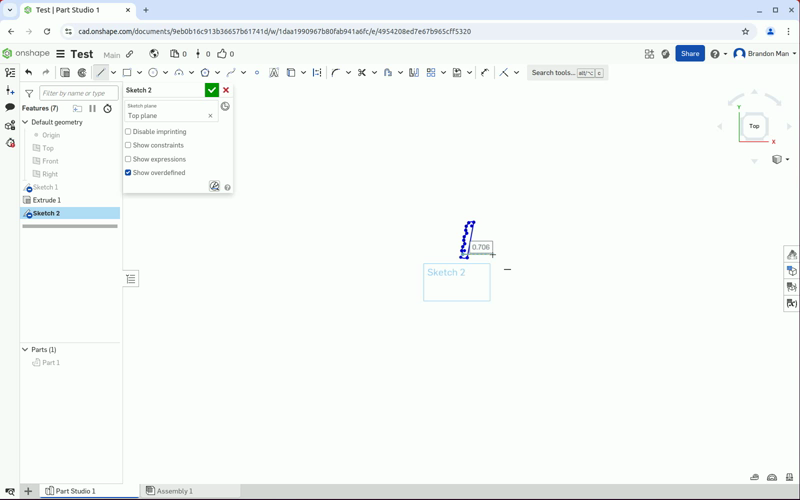
mouse_move(460, 257)
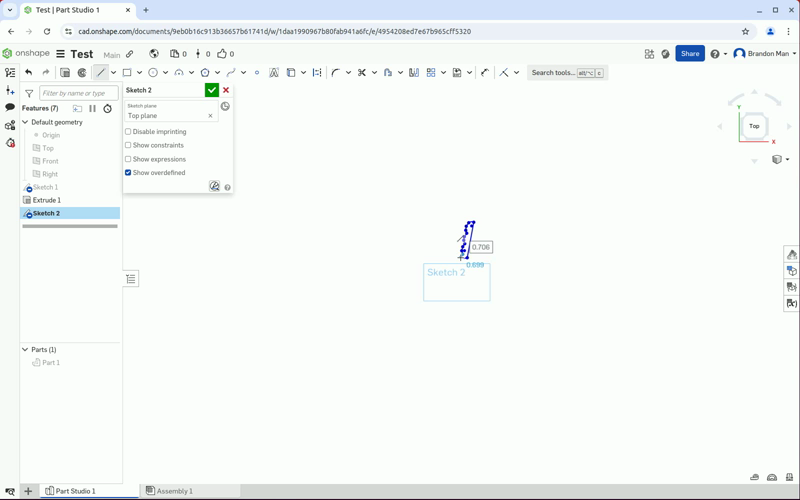
scroll(6)
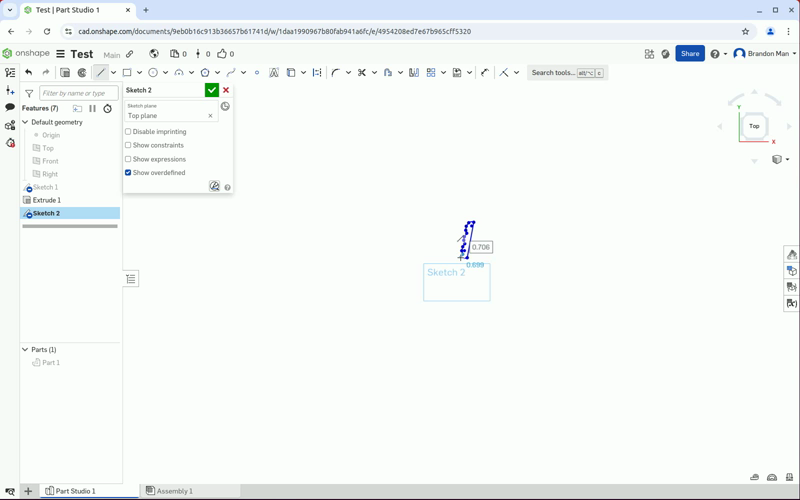
scroll(6)
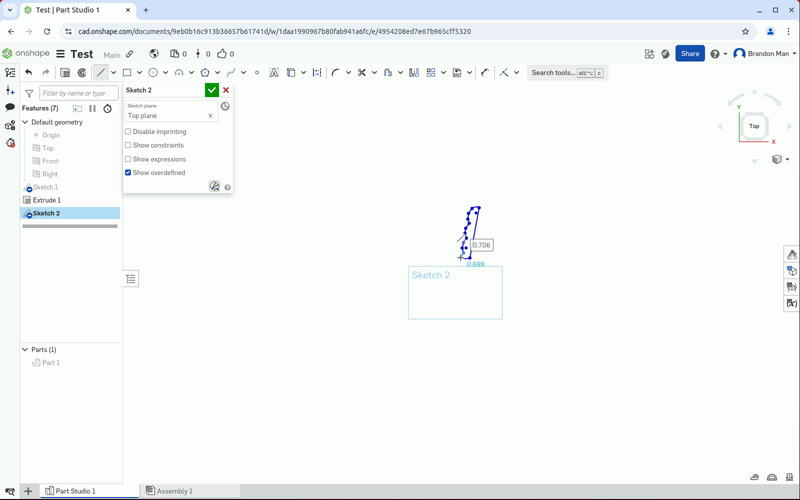
scroll(6)
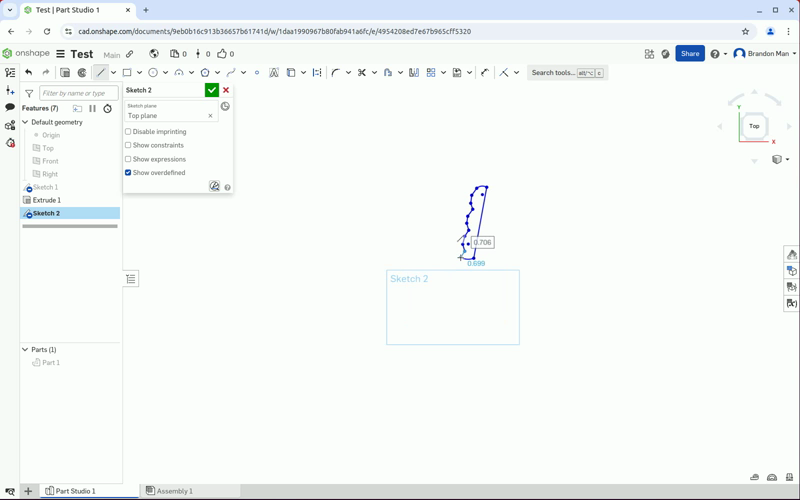
scroll(6)
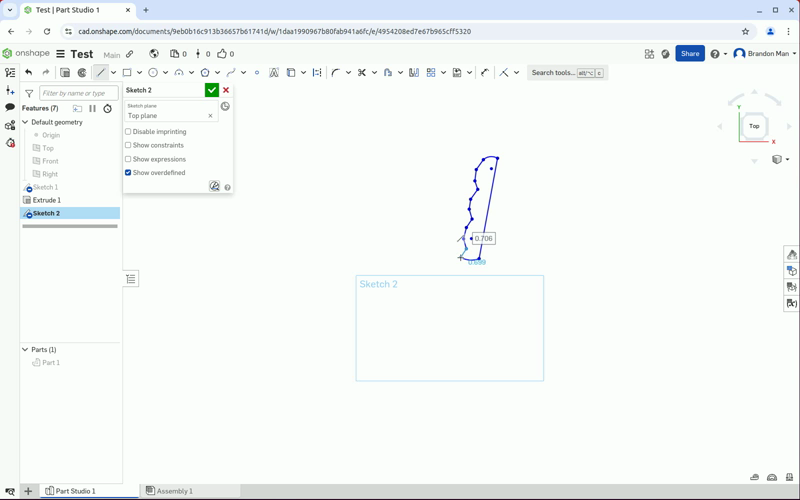
scroll(6)
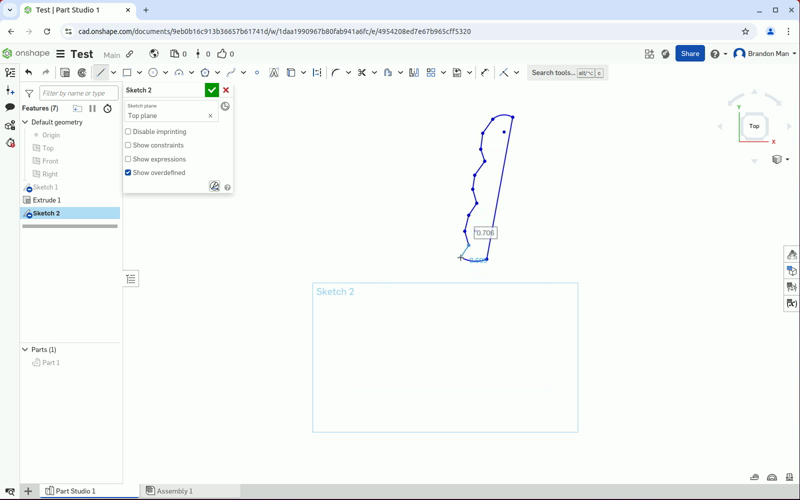
scroll(6)
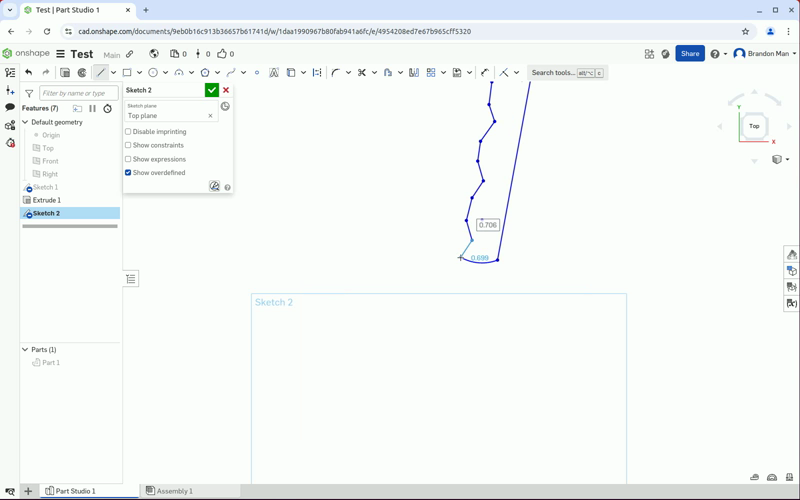
scroll(6)
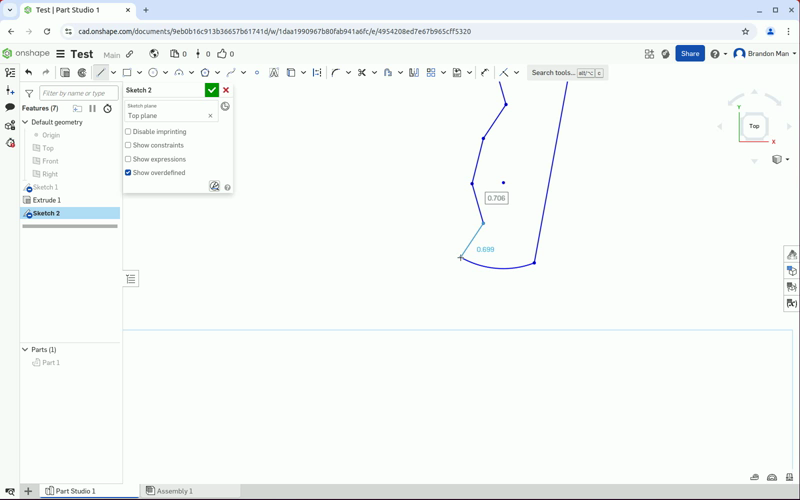
key_up(shift)
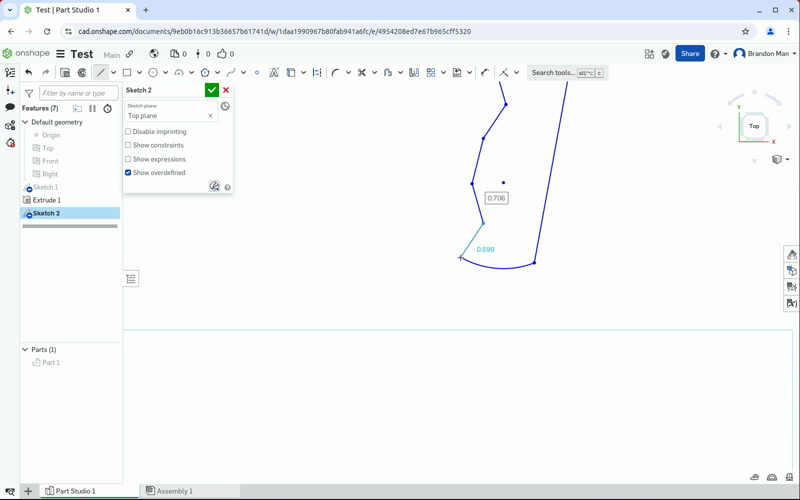
click(460, 257)
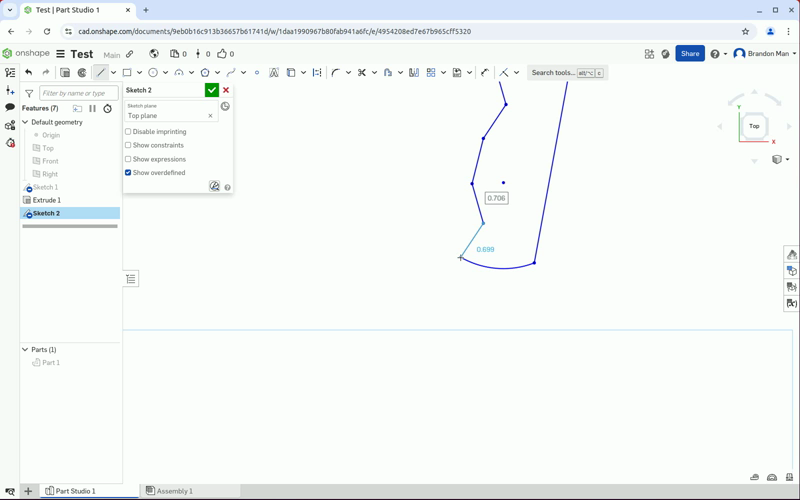
scroll(-6)
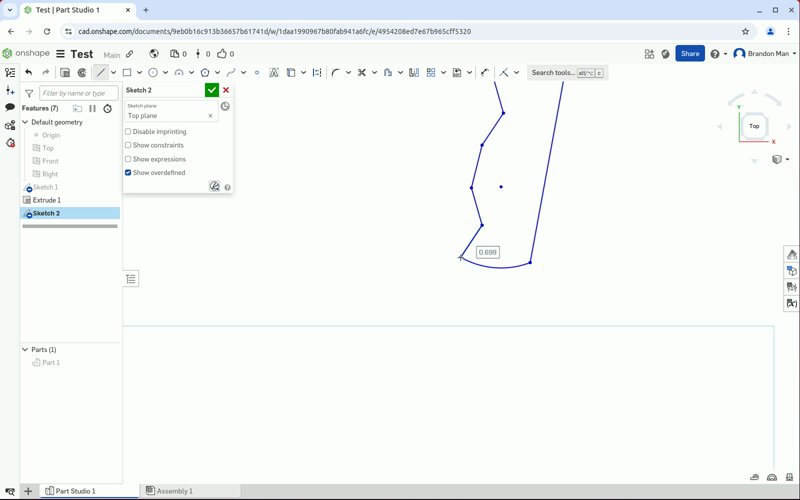
scroll(-6)
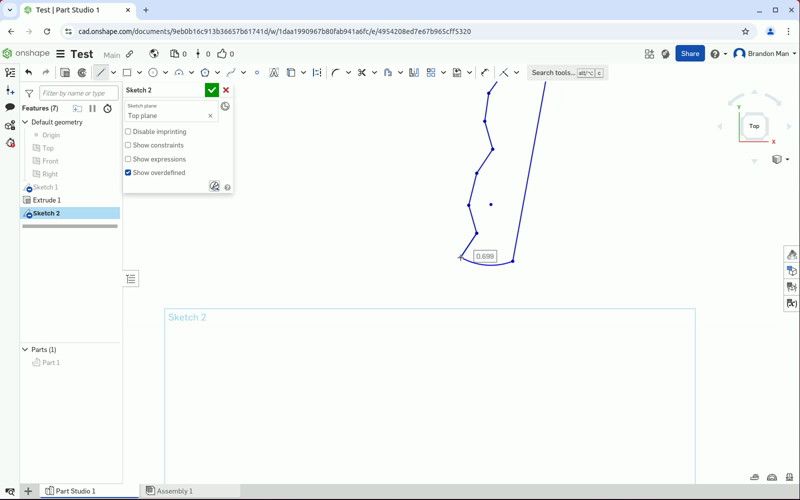
scroll(-6)
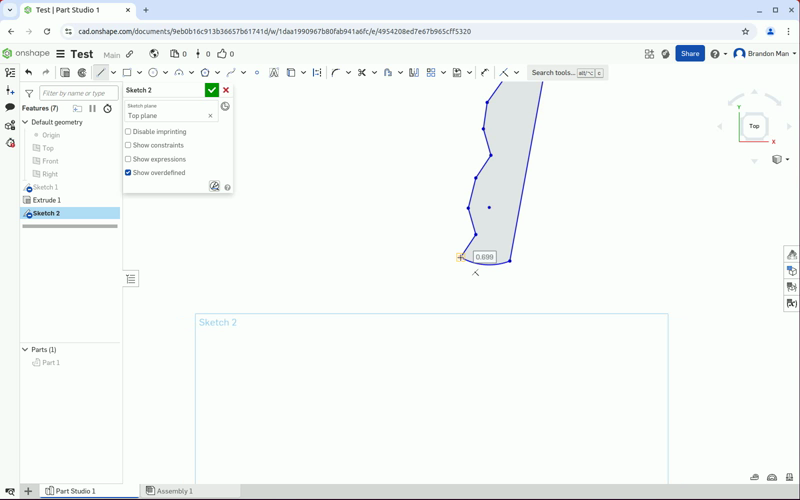
scroll(-6)
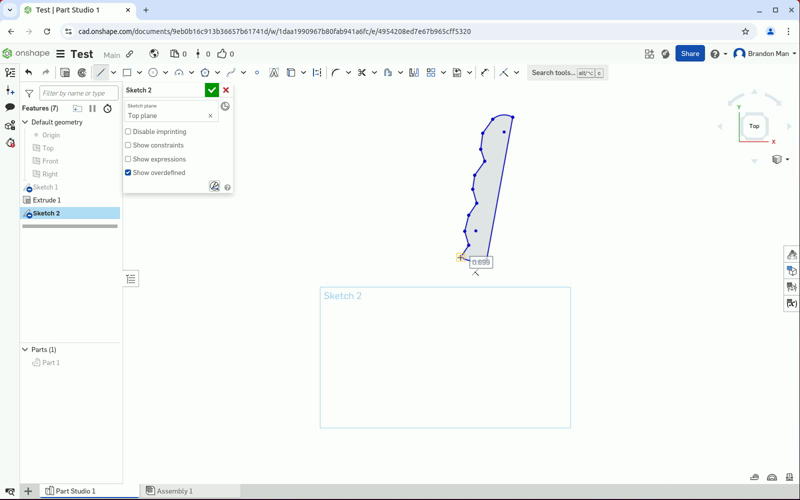
scroll(-6)
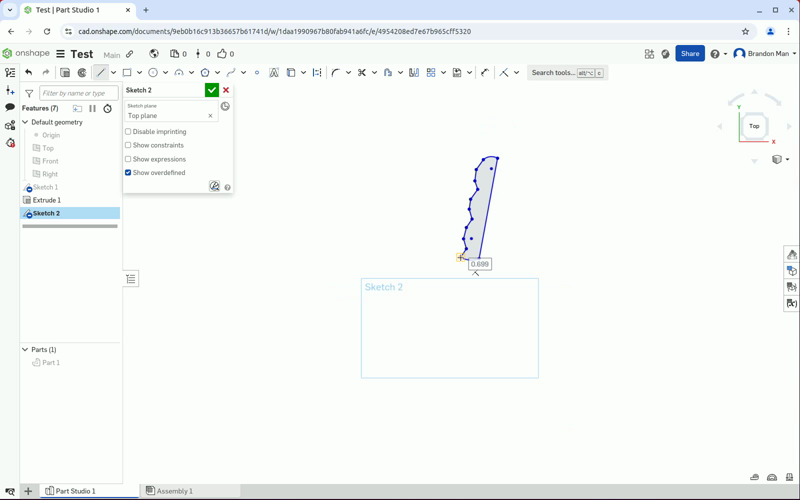
scroll(-6)
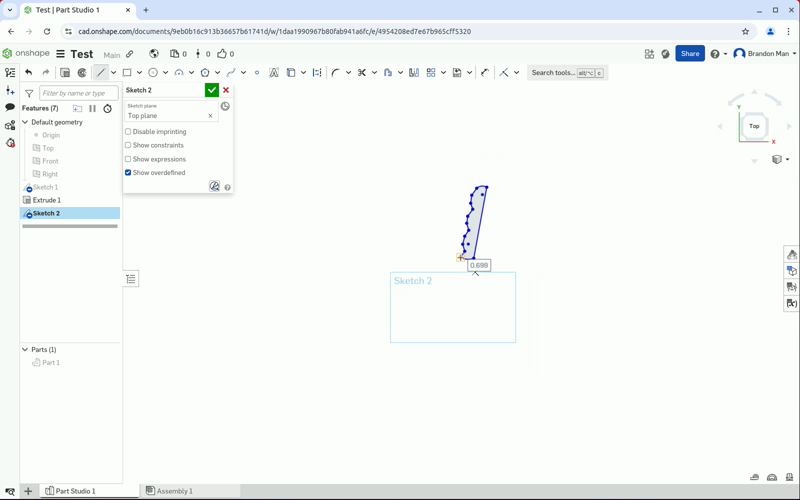
scroll(-6)
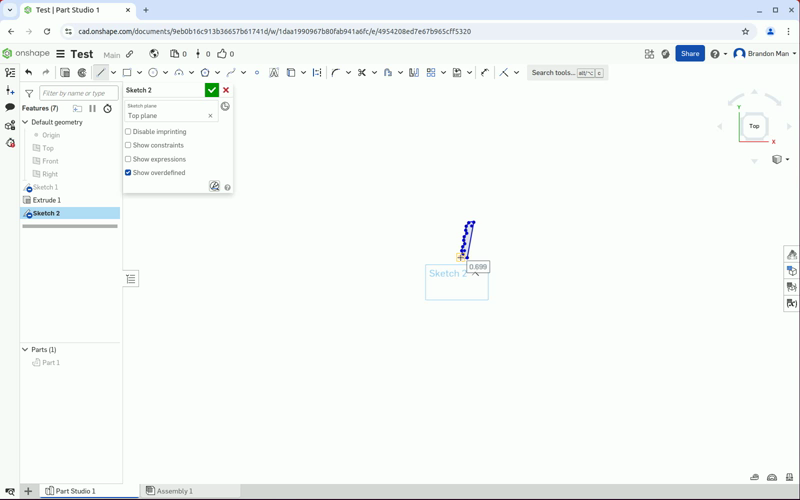
key(esc)
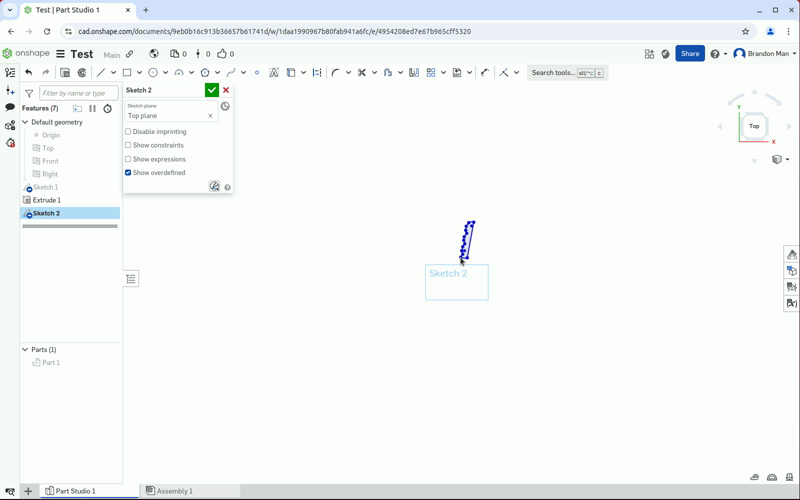
mouse_move(465, 252)
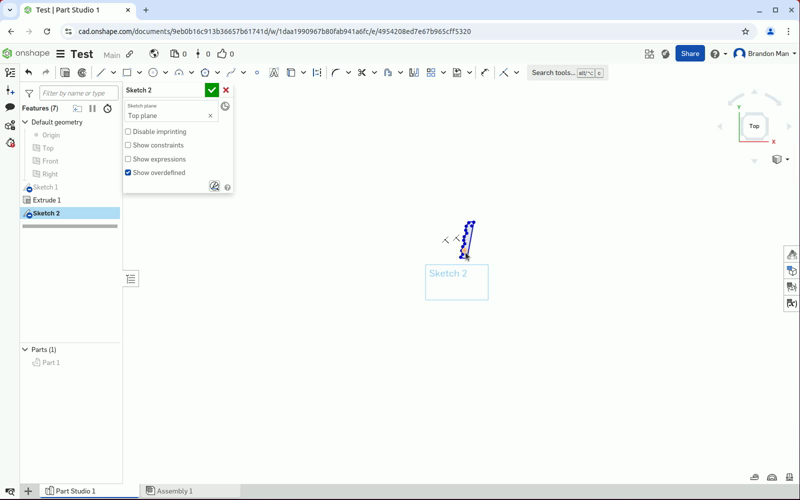
scroll(6)
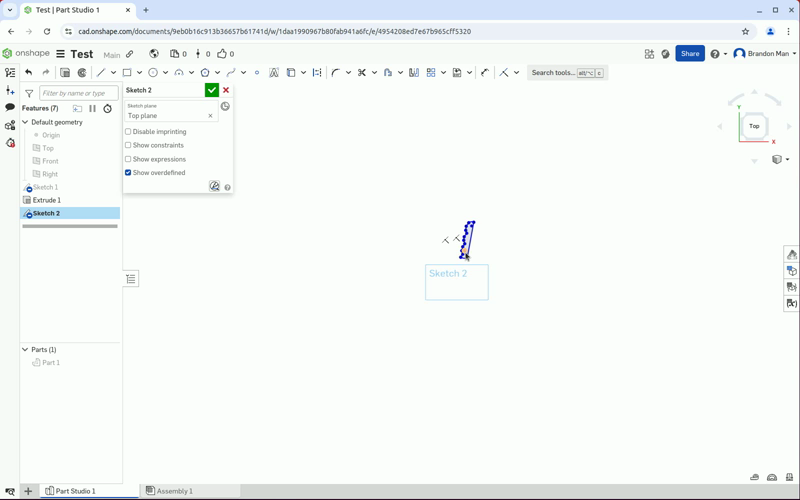
scroll(6)
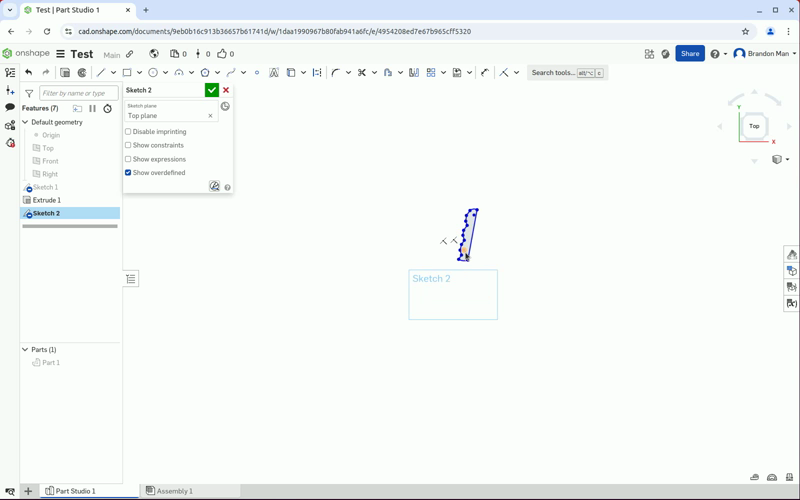
scroll(6)
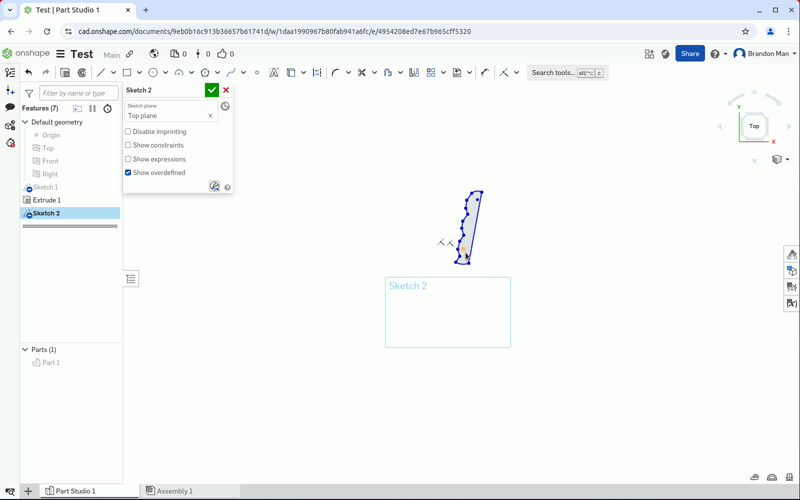
scroll(6)
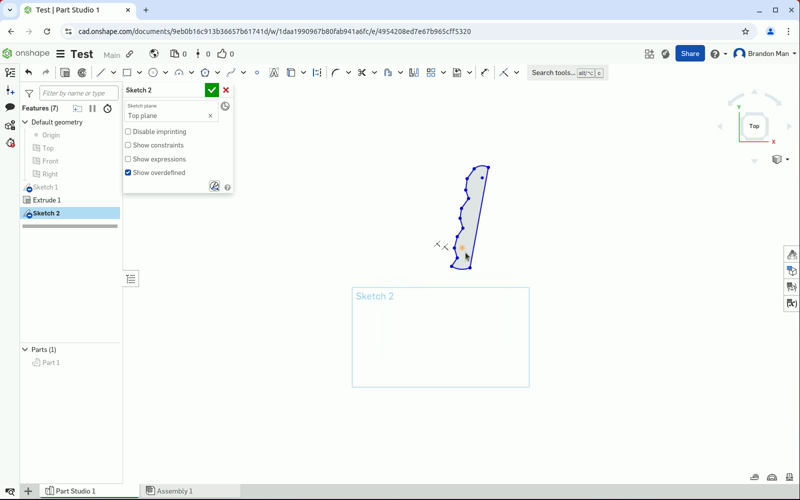
scroll(6)
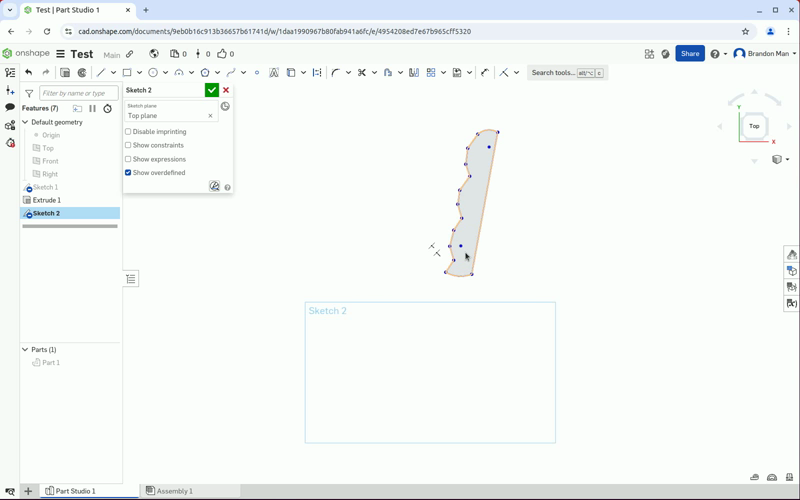
scroll(6)
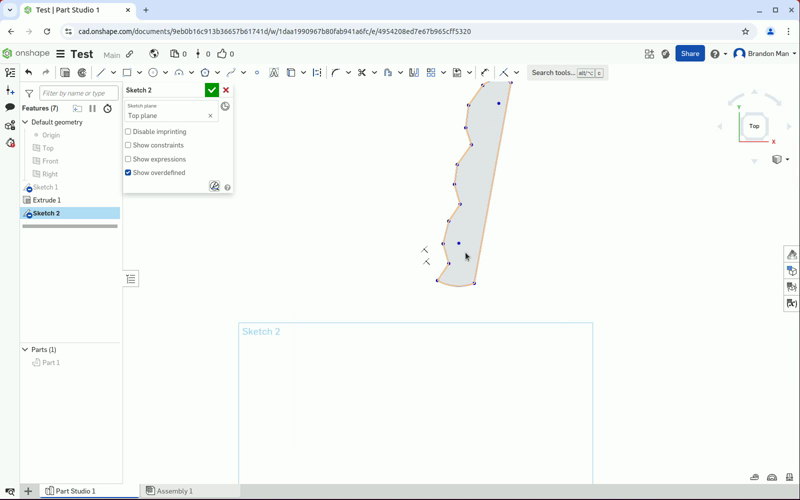
scroll(6)
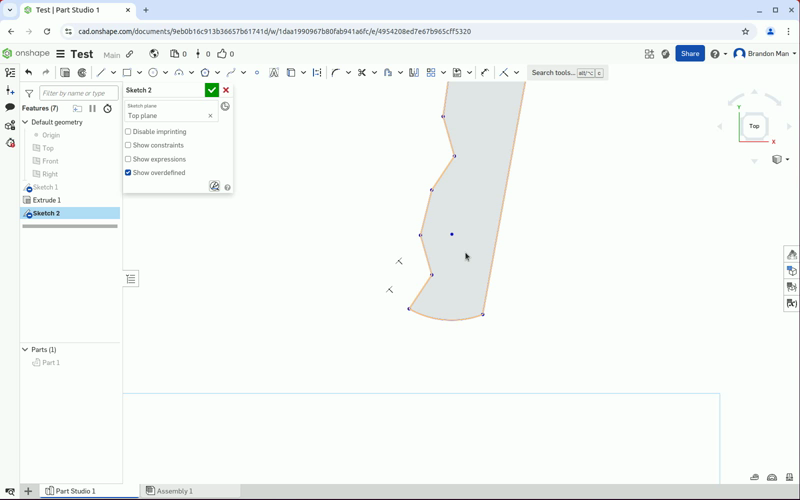
click(465, 252)
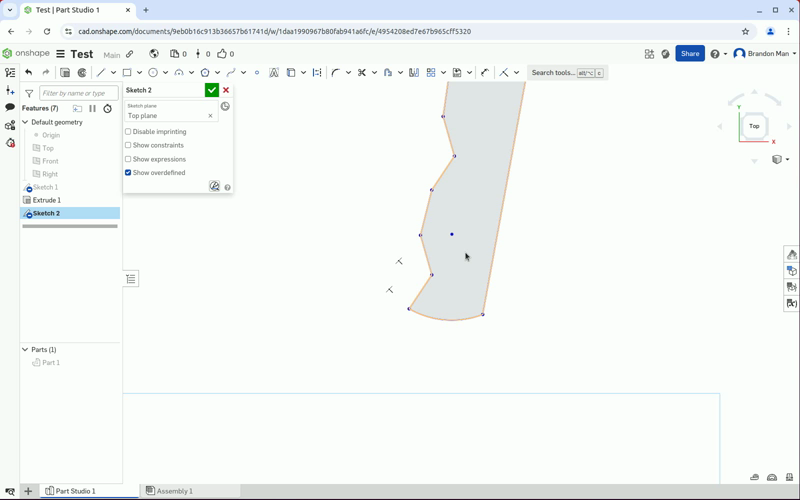
scroll(-6)
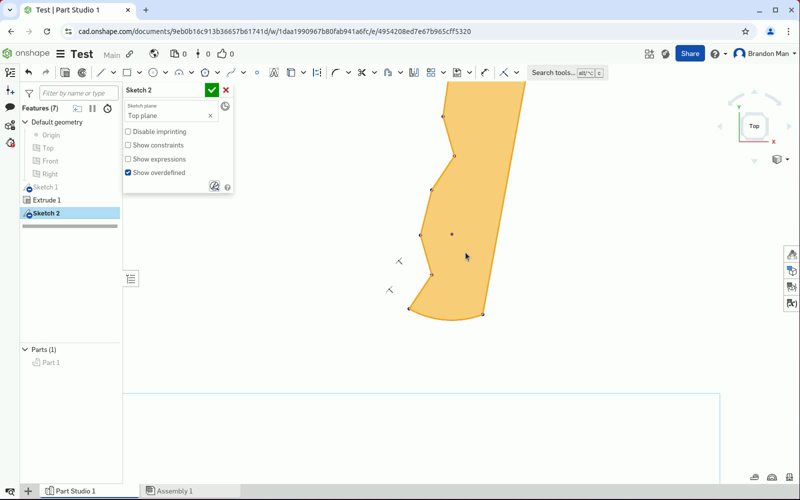
scroll(-6)
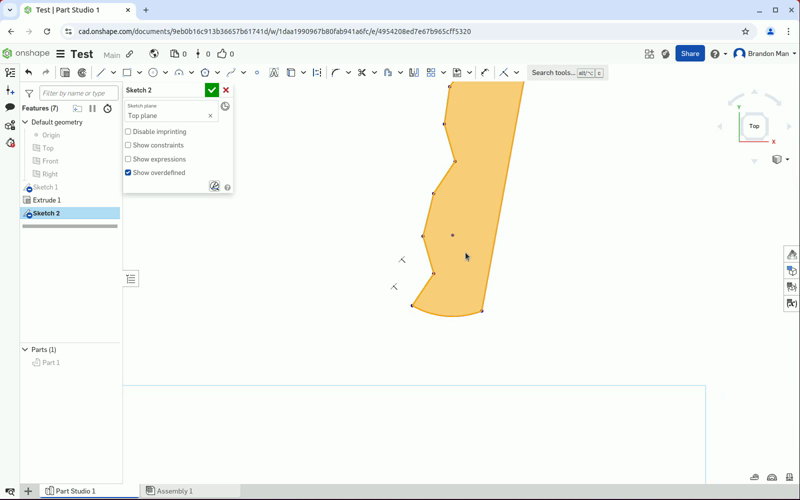
scroll(-6)
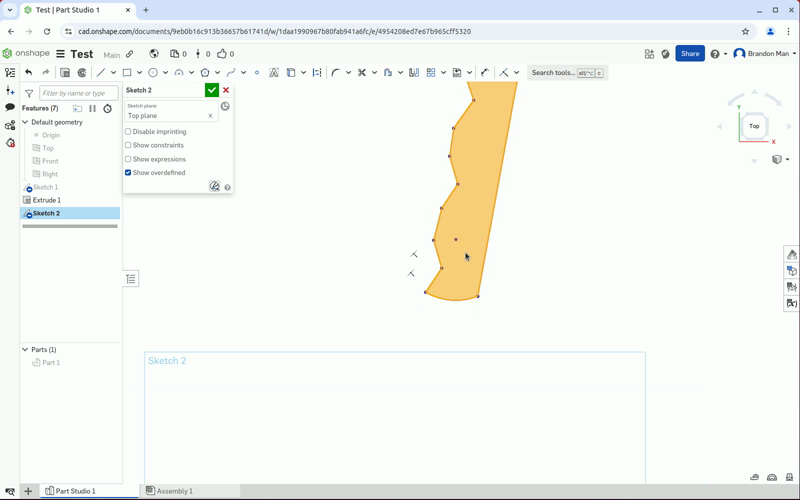
scroll(-6)
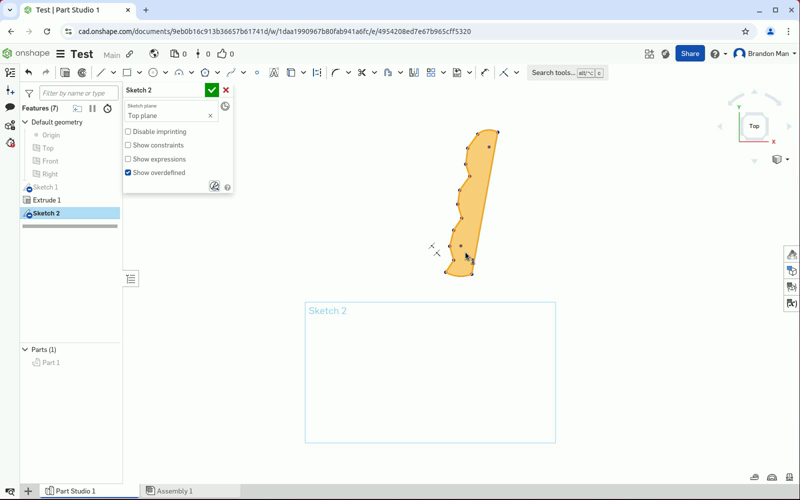
scroll(-6)
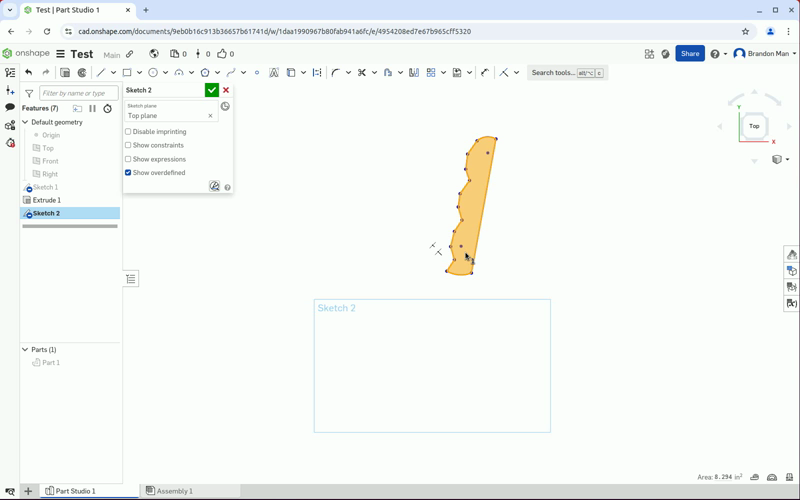
scroll(-6)
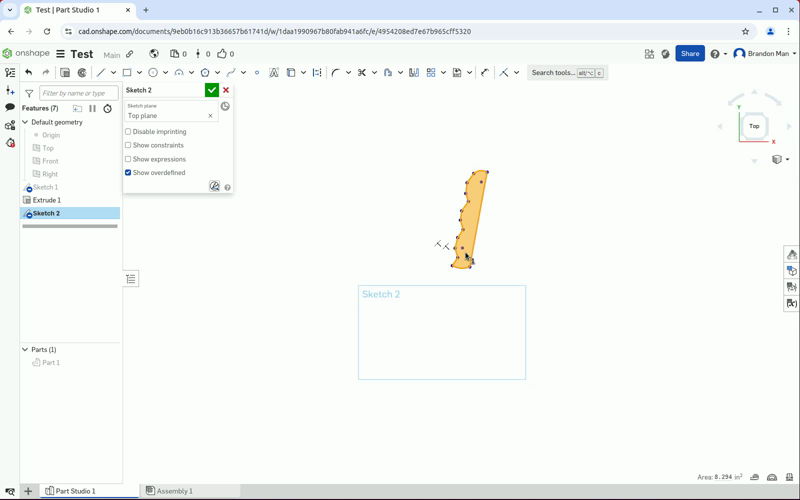
scroll(-6)
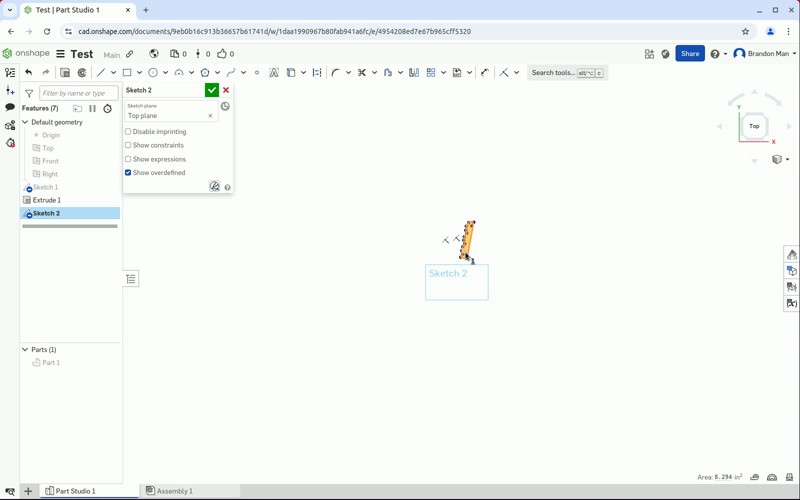
mouse_move(73, 352)
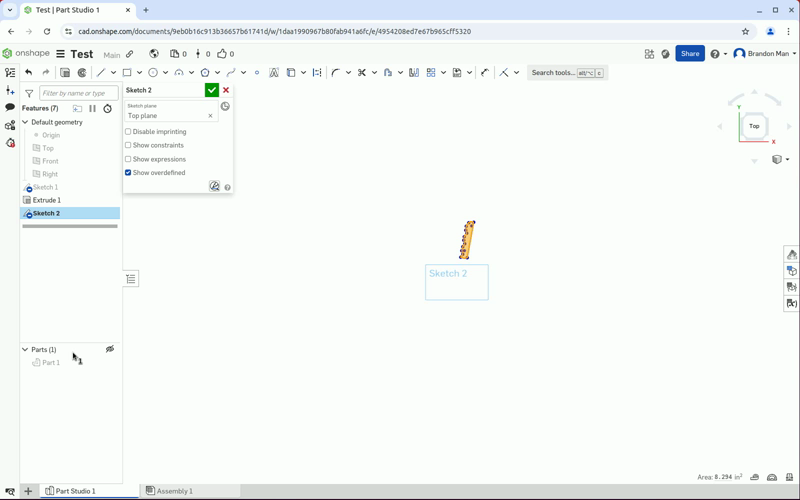
key(shift+y)
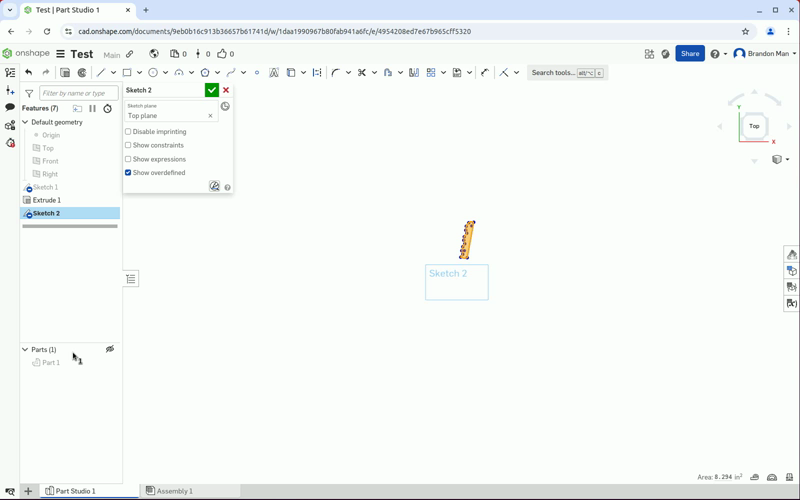
key(shift+e)
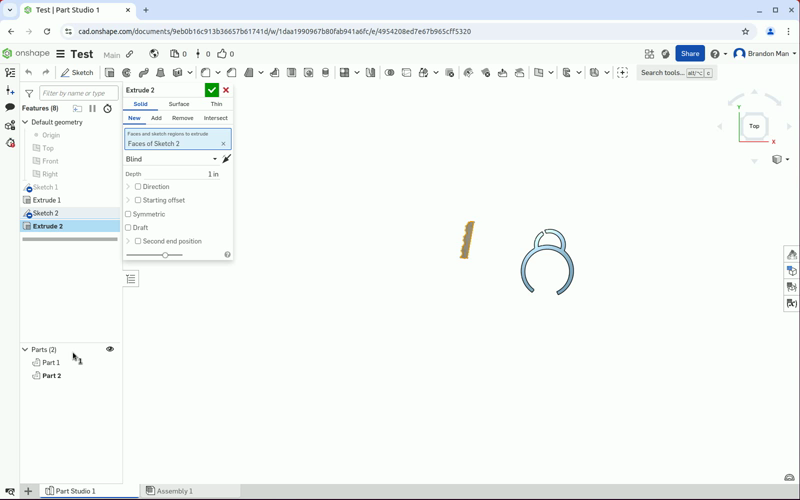
mouse_move(143, 106)
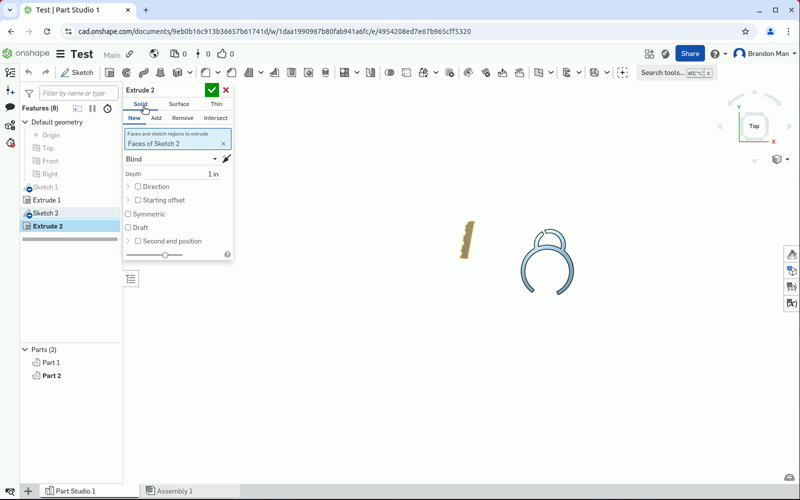
click(143, 106)
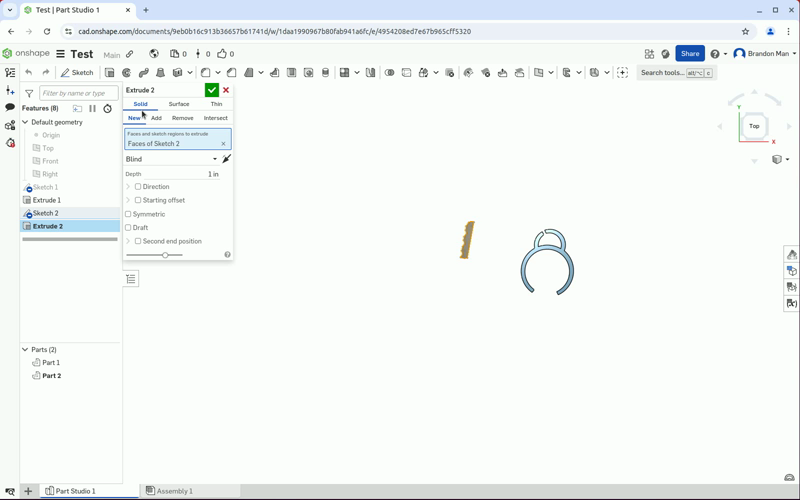
mouse_move(137, 120)
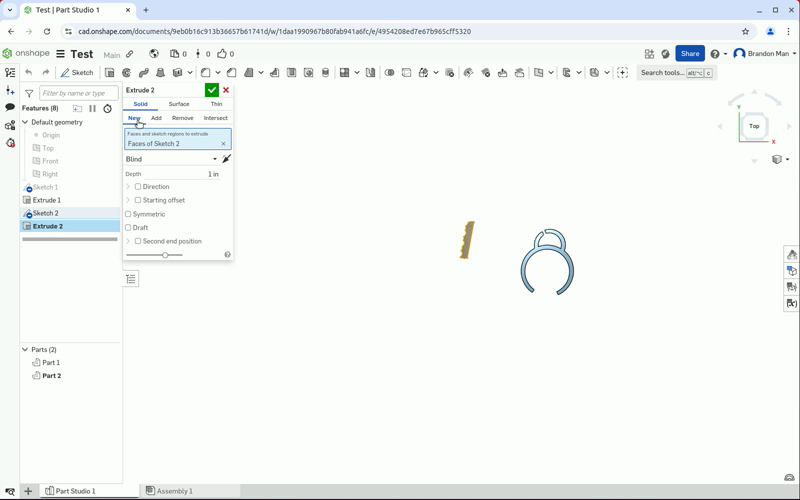
click(137, 120)
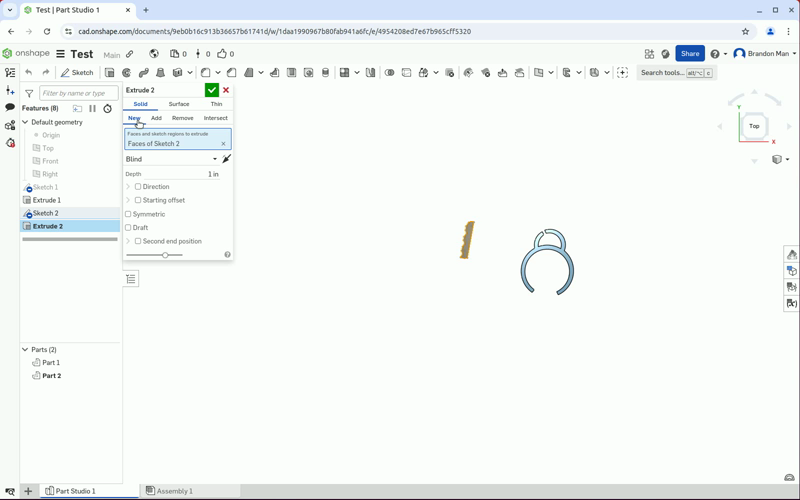
key(tab, 4)
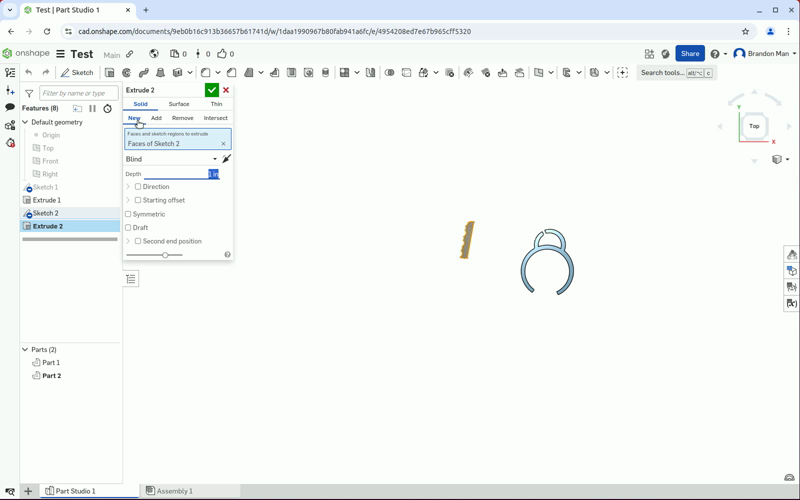
text(1.926)
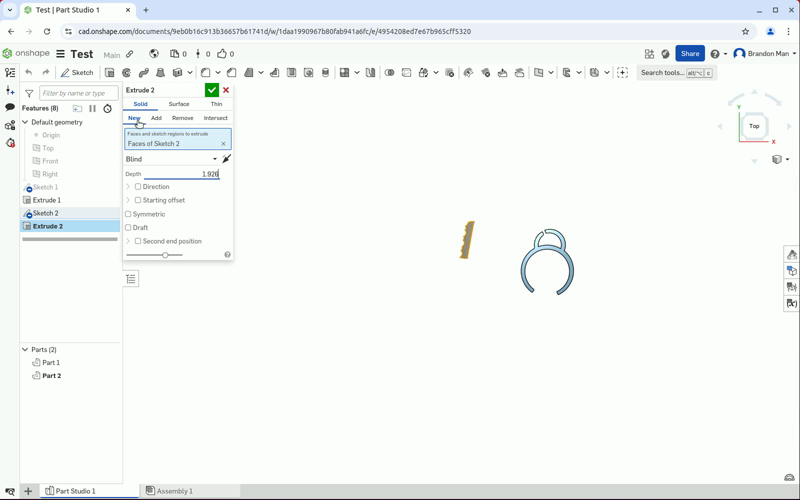
key(enter)
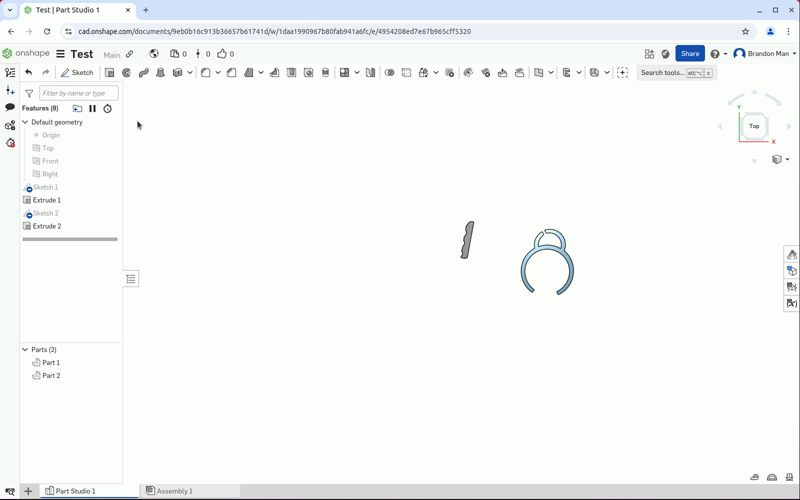
key(shift+h)
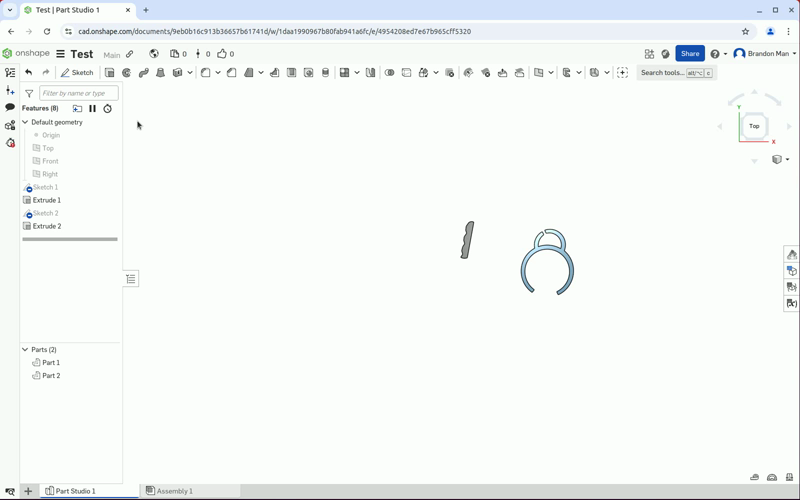
key(shift+h)
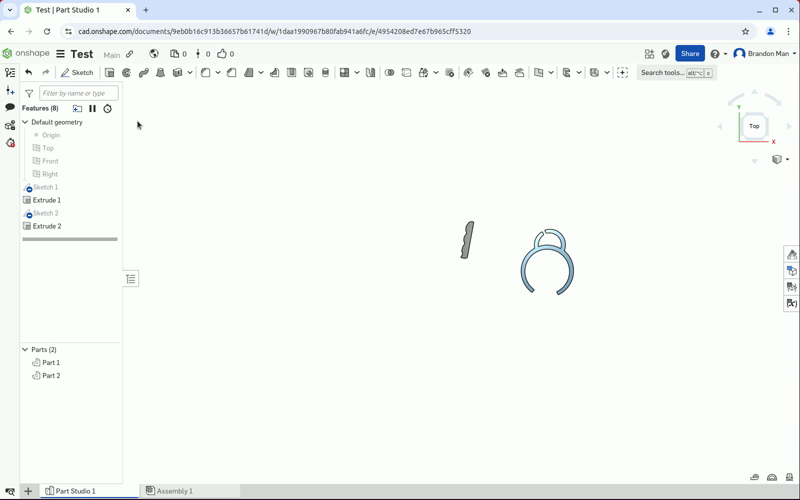
mouse_move(73, 189)
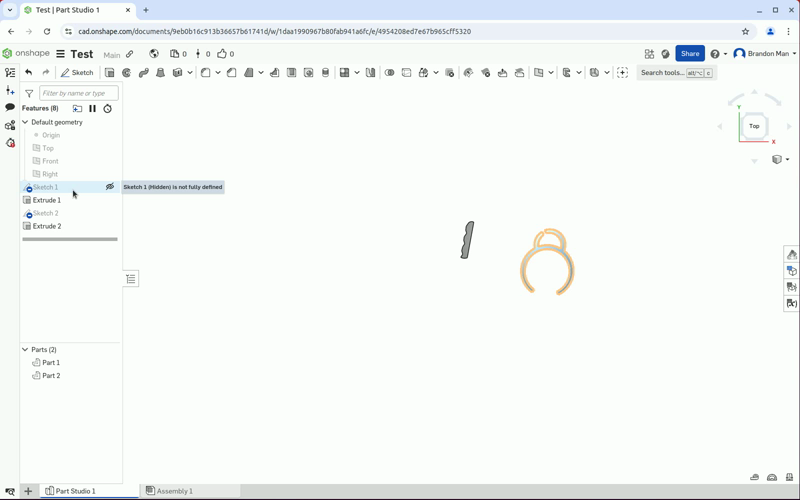
click(73, 189)
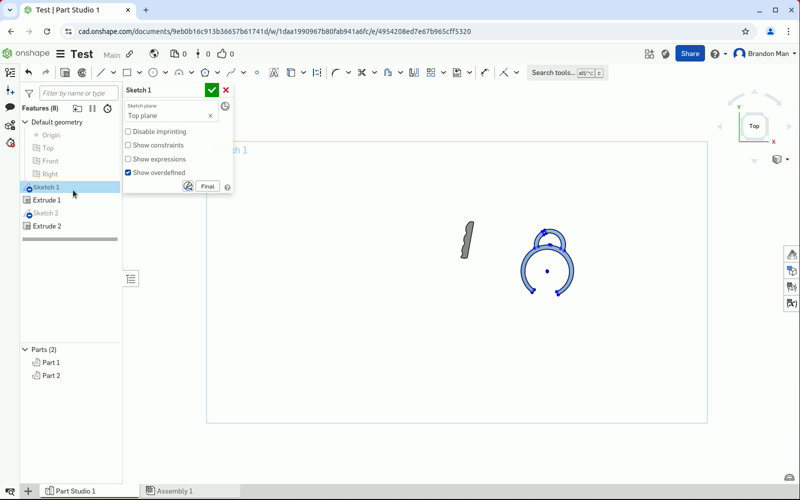
mouse_move(229, 92)
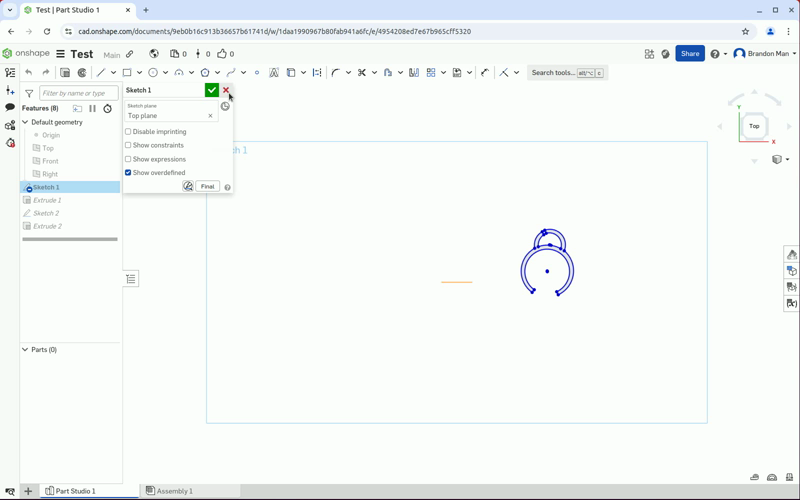
click(229, 92)
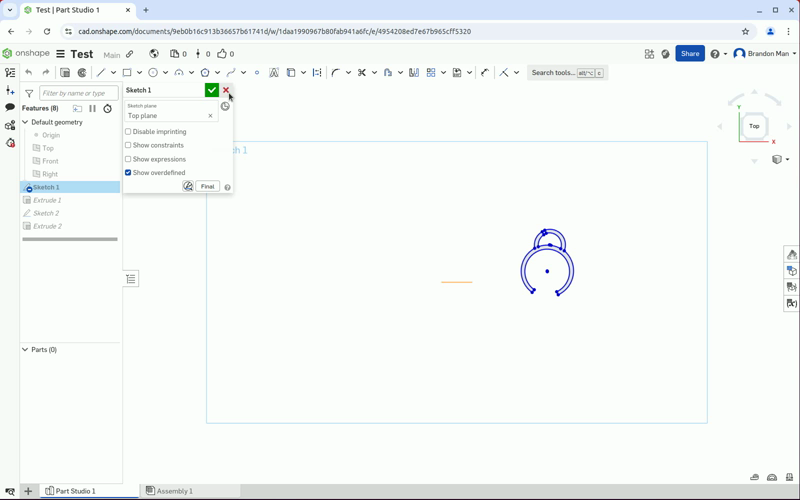
key(shift+s)
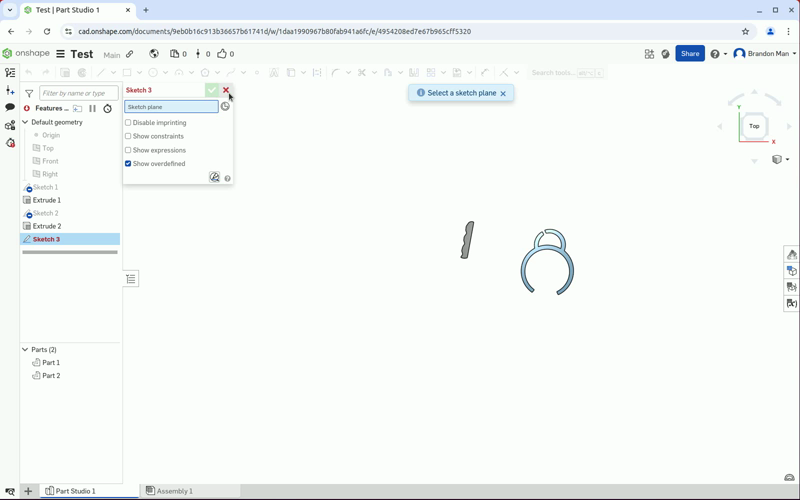
mouse_move(73, 150)
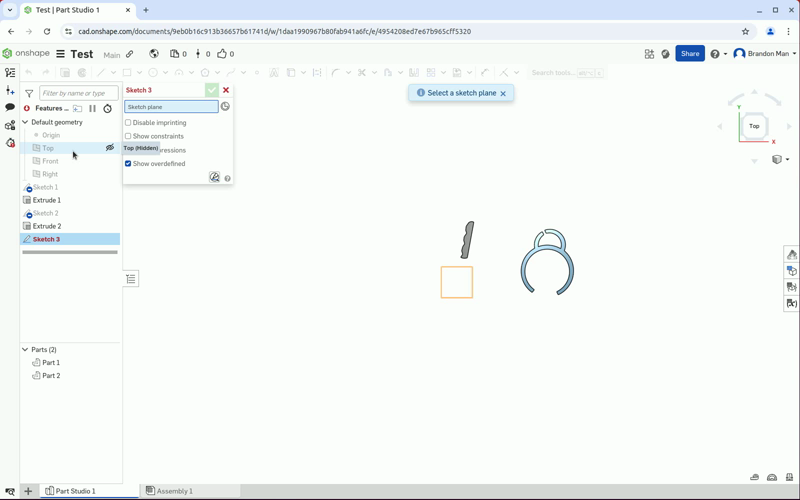
click(73, 150)
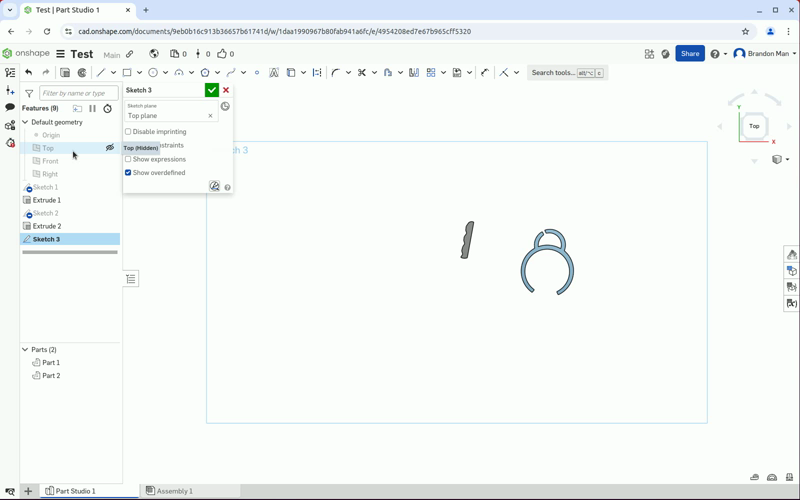
mouse_move(73, 352)
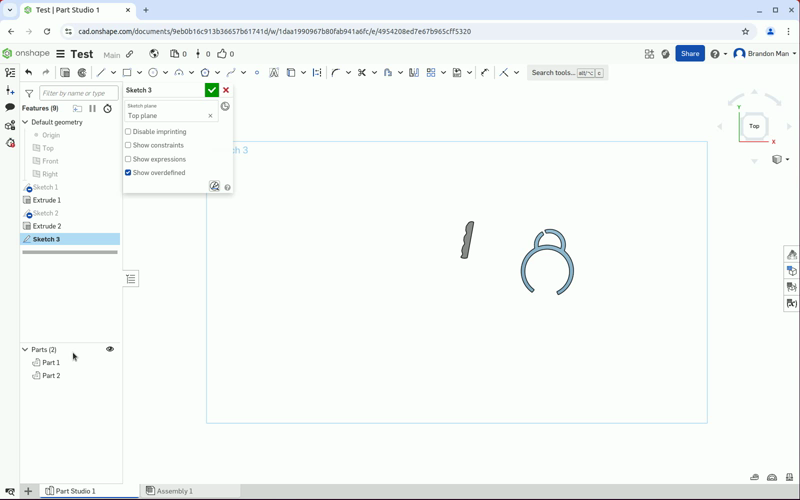
key(y)
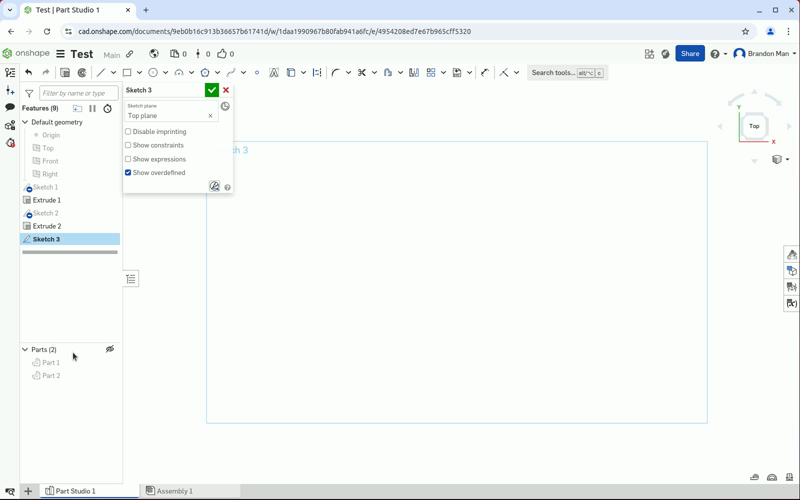
key(a)
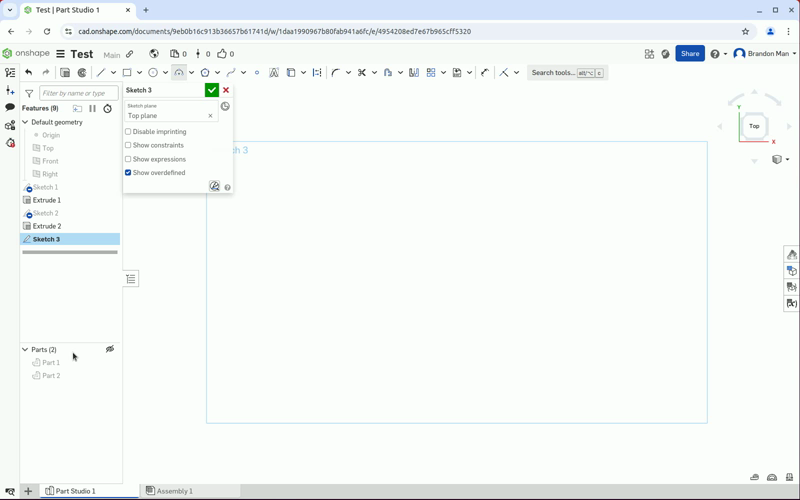
key_down(shift)
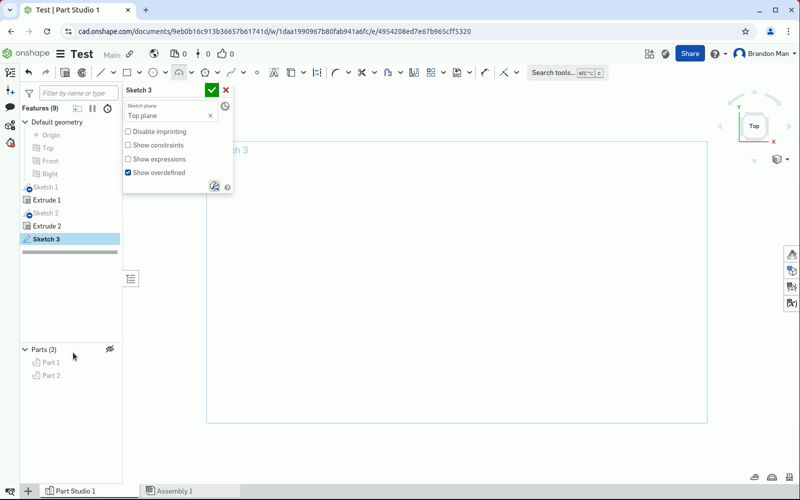
mouse_move(449, 259)
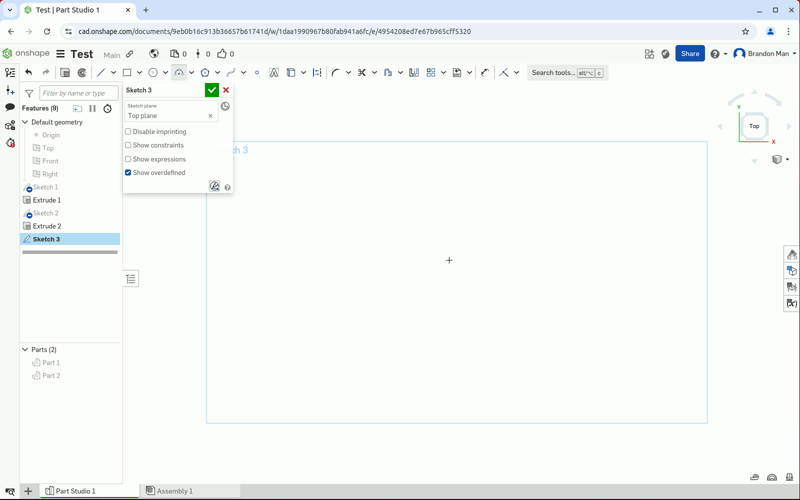
click(449, 259)
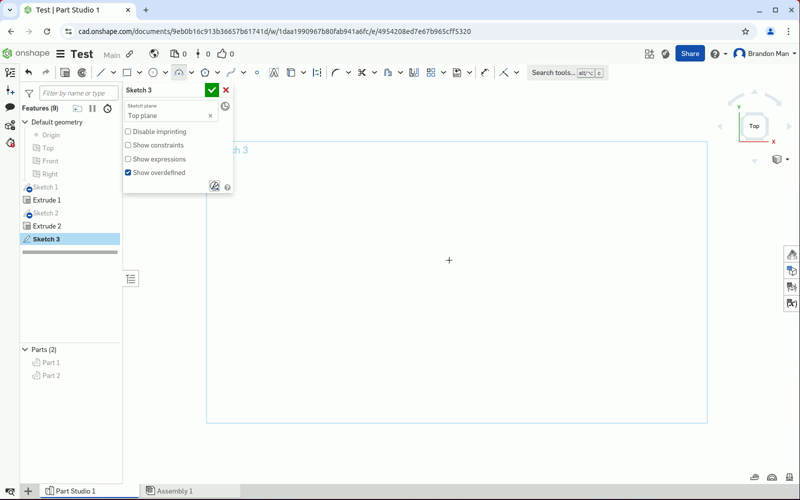
key_up(shift)
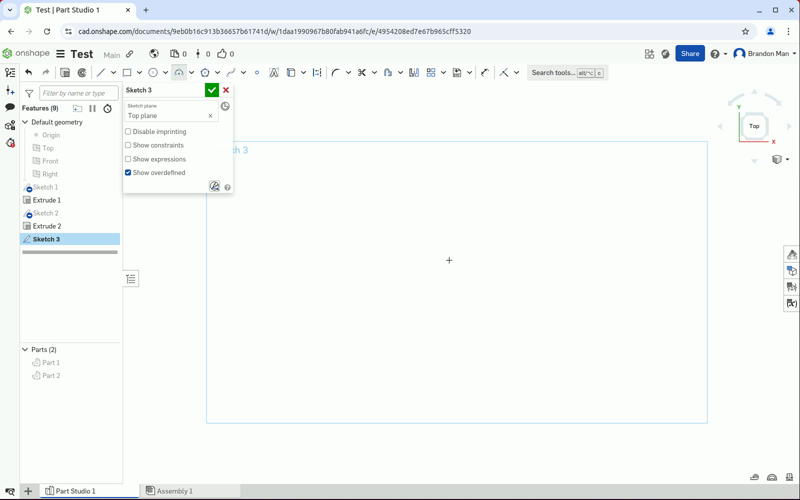
key_down(shift)
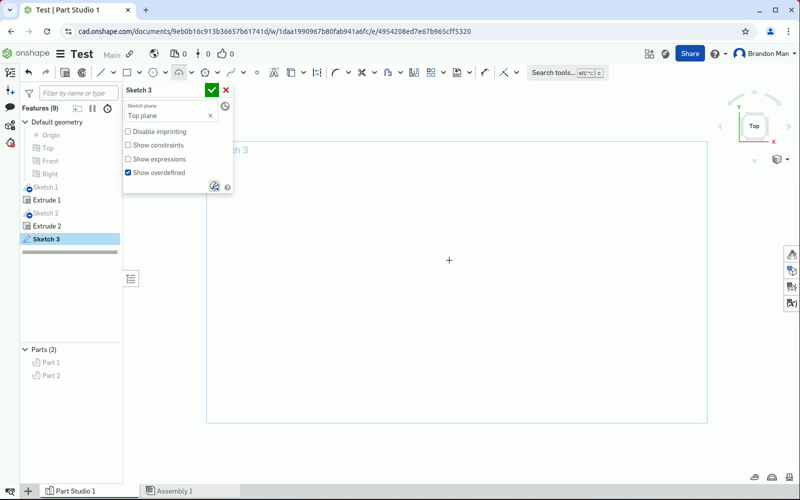
mouse_move(461, 256)
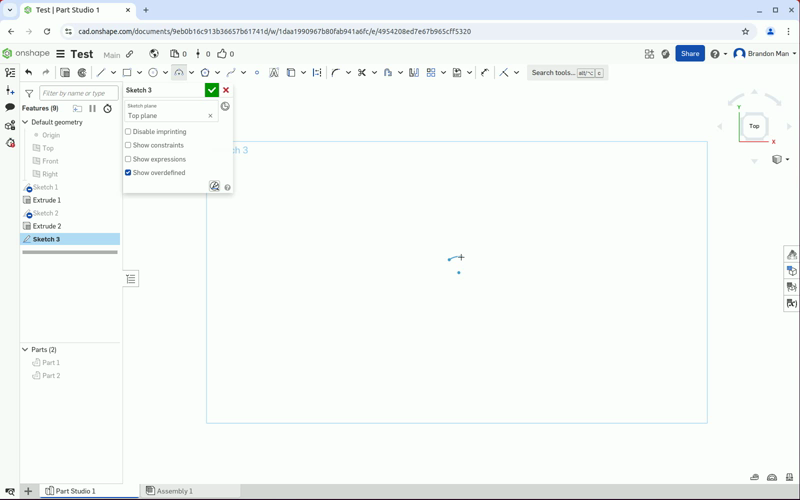
click(461, 256)
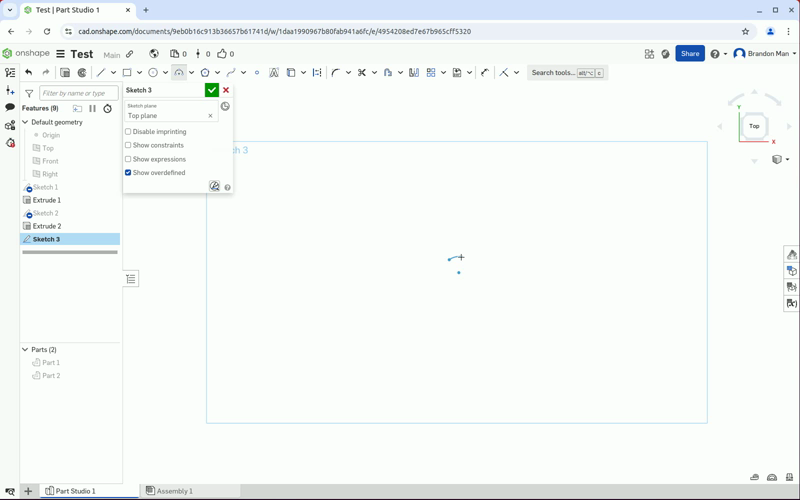
mouse_move(454, 257)
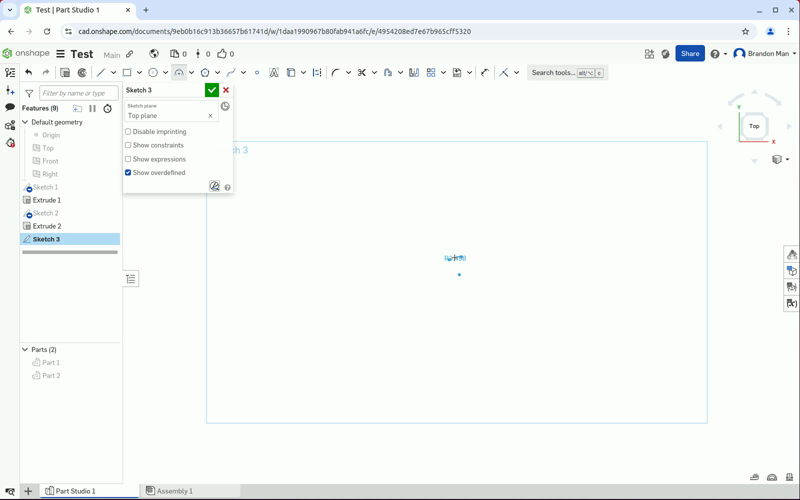
click(454, 257)
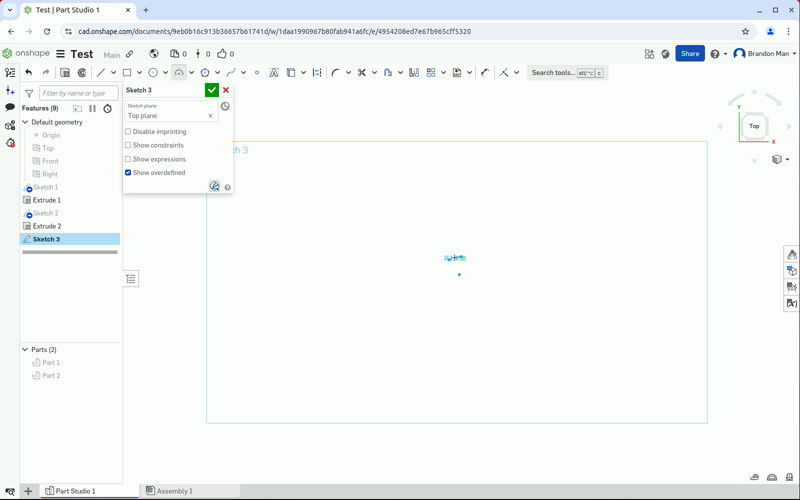
key_up(shift)
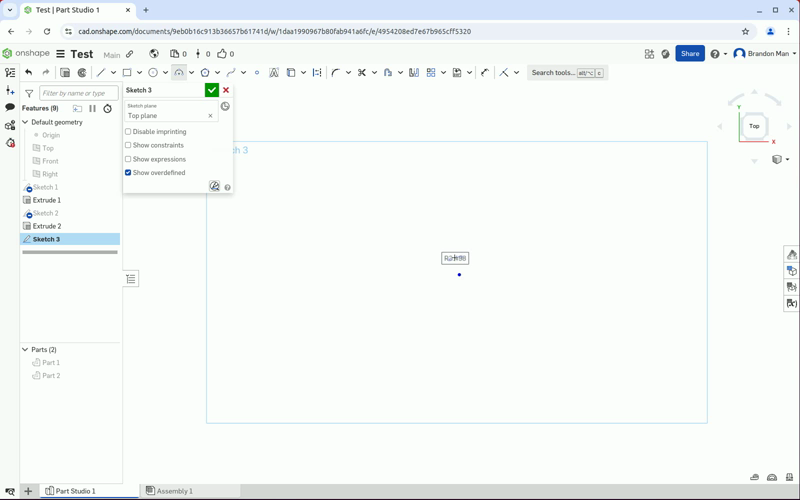
key(esc)
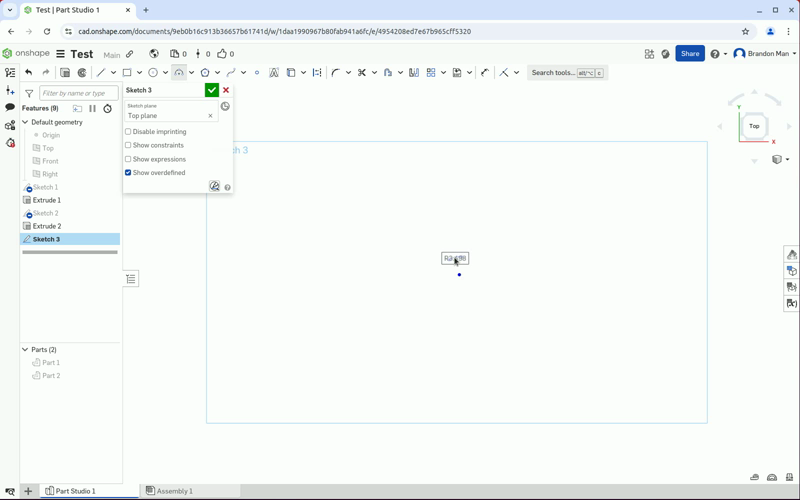
key(l)
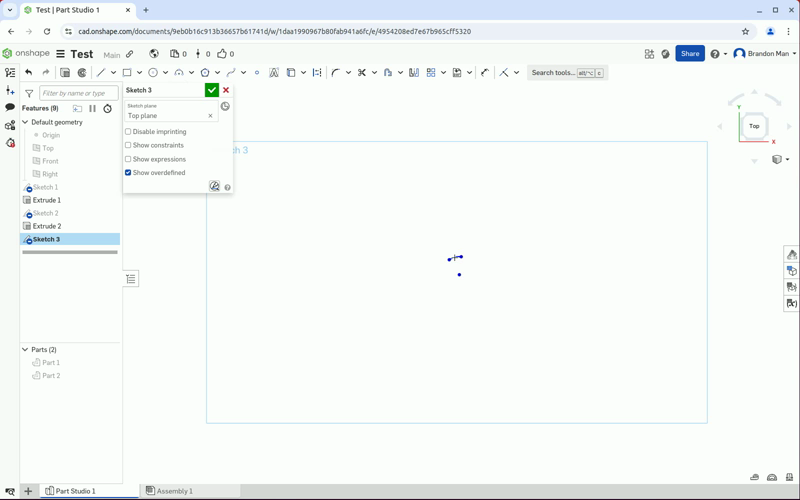
mouse_move(461, 256)
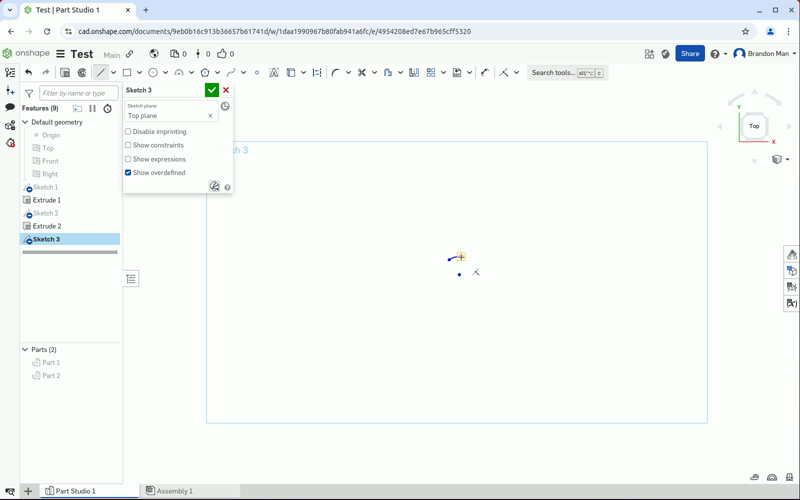
click(461, 256)
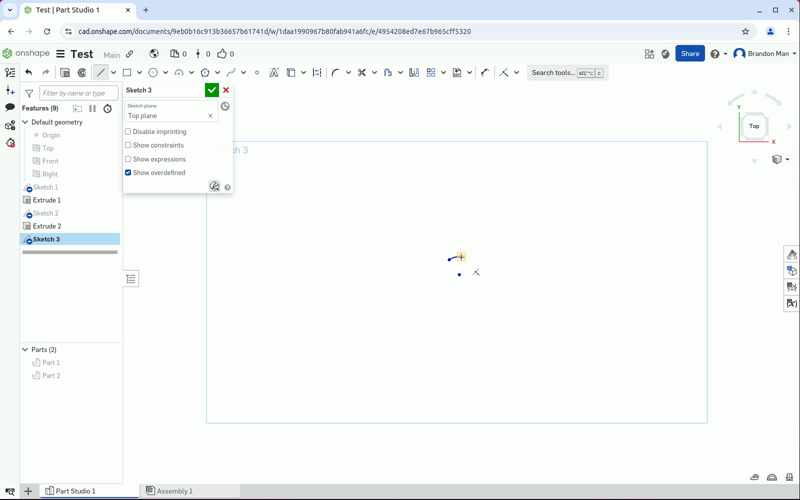
key_down(shift)
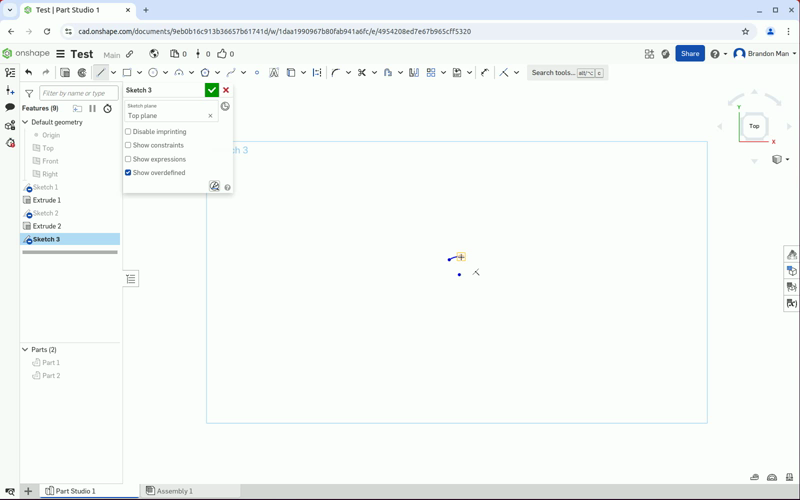
mouse_move(491, 256)
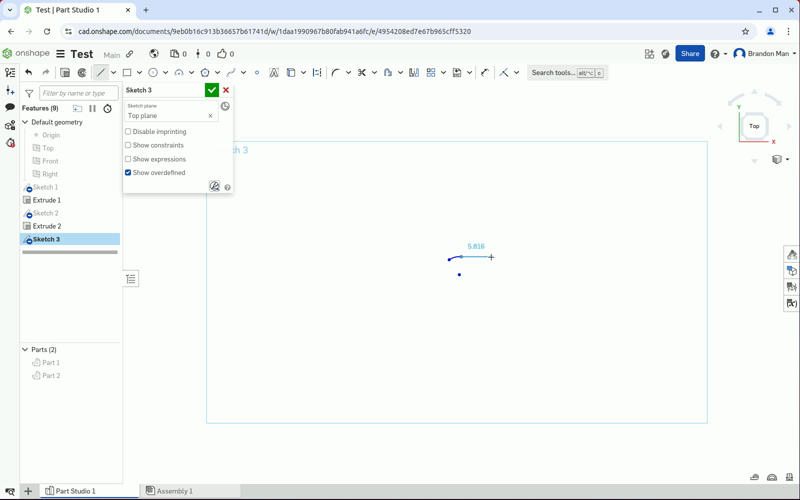
mouse_move(459, 253)
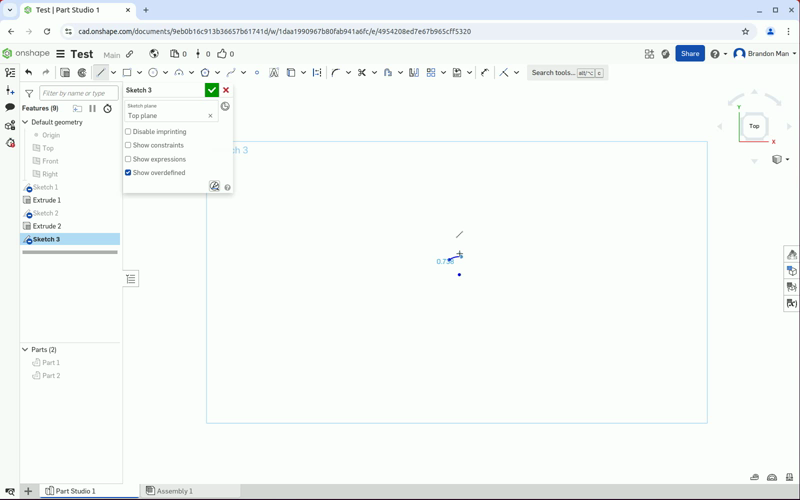
scroll(6)
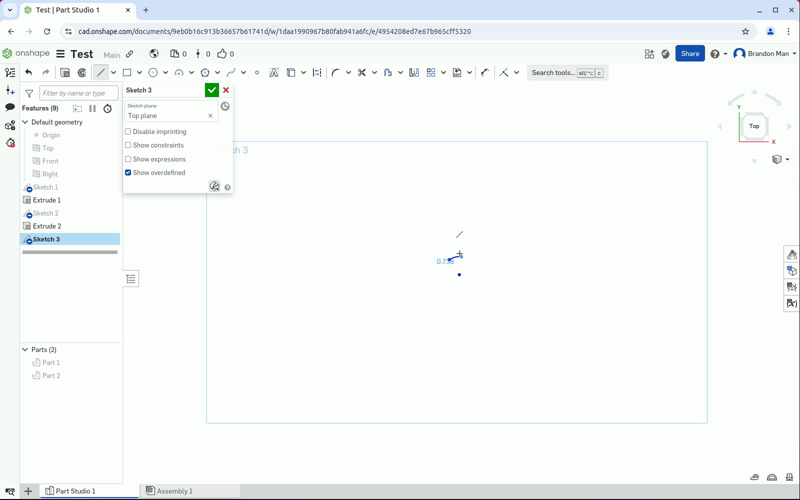
scroll(6)
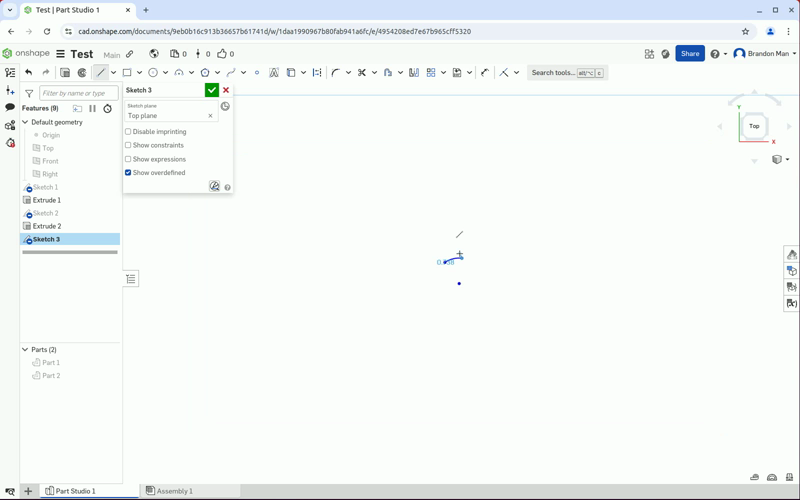
scroll(6)
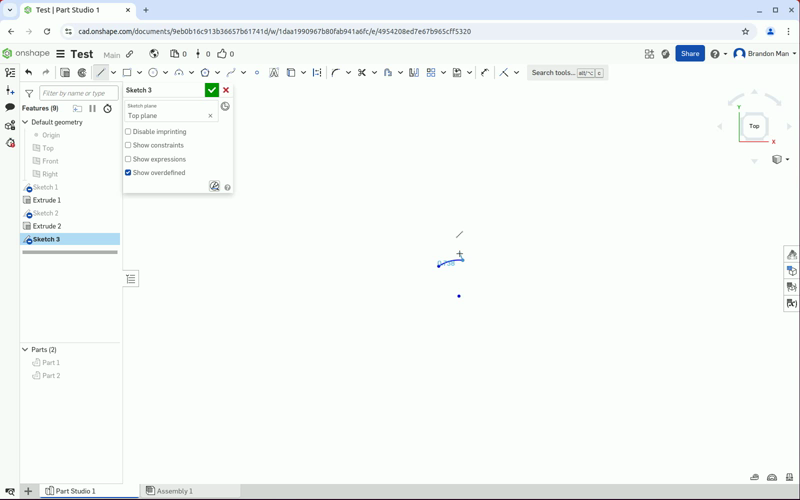
scroll(6)
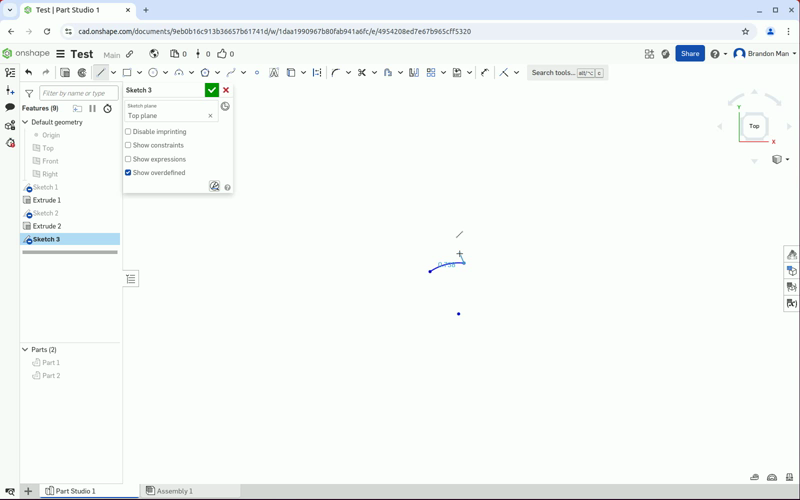
scroll(6)
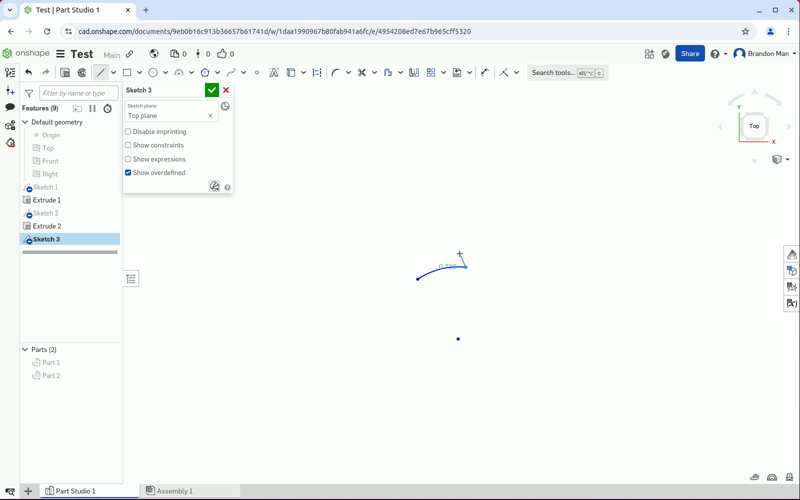
scroll(6)
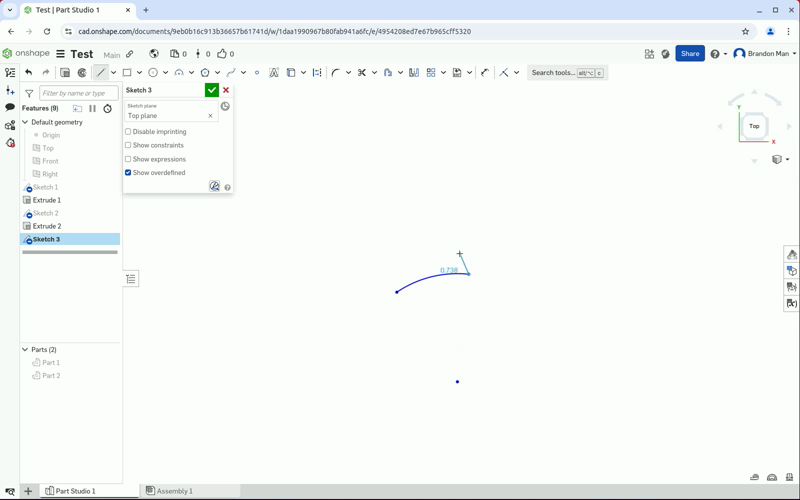
scroll(6)
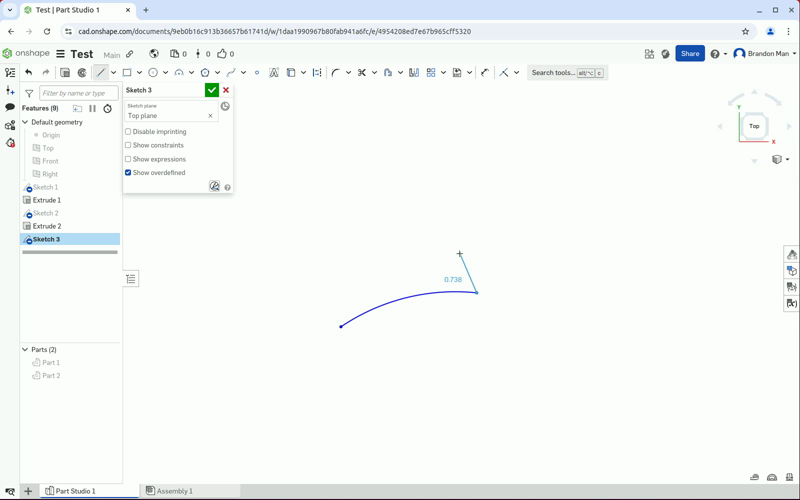
click(459, 253)
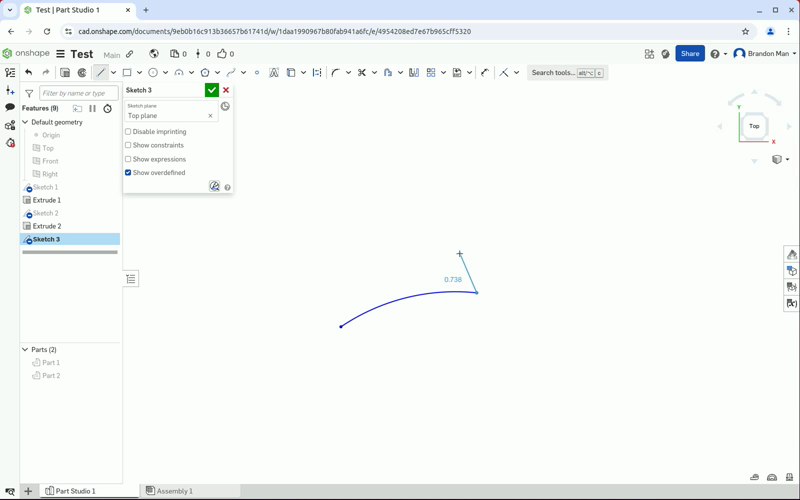
scroll(-6)
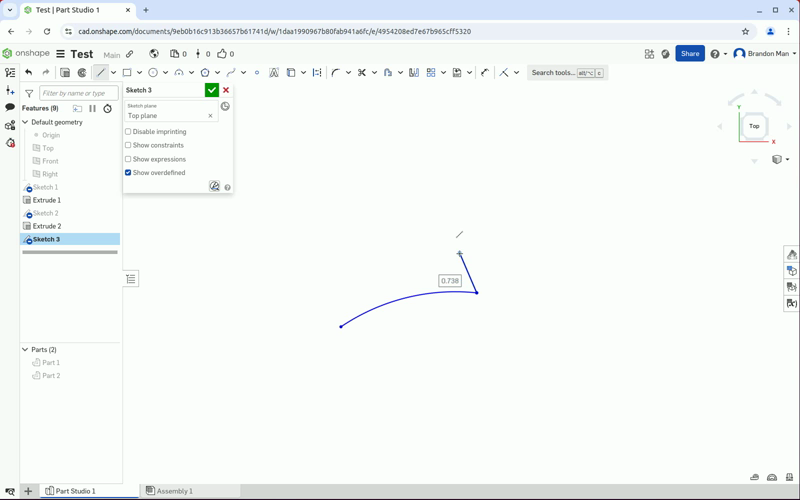
scroll(-6)
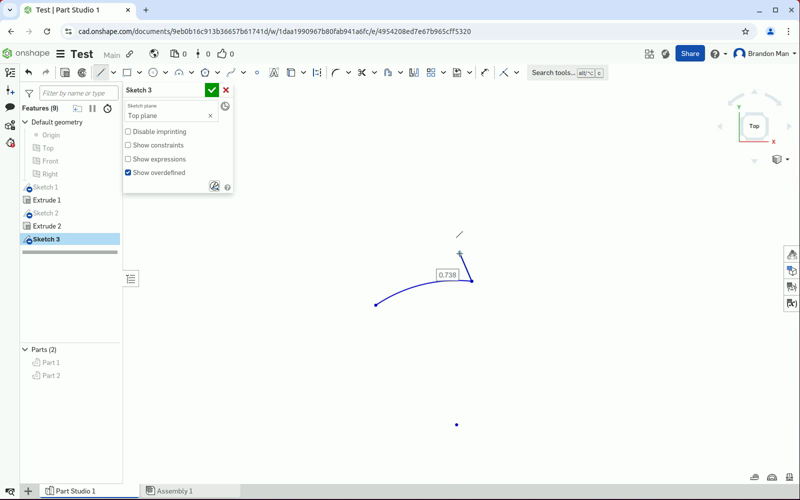
scroll(-6)
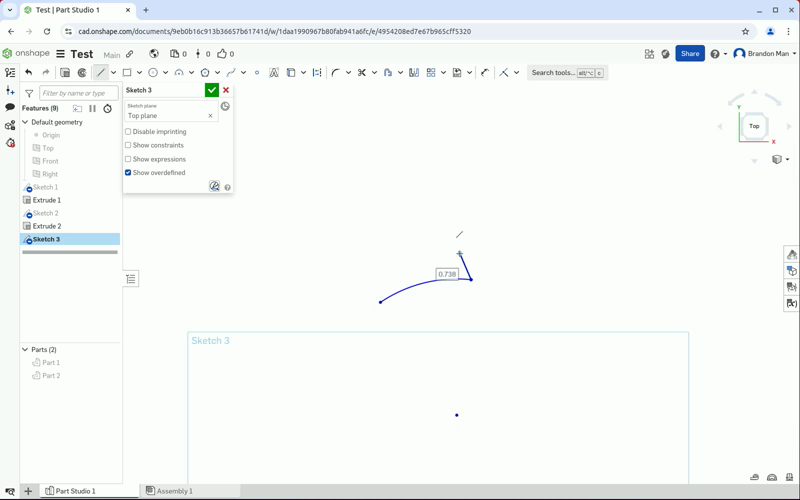
scroll(-6)
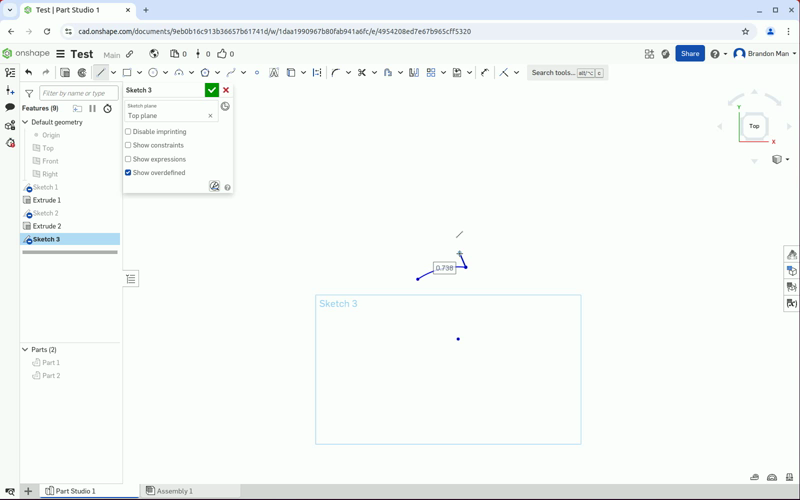
scroll(-6)
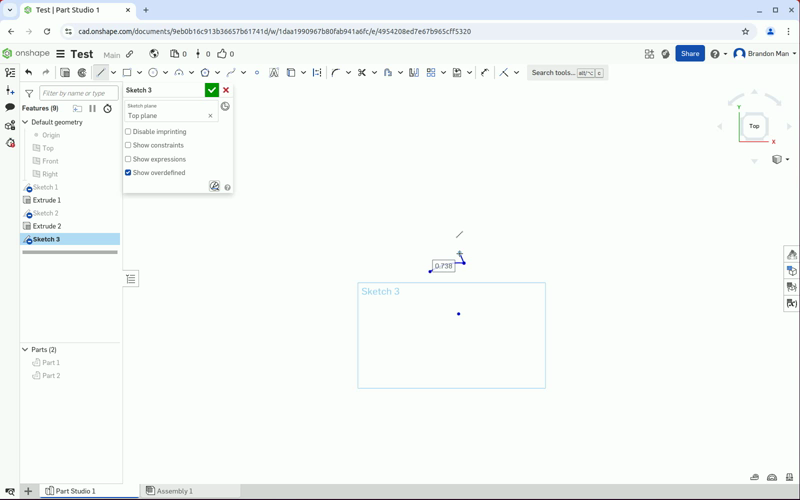
scroll(-6)
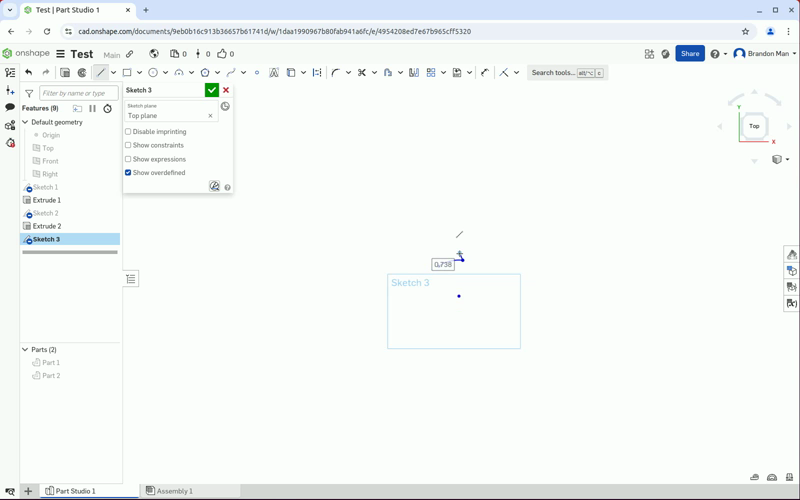
scroll(-6)
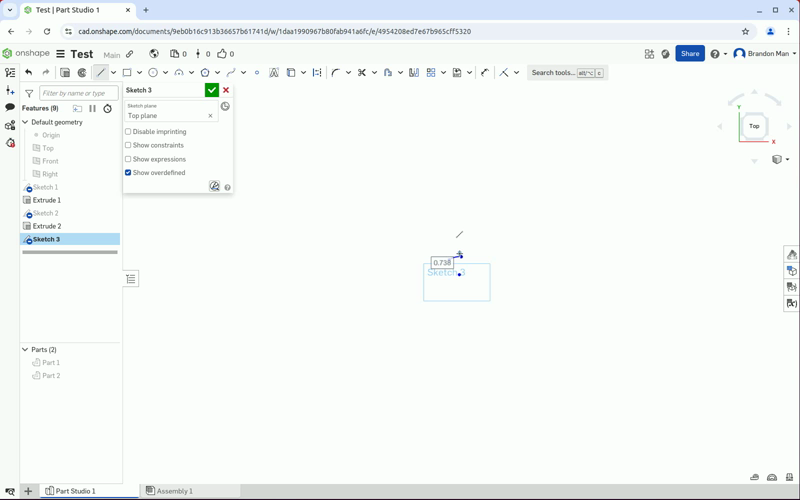
key_up(shift)
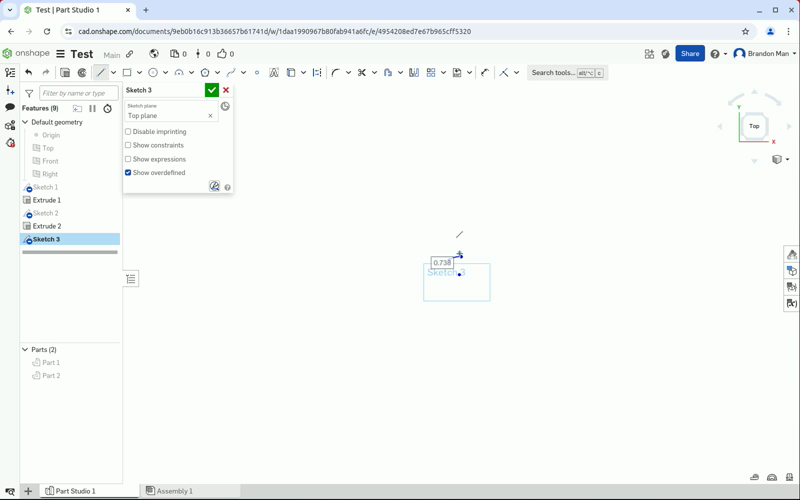
key_down(shift)
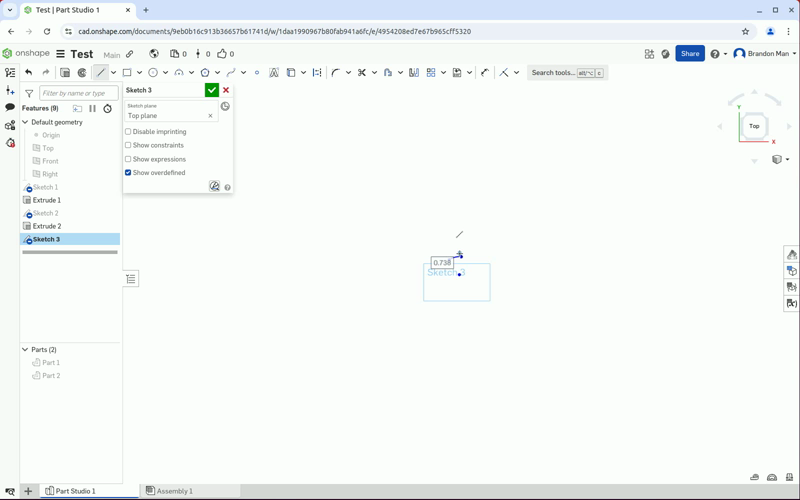
mouse_move(489, 253)
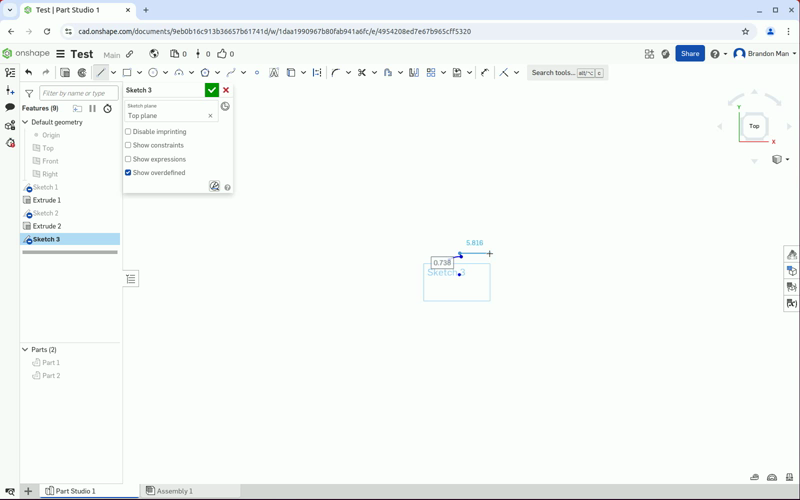
mouse_move(461, 249)
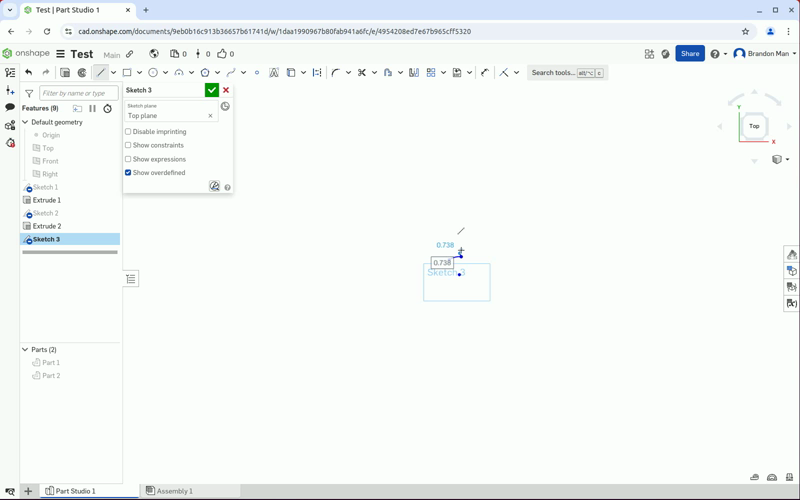
scroll(6)
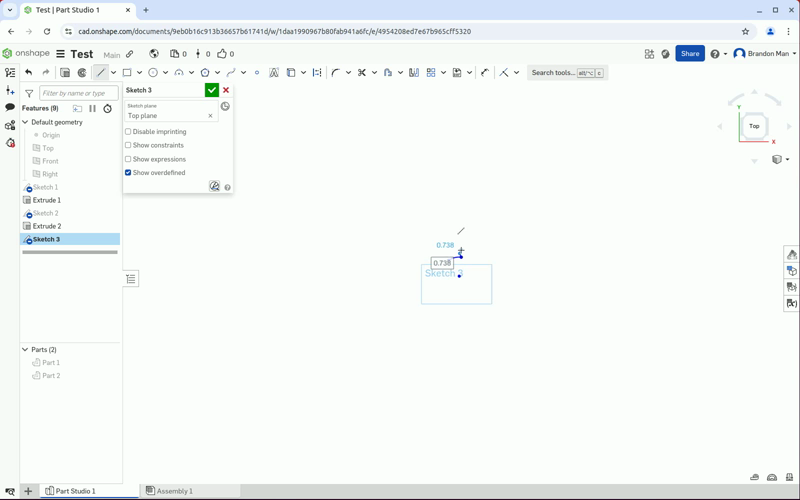
scroll(6)
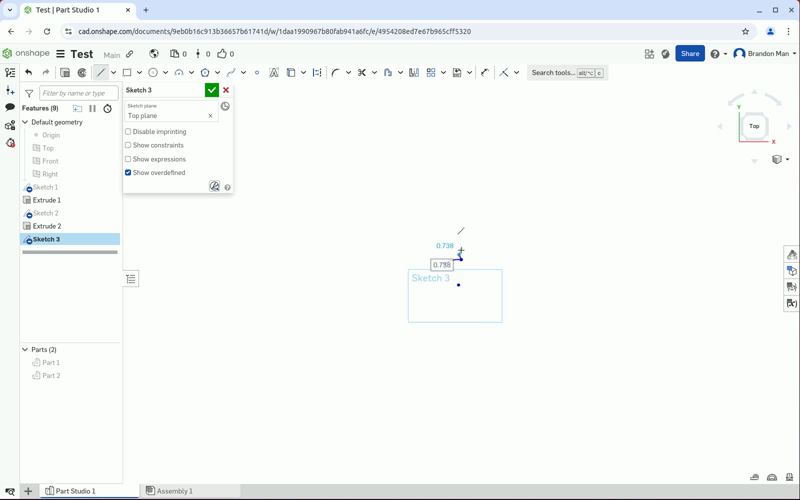
scroll(6)
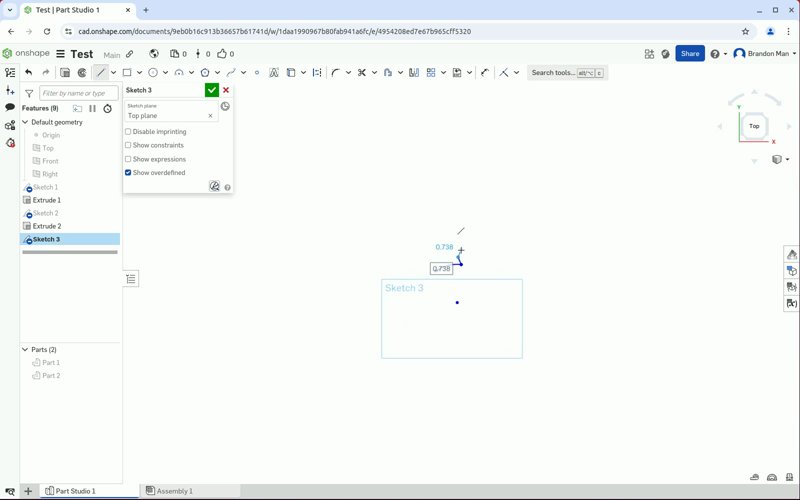
scroll(6)
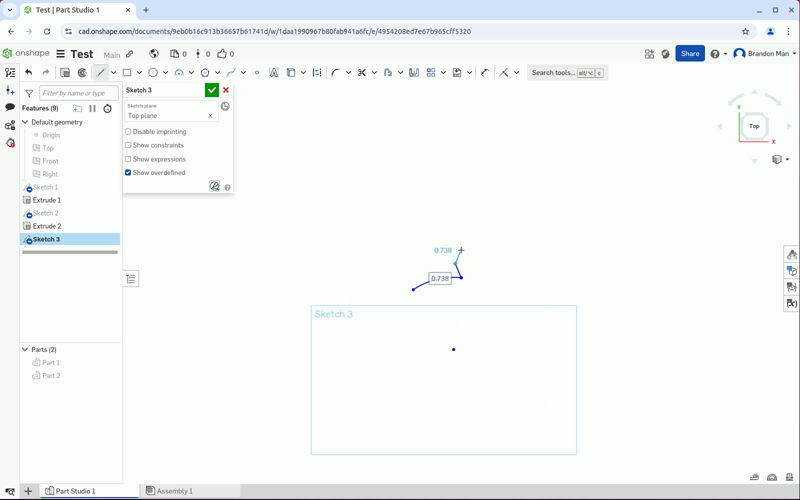
scroll(6)
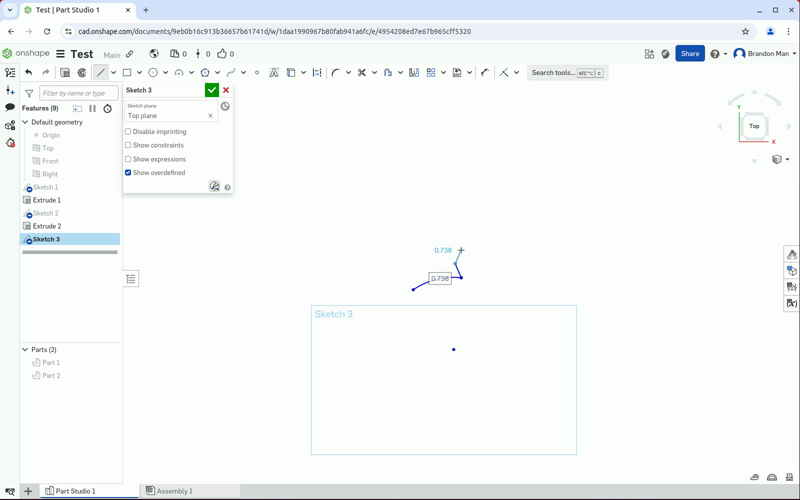
scroll(6)
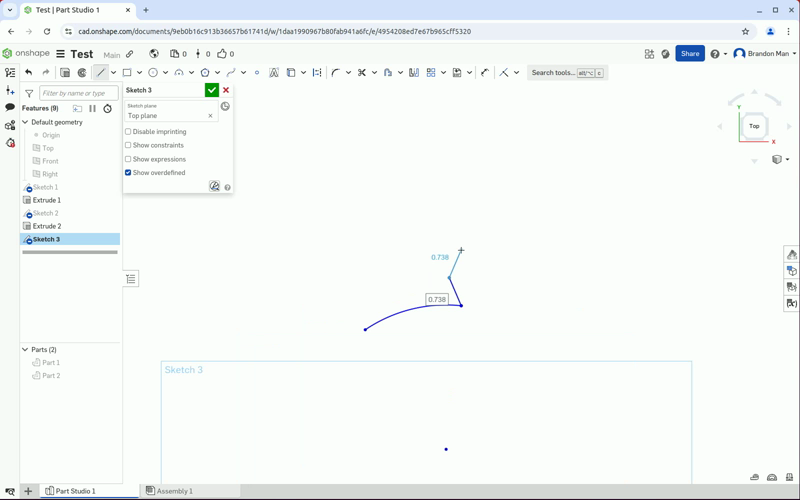
scroll(6)
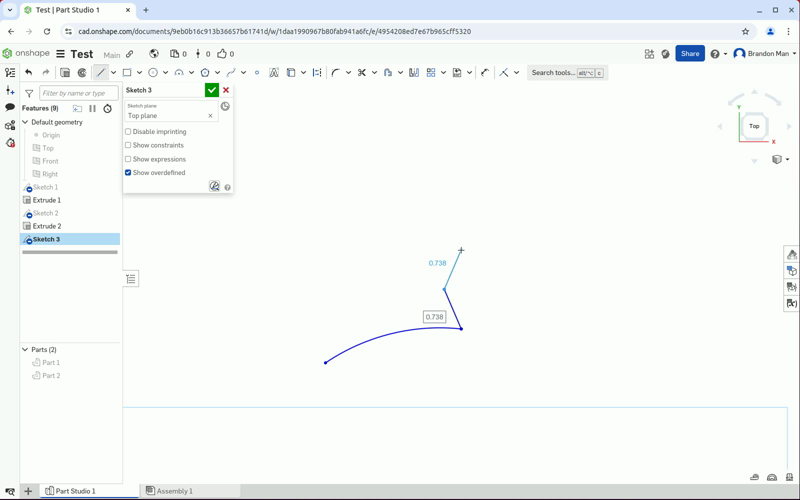
click(461, 249)
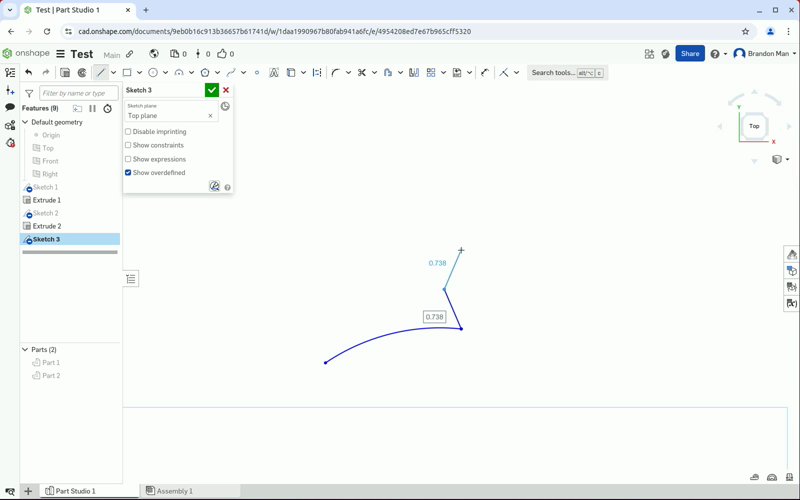
scroll(-6)
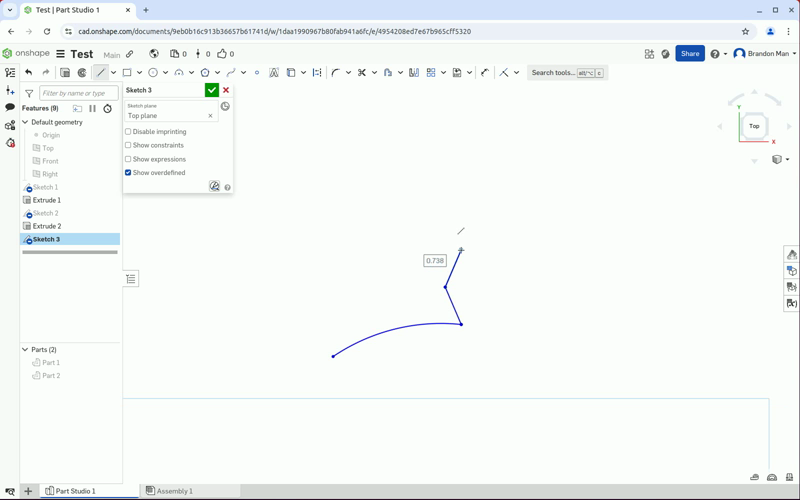
scroll(-6)
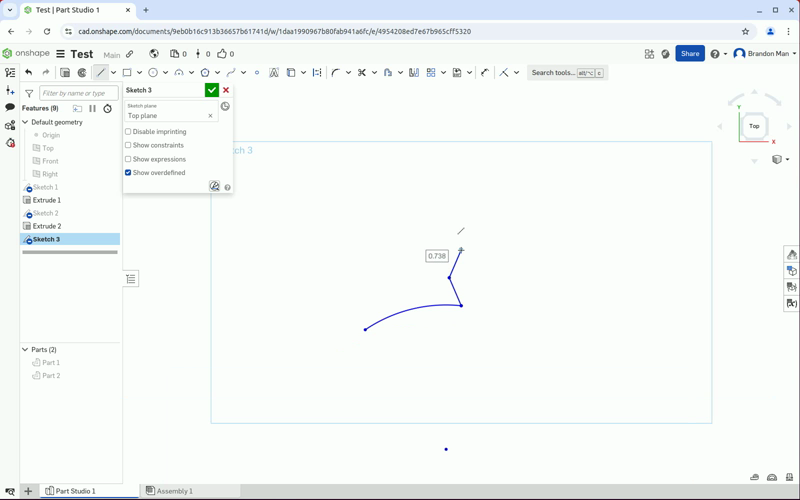
scroll(-6)
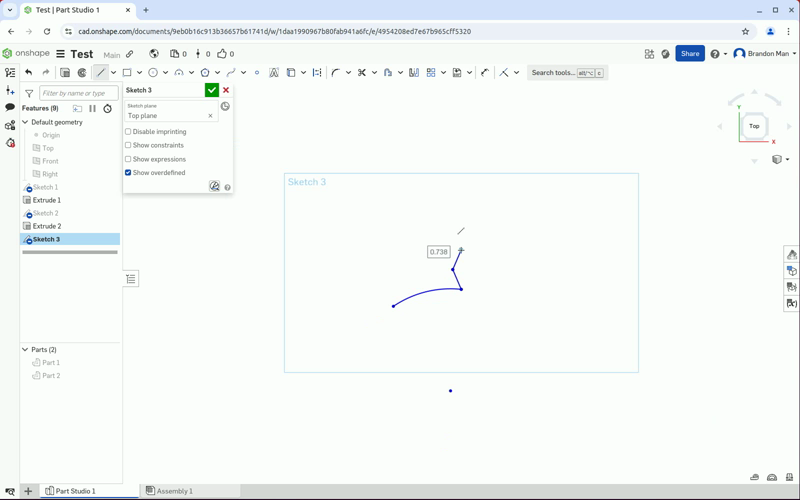
scroll(-6)
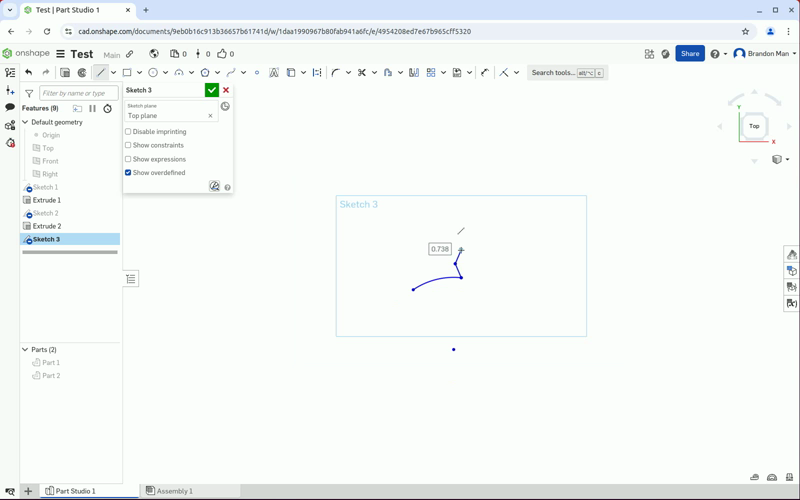
scroll(-6)
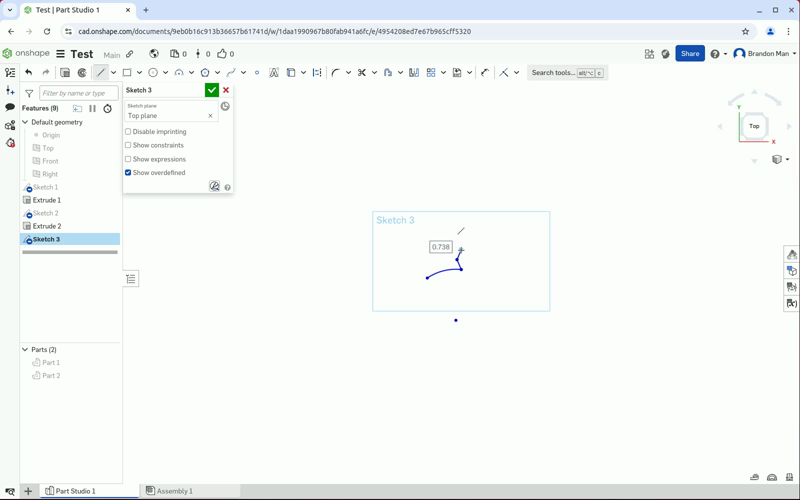
scroll(-6)
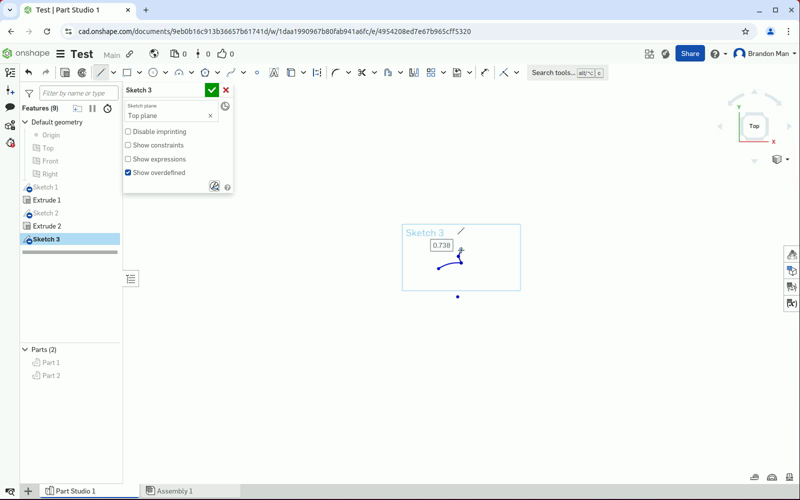
scroll(-6)
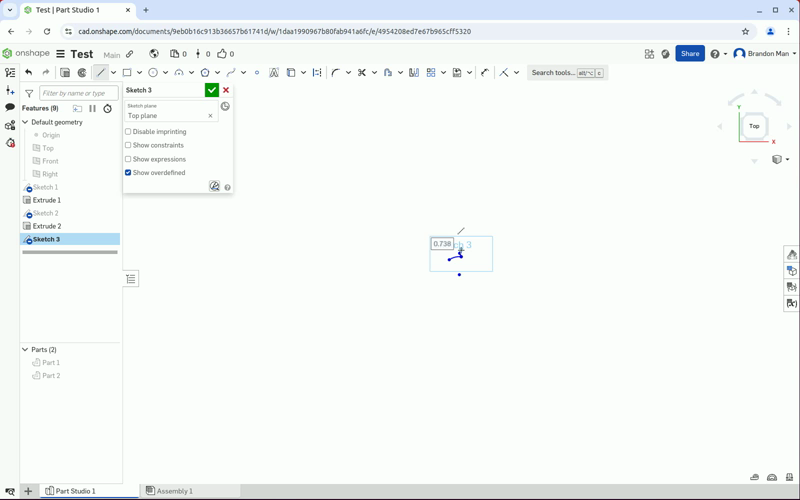
key_up(shift)
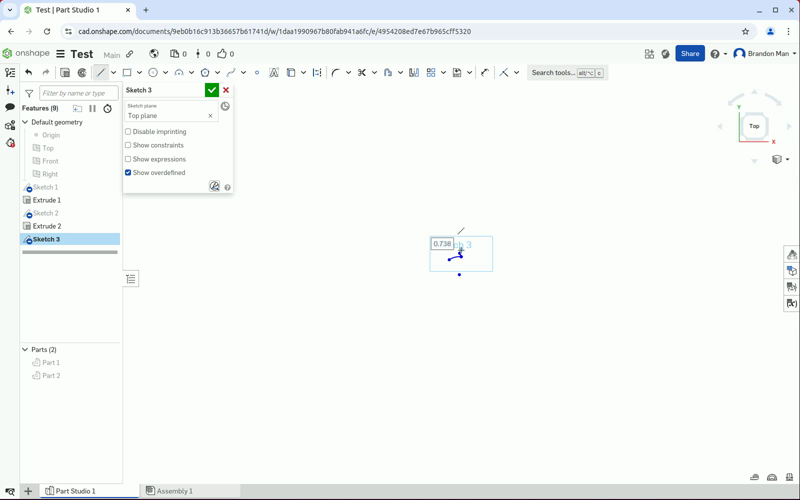
key_down(shift)
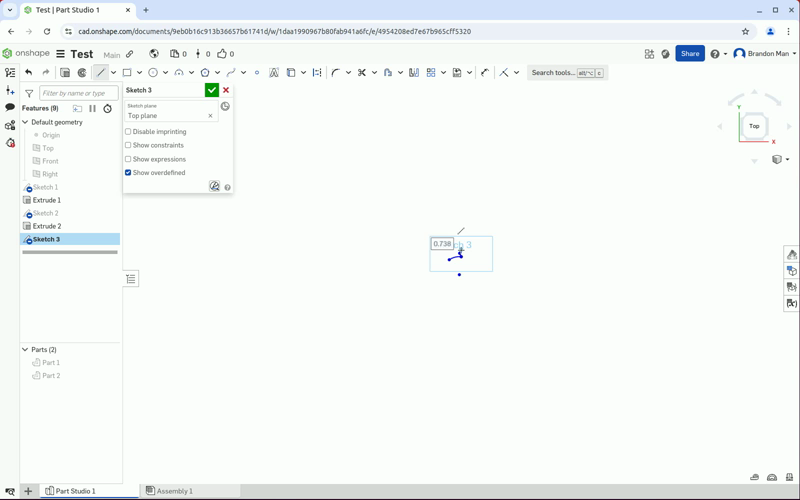
mouse_move(491, 249)
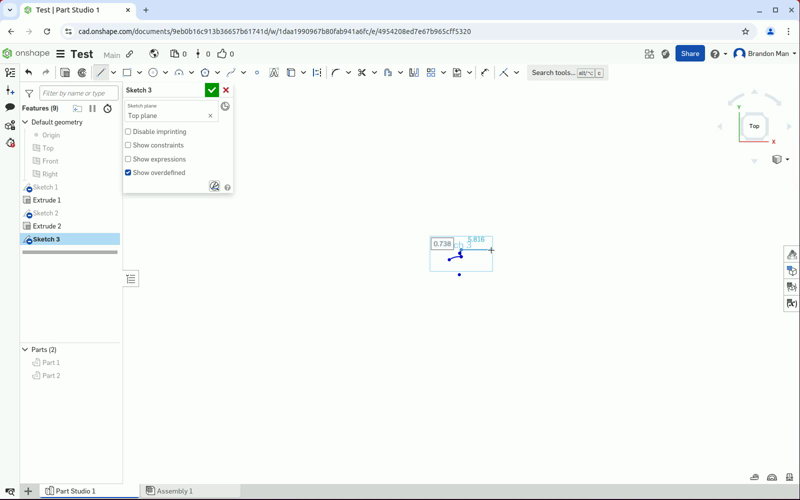
mouse_move(461, 246)
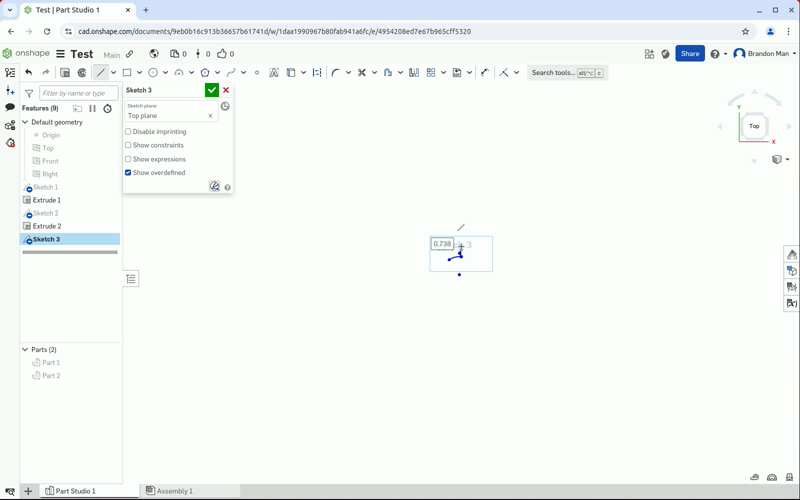
scroll(6)
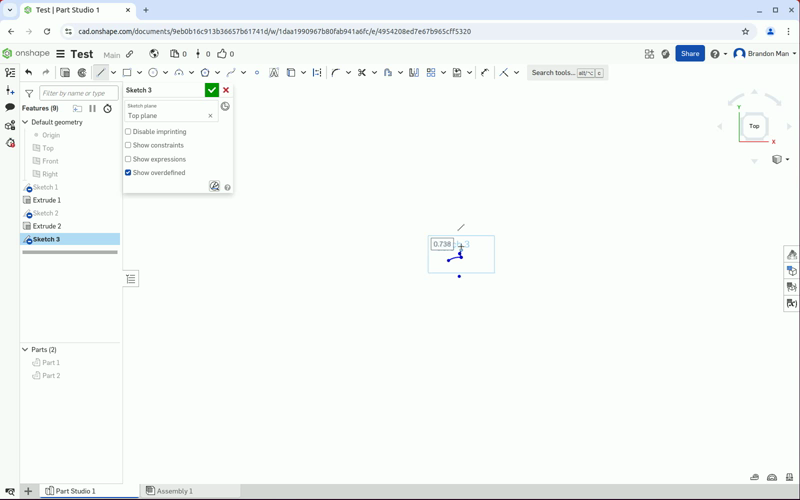
scroll(6)
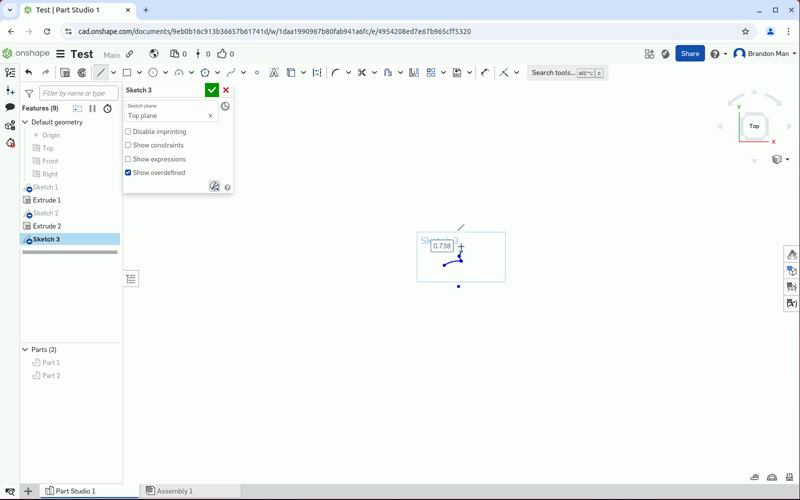
scroll(6)
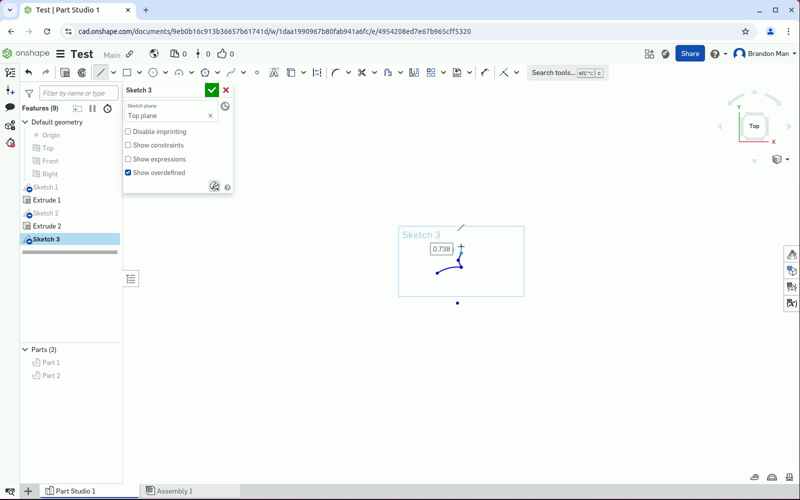
scroll(6)
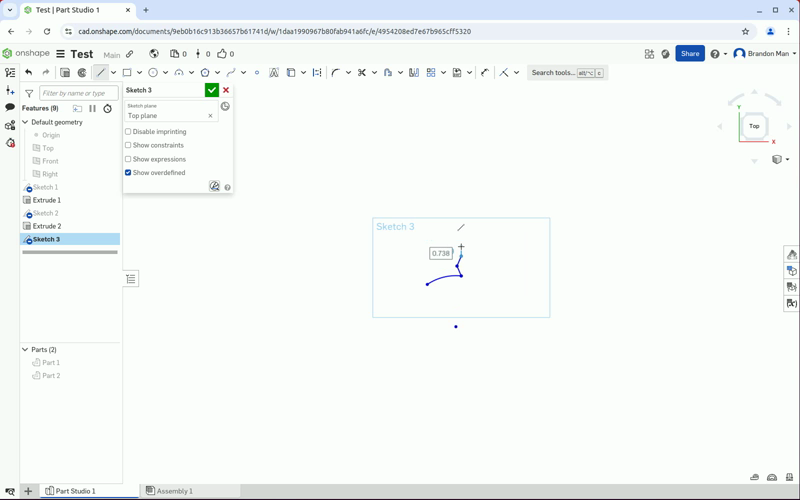
scroll(6)
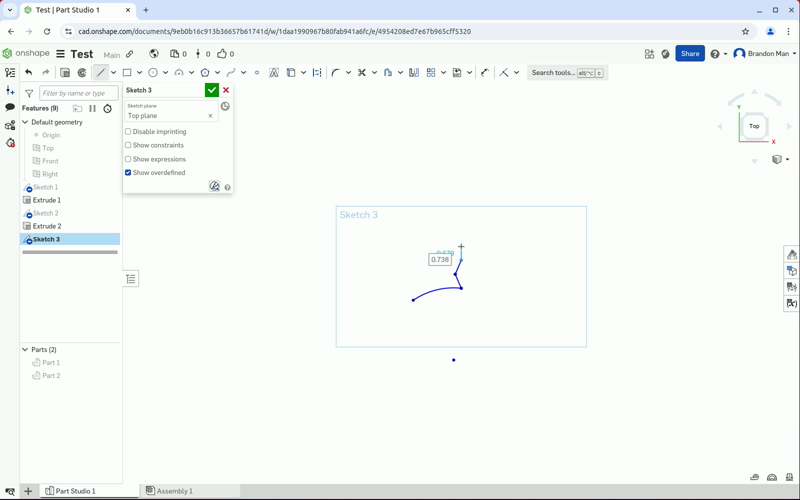
scroll(6)
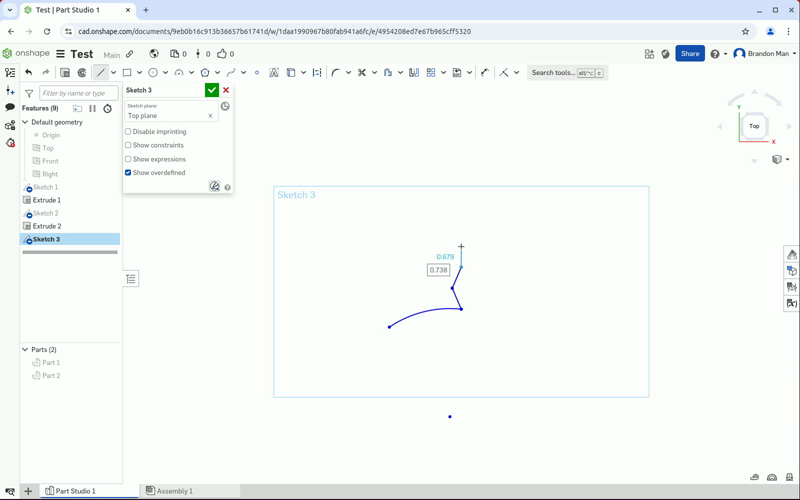
scroll(6)
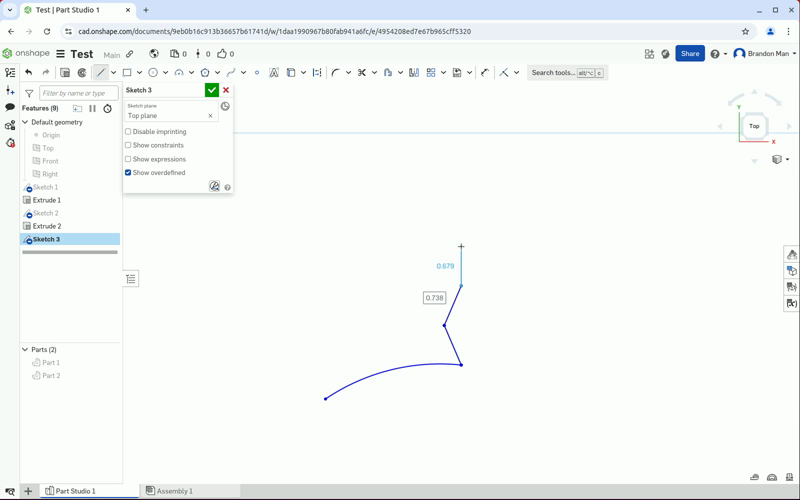
click(461, 246)
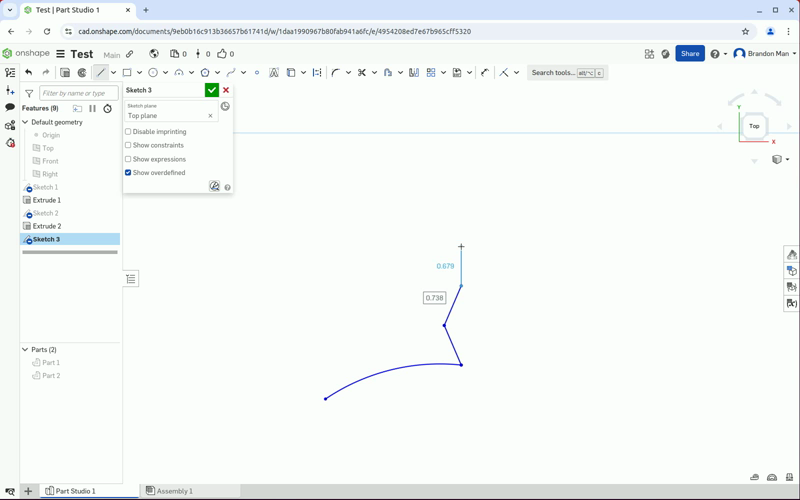
scroll(-6)
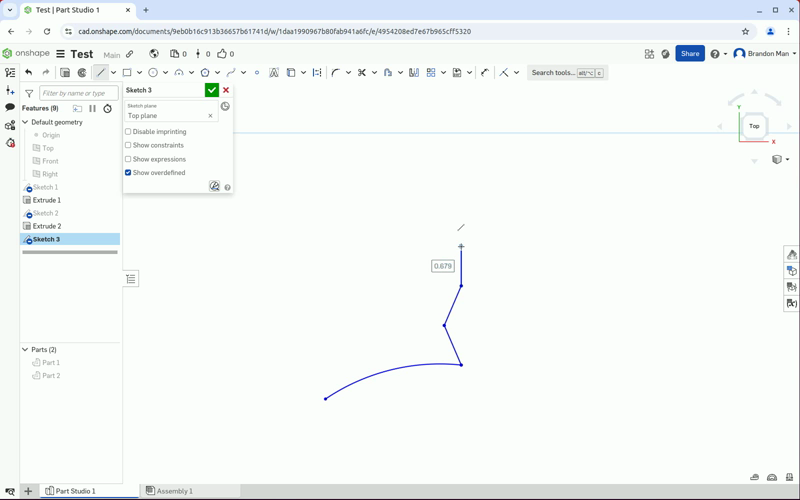
scroll(-6)
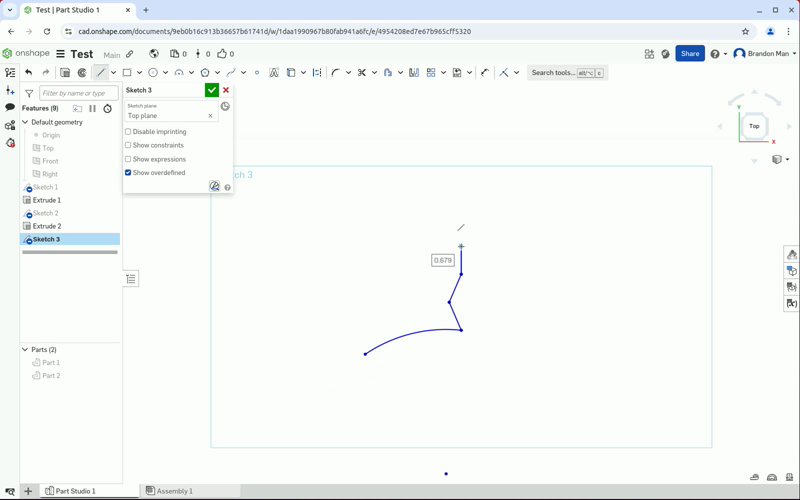
scroll(-6)
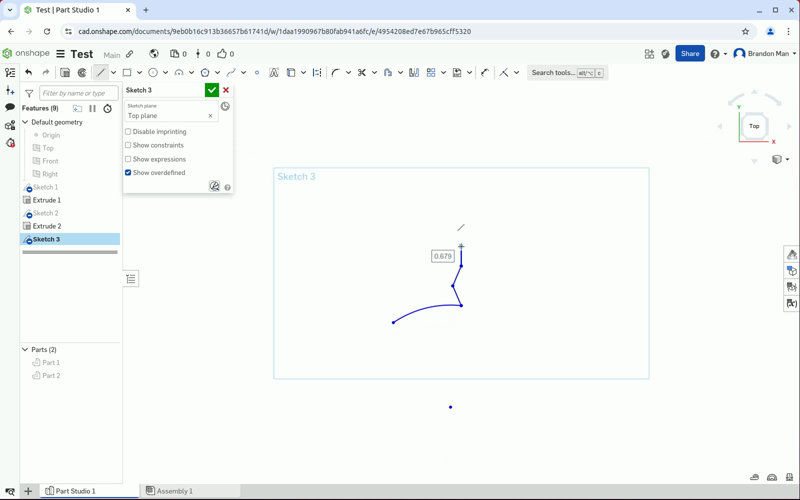
scroll(-6)
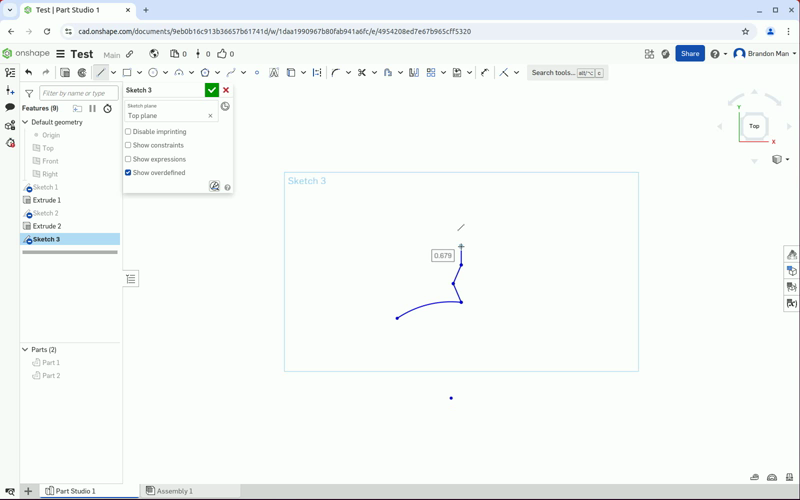
scroll(-6)
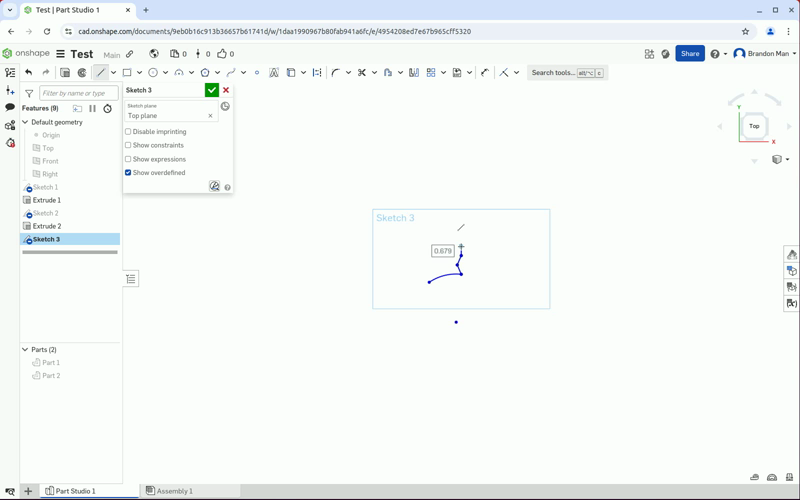
scroll(-6)
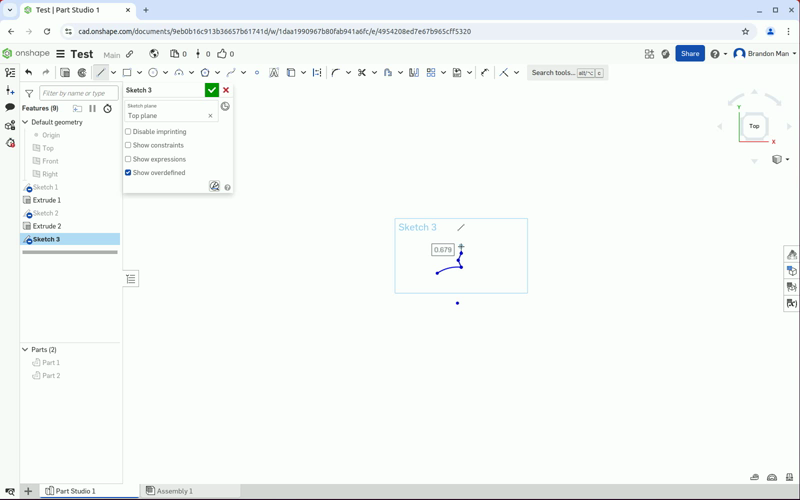
scroll(-6)
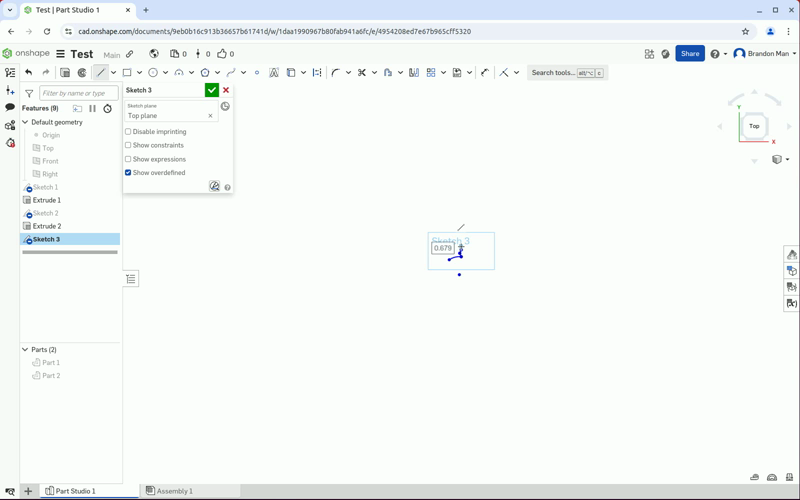
key_up(shift)
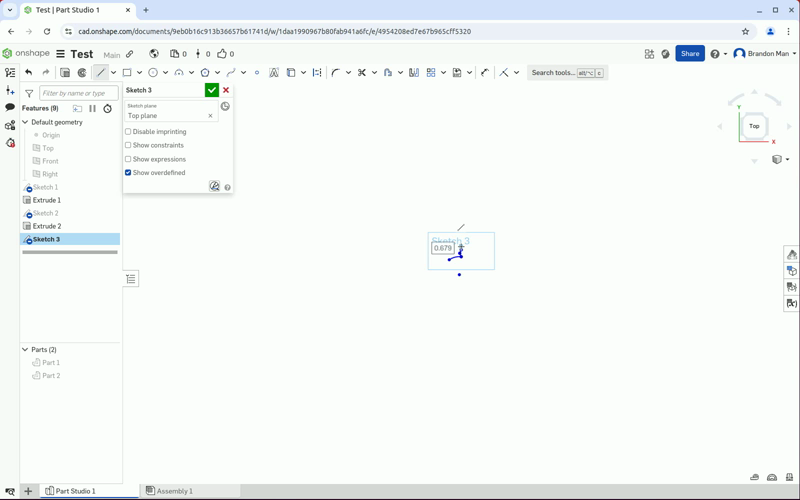
key_down(shift)
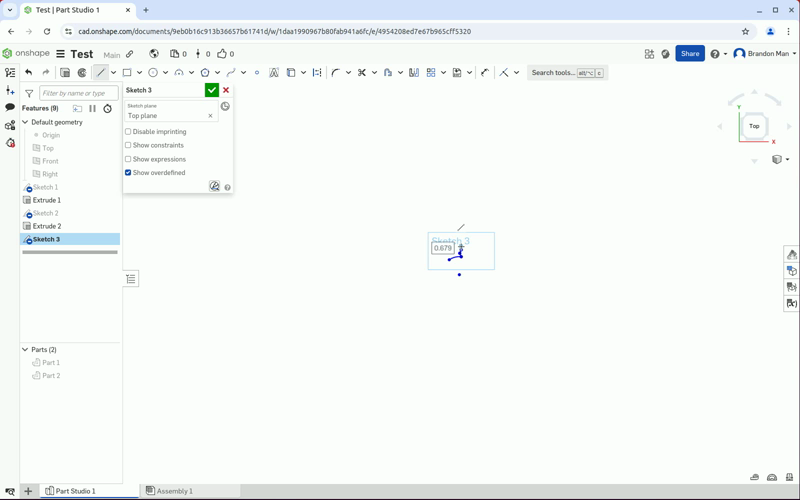
mouse_move(491, 246)
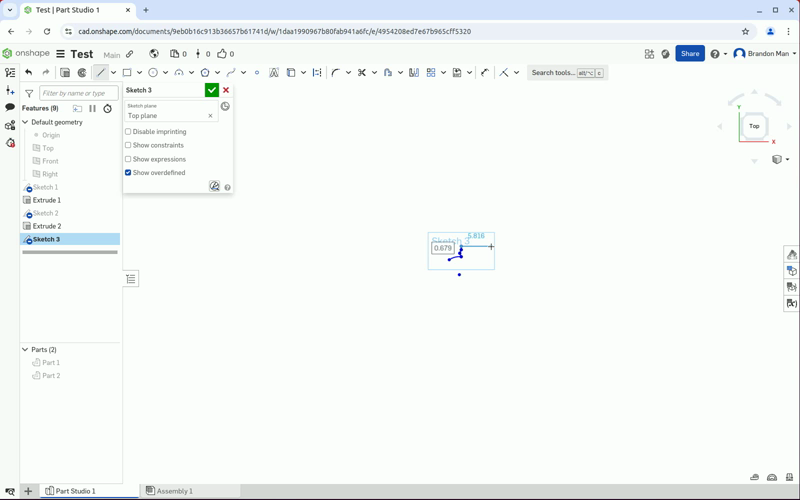
mouse_move(459, 243)
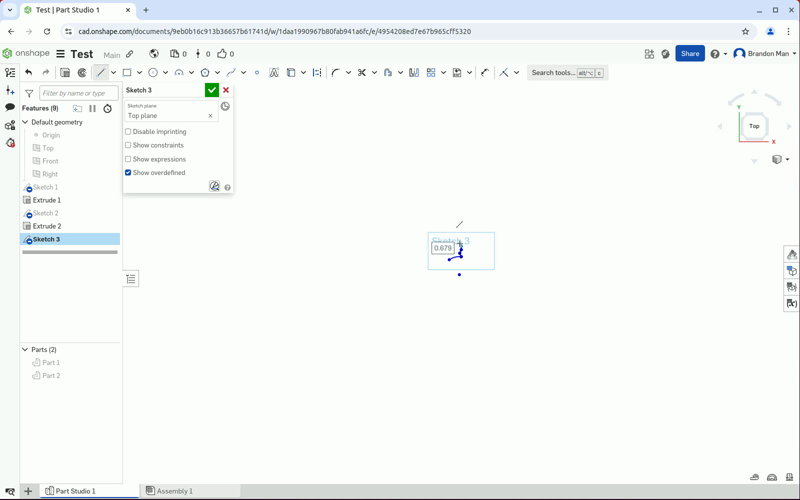
scroll(6)
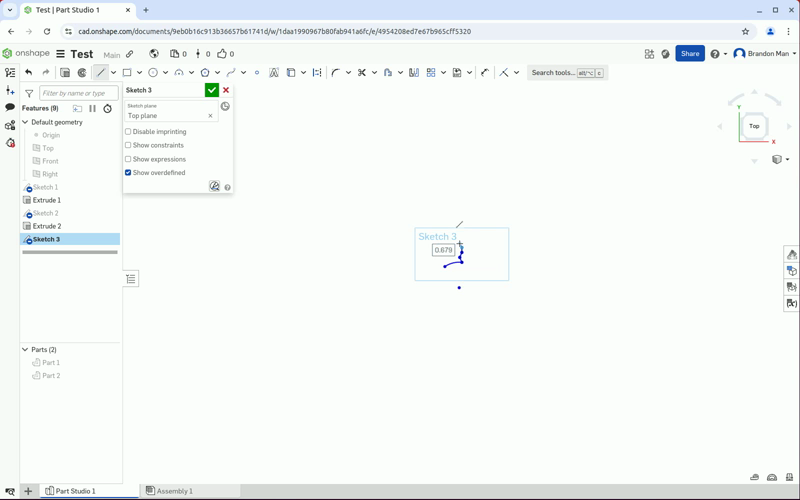
scroll(6)
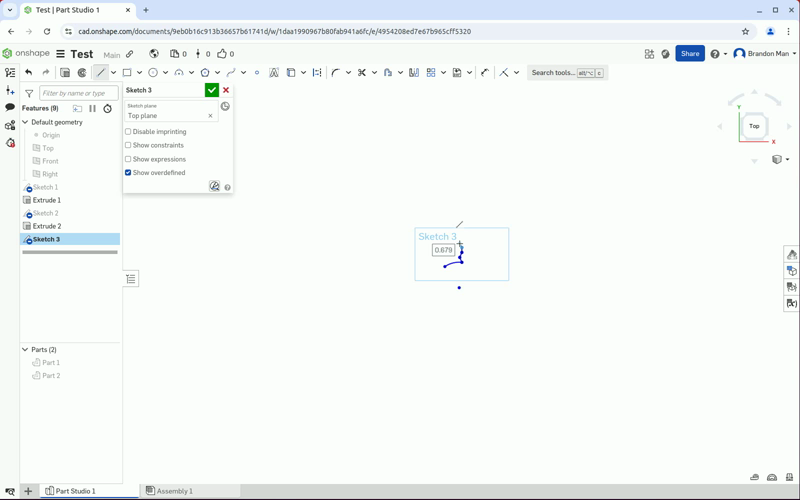
scroll(6)
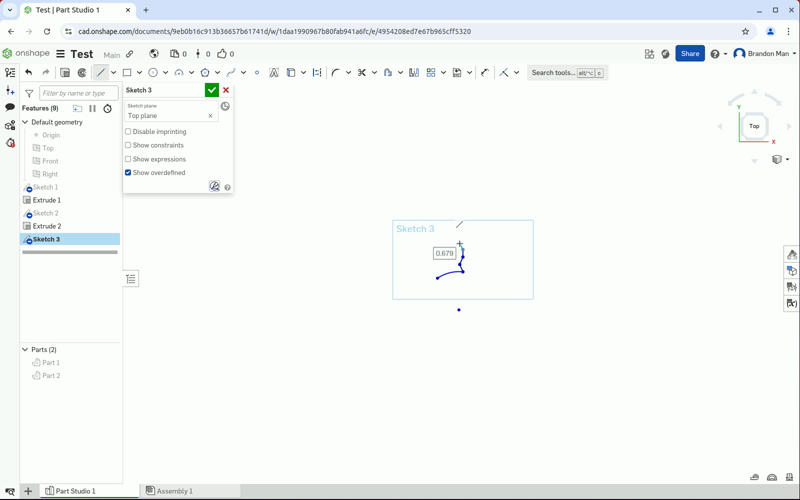
scroll(6)
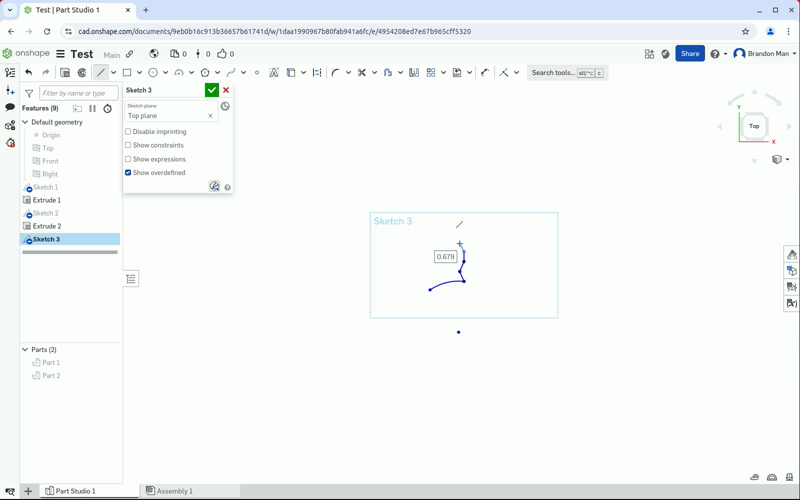
scroll(6)
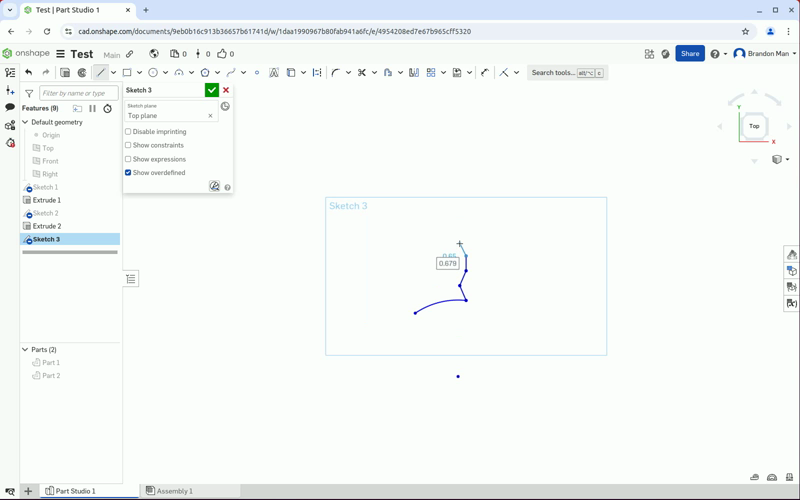
scroll(6)
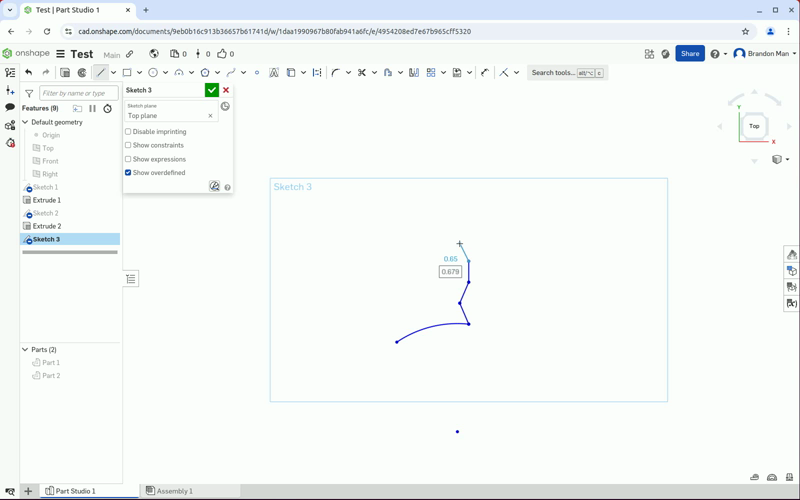
scroll(6)
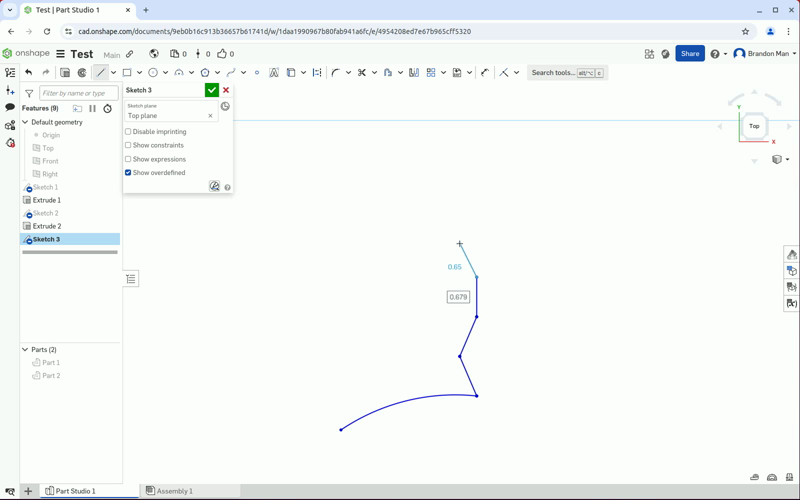
click(459, 243)
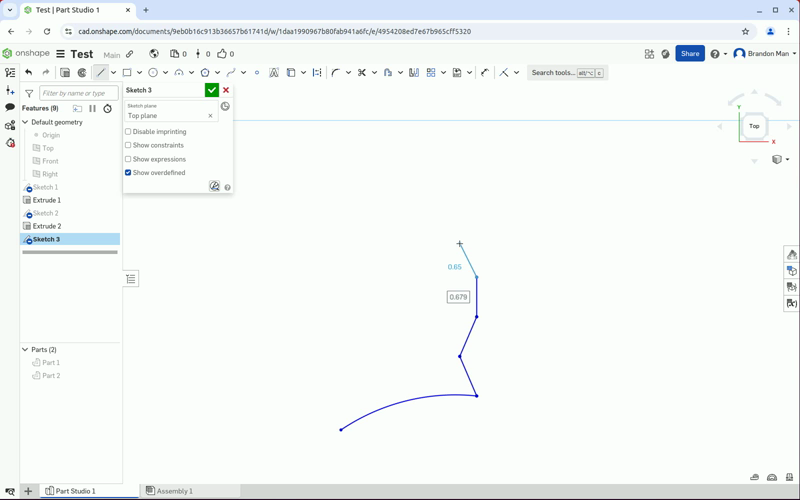
scroll(-6)
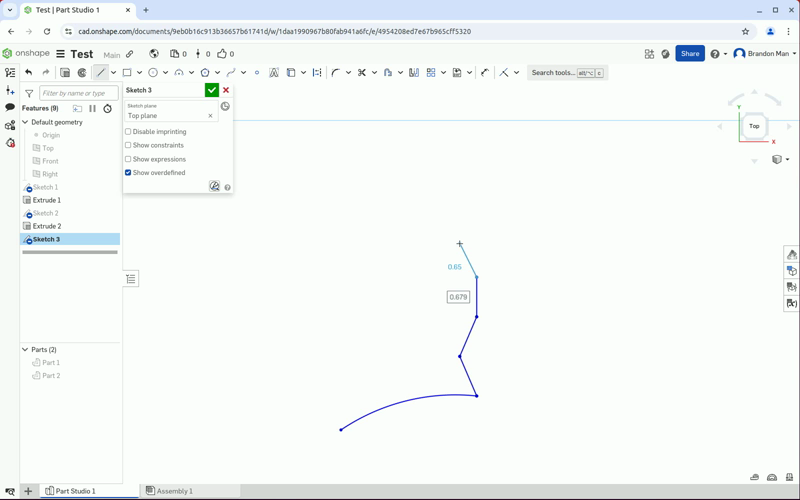
scroll(-6)
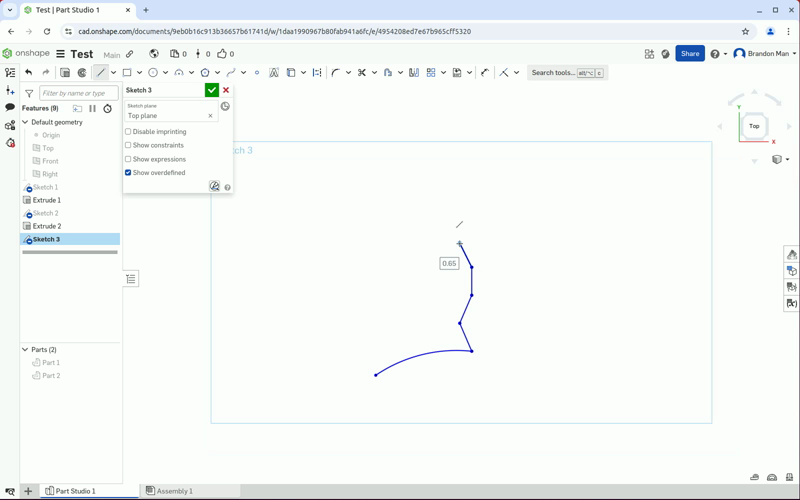
scroll(-6)
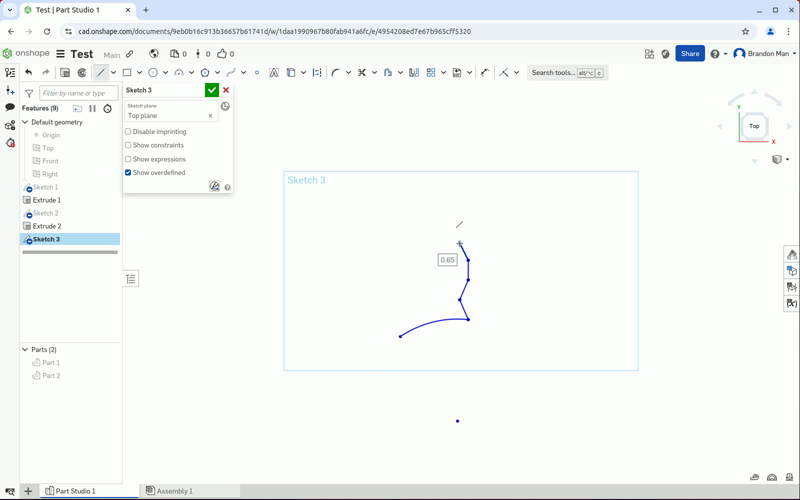
scroll(-6)
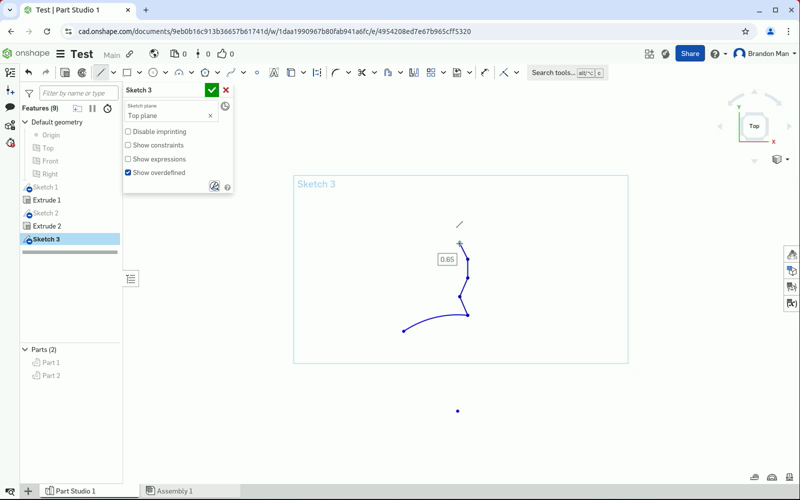
scroll(-6)
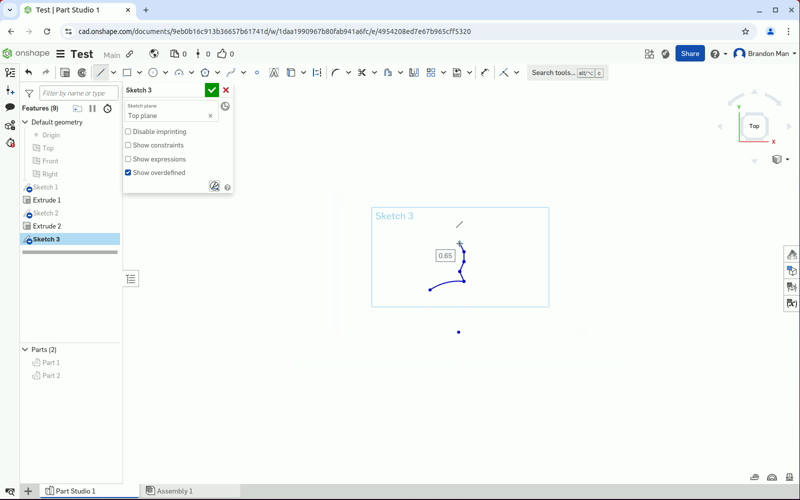
scroll(-6)
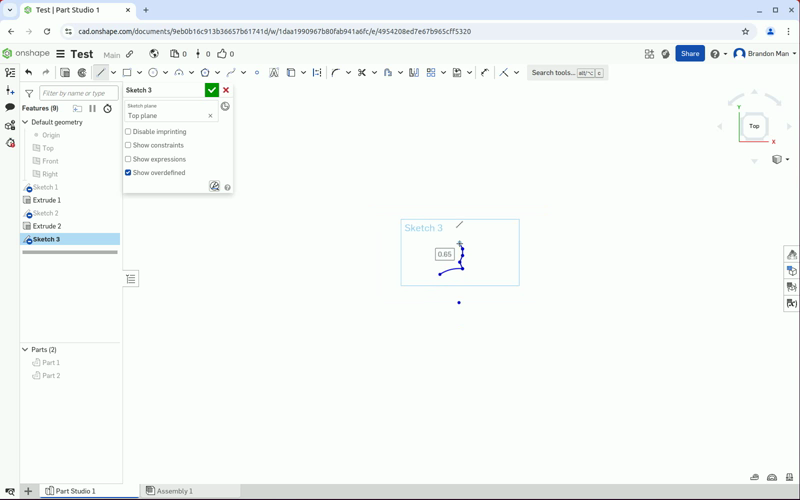
scroll(-6)
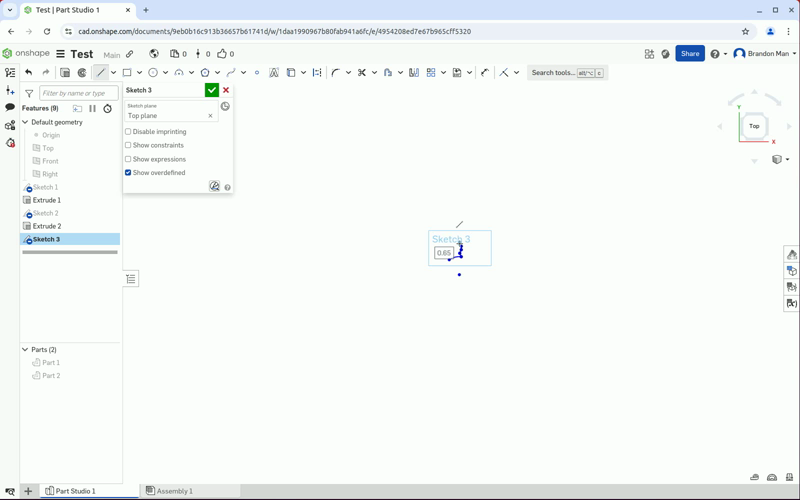
key_up(shift)
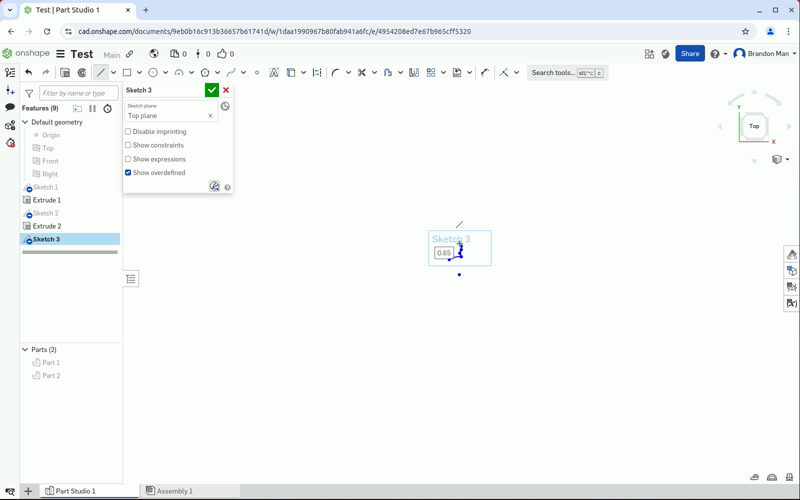
key_down(shift)
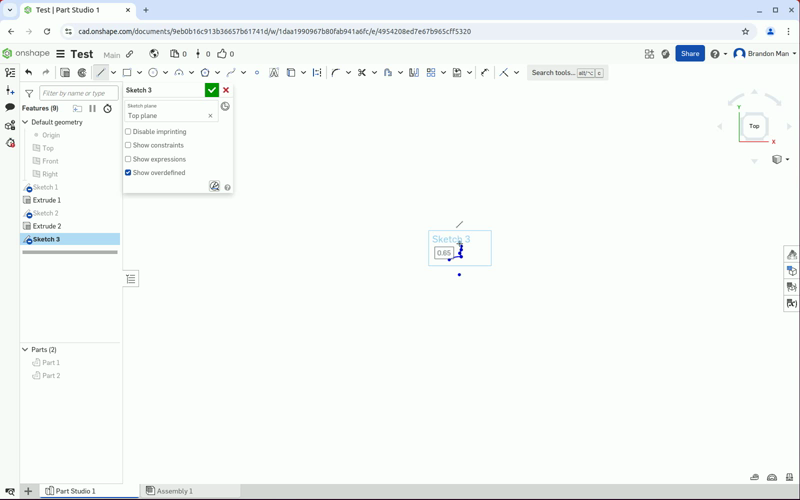
mouse_move(489, 243)
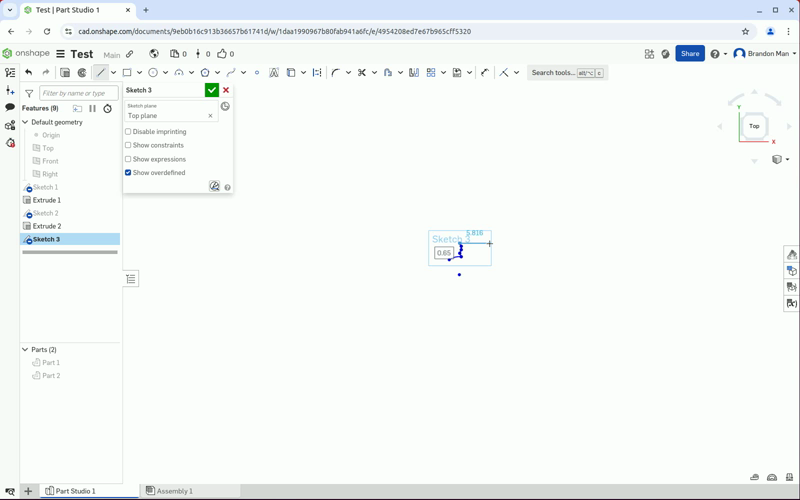
mouse_move(461, 239)
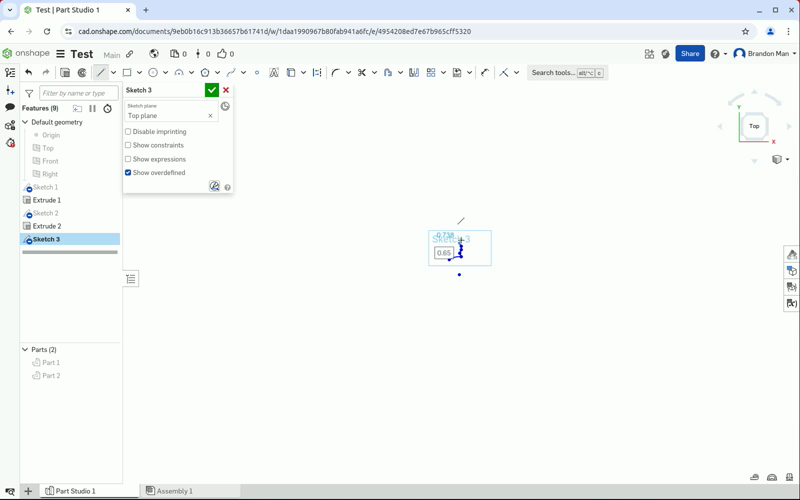
scroll(6)
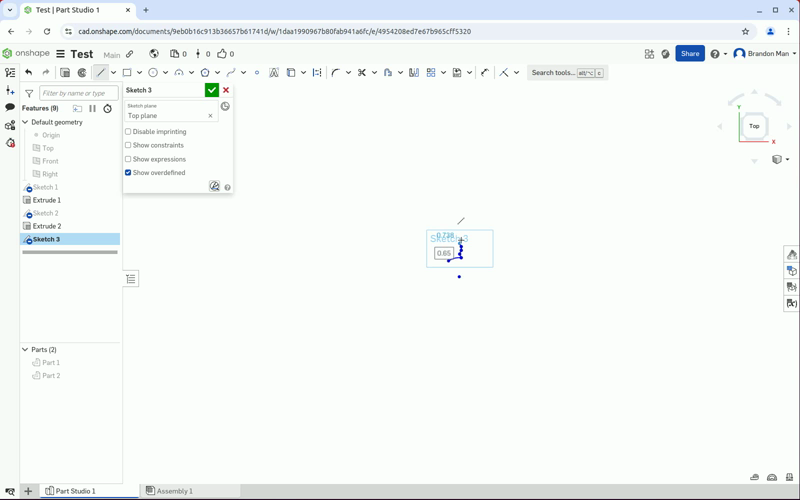
scroll(6)
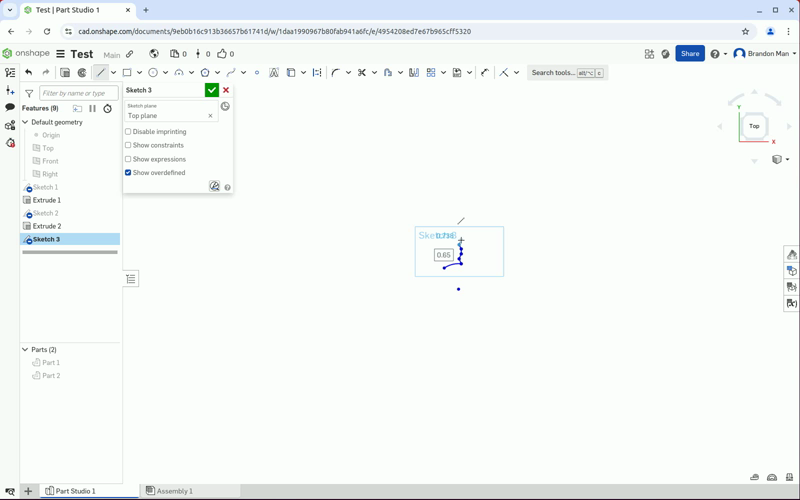
scroll(6)
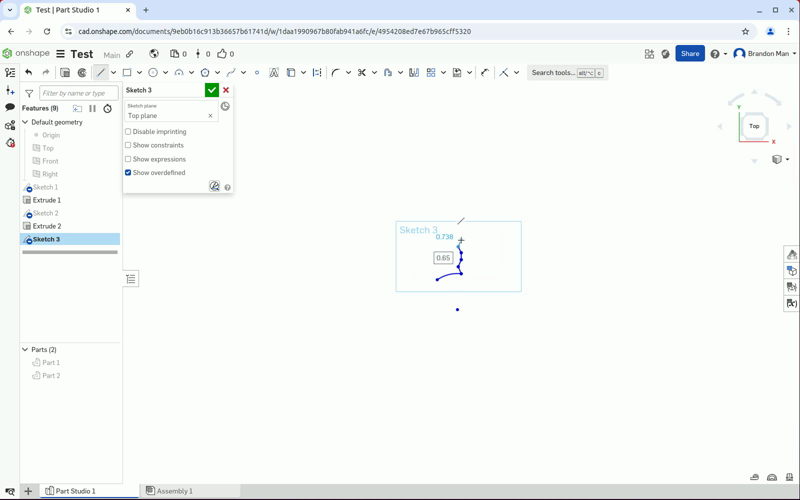
scroll(6)
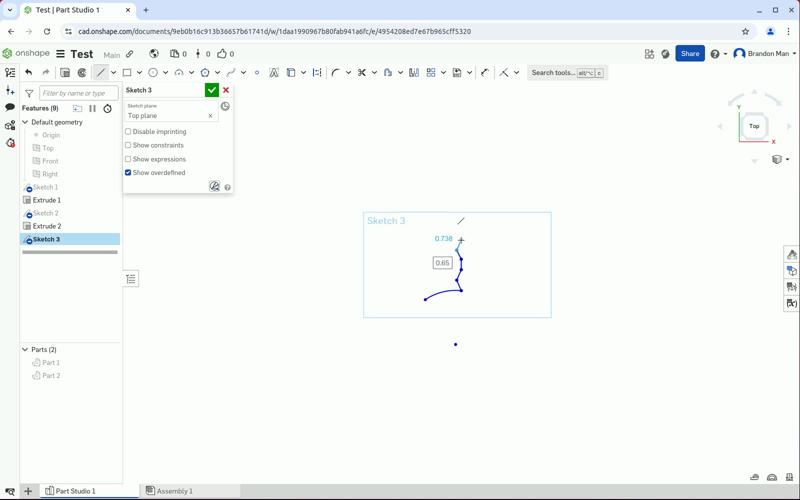
scroll(6)
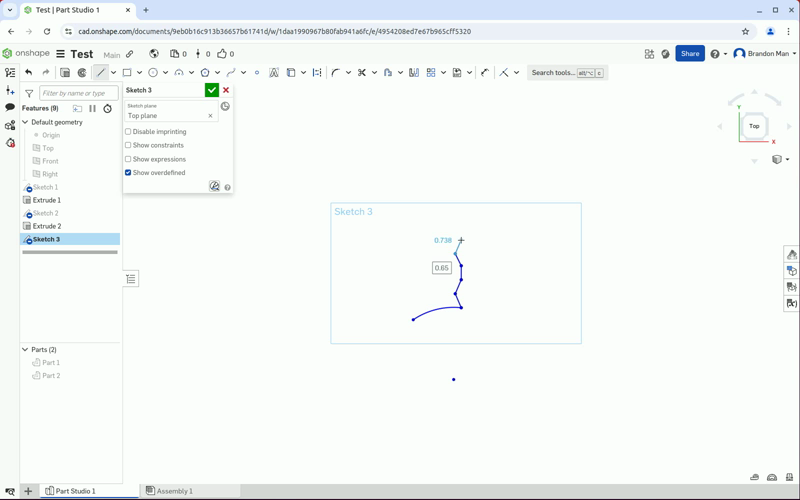
scroll(6)
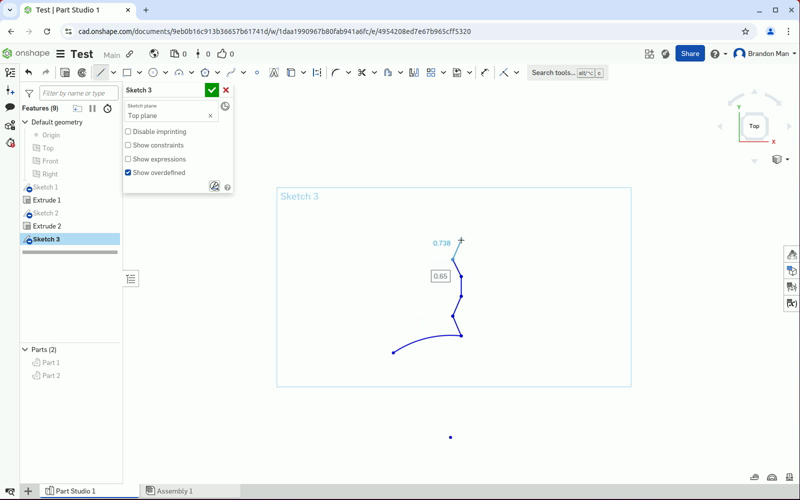
scroll(6)
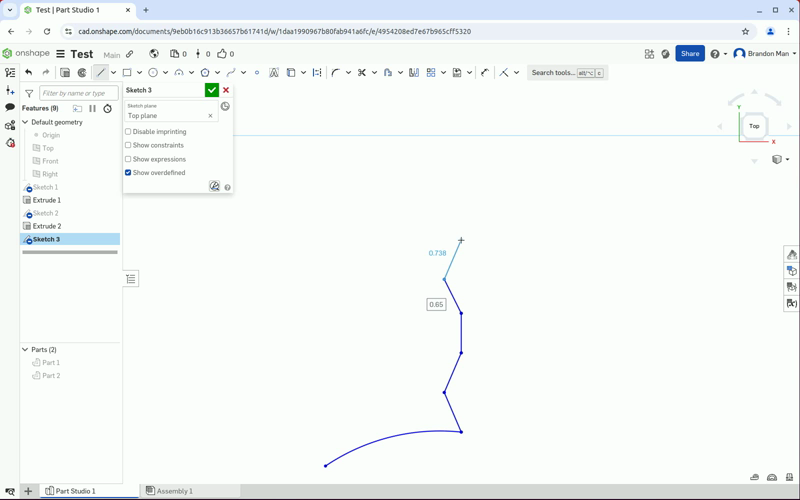
click(461, 239)
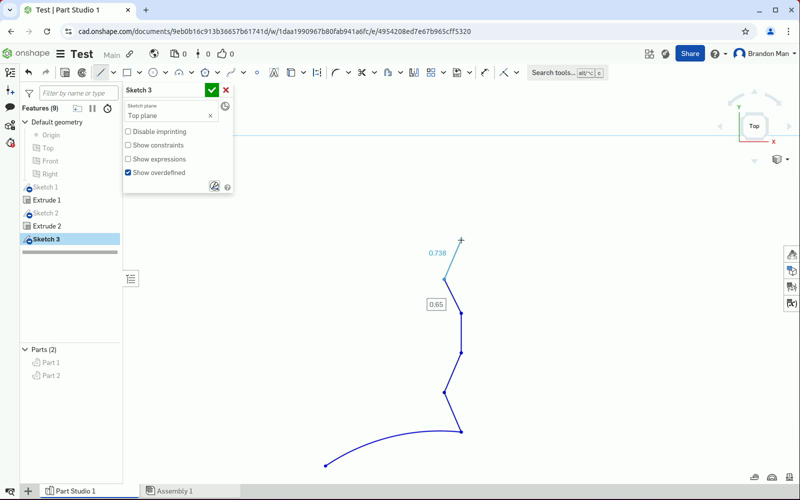
scroll(-6)
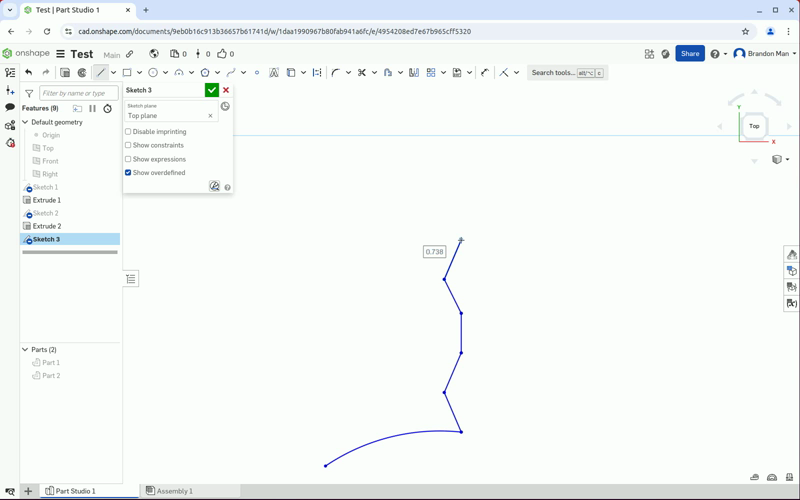
scroll(-6)
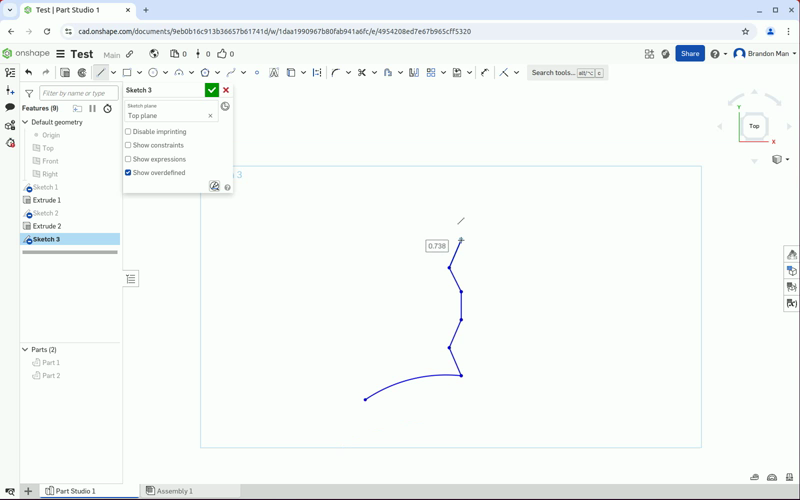
scroll(-6)
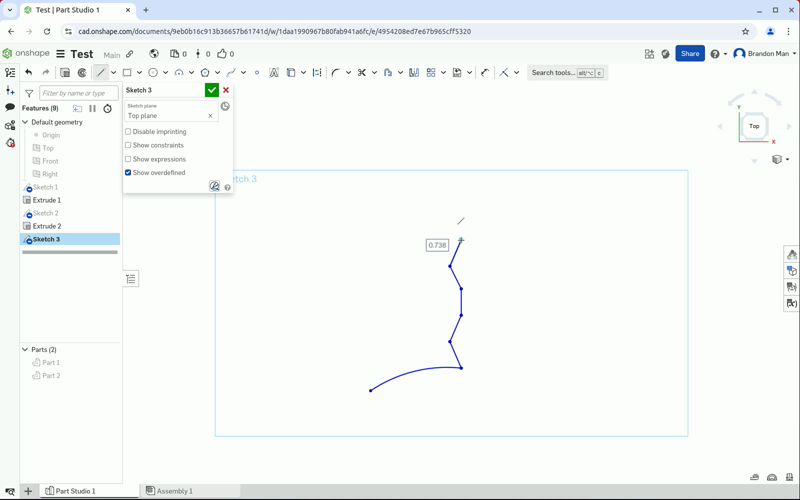
scroll(-6)
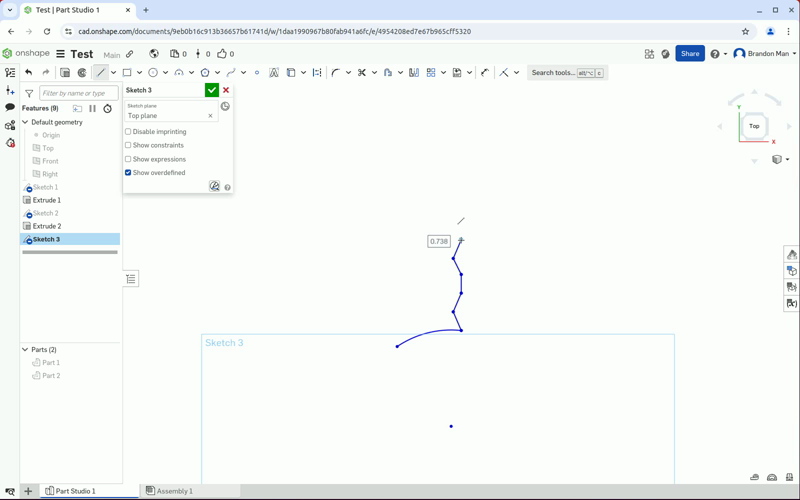
scroll(-6)
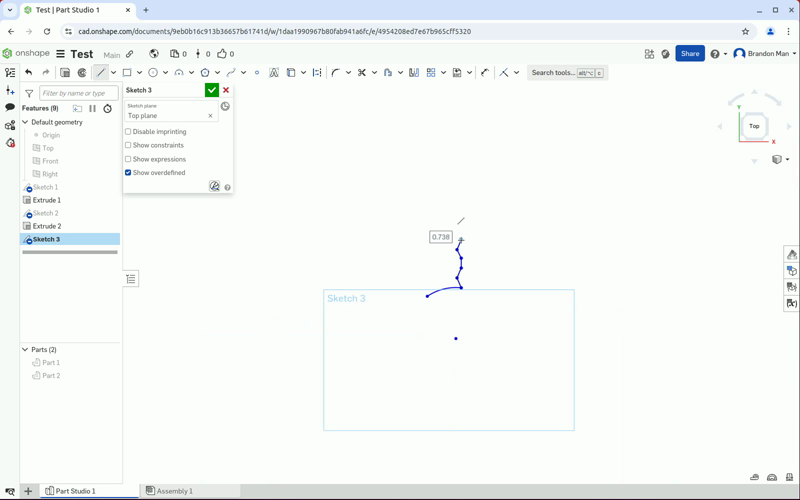
scroll(-6)
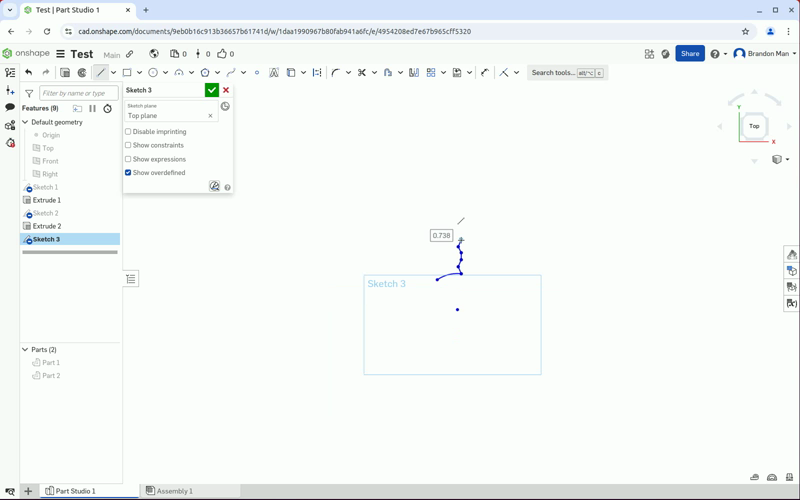
scroll(-6)
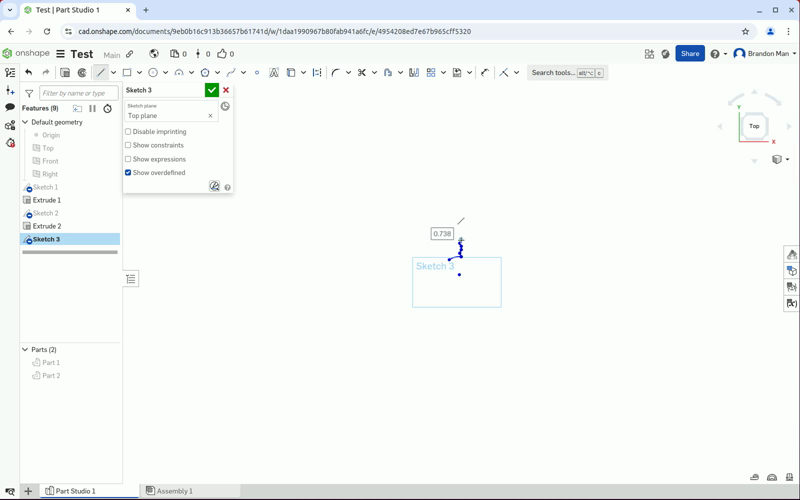
key_up(shift)
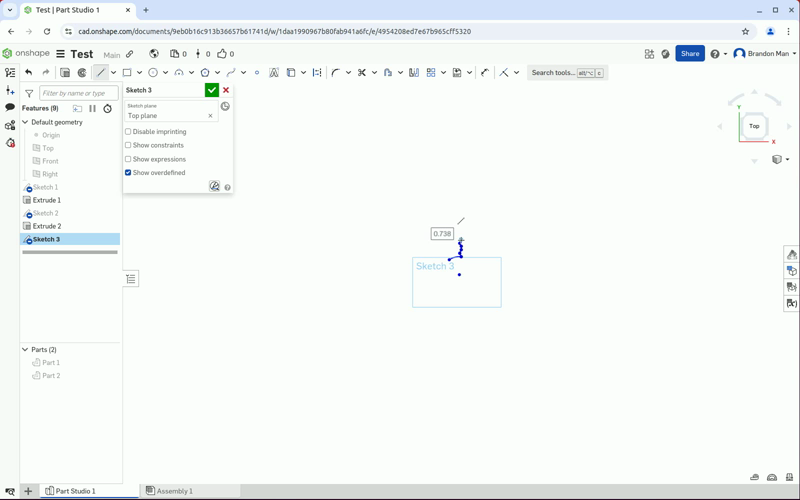
key_down(shift)
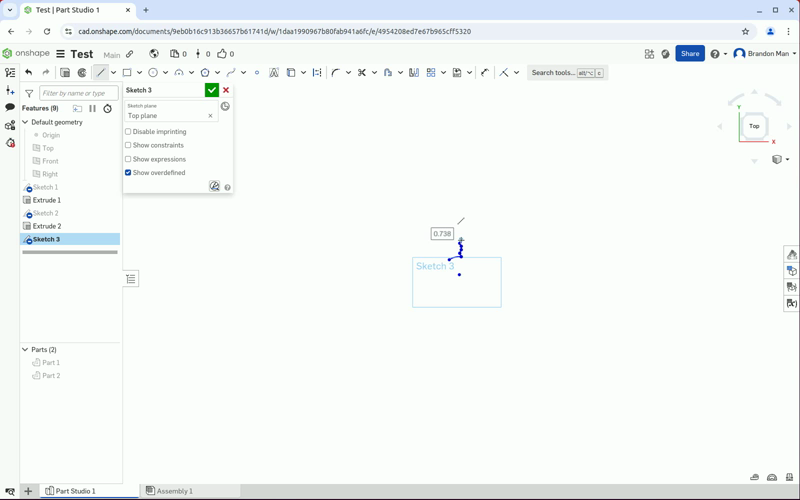
mouse_move(491, 239)
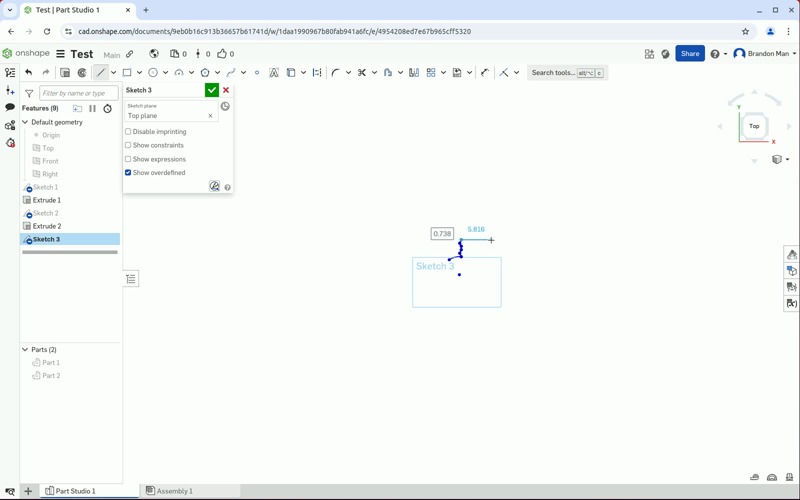
mouse_move(461, 235)
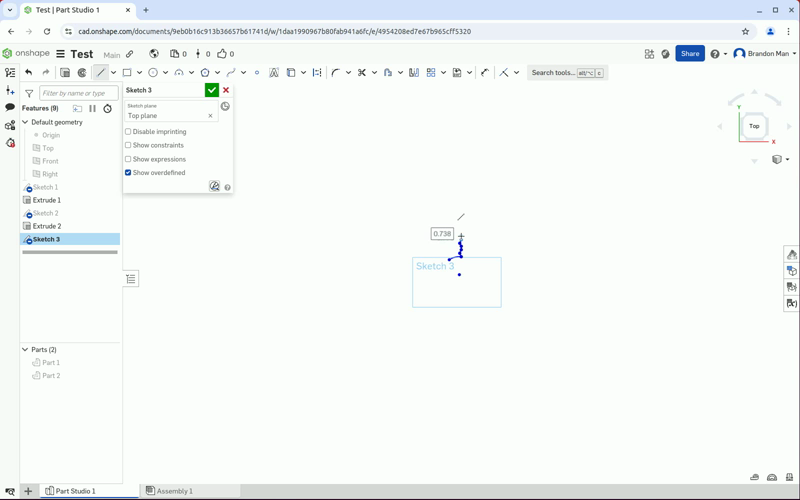
scroll(6)
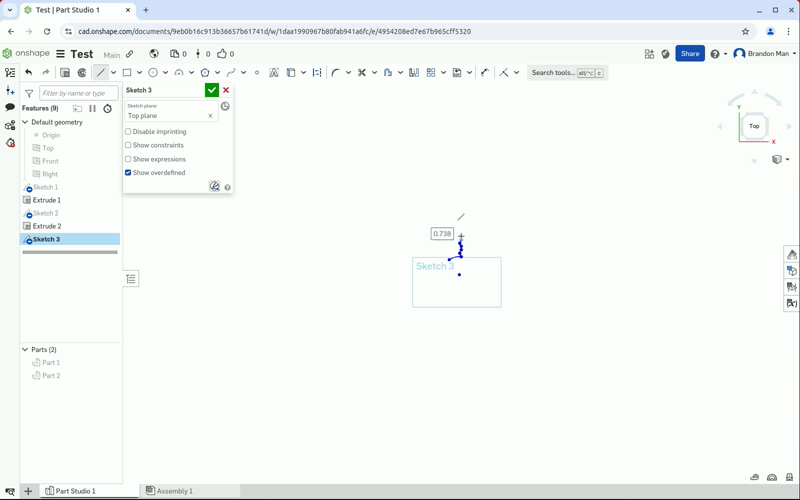
scroll(6)
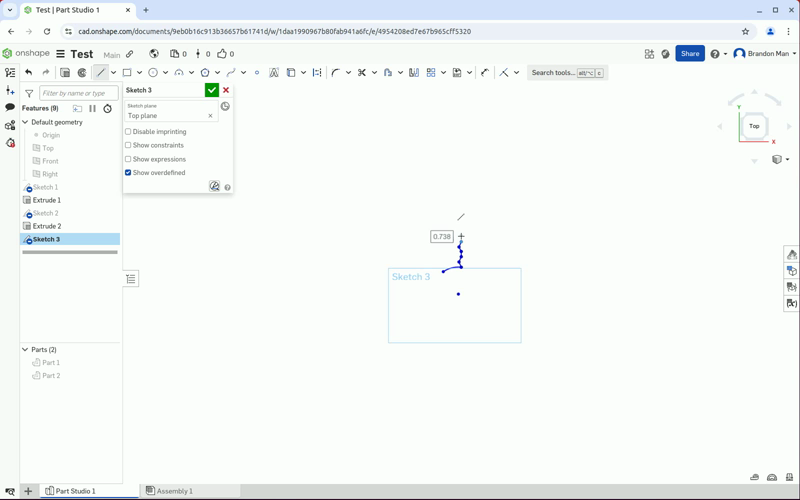
scroll(6)
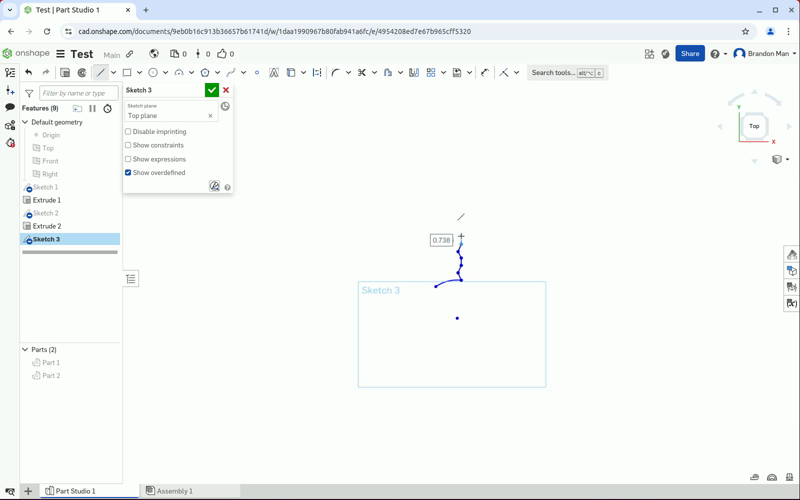
scroll(6)
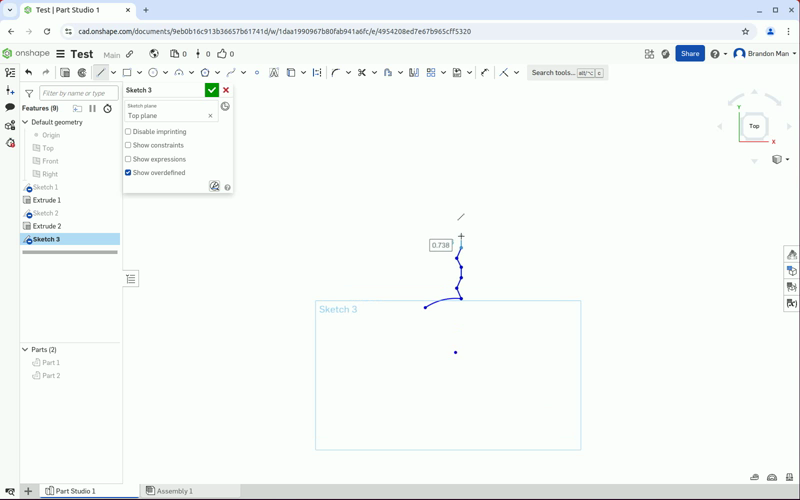
scroll(6)
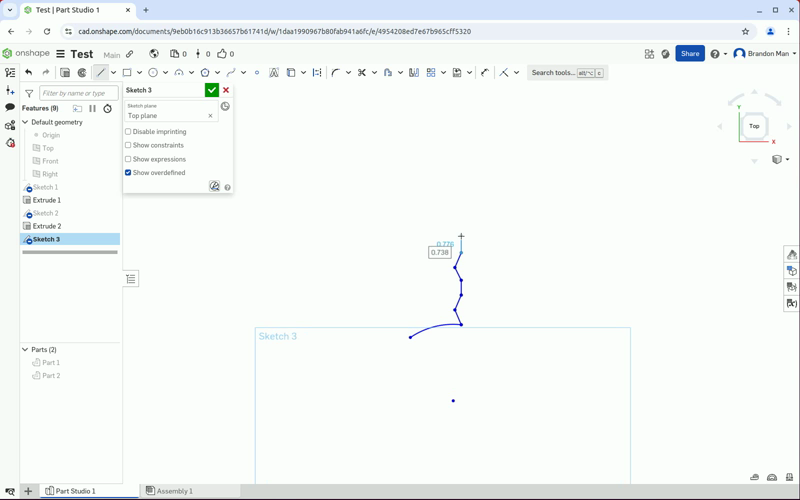
scroll(6)
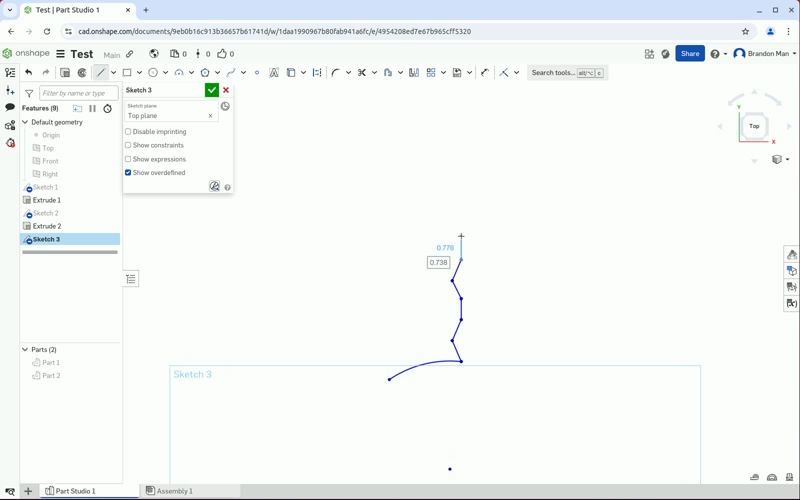
scroll(6)
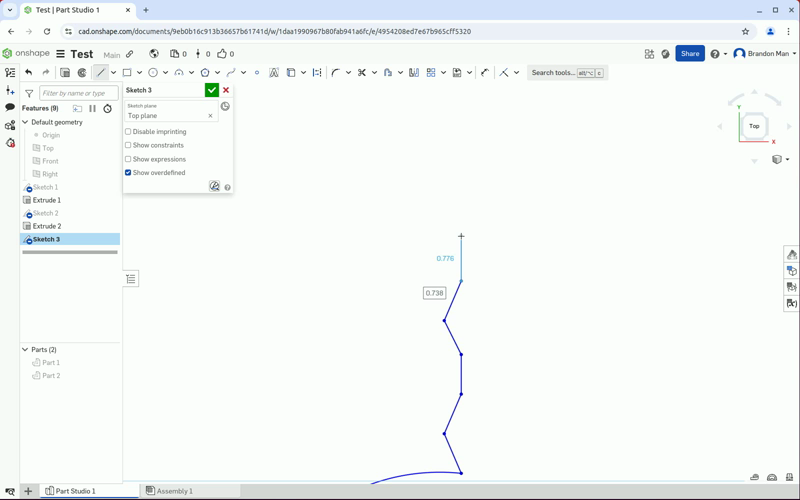
click(461, 235)
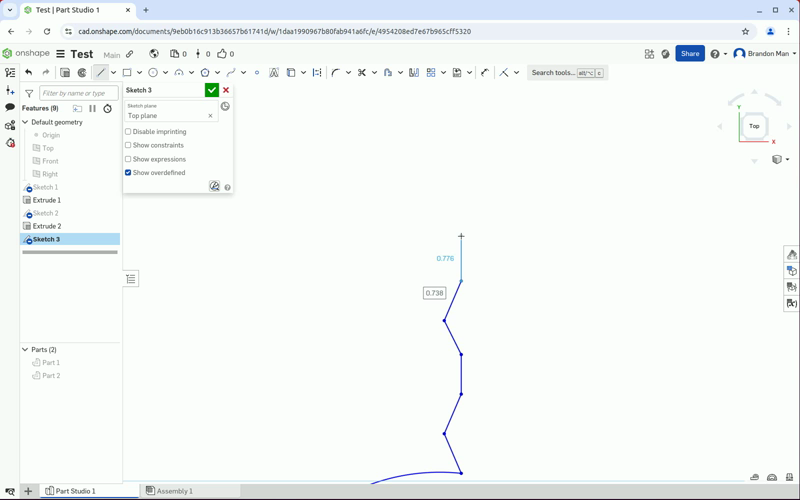
scroll(-6)
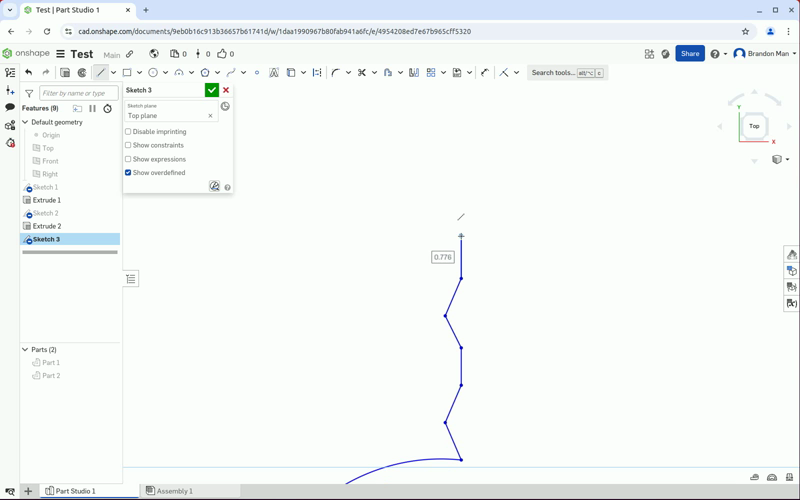
scroll(-6)
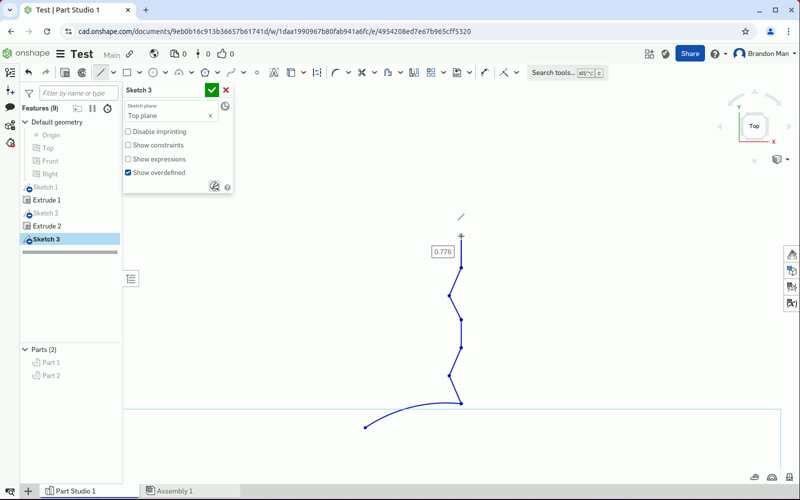
scroll(-6)
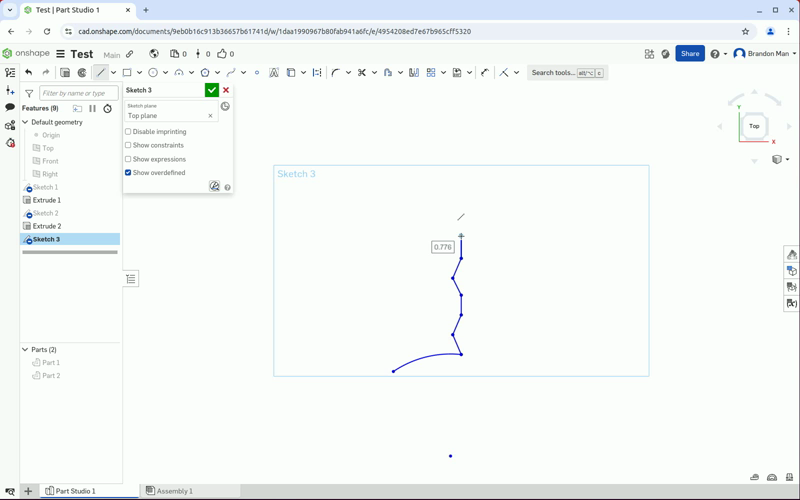
scroll(-6)
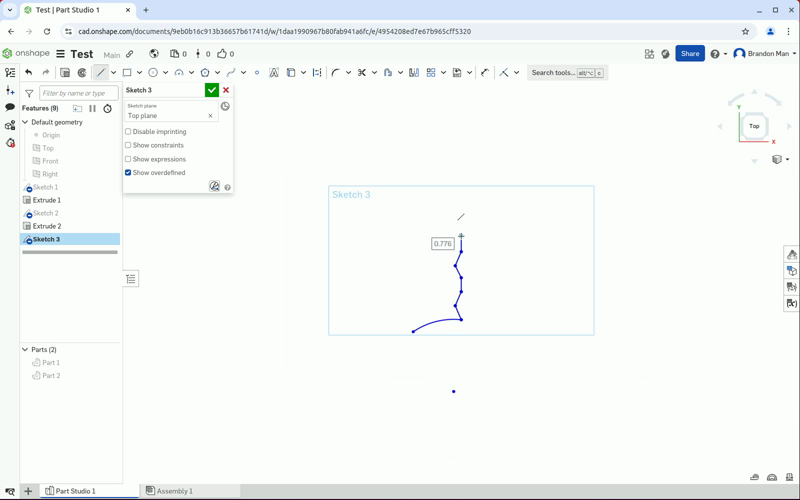
scroll(-6)
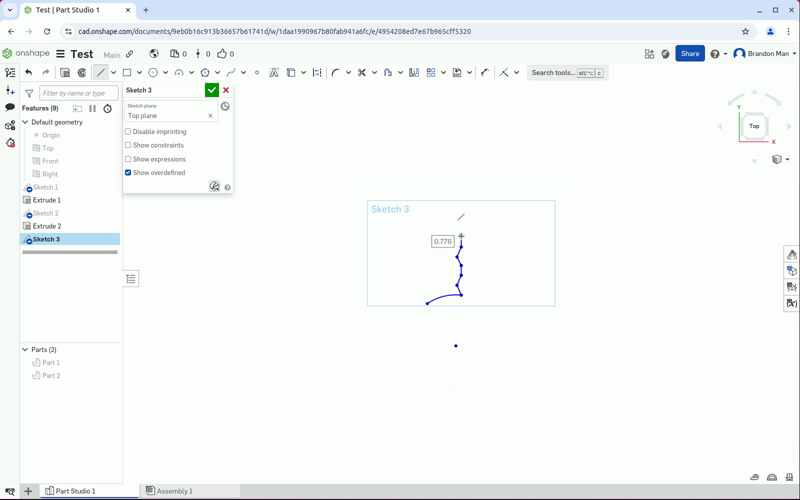
scroll(-6)
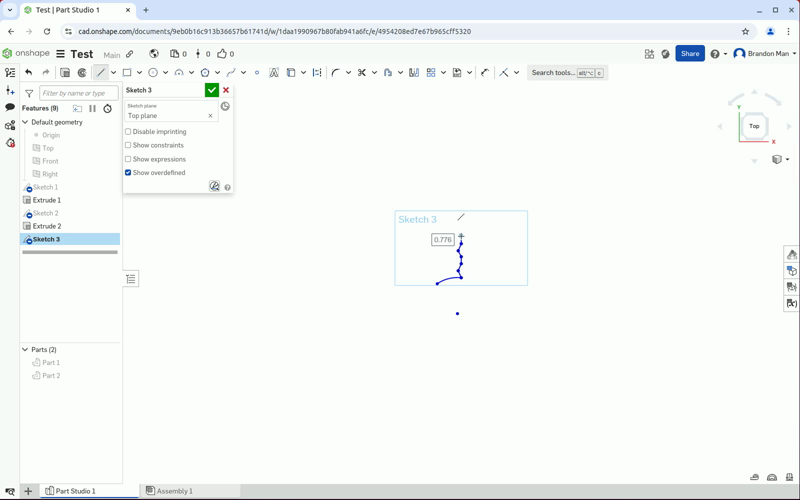
scroll(-6)
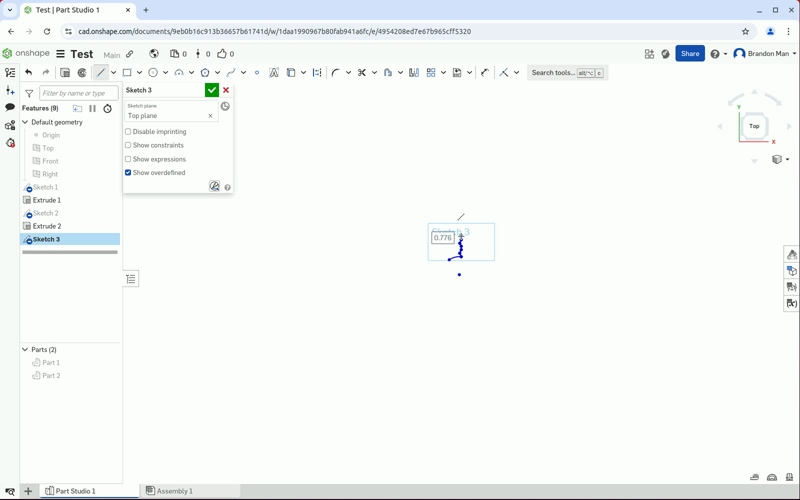
key_up(shift)
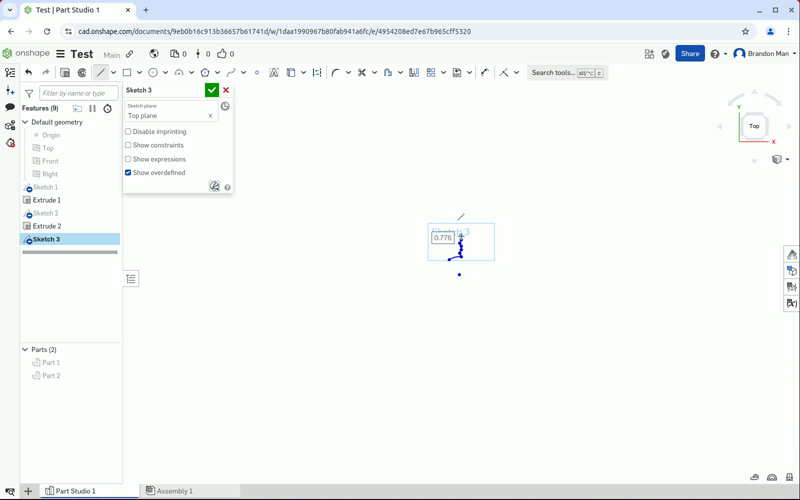
key_down(shift)
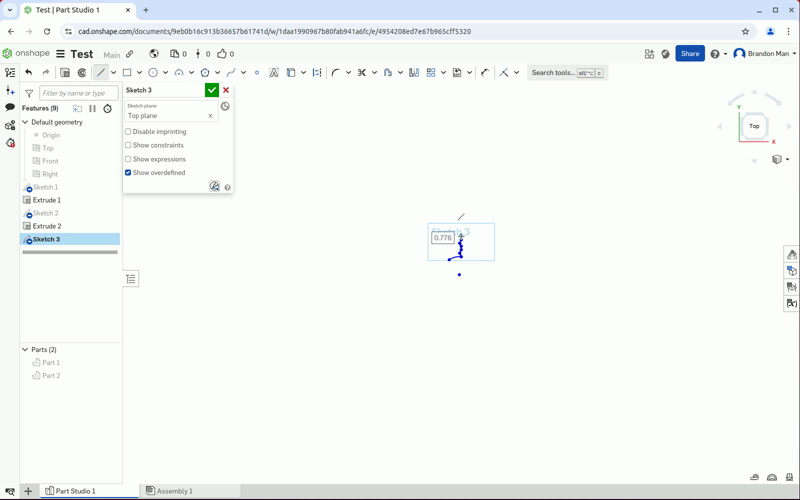
mouse_move(491, 235)
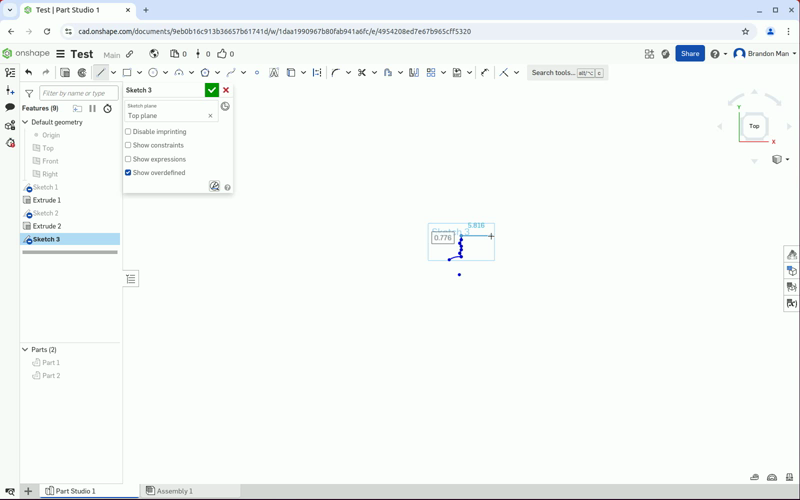
mouse_move(459, 232)
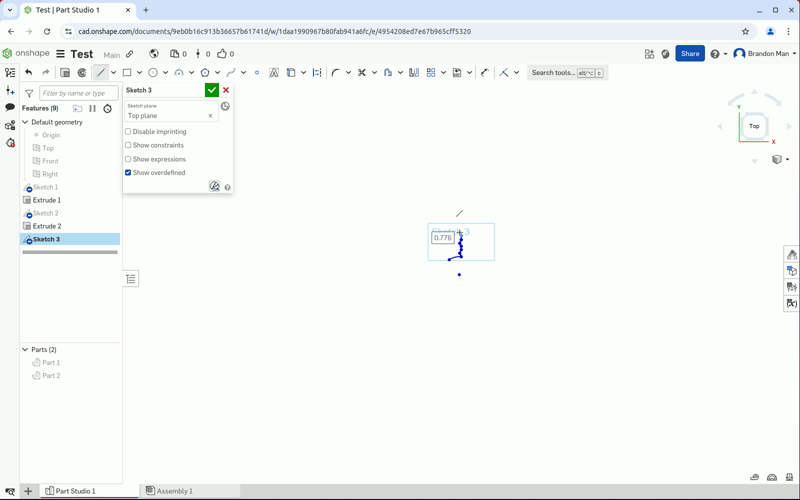
scroll(6)
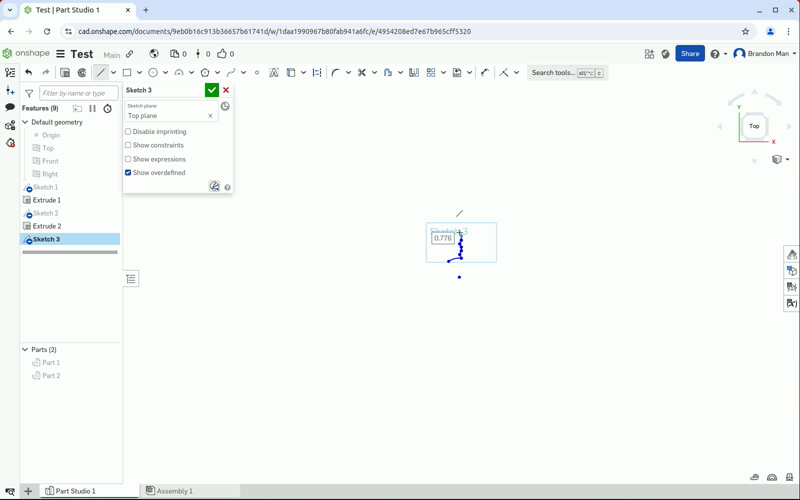
scroll(6)
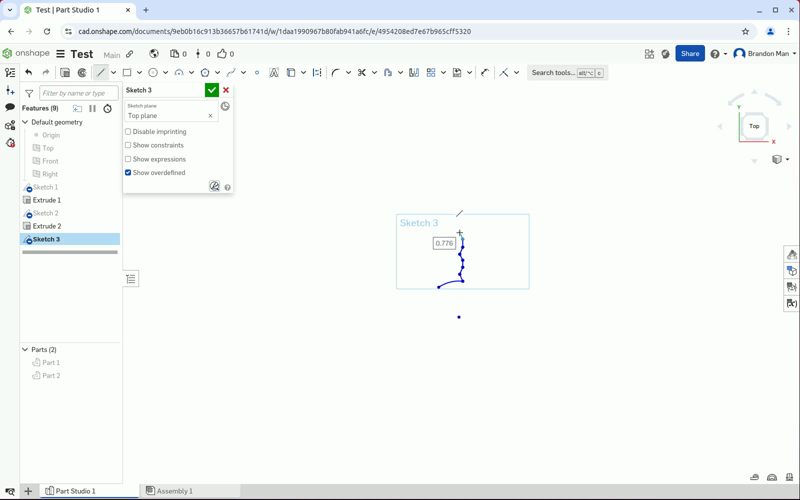
scroll(6)
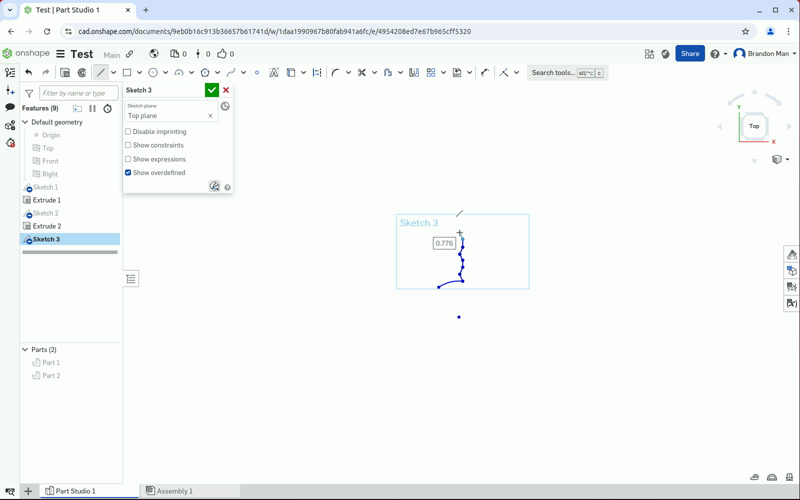
scroll(6)
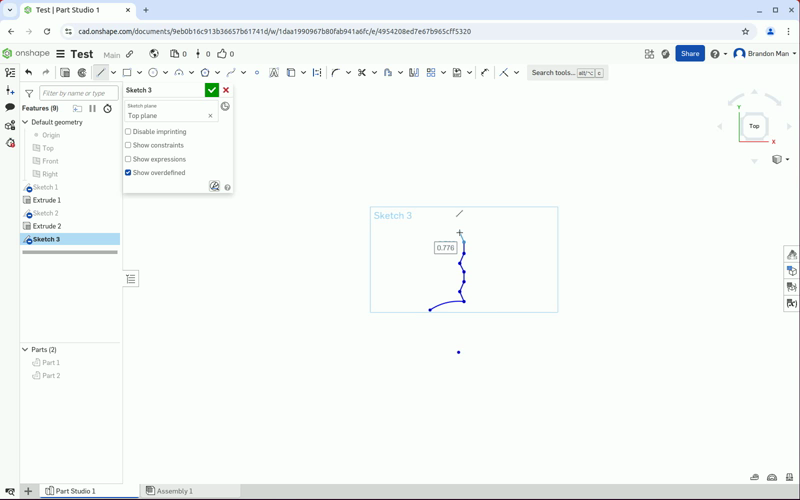
scroll(6)
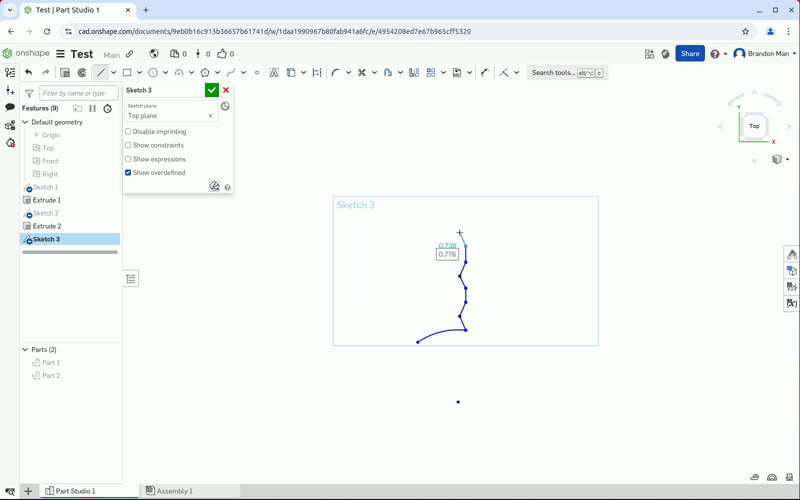
scroll(6)
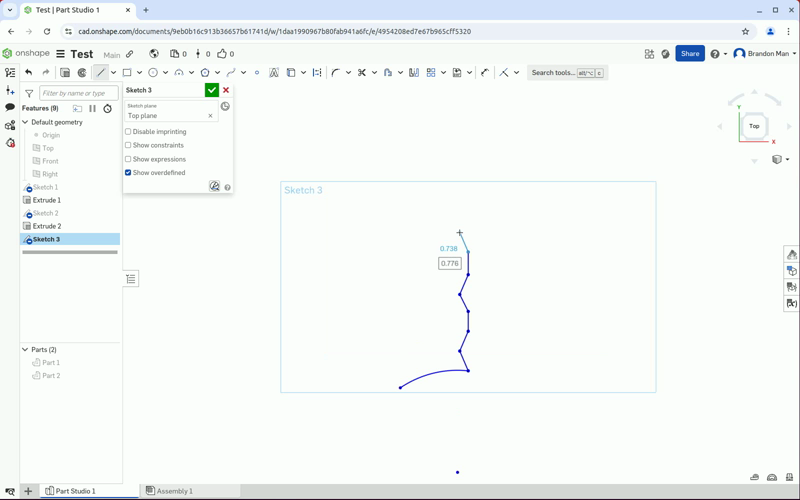
scroll(6)
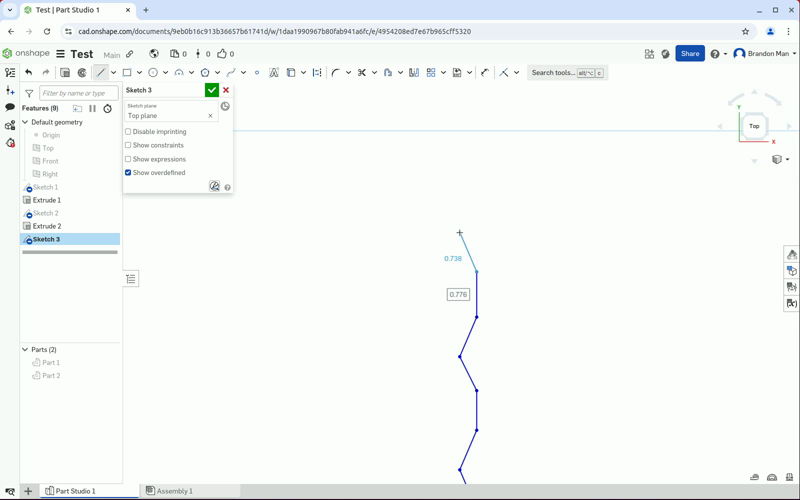
click(459, 232)
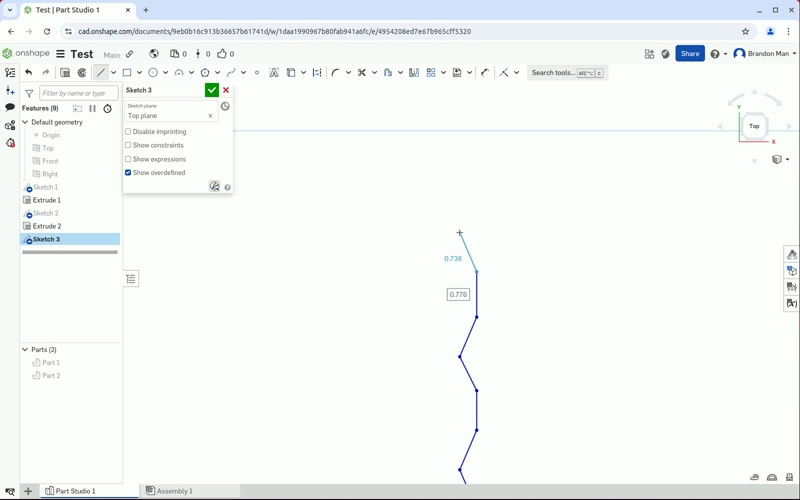
scroll(-6)
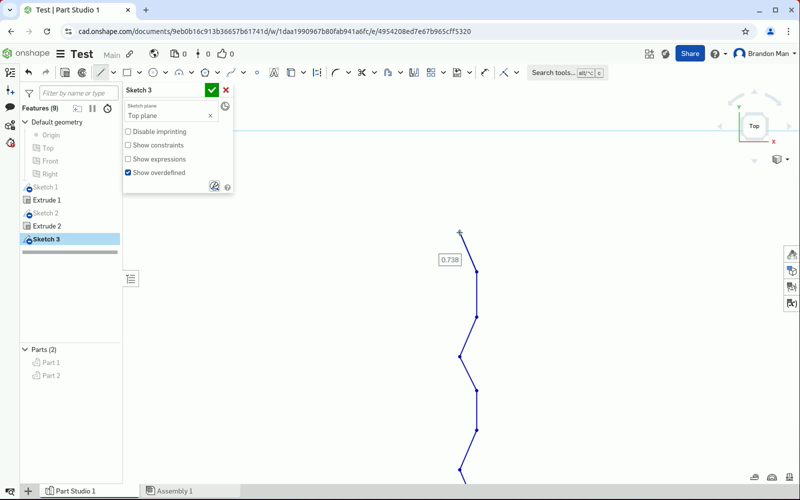
scroll(-6)
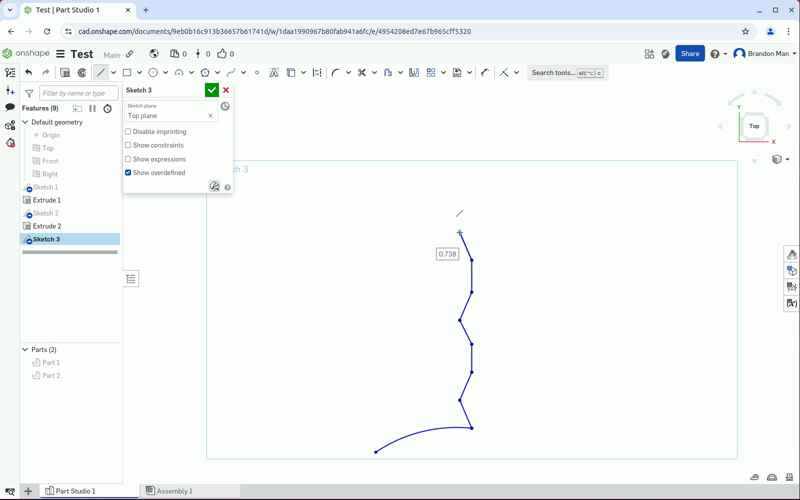
scroll(-6)
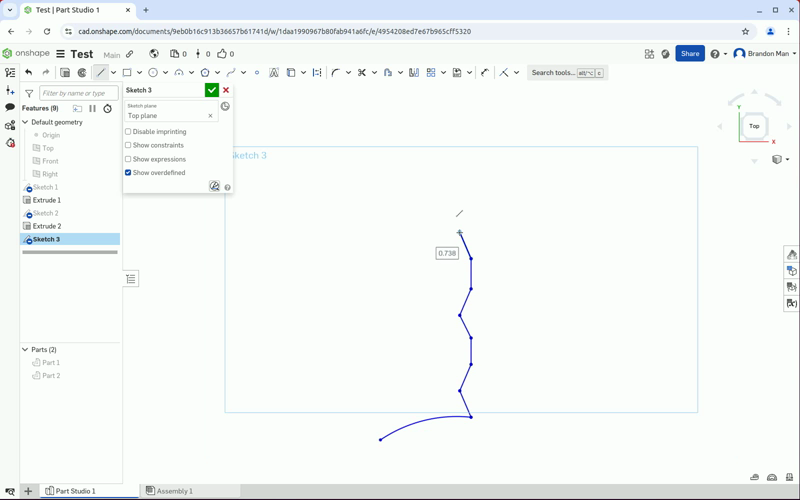
scroll(-6)
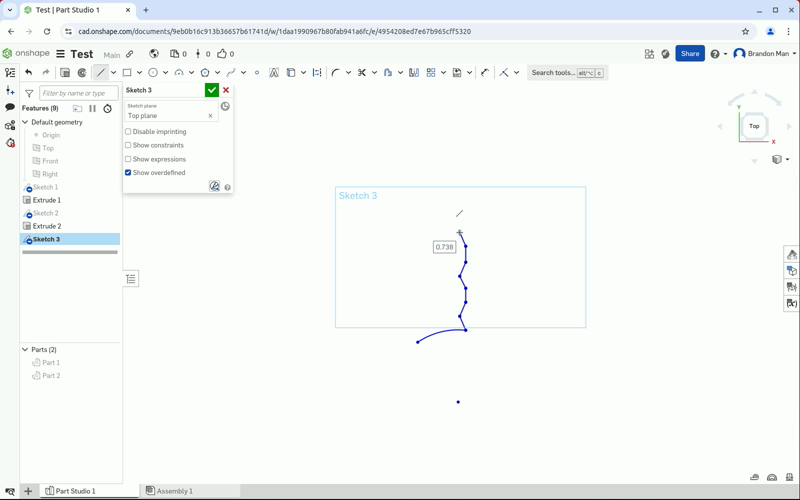
scroll(-6)
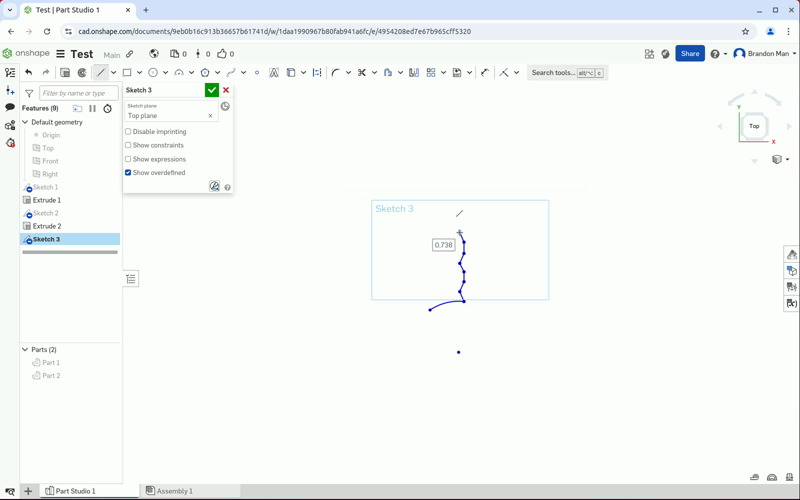
scroll(-6)
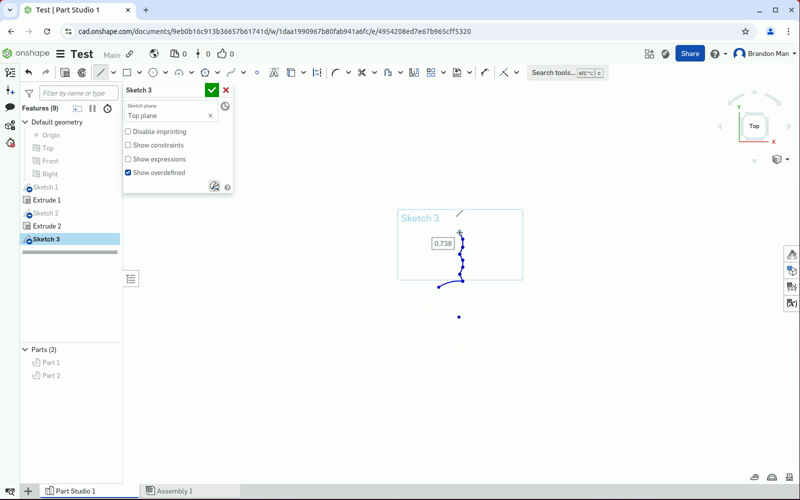
scroll(-6)
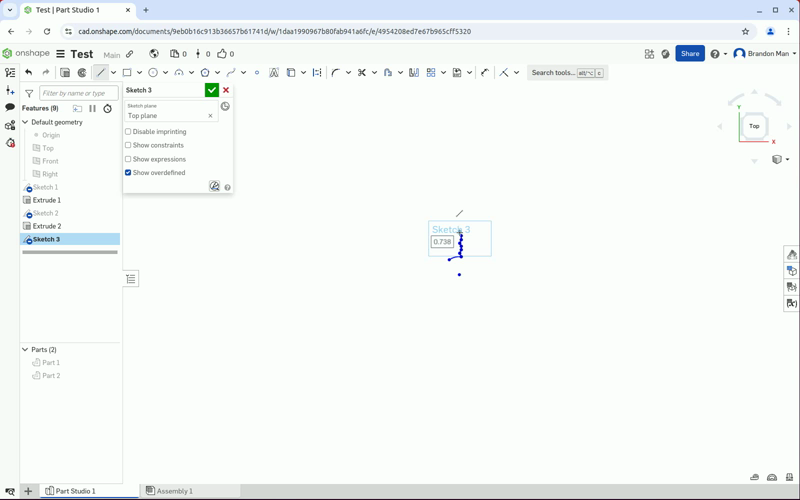
key_up(shift)
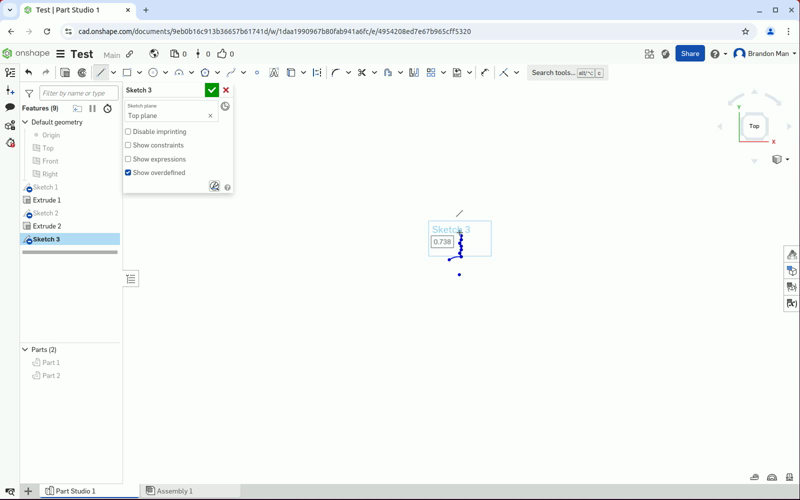
key_down(shift)
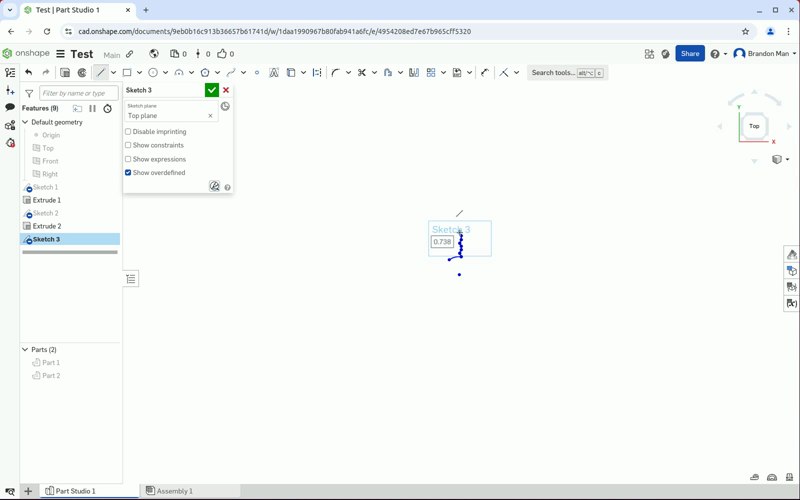
mouse_move(489, 232)
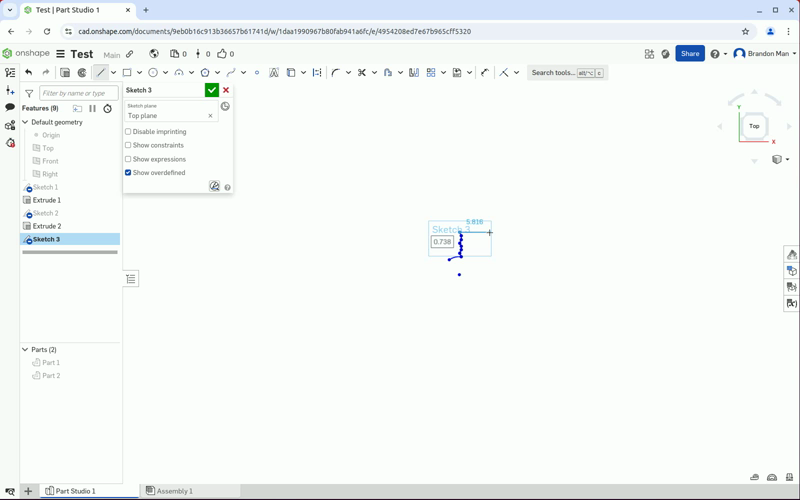
mouse_move(461, 228)
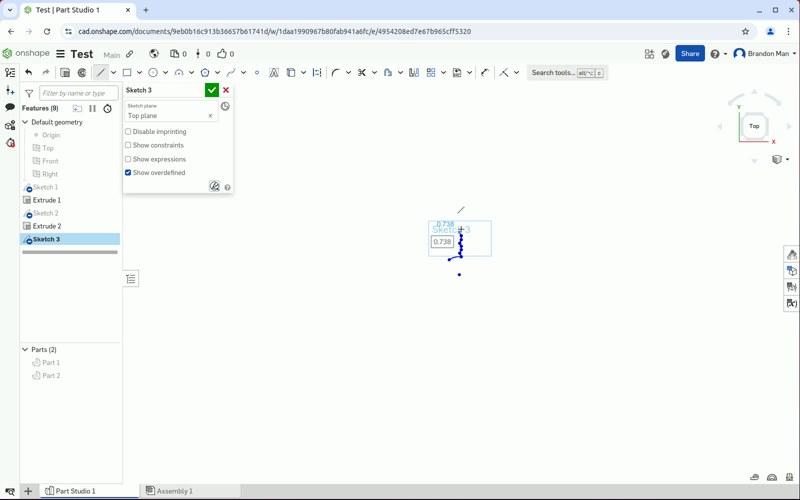
scroll(6)
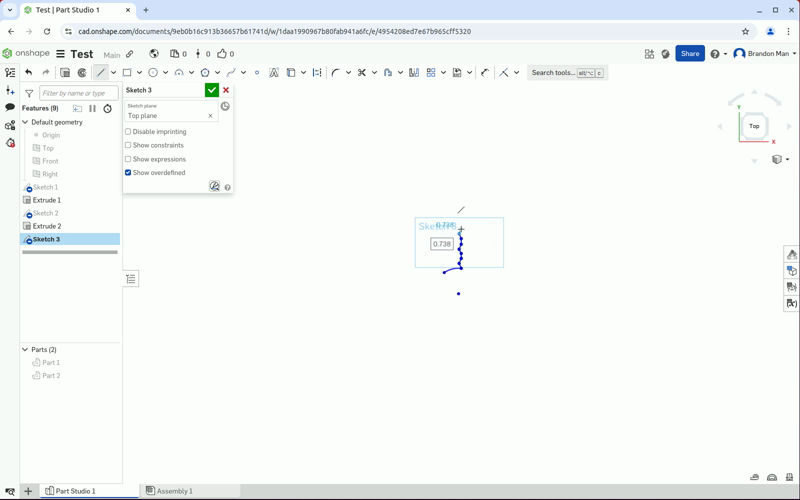
scroll(6)
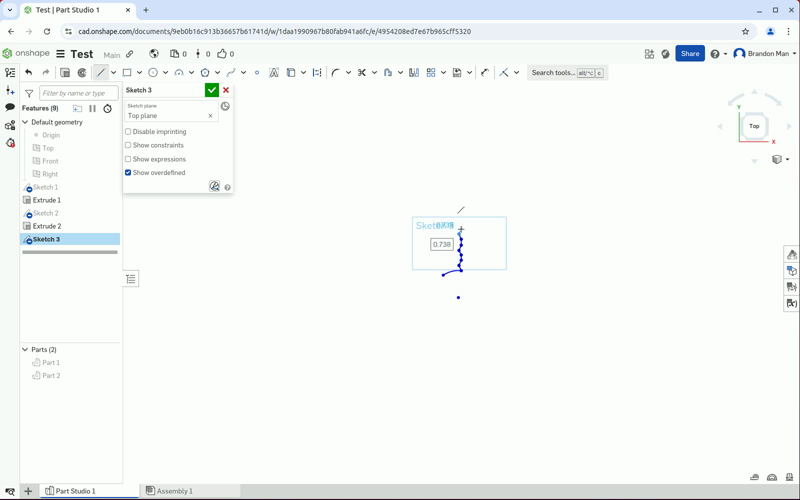
scroll(6)
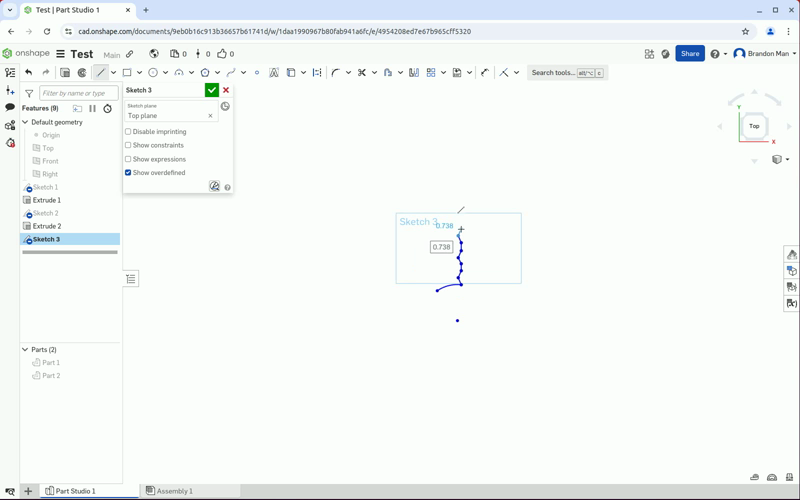
scroll(6)
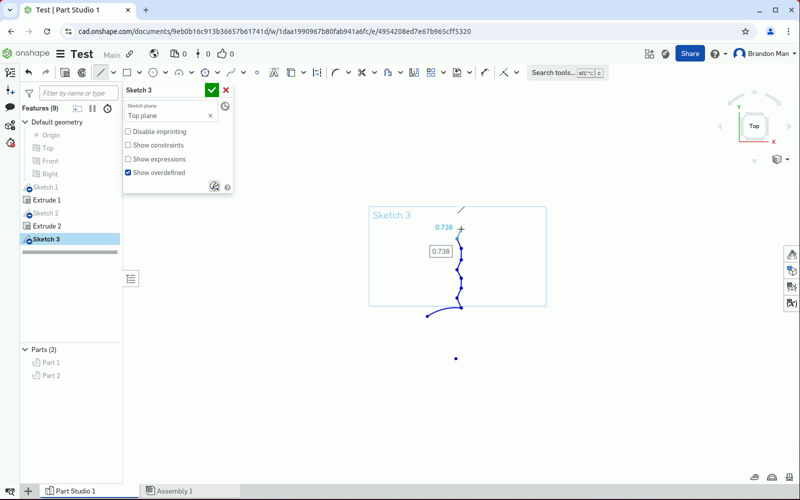
scroll(6)
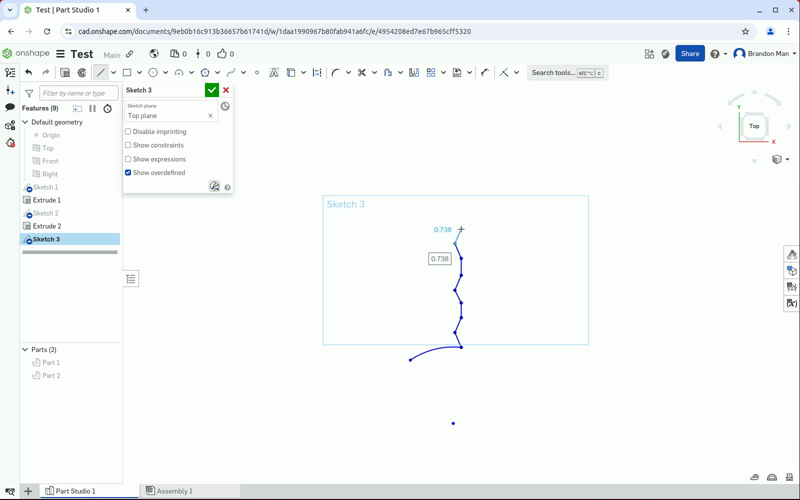
scroll(6)
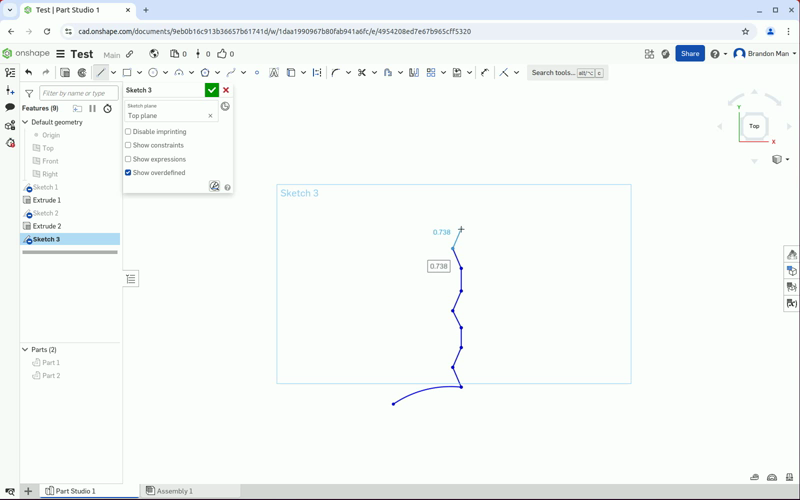
scroll(6)
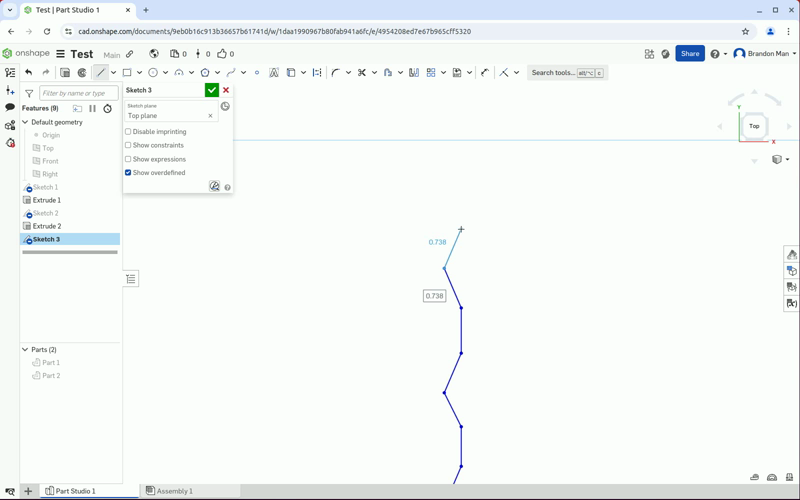
click(461, 228)
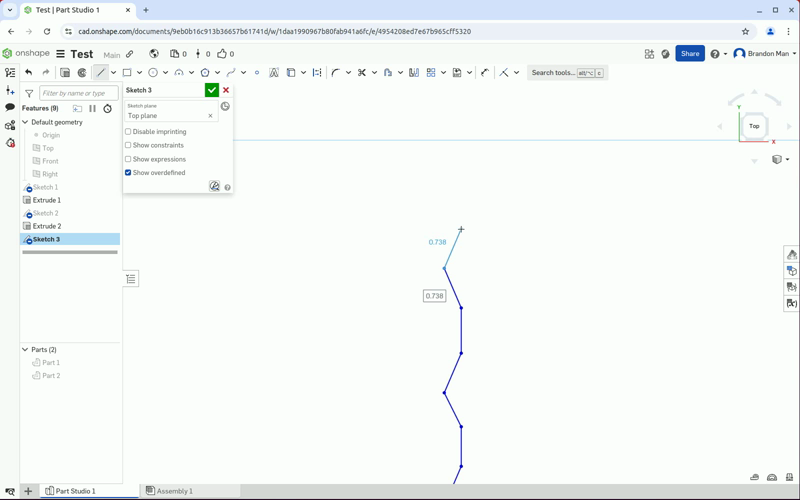
scroll(-6)
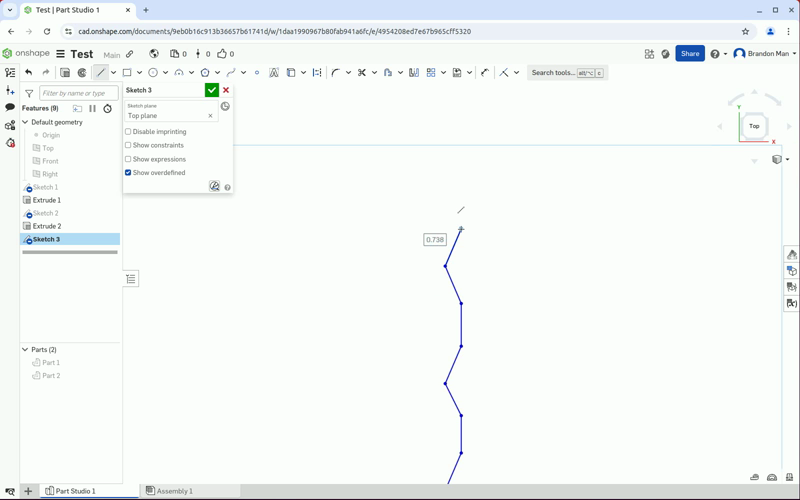
scroll(-6)
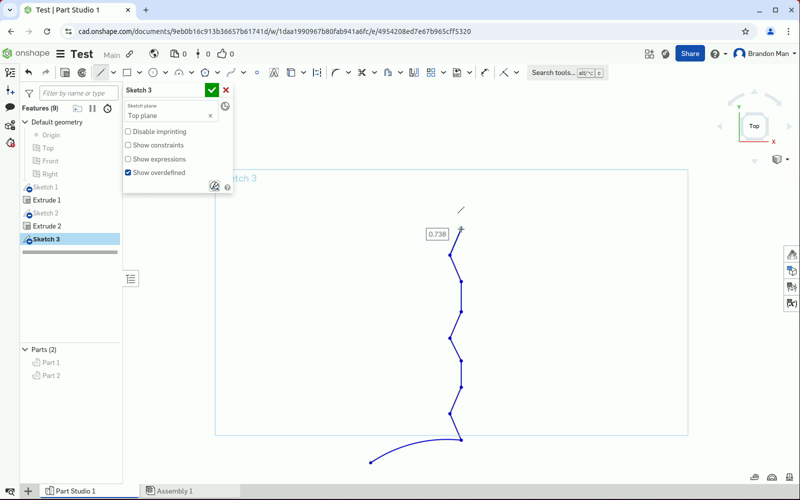
scroll(-6)
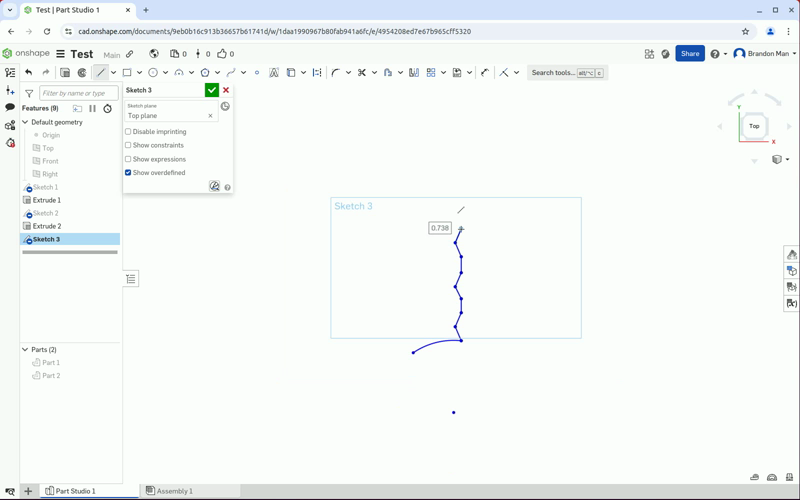
scroll(-6)
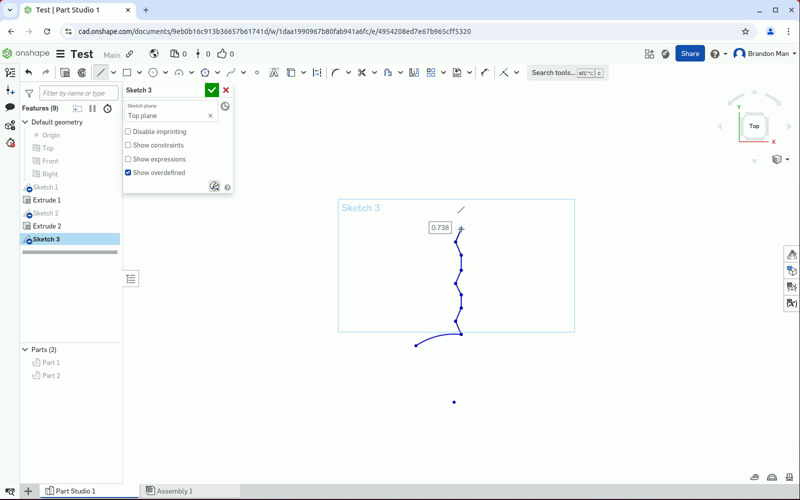
scroll(-6)
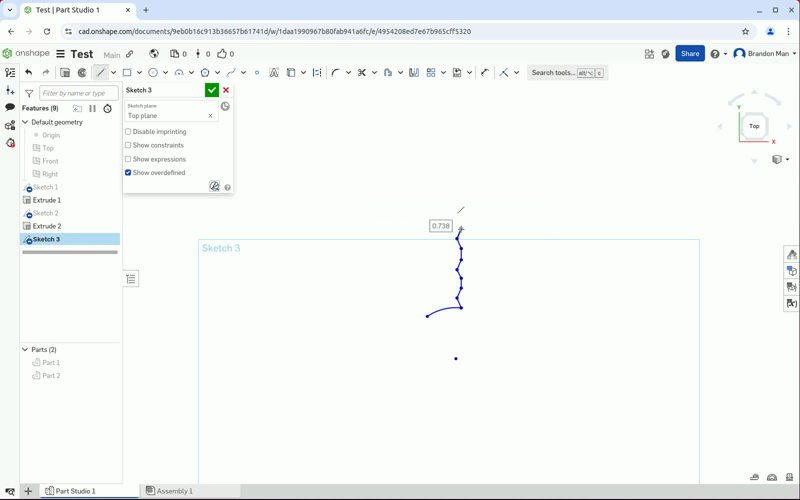
scroll(-6)
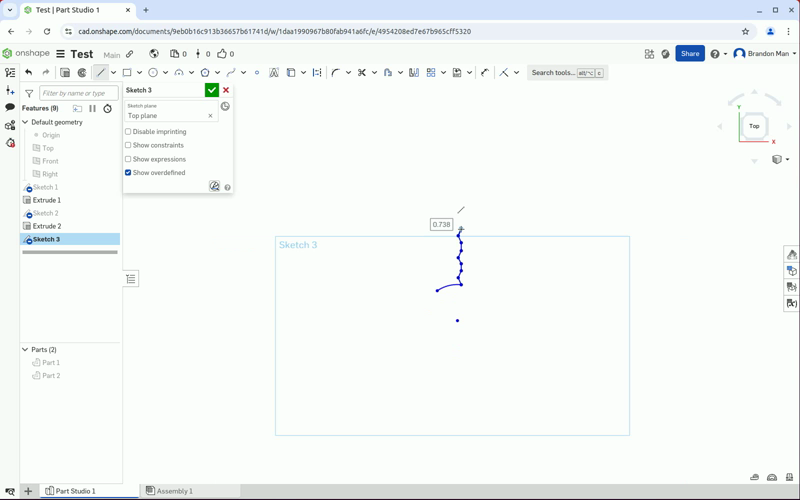
scroll(-6)
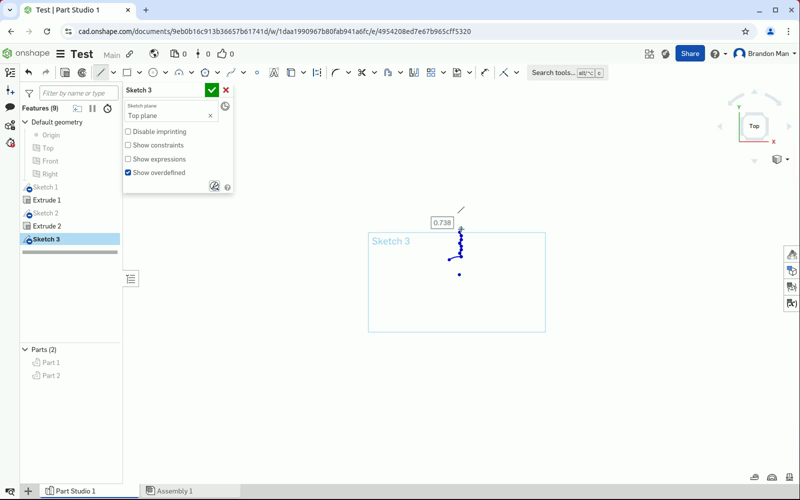
key_up(shift)
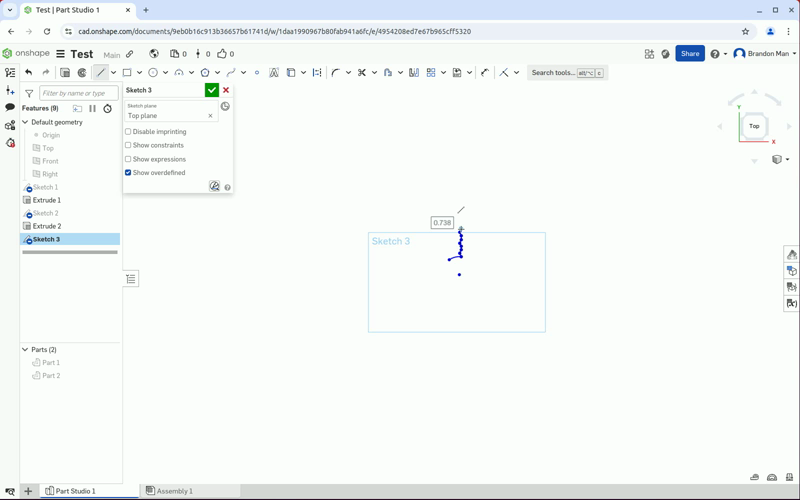
key_down(shift)
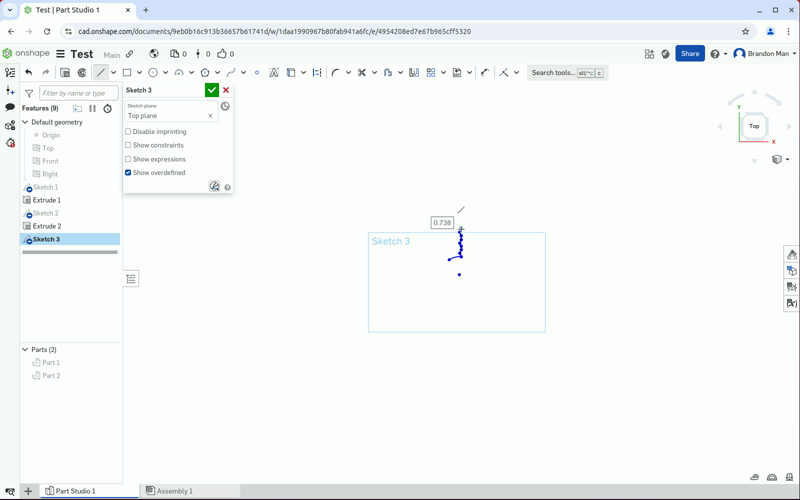
mouse_move(491, 228)
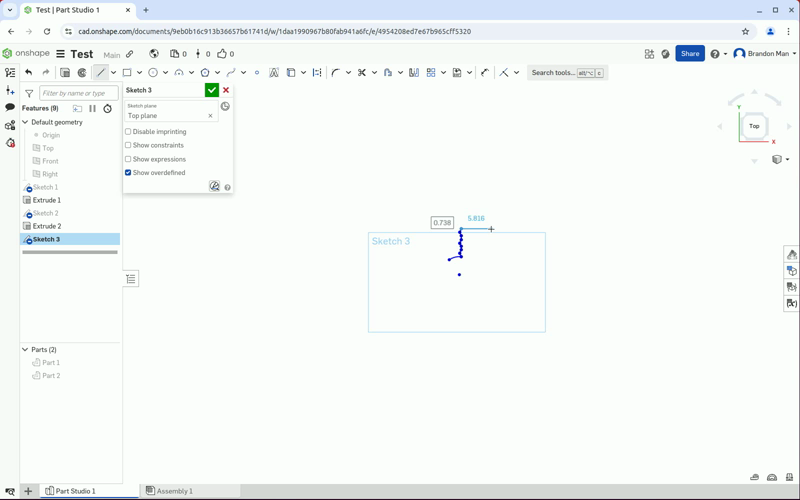
mouse_move(461, 225)
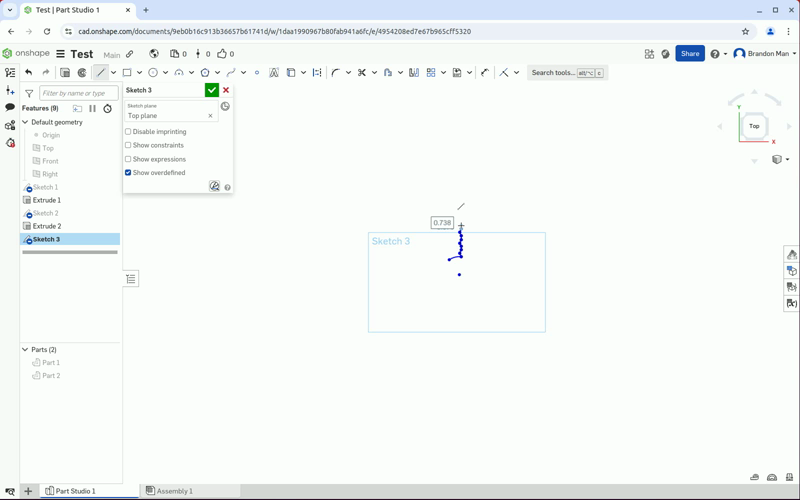
scroll(6)
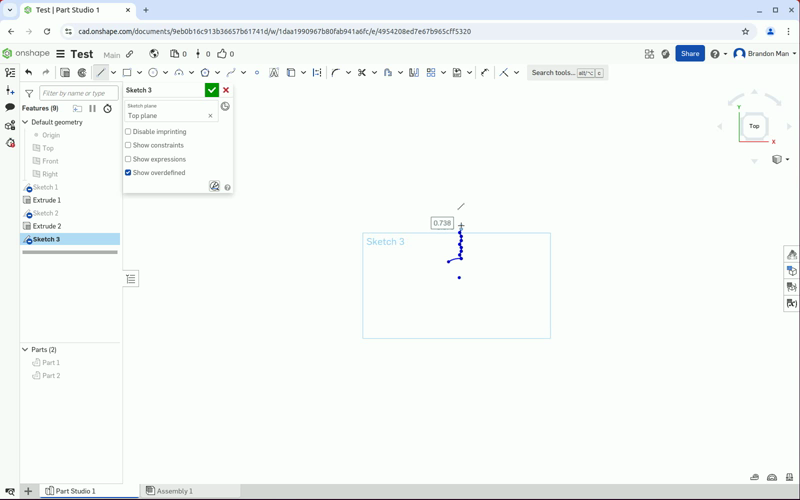
scroll(6)
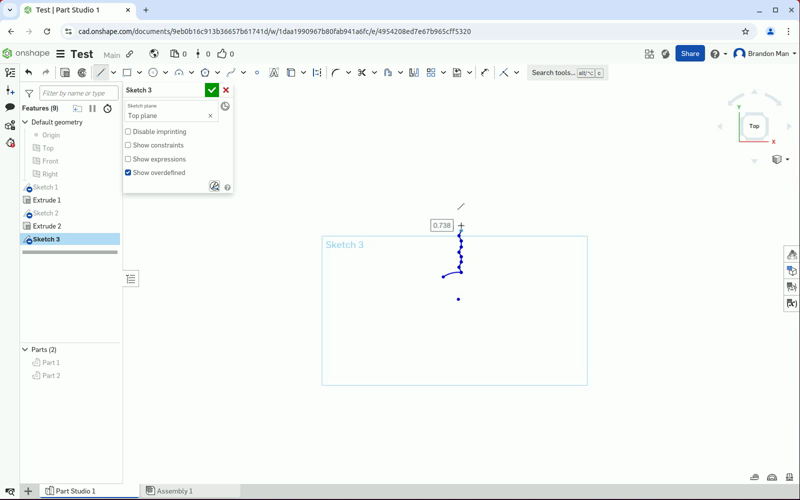
scroll(6)
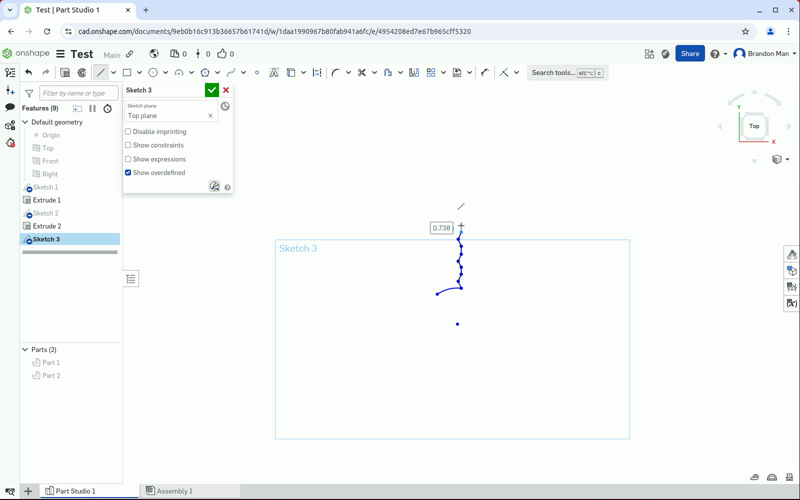
scroll(6)
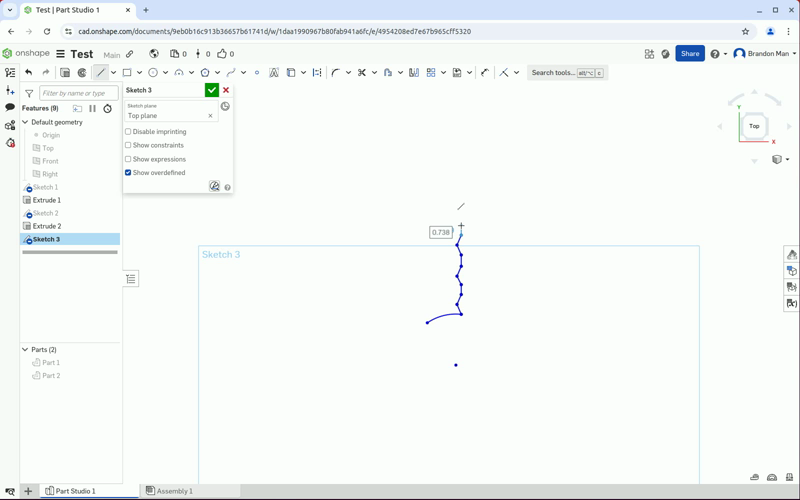
scroll(6)
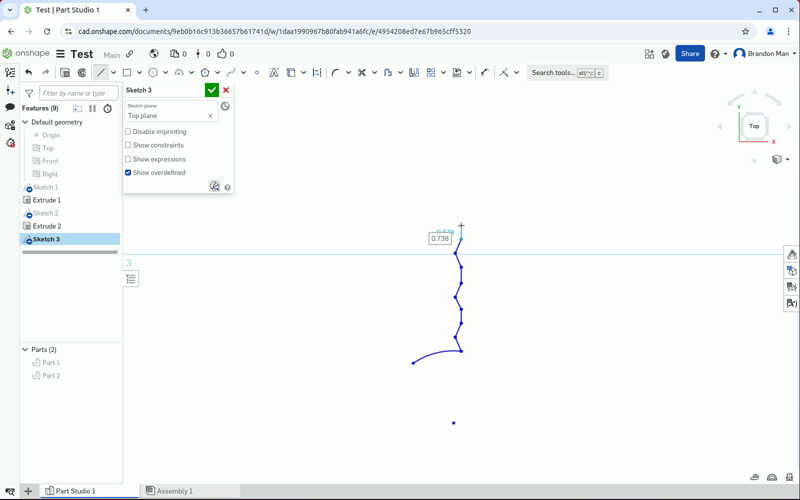
scroll(6)
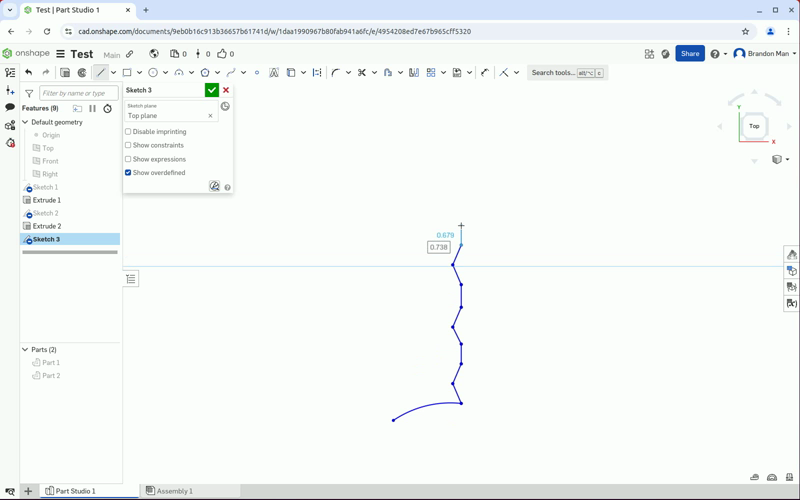
scroll(6)
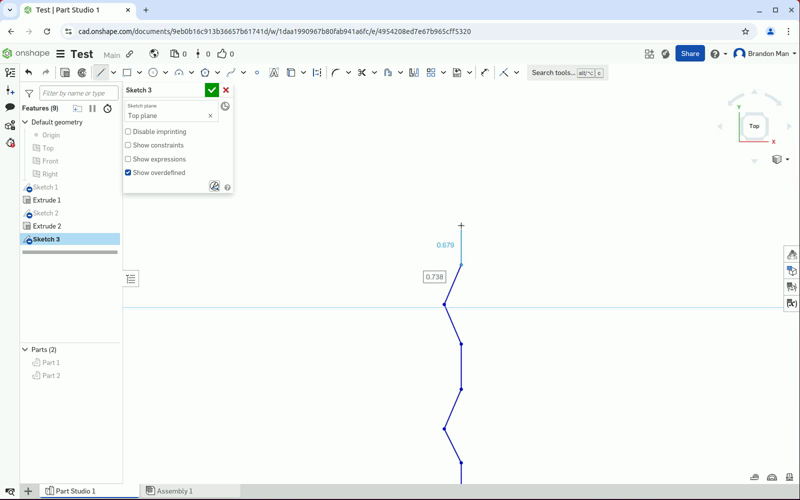
click(461, 225)
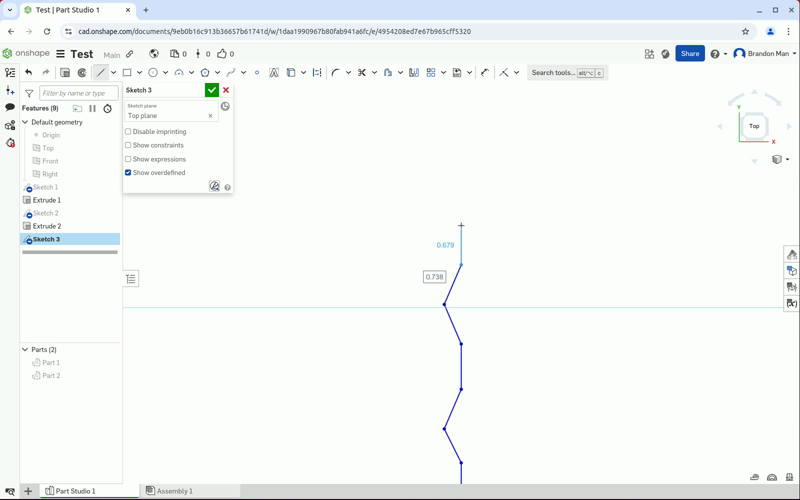
scroll(-6)
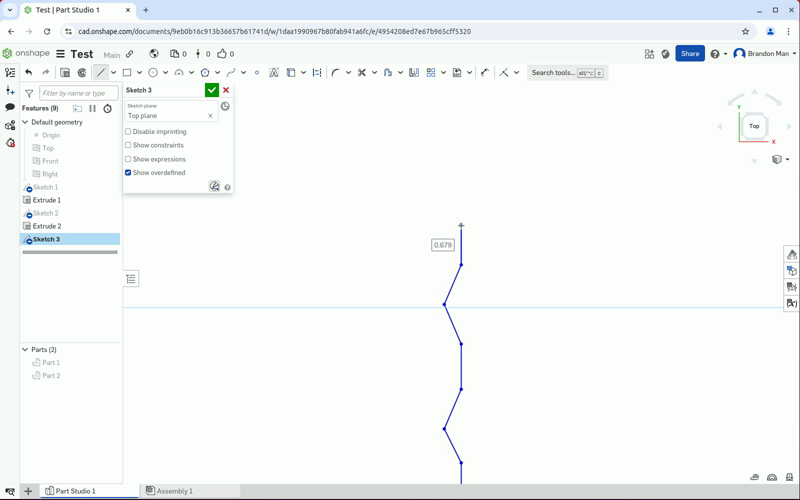
scroll(-6)
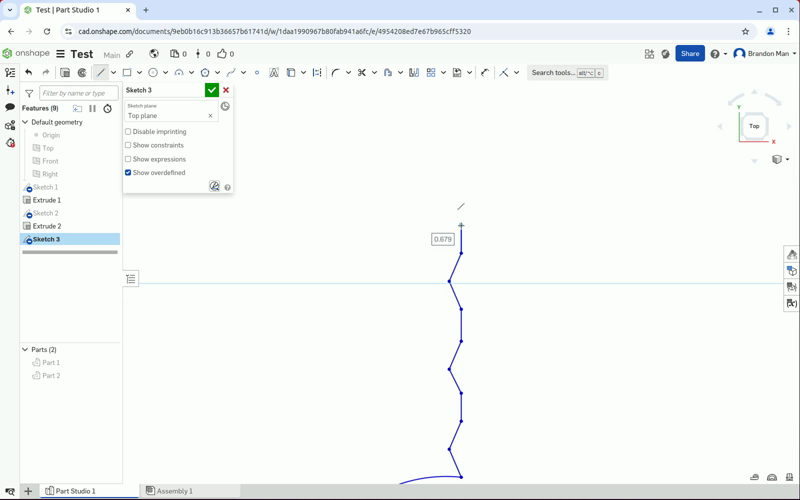
scroll(-6)
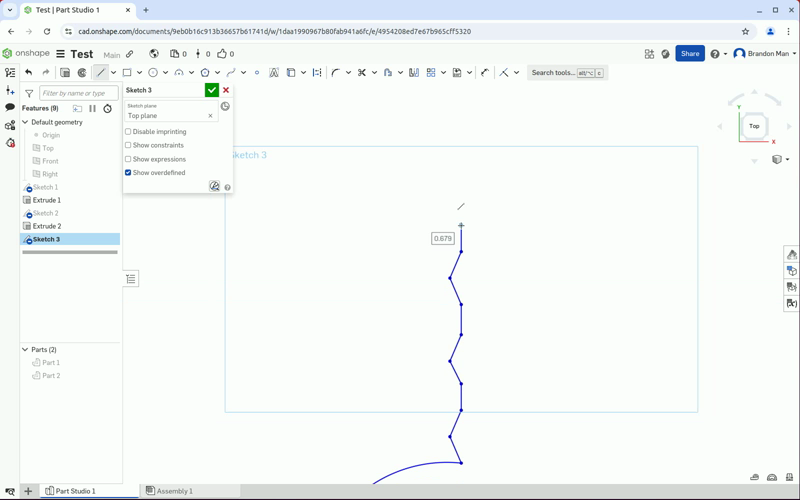
scroll(-6)
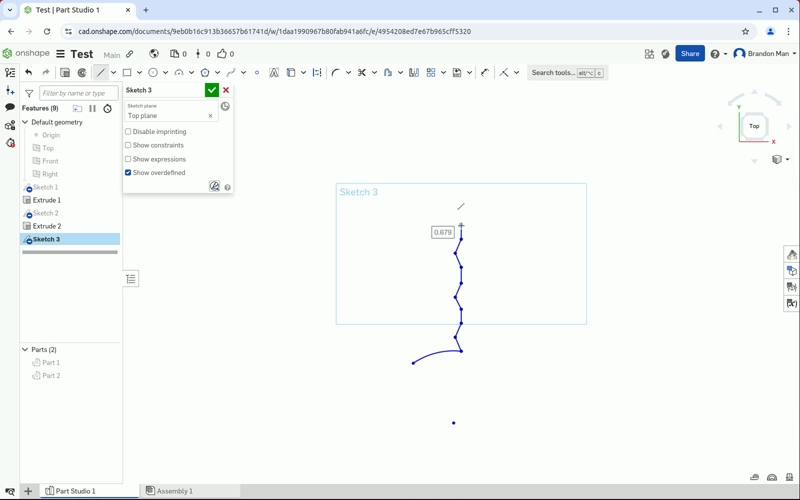
scroll(-6)
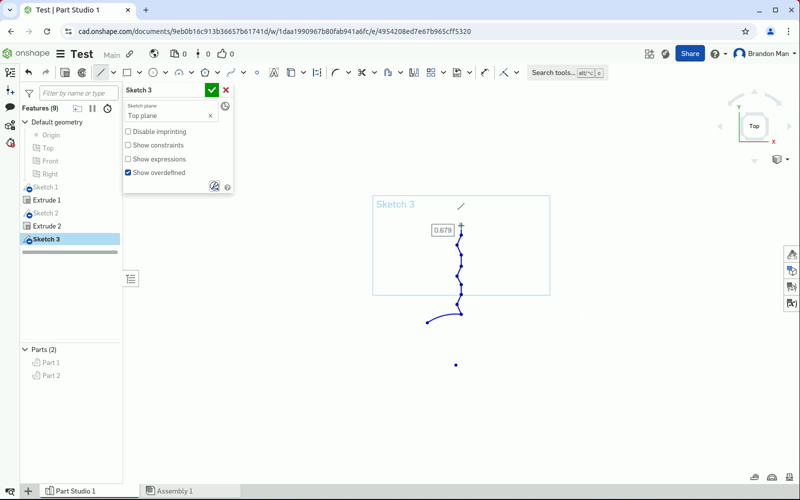
scroll(-6)
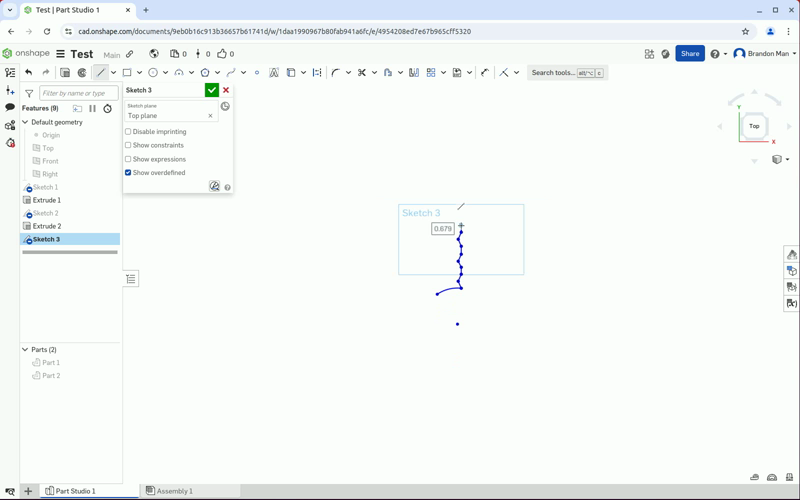
scroll(-6)
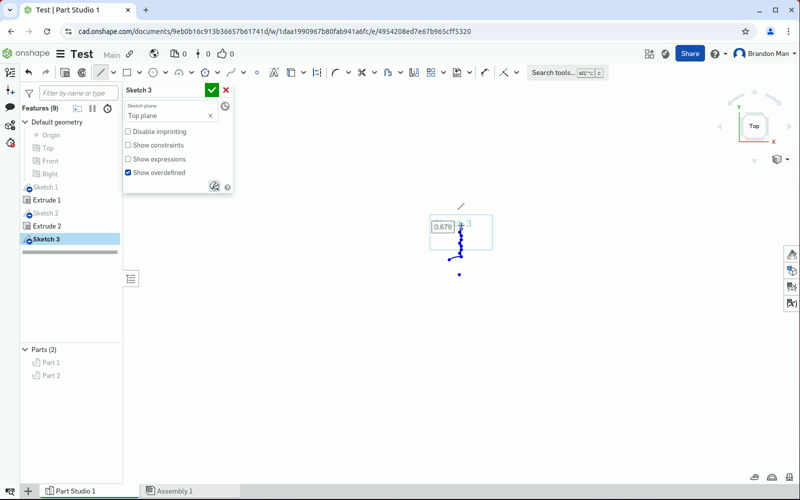
key_up(shift)
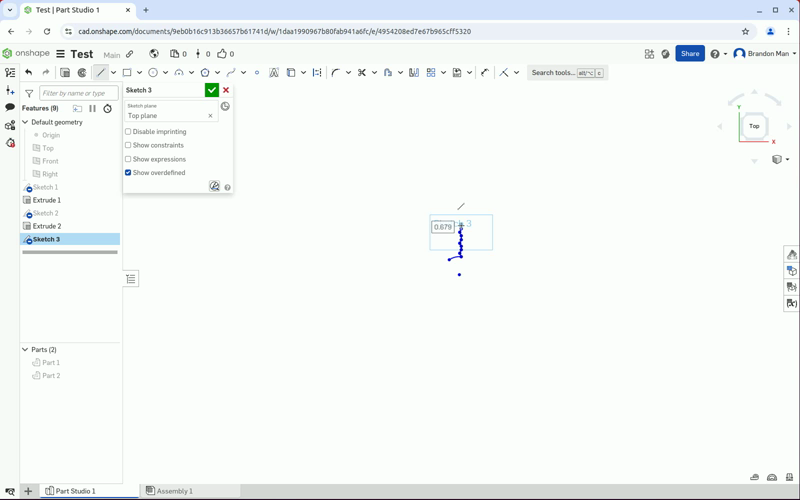
key_down(shift)
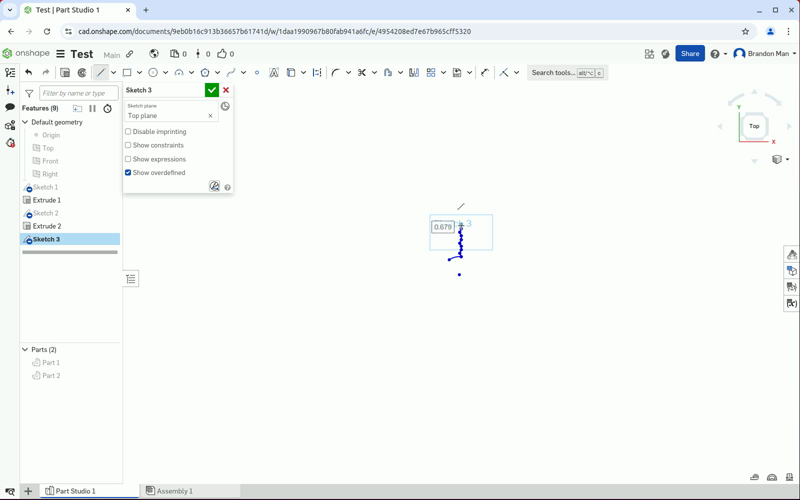
mouse_move(491, 225)
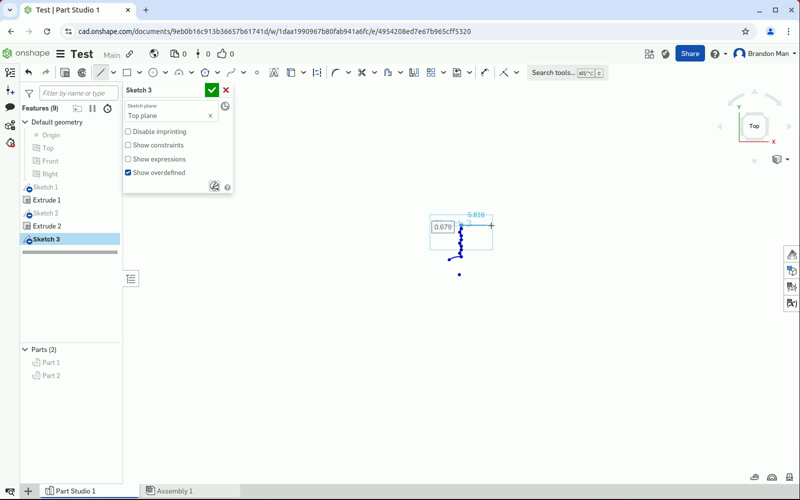
mouse_move(459, 221)
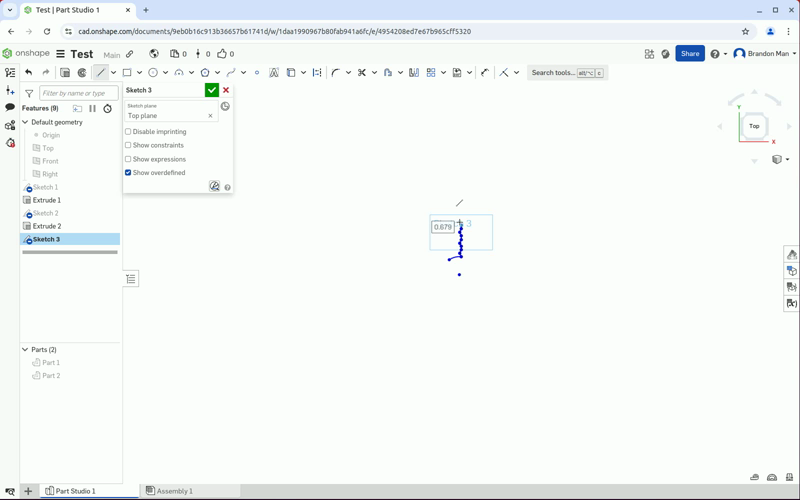
scroll(6)
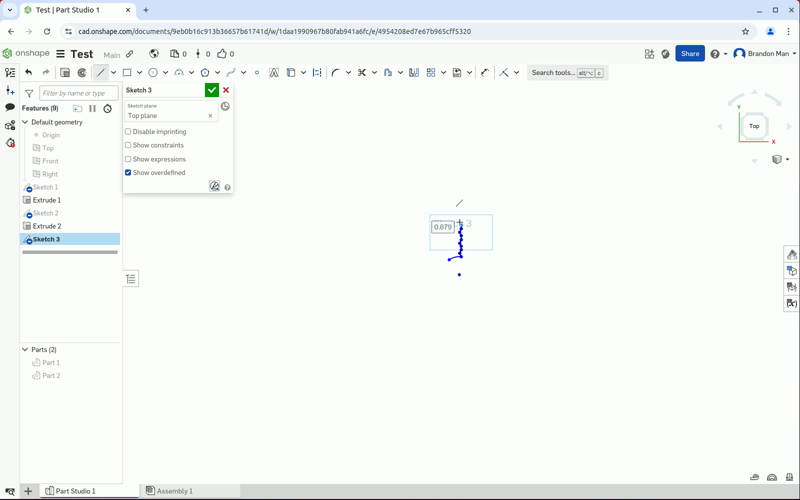
scroll(6)
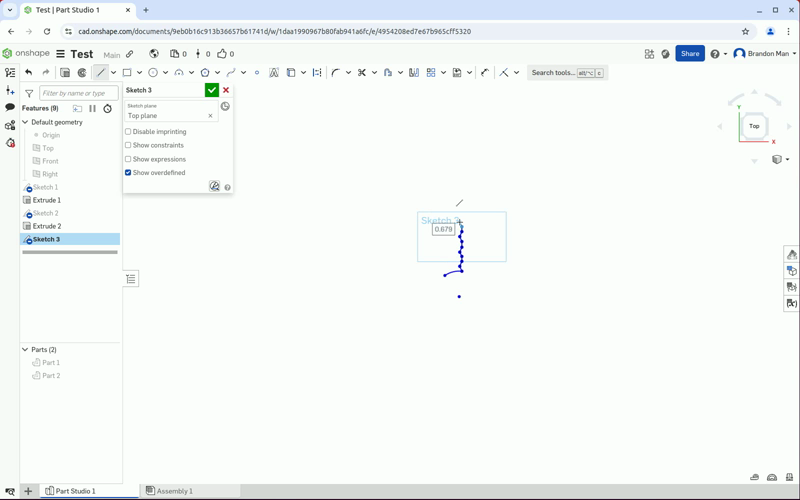
scroll(6)
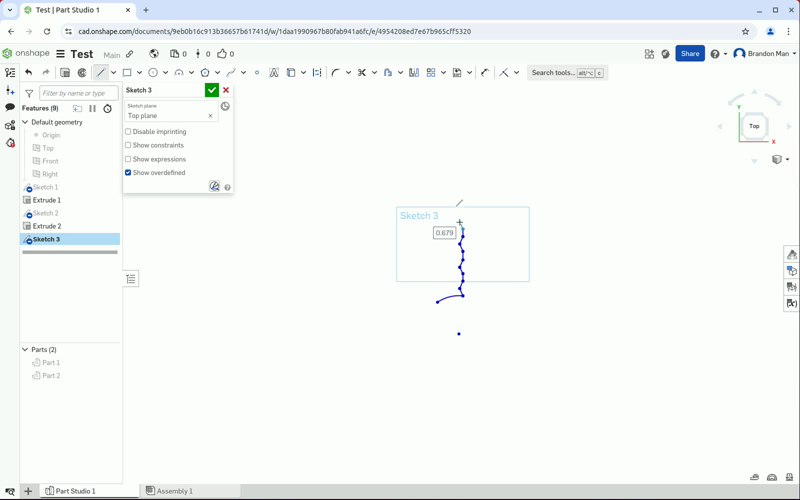
scroll(6)
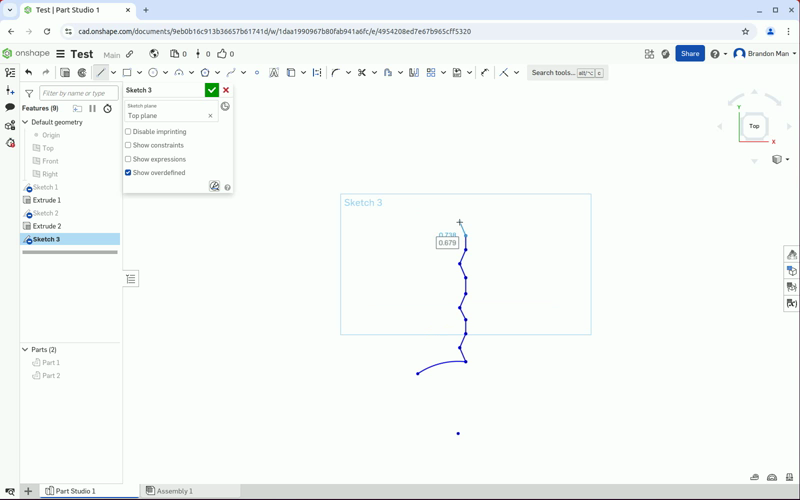
scroll(6)
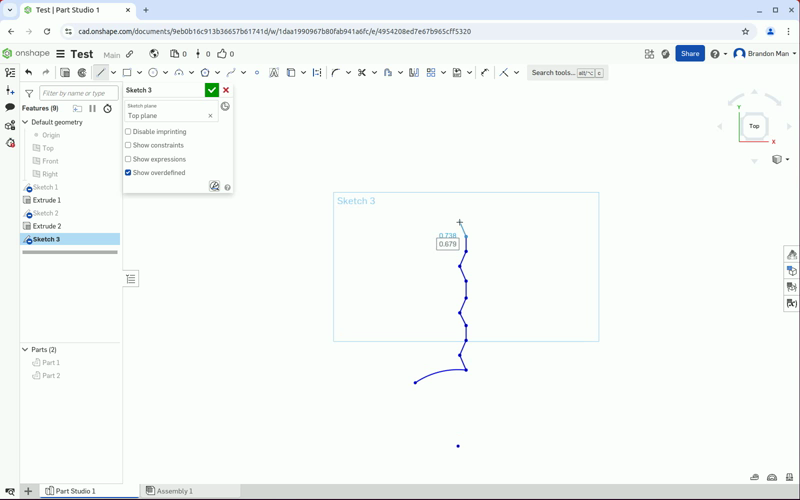
scroll(6)
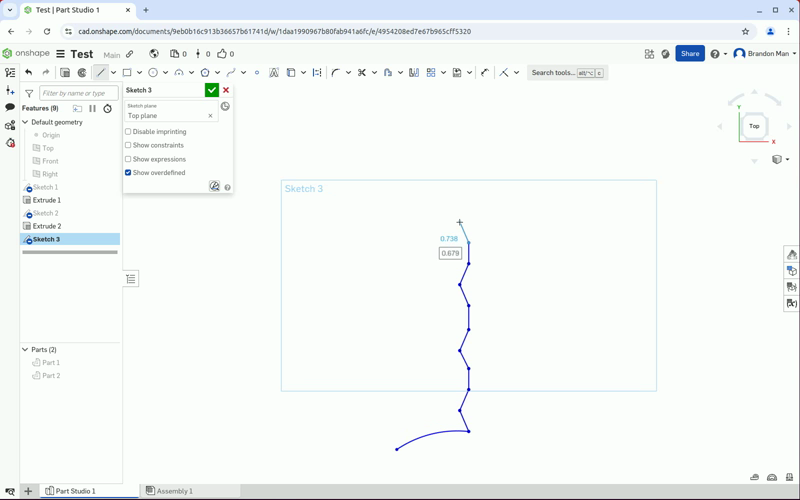
scroll(6)
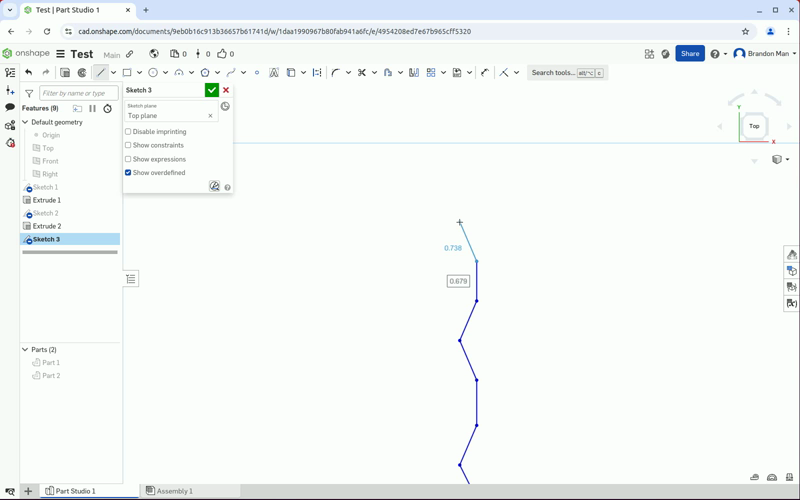
click(459, 221)
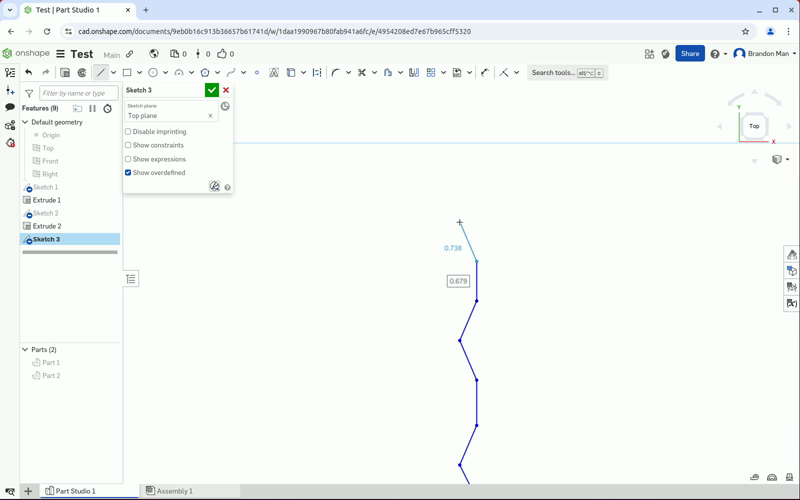
scroll(-6)
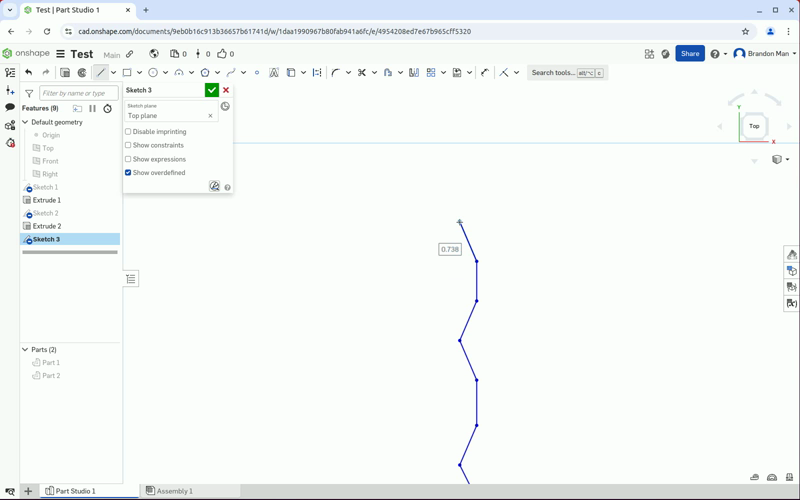
scroll(-6)
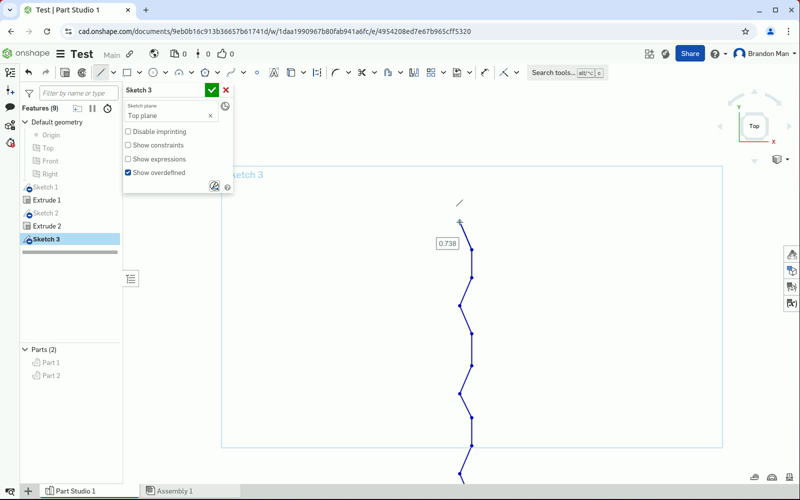
scroll(-6)
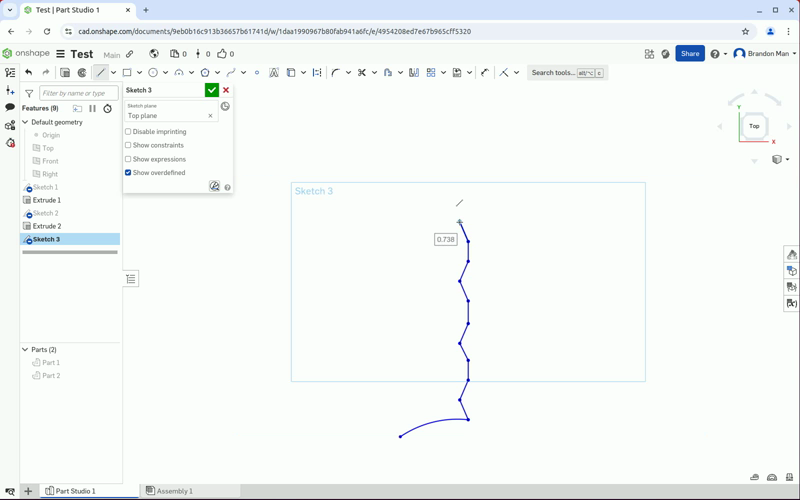
scroll(-6)
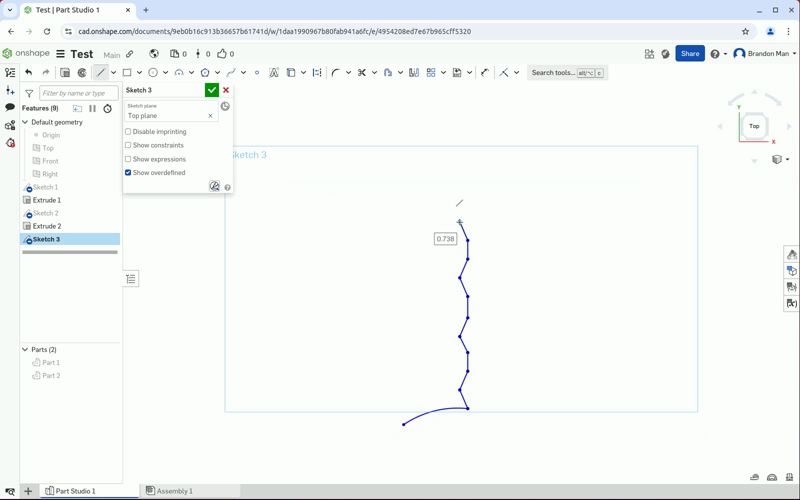
scroll(-6)
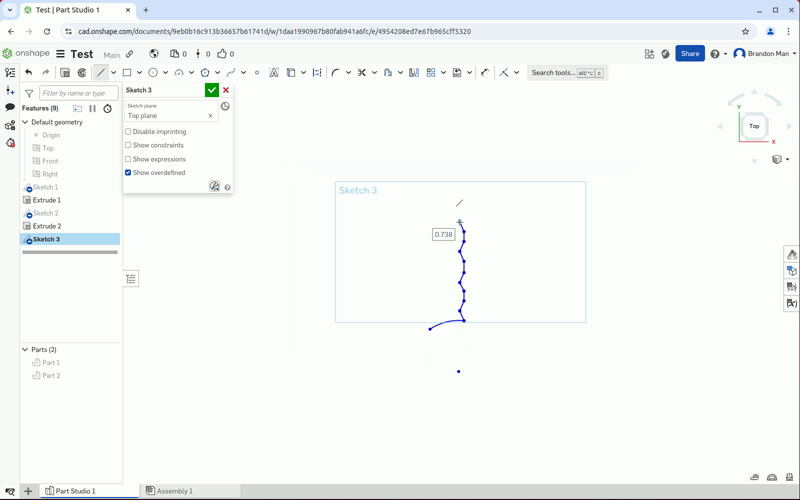
scroll(-6)
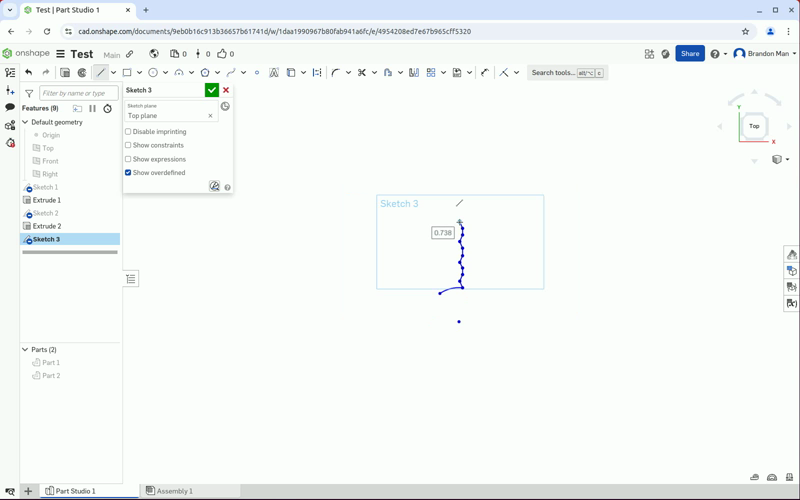
scroll(-6)
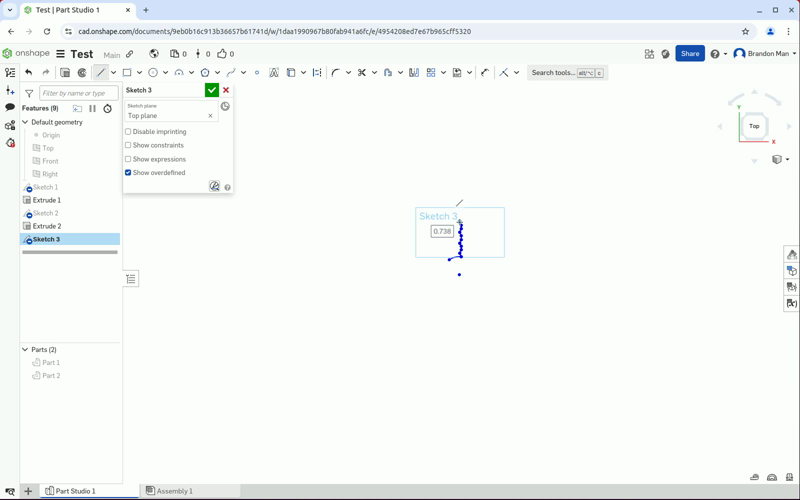
key_up(shift)
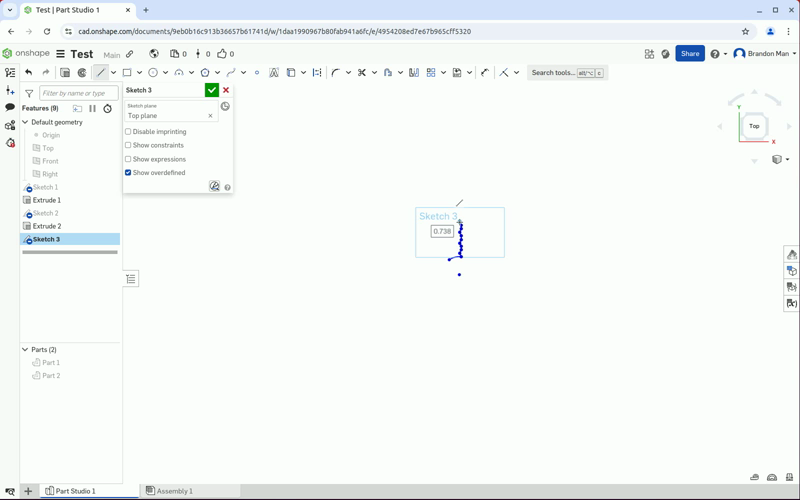
key(esc)
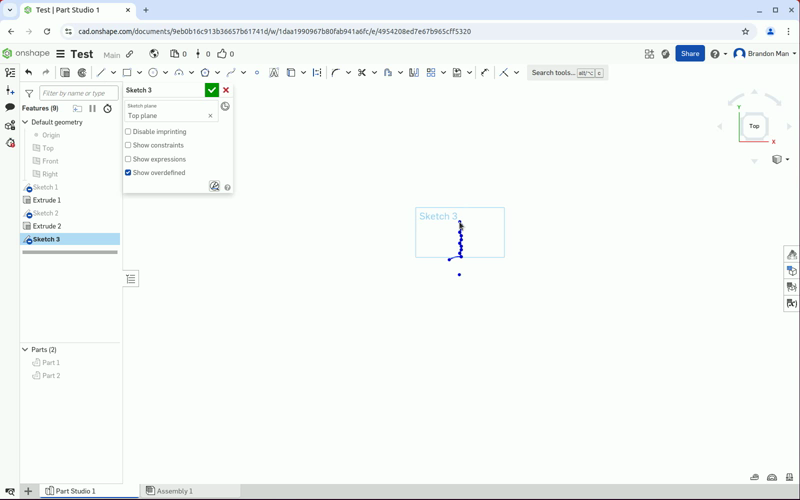
key(a)
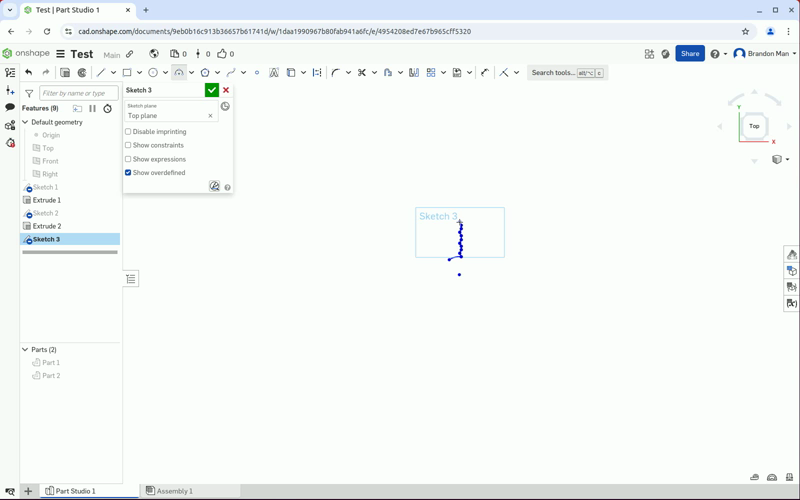
mouse_move(459, 221)
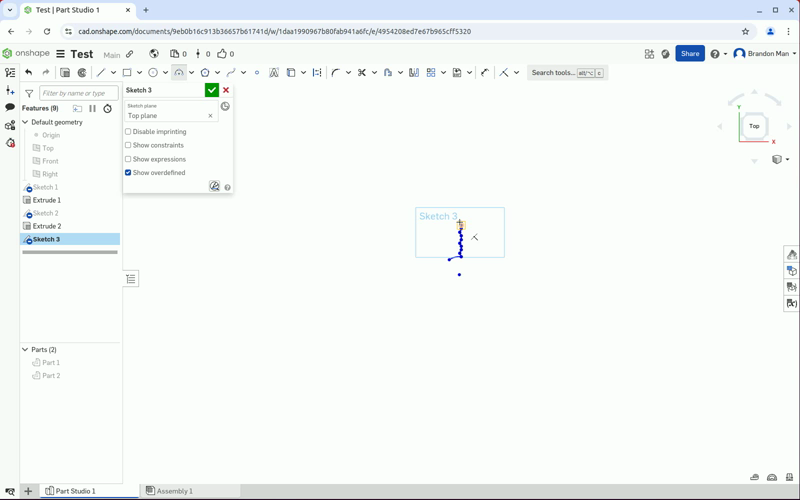
scroll(6)
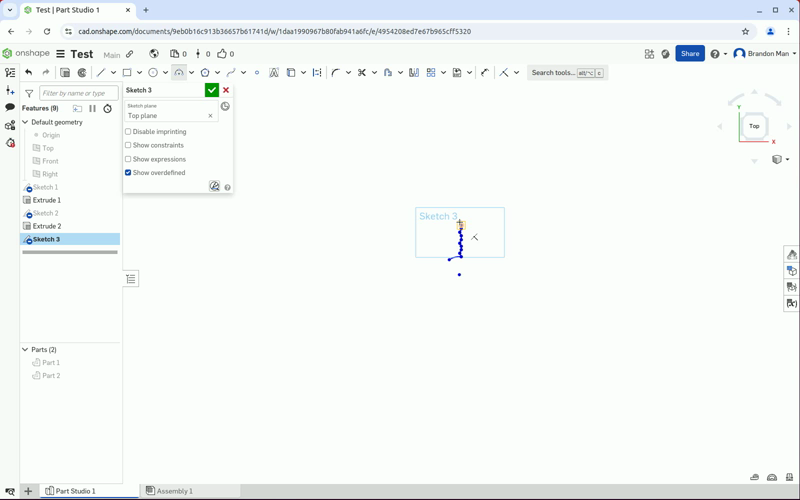
scroll(6)
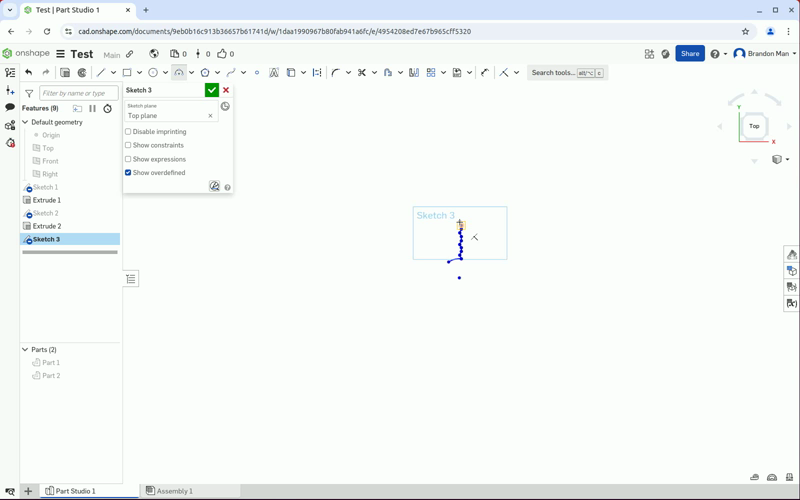
scroll(6)
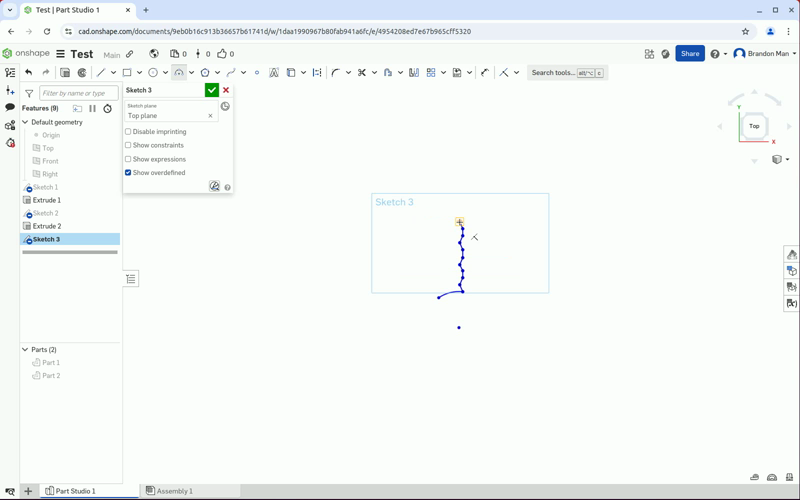
scroll(6)
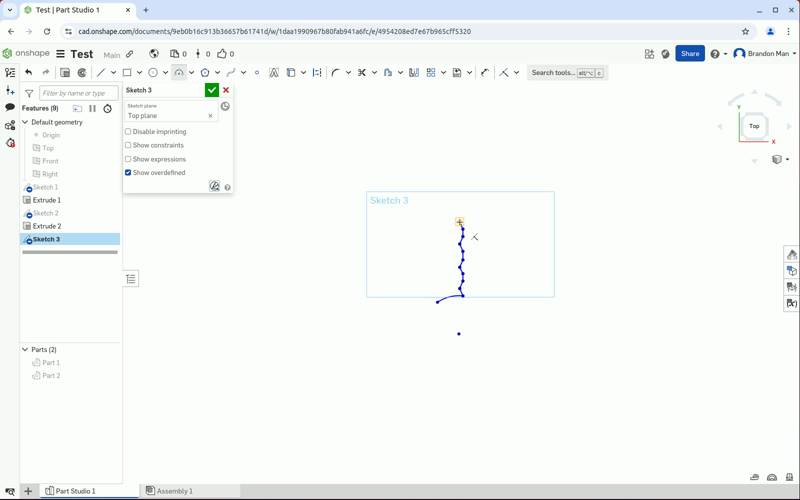
scroll(6)
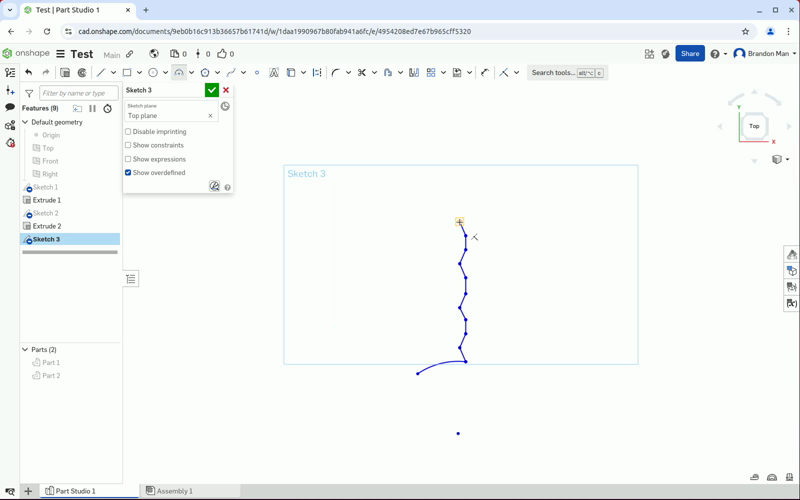
scroll(6)
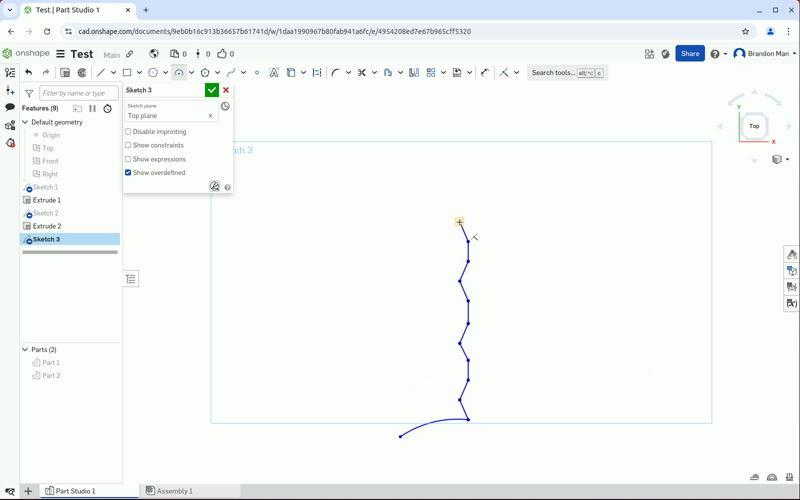
scroll(6)
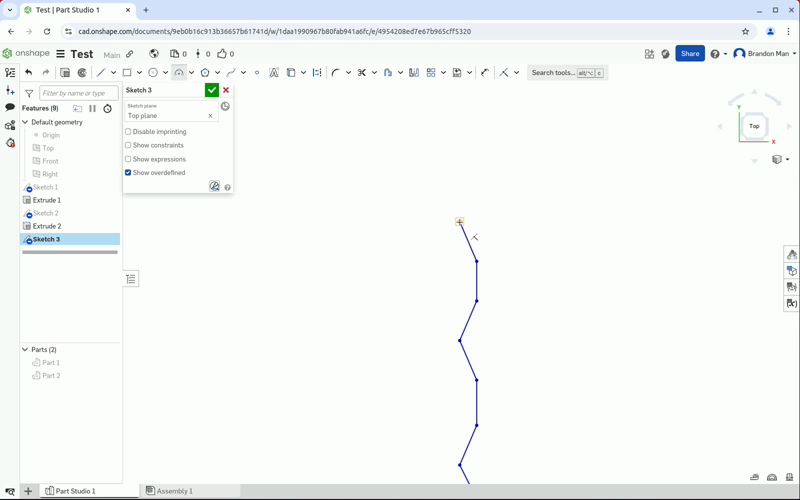
click(459, 221)
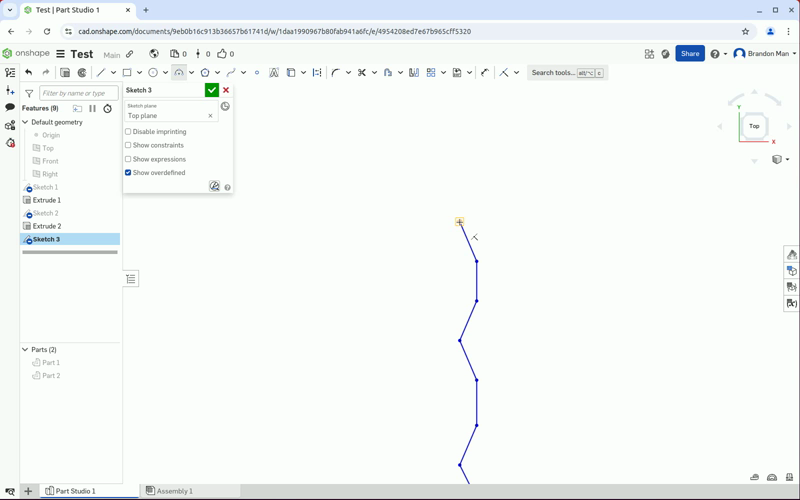
scroll(-6)
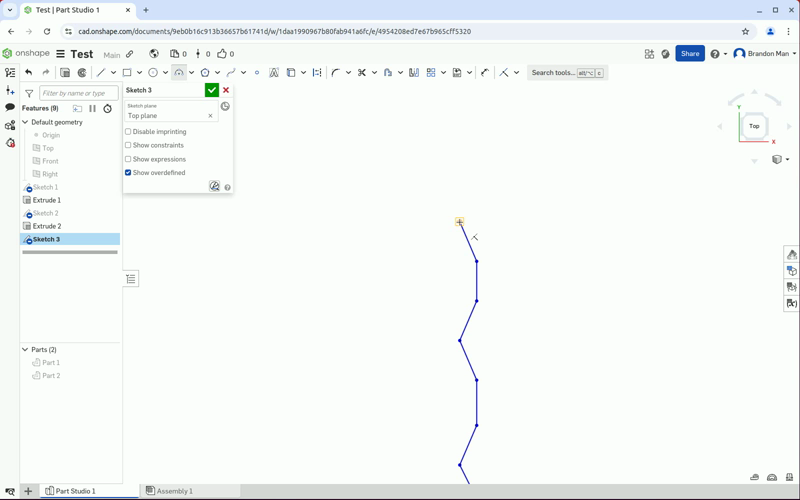
scroll(-6)
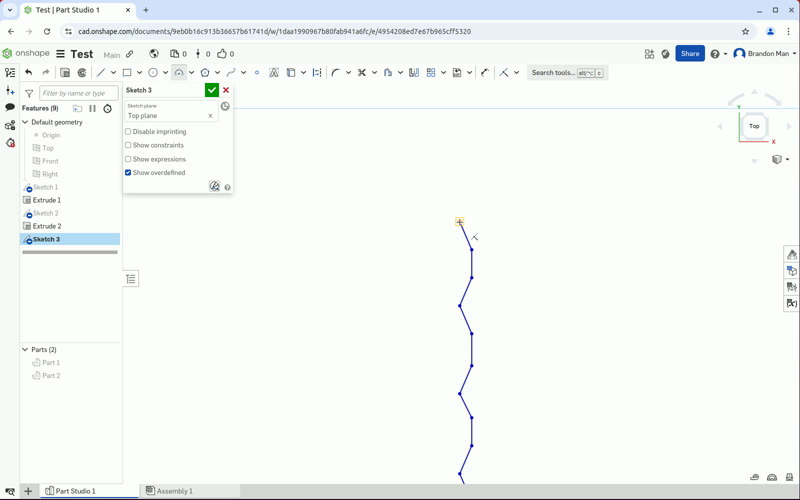
scroll(-6)
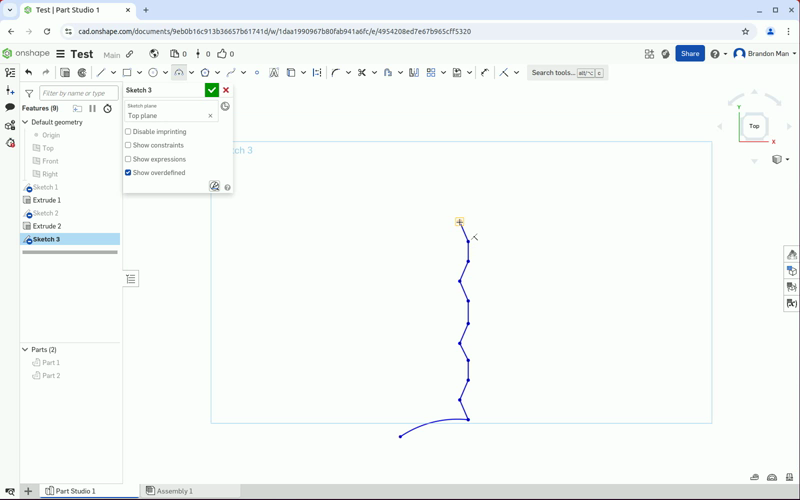
scroll(-6)
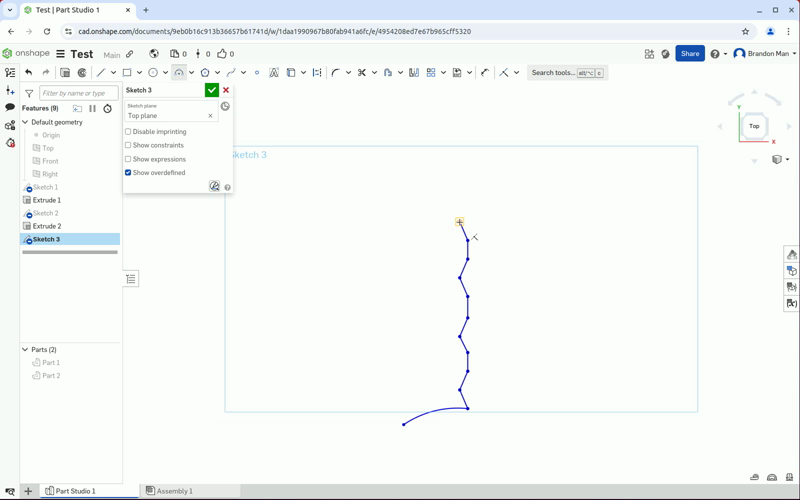
scroll(-6)
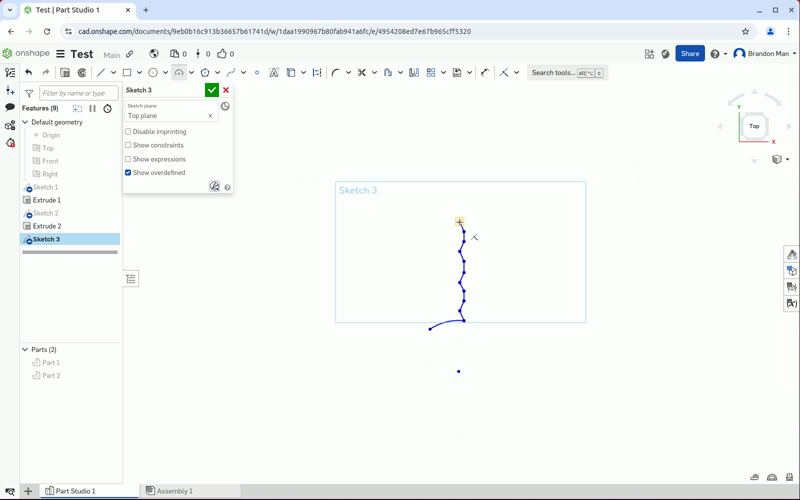
scroll(-6)
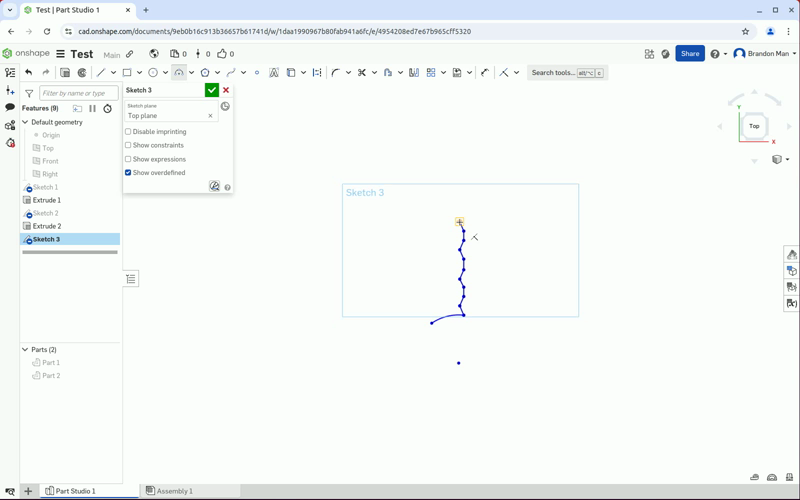
scroll(-6)
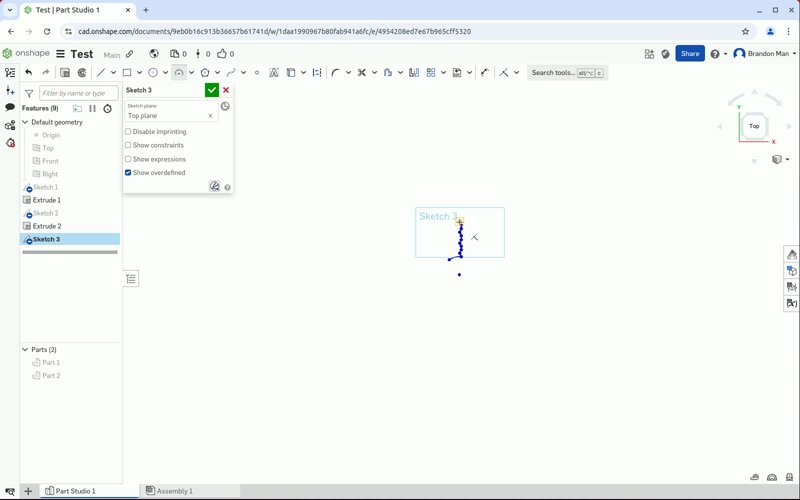
key_down(shift)
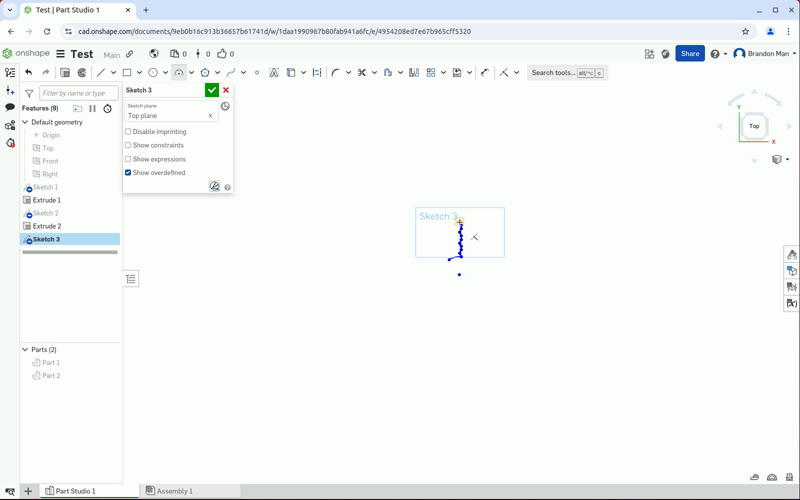
mouse_move(449, 221)
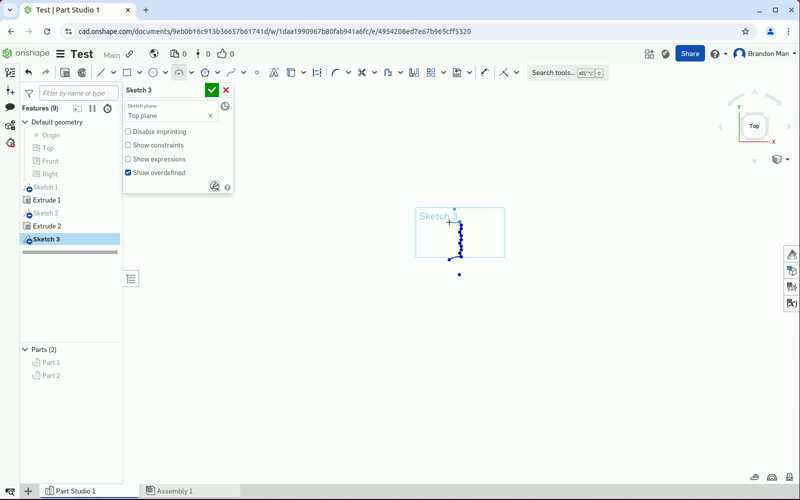
click(449, 221)
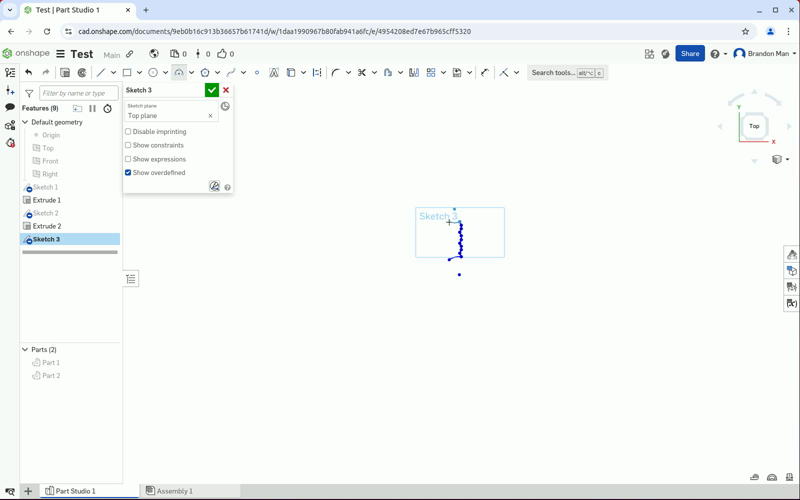
mouse_move(454, 220)
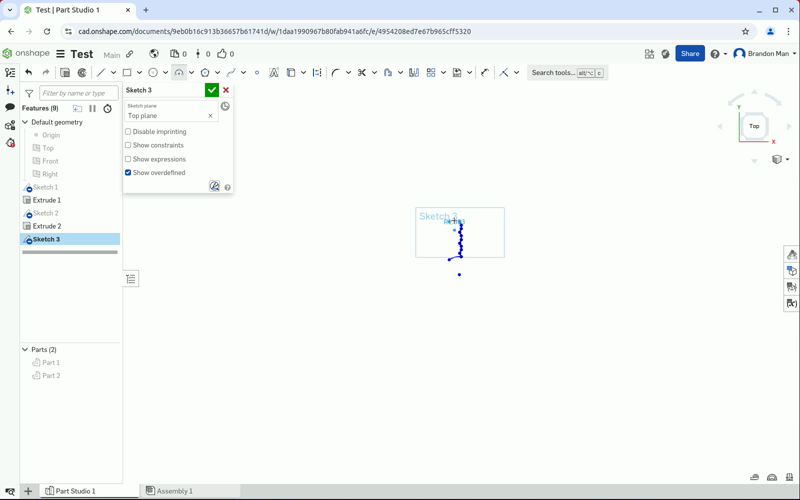
click(454, 220)
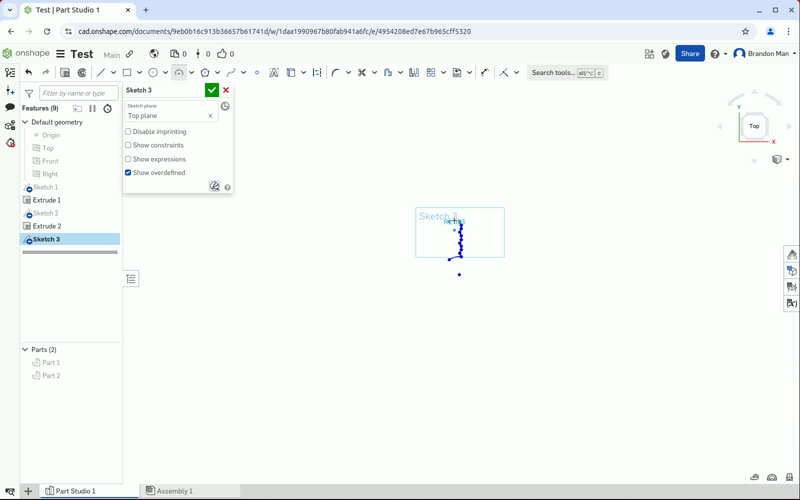
key_up(shift)
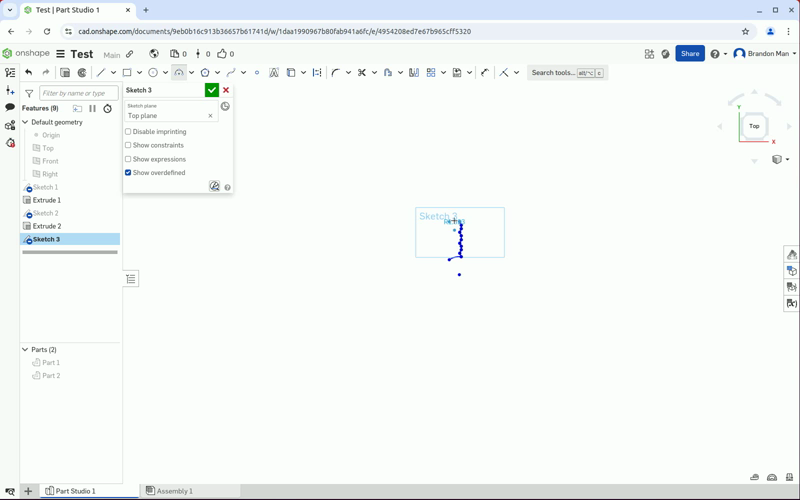
key(esc)
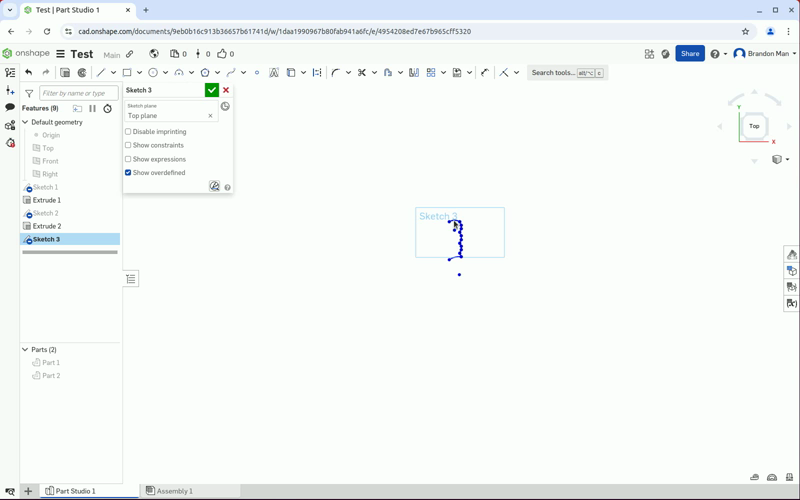
key(l)
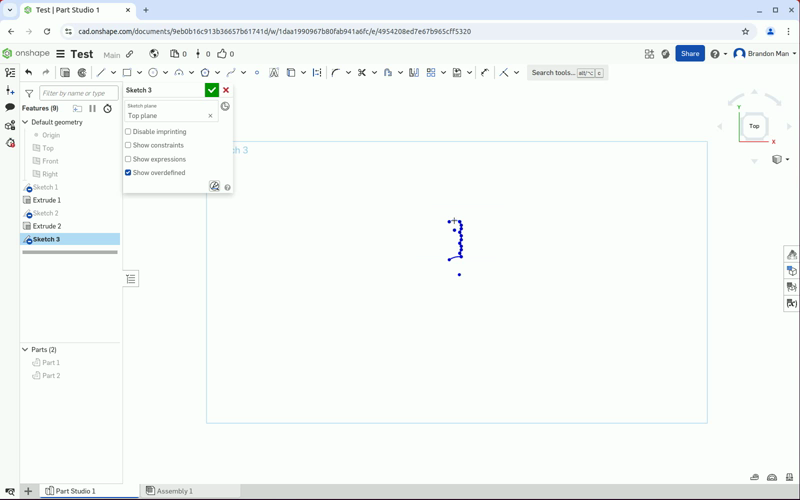
mouse_move(449, 221)
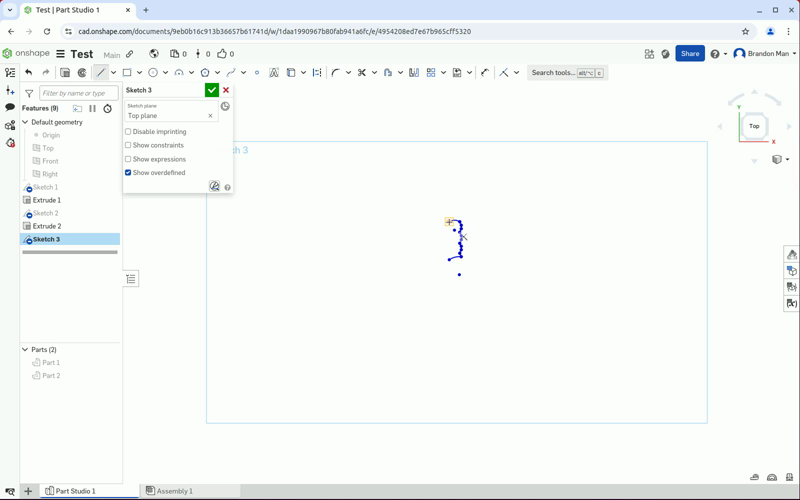
click(449, 221)
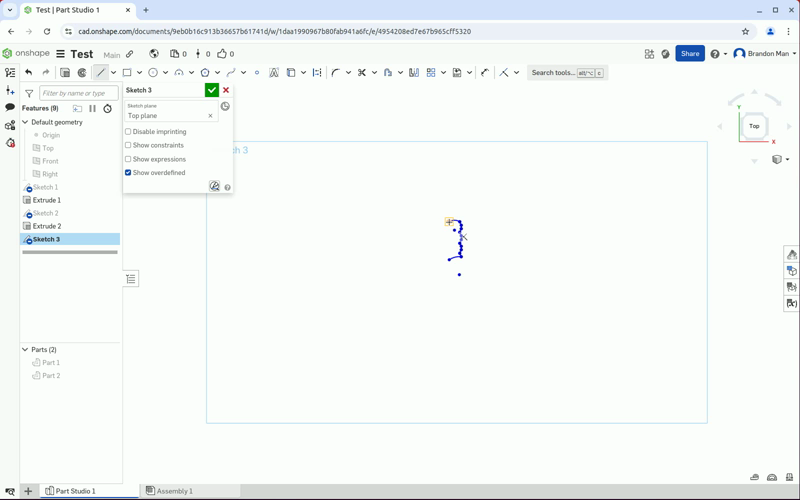
mouse_move(479, 221)
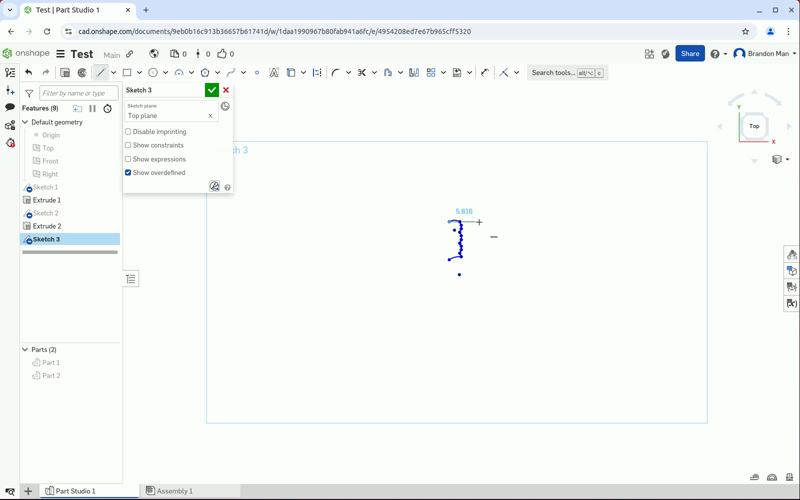
key_down(shift)
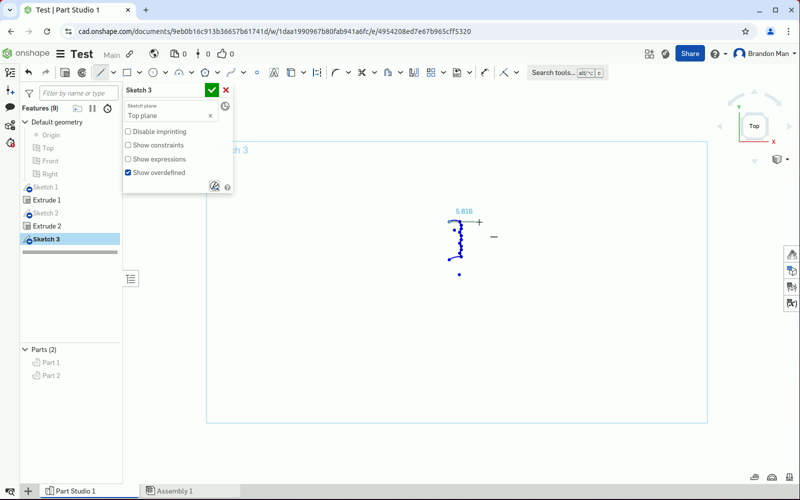
mouse_move(449, 259)
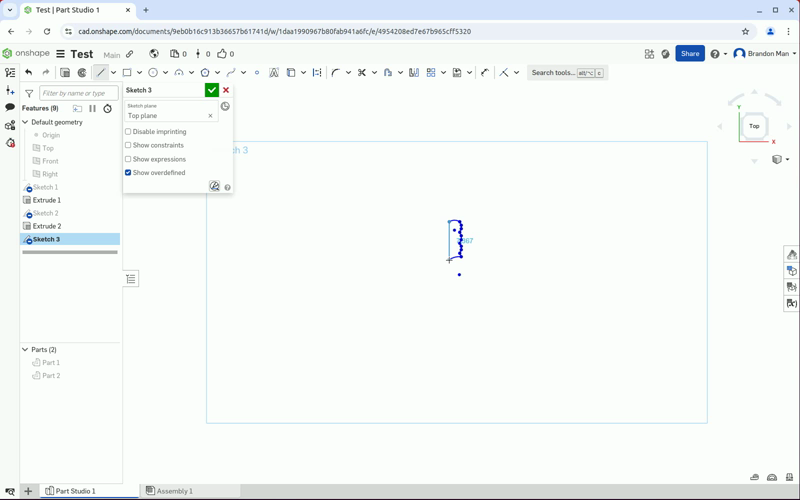
key_up(shift)
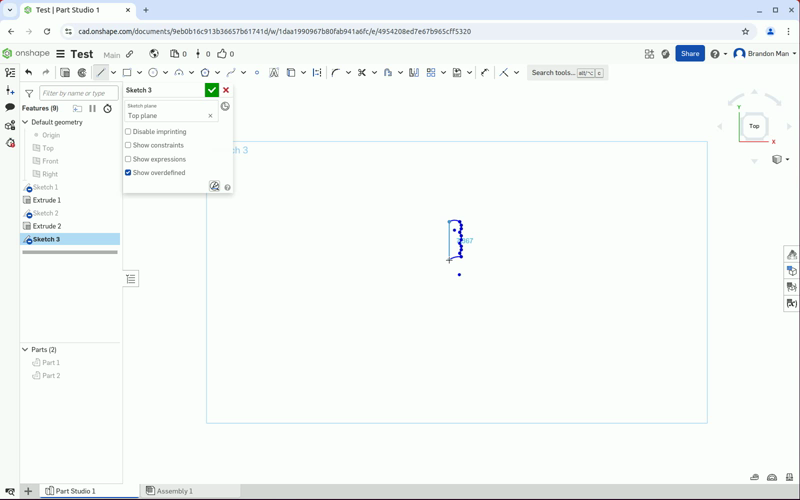
click(449, 259)
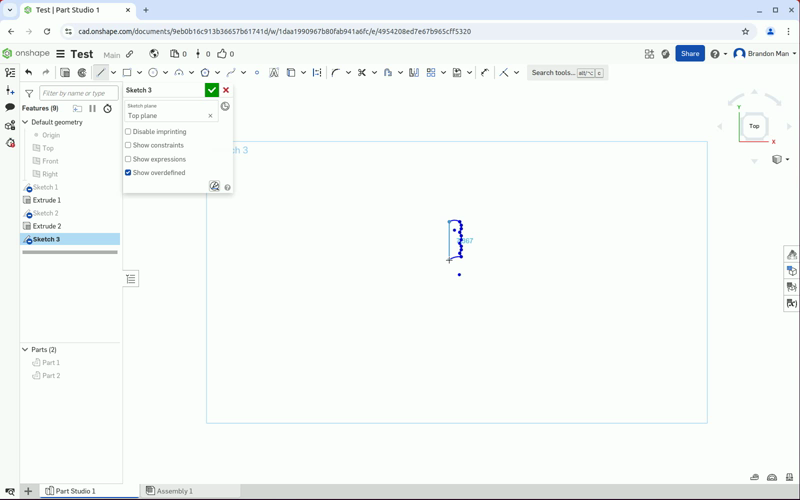
key(esc)
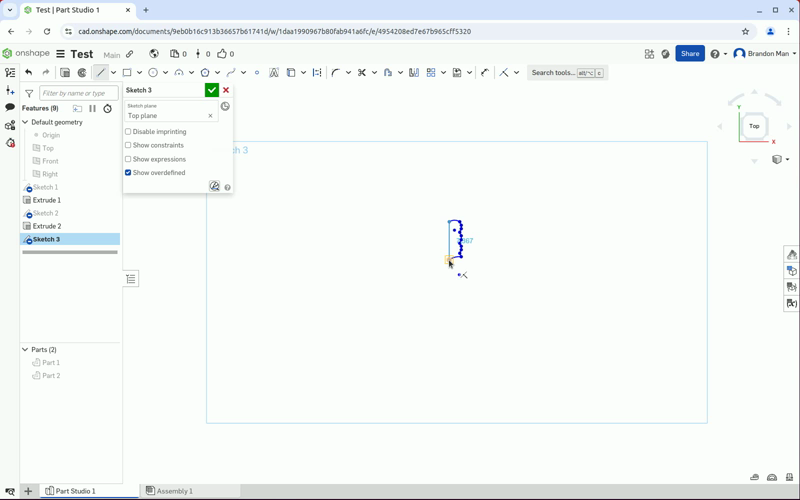
mouse_move(455, 225)
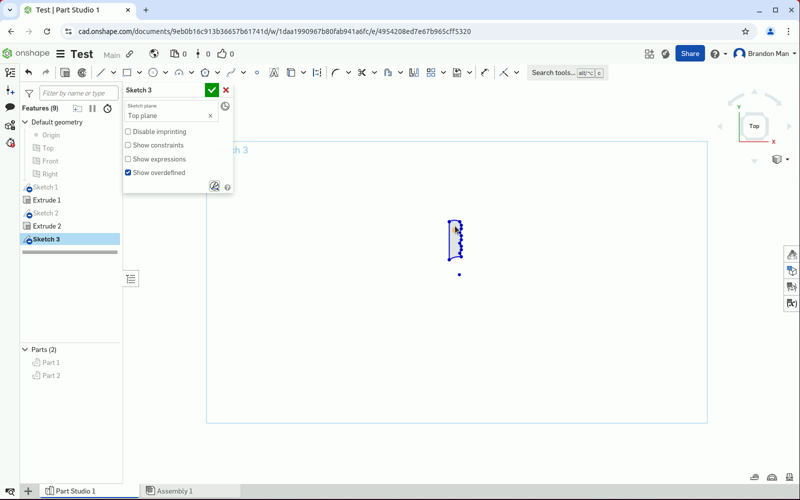
scroll(6)
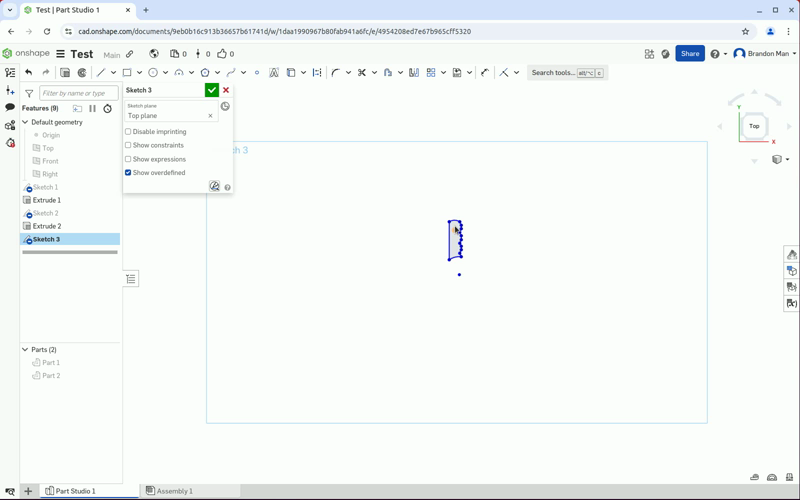
scroll(6)
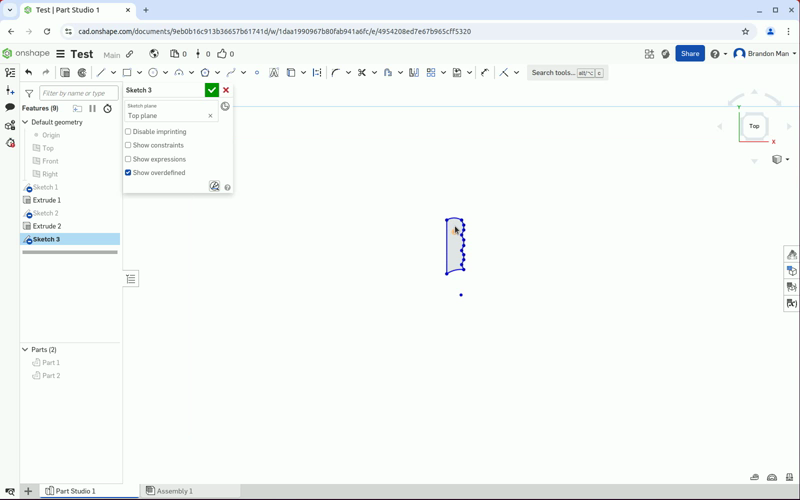
scroll(6)
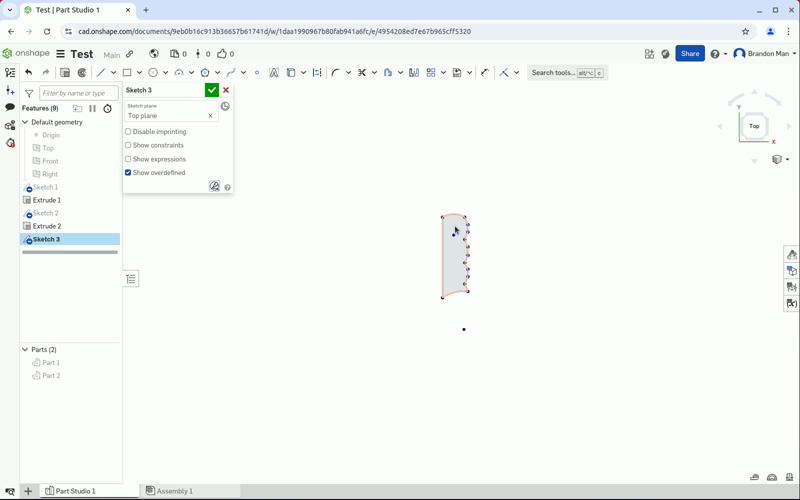
scroll(6)
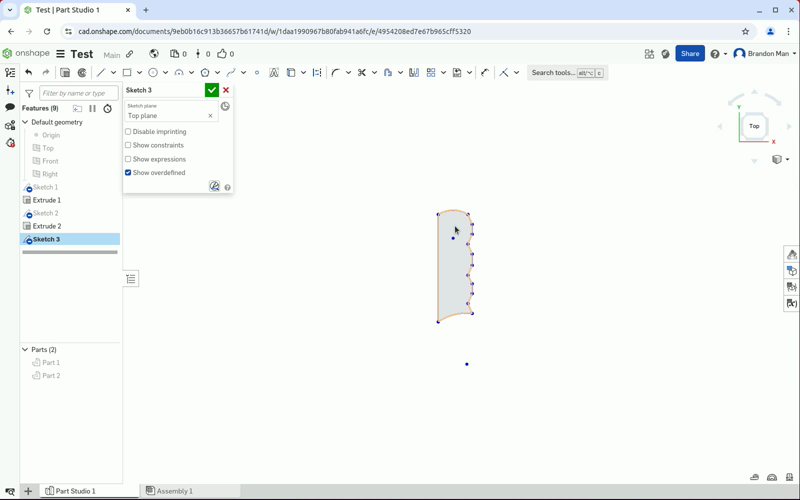
scroll(6)
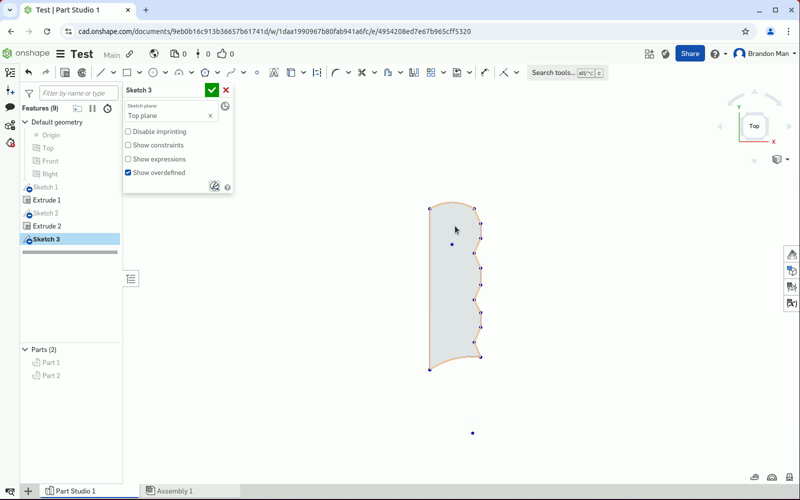
scroll(6)
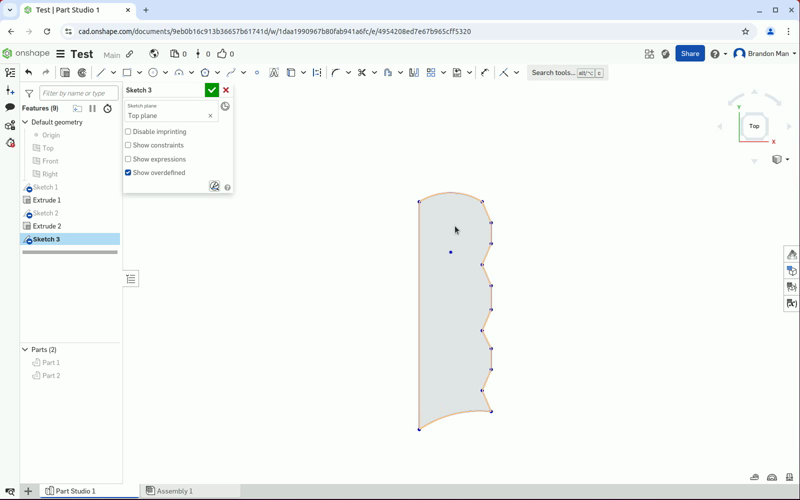
scroll(6)
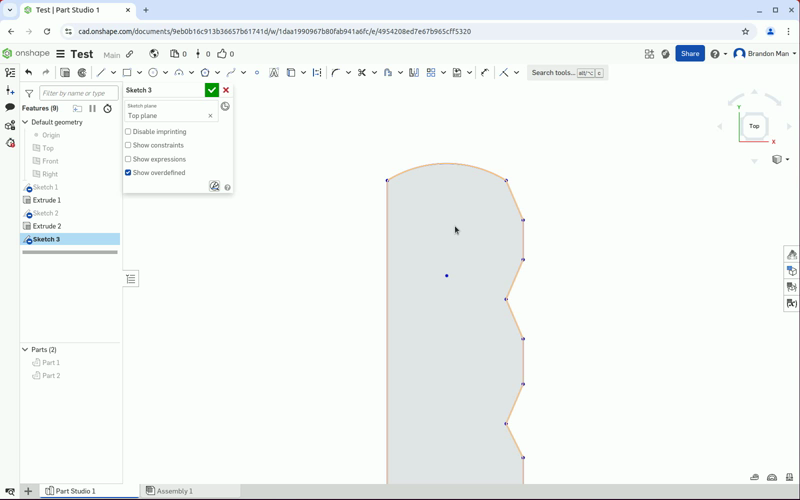
click(455, 225)
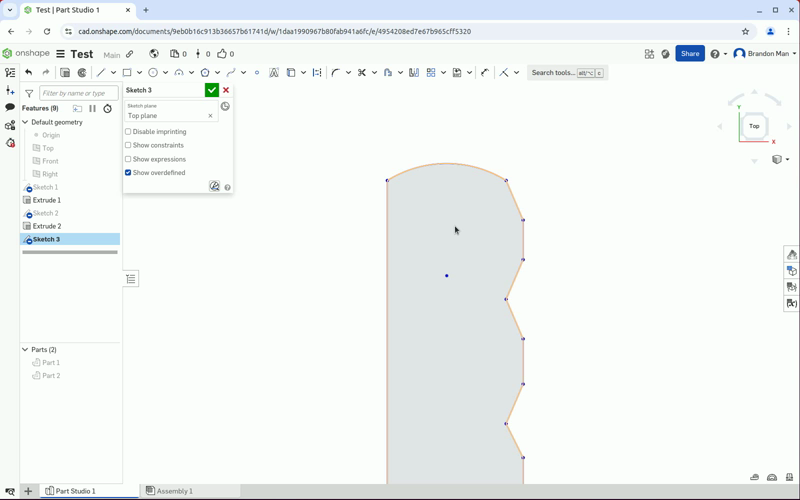
scroll(-6)
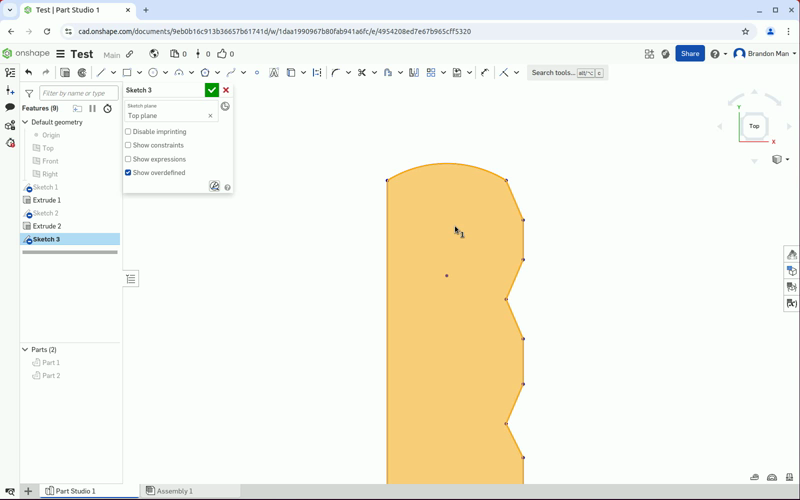
scroll(-6)
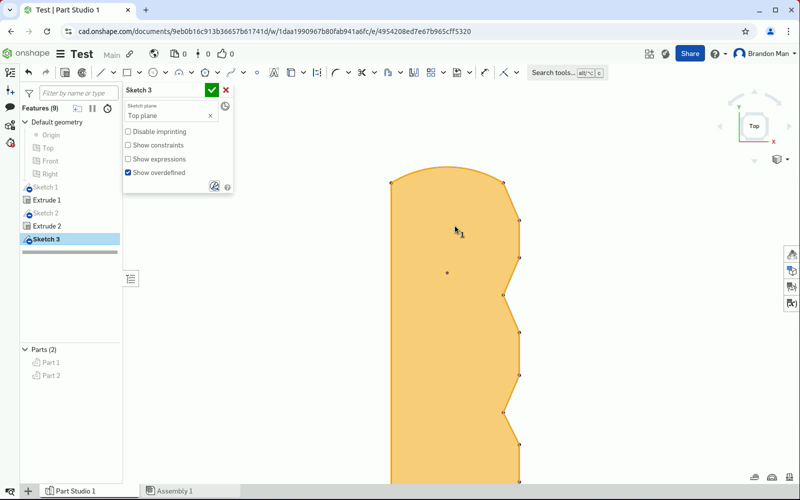
scroll(-6)
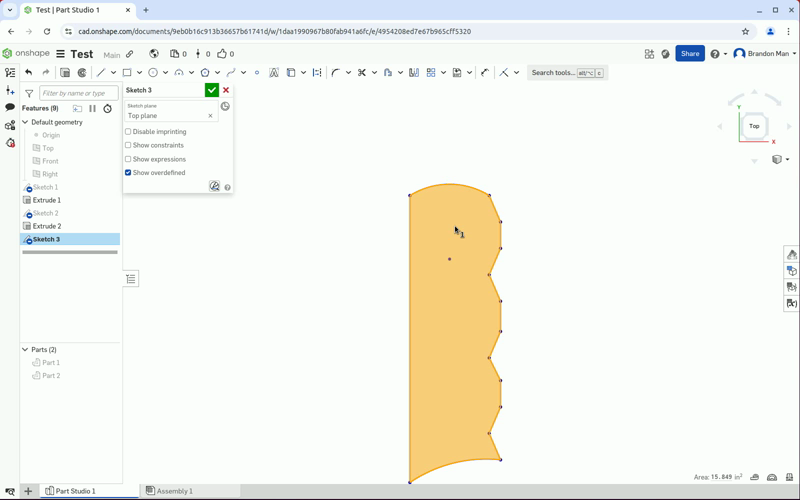
scroll(-6)
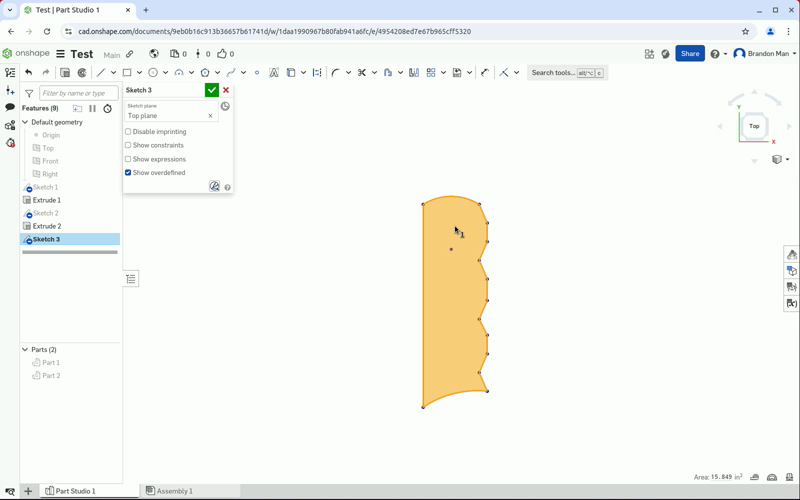
scroll(-6)
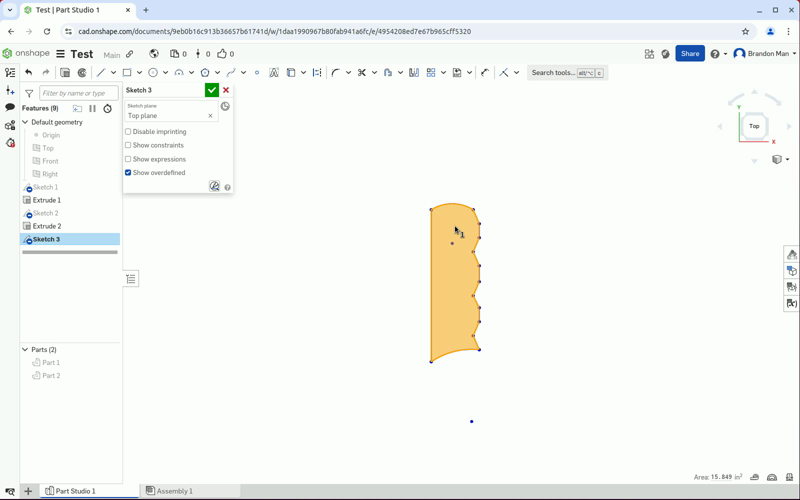
scroll(-6)
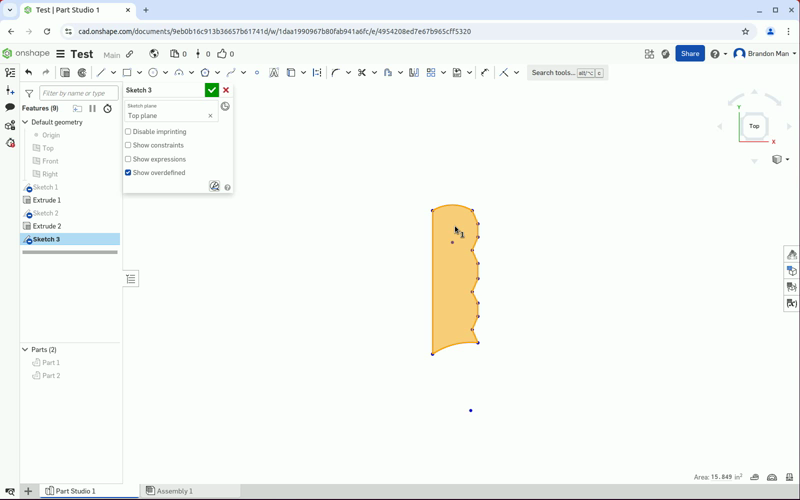
scroll(-6)
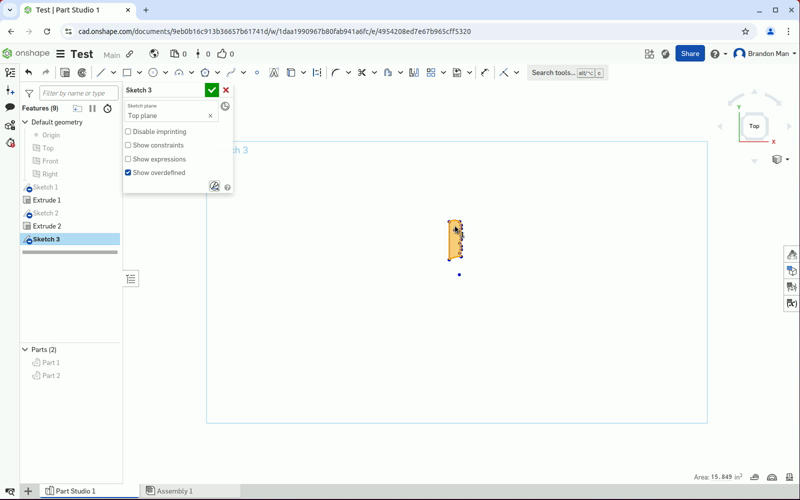
mouse_move(73, 352)
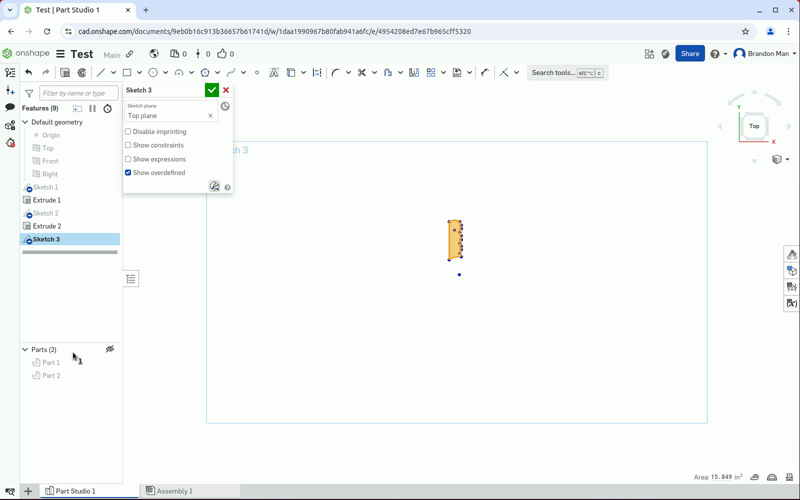
key(shift+y)
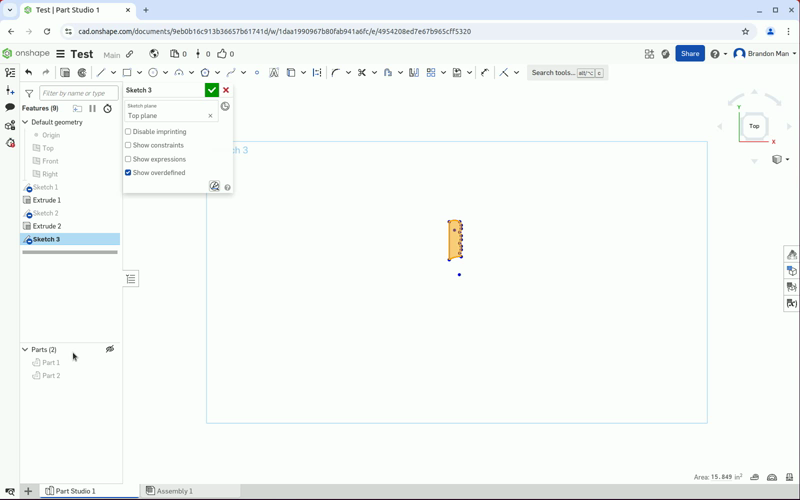
key(shift+e)
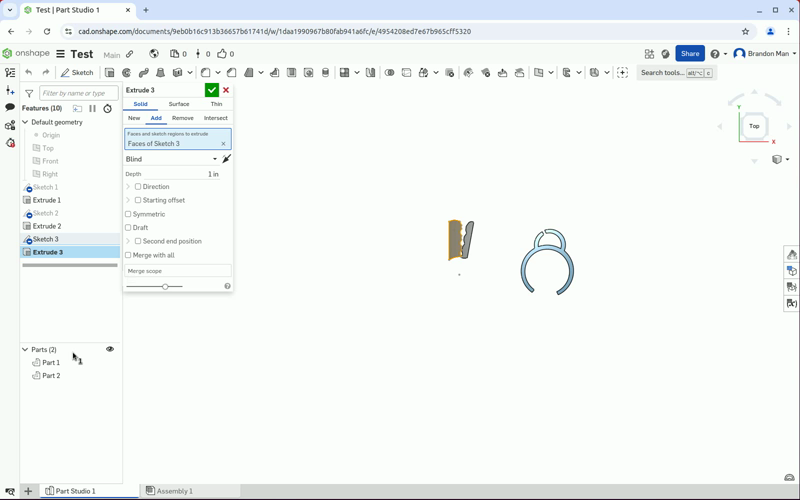
mouse_move(143, 106)
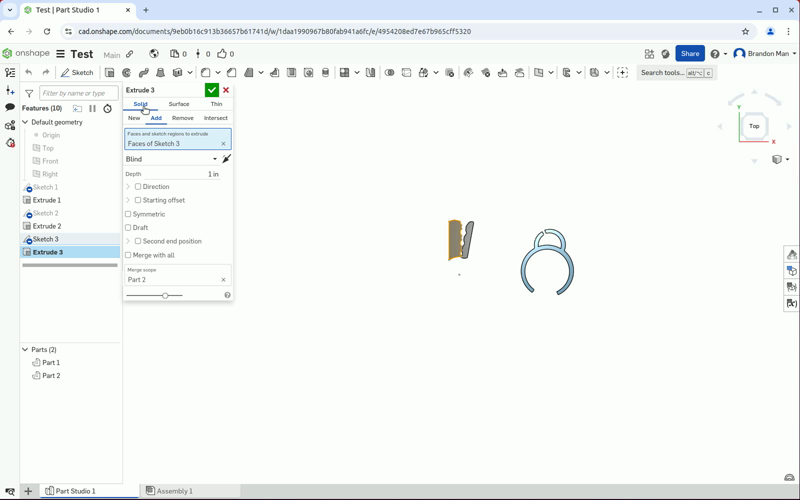
click(143, 106)
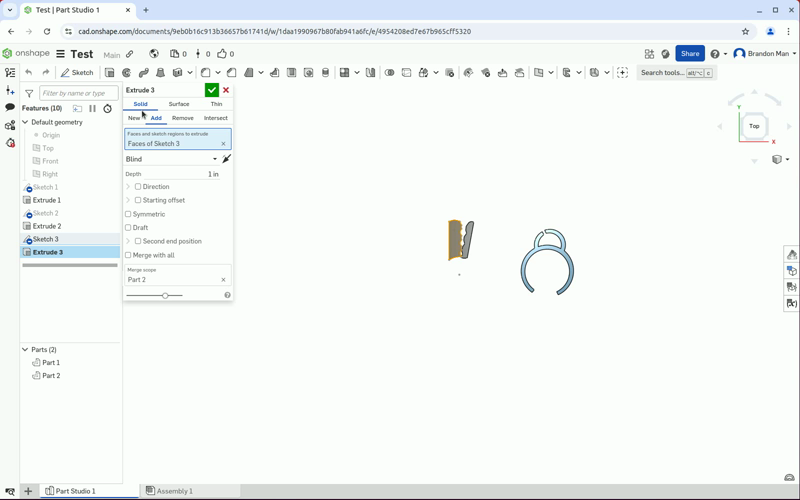
mouse_move(137, 120)
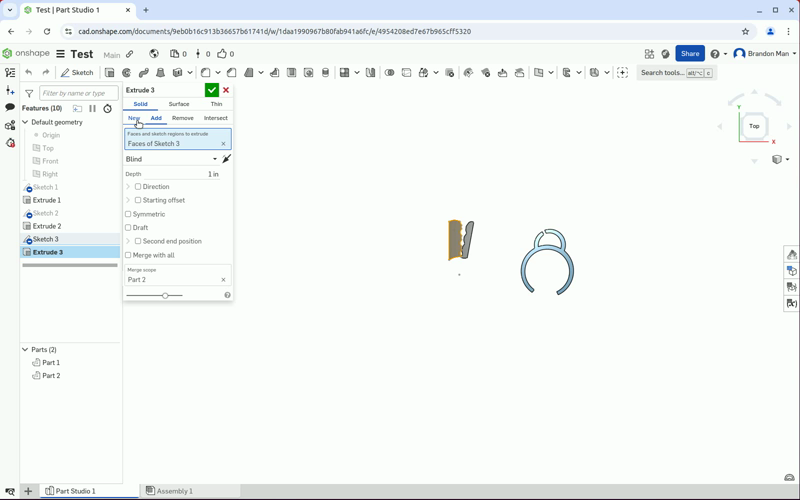
click(137, 120)
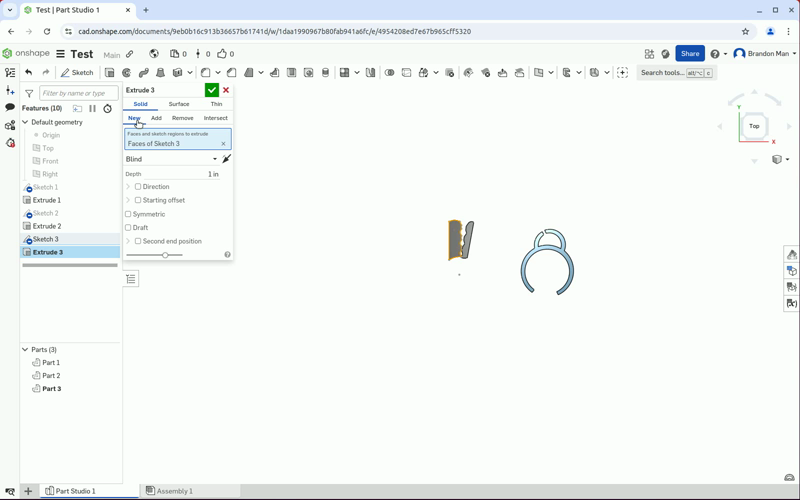
key(tab, 4)
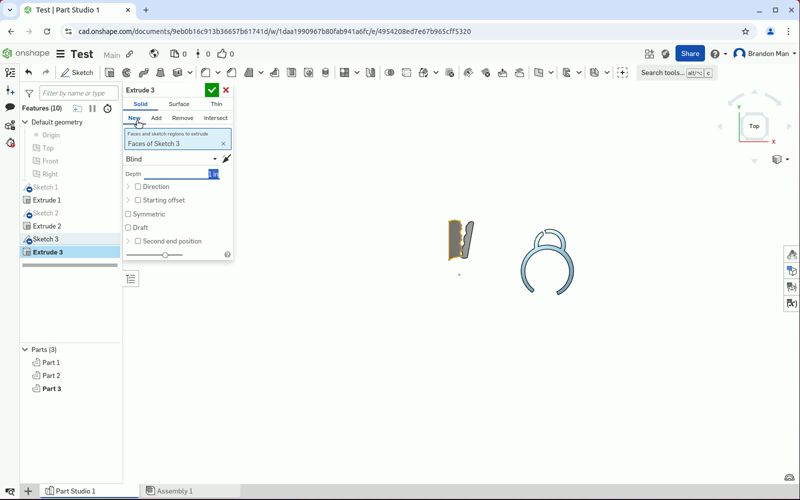
text(1.926)
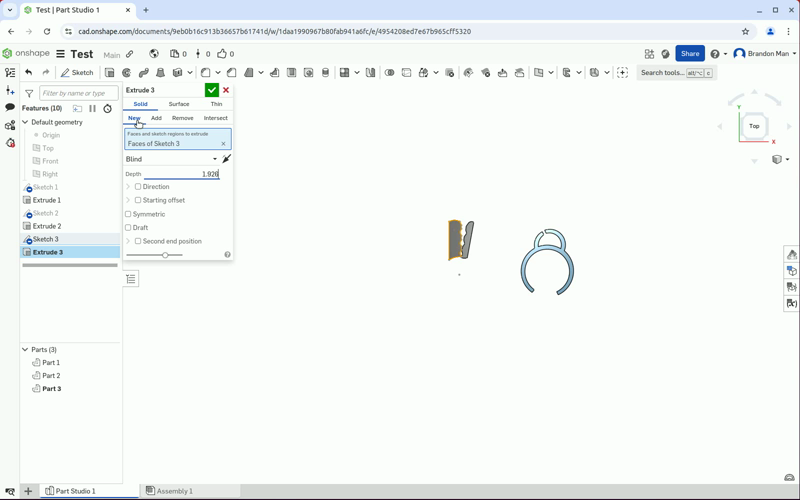
key(enter)
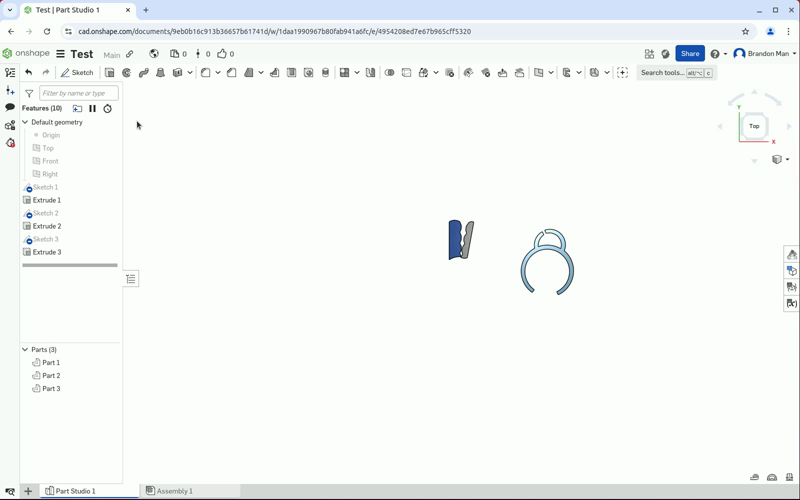
key(shift+h)
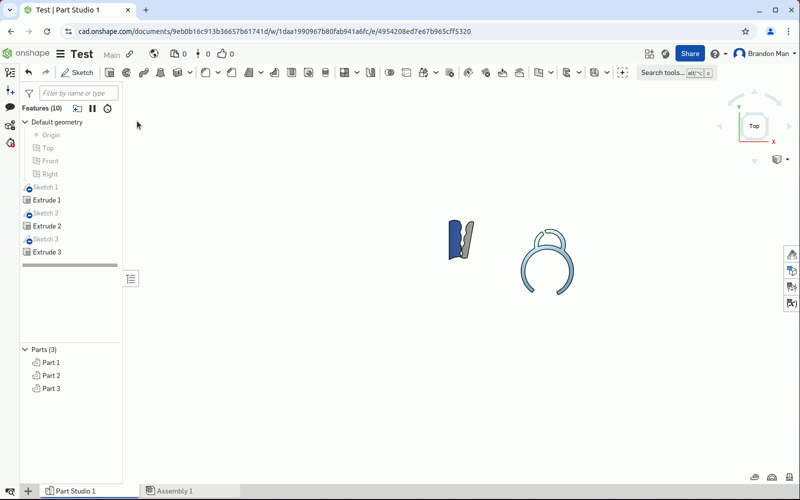
key(shift+h)
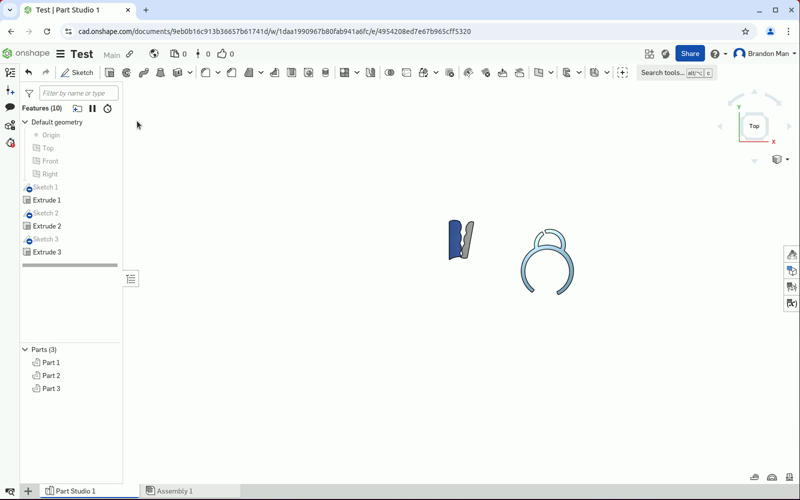
mouse_move(73, 189)
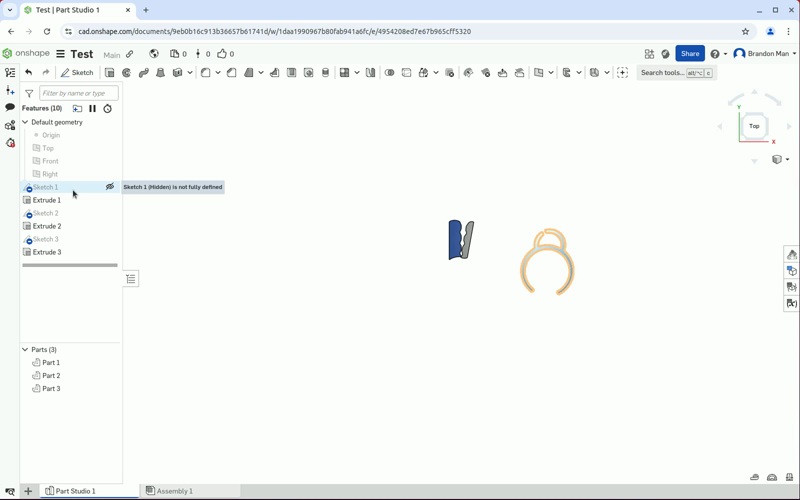
click(73, 189)
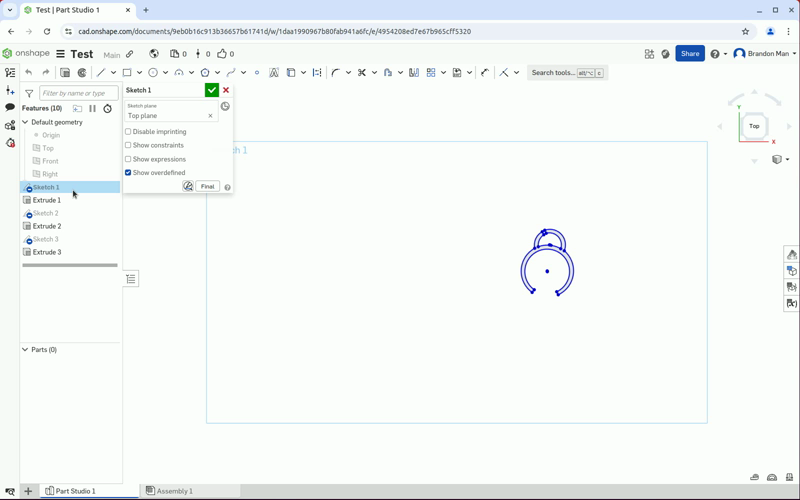
mouse_move(229, 92)
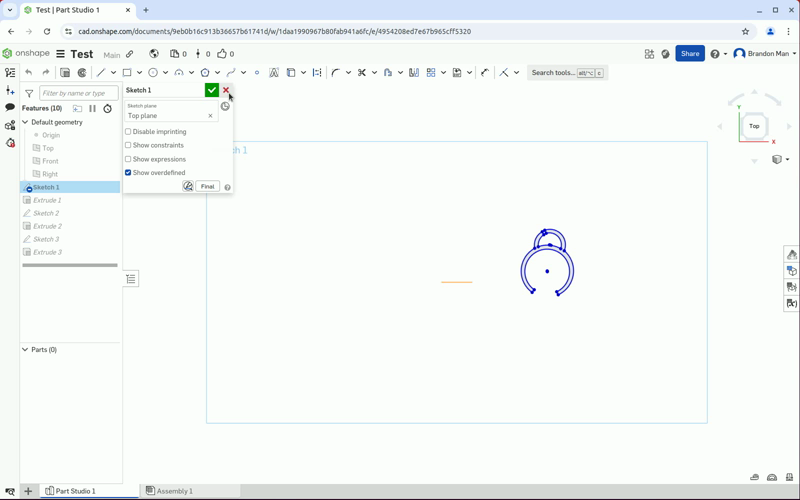
click(229, 92)
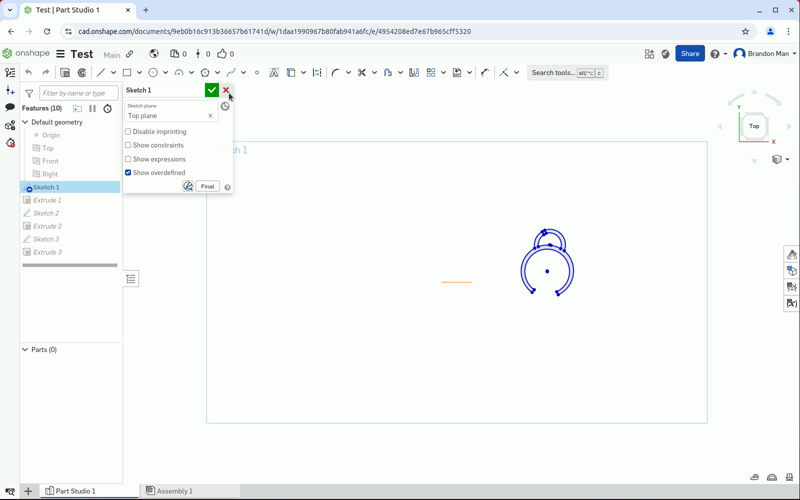
key(shift+s)
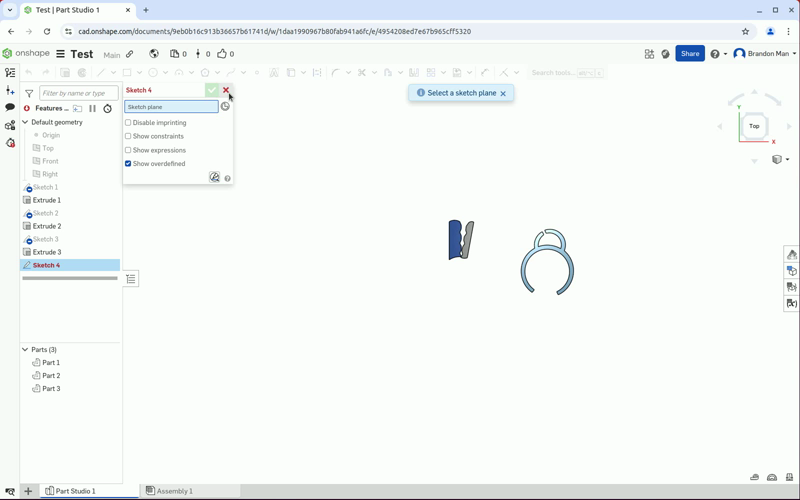
mouse_move(73, 150)
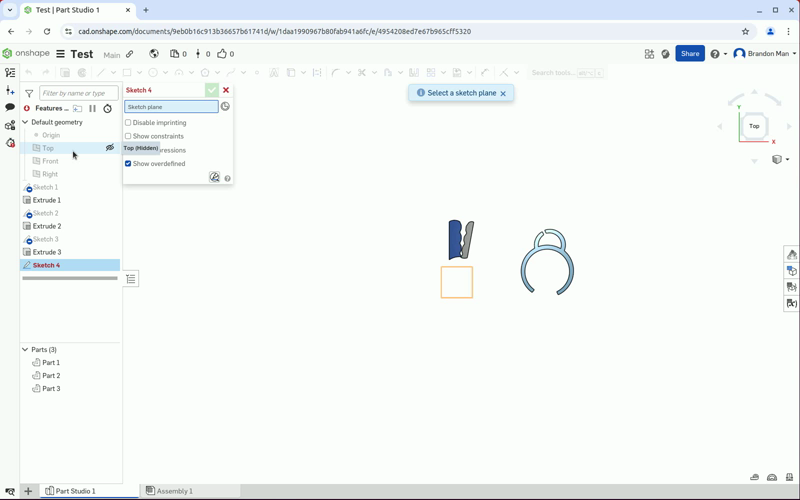
click(73, 150)
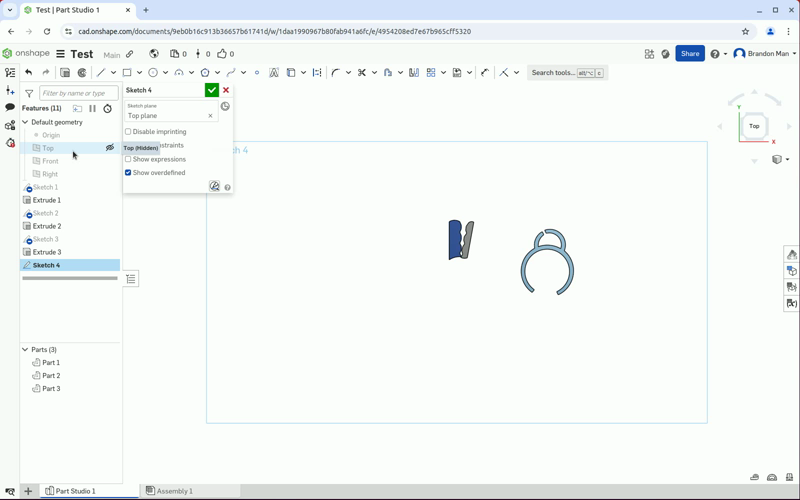
mouse_move(73, 352)
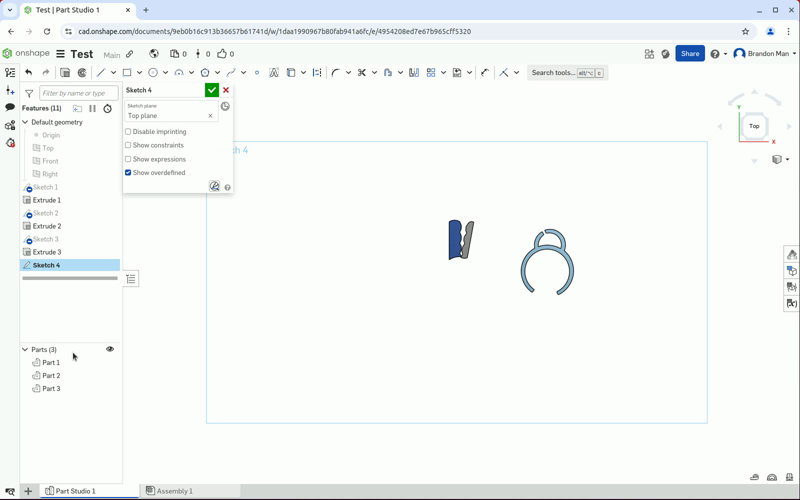
key(y)
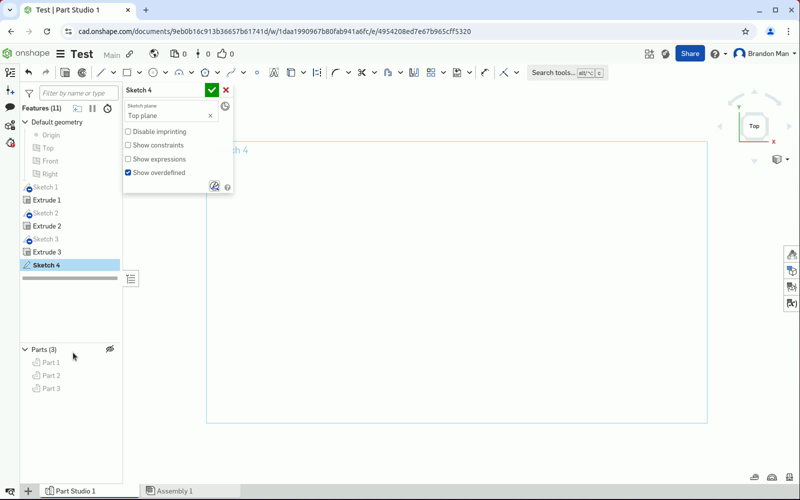
key(l)
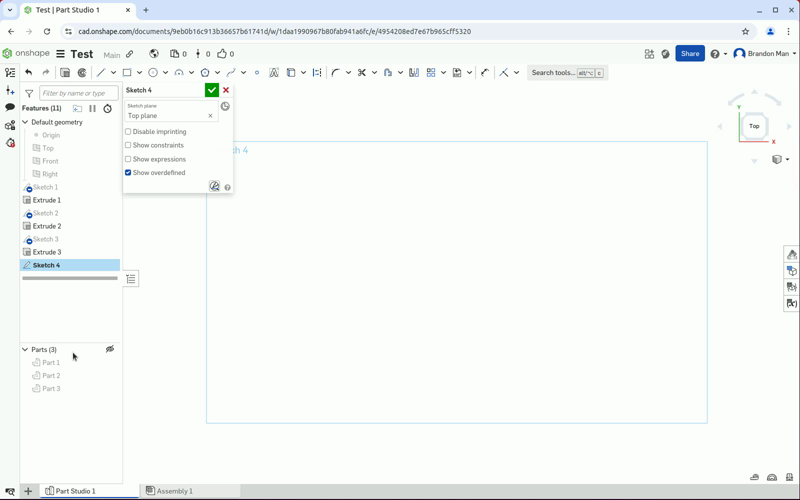
key_down(shift)
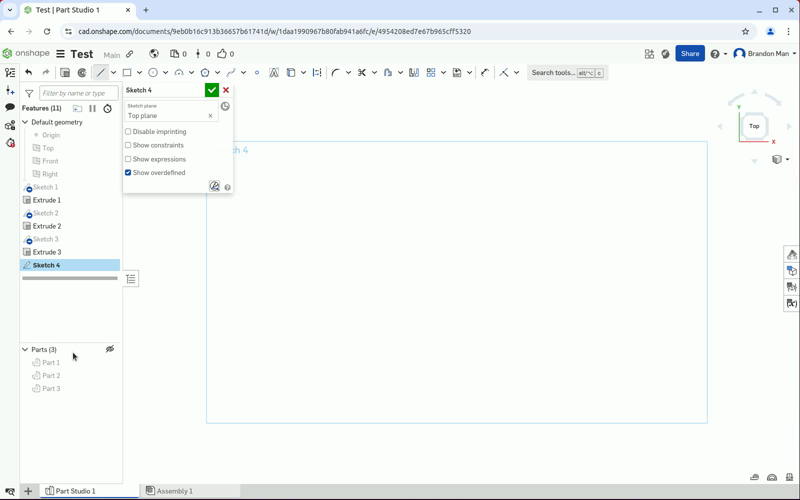
mouse_move(445, 304)
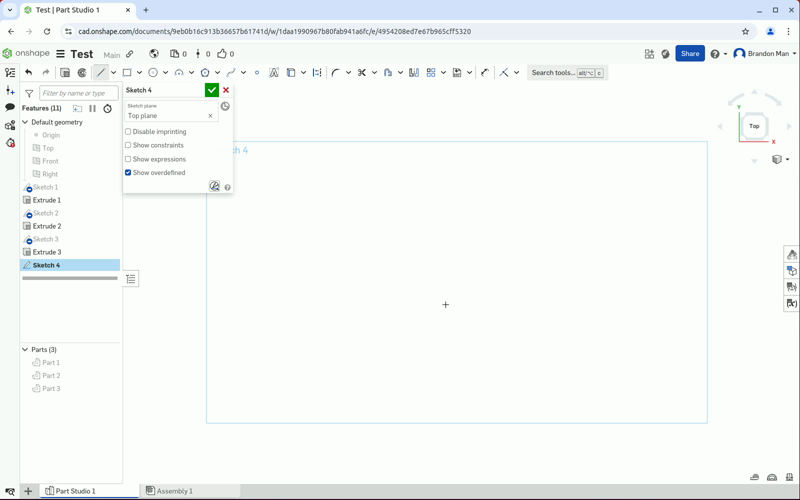
click(445, 304)
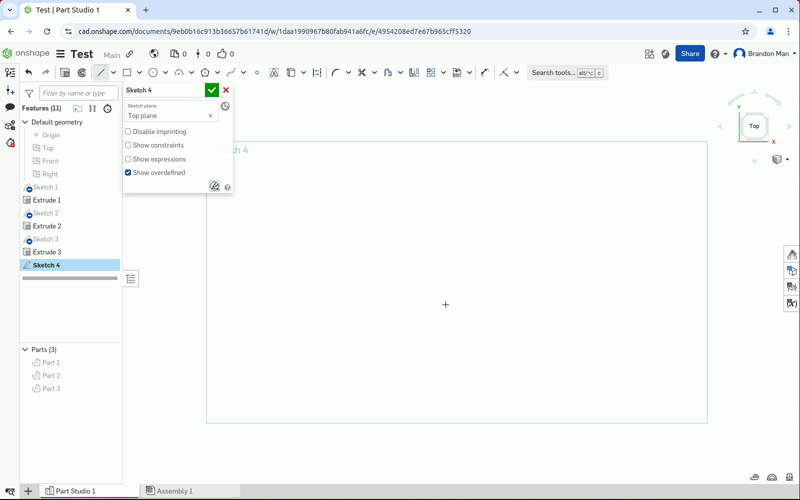
key_up(shift)
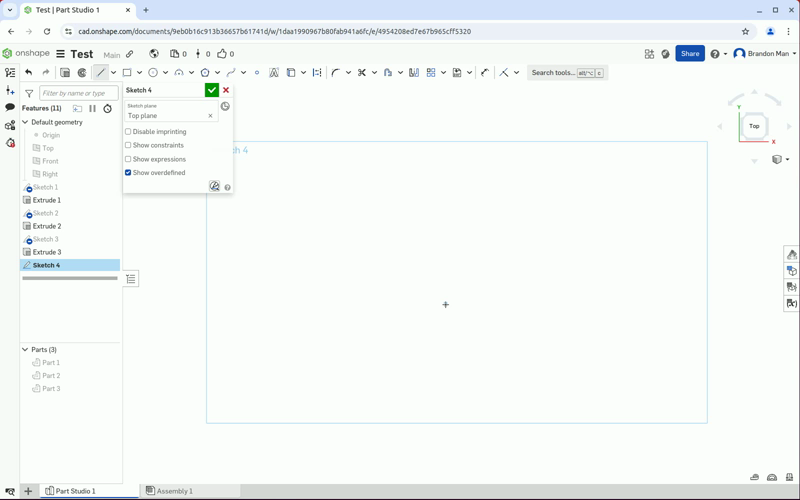
key_down(shift)
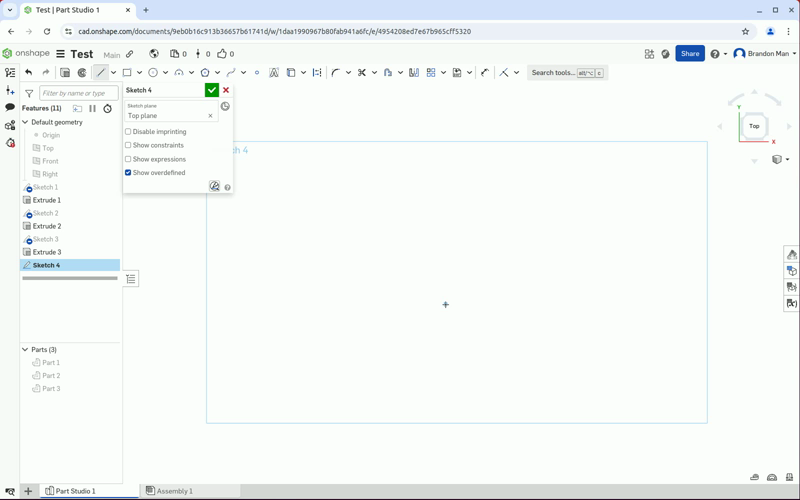
mouse_move(475, 304)
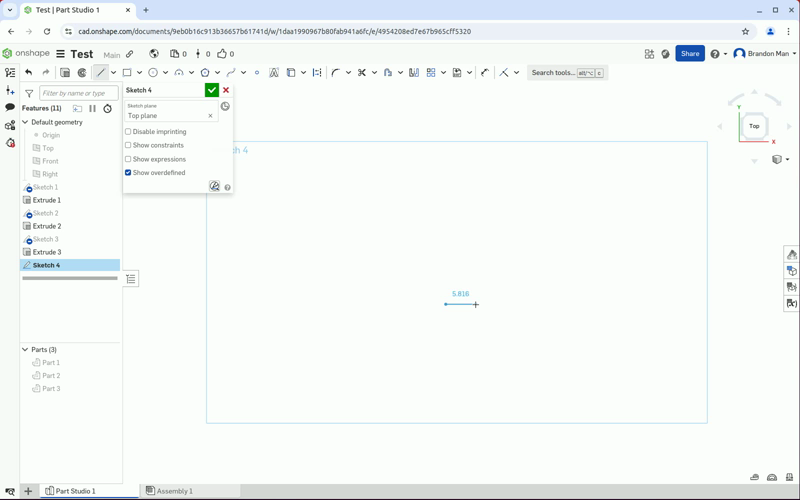
mouse_move(447, 300)
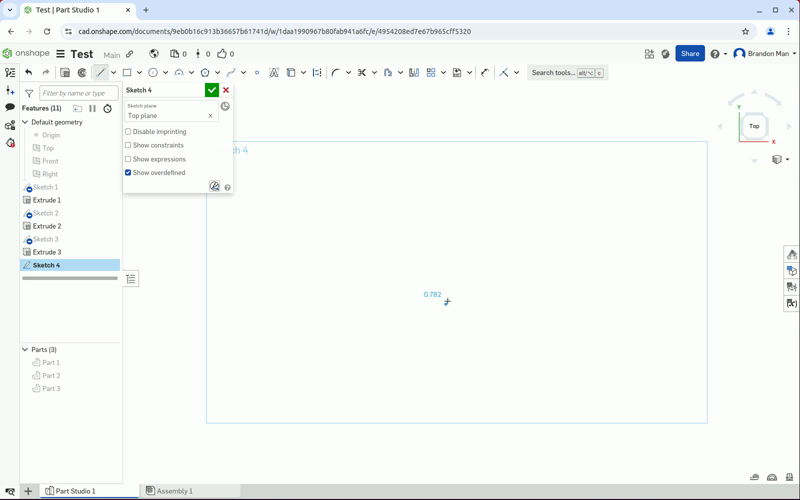
scroll(6)
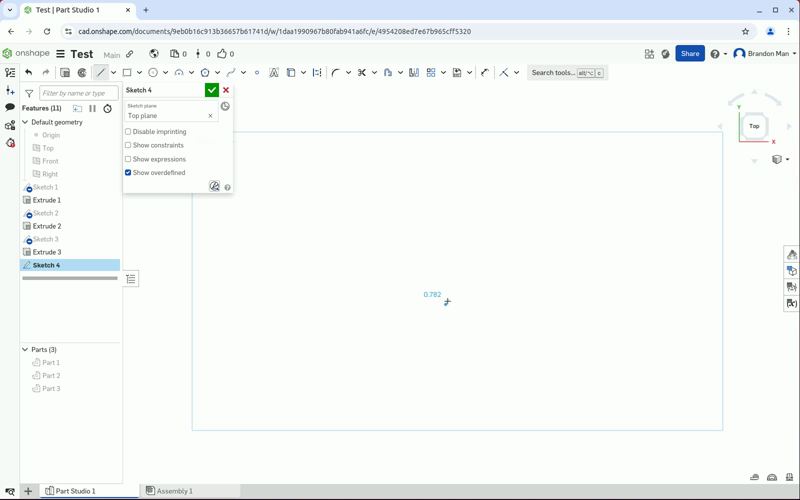
scroll(6)
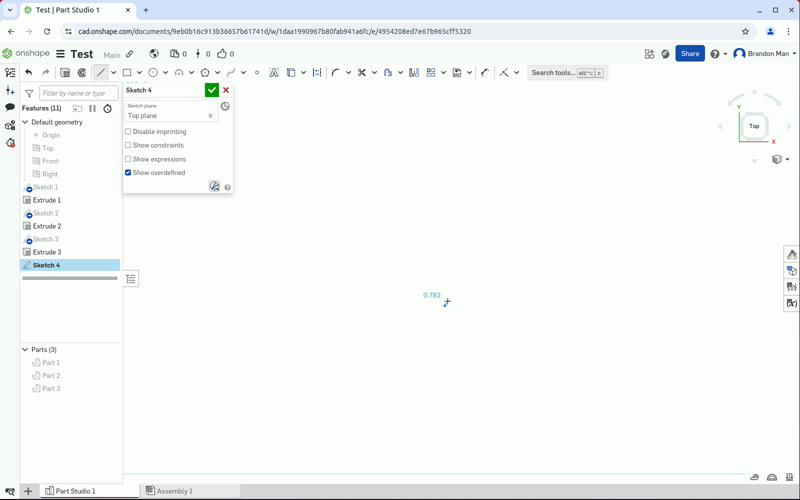
scroll(6)
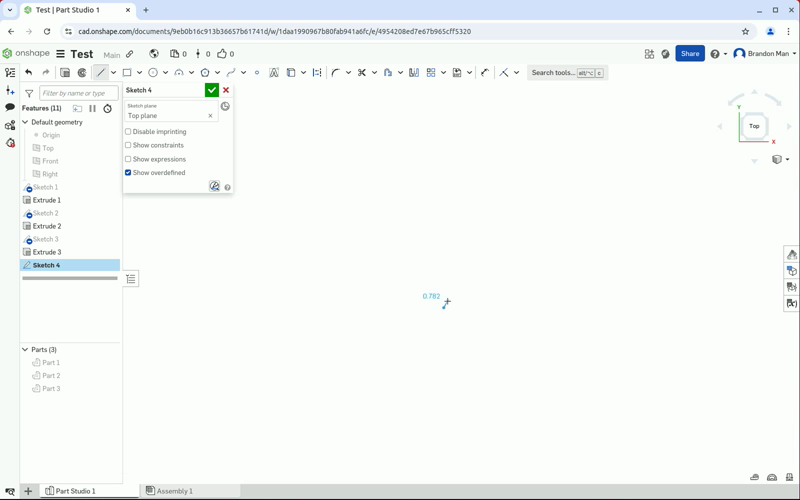
scroll(6)
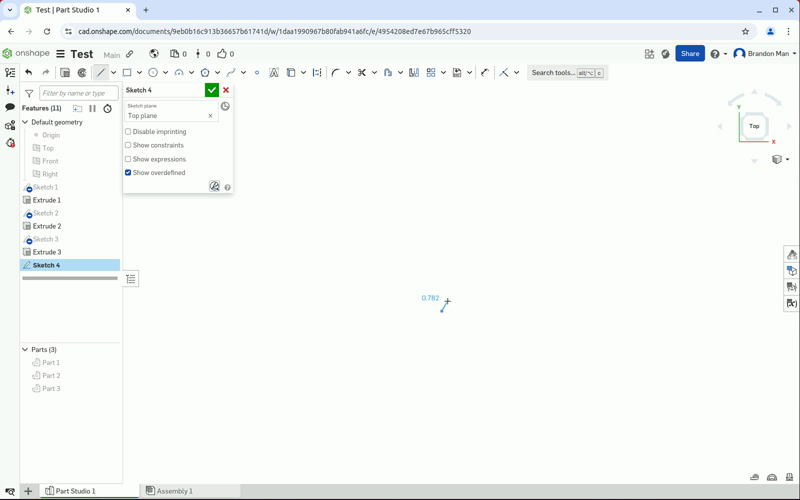
scroll(6)
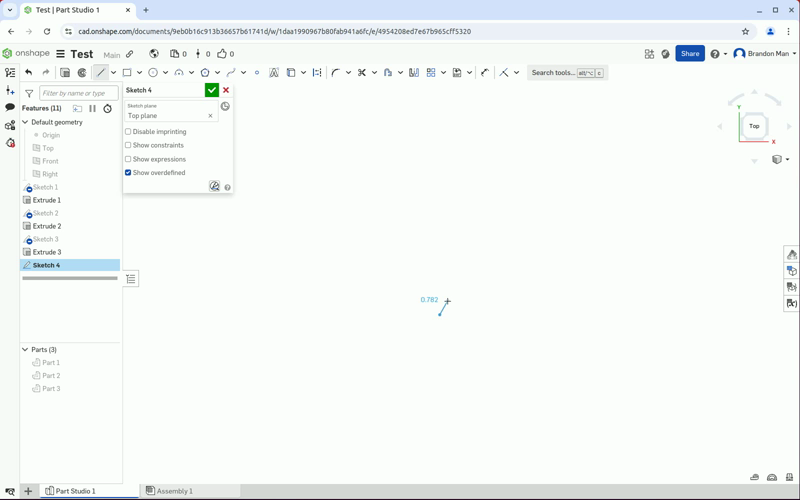
scroll(6)
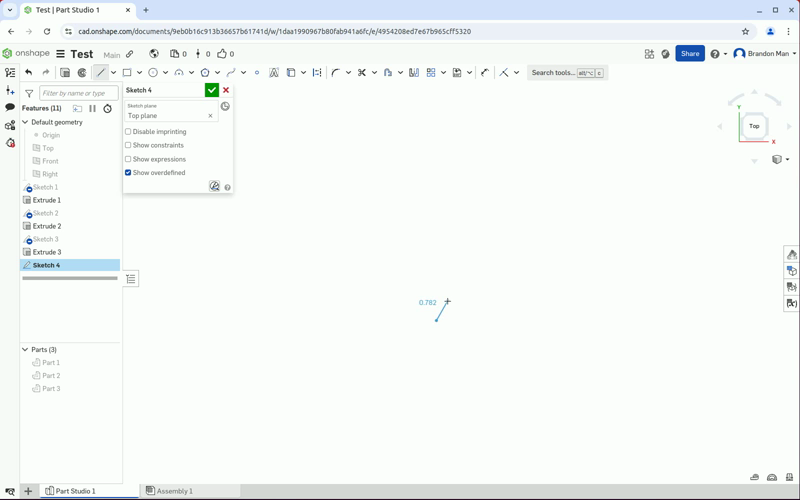
scroll(6)
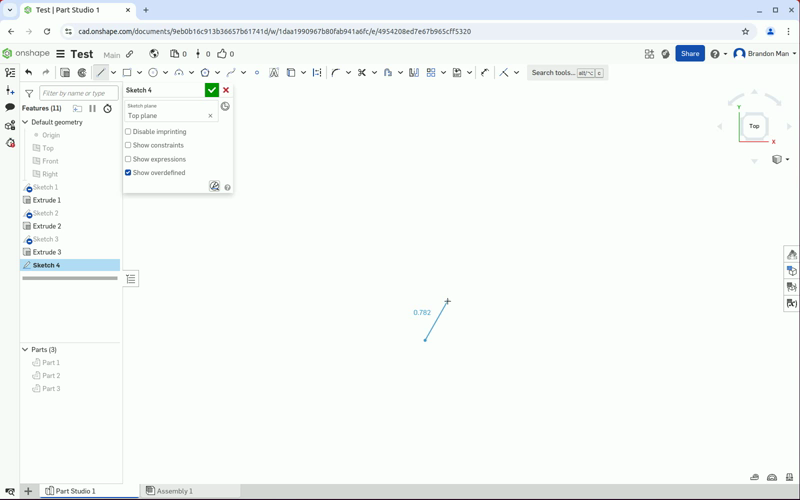
click(447, 300)
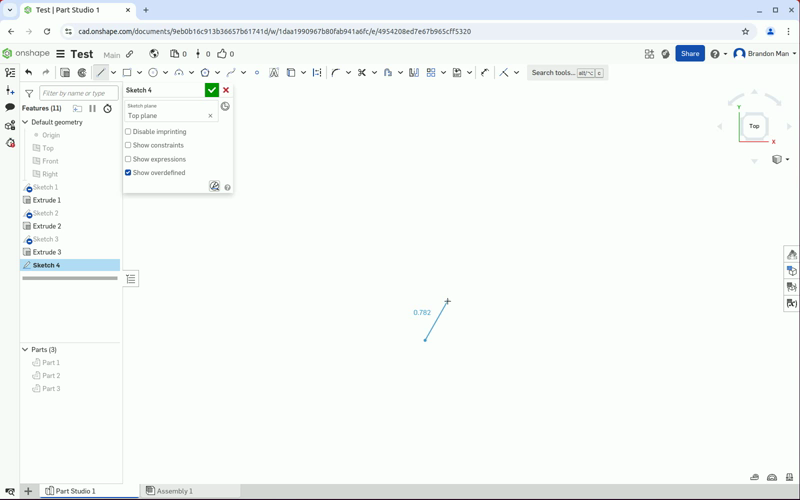
scroll(-6)
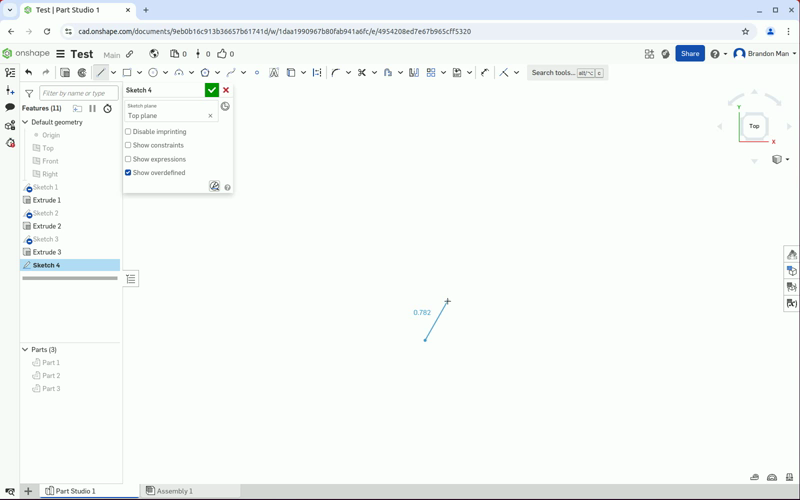
scroll(-6)
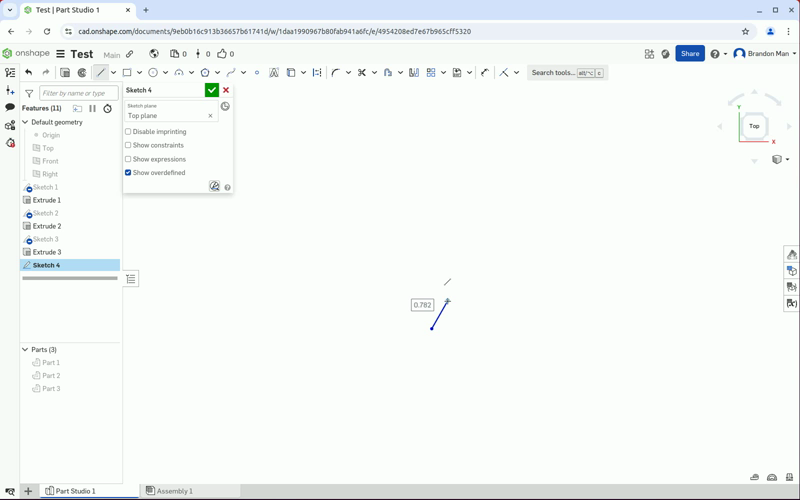
scroll(-6)
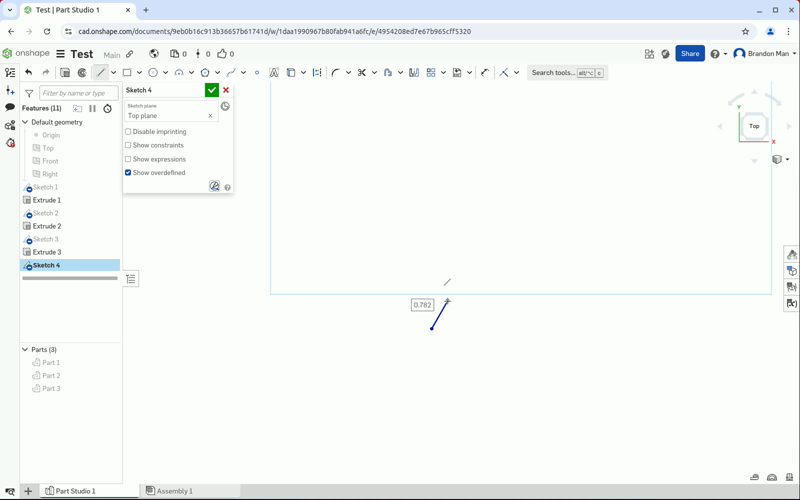
scroll(-6)
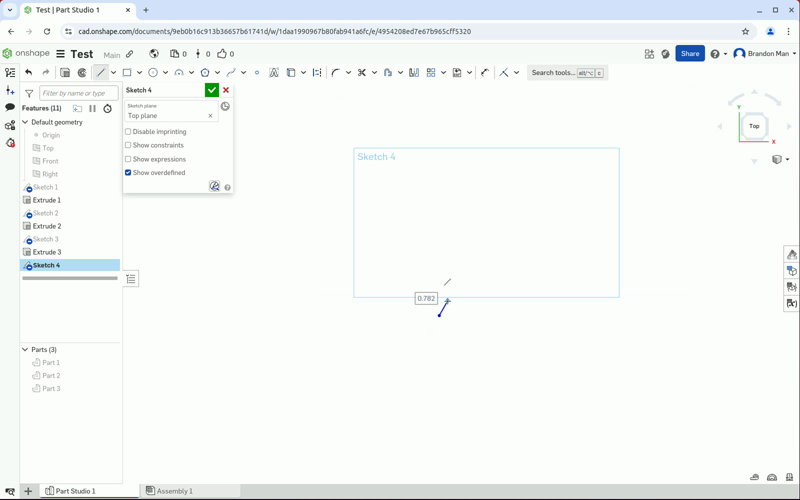
scroll(-6)
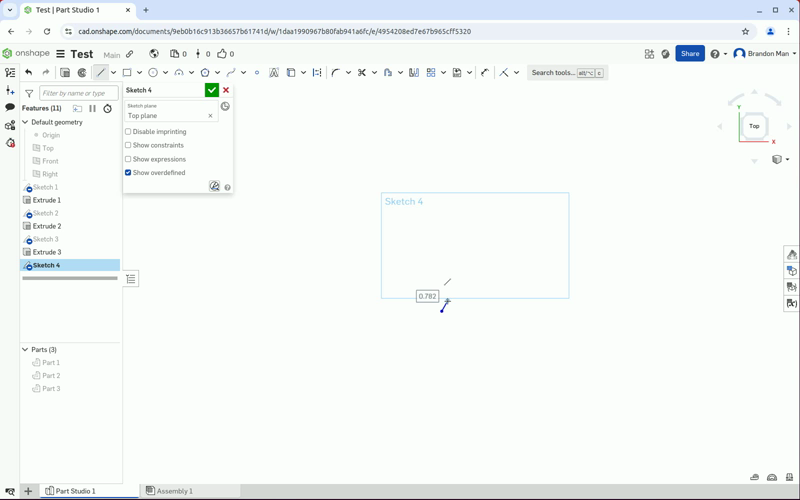
scroll(-6)
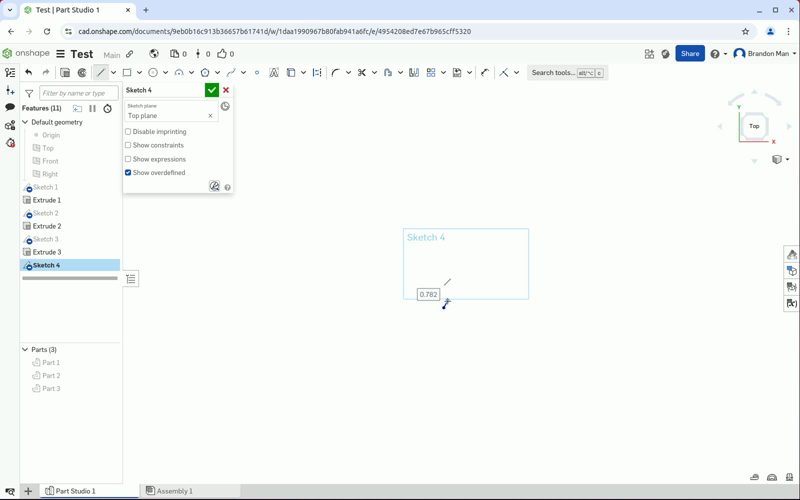
scroll(-6)
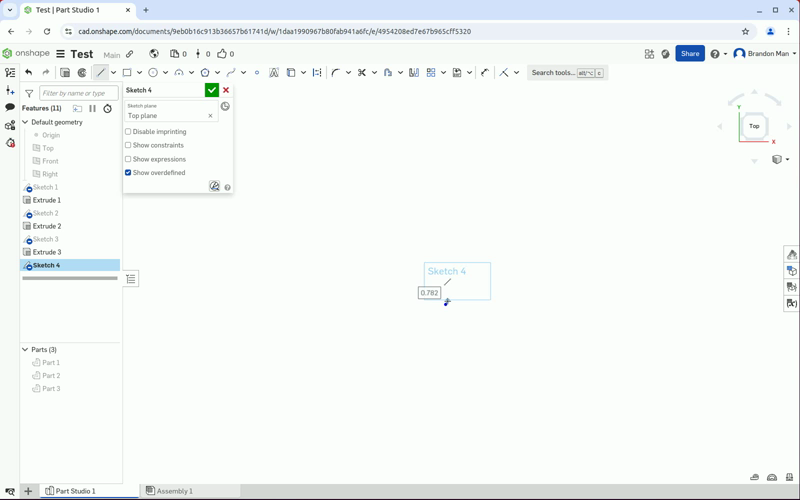
key_up(shift)
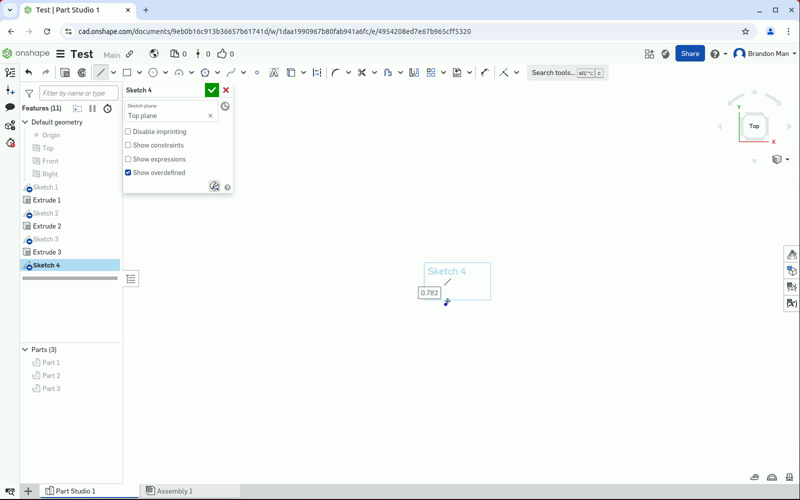
key(esc)
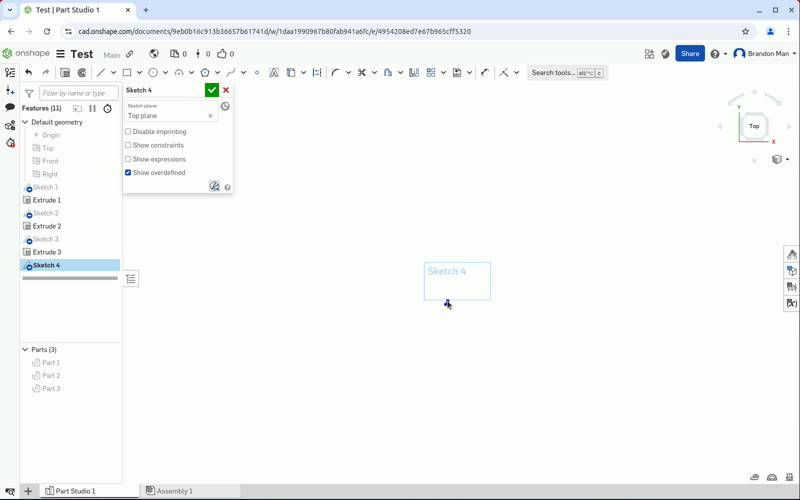
key(a)
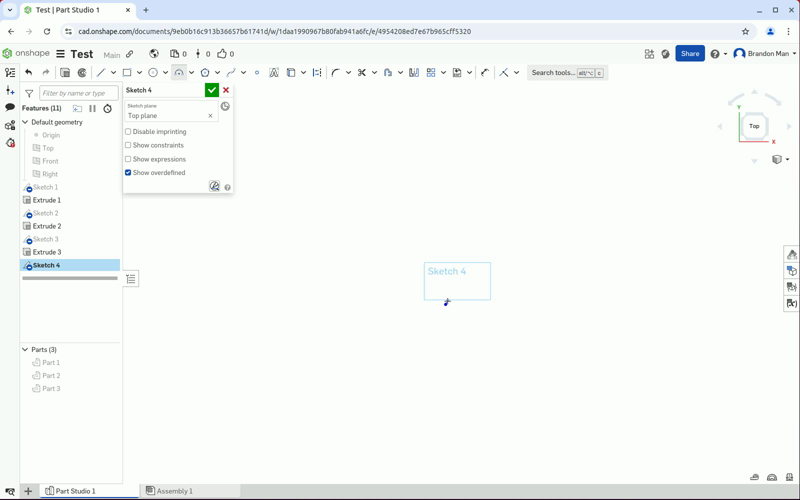
mouse_move(447, 300)
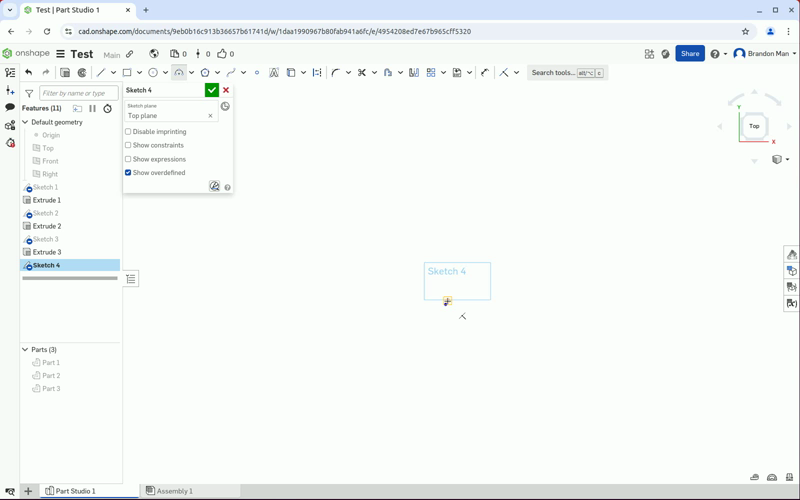
scroll(6)
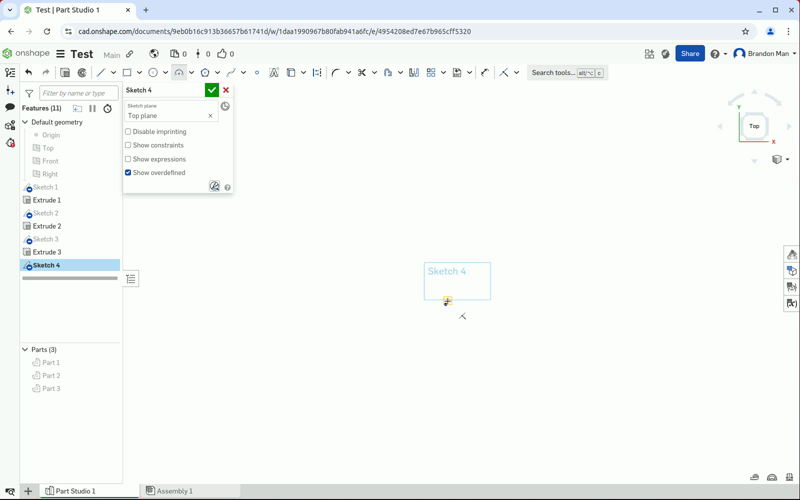
scroll(6)
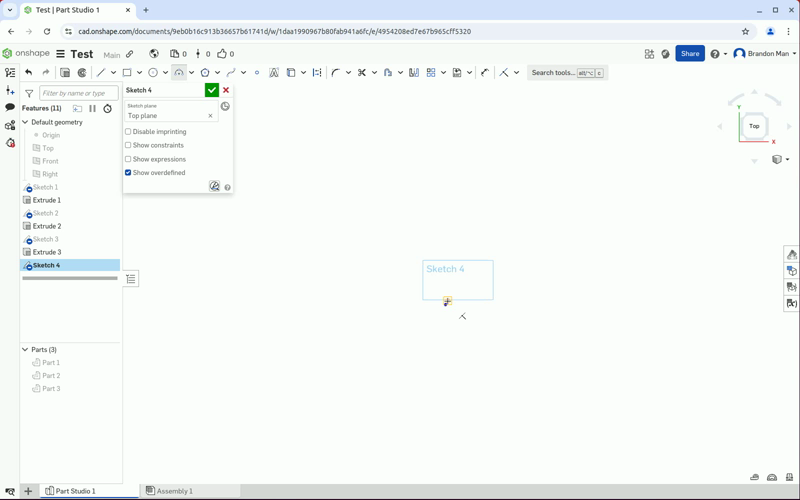
scroll(6)
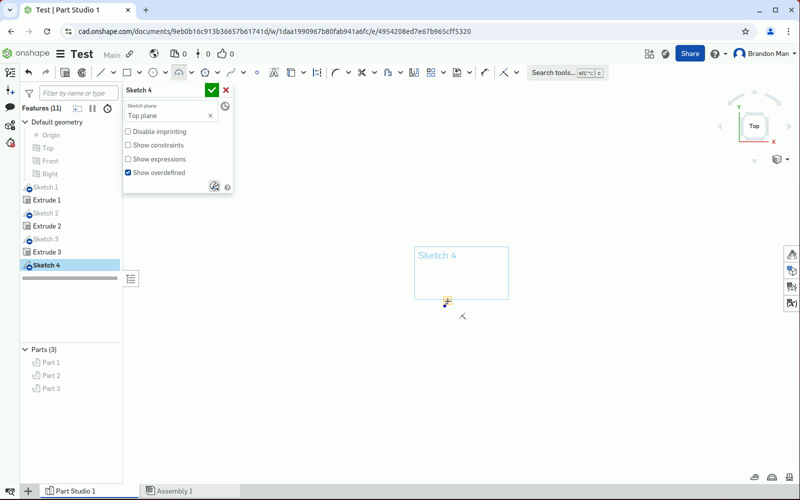
scroll(6)
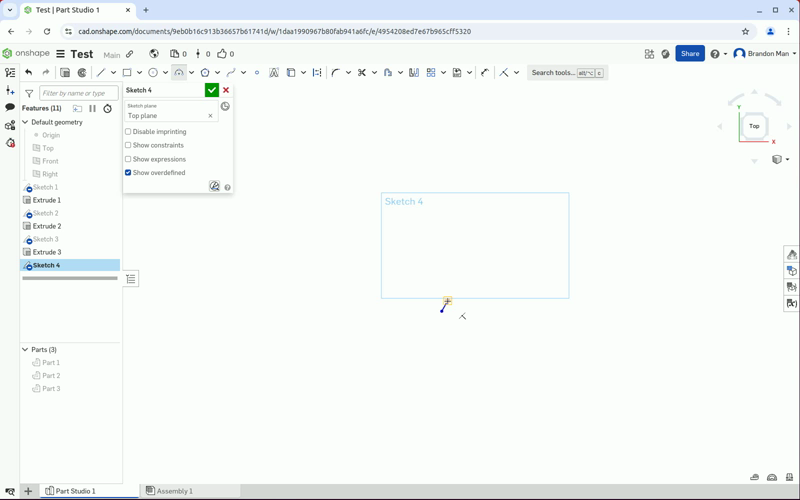
scroll(6)
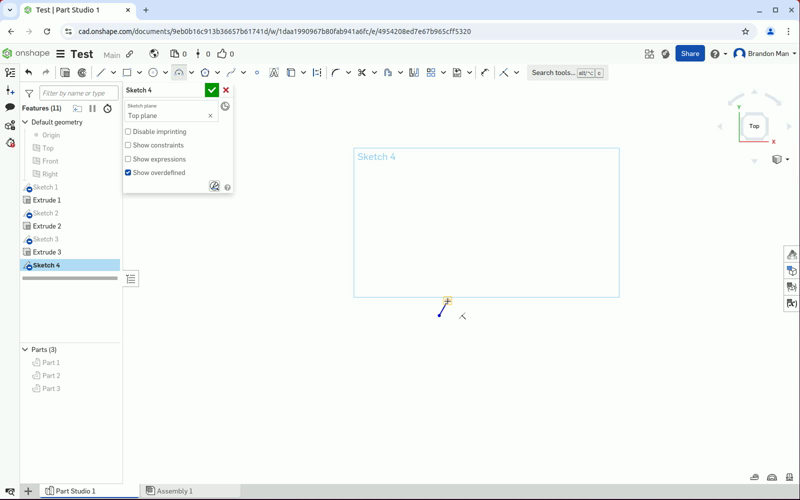
scroll(6)
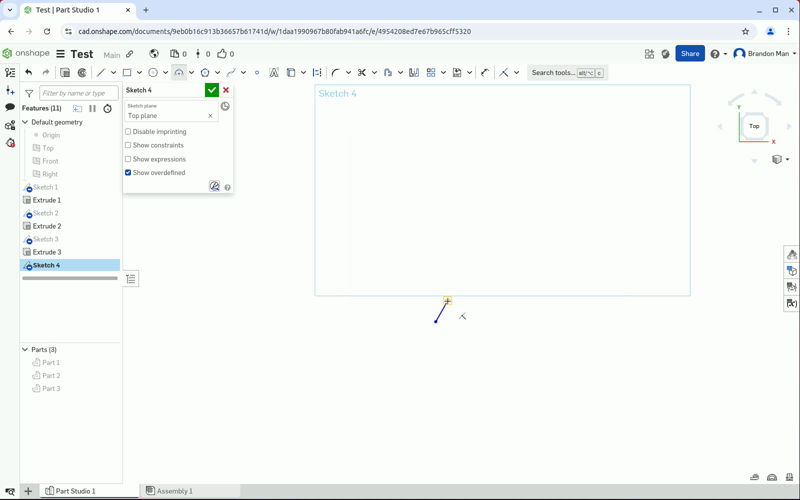
scroll(6)
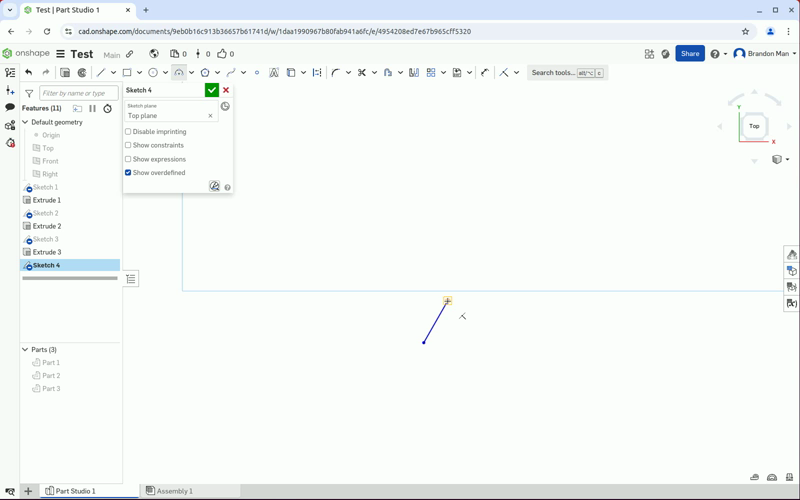
click(447, 300)
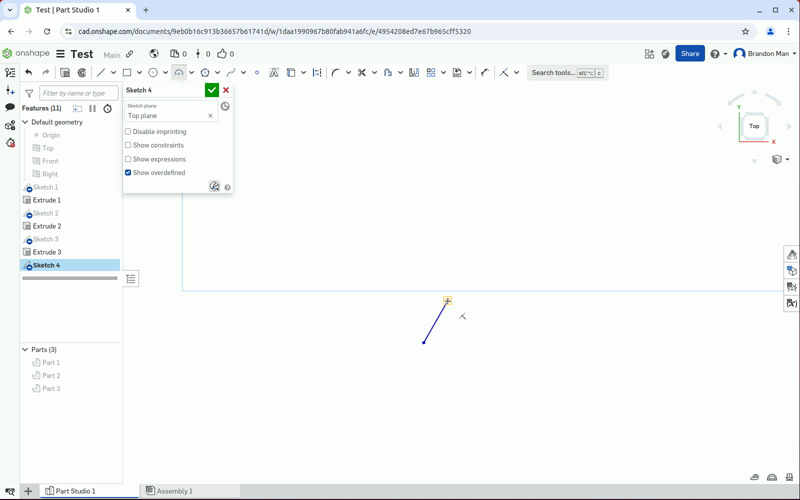
scroll(-6)
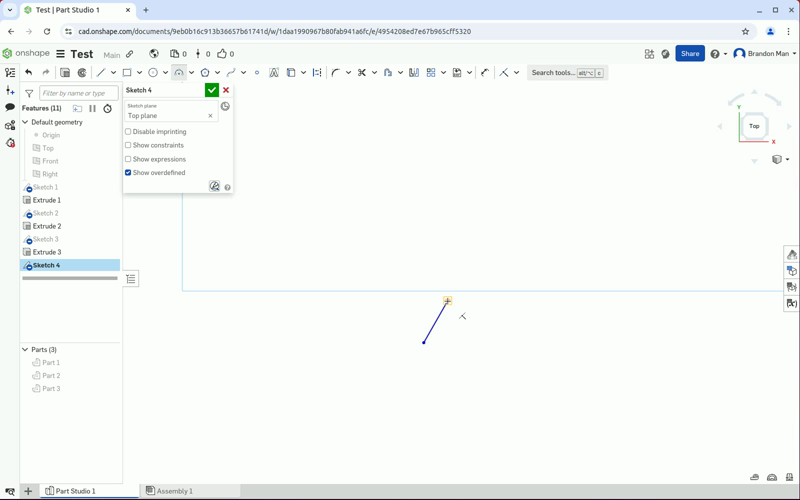
scroll(-6)
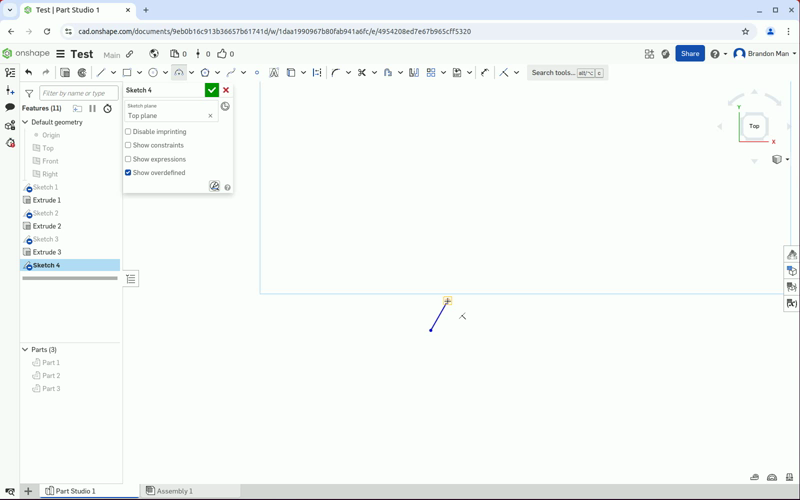
scroll(-6)
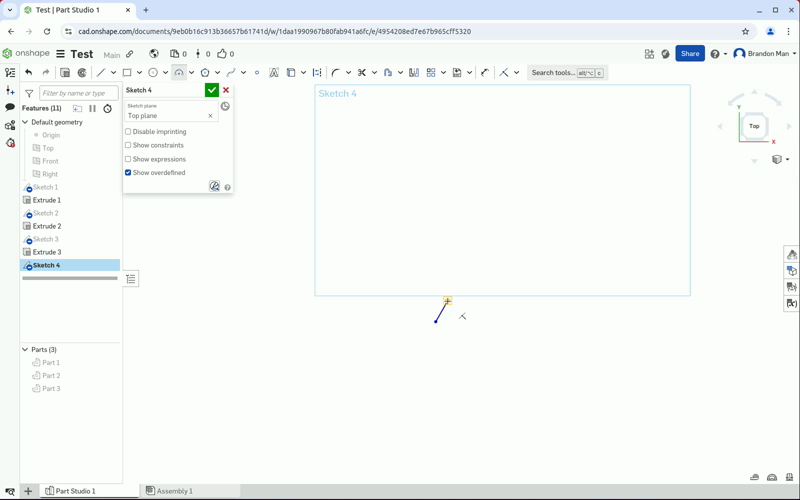
scroll(-6)
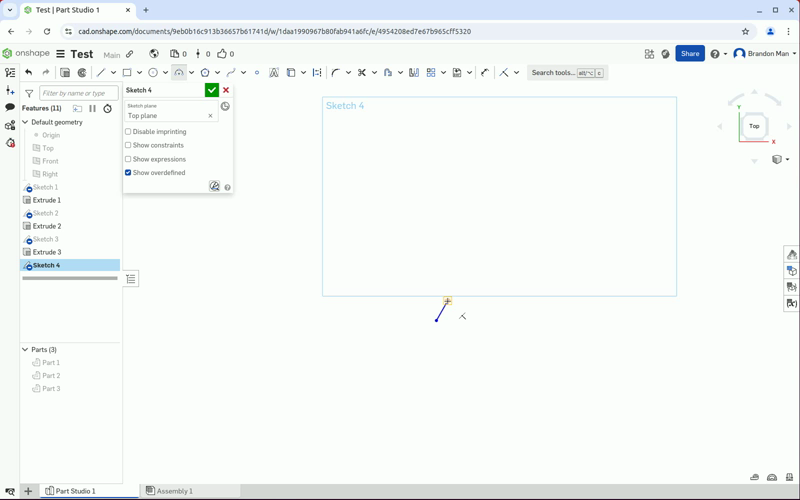
scroll(-6)
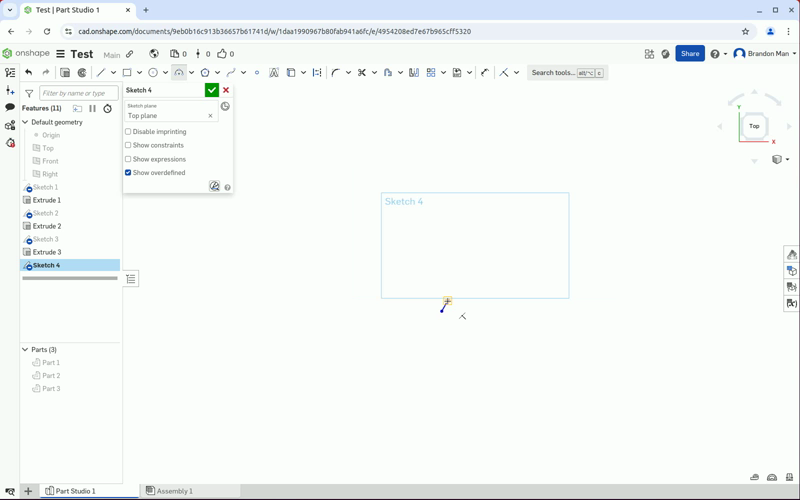
scroll(-6)
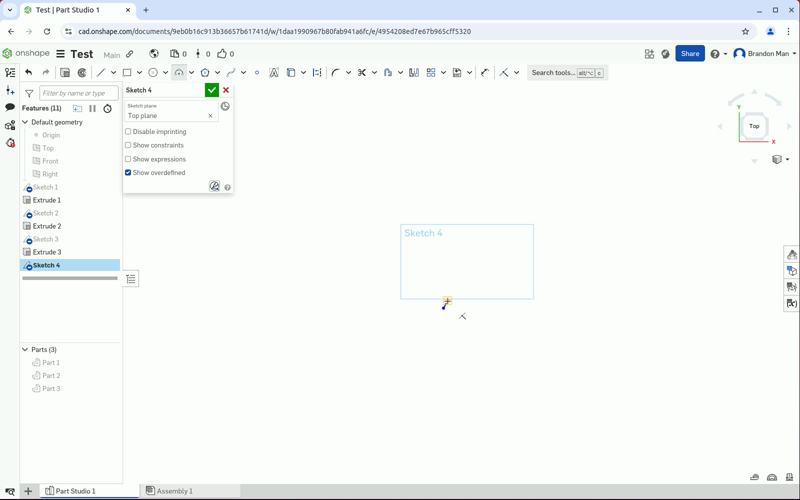
scroll(-6)
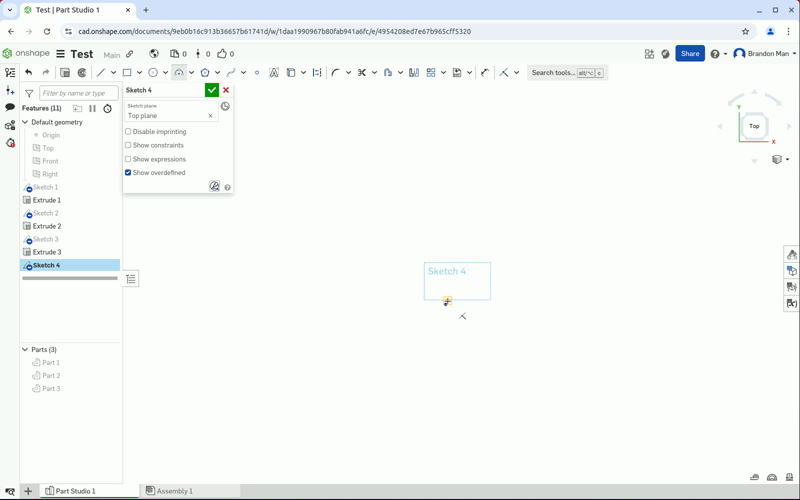
key_down(shift)
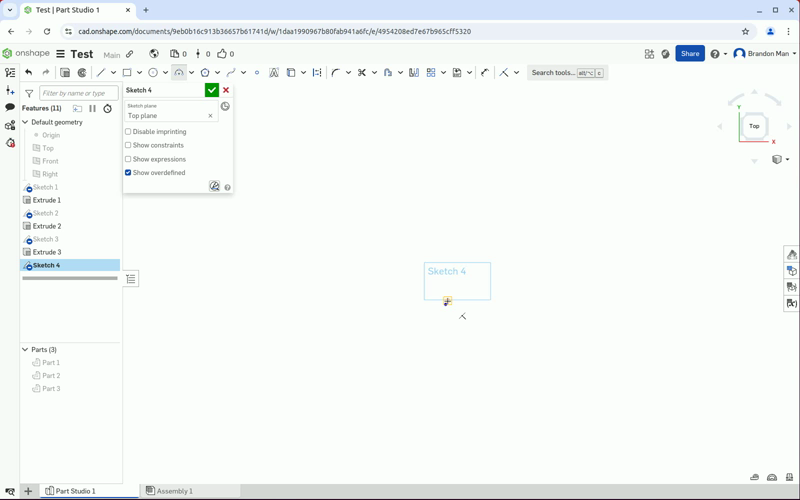
mouse_move(470, 303)
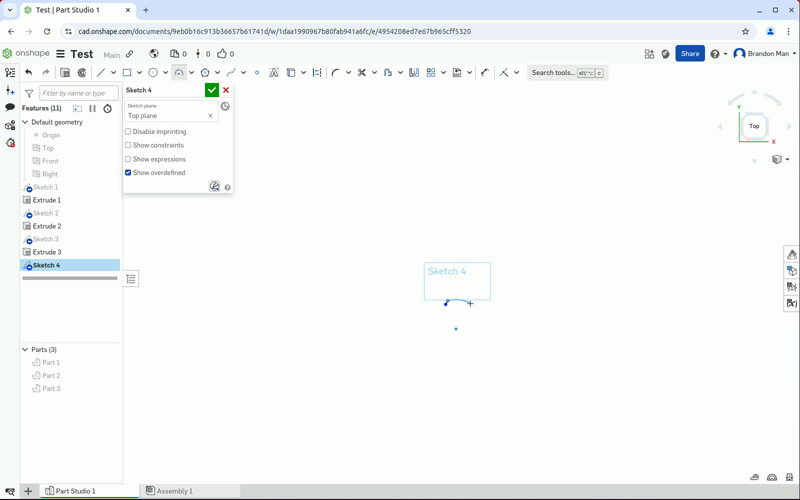
click(470, 303)
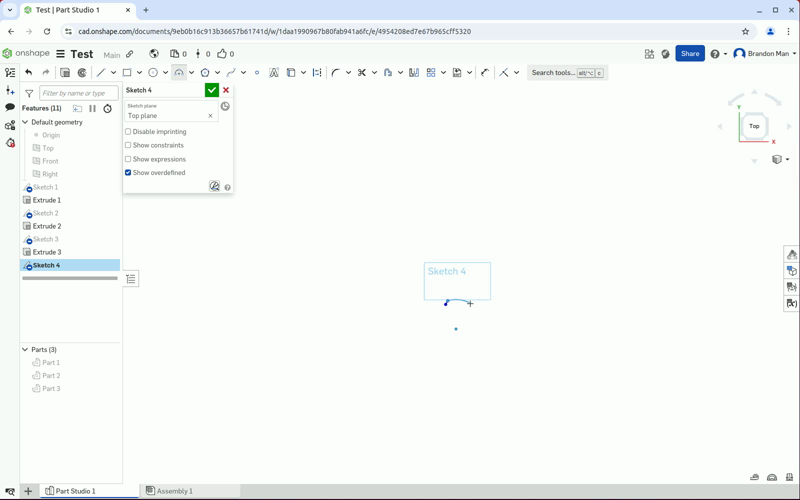
mouse_move(462, 260)
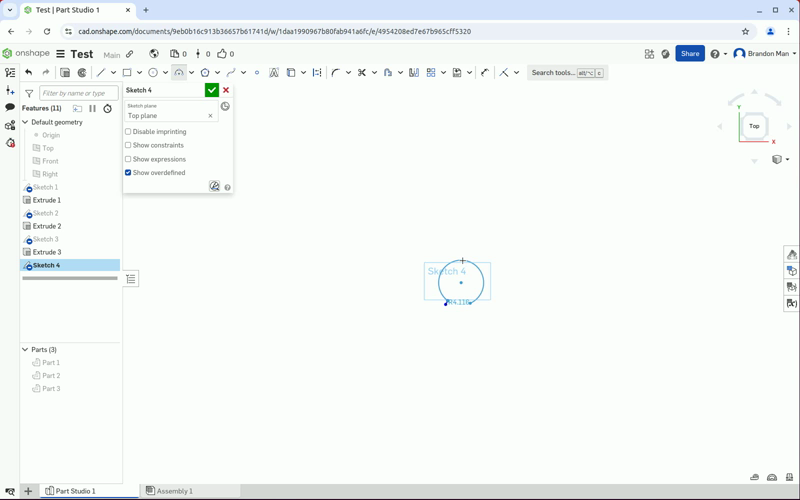
click(462, 260)
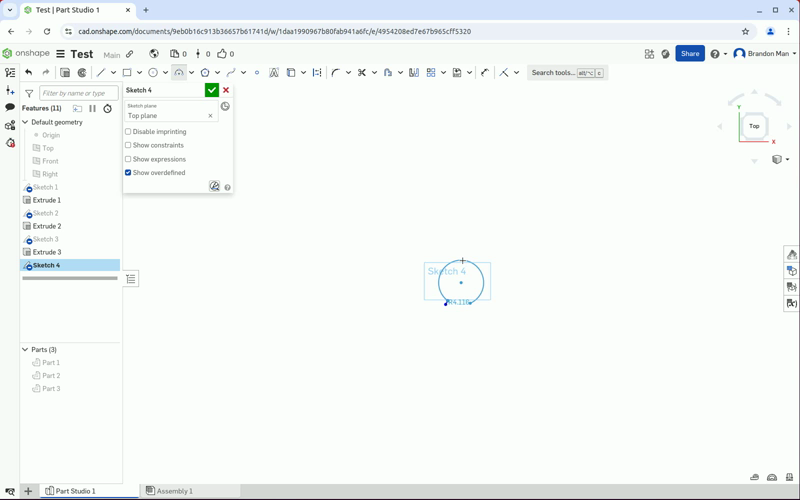
key_up(shift)
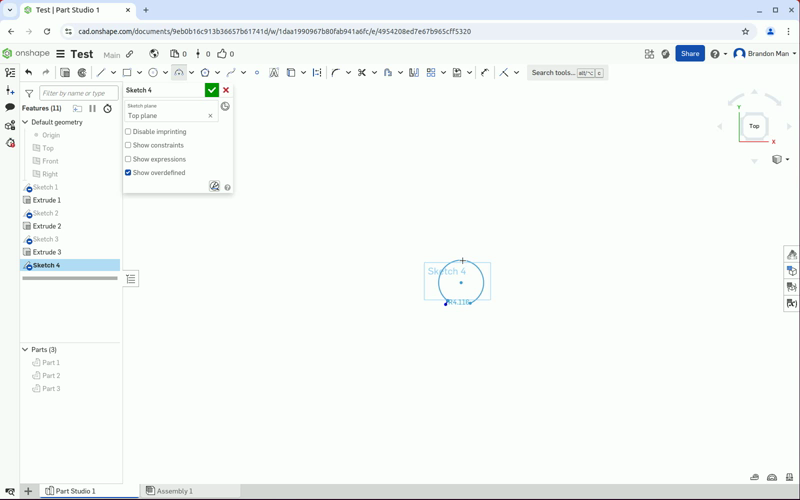
key(esc)
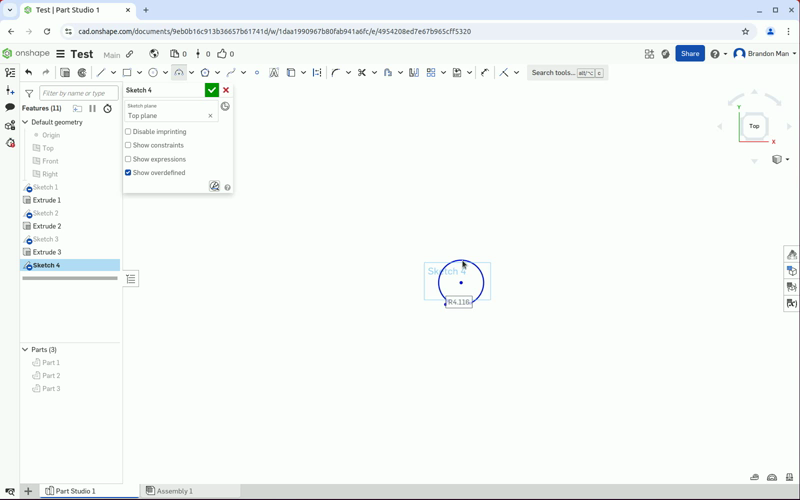
key(l)
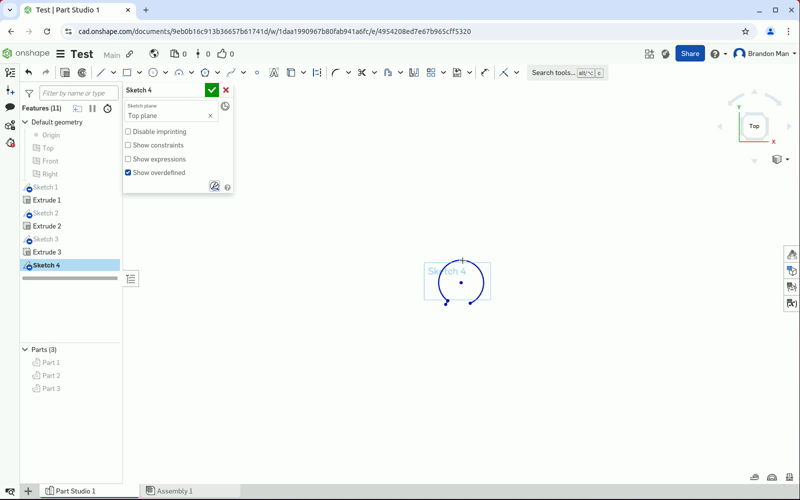
mouse_move(470, 303)
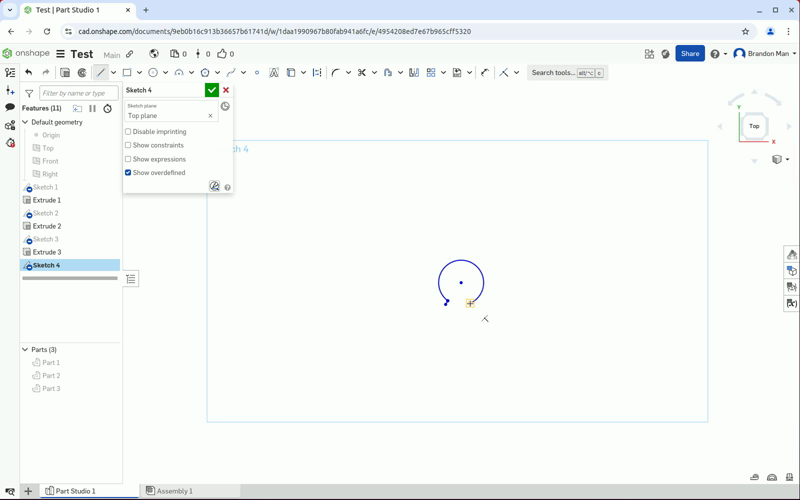
click(470, 303)
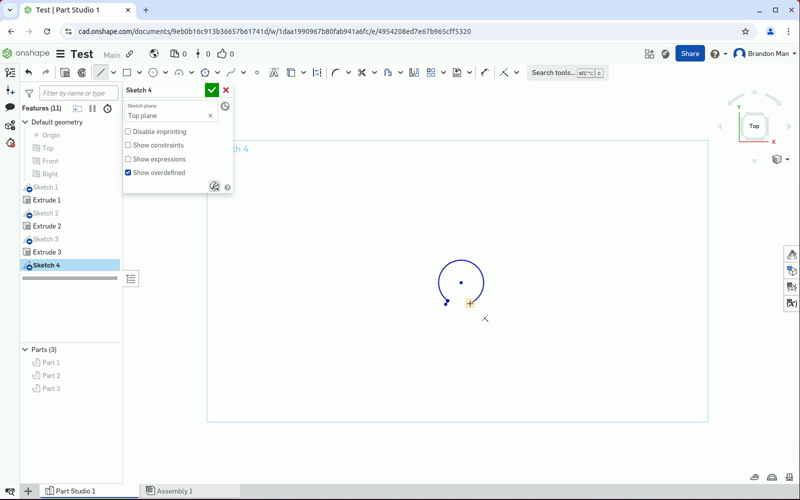
key_down(shift)
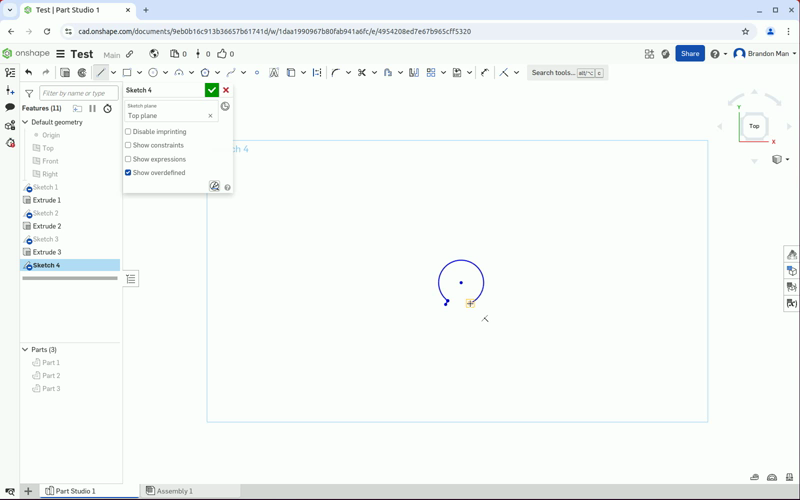
mouse_move(500, 303)
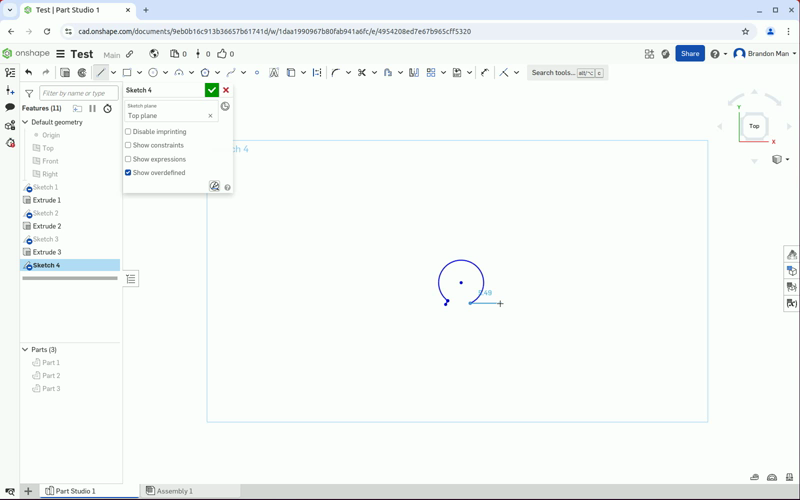
mouse_move(471, 306)
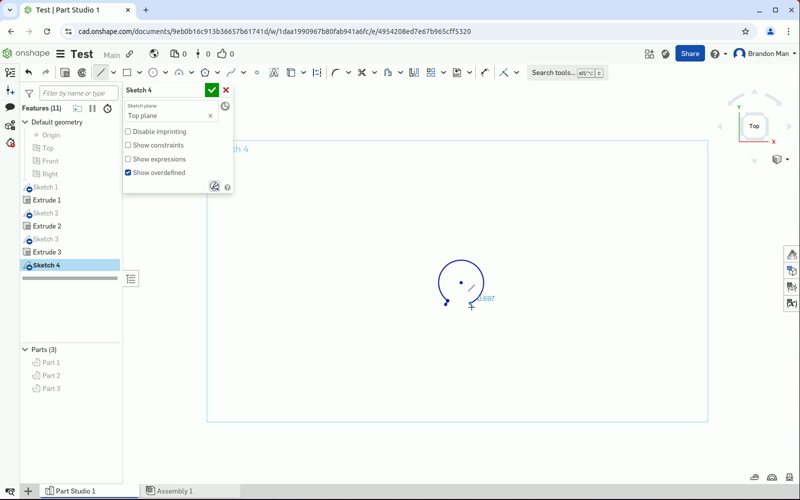
scroll(6)
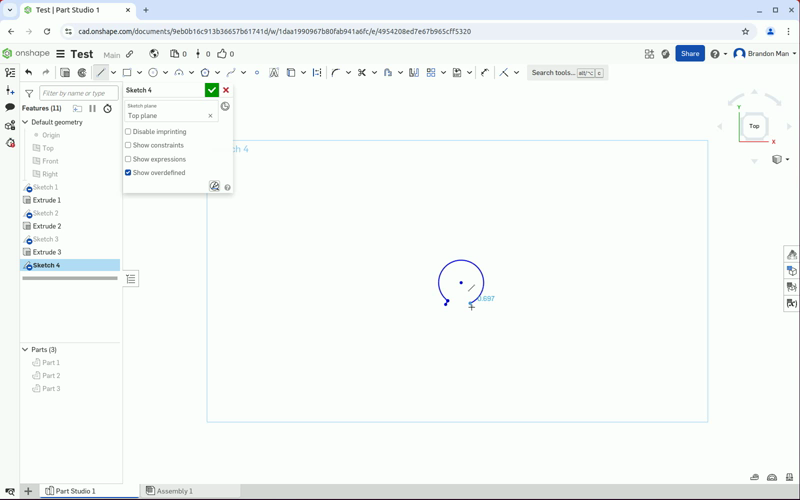
scroll(6)
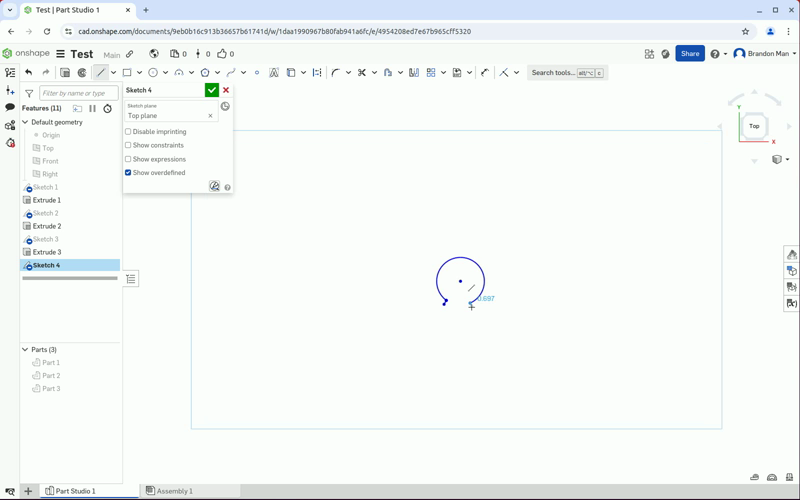
scroll(6)
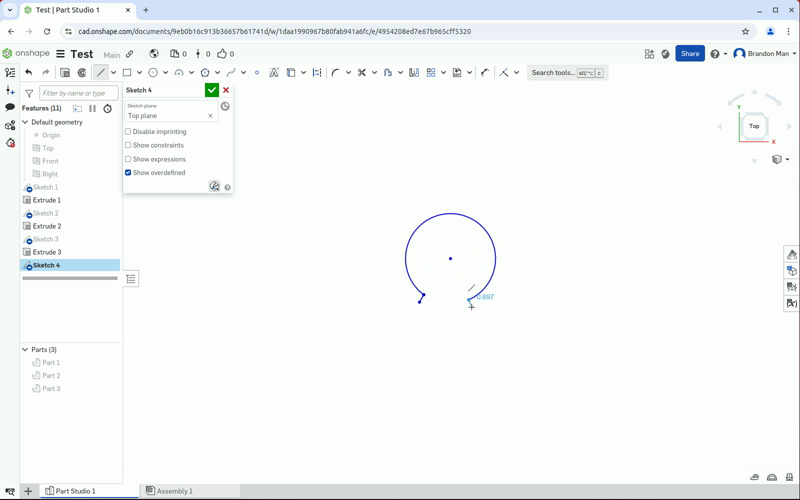
scroll(6)
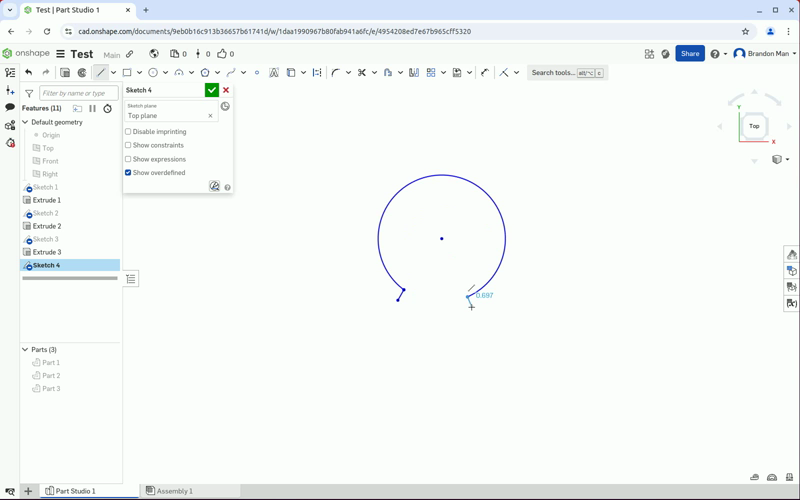
scroll(6)
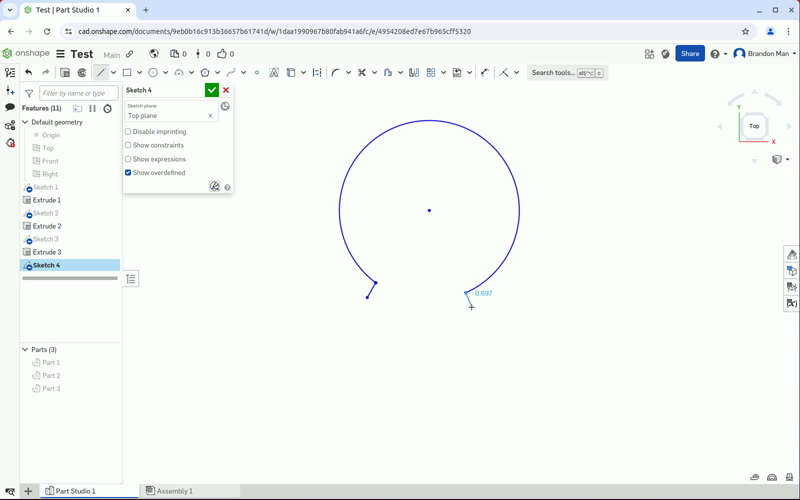
scroll(6)
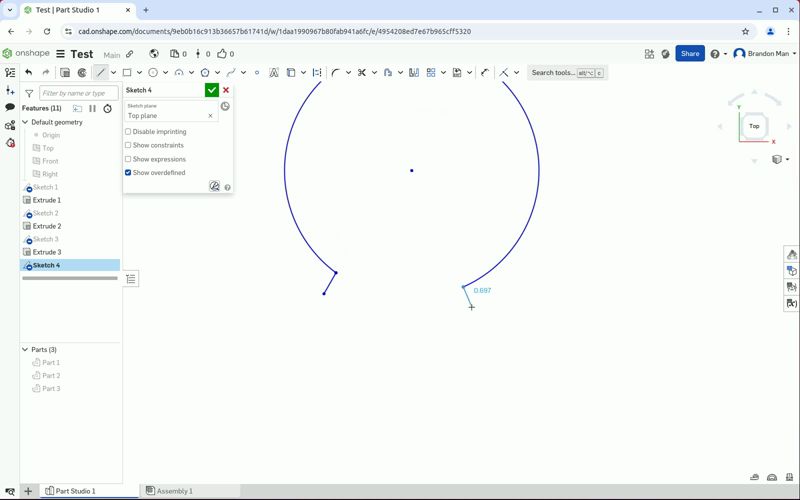
scroll(6)
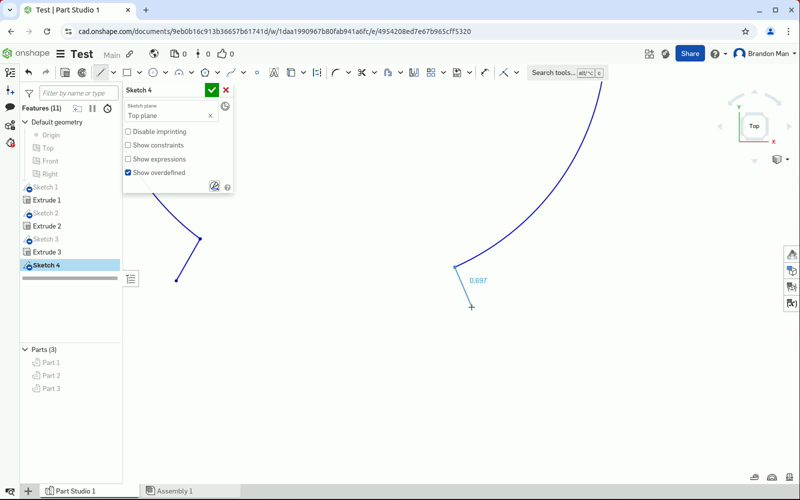
click(471, 306)
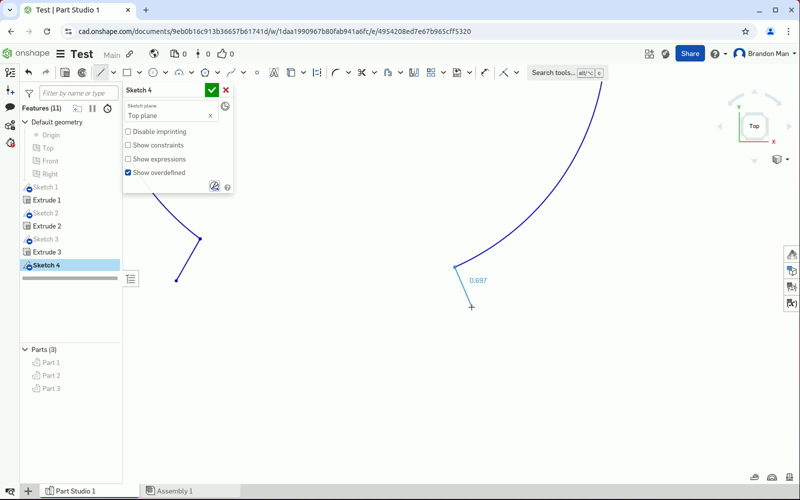
scroll(-6)
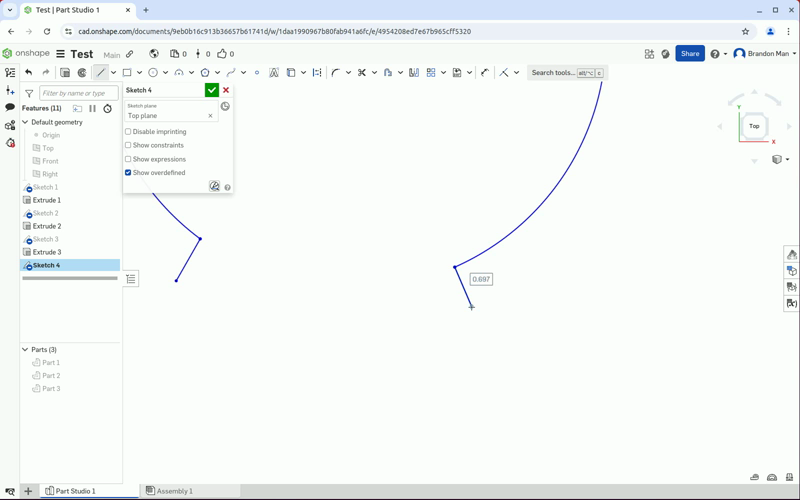
scroll(-6)
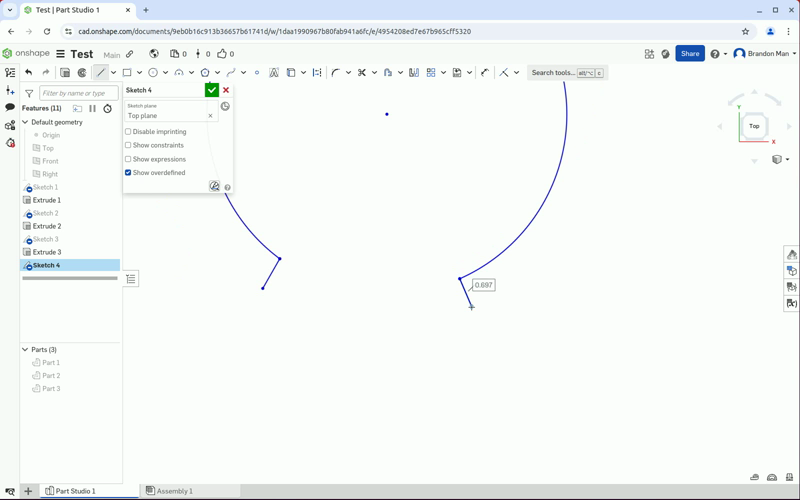
scroll(-6)
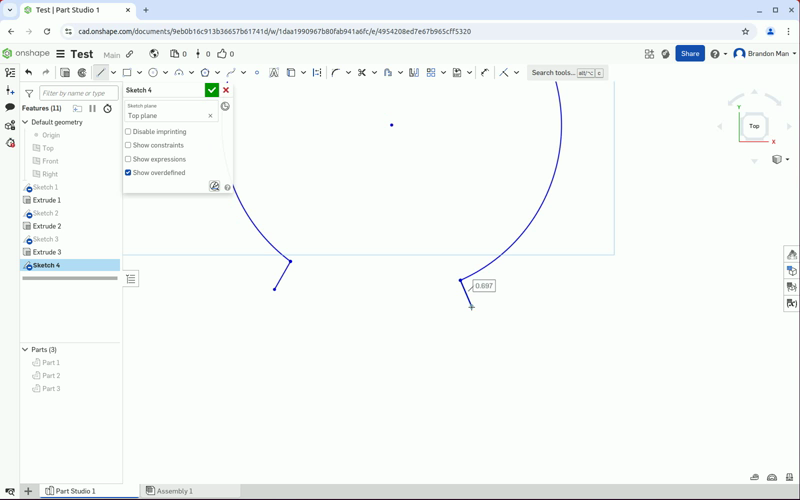
scroll(-6)
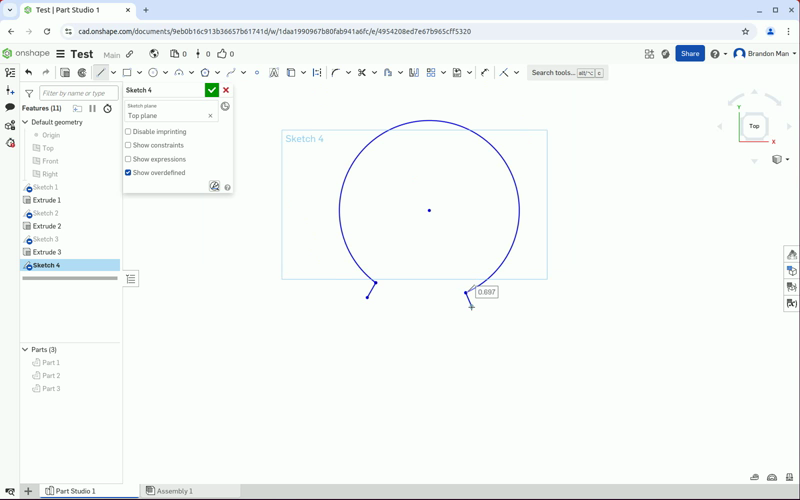
scroll(-6)
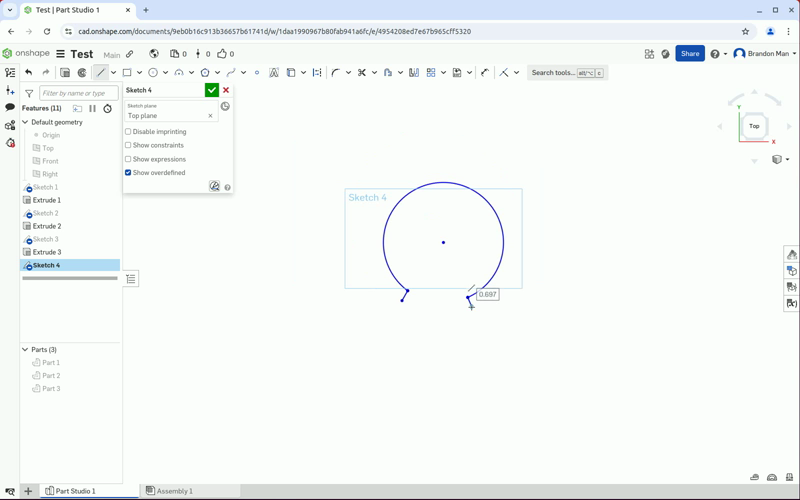
scroll(-6)
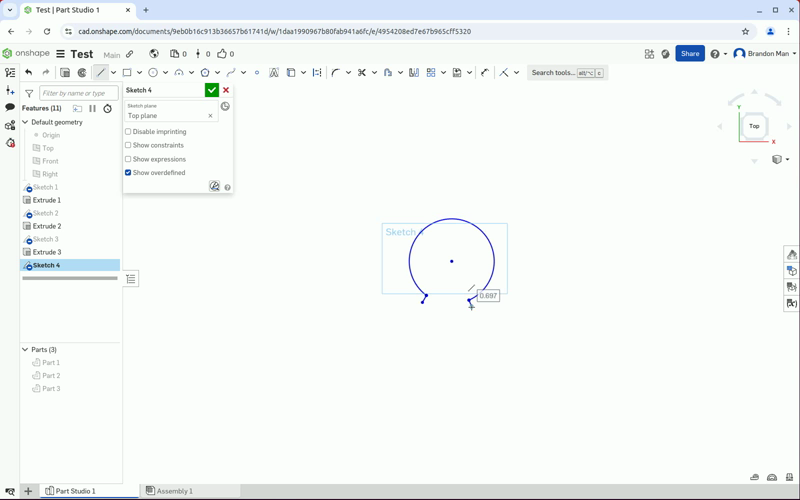
scroll(-6)
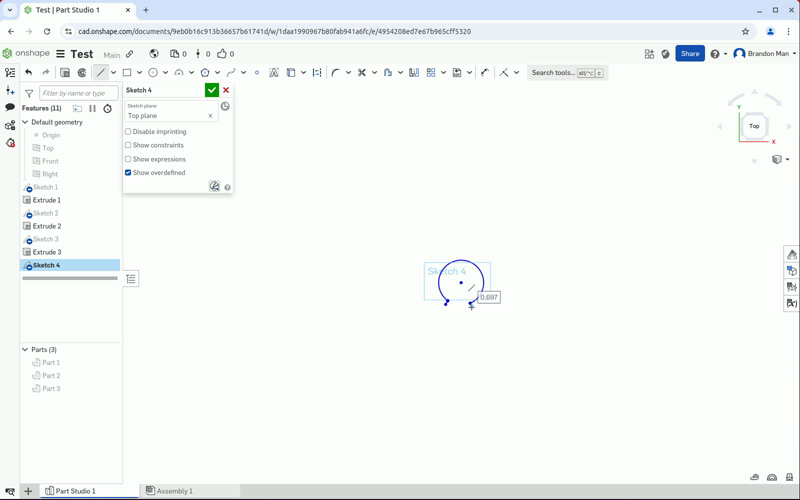
key_up(shift)
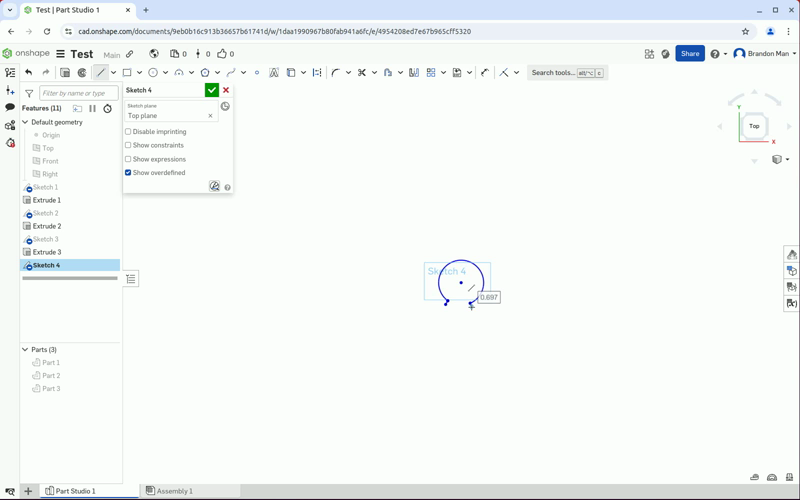
key(esc)
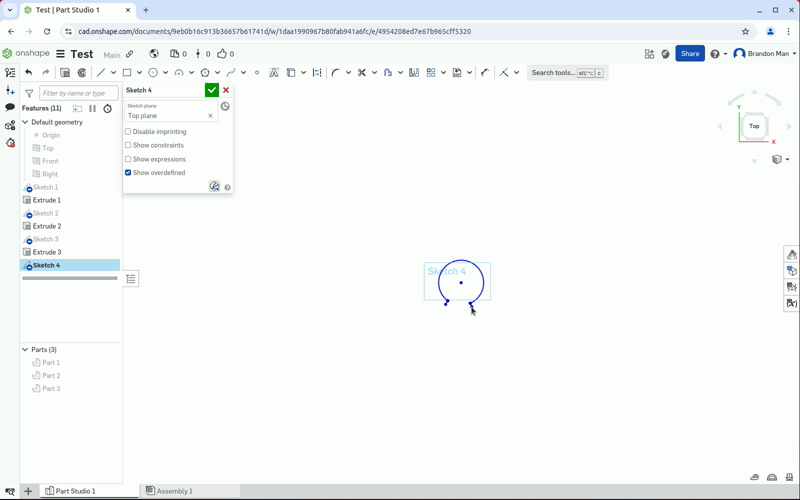
key(a)
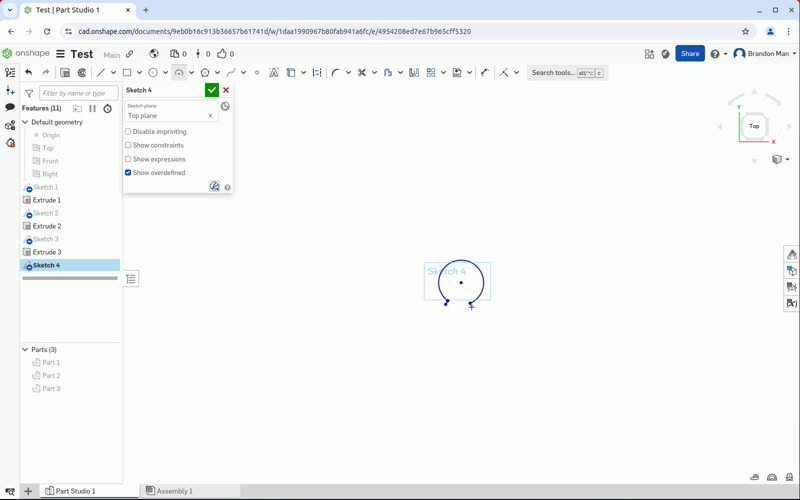
mouse_move(471, 306)
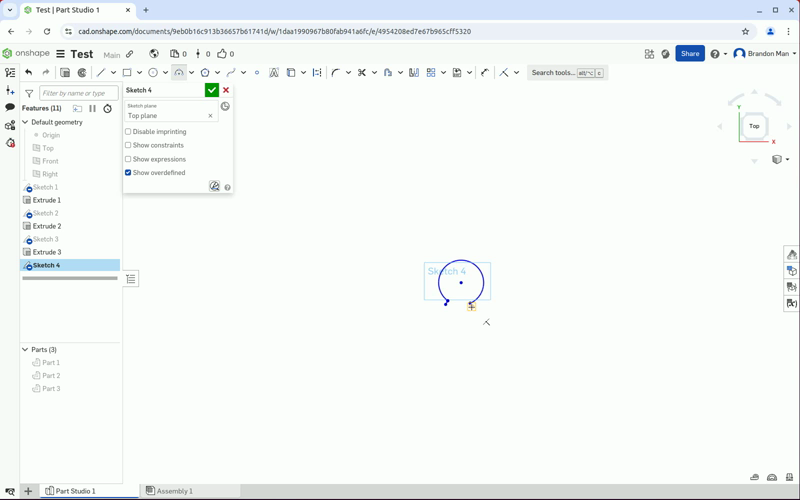
scroll(6)
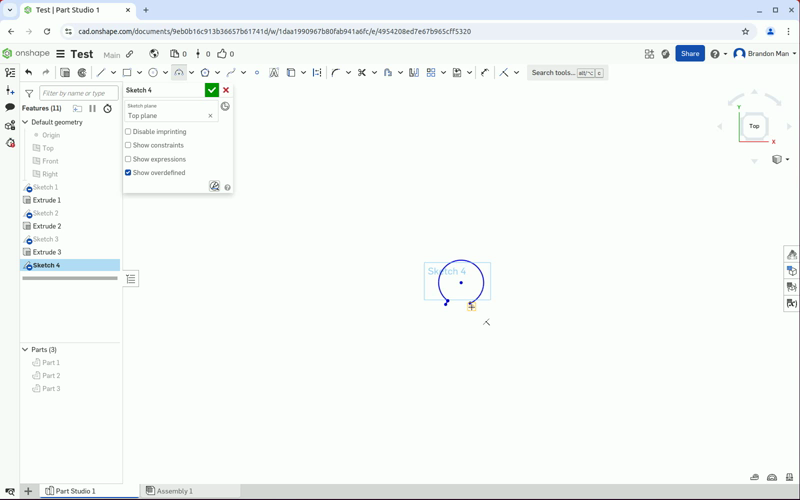
scroll(6)
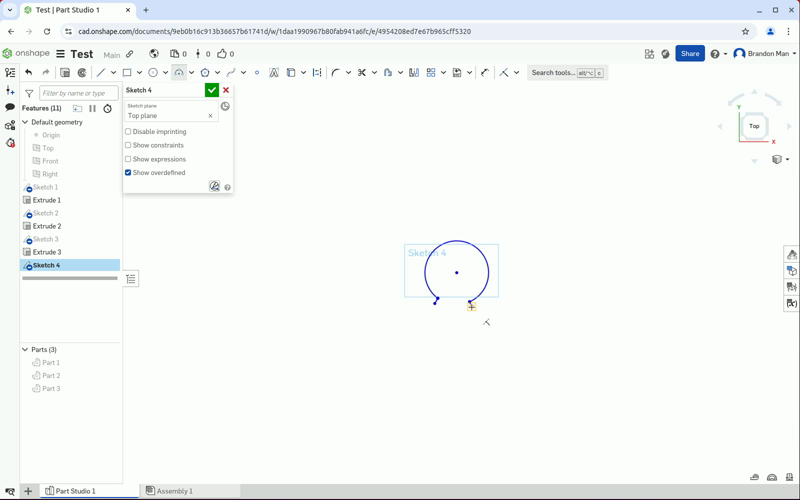
scroll(6)
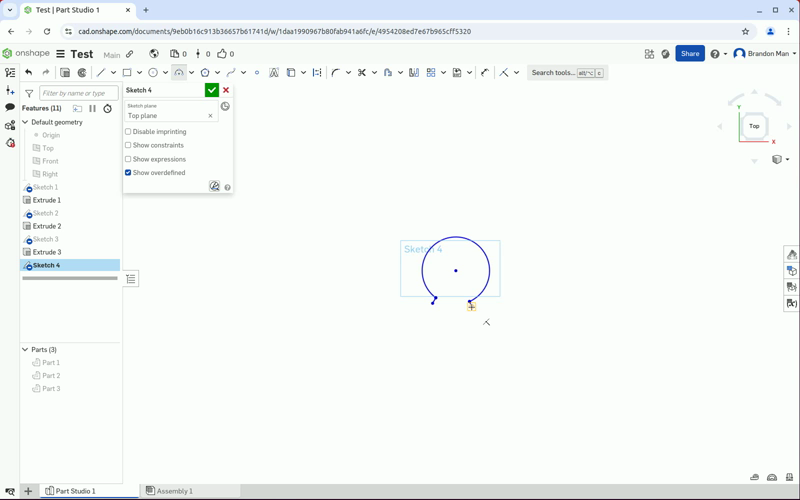
scroll(6)
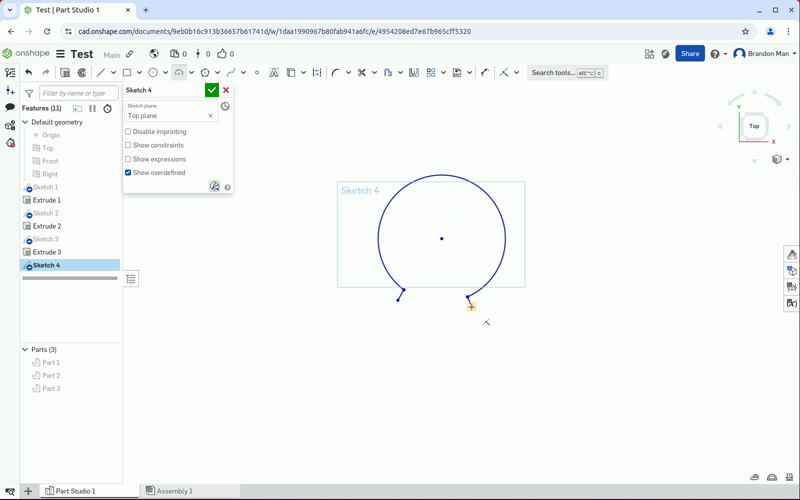
scroll(6)
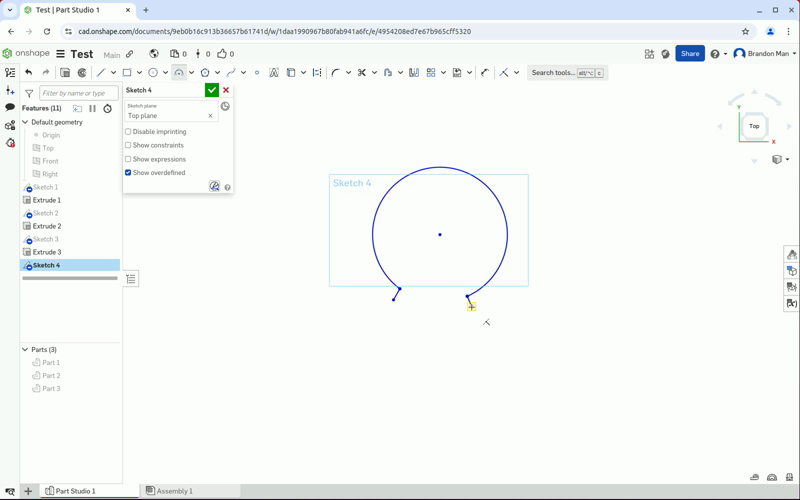
scroll(6)
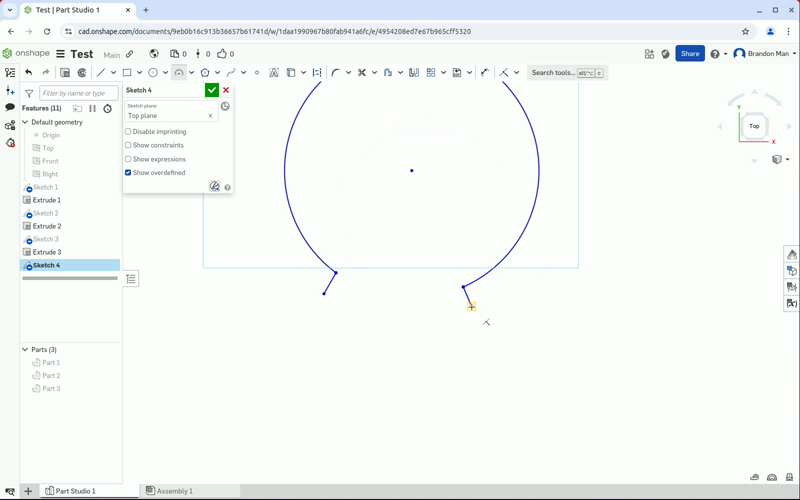
scroll(6)
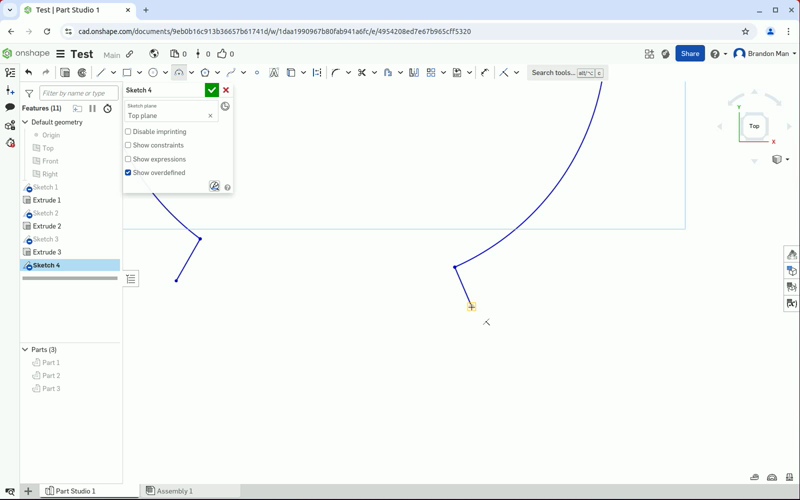
click(471, 306)
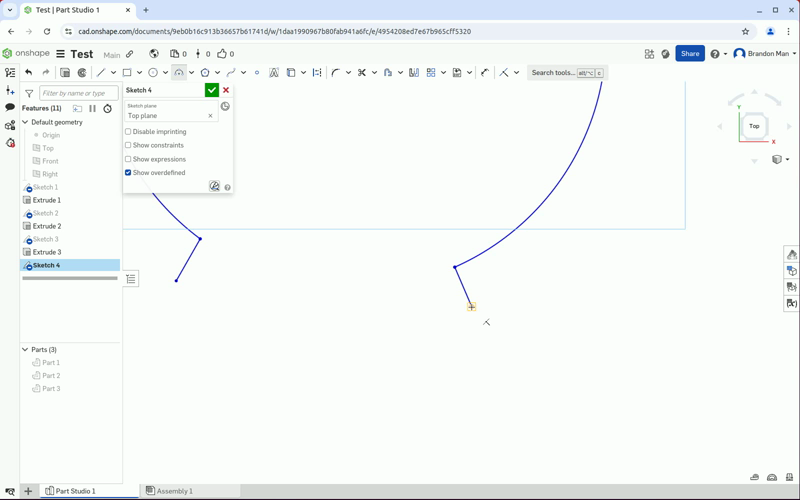
scroll(-6)
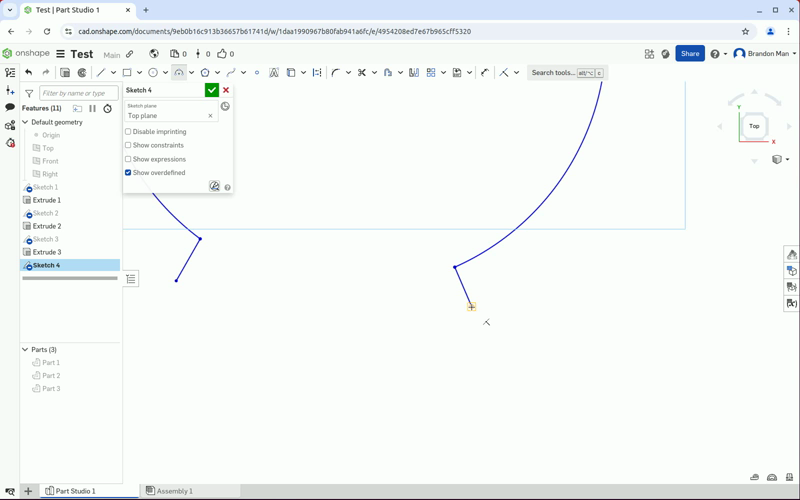
scroll(-6)
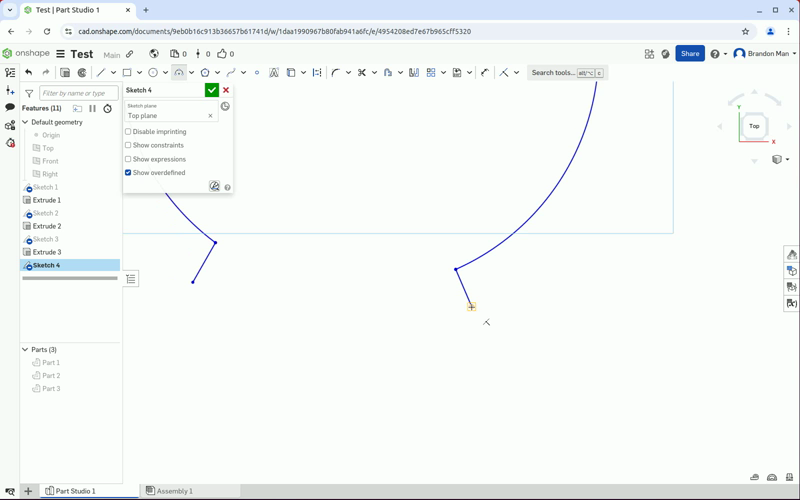
scroll(-6)
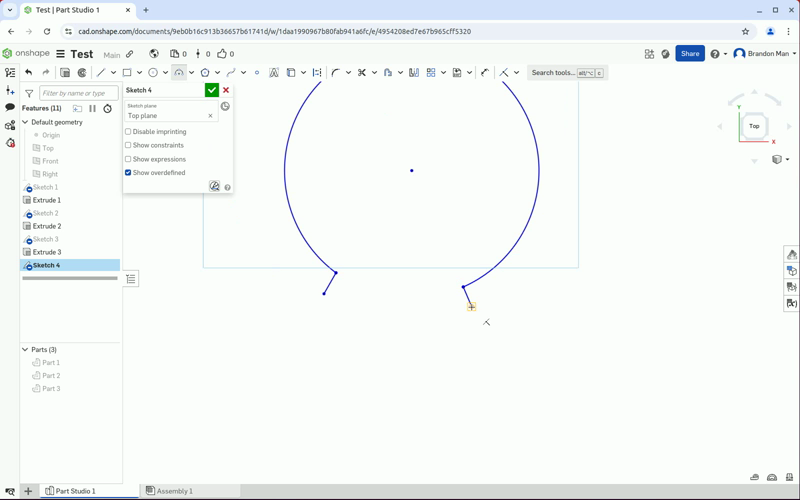
scroll(-6)
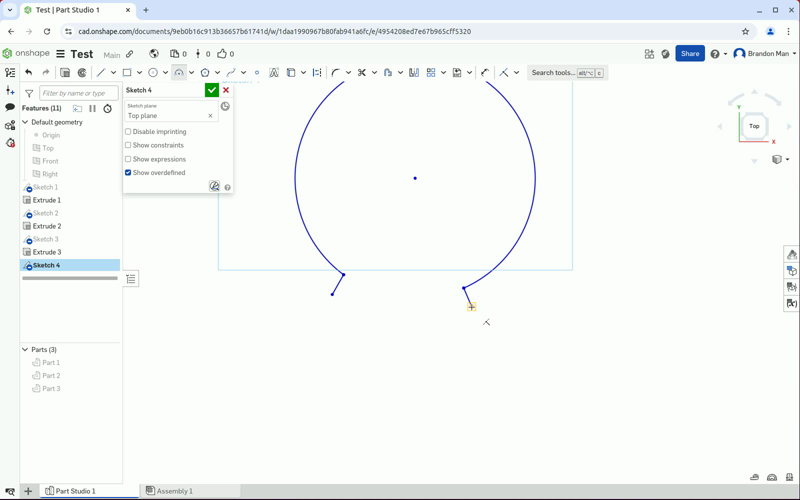
scroll(-6)
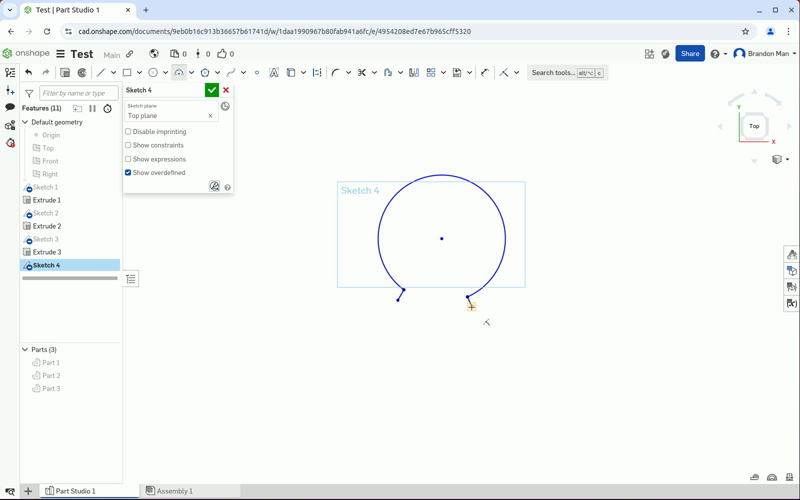
scroll(-6)
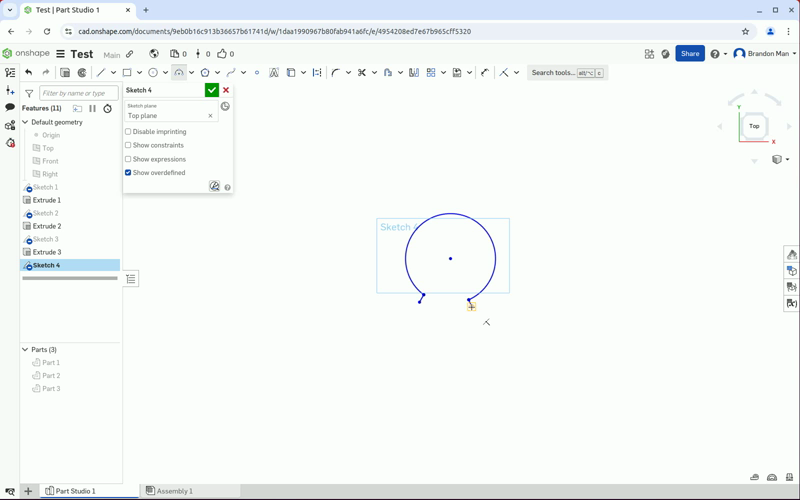
scroll(-6)
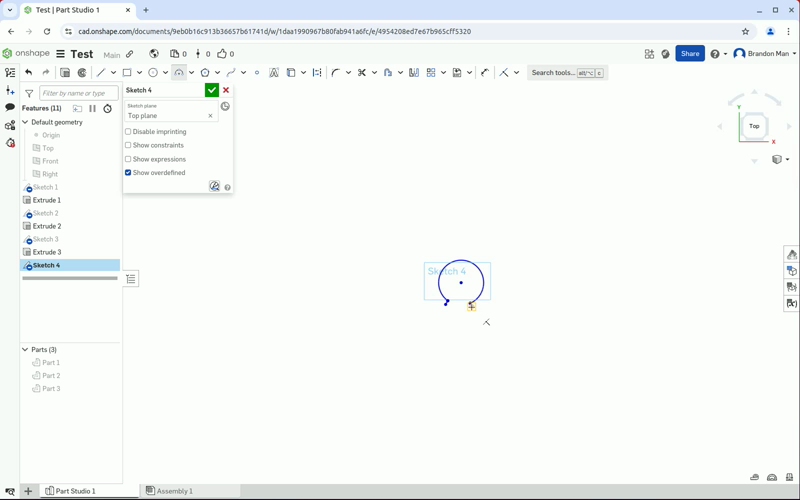
mouse_move(445, 304)
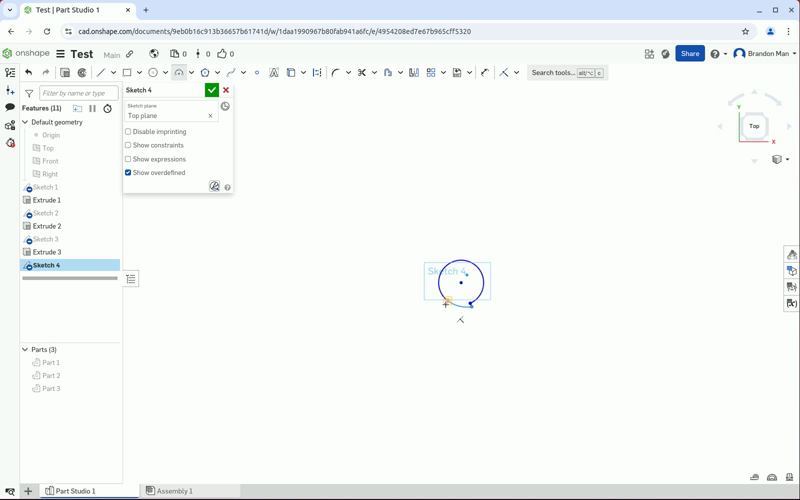
scroll(6)
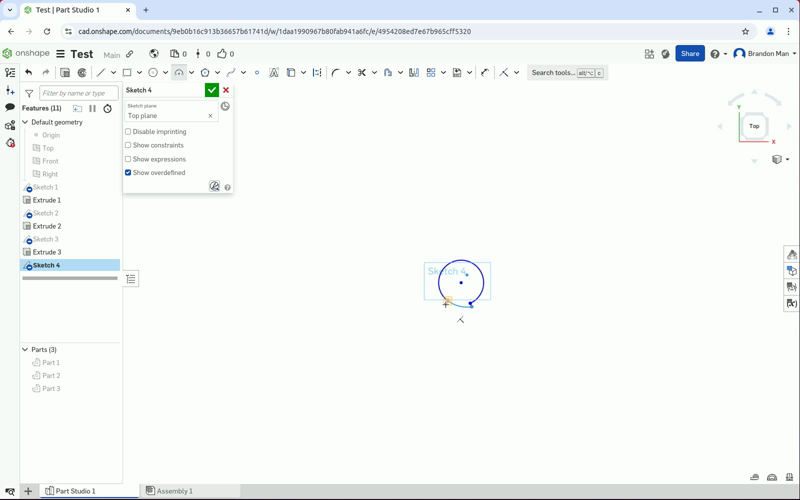
scroll(6)
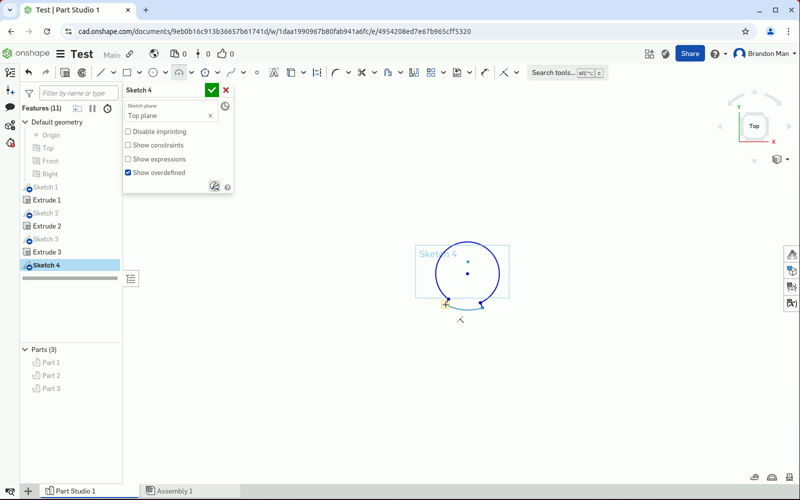
scroll(6)
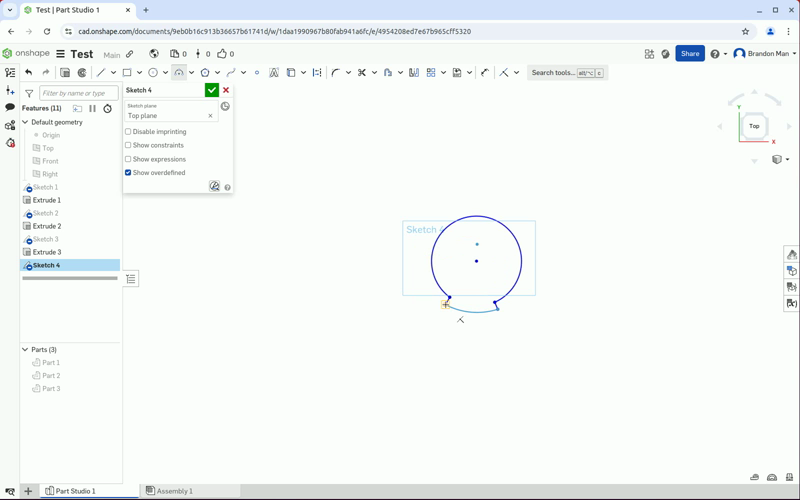
scroll(6)
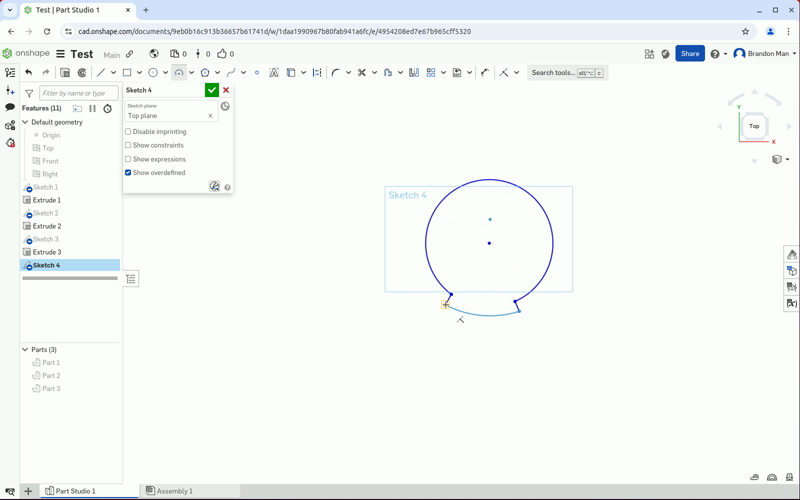
scroll(6)
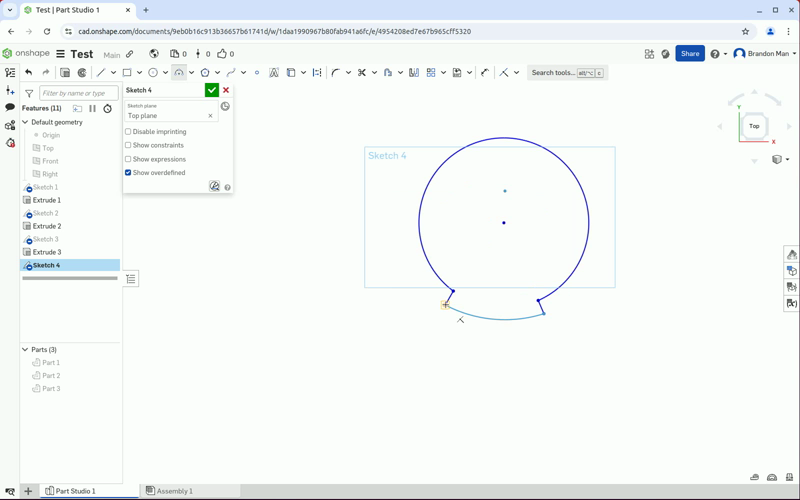
scroll(6)
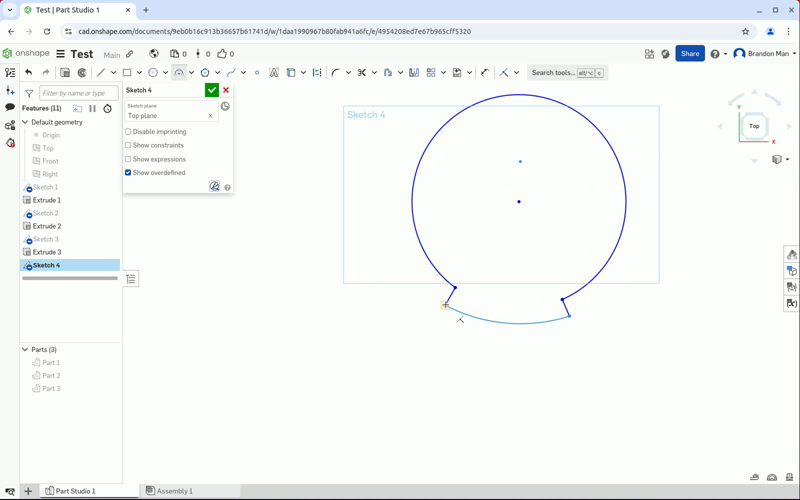
scroll(6)
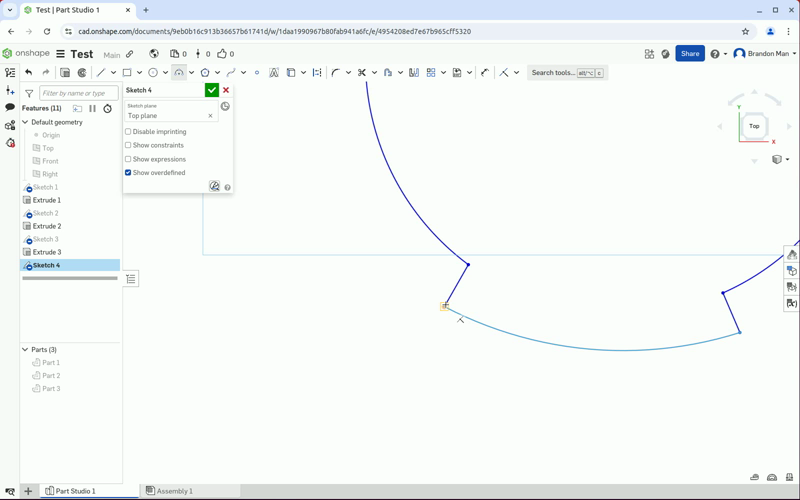
click(445, 304)
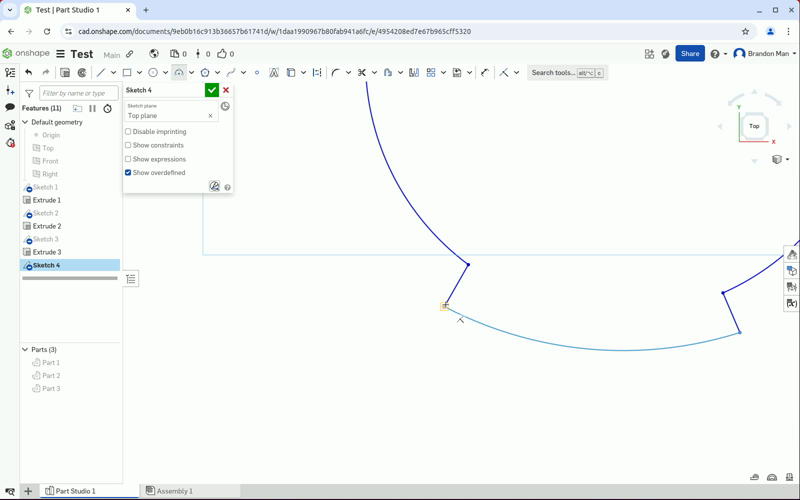
scroll(-6)
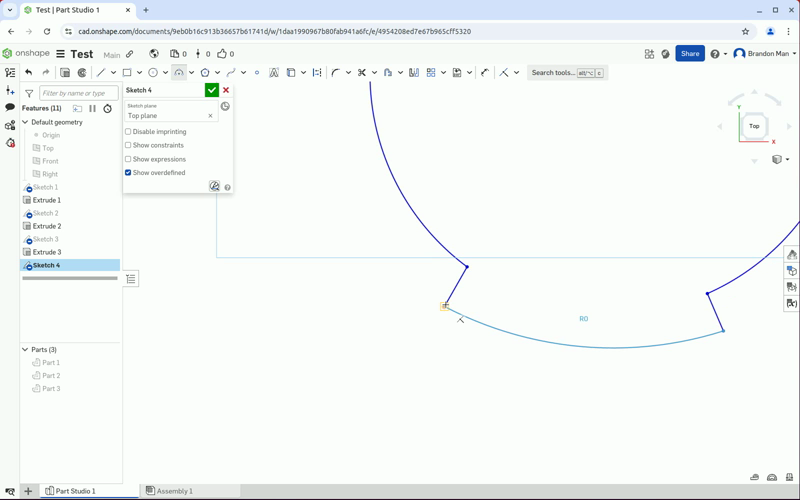
scroll(-6)
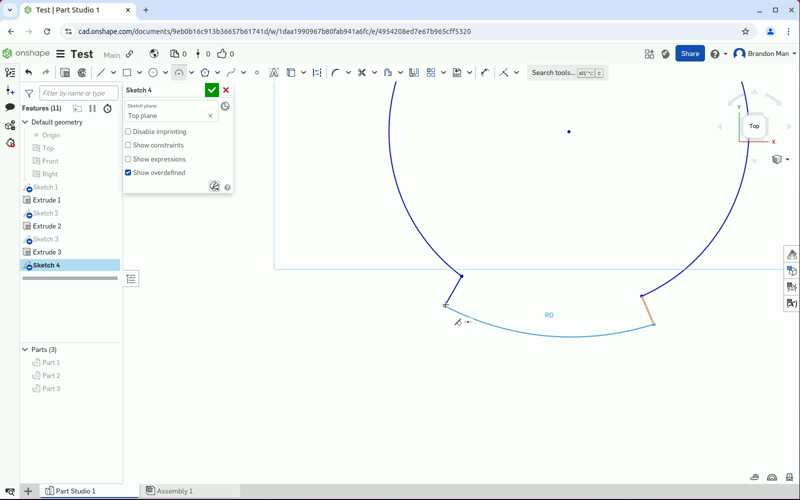
scroll(-6)
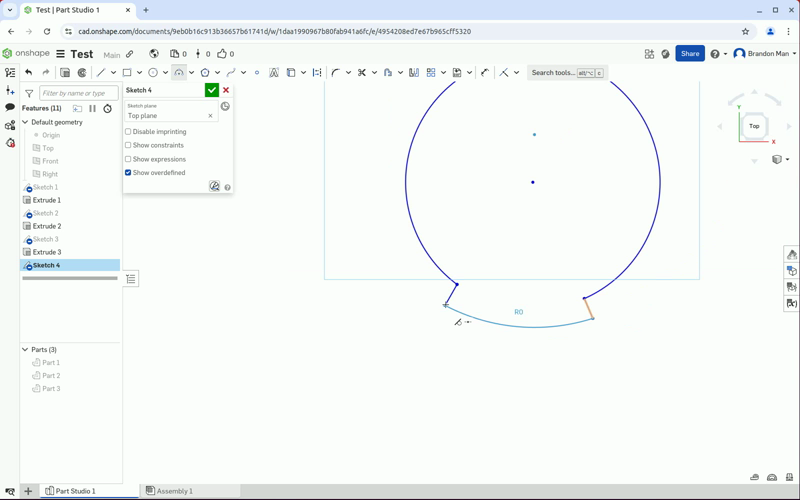
scroll(-6)
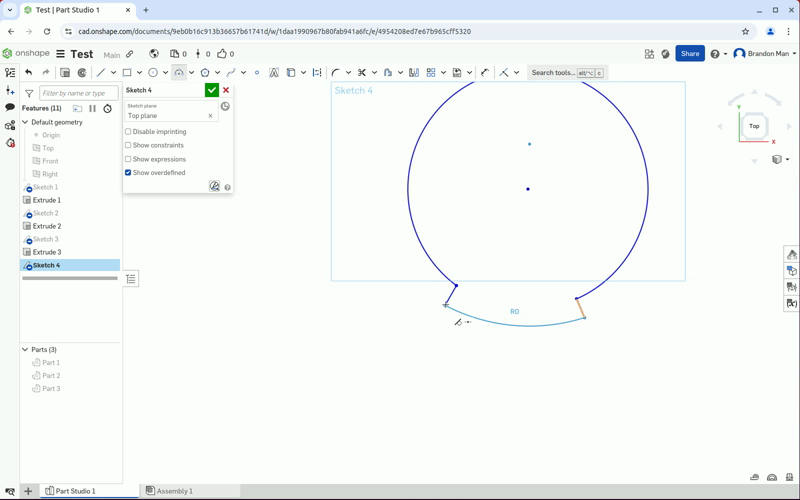
scroll(-6)
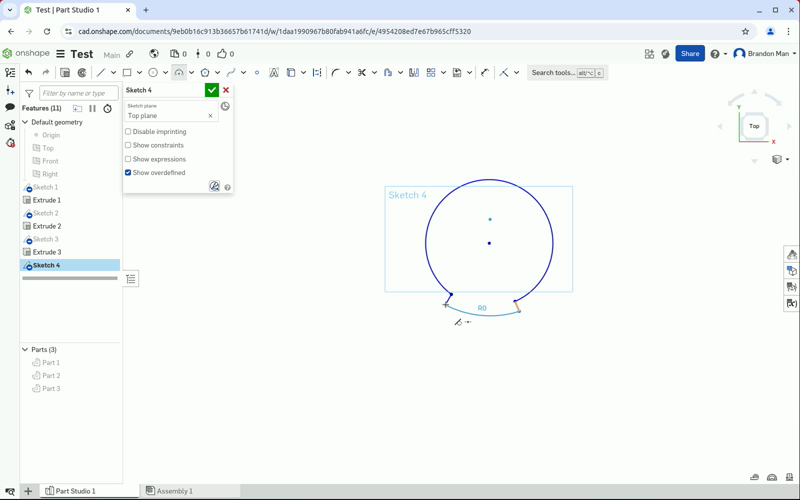
scroll(-6)
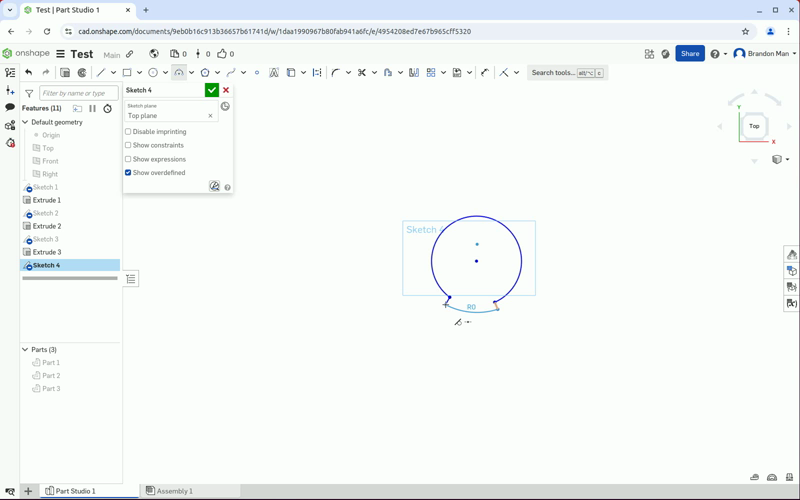
scroll(-6)
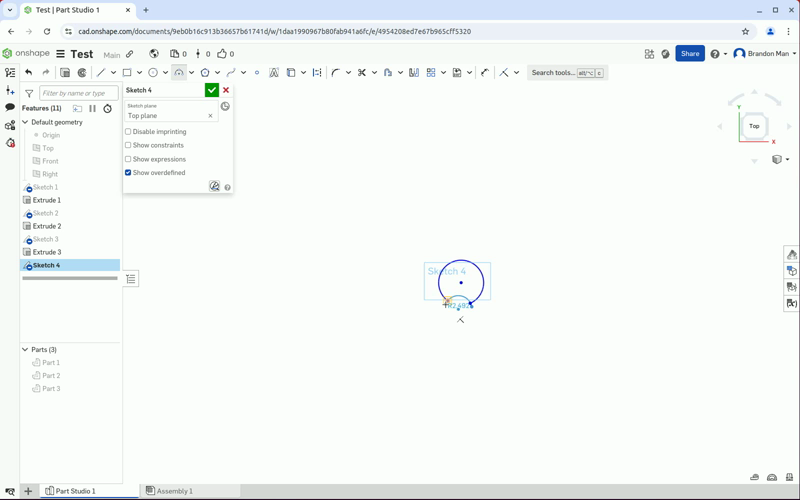
key_down(shift)
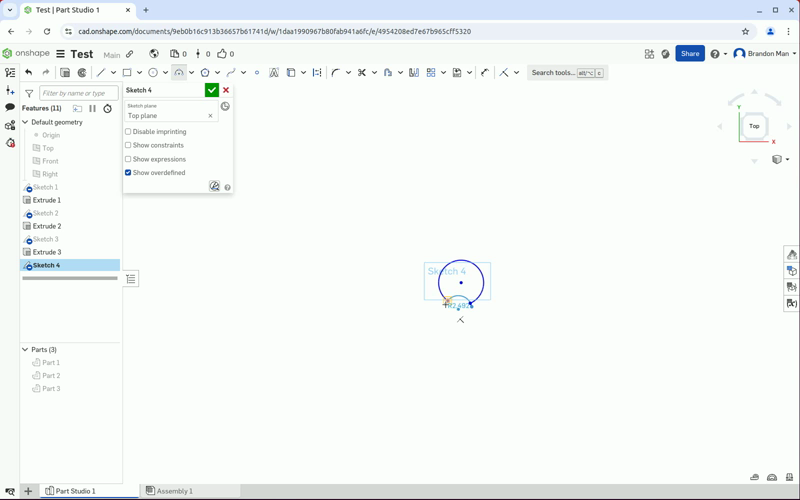
mouse_move(463, 257)
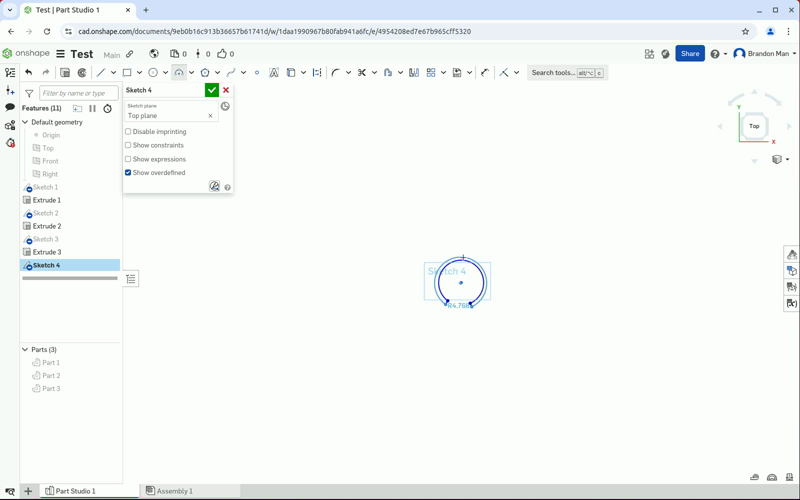
scroll(6)
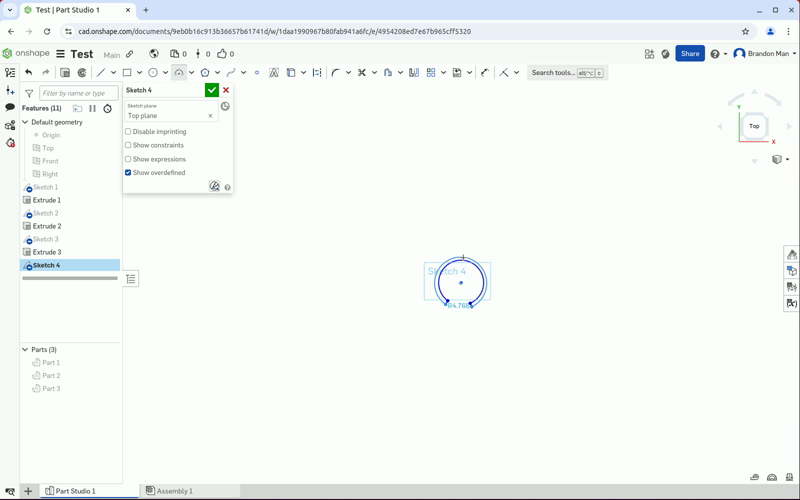
scroll(6)
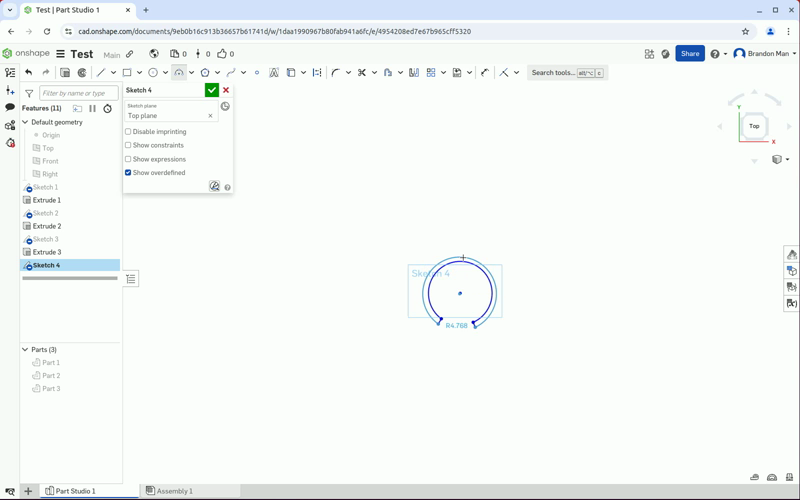
scroll(6)
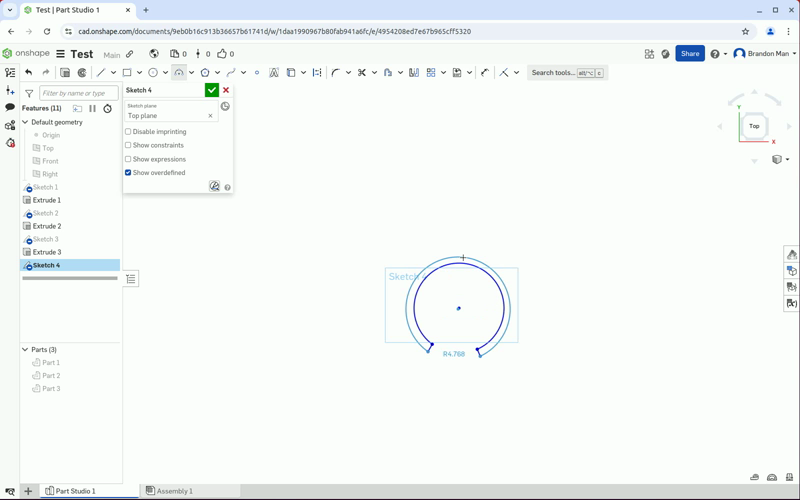
scroll(6)
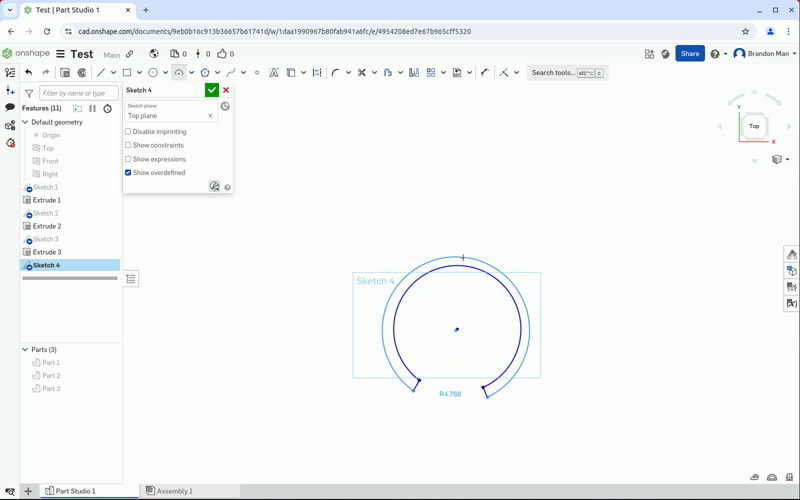
scroll(6)
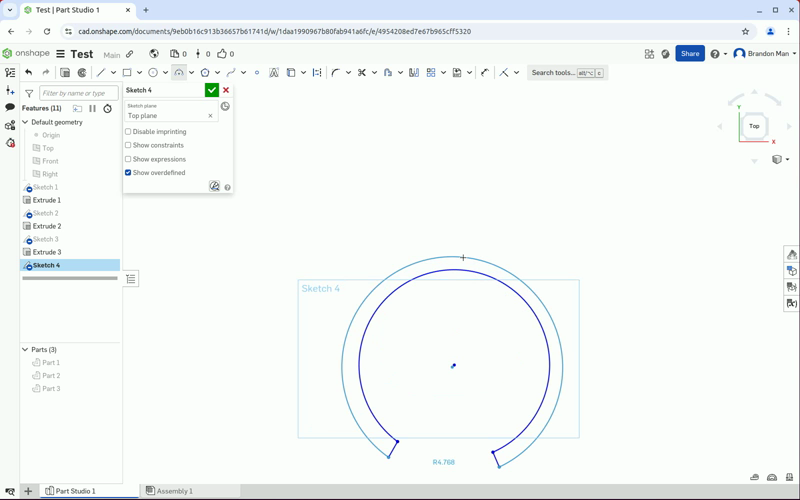
scroll(6)
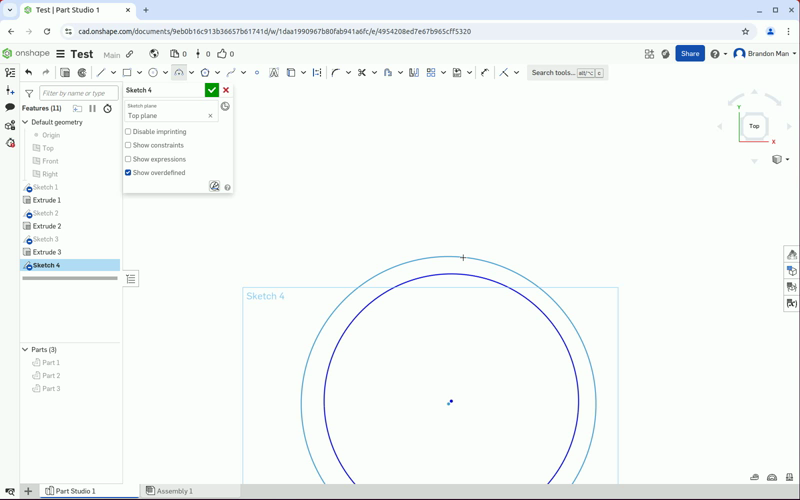
scroll(6)
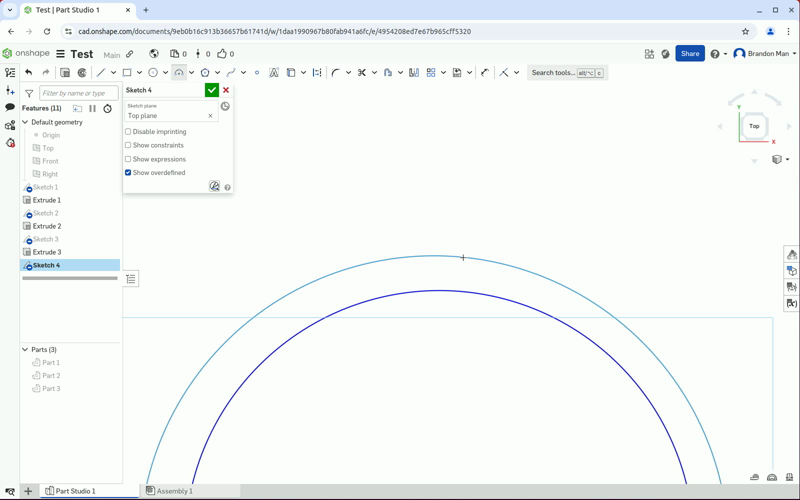
click(463, 257)
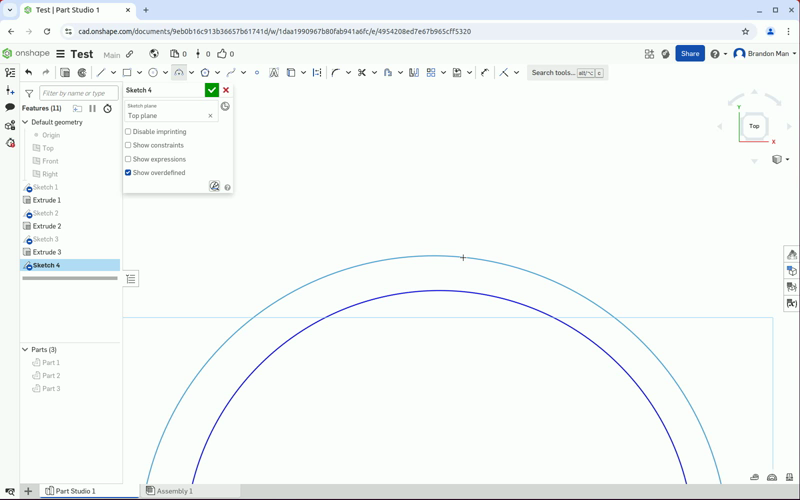
scroll(-6)
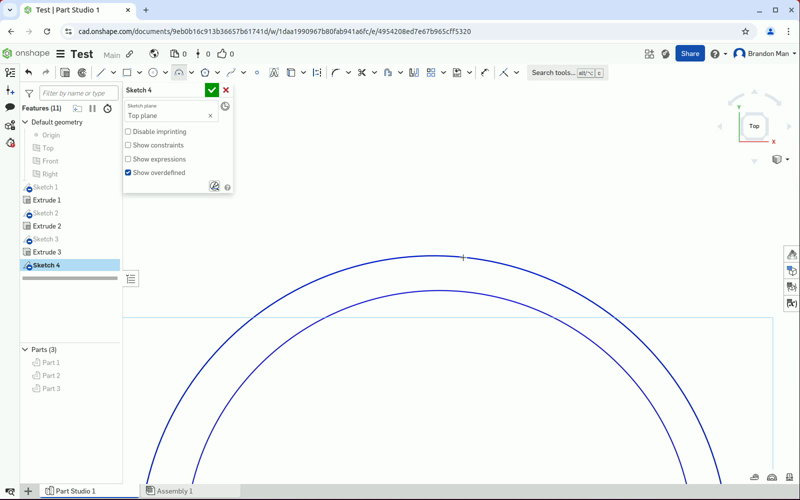
scroll(-6)
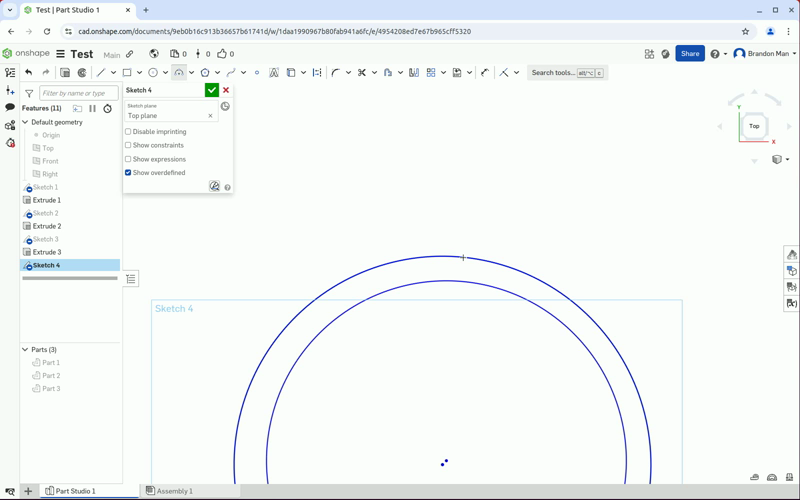
scroll(-6)
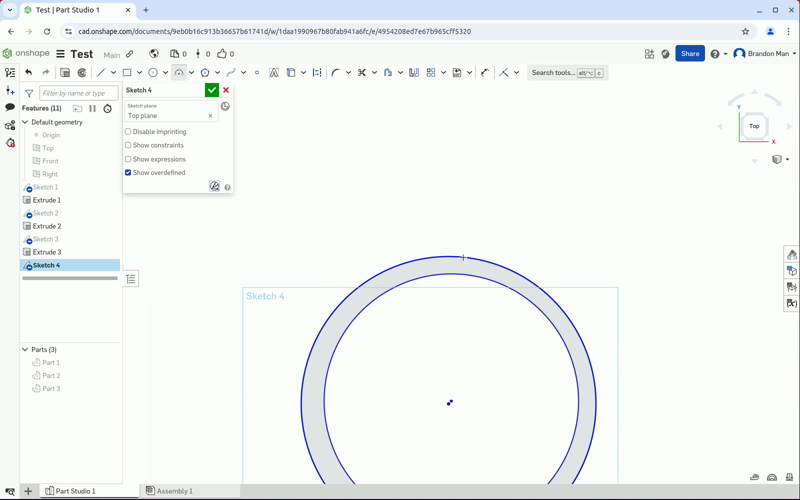
scroll(-6)
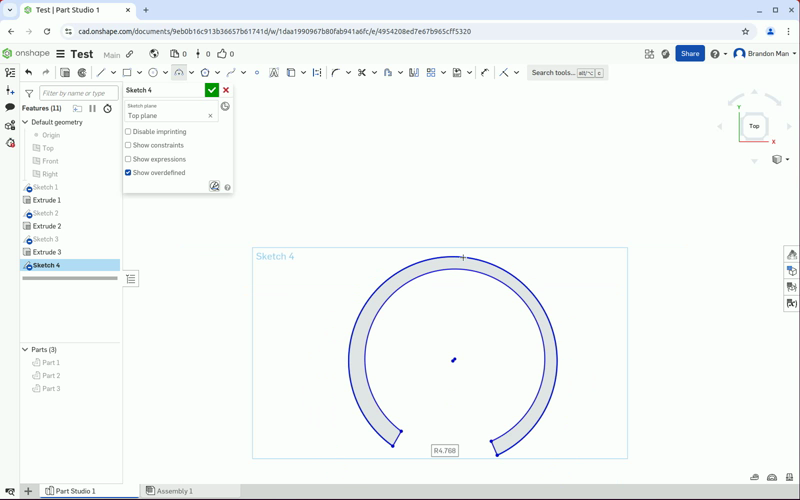
scroll(-6)
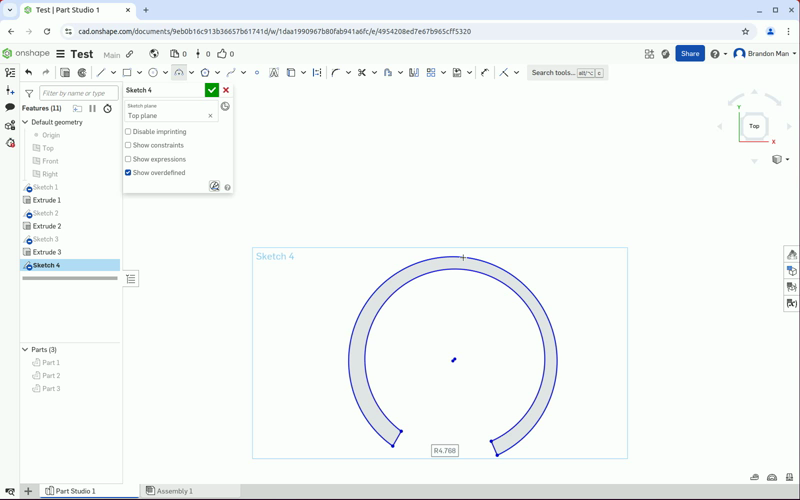
scroll(-6)
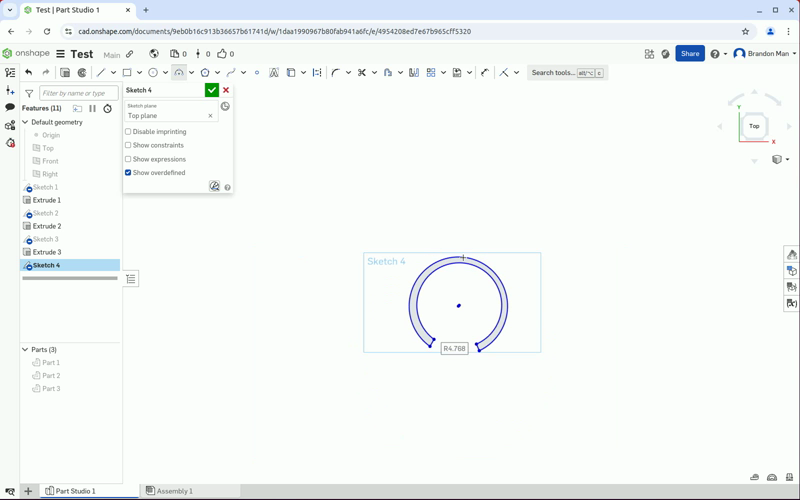
scroll(-6)
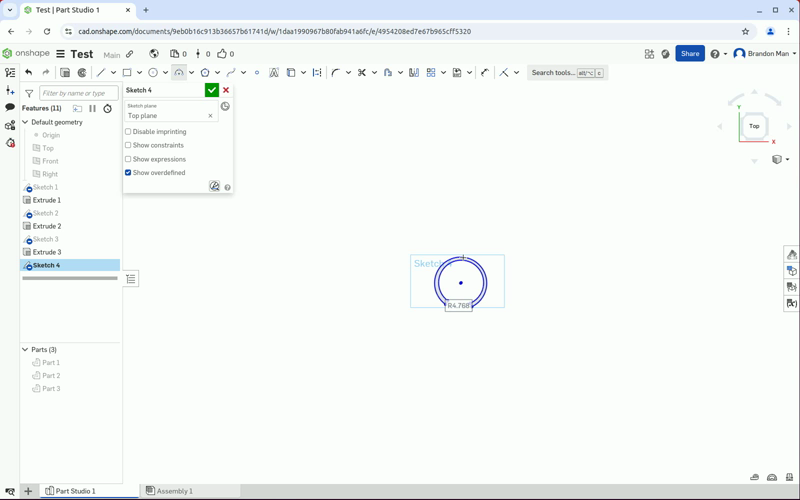
key_up(shift)
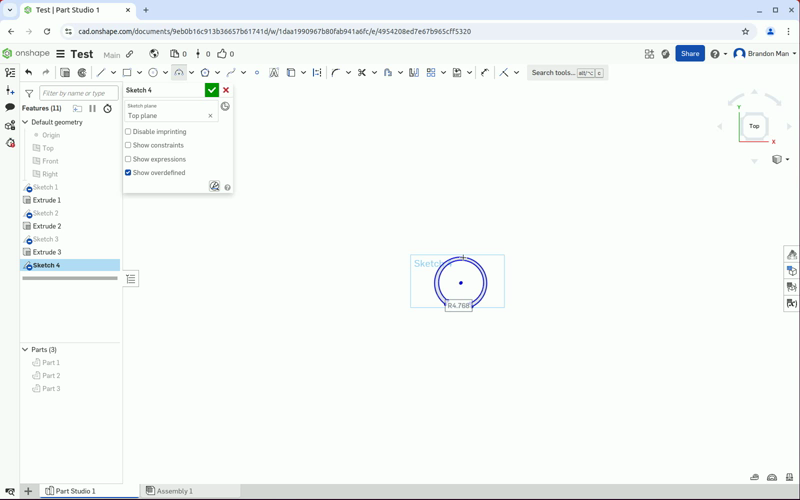
key(esc)
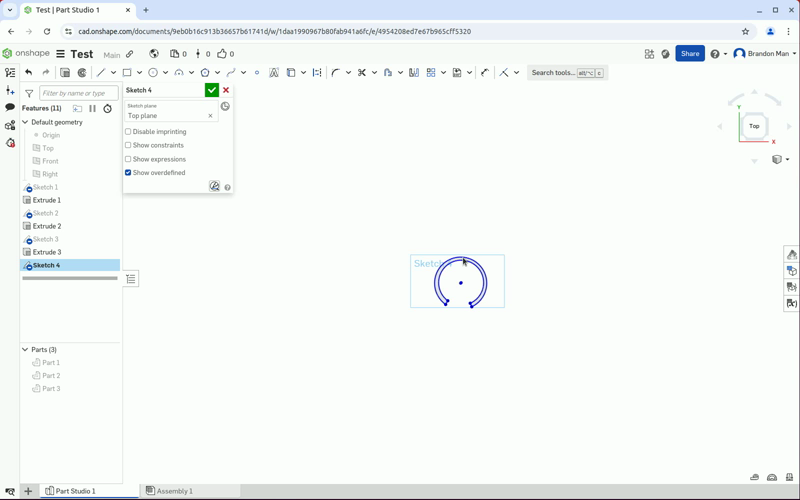
mouse_move(452, 258)
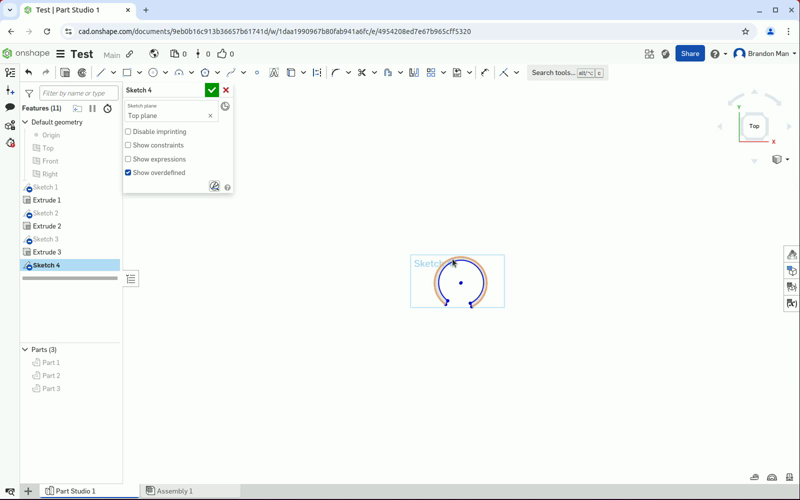
scroll(6)
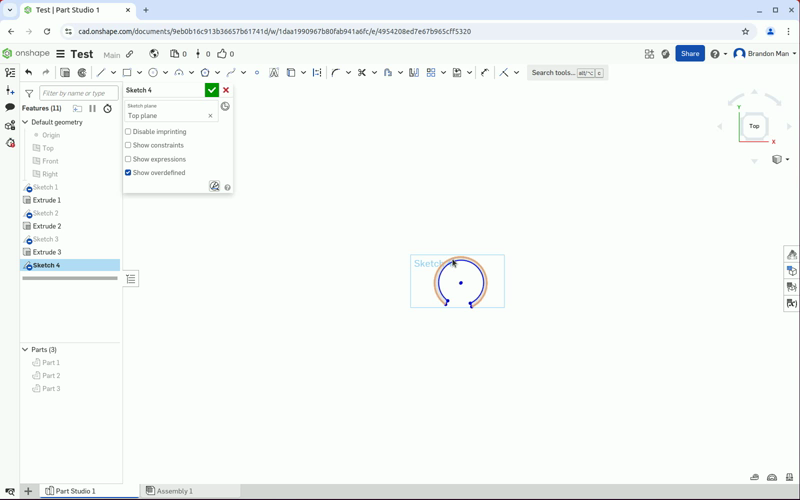
scroll(6)
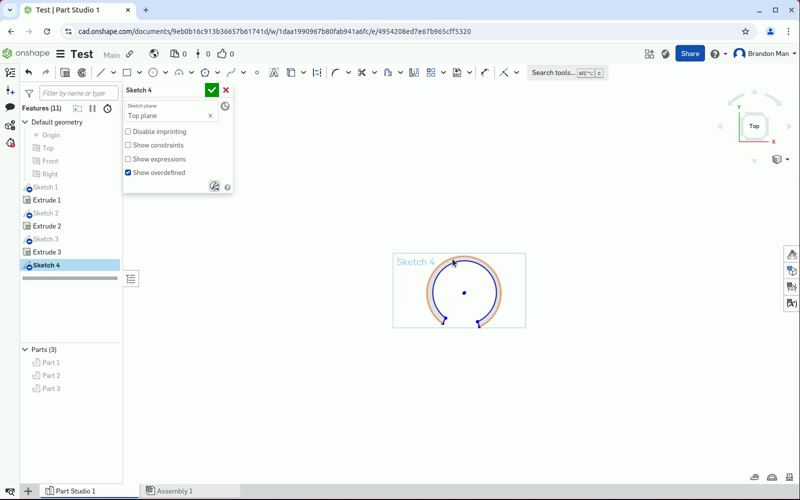
scroll(6)
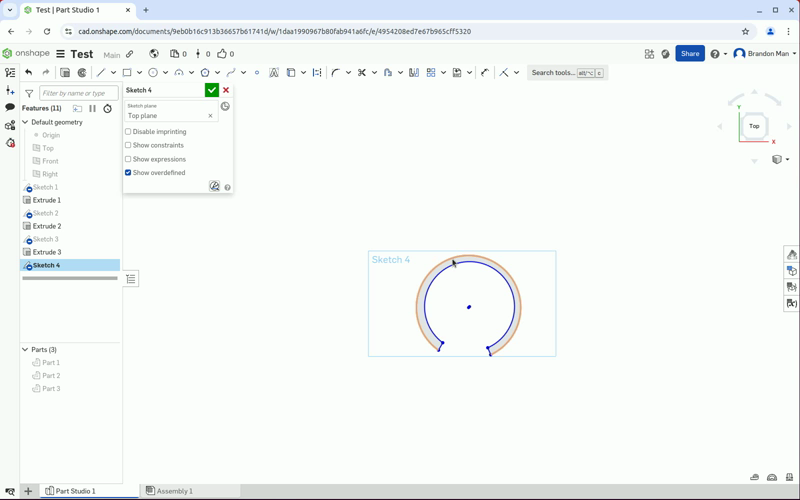
scroll(6)
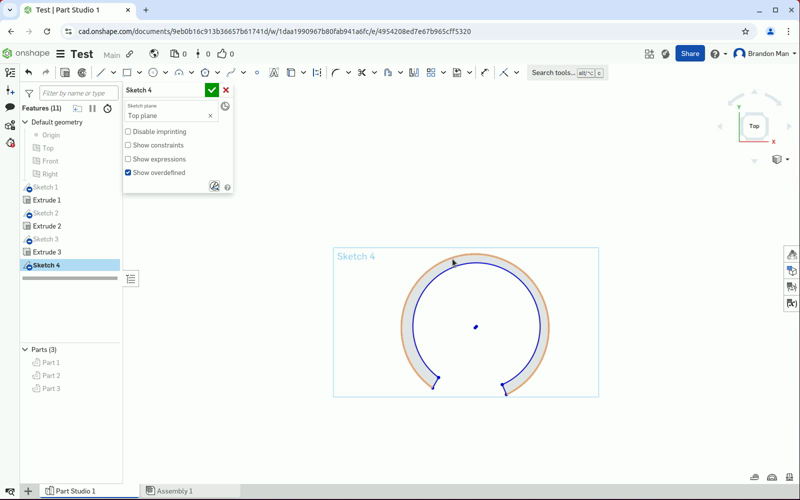
scroll(6)
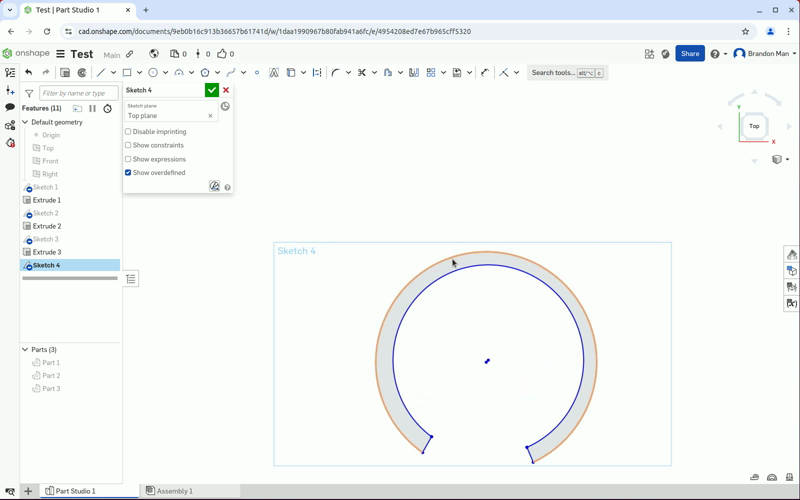
scroll(6)
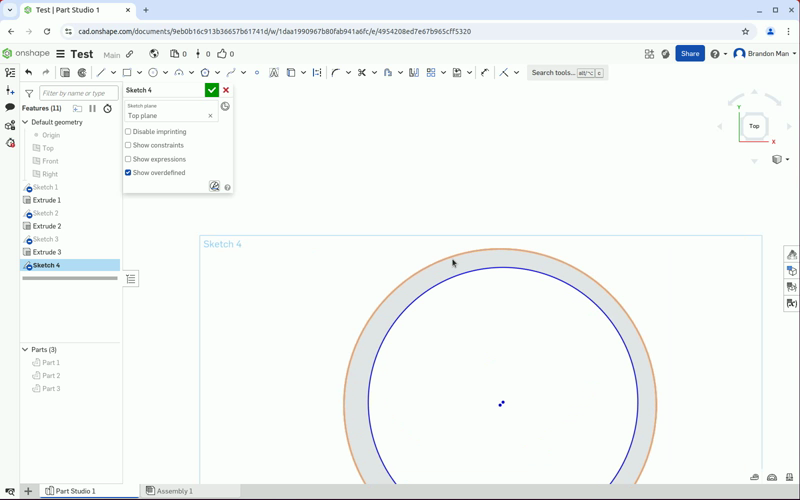
scroll(6)
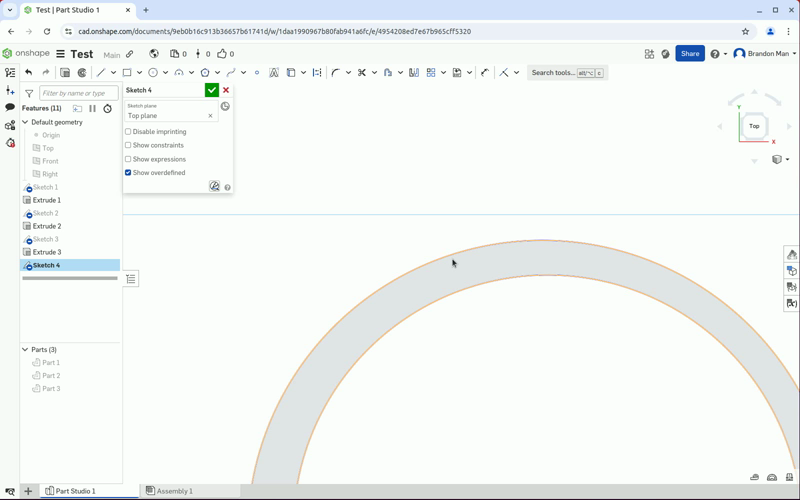
click(452, 258)
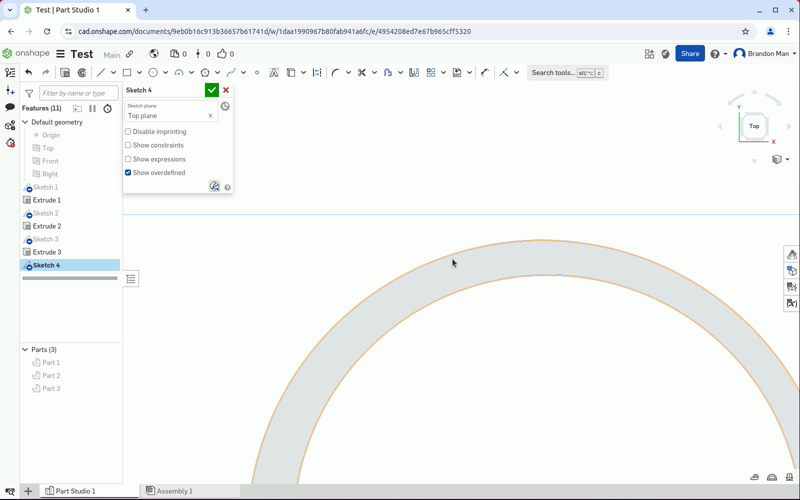
scroll(-6)
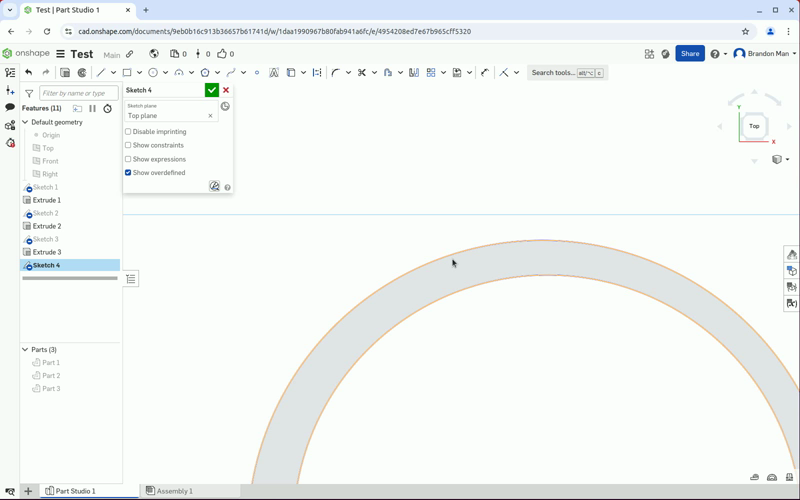
scroll(-6)
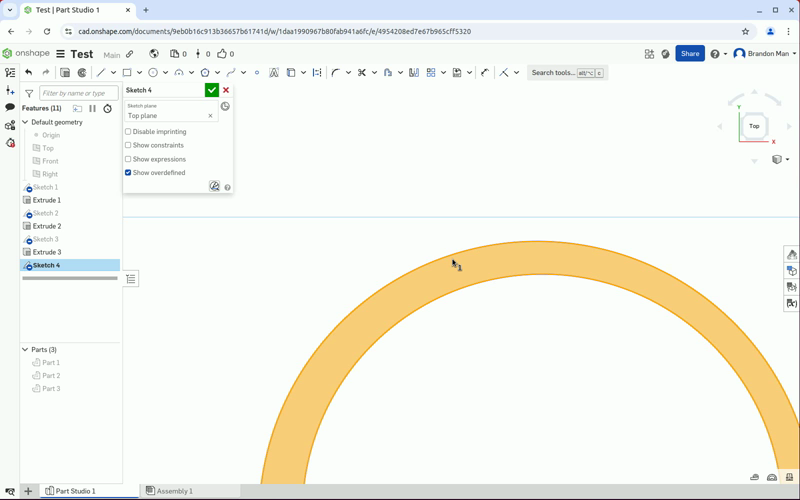
scroll(-6)
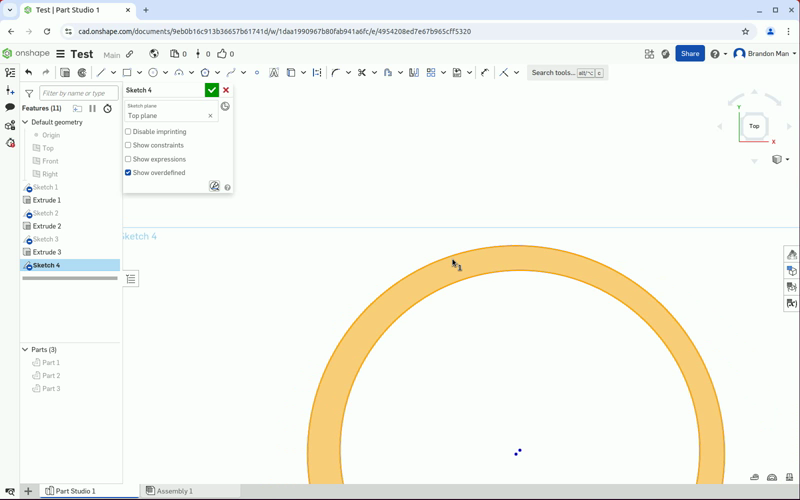
scroll(-6)
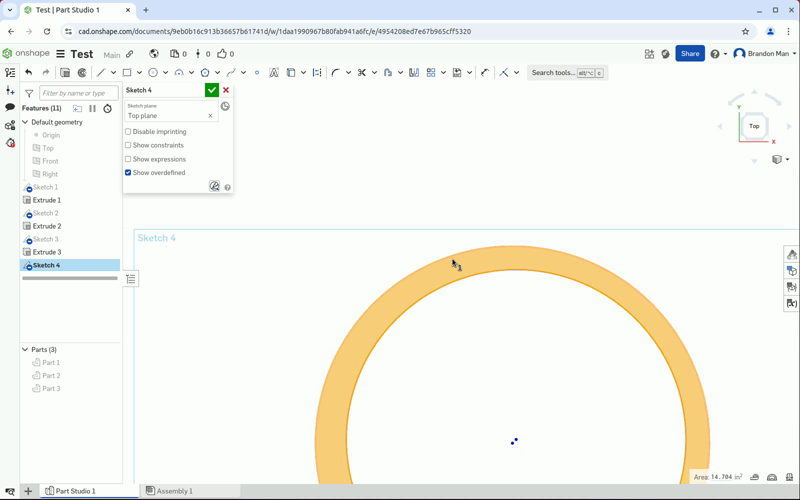
scroll(-6)
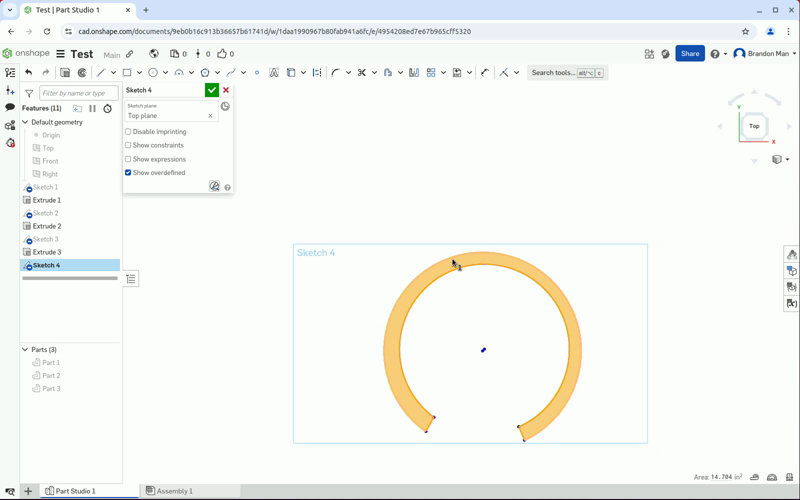
scroll(-6)
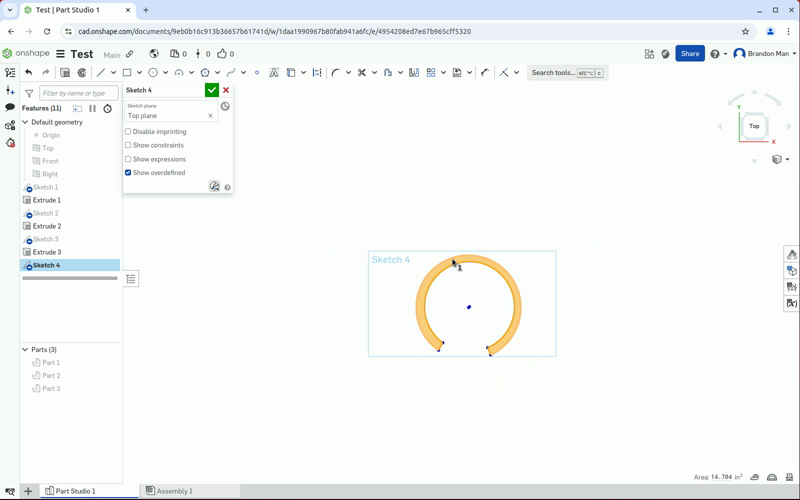
scroll(-6)
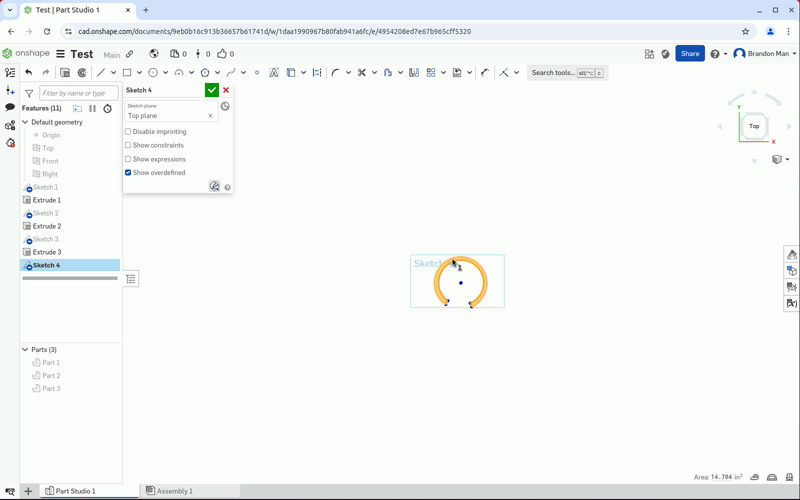
mouse_move(73, 352)
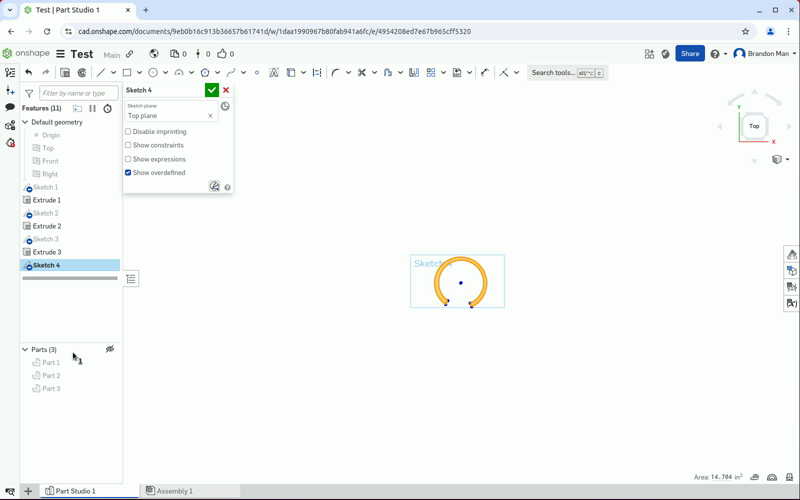
key(shift+y)
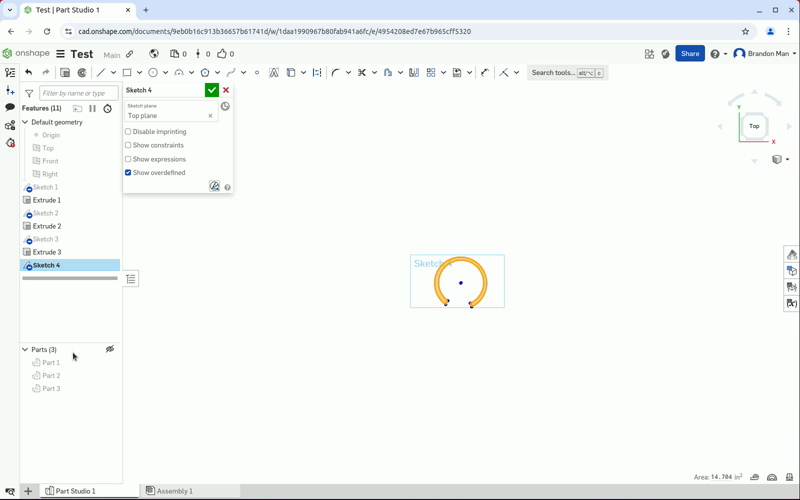
key(shift+e)
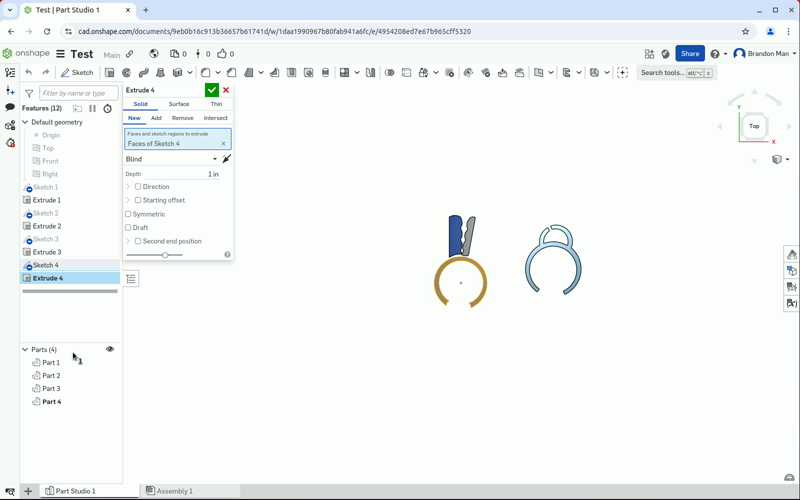
mouse_move(143, 106)
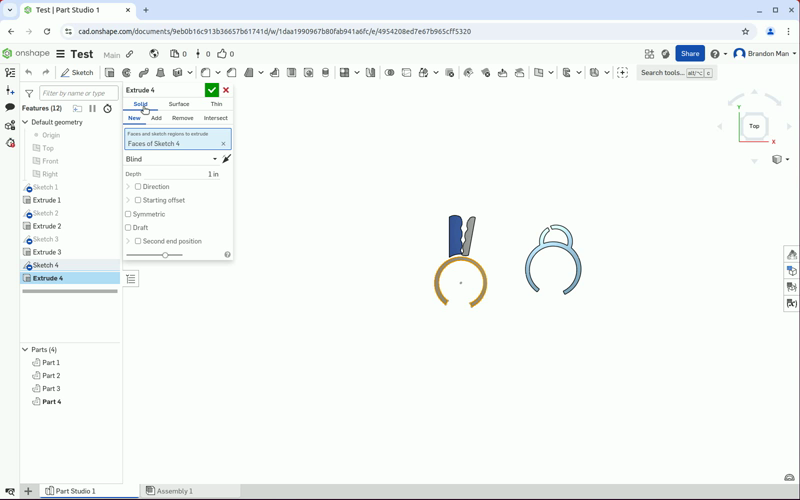
click(143, 106)
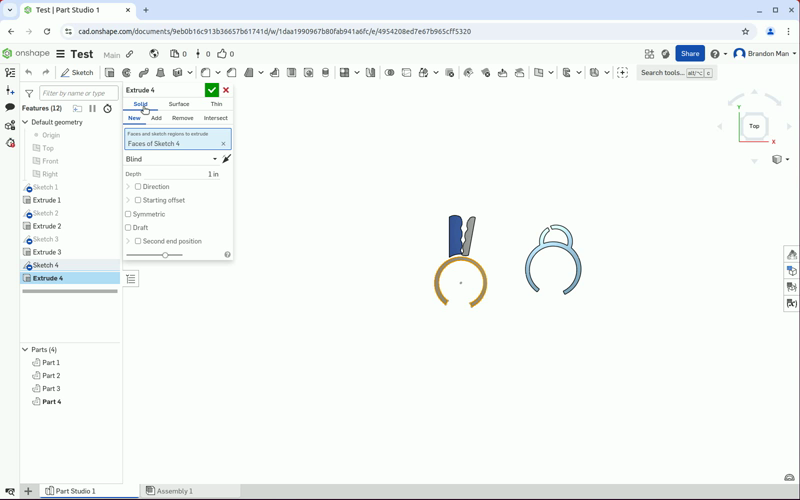
mouse_move(137, 120)
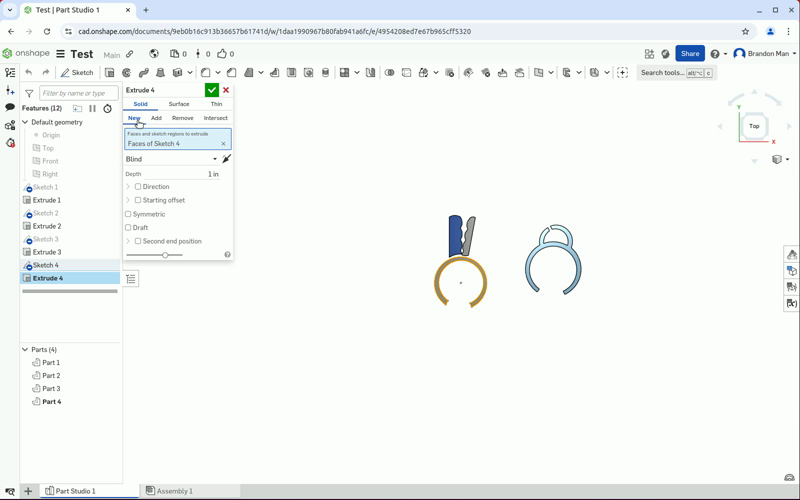
click(137, 120)
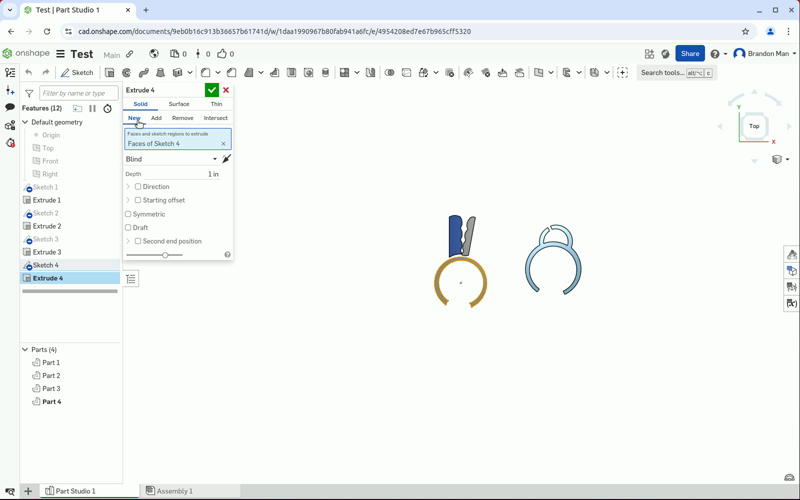
key(tab, 4)
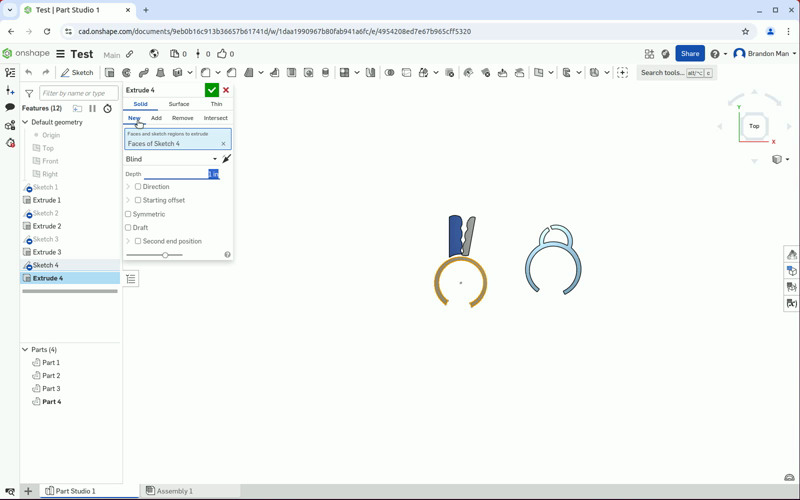
text(1.926)
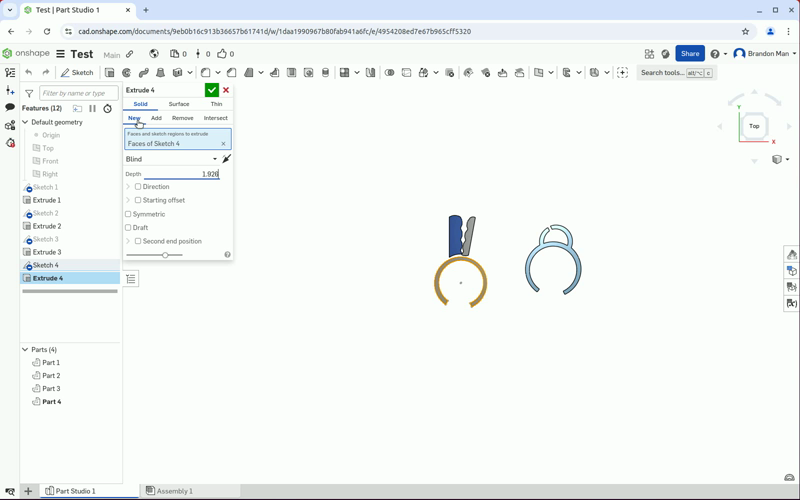
key(enter)
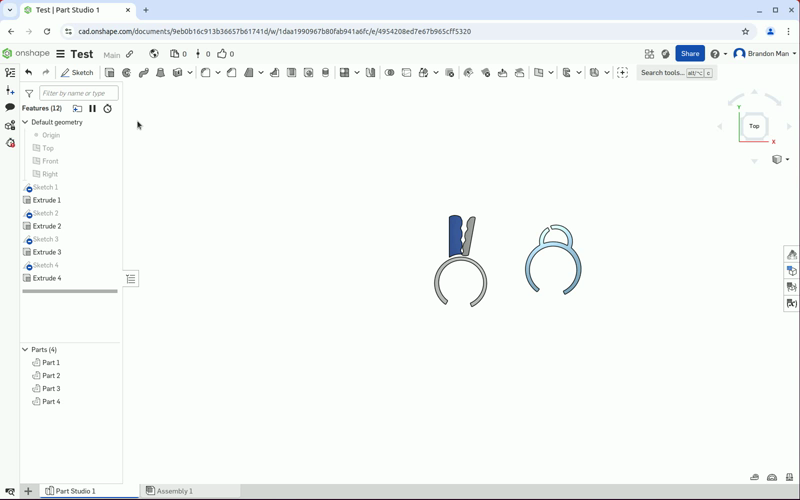
key(shift+h)
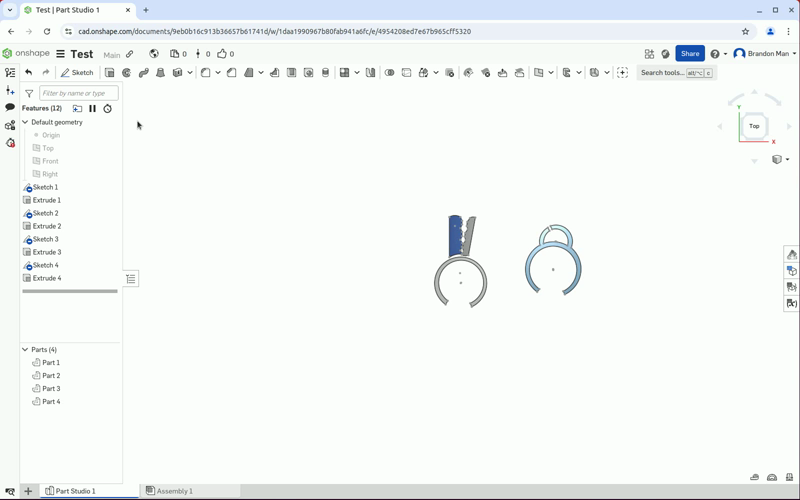
key(shift+h)
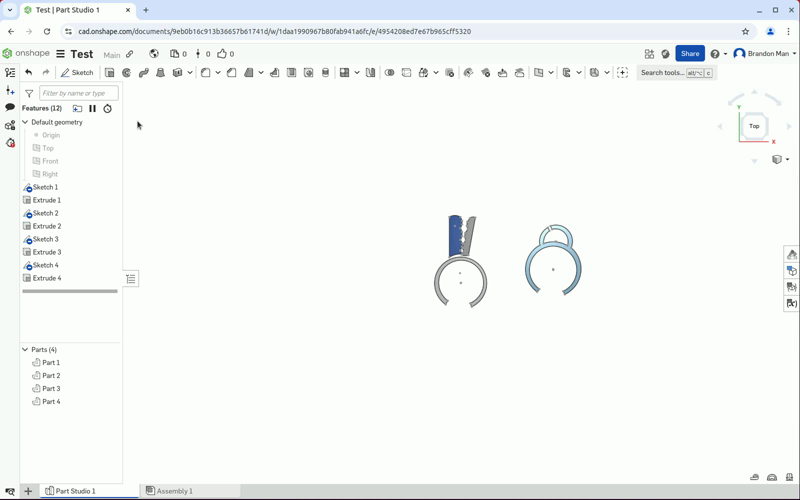
key(shift+7)
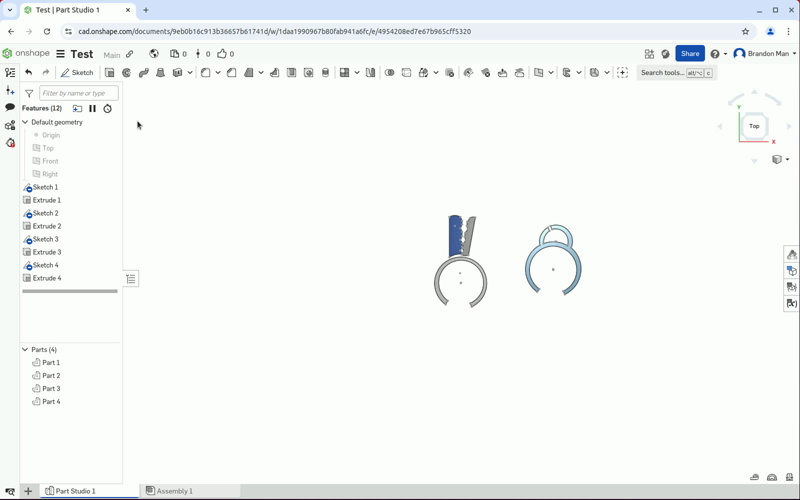
key(up, 3)
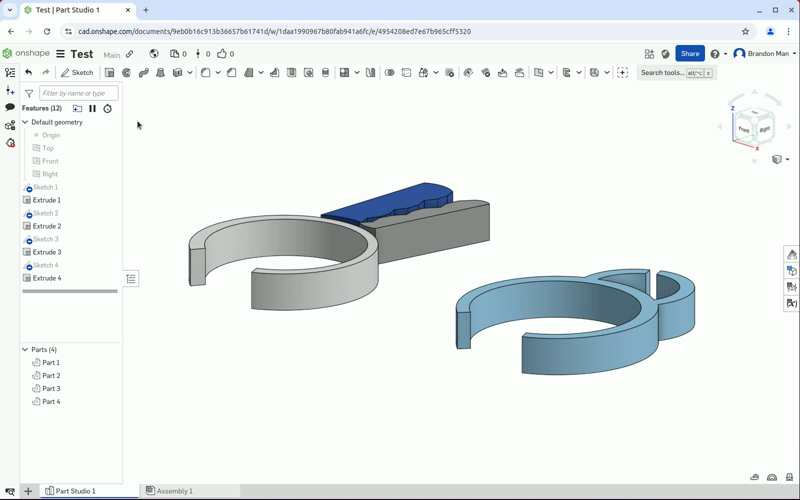
key(left, 3)
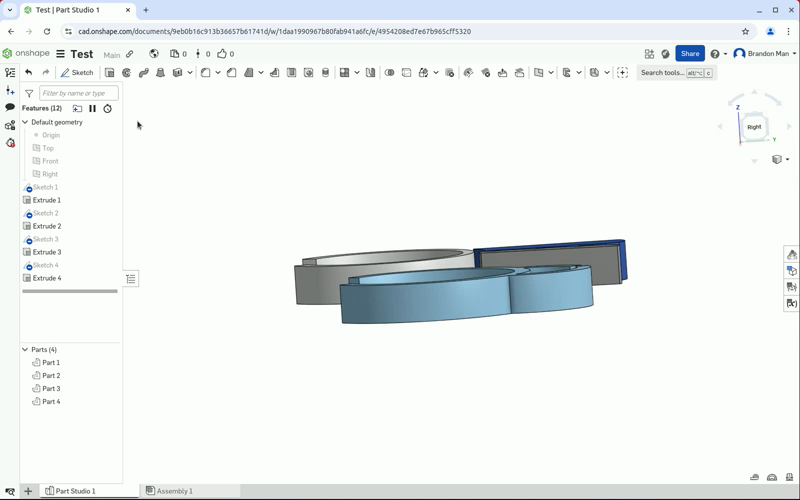
key(right, 3)
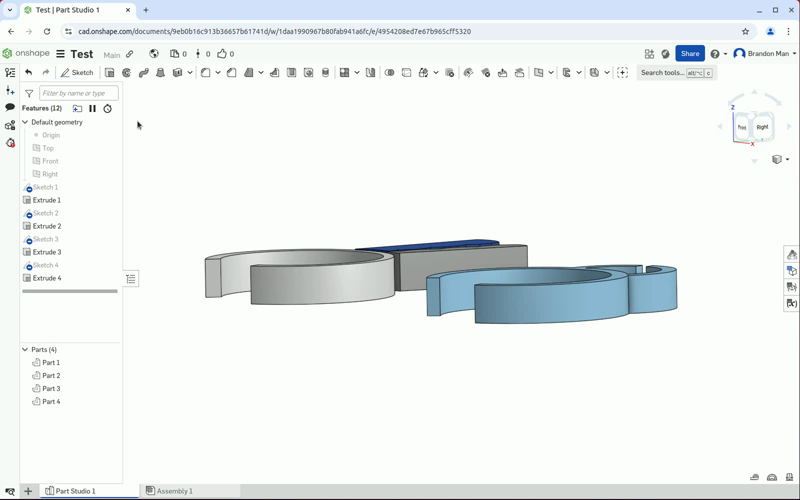
key(down, 3)
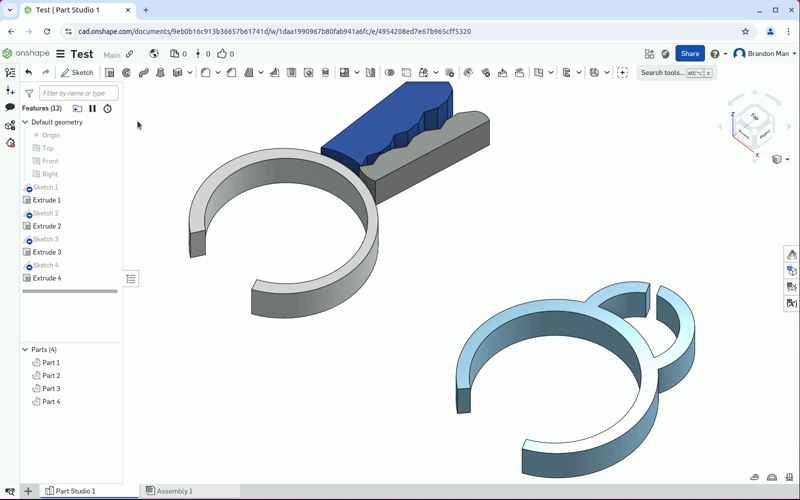
mouse_move(73, 189)
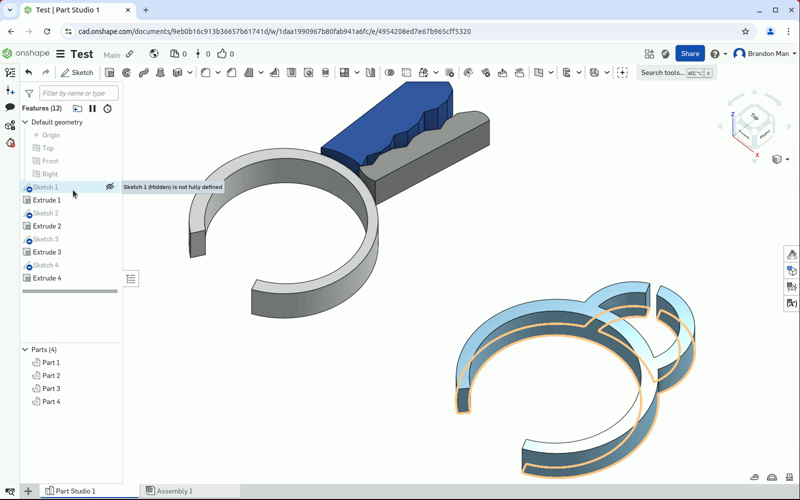
click(73, 189)